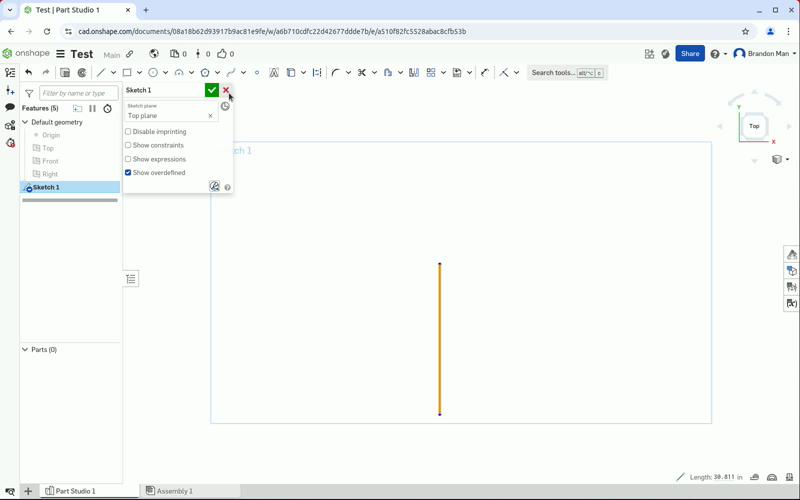
key(shift+h)
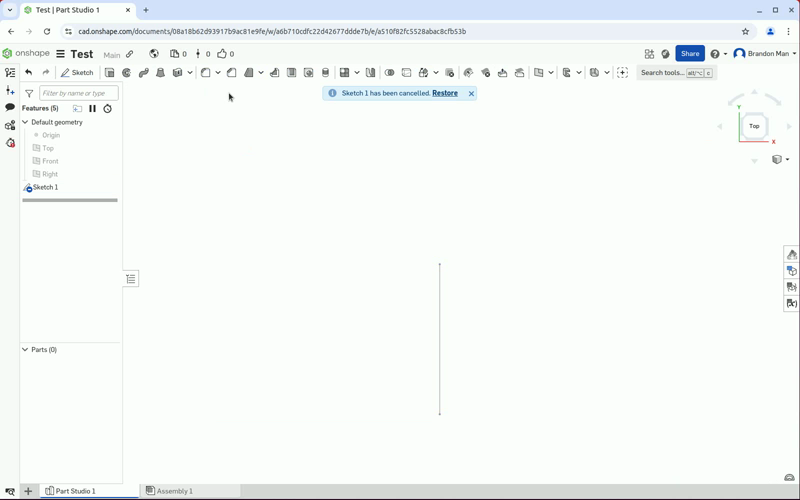
key(shift+s)
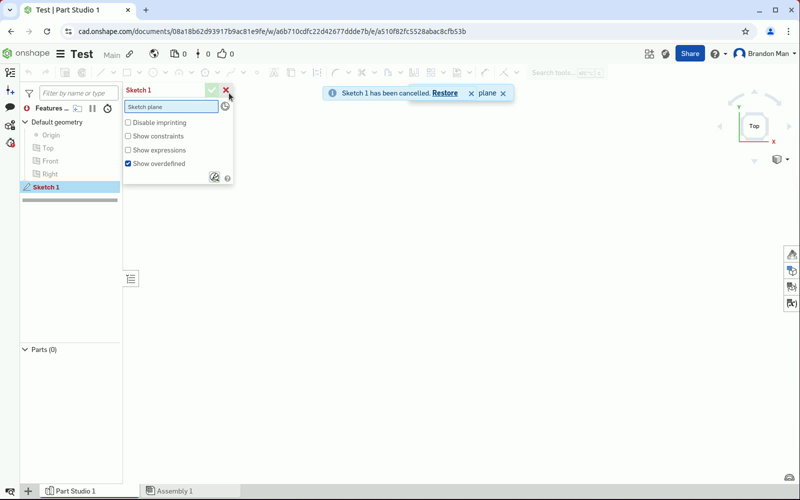
mouse_move(73, 150)
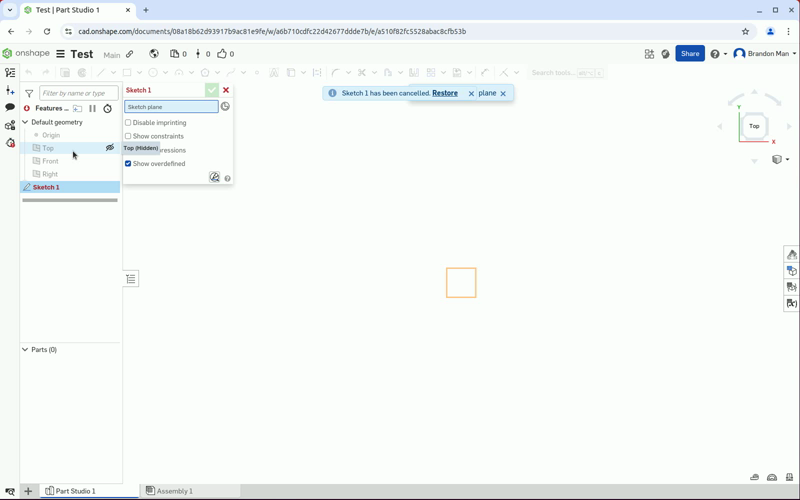
click(73, 150)
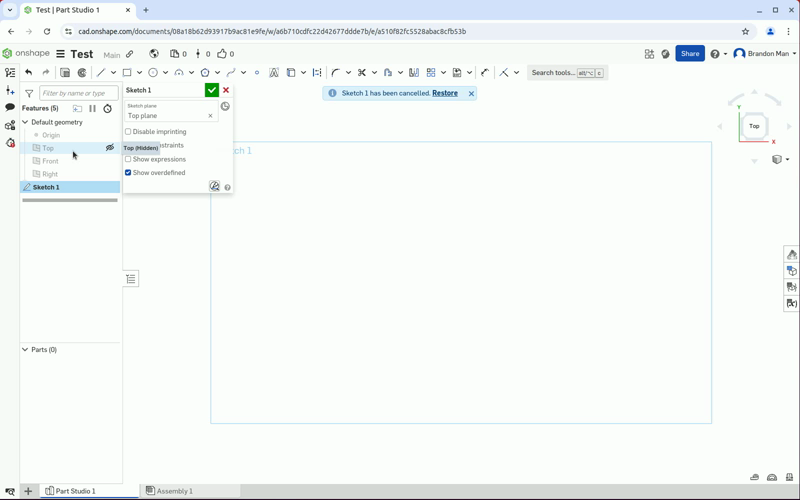
mouse_move(73, 352)
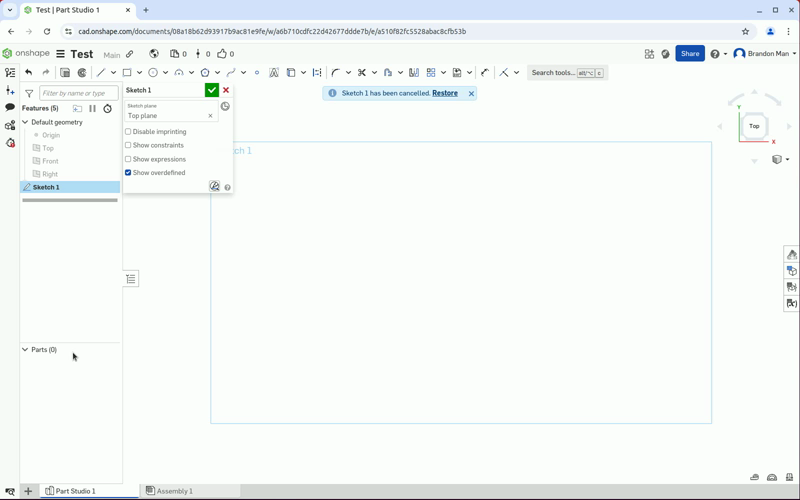
key(y)
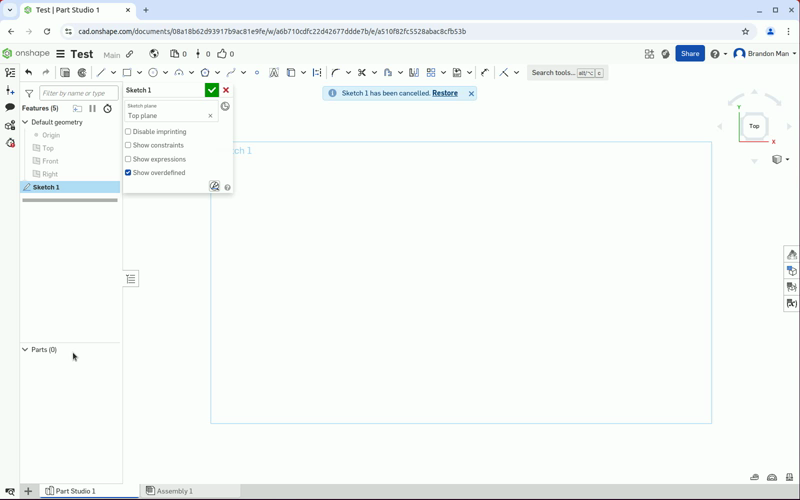
key(l)
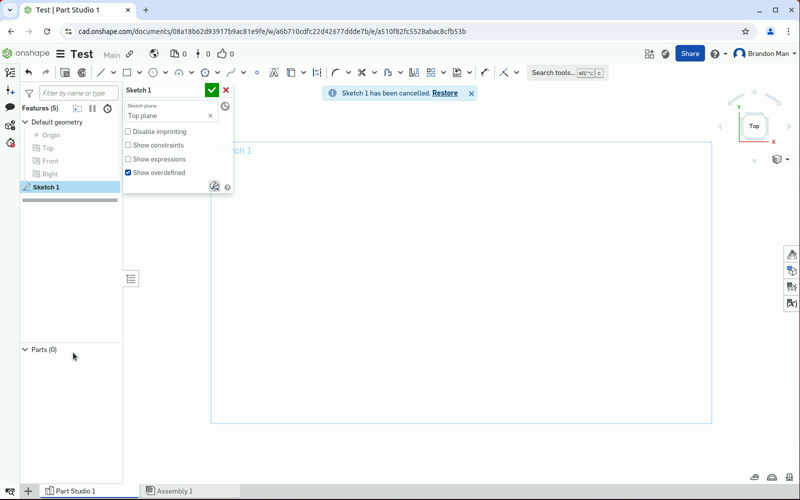
key_down(shift)
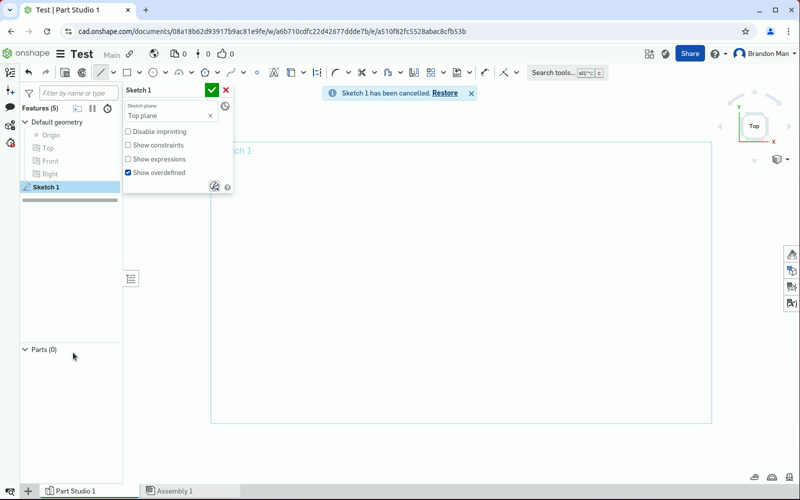
mouse_move(465, 266)
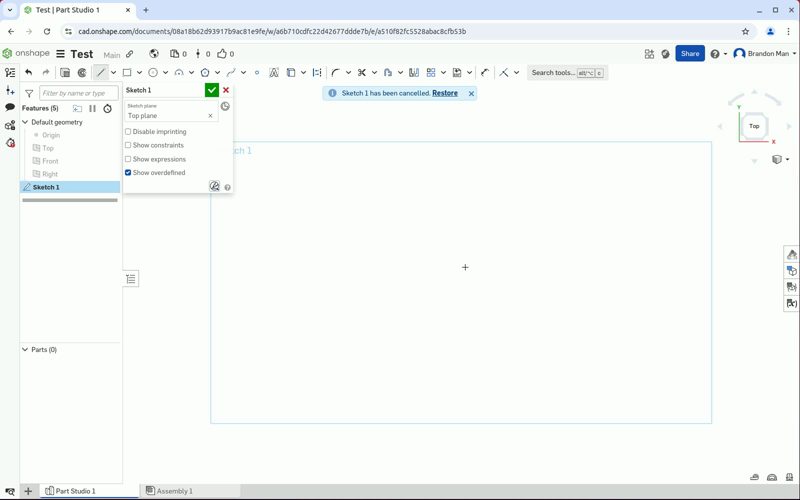
click(465, 266)
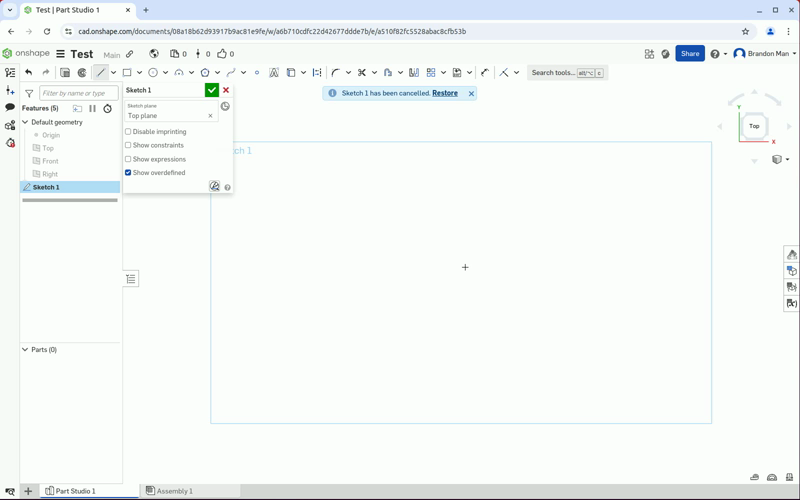
key_up(shift)
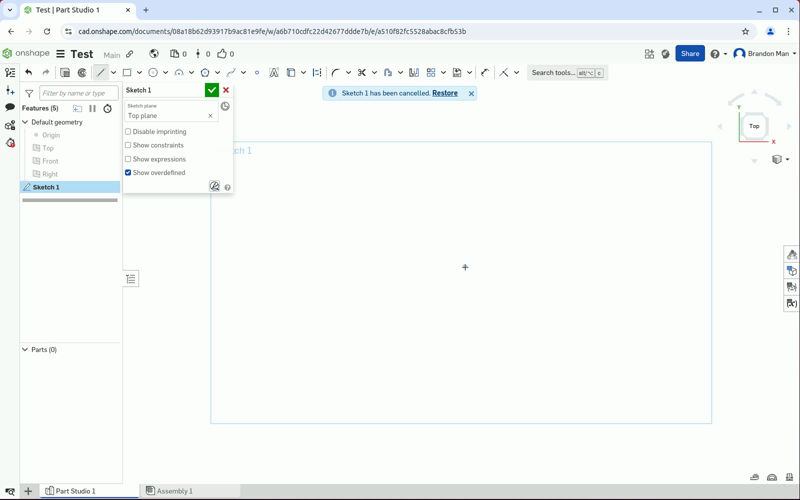
key_down(shift)
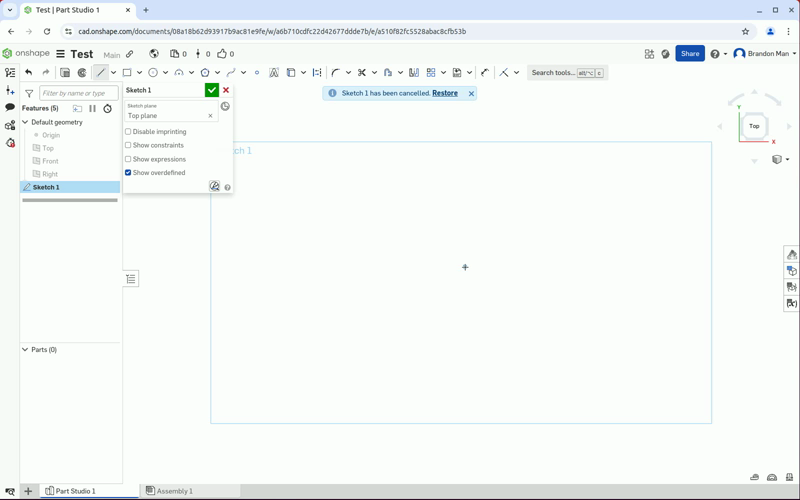
mouse_move(495, 266)
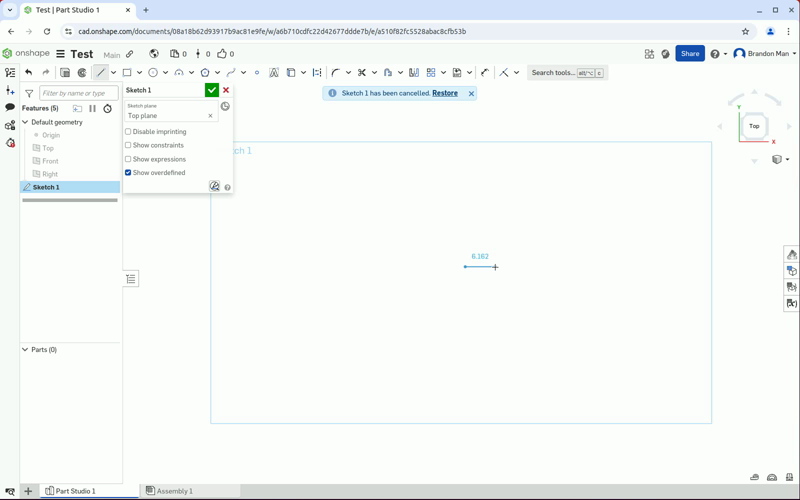
mouse_move(468, 266)
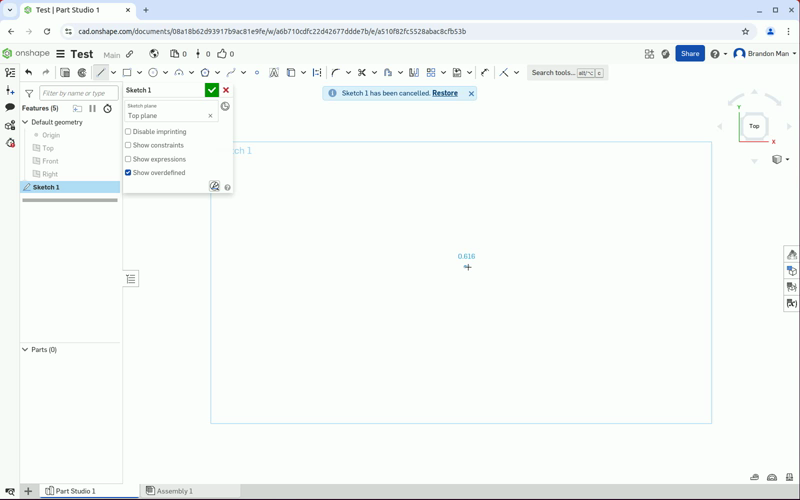
scroll(6)
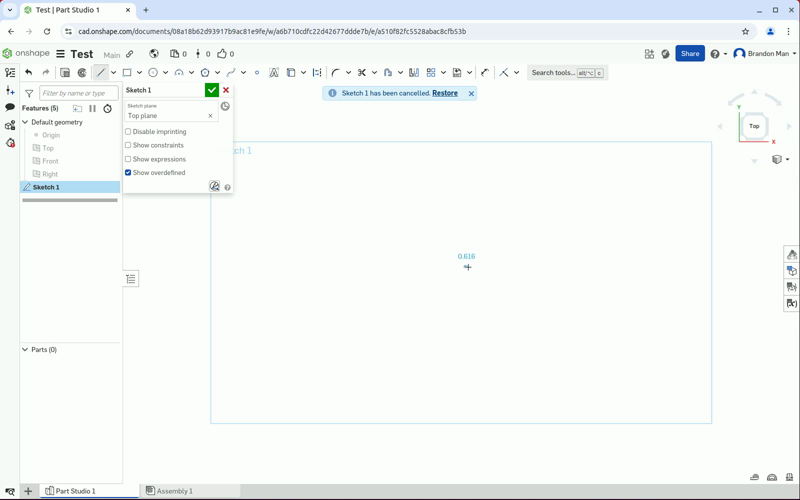
scroll(6)
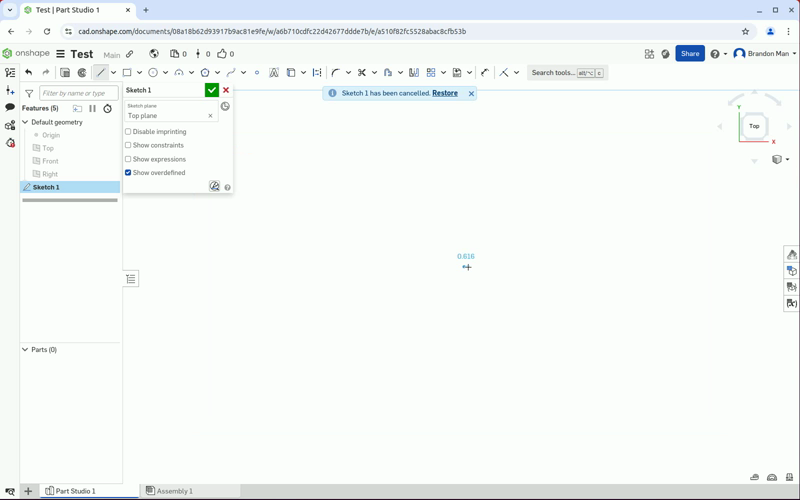
scroll(6)
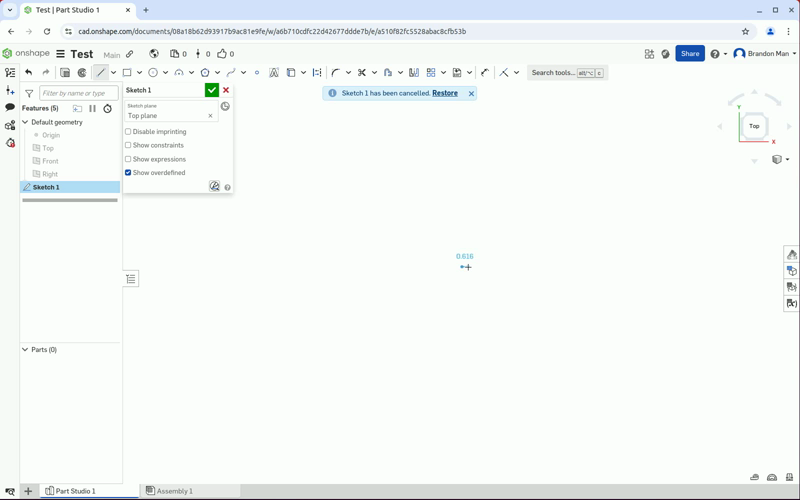
scroll(6)
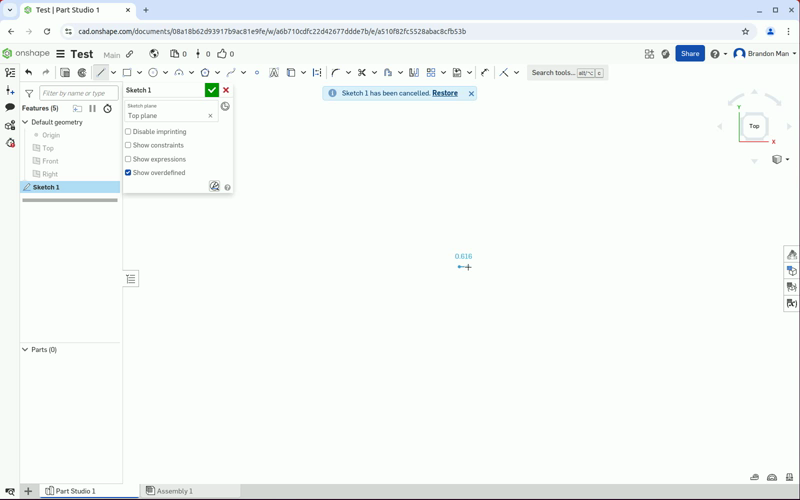
scroll(6)
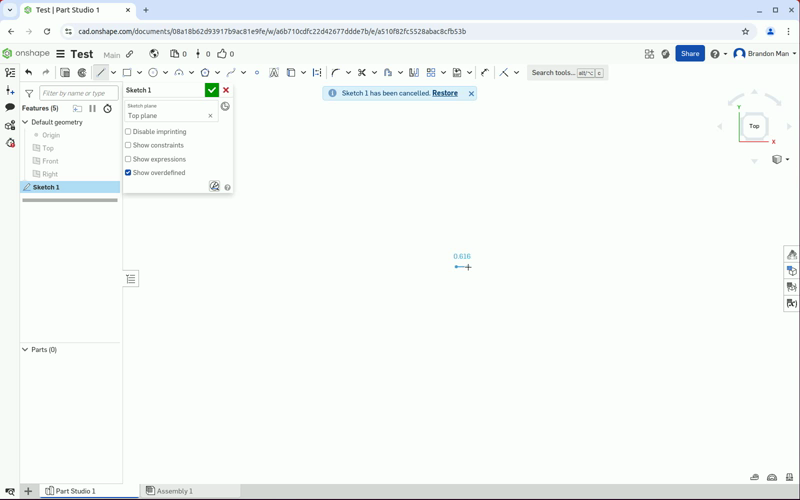
scroll(6)
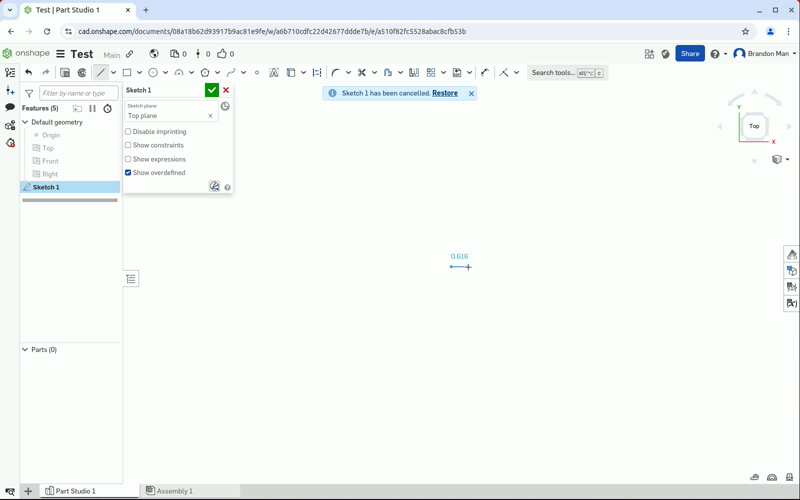
scroll(6)
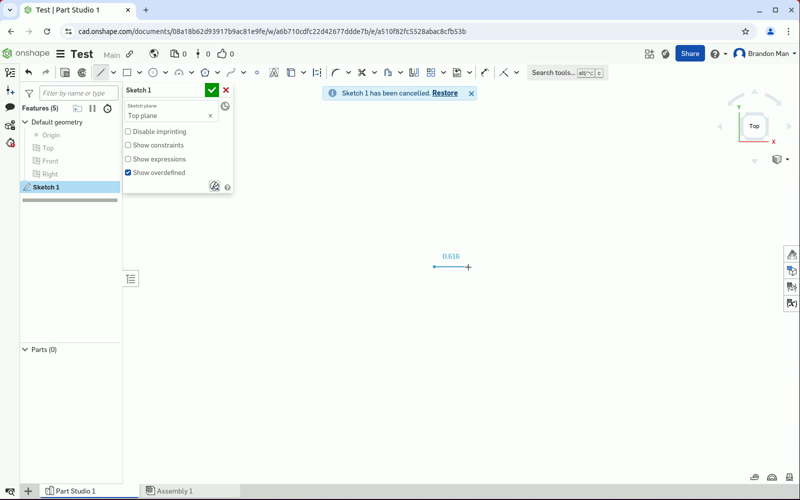
click(468, 266)
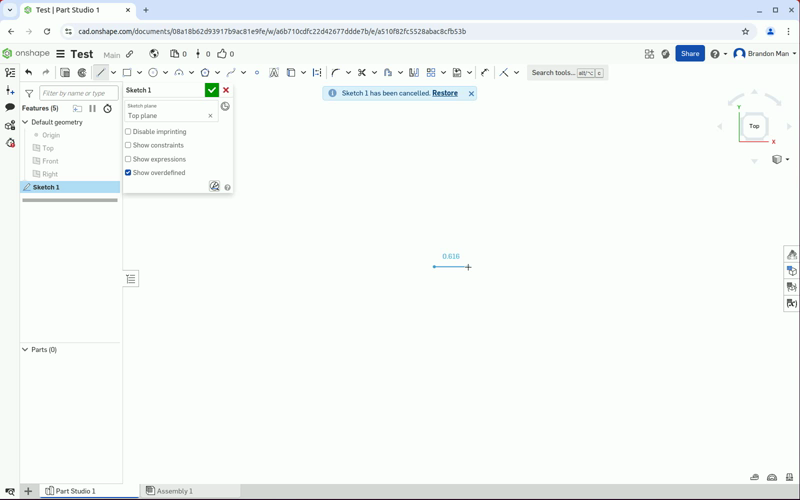
scroll(-6)
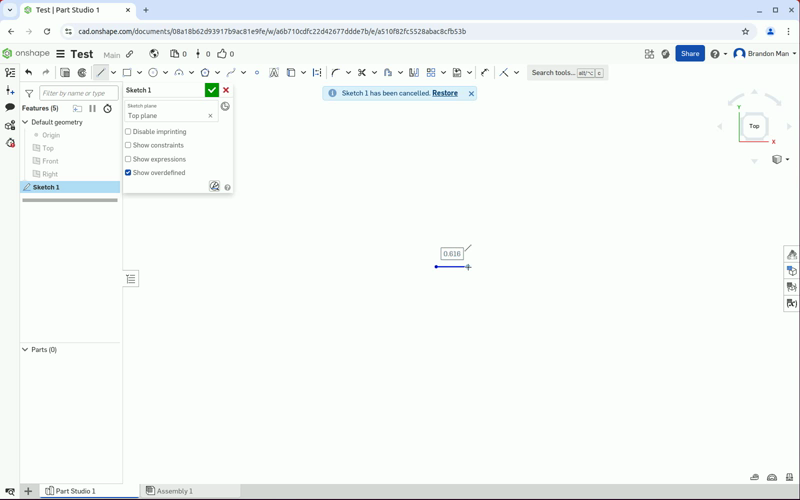
scroll(-6)
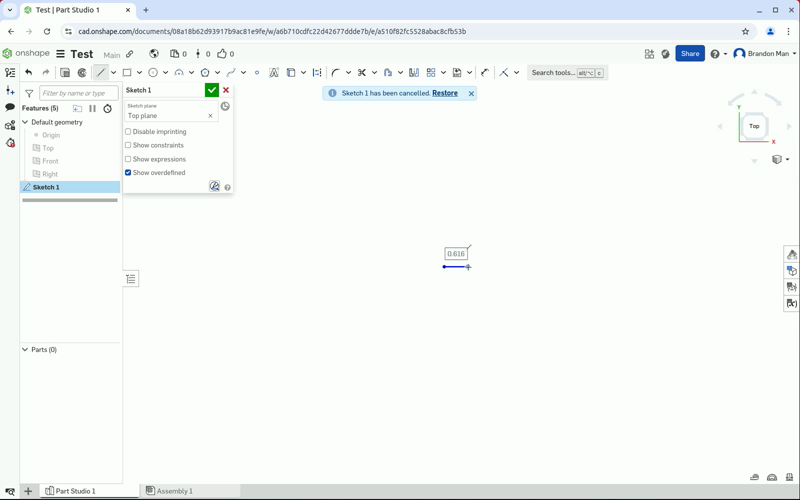
scroll(-6)
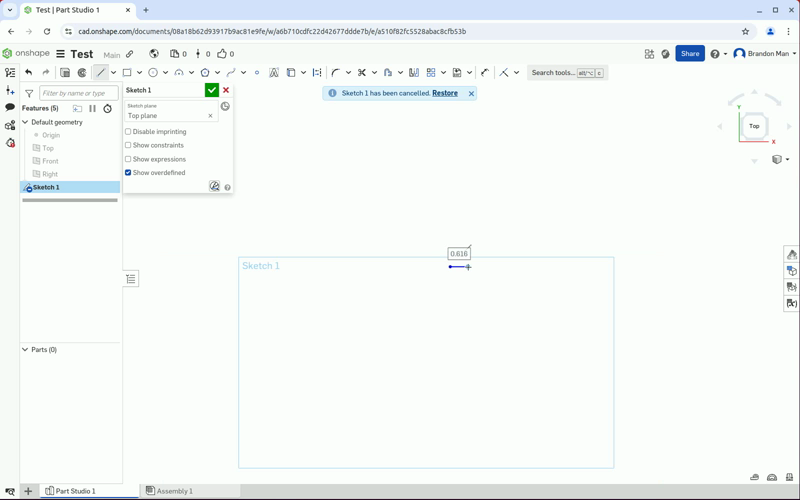
scroll(-6)
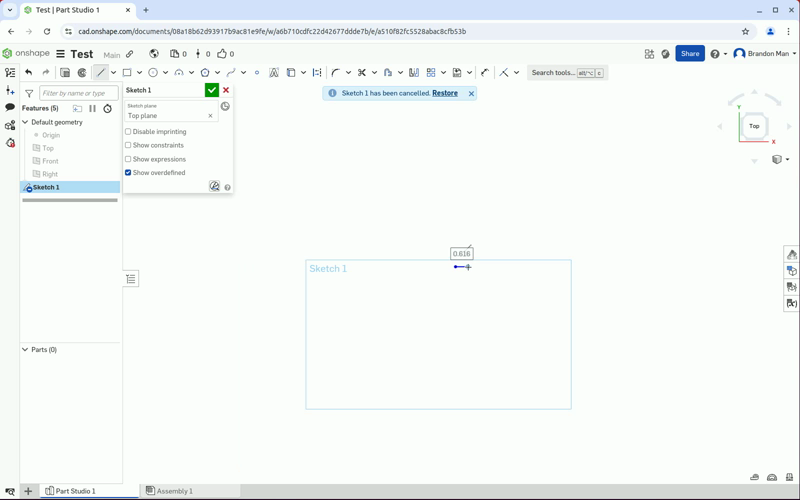
scroll(-6)
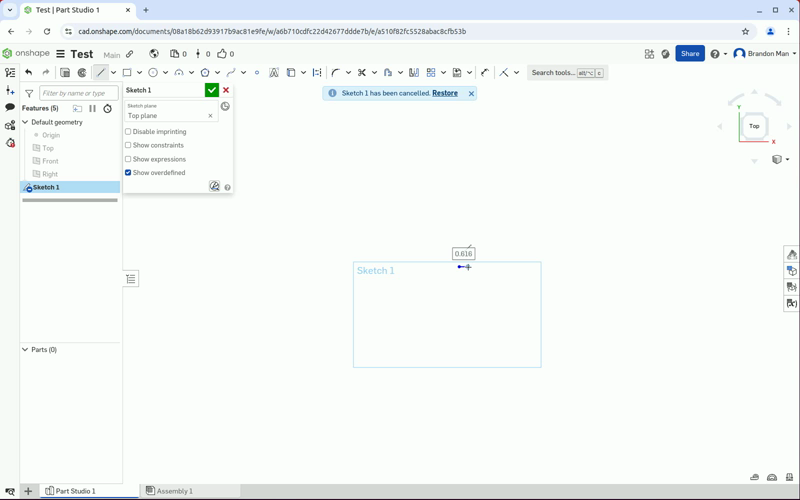
scroll(-6)
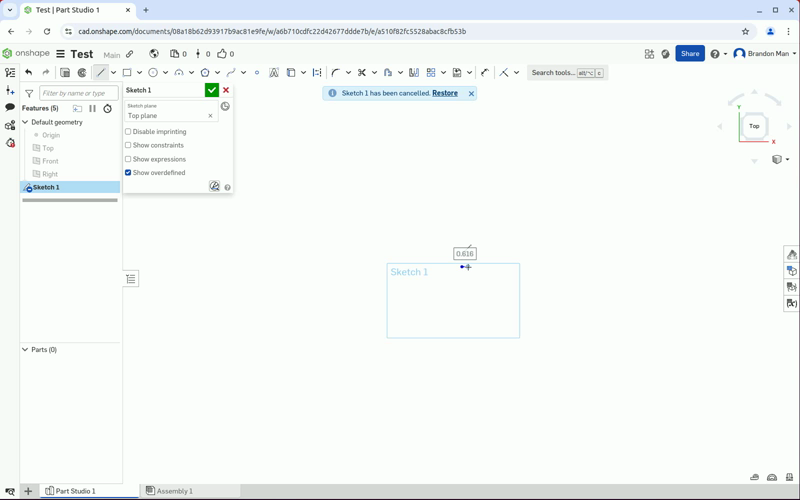
scroll(-6)
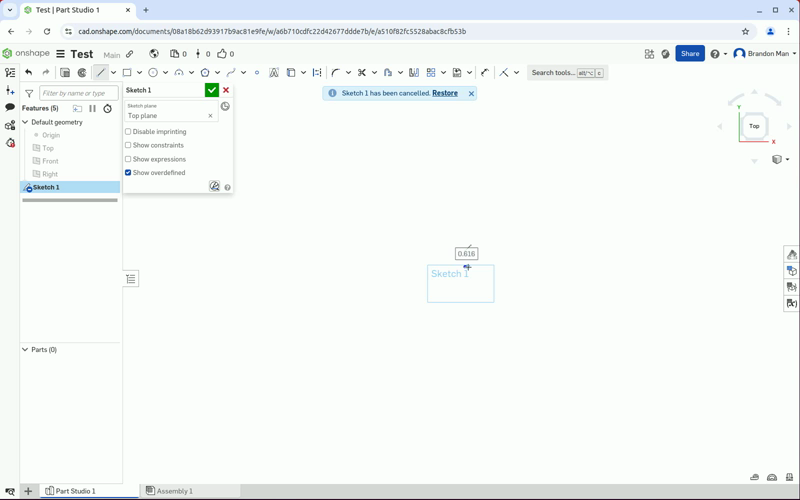
key_up(shift)
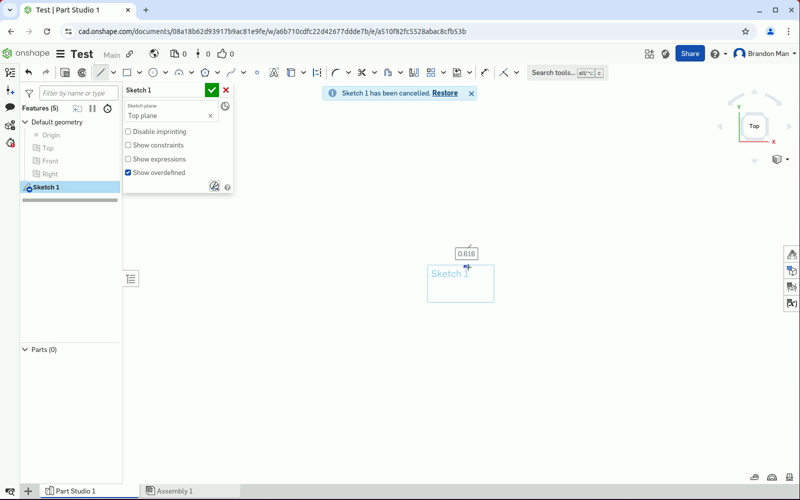
key_down(shift)
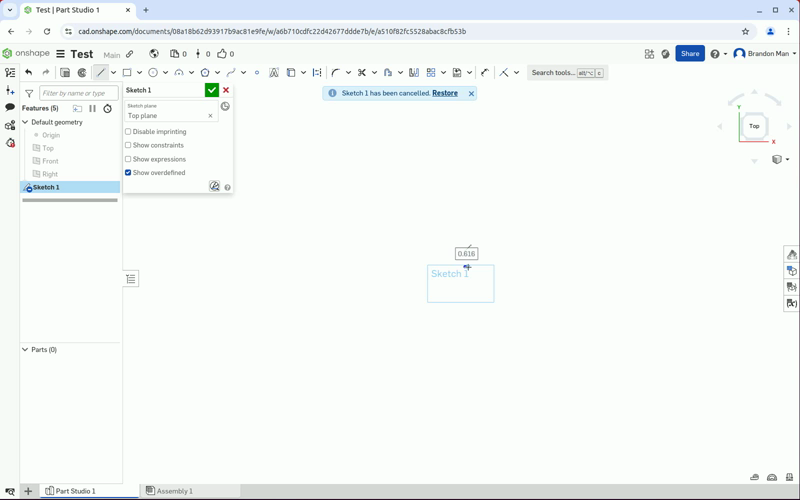
mouse_move(498, 266)
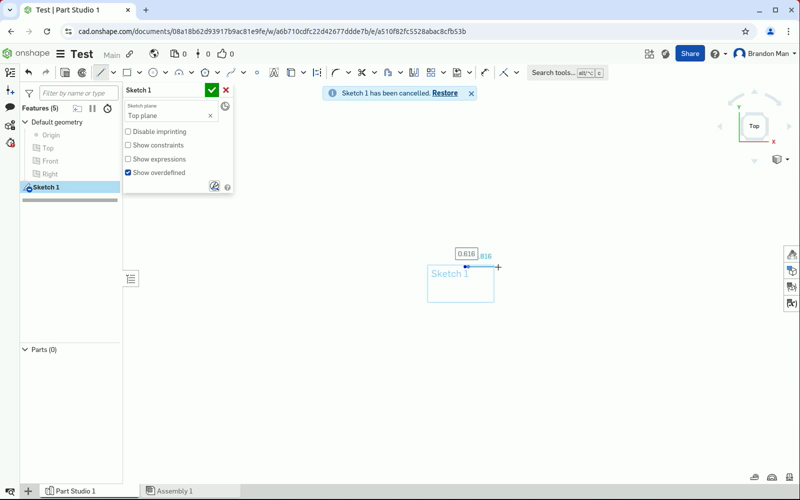
mouse_move(468, 261)
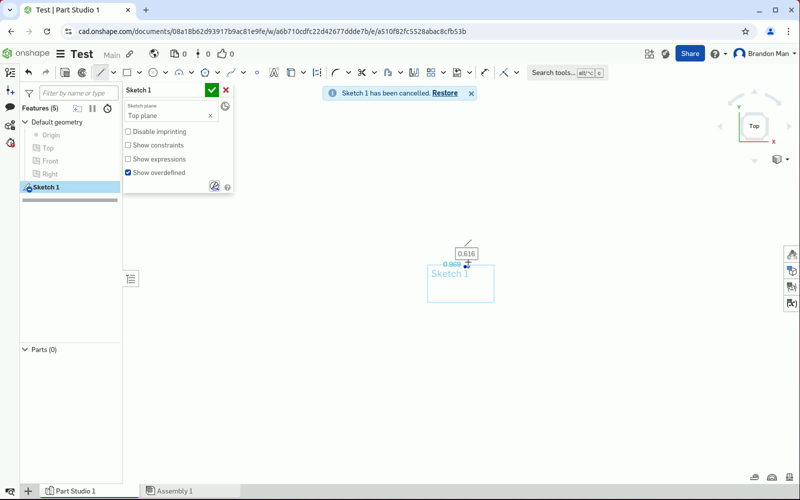
scroll(6)
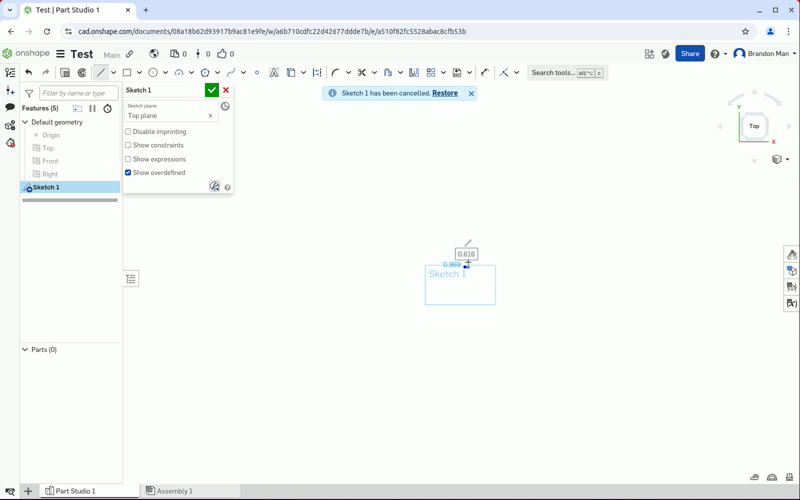
scroll(6)
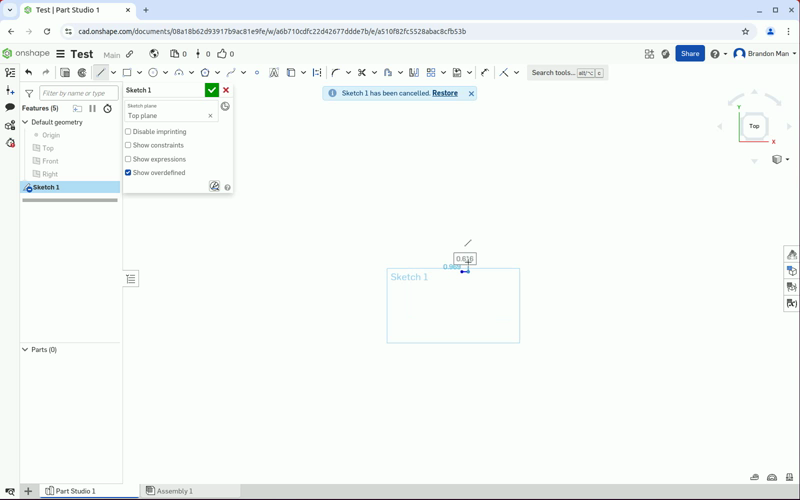
scroll(6)
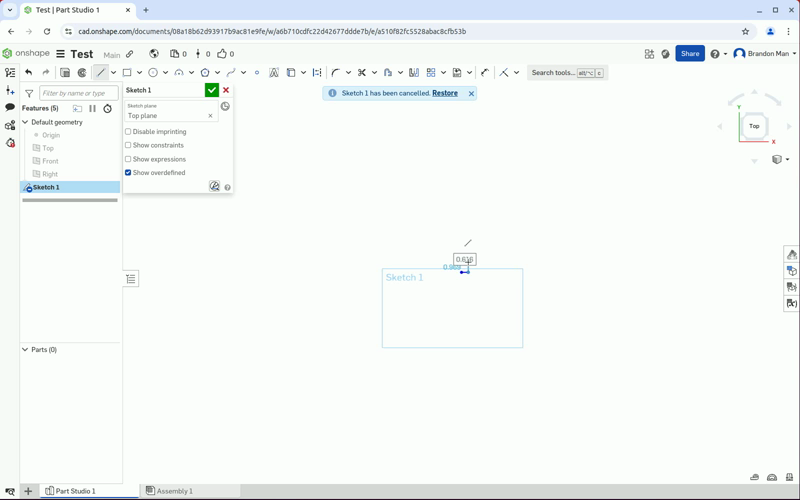
scroll(6)
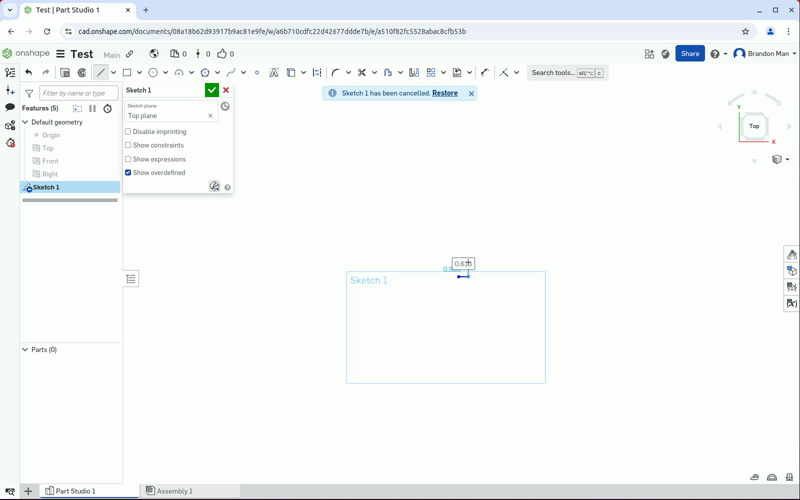
scroll(6)
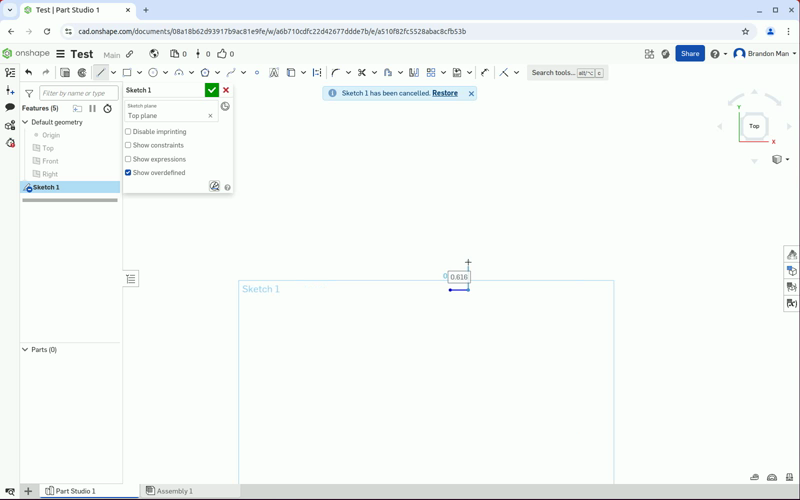
scroll(6)
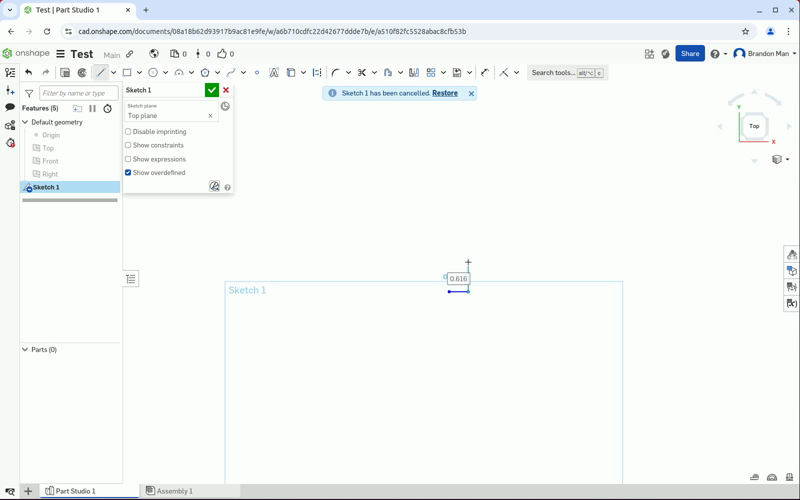
scroll(6)
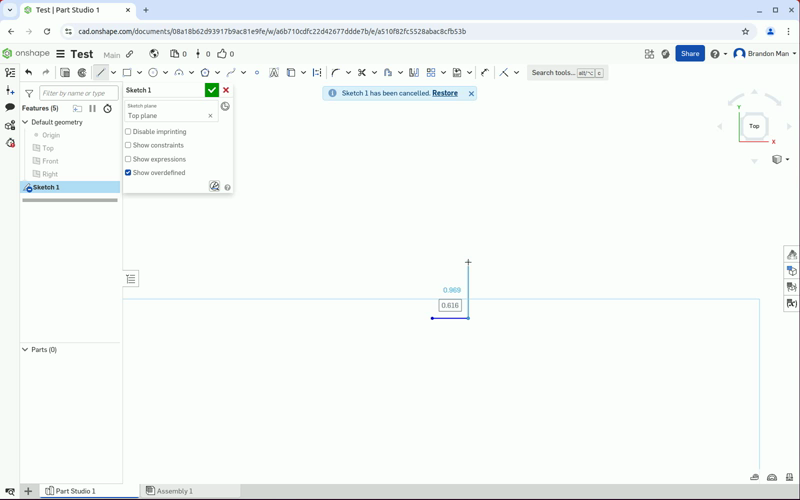
click(468, 261)
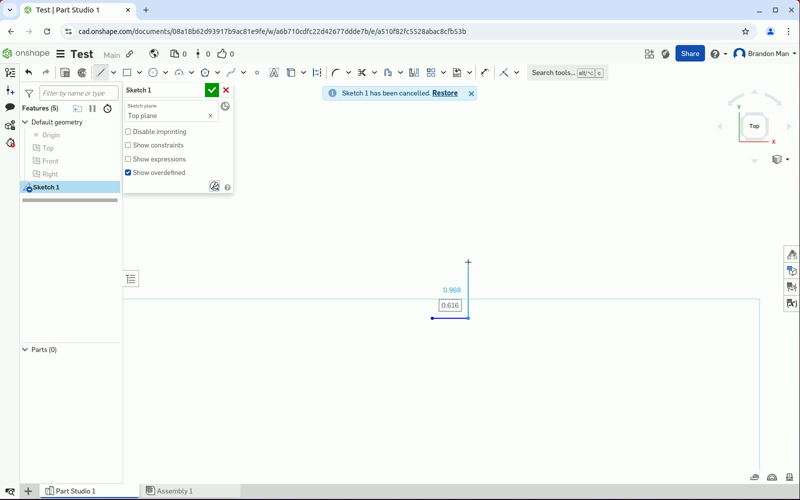
scroll(-6)
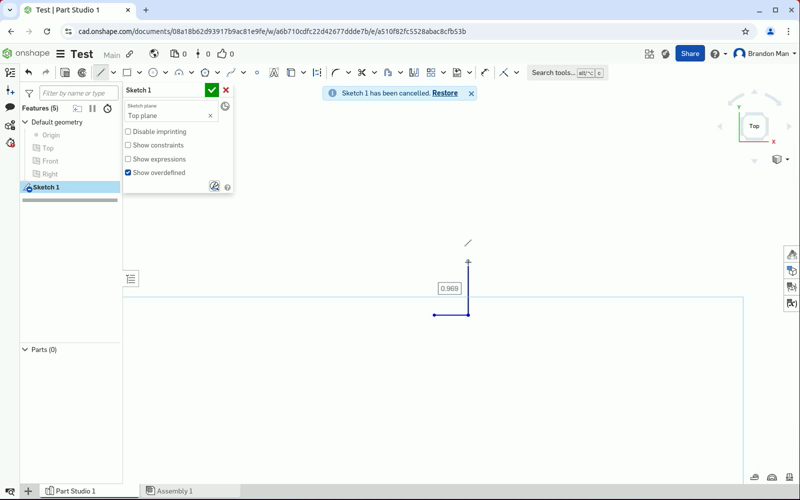
scroll(-6)
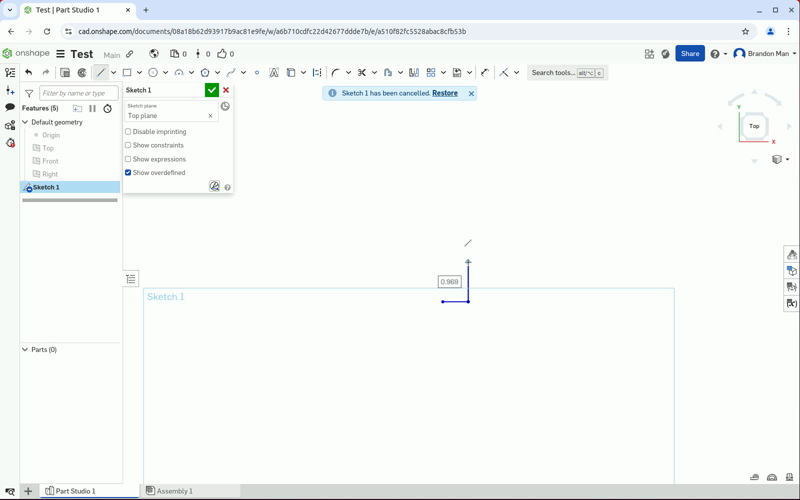
scroll(-6)
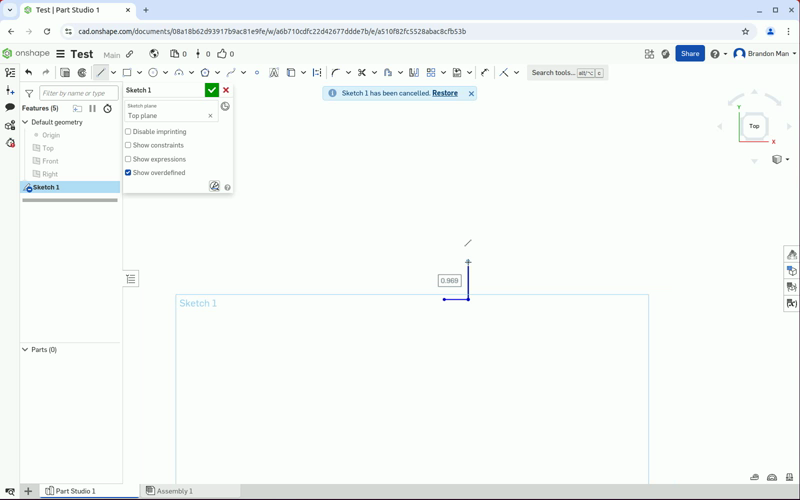
scroll(-6)
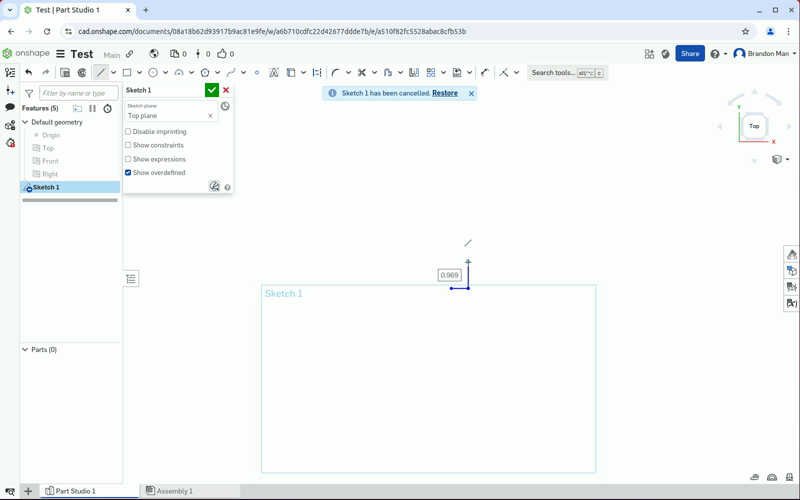
scroll(-6)
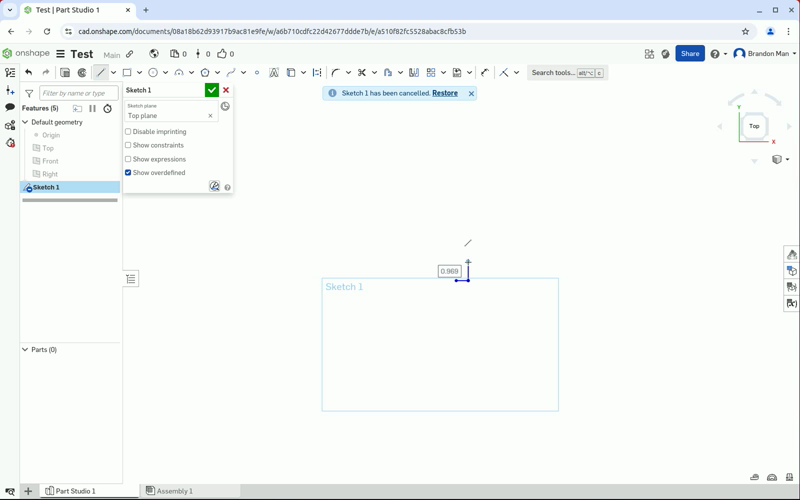
scroll(-6)
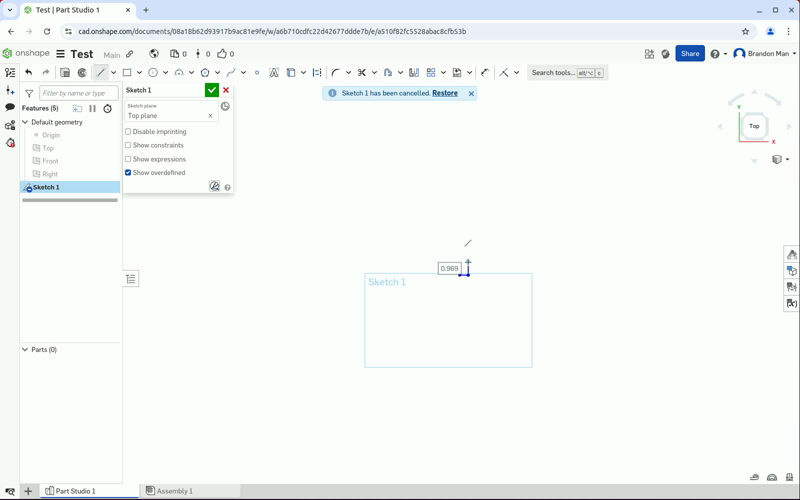
scroll(-6)
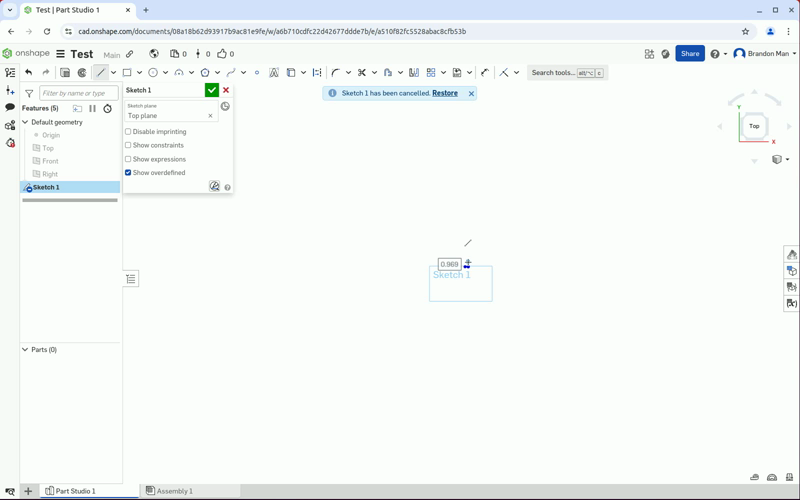
key_up(shift)
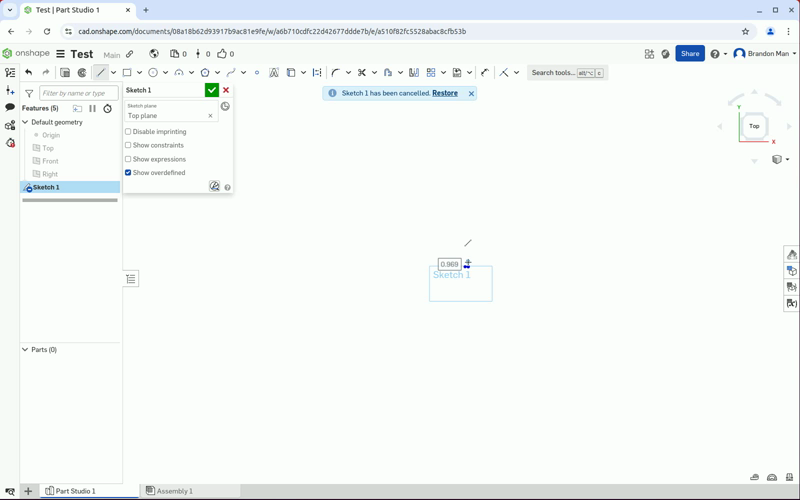
key_down(shift)
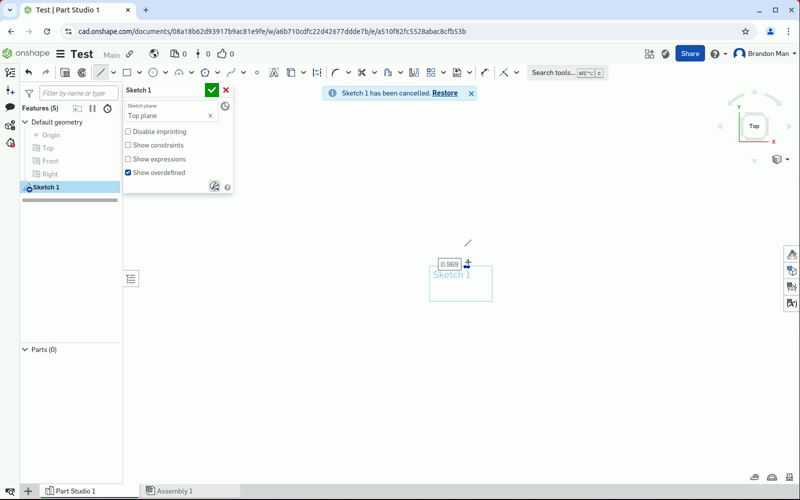
mouse_move(498, 261)
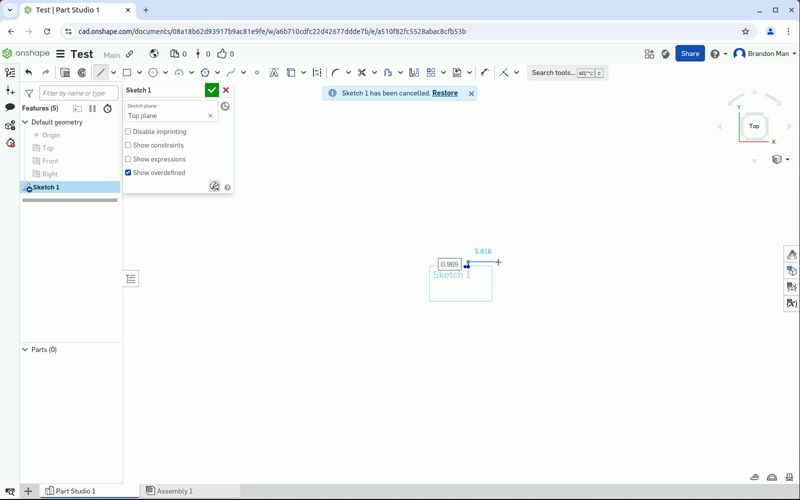
mouse_move(465, 261)
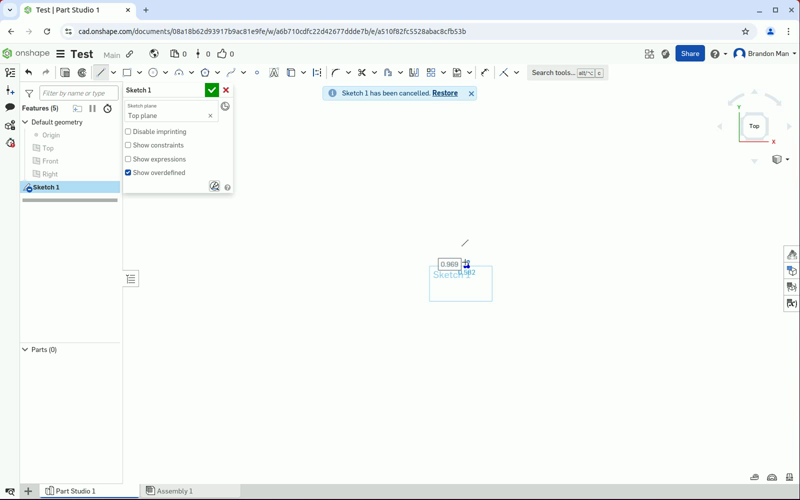
scroll(6)
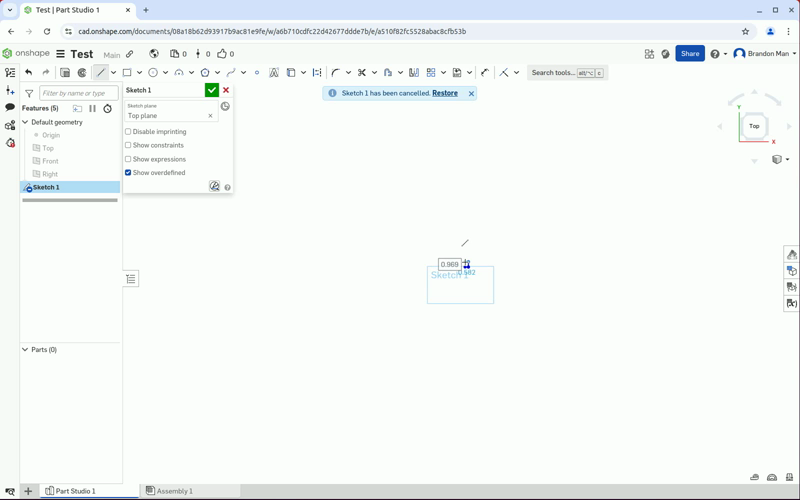
scroll(6)
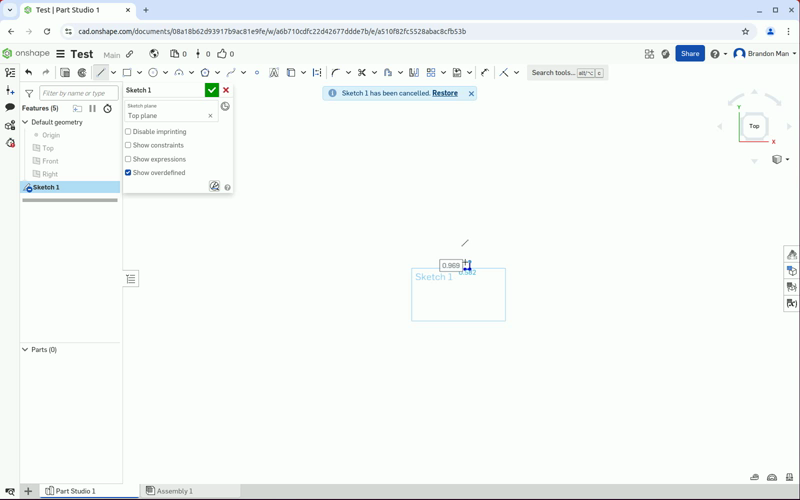
scroll(6)
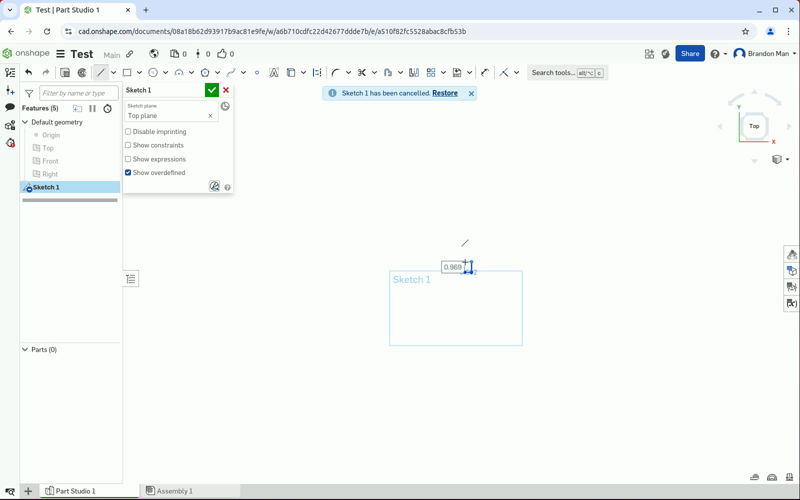
scroll(6)
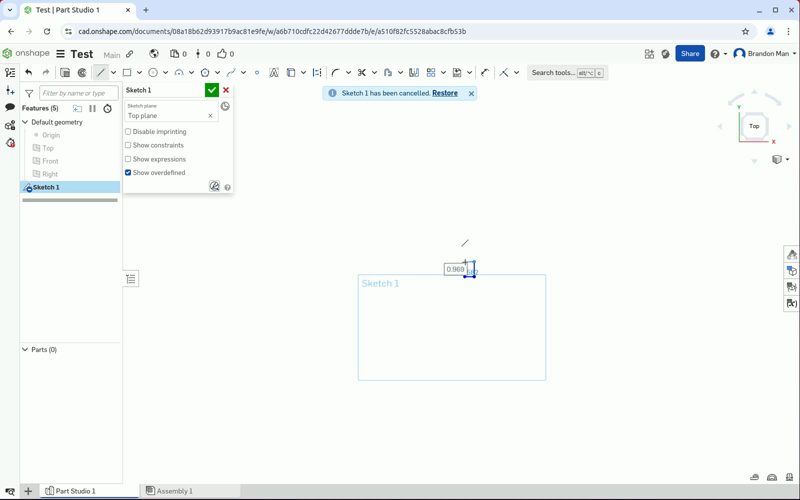
scroll(6)
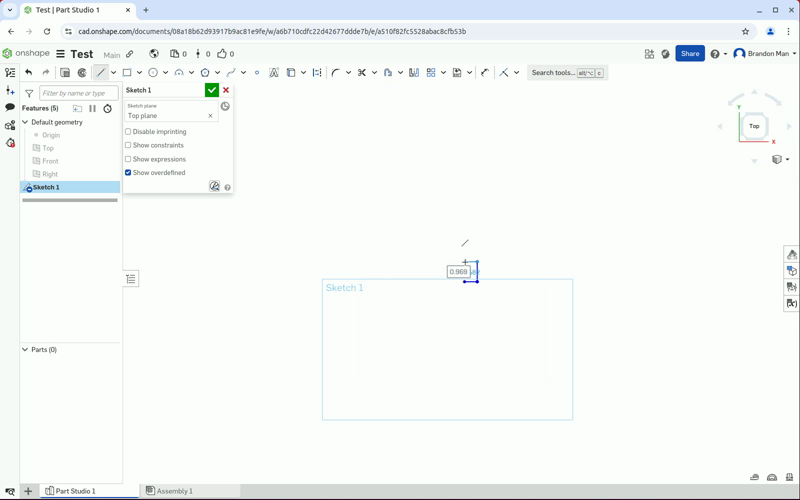
scroll(6)
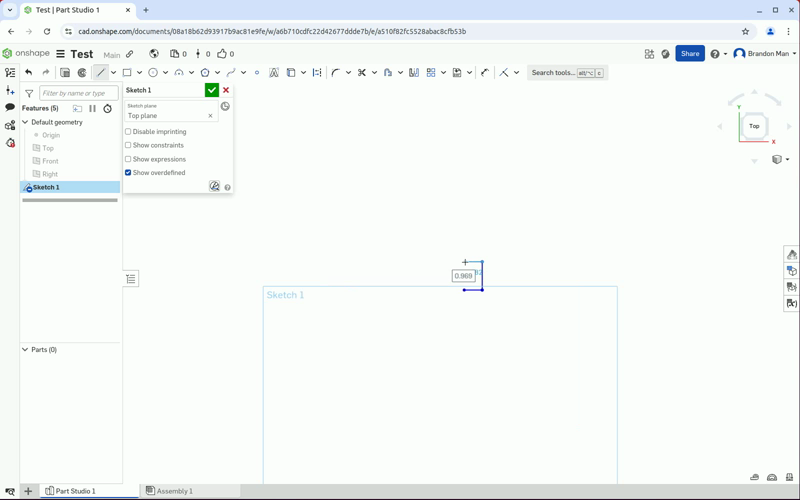
scroll(6)
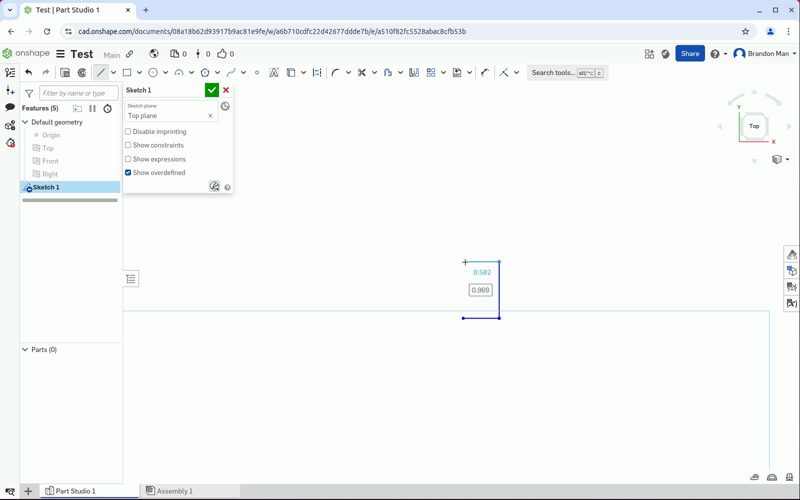
click(465, 261)
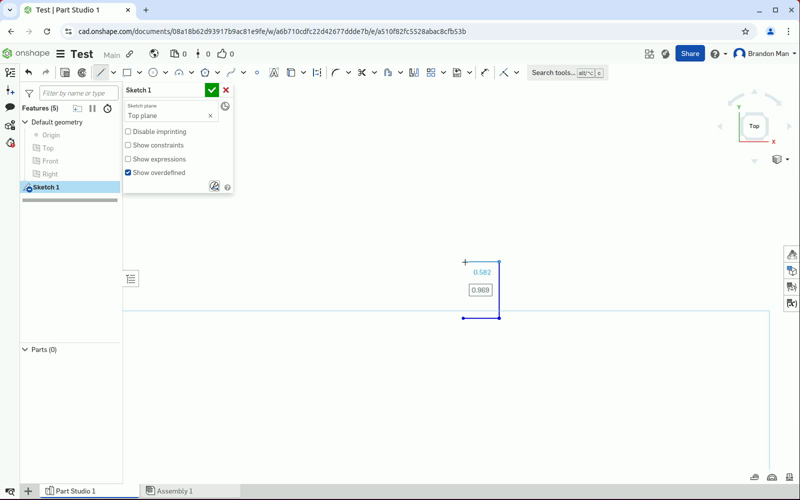
scroll(-6)
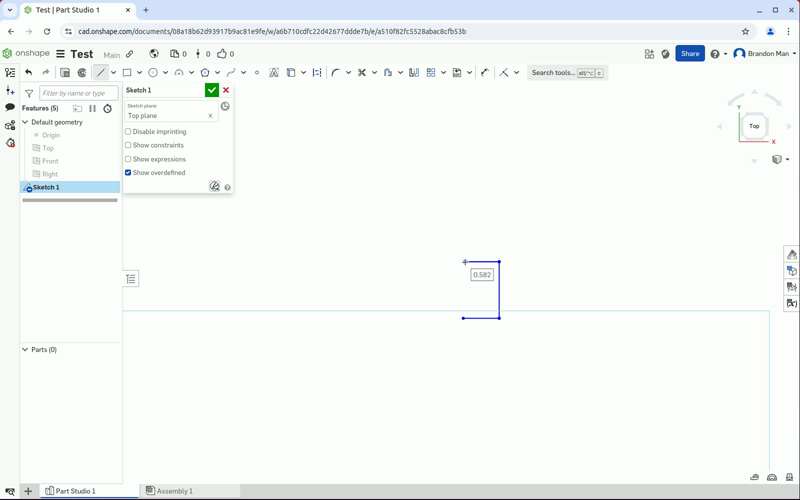
scroll(-6)
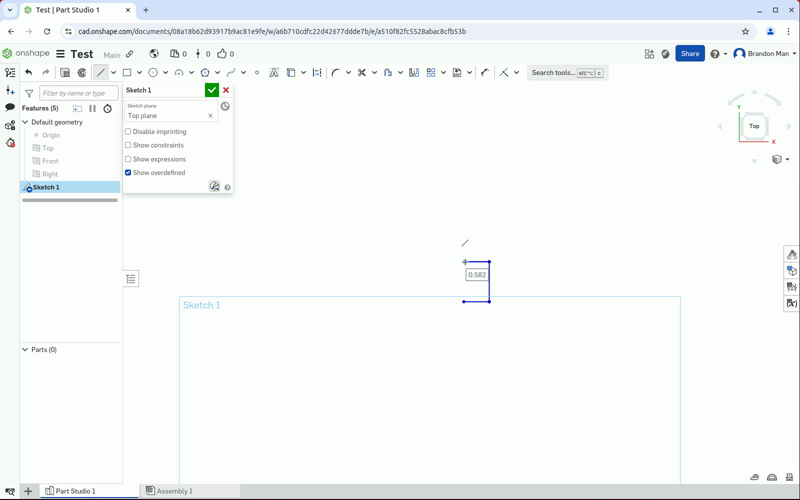
scroll(-6)
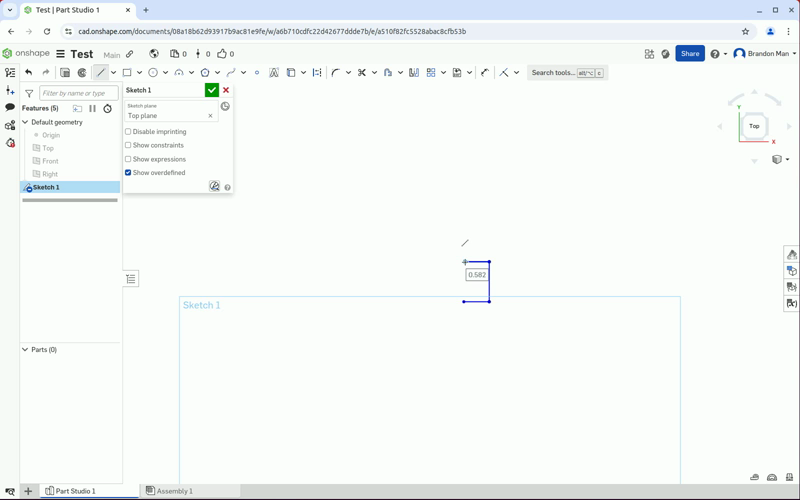
scroll(-6)
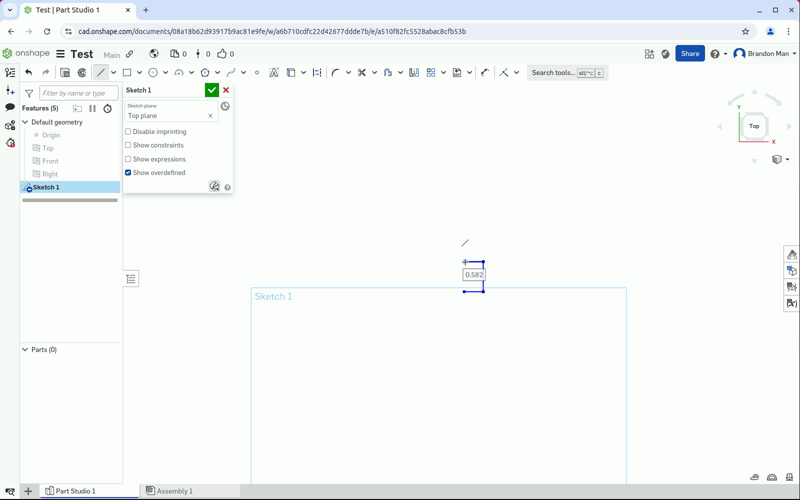
scroll(-6)
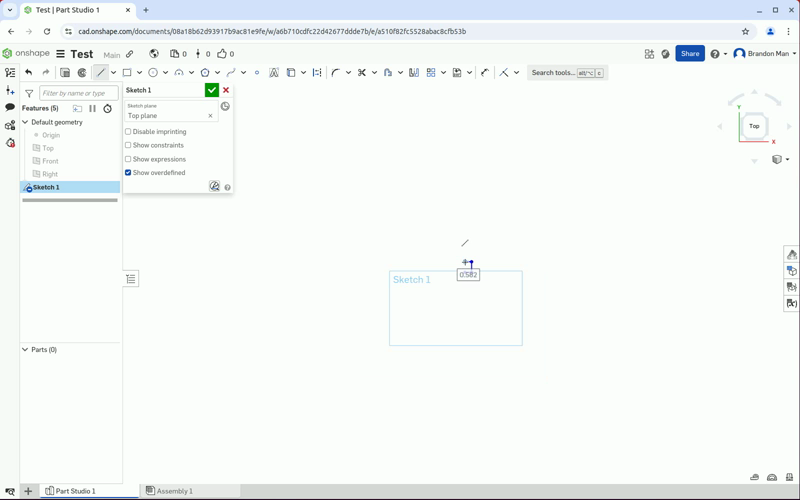
scroll(-6)
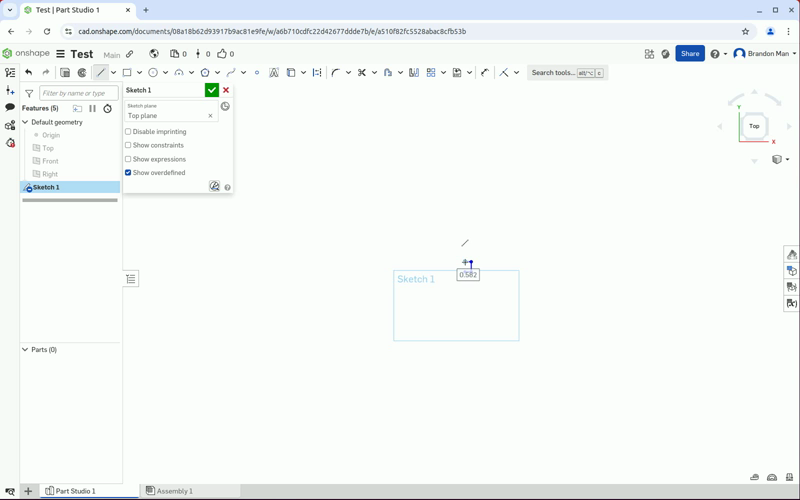
scroll(-6)
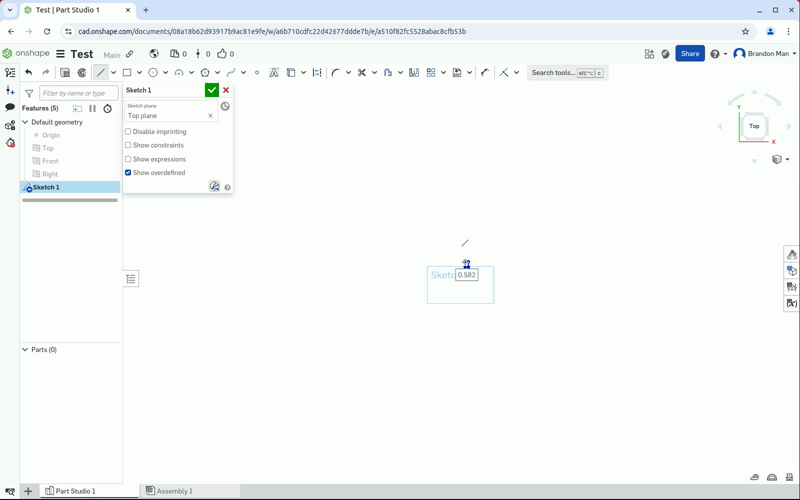
key_up(shift)
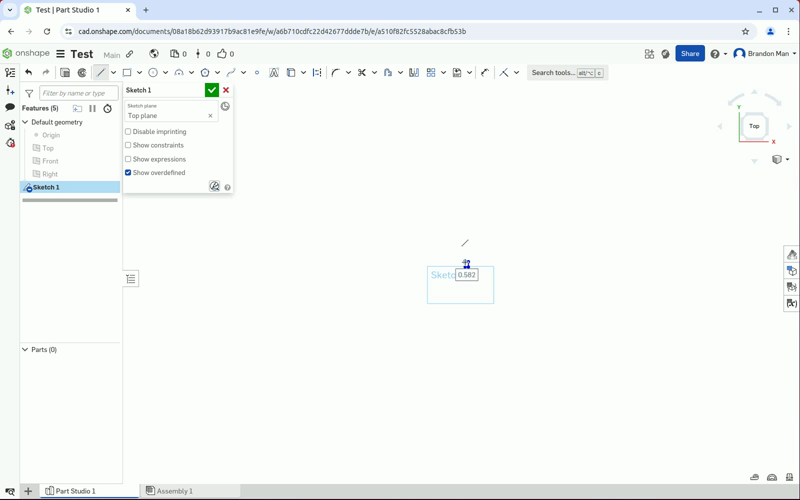
mouse_move(495, 261)
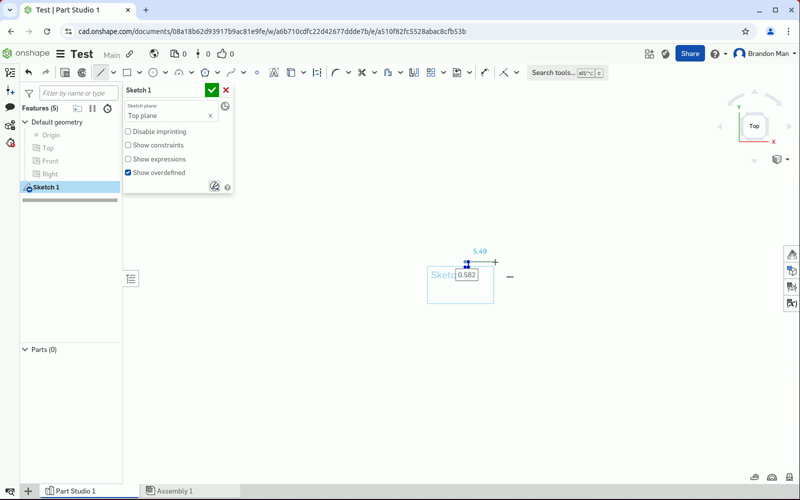
key_down(shift)
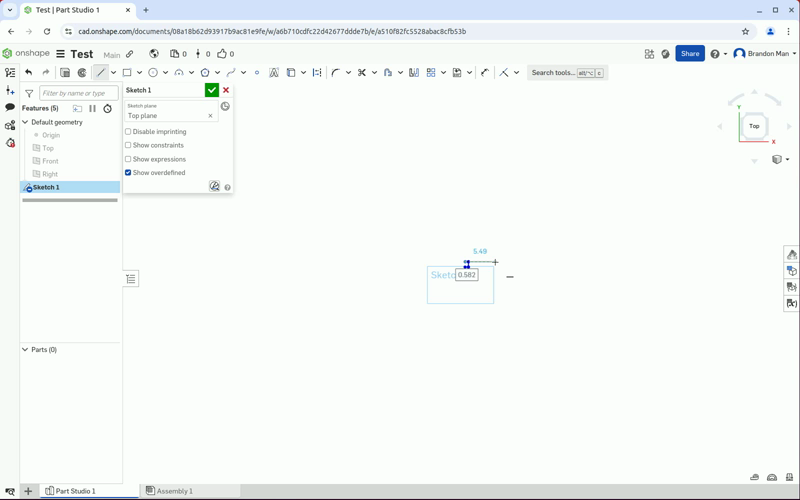
mouse_move(465, 266)
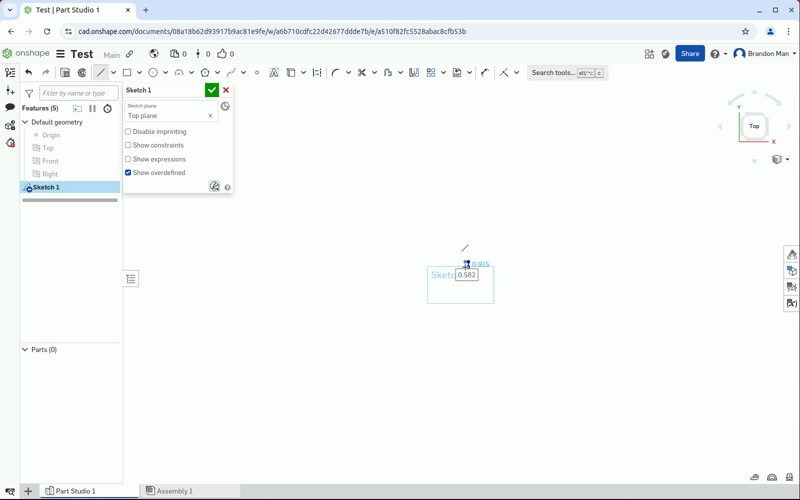
scroll(6)
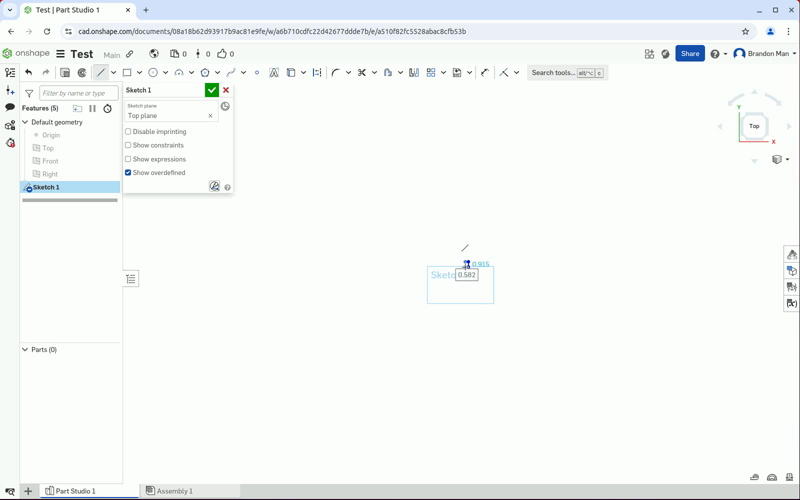
scroll(6)
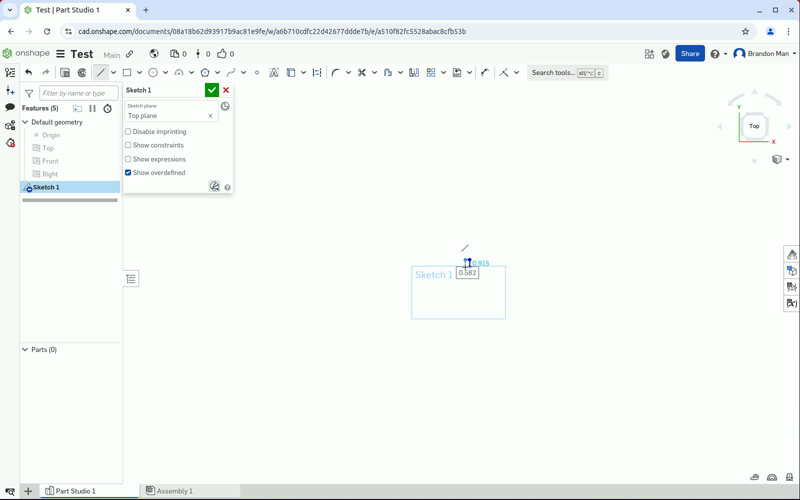
scroll(6)
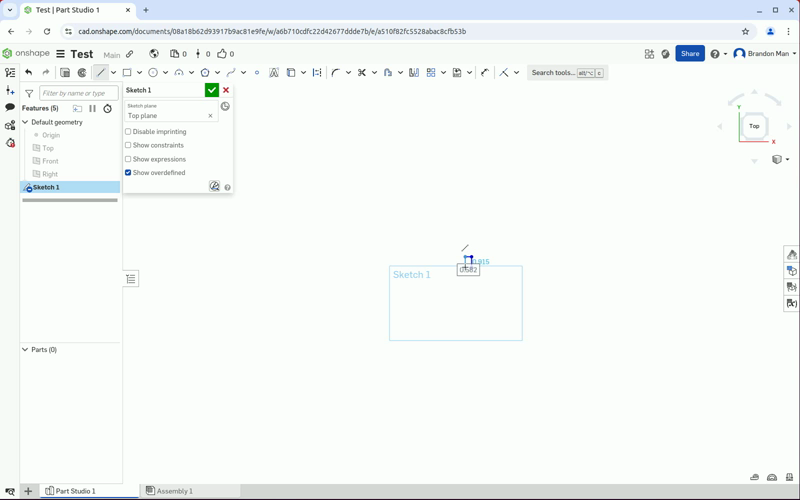
scroll(6)
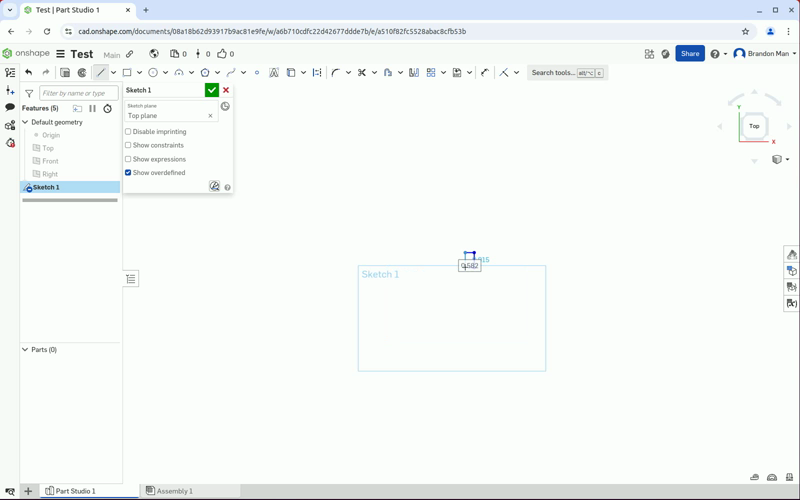
scroll(6)
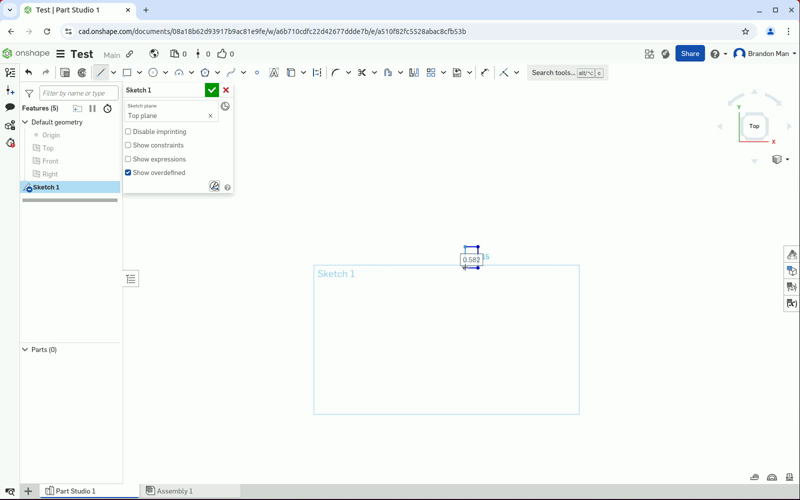
scroll(6)
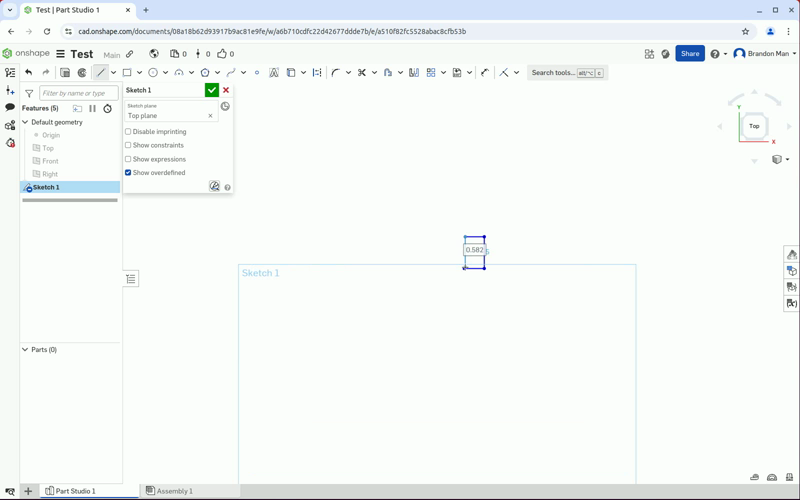
scroll(6)
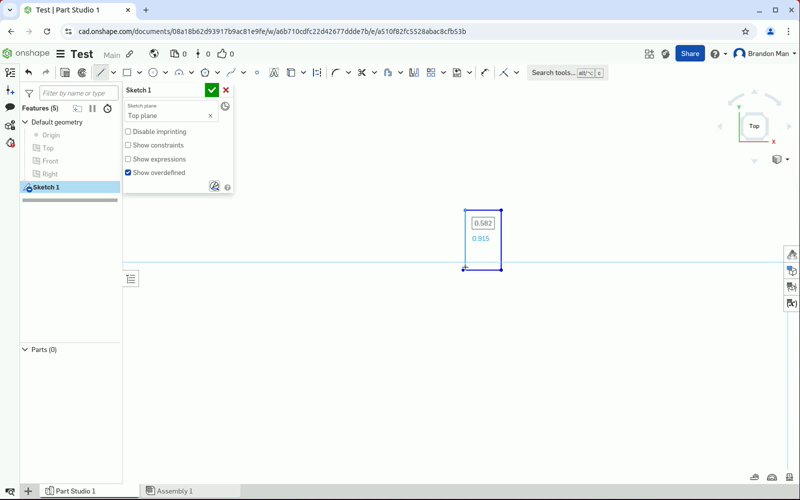
key_up(shift)
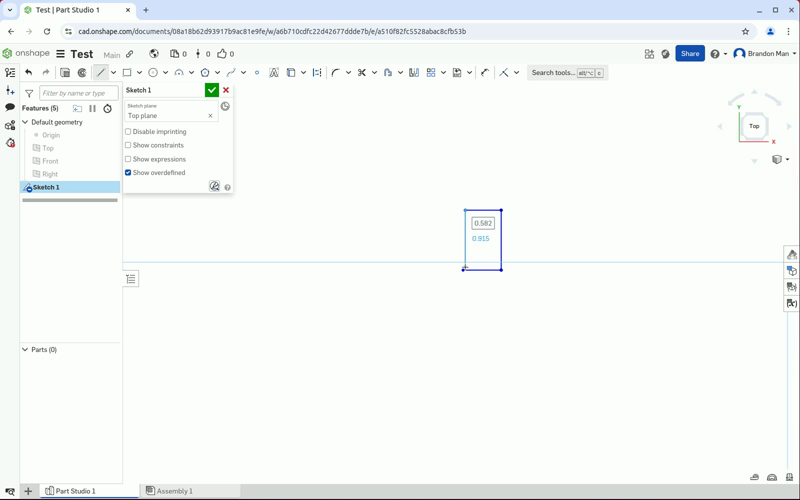
click(465, 266)
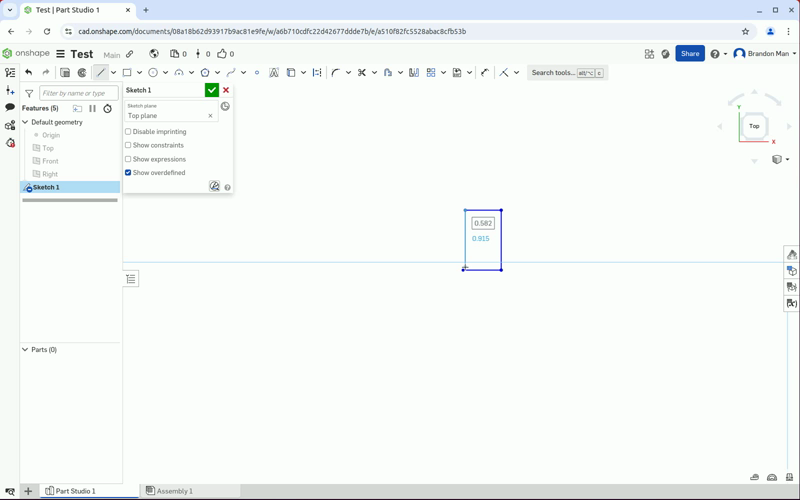
scroll(-6)
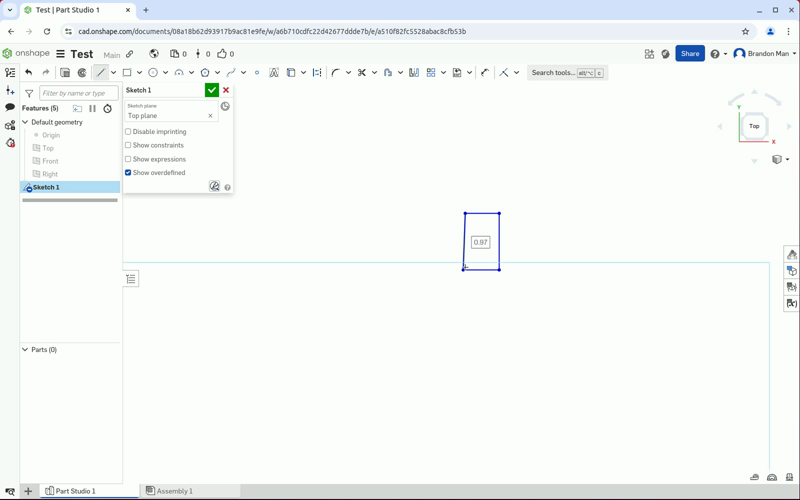
scroll(-6)
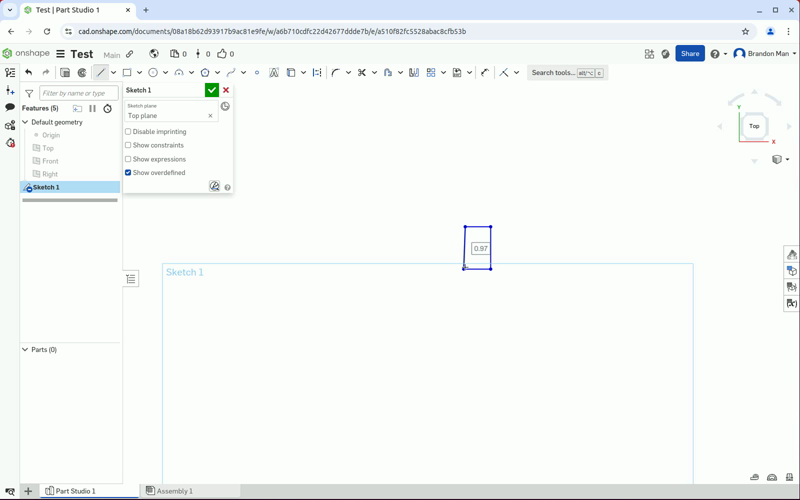
scroll(-6)
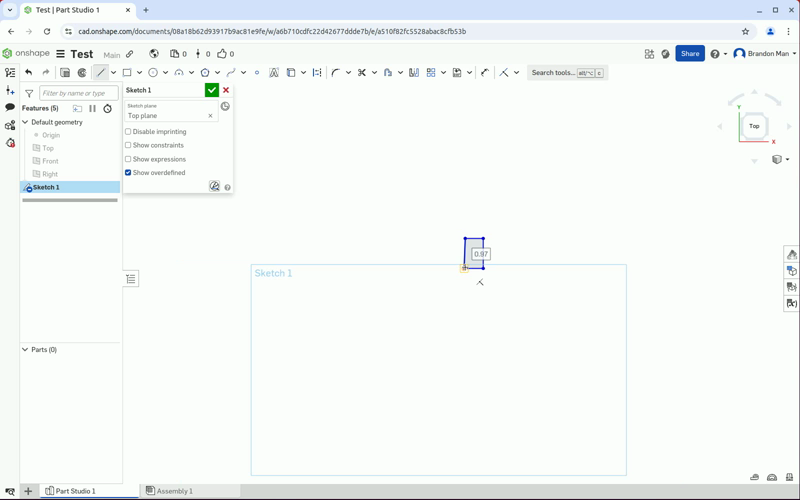
scroll(-6)
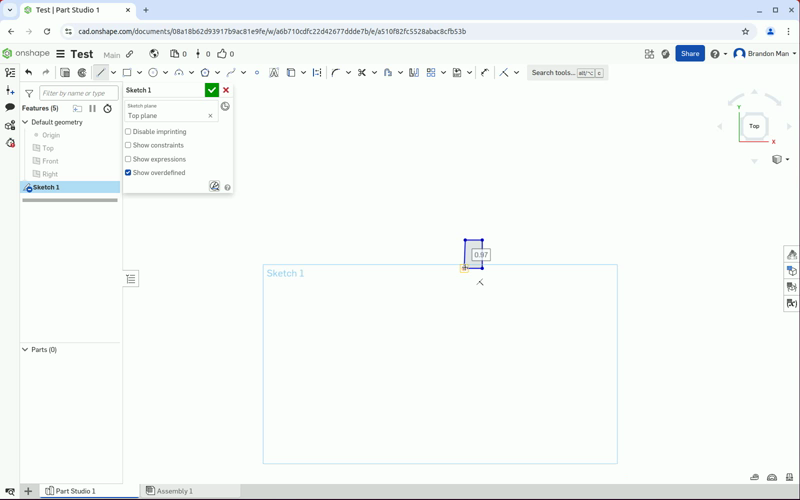
scroll(-6)
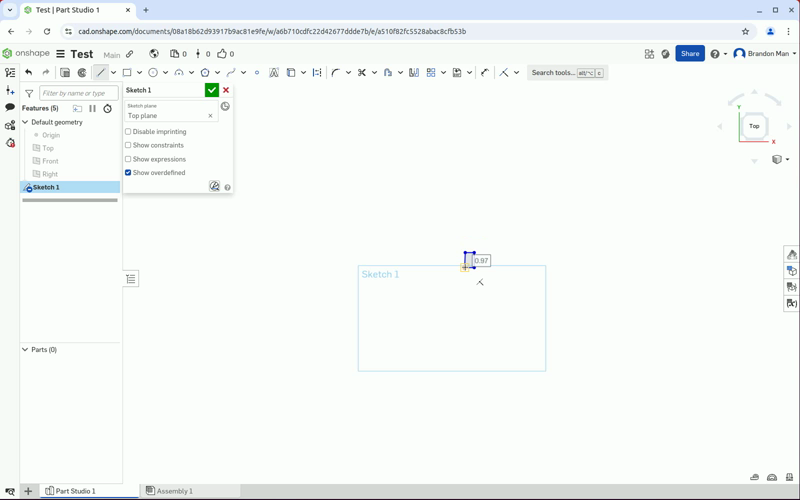
scroll(-6)
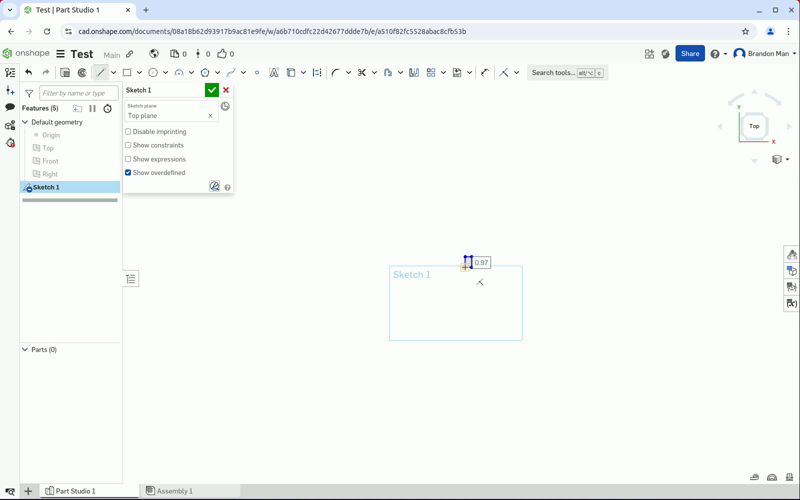
scroll(-6)
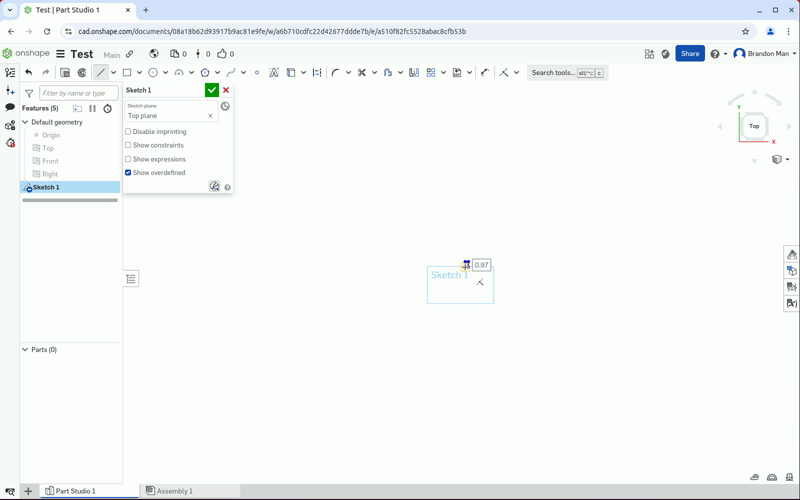
key(esc)
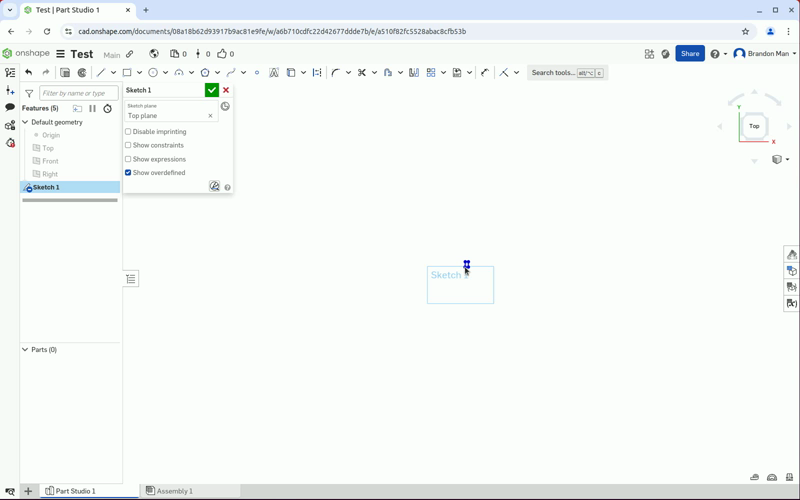
mouse_move(466, 265)
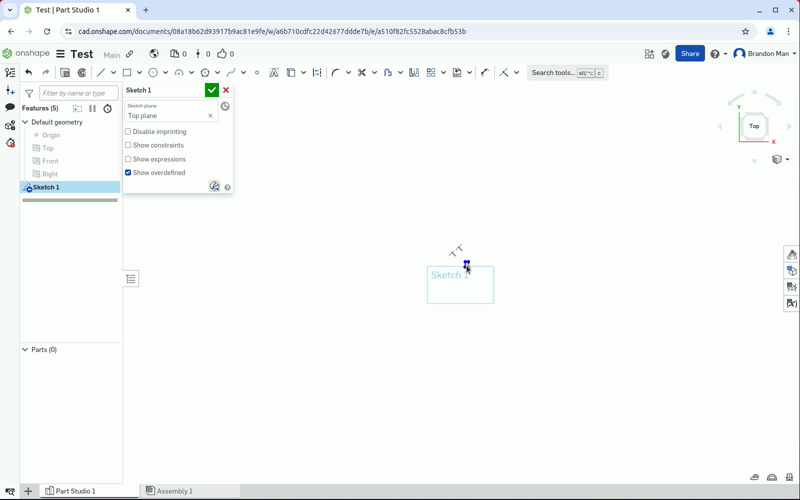
scroll(6)
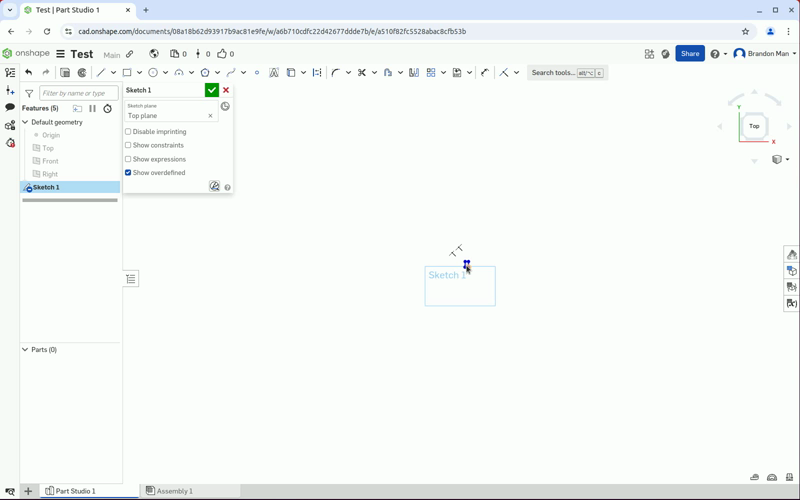
scroll(6)
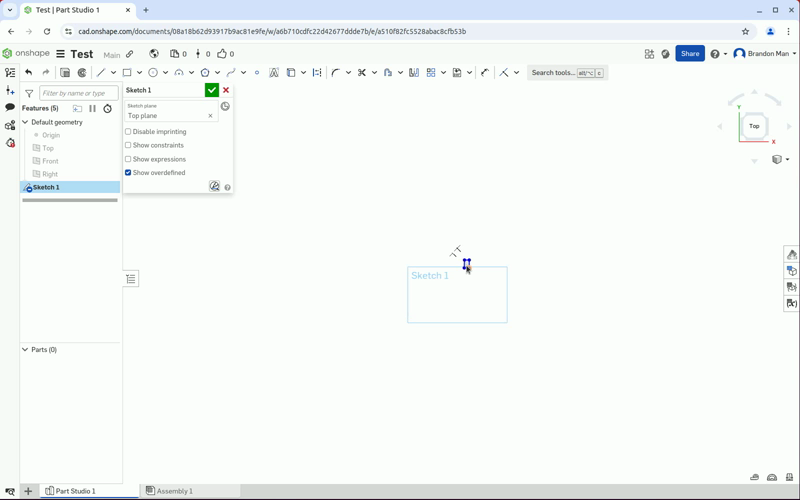
scroll(6)
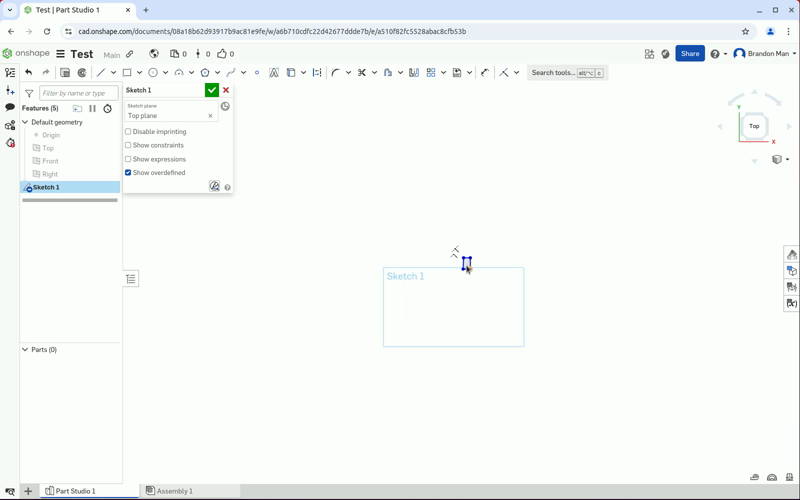
scroll(6)
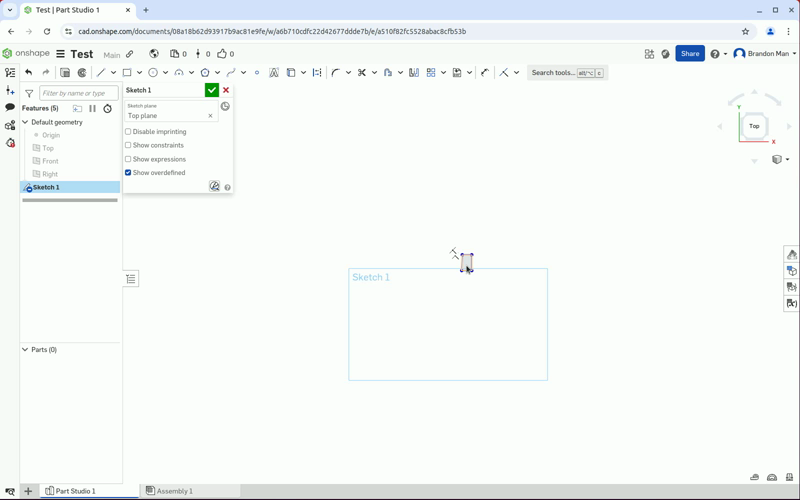
scroll(6)
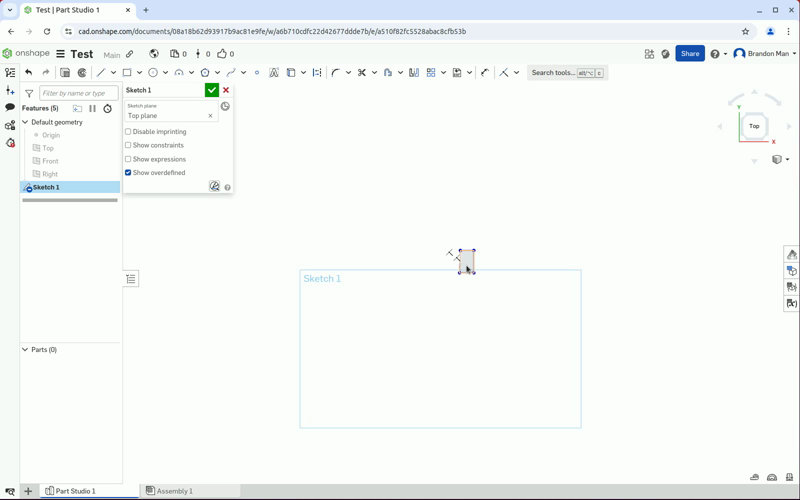
scroll(6)
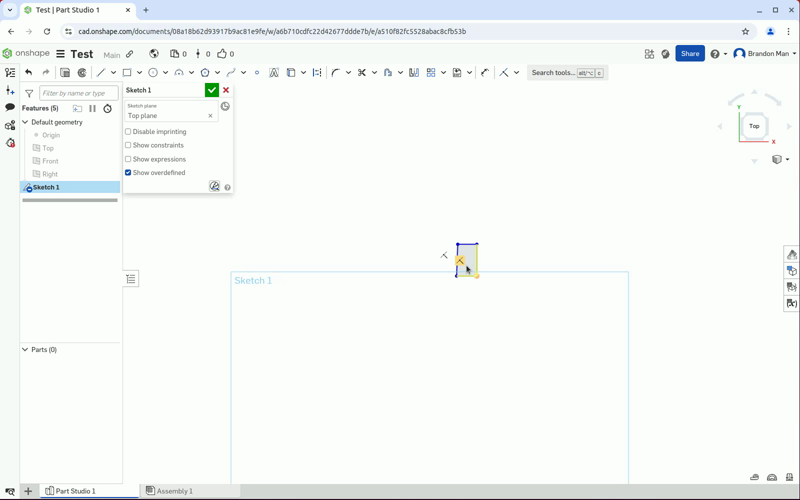
scroll(6)
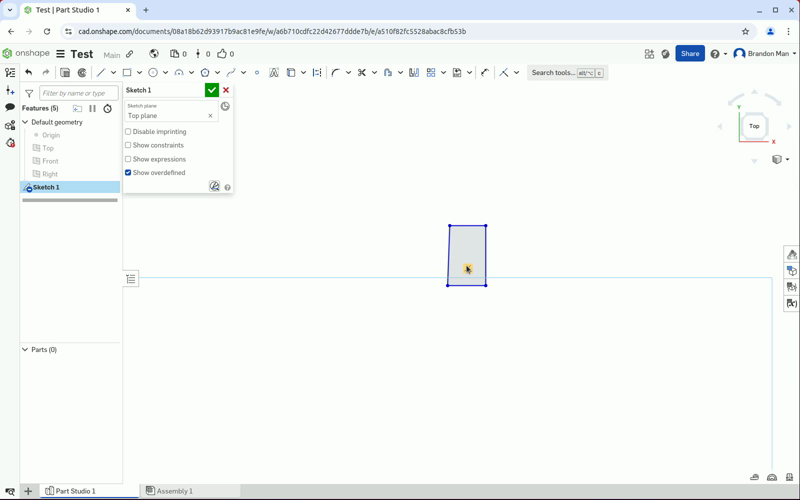
click(466, 265)
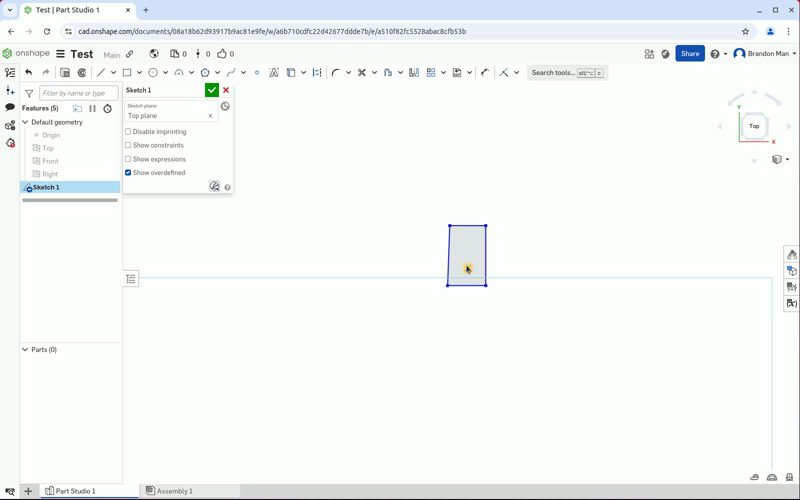
scroll(-6)
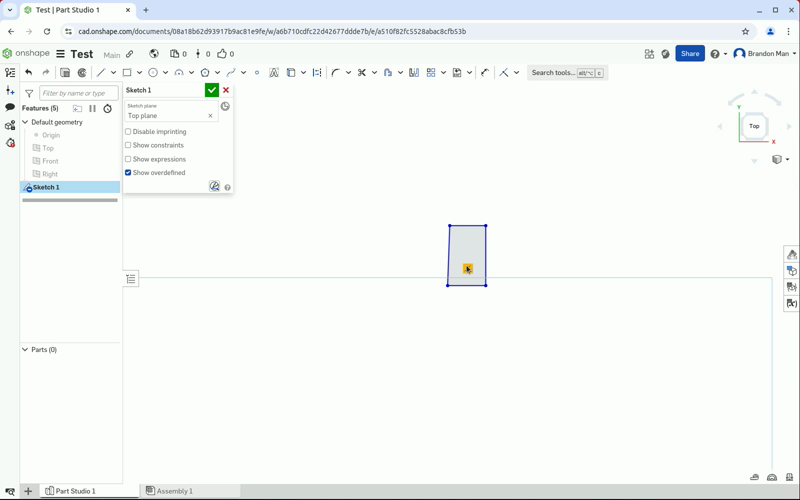
scroll(-6)
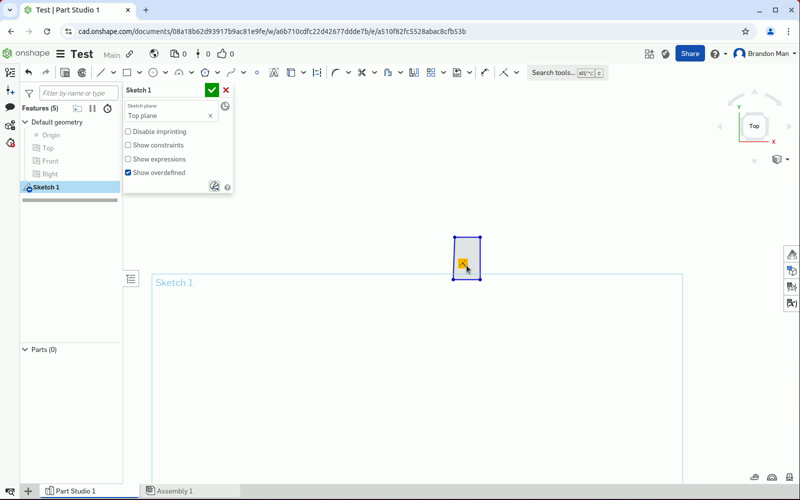
scroll(-6)
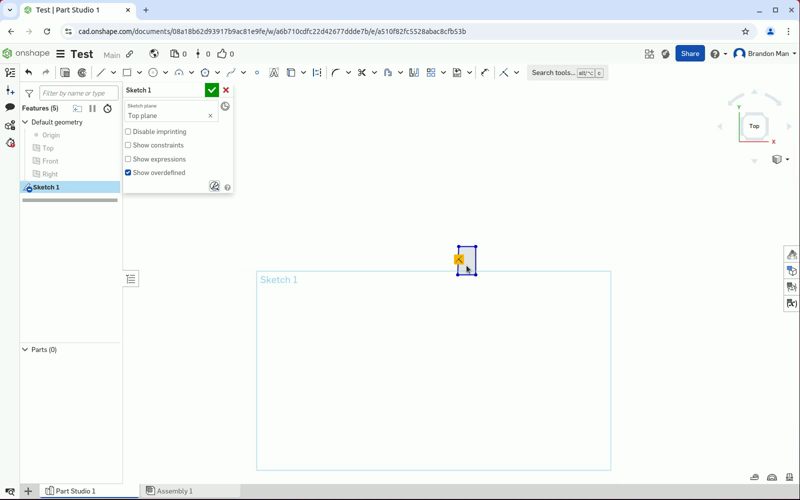
scroll(-6)
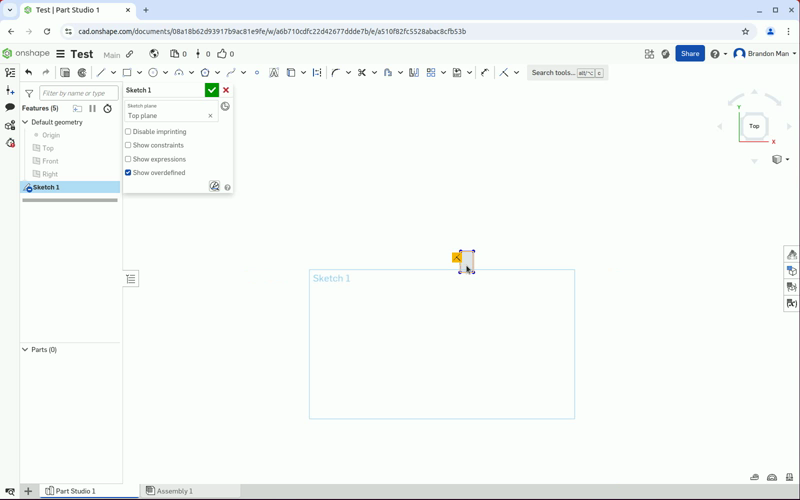
scroll(-6)
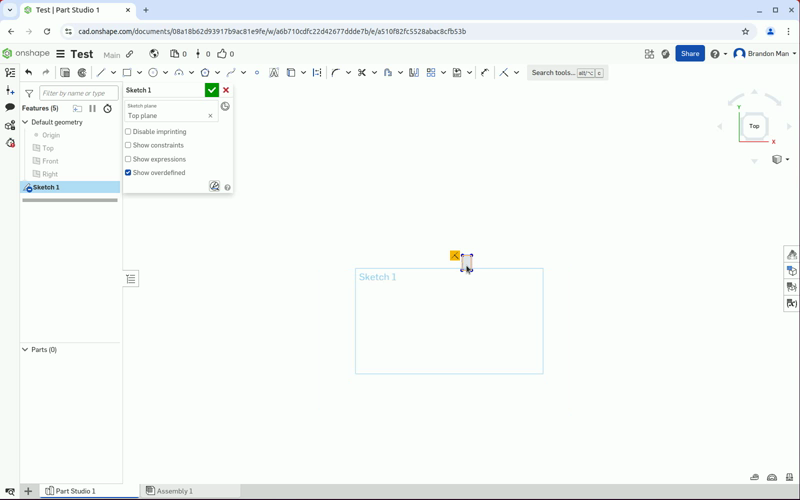
scroll(-6)
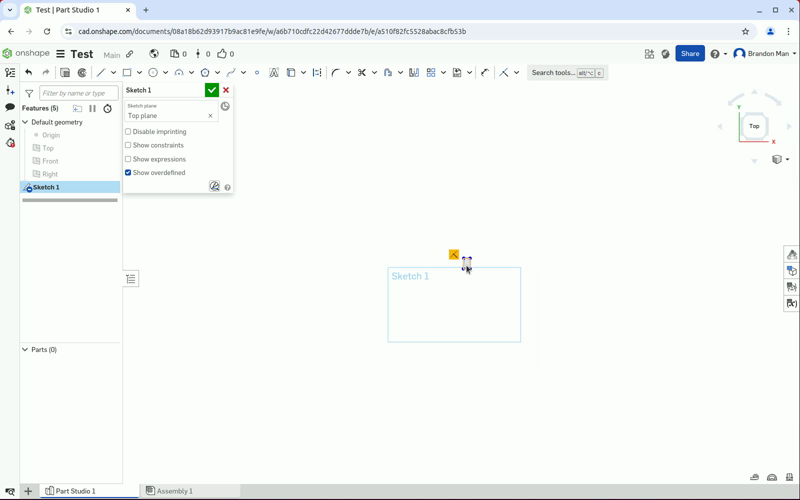
scroll(-6)
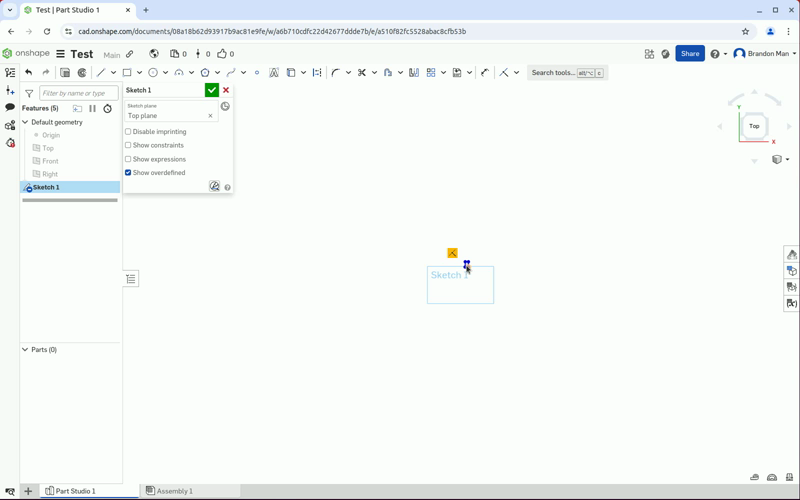
mouse_move(73, 352)
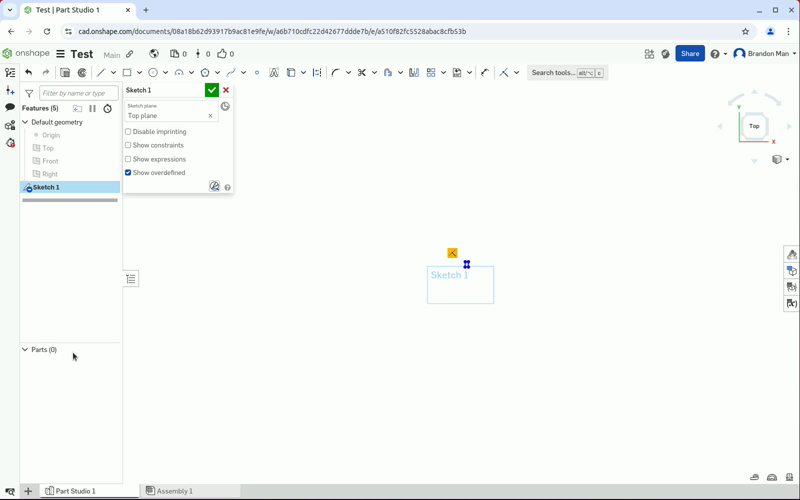
key(shift+y)
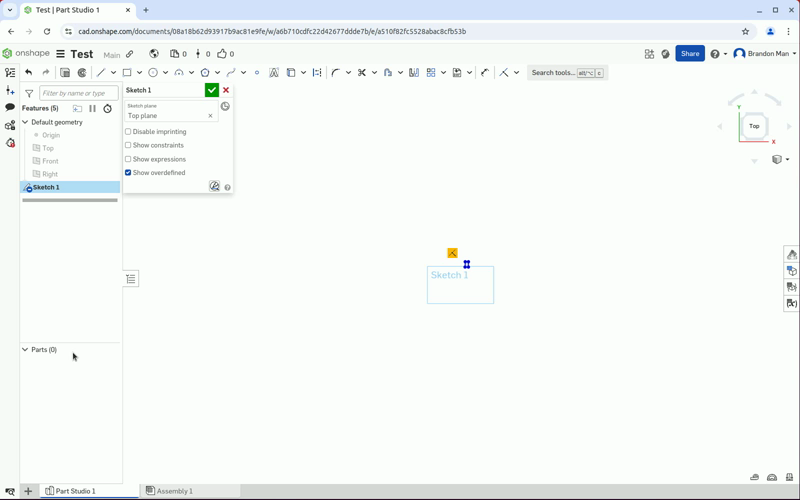
key(shift+e)
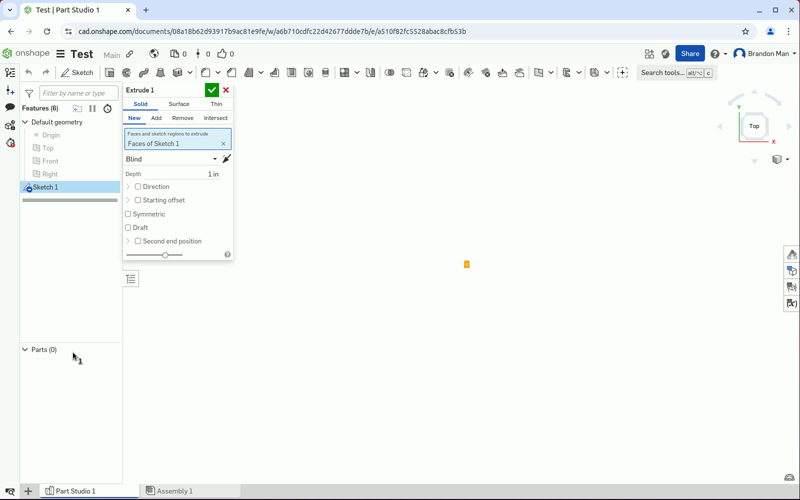
mouse_move(143, 106)
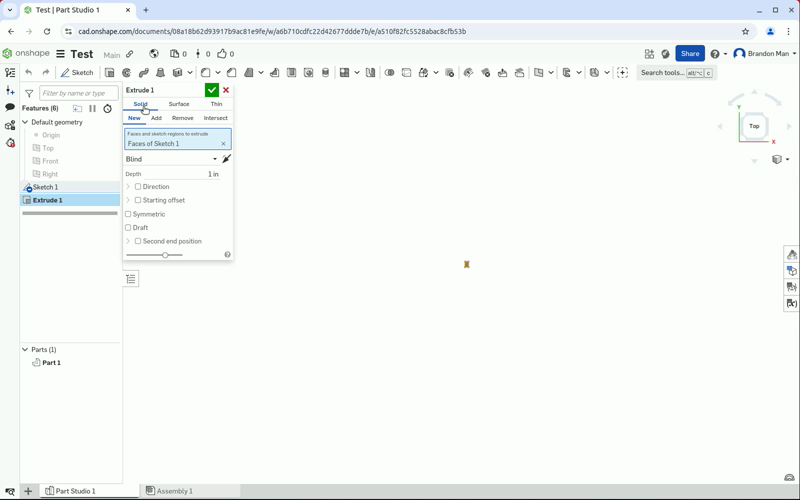
click(143, 106)
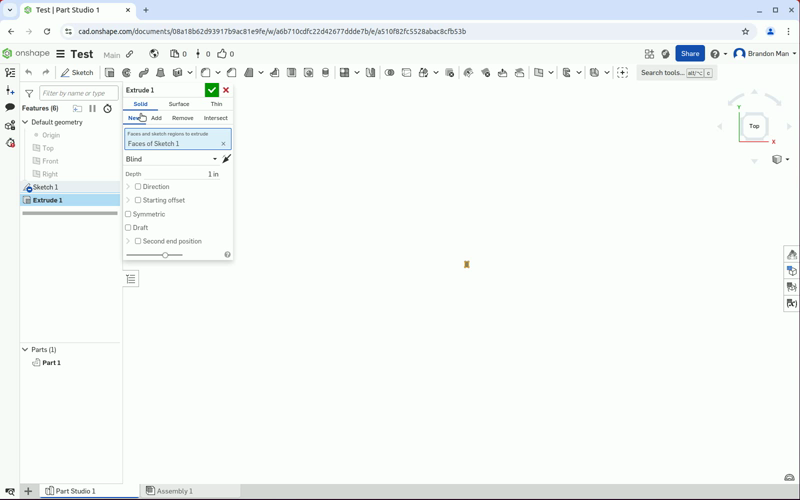
mouse_move(137, 120)
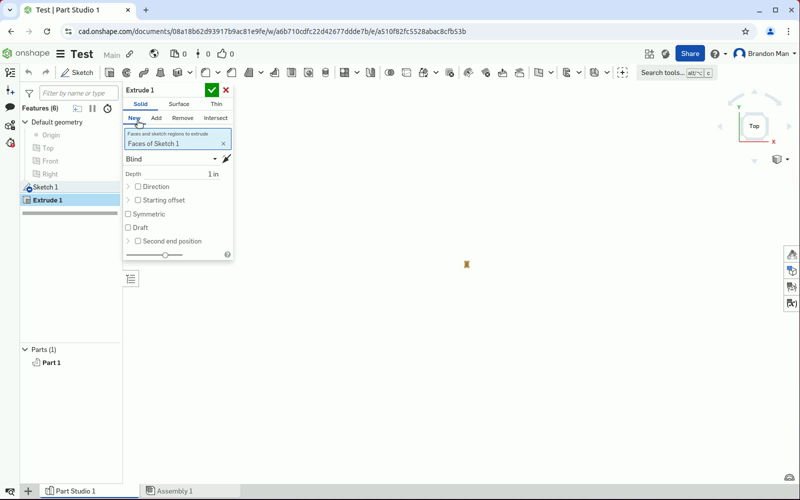
click(137, 120)
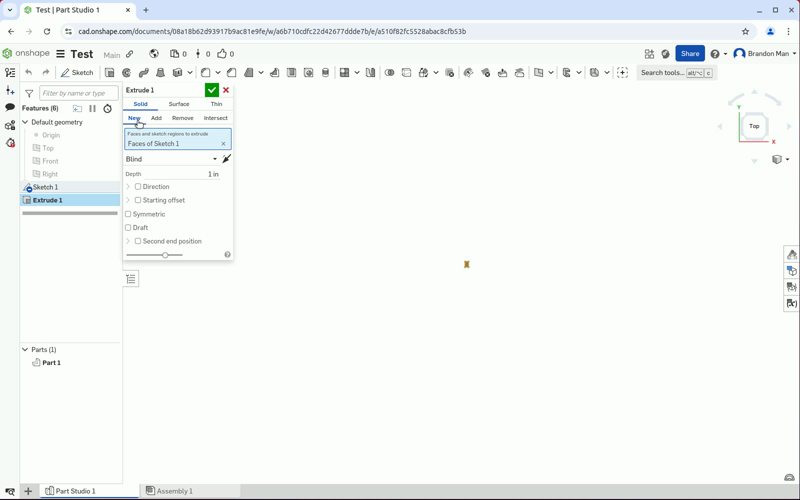
key(tab, 4)
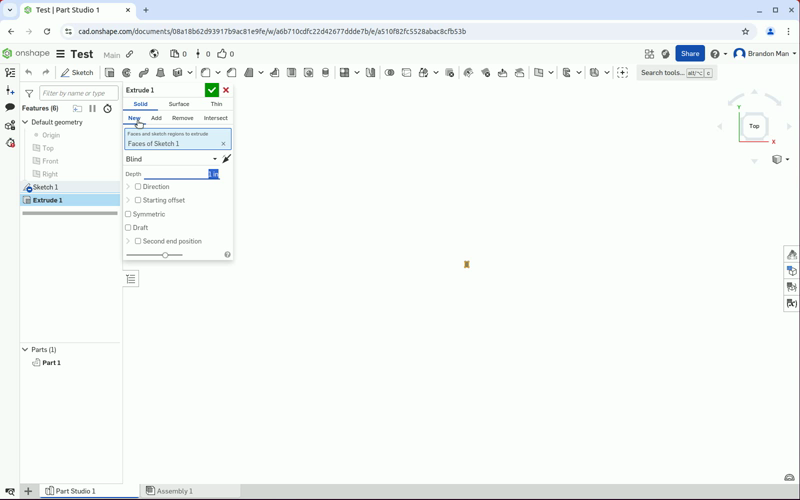
text(0.241)
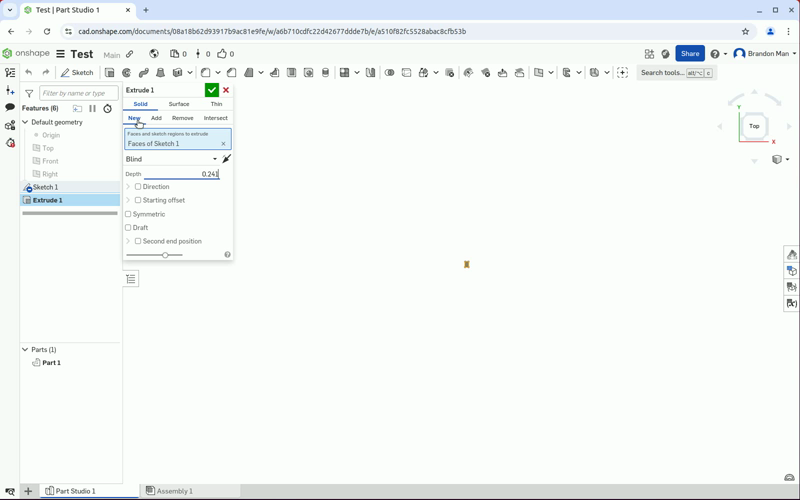
key(enter)
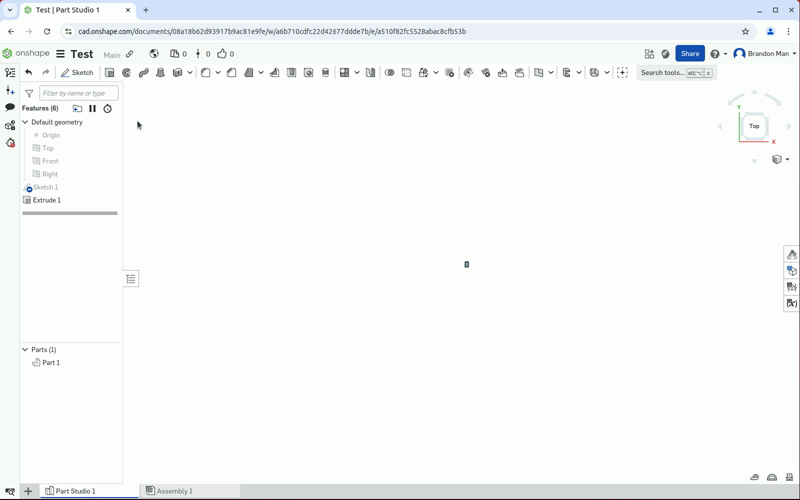
key(shift+h)
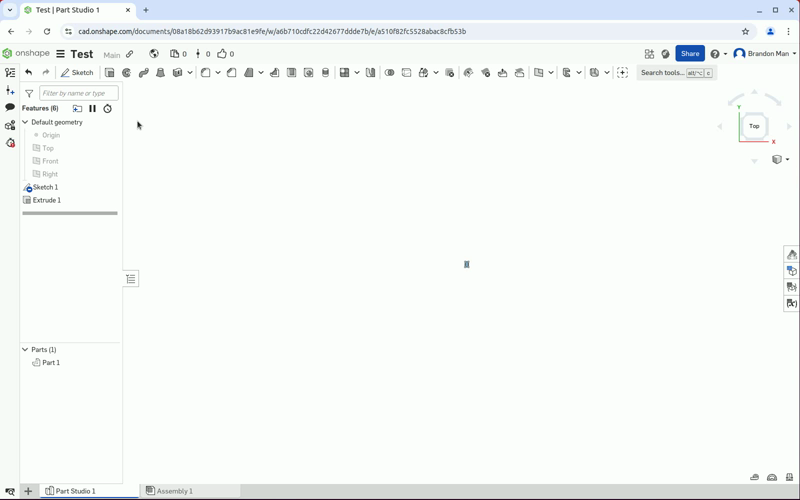
key(shift+h)
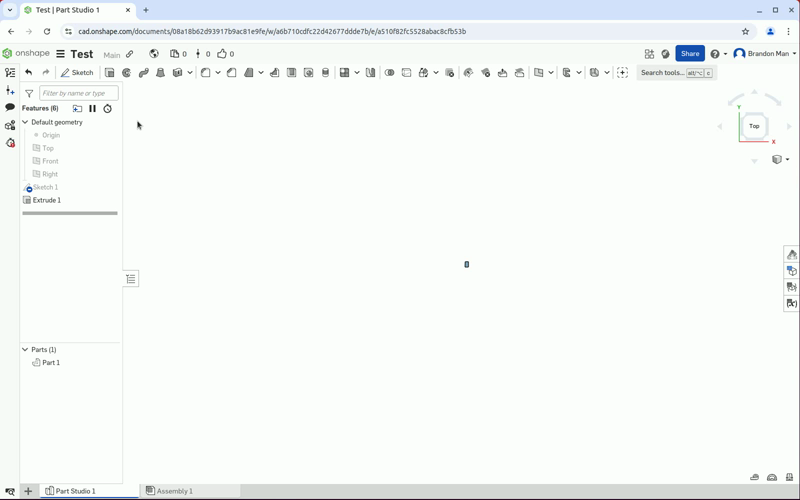
mouse_move(73, 189)
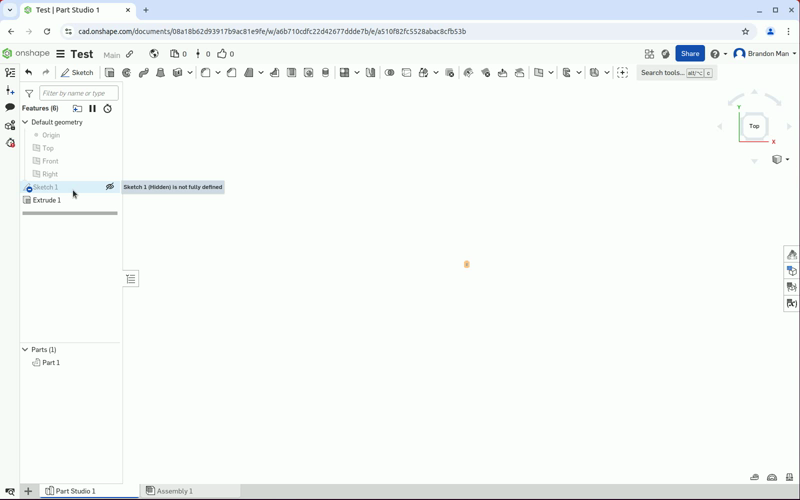
click(73, 189)
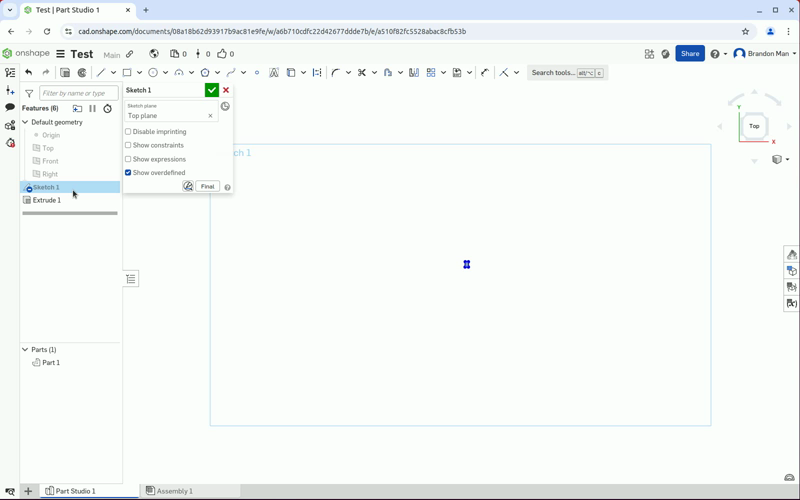
mouse_move(229, 92)
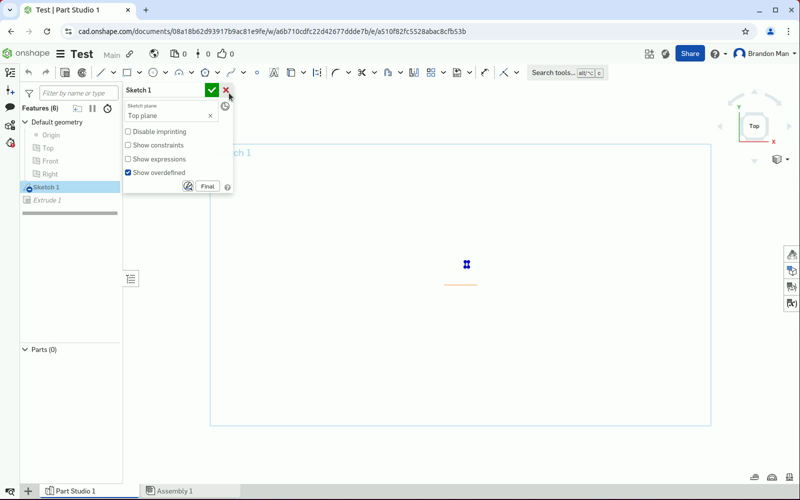
click(229, 92)
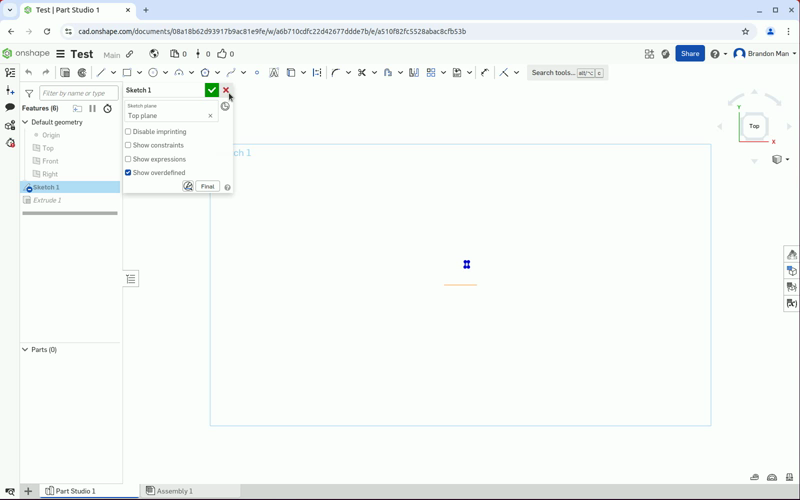
key(shift+s)
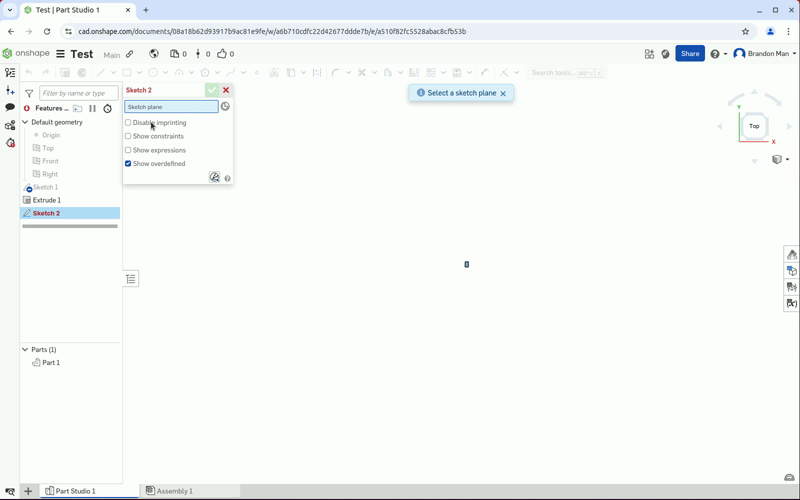
mouse_move(73, 150)
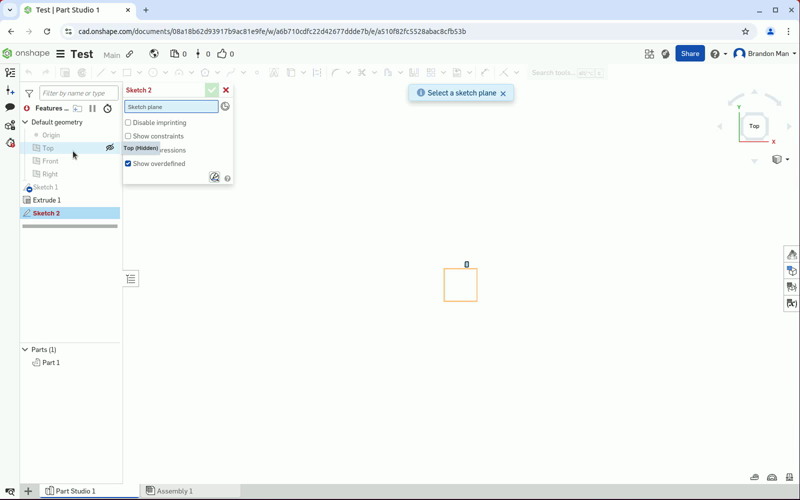
click(73, 150)
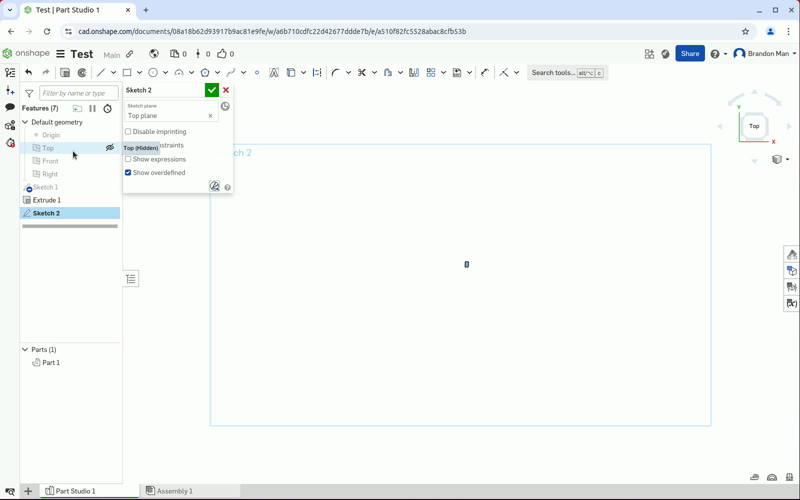
mouse_move(73, 352)
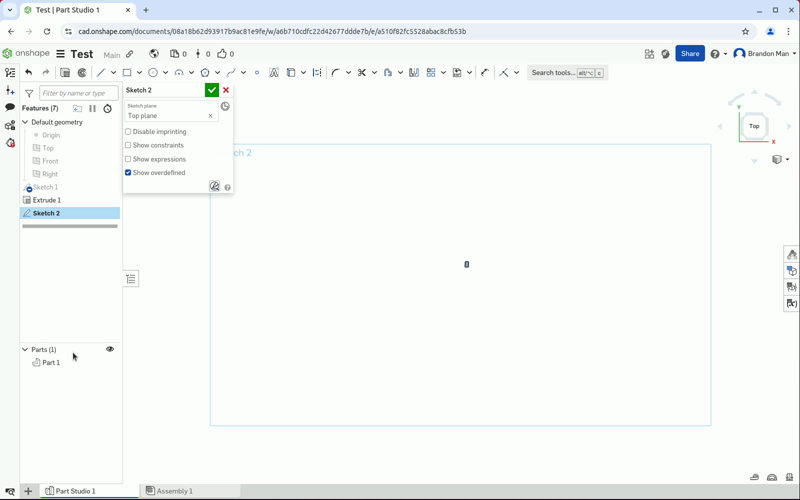
key(y)
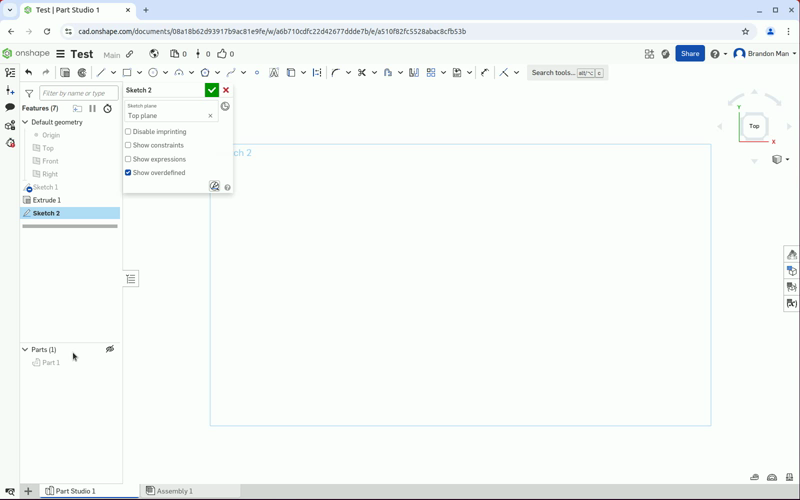
key(l)
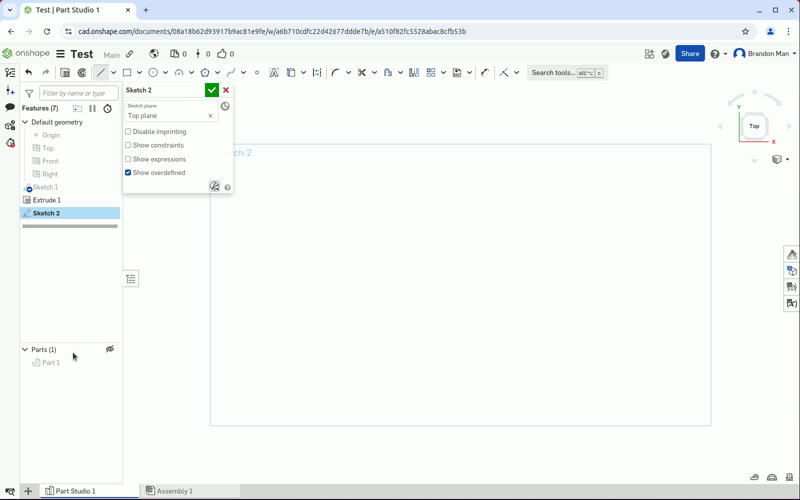
key_down(shift)
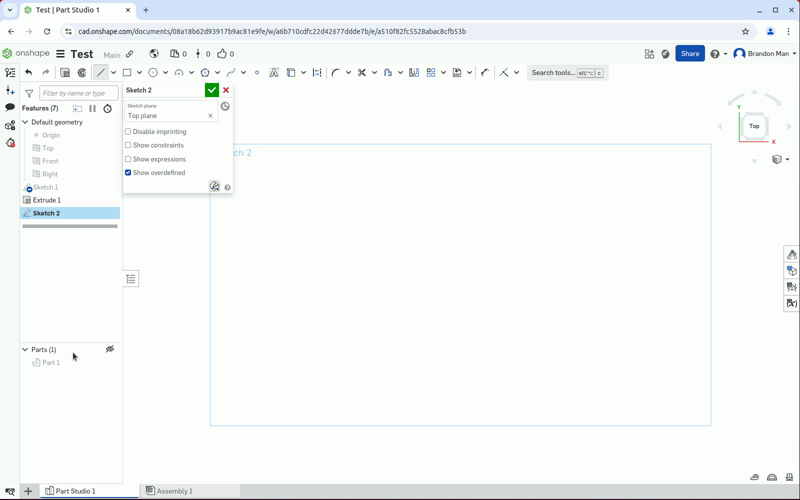
mouse_move(468, 266)
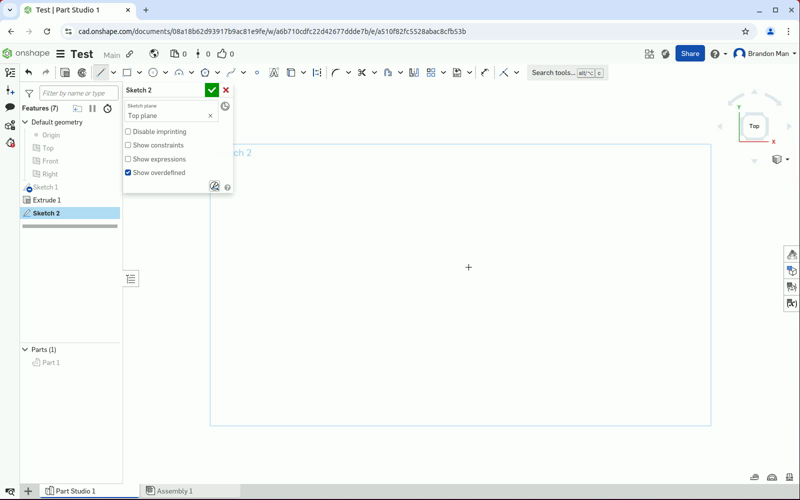
click(468, 266)
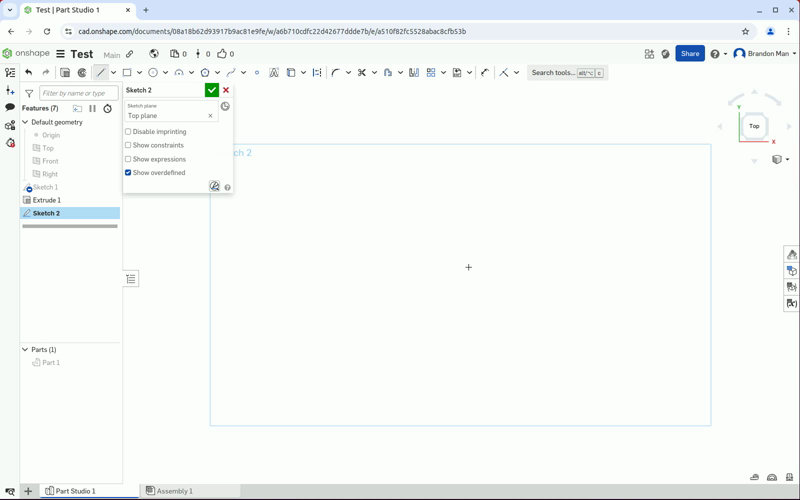
key_up(shift)
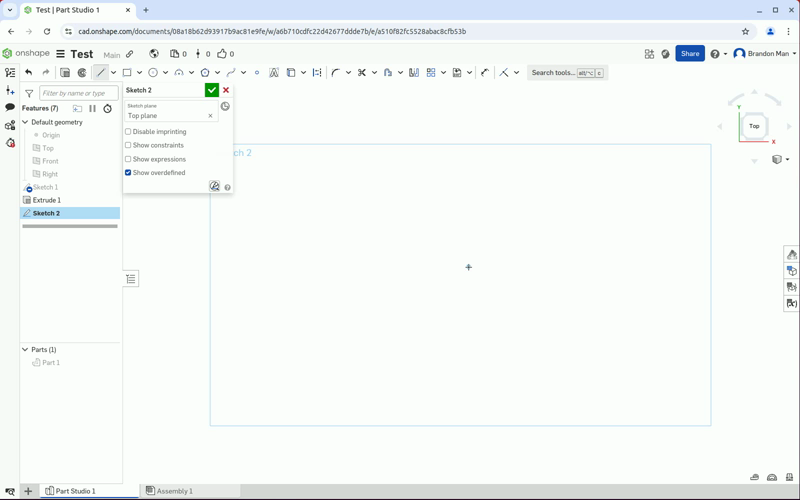
key_down(shift)
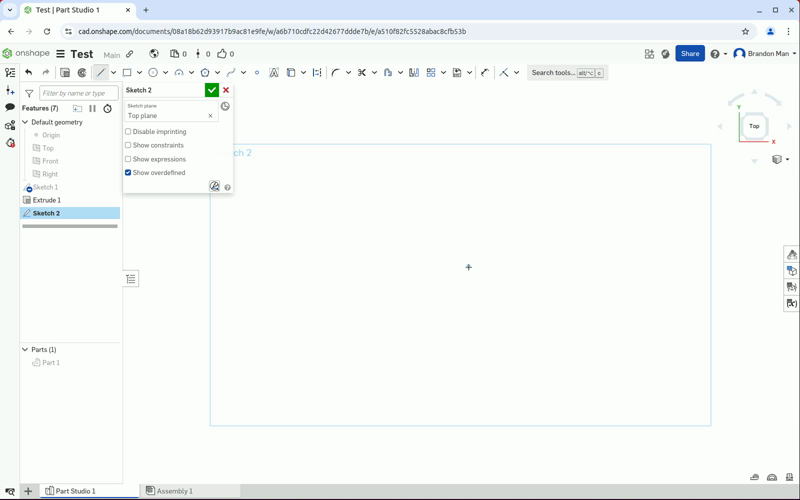
mouse_move(498, 266)
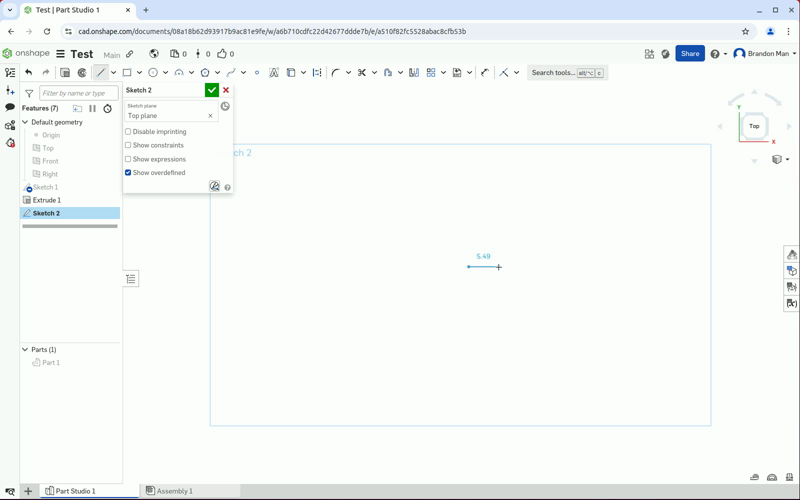
mouse_move(471, 266)
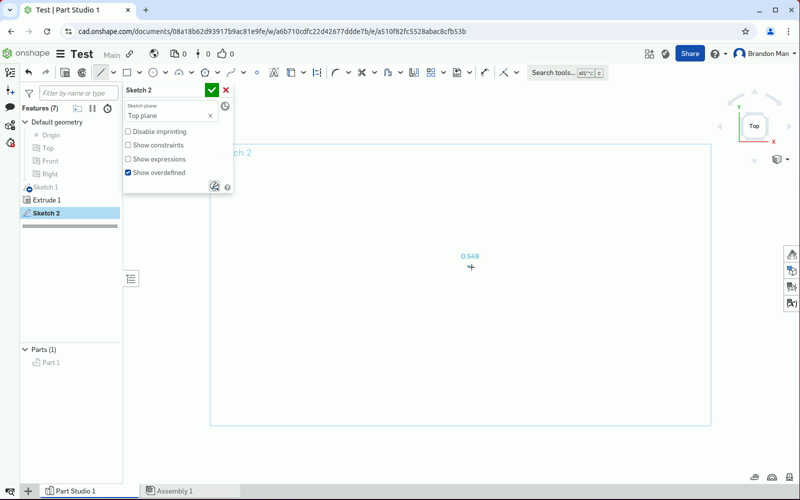
scroll(6)
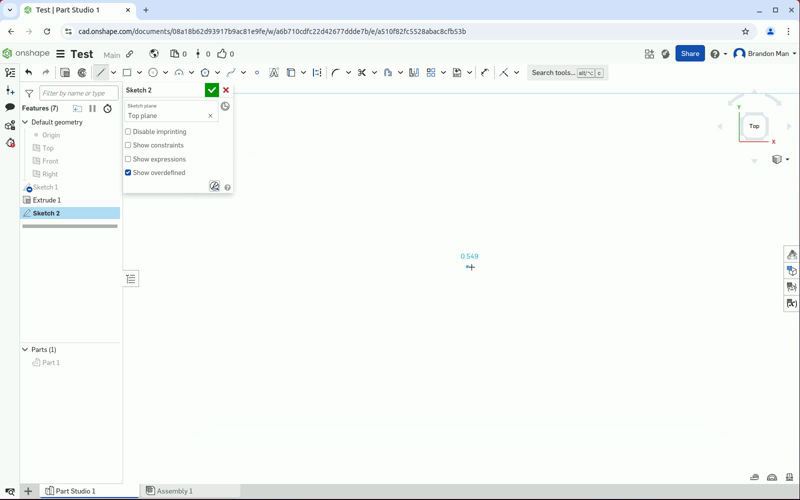
scroll(6)
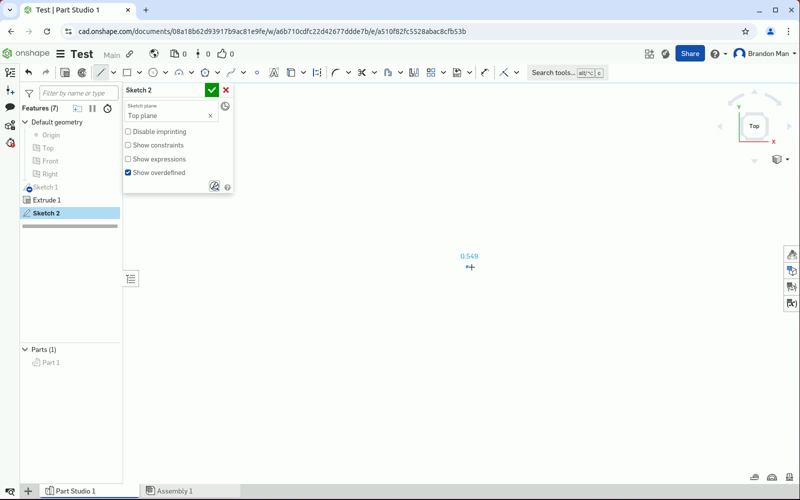
scroll(6)
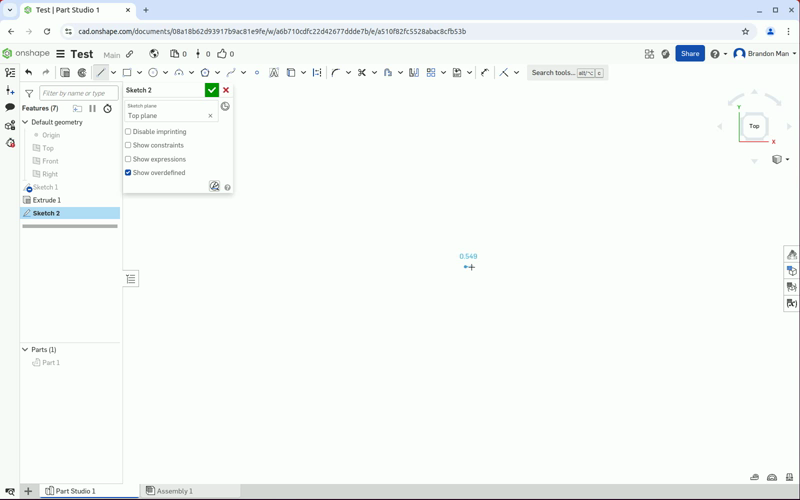
scroll(6)
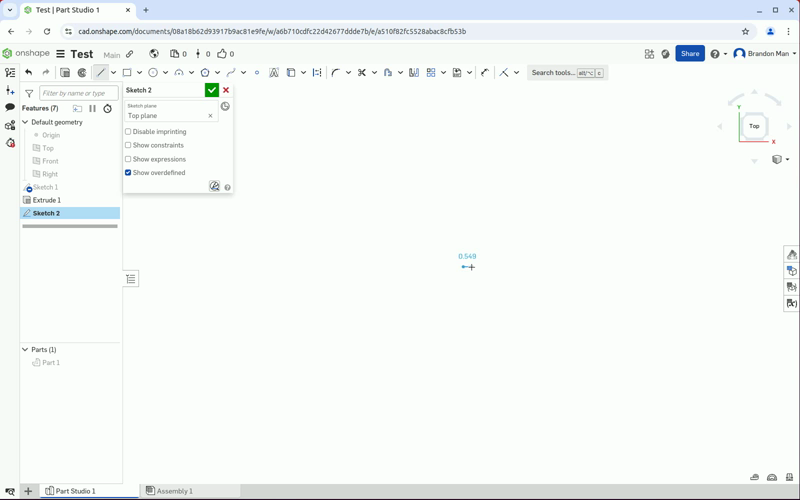
scroll(6)
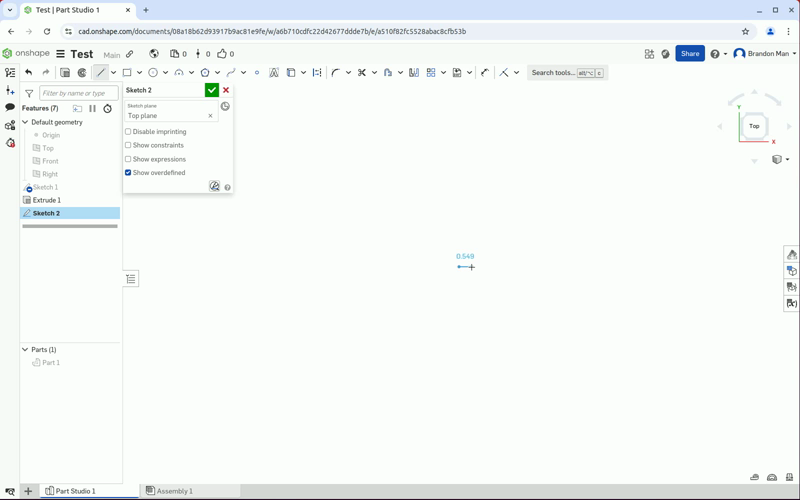
scroll(6)
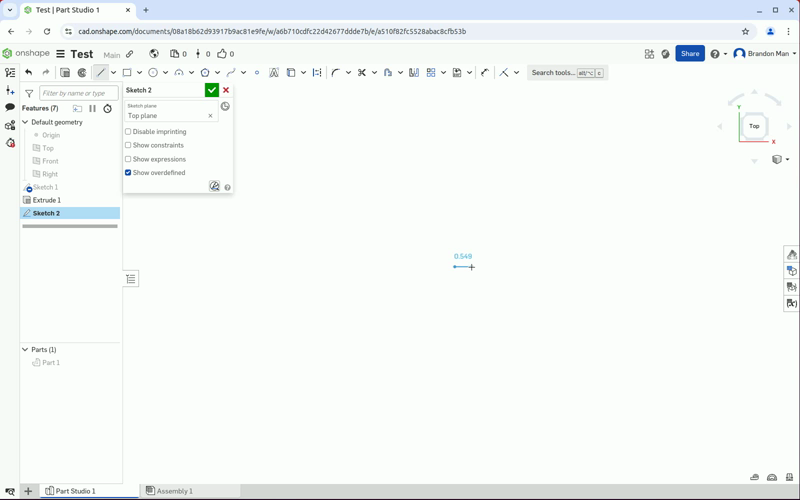
scroll(6)
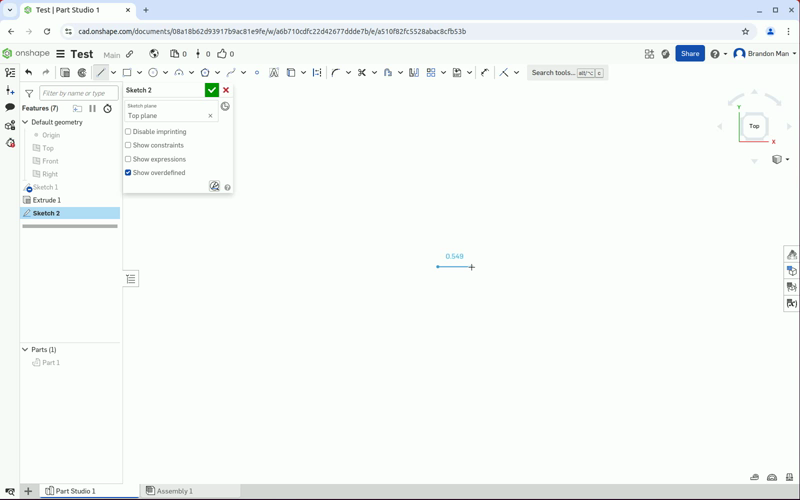
click(471, 266)
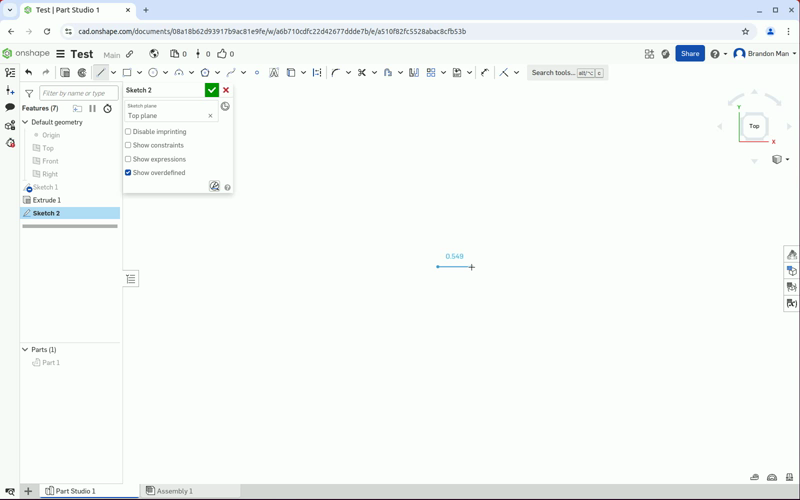
scroll(-6)
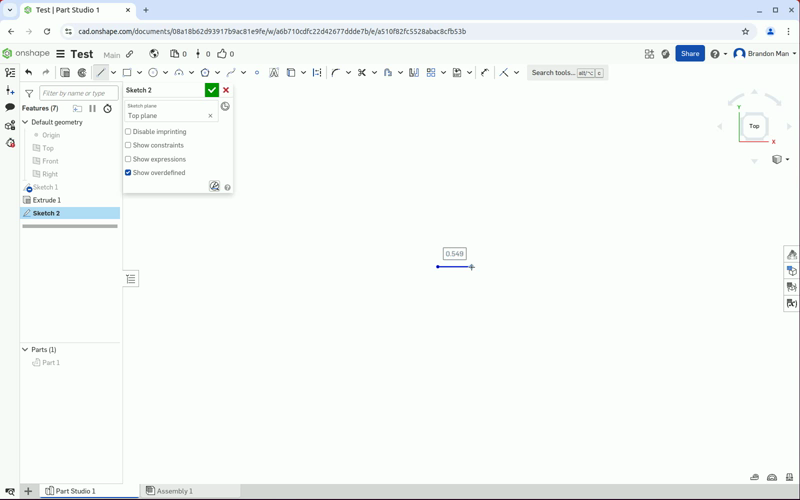
scroll(-6)
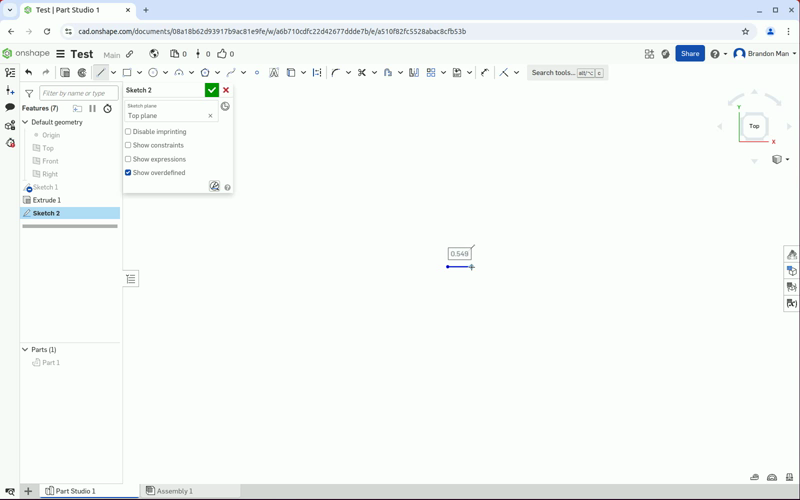
scroll(-6)
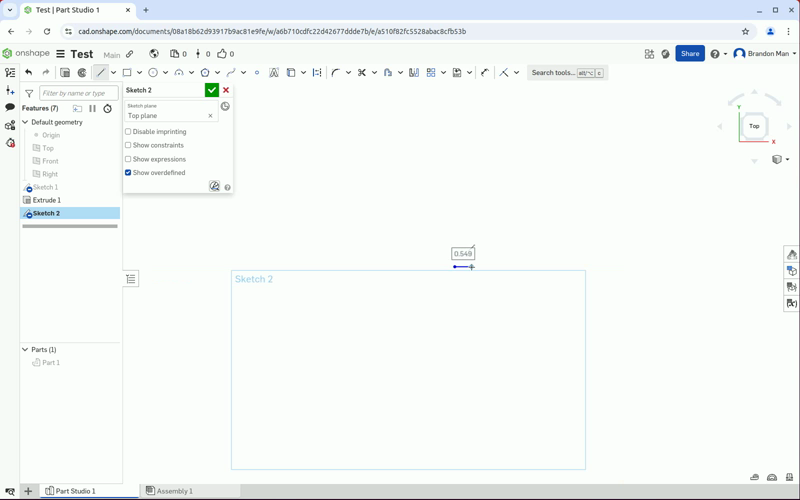
scroll(-6)
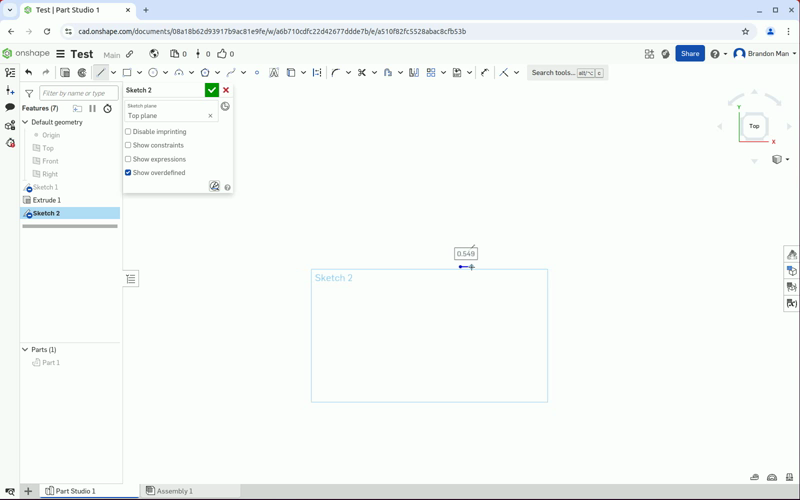
scroll(-6)
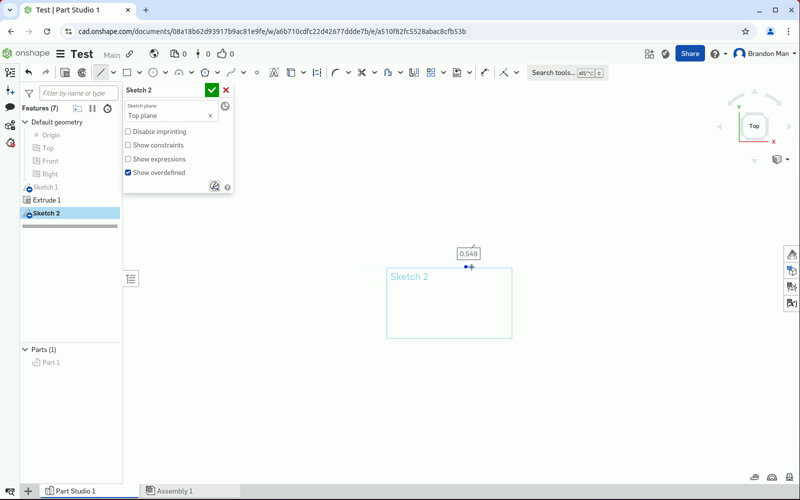
scroll(-6)
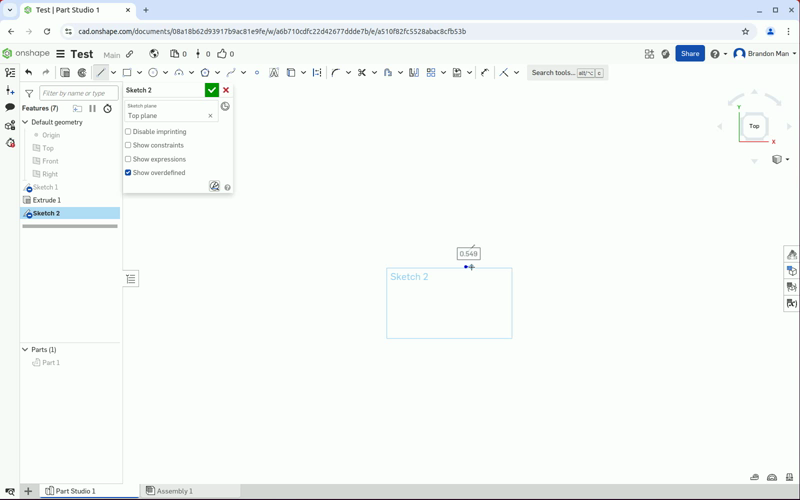
scroll(-6)
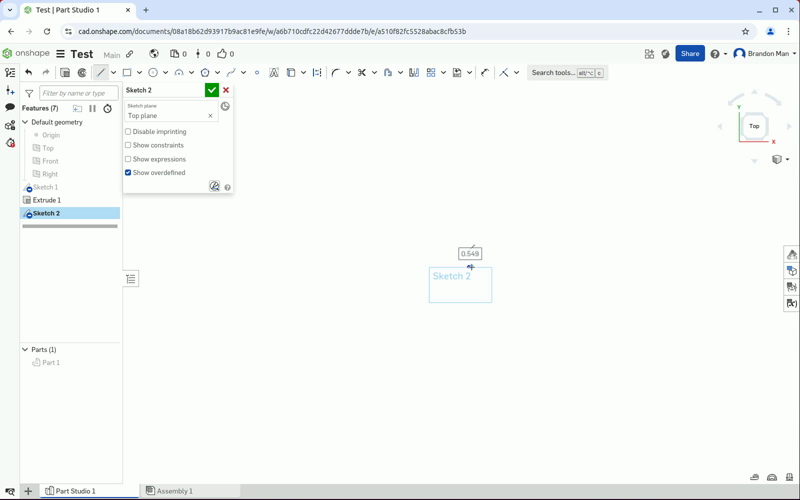
key_up(shift)
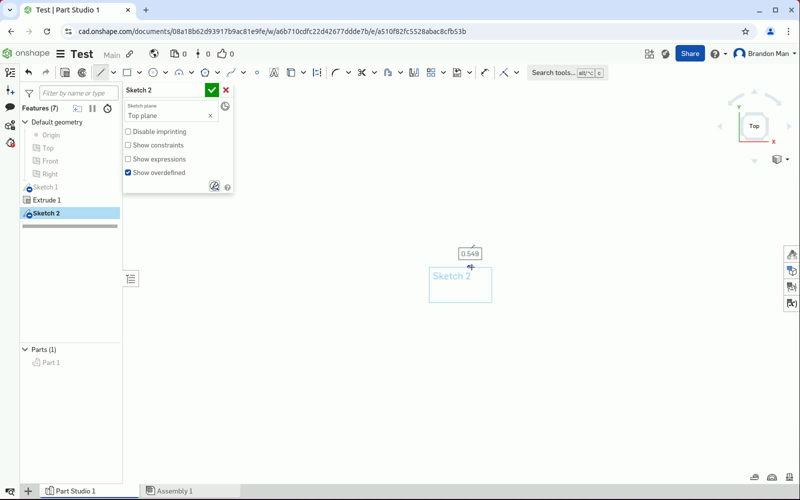
key_down(shift)
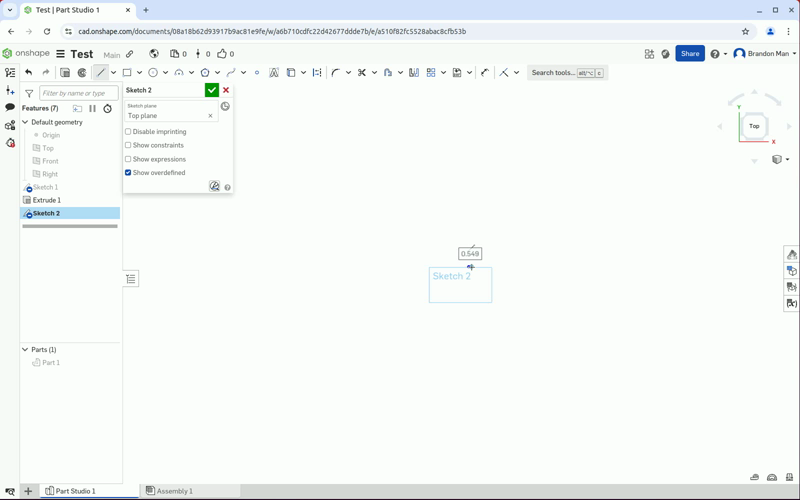
mouse_move(501, 266)
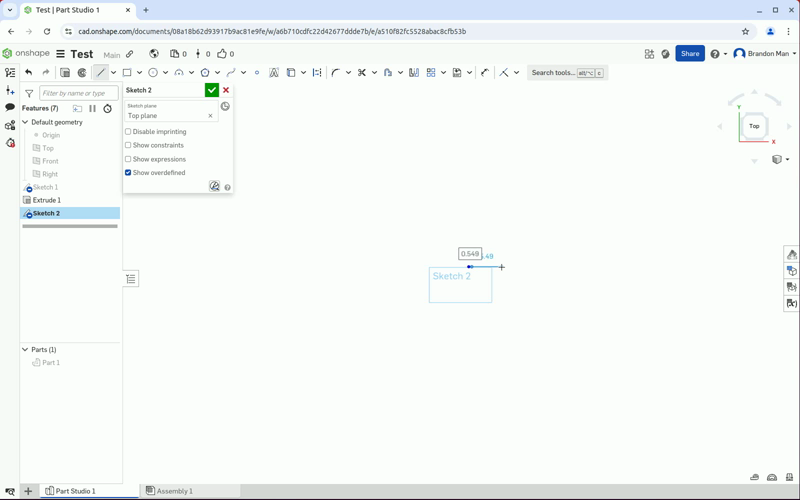
mouse_move(471, 261)
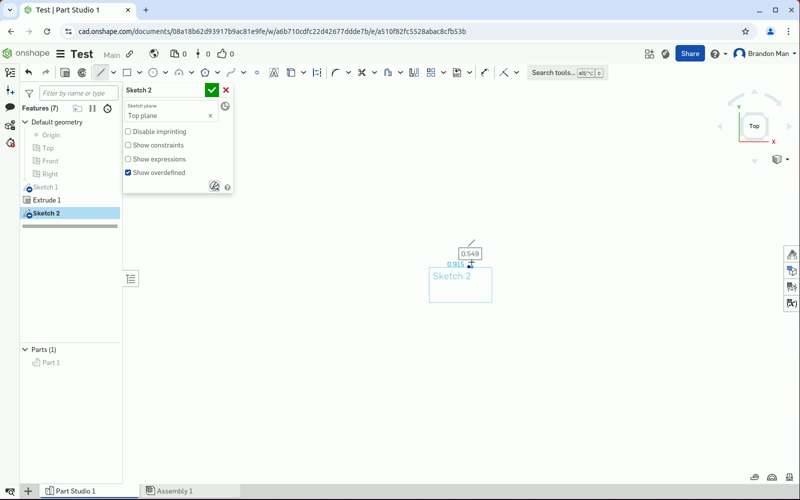
scroll(6)
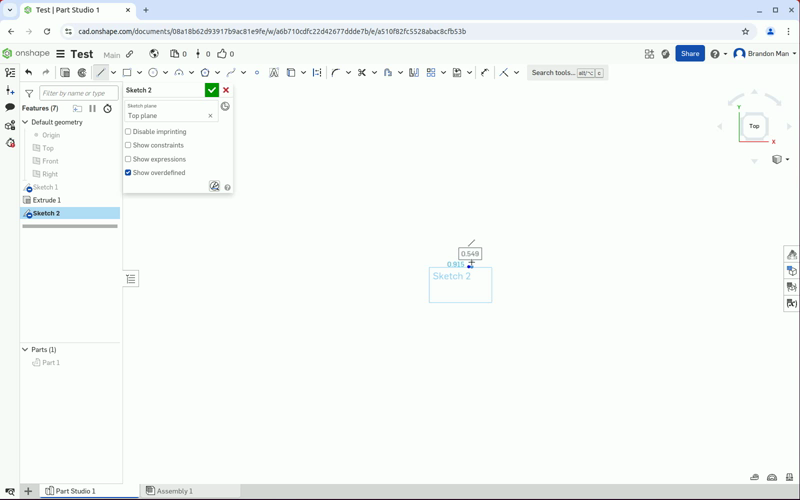
scroll(6)
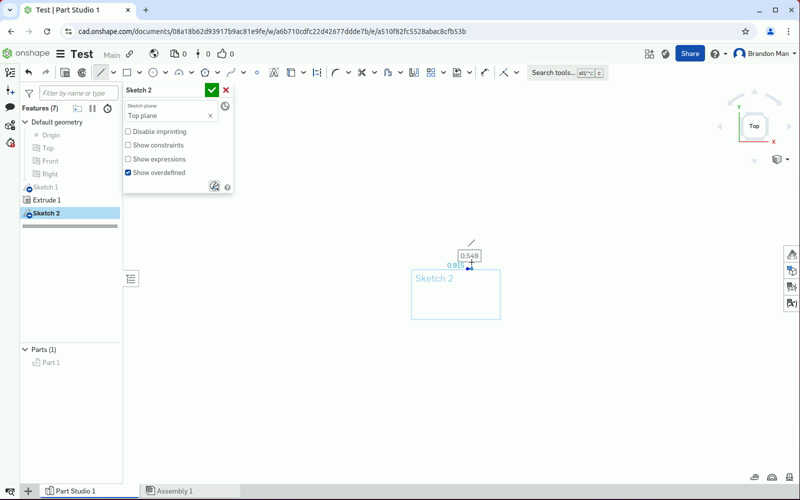
scroll(6)
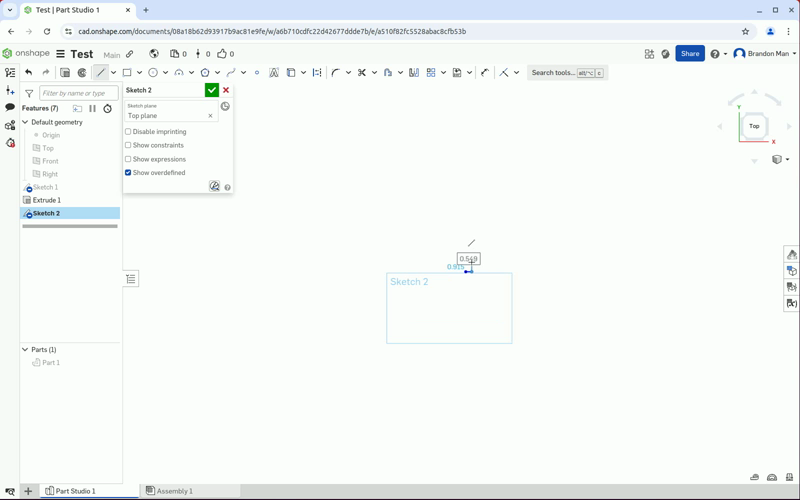
scroll(6)
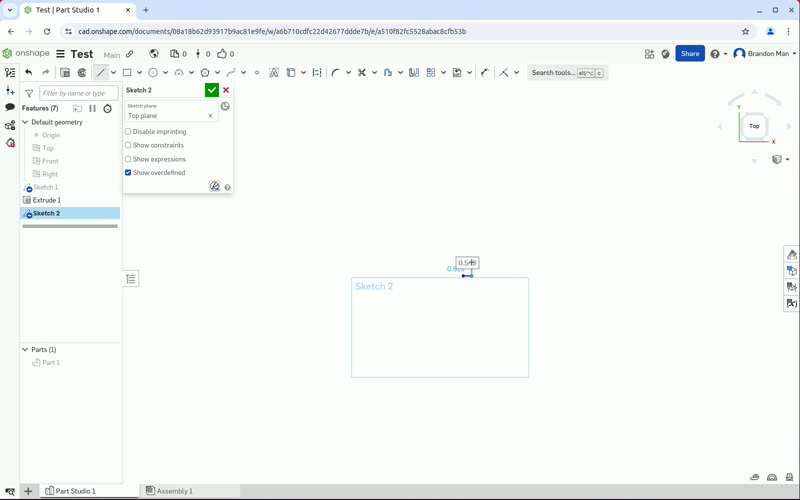
scroll(6)
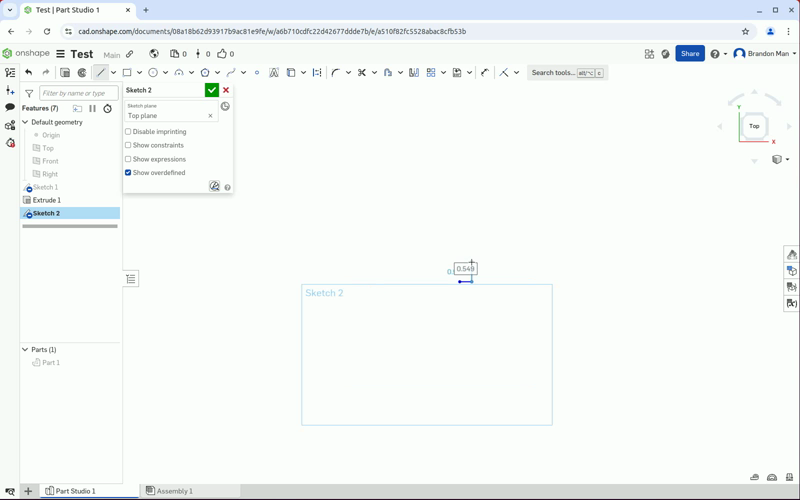
scroll(6)
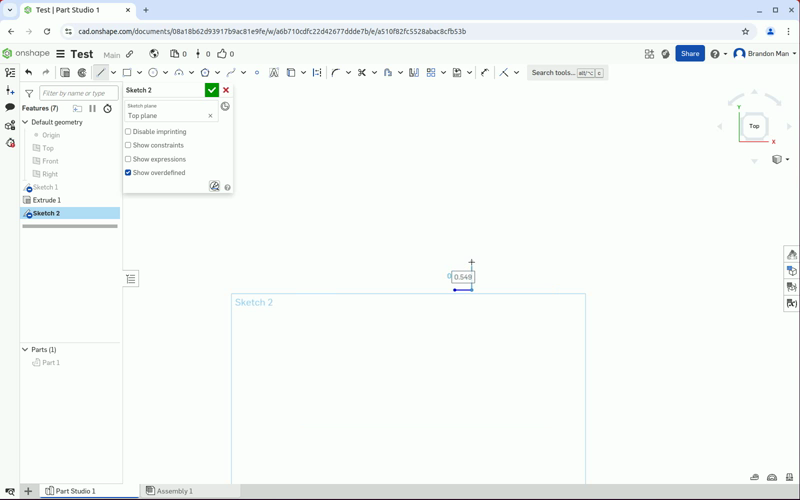
scroll(6)
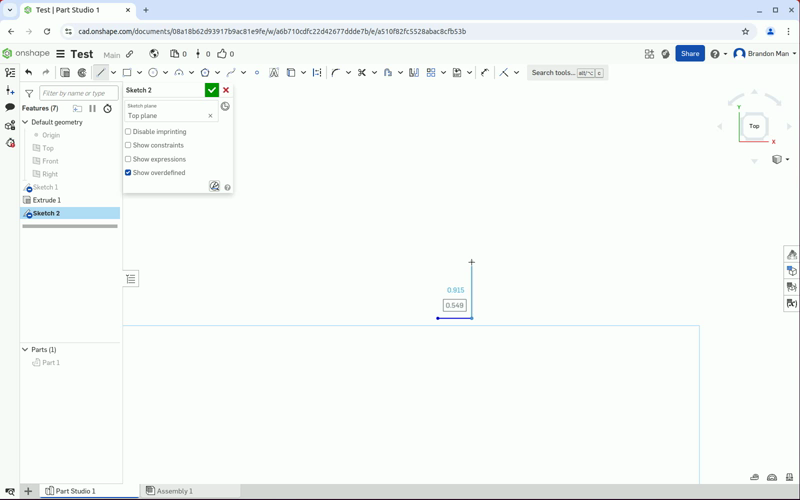
click(471, 261)
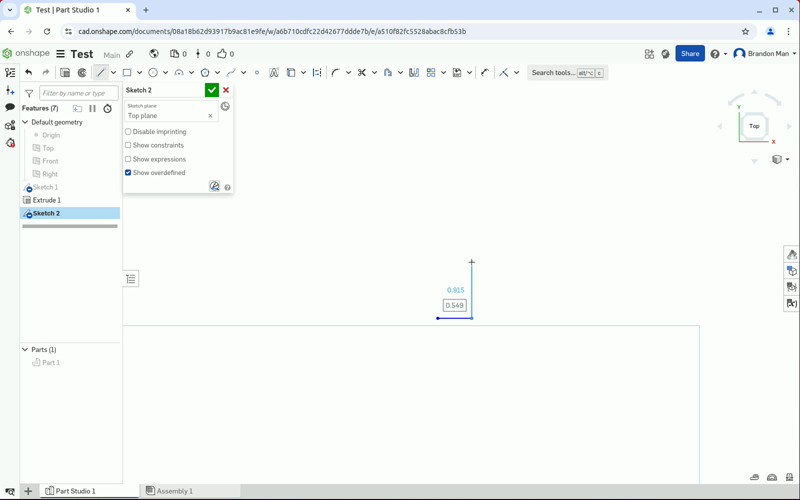
scroll(-6)
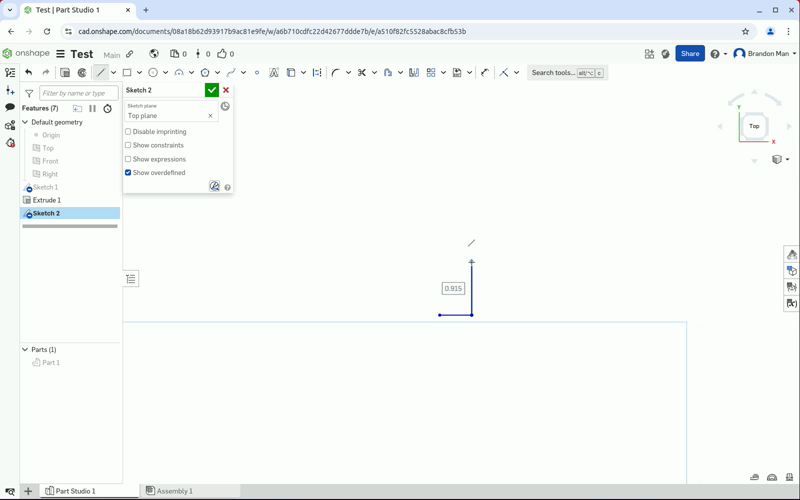
scroll(-6)
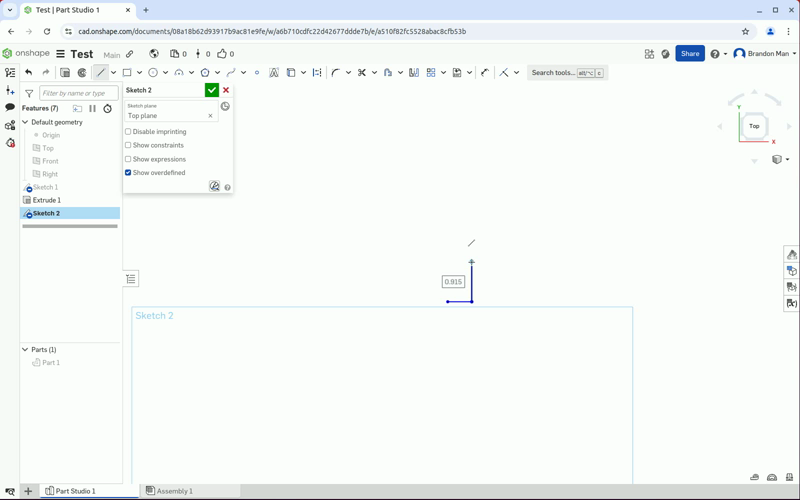
scroll(-6)
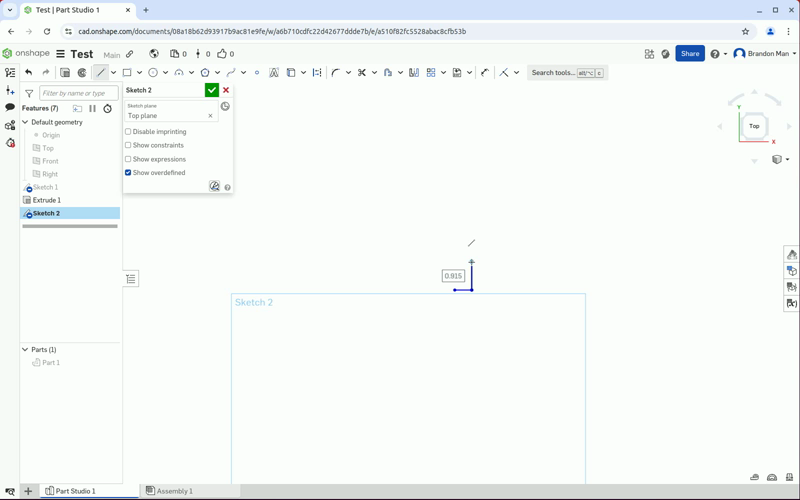
scroll(-6)
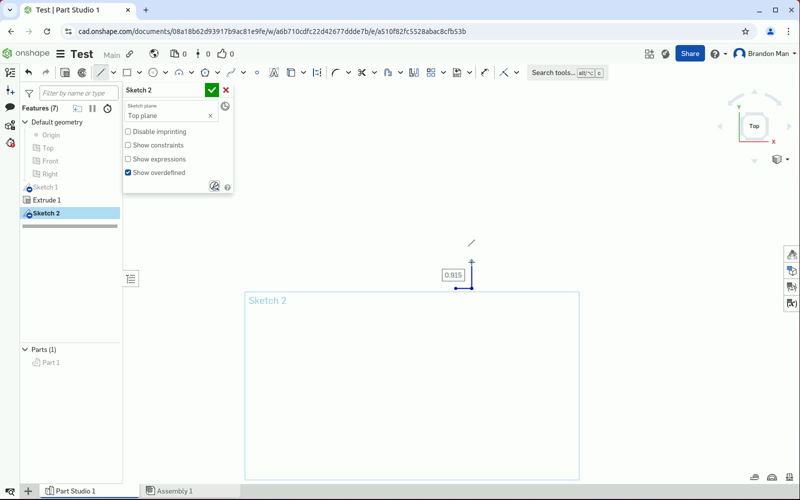
scroll(-6)
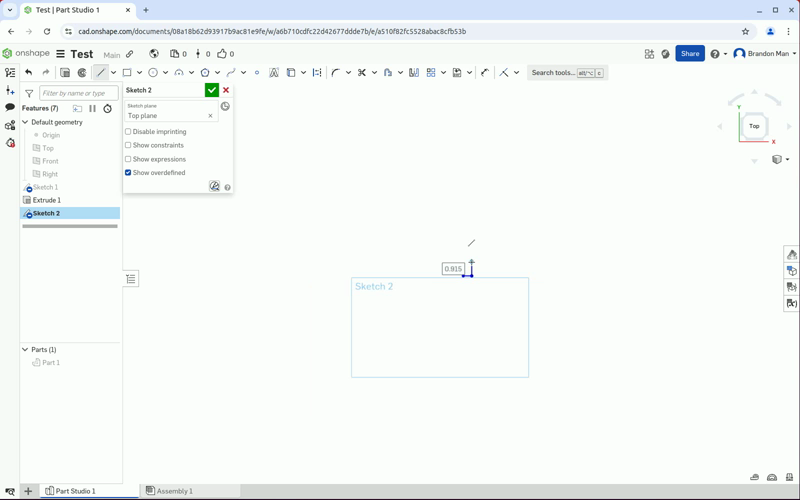
scroll(-6)
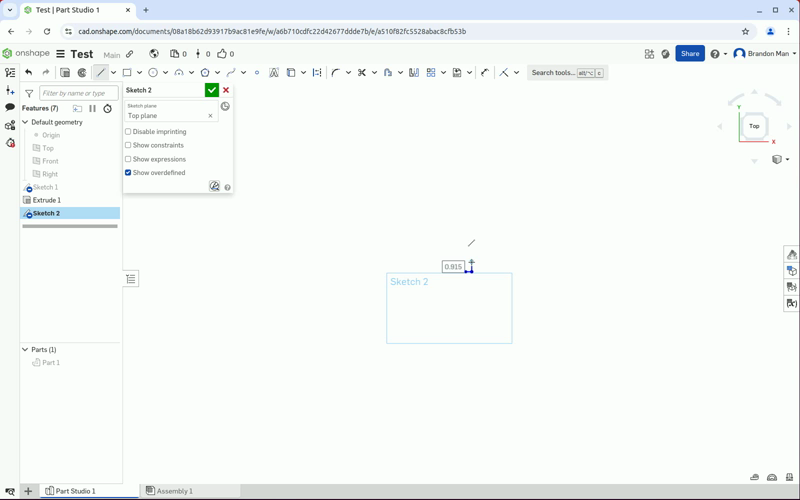
scroll(-6)
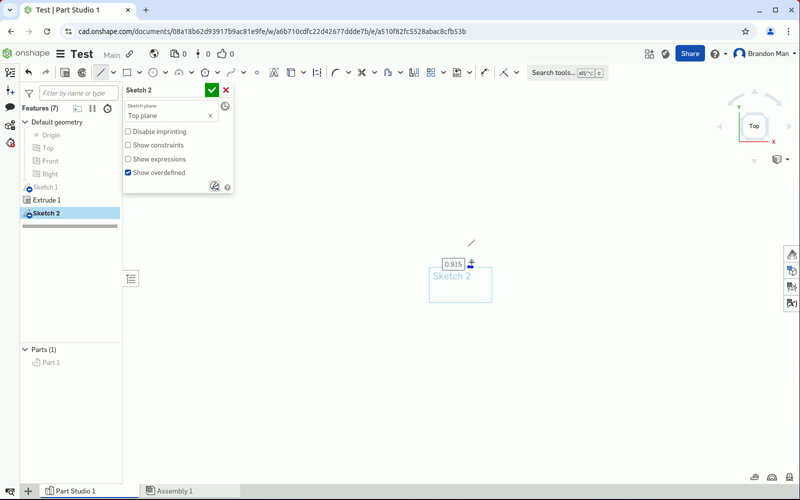
key_up(shift)
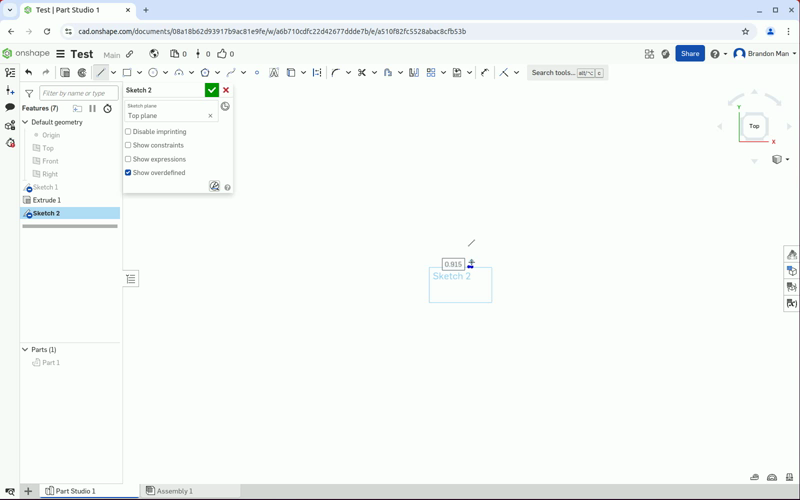
key_down(shift)
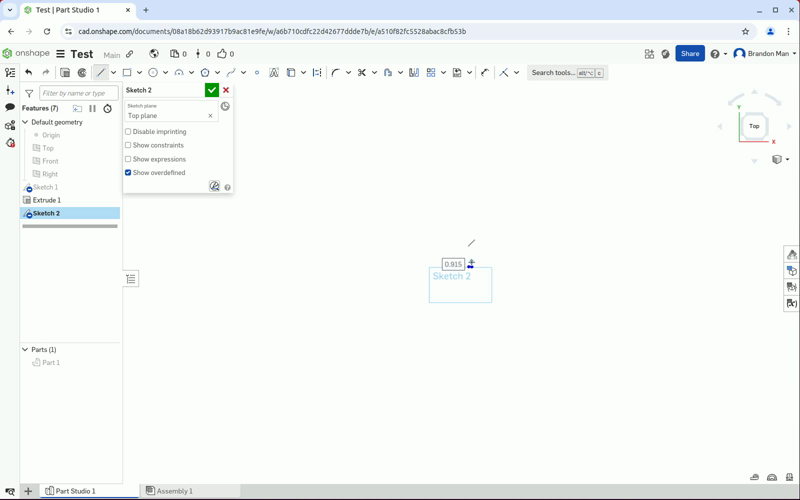
mouse_move(501, 261)
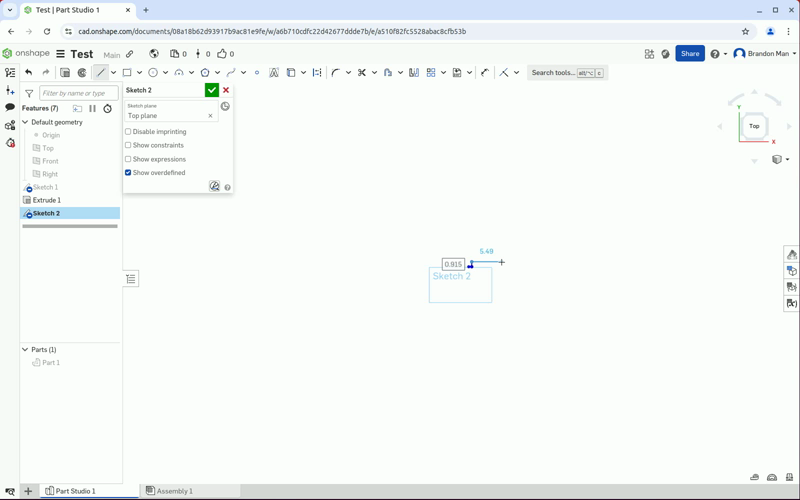
mouse_move(468, 261)
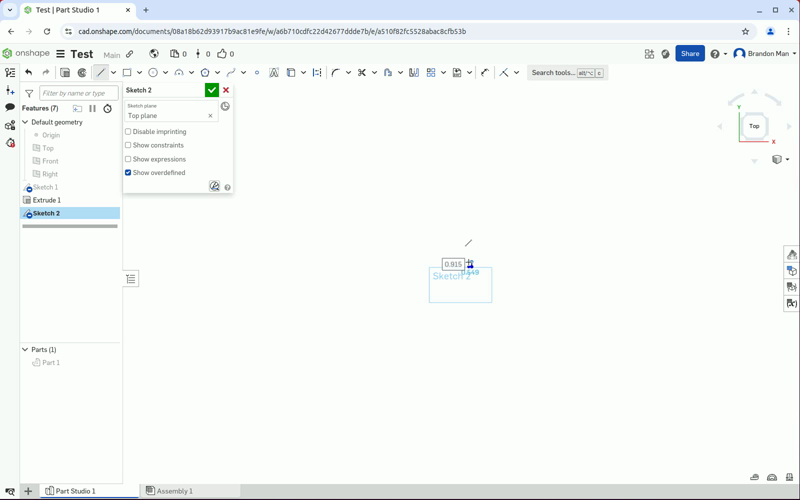
scroll(6)
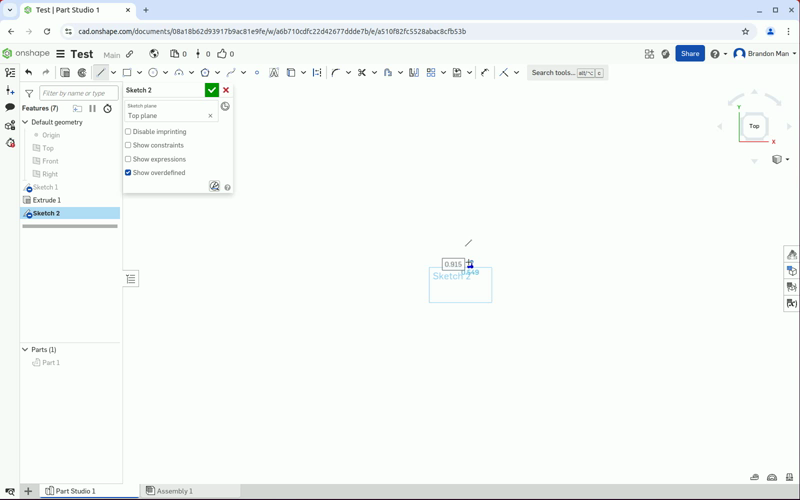
scroll(6)
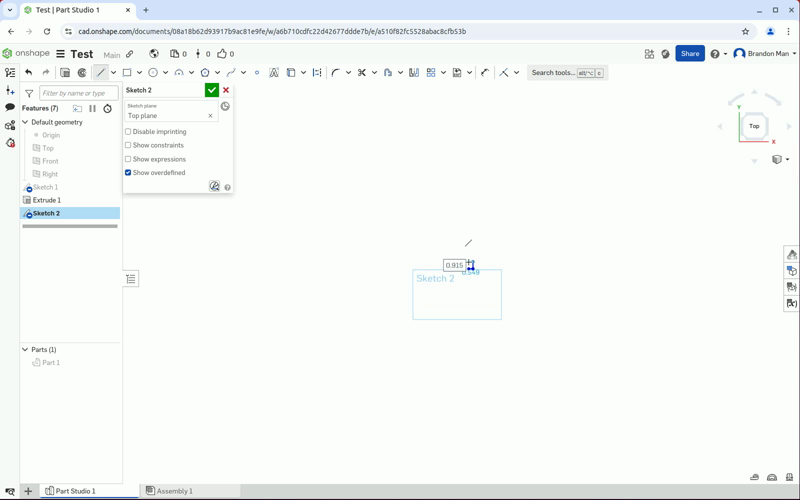
scroll(6)
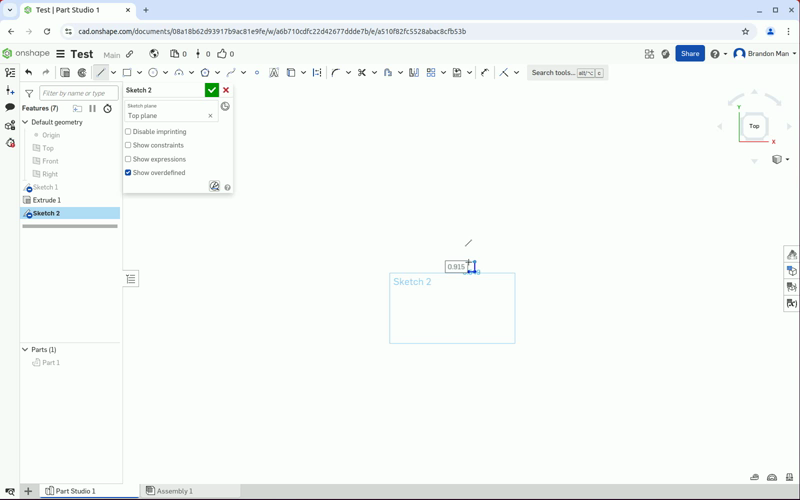
scroll(6)
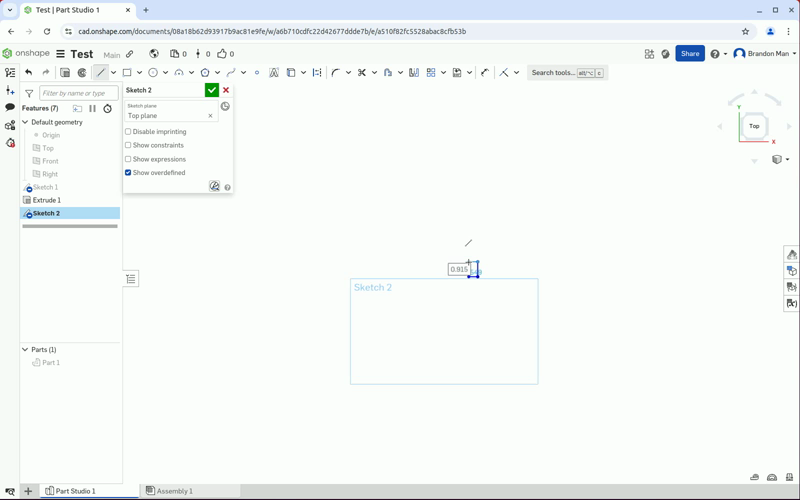
scroll(6)
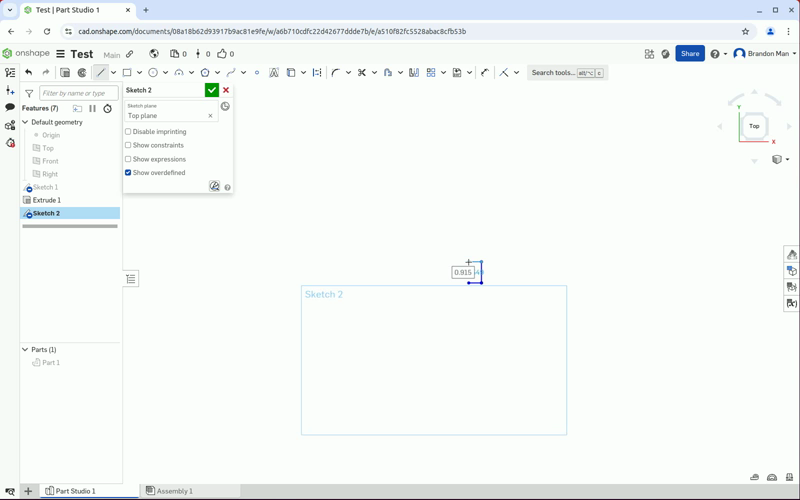
scroll(6)
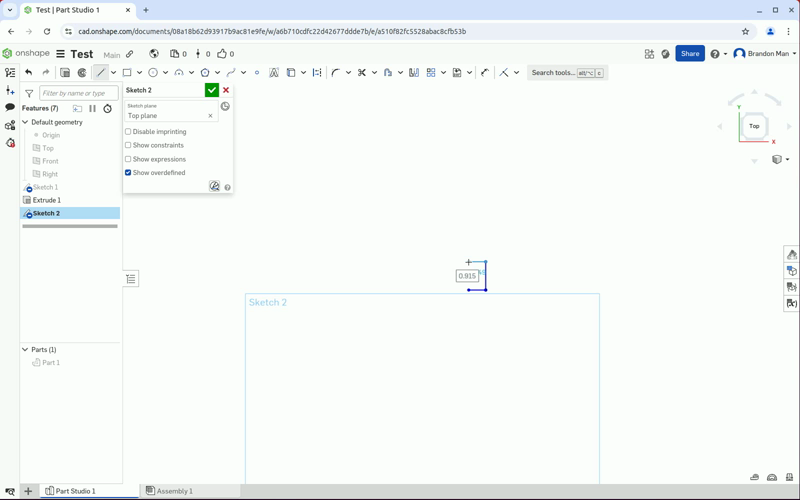
scroll(6)
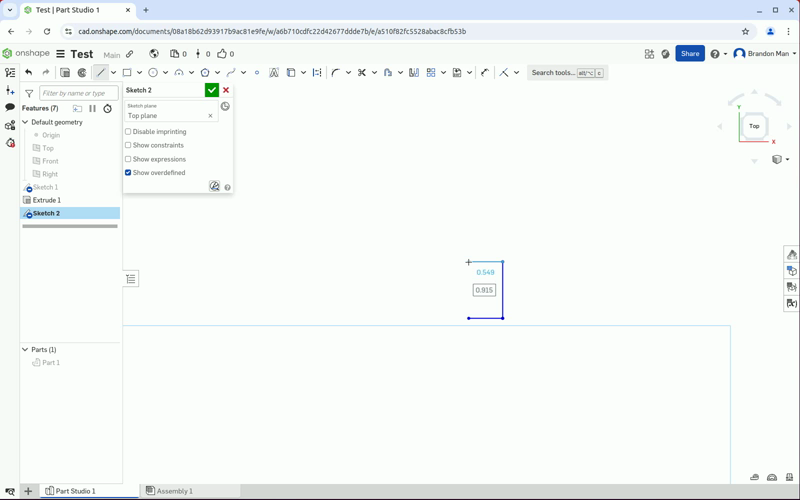
click(468, 261)
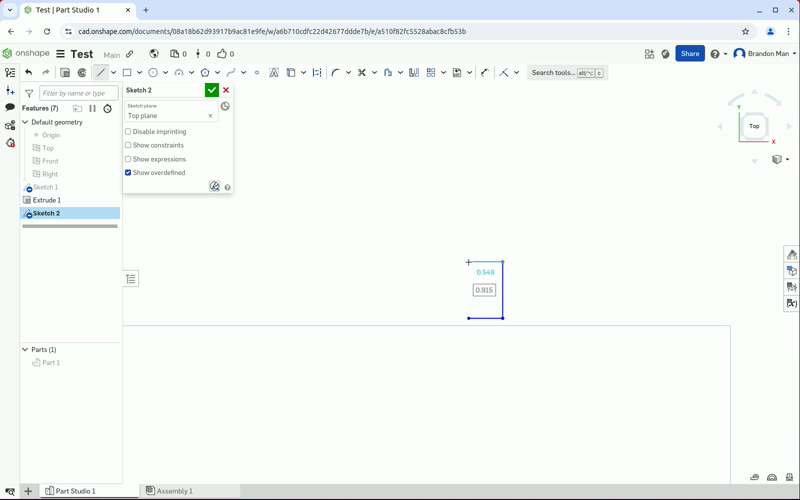
scroll(-6)
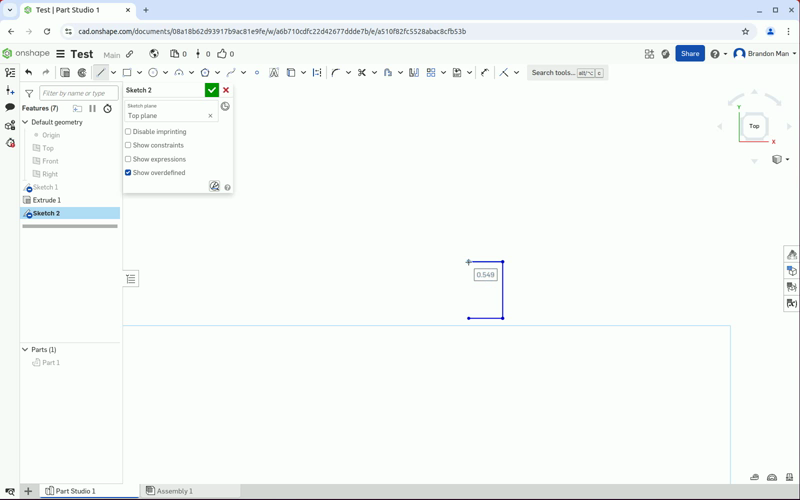
scroll(-6)
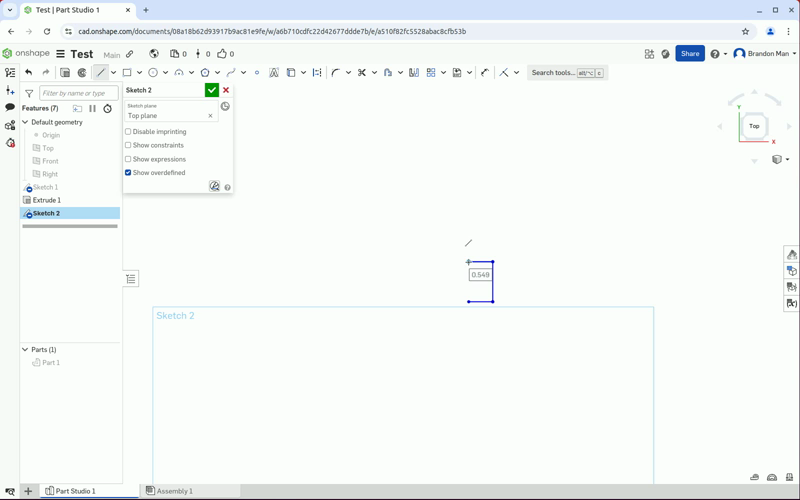
scroll(-6)
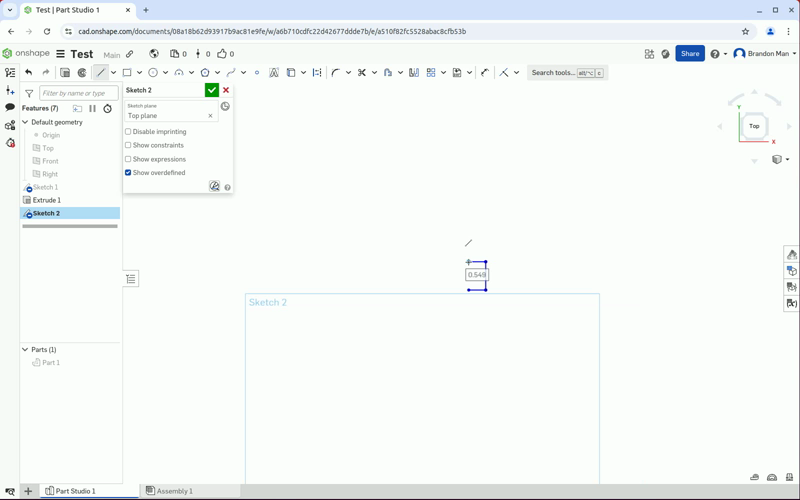
scroll(-6)
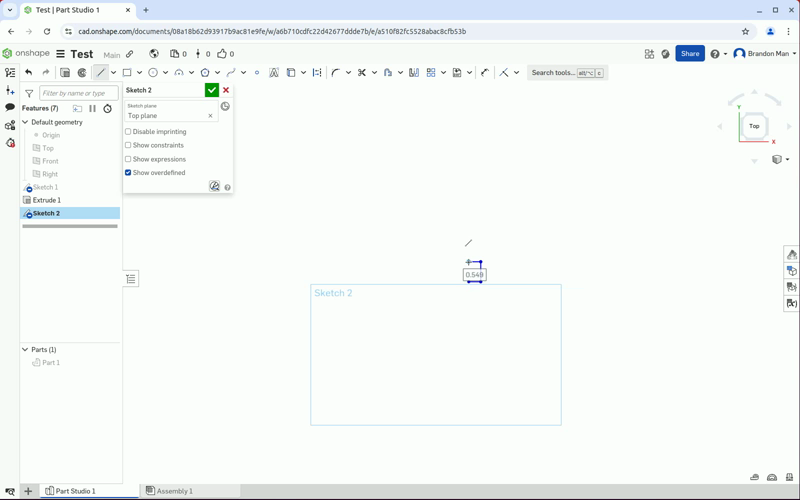
scroll(-6)
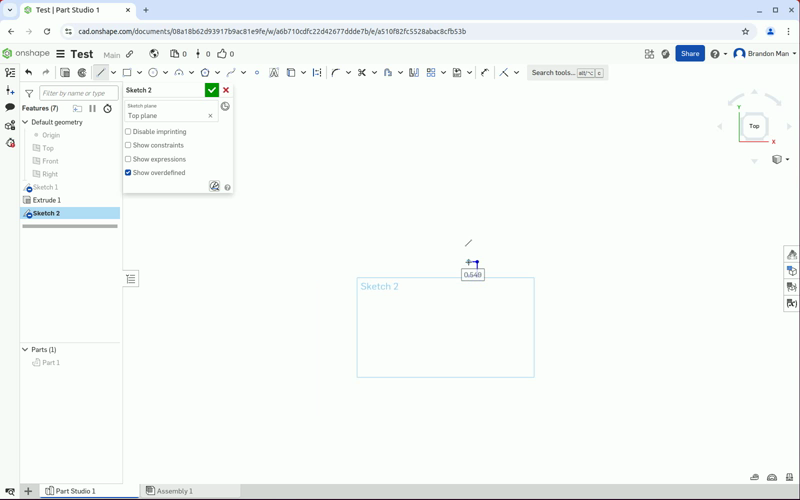
scroll(-6)
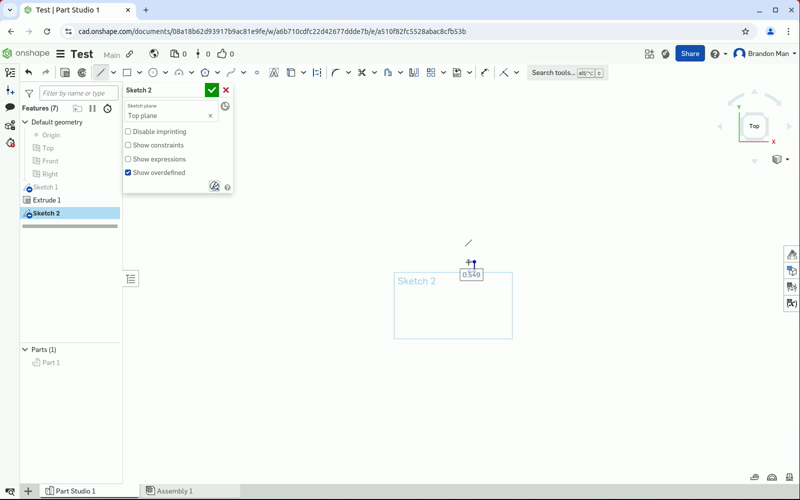
scroll(-6)
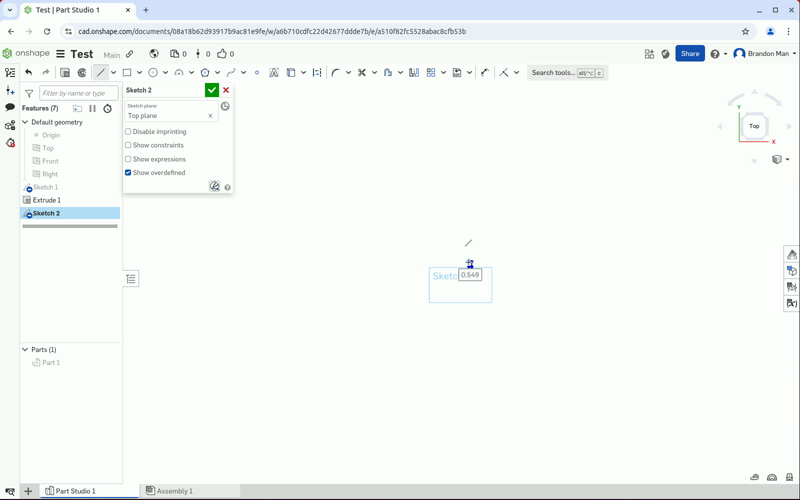
key_up(shift)
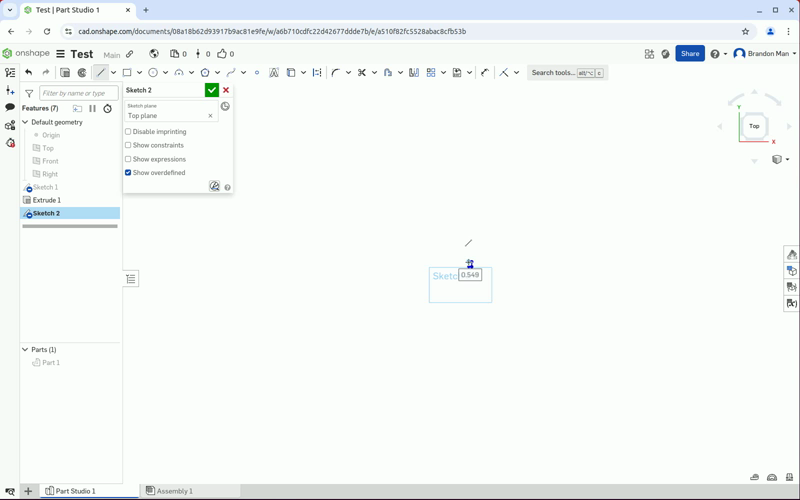
mouse_move(498, 261)
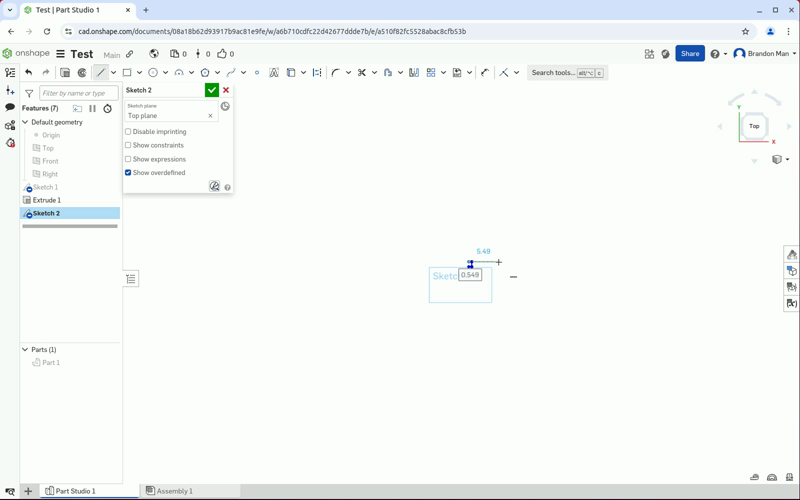
key_down(shift)
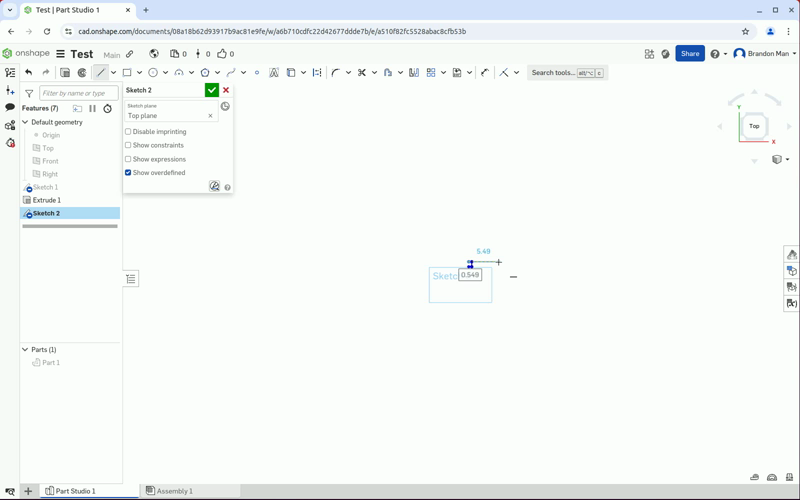
mouse_move(468, 266)
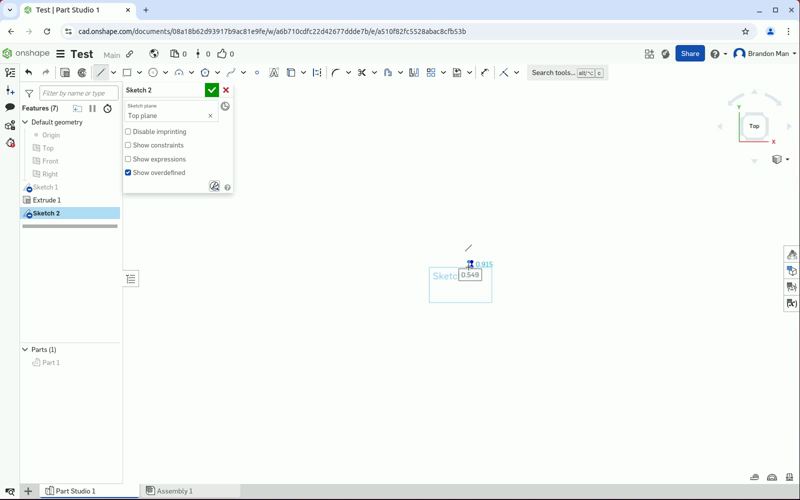
scroll(6)
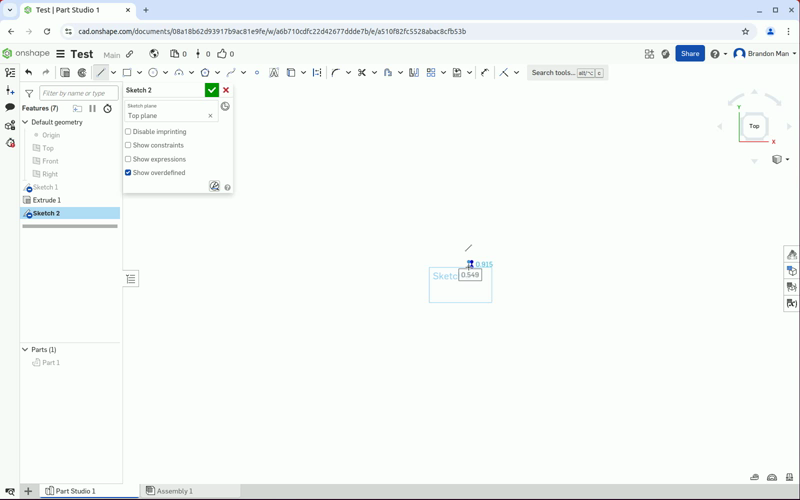
scroll(6)
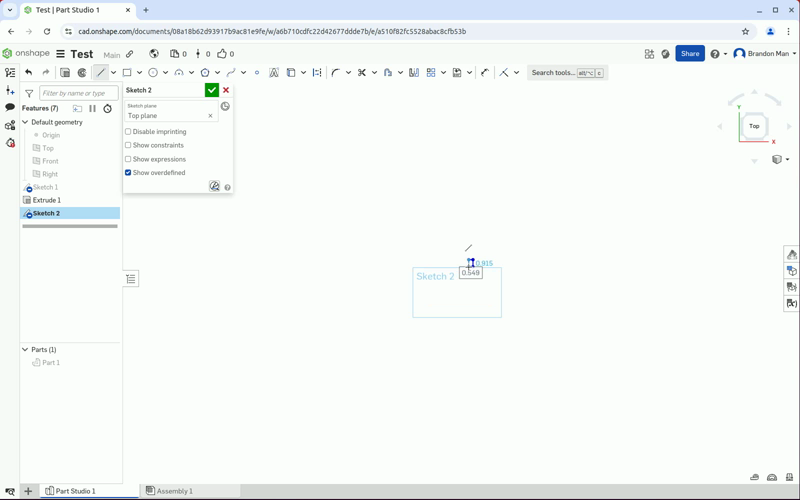
scroll(6)
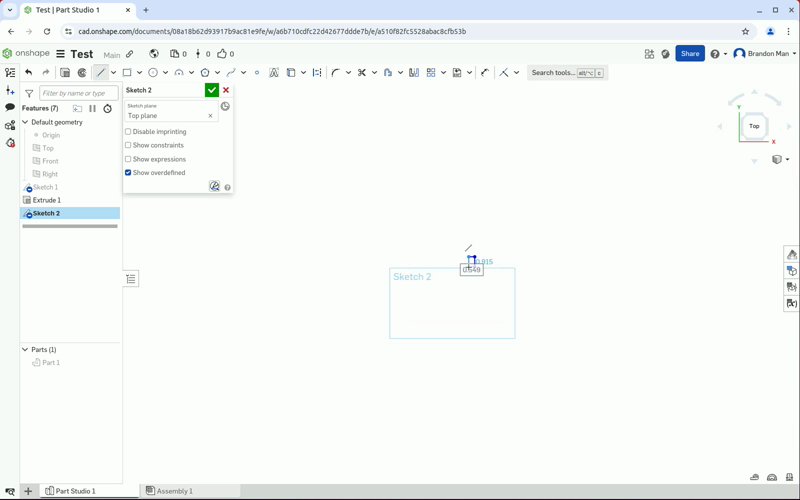
scroll(6)
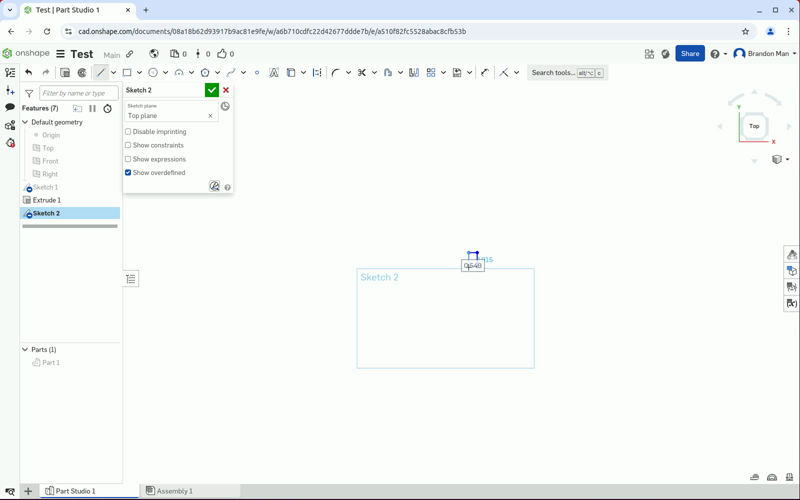
scroll(6)
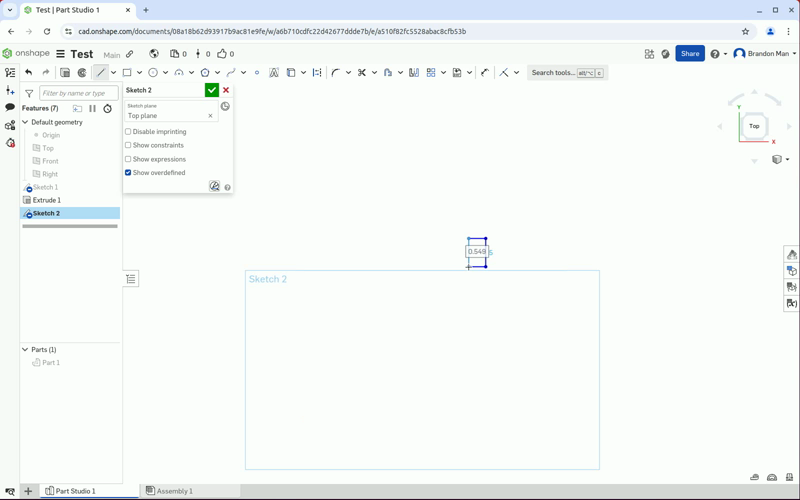
scroll(6)
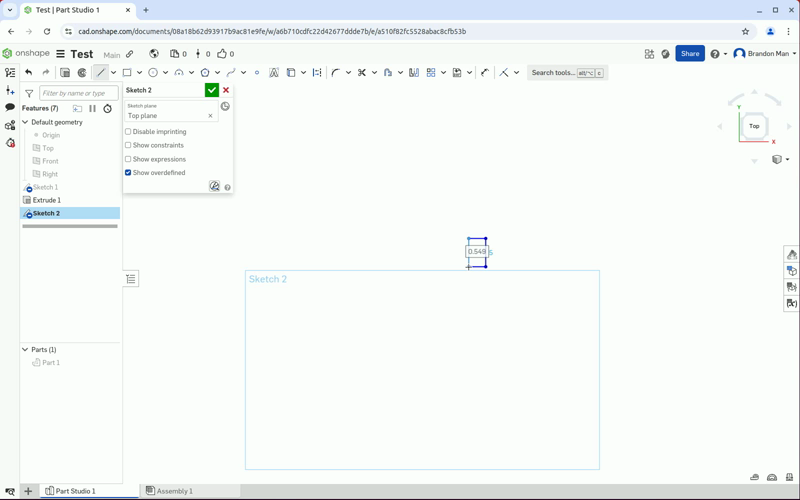
scroll(6)
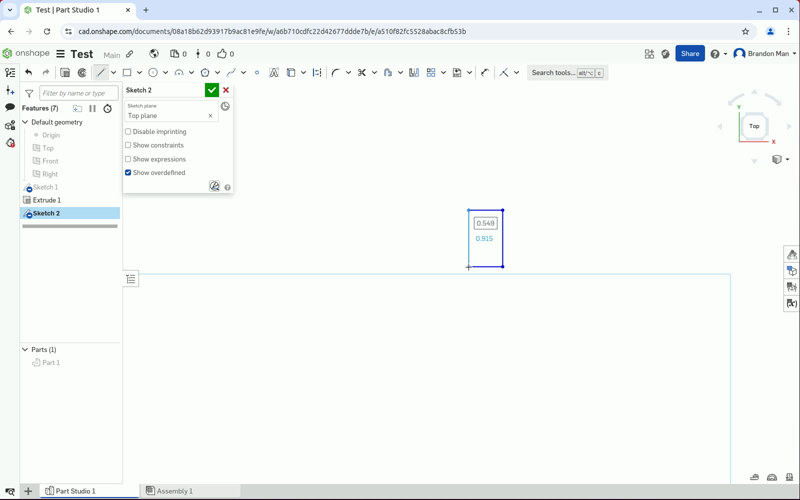
key_up(shift)
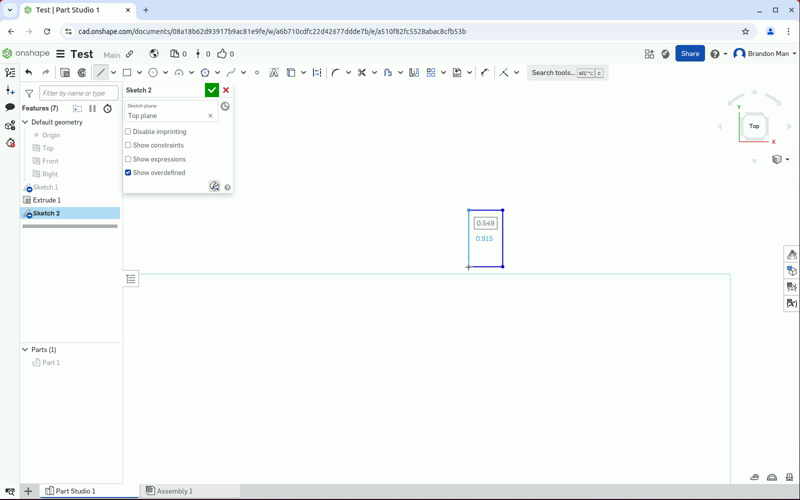
click(468, 266)
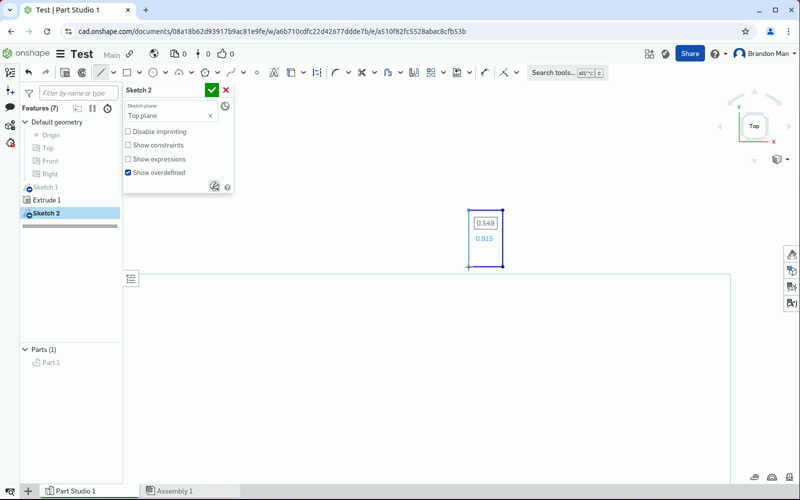
scroll(-6)
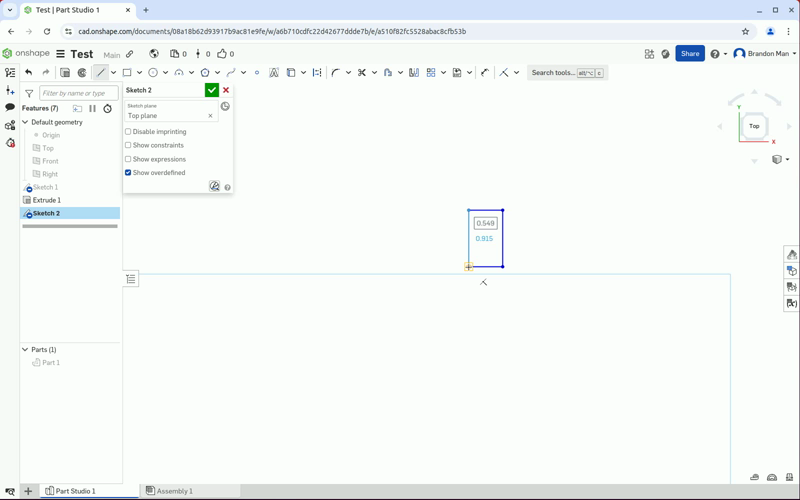
scroll(-6)
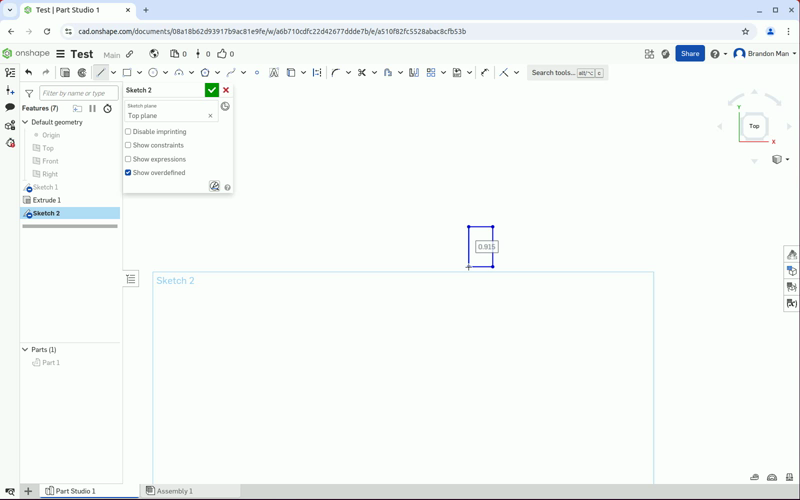
scroll(-6)
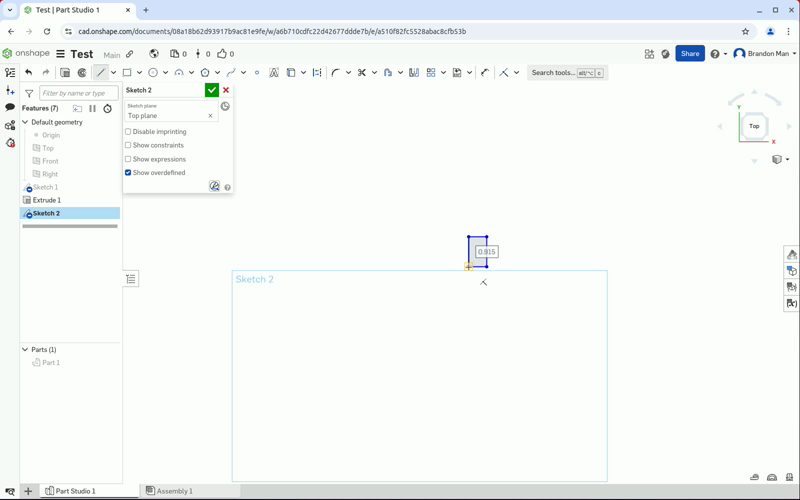
scroll(-6)
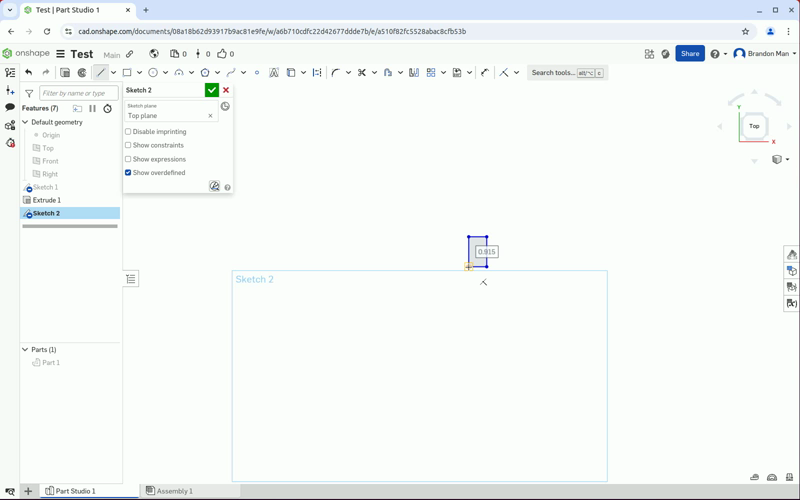
scroll(-6)
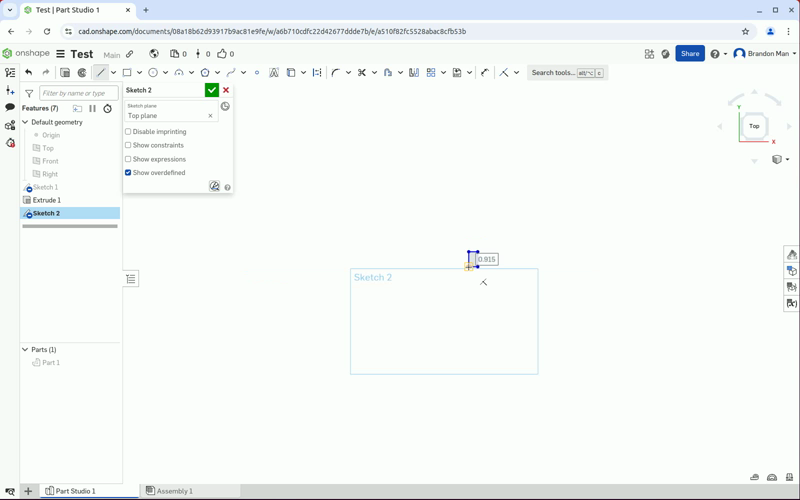
scroll(-6)
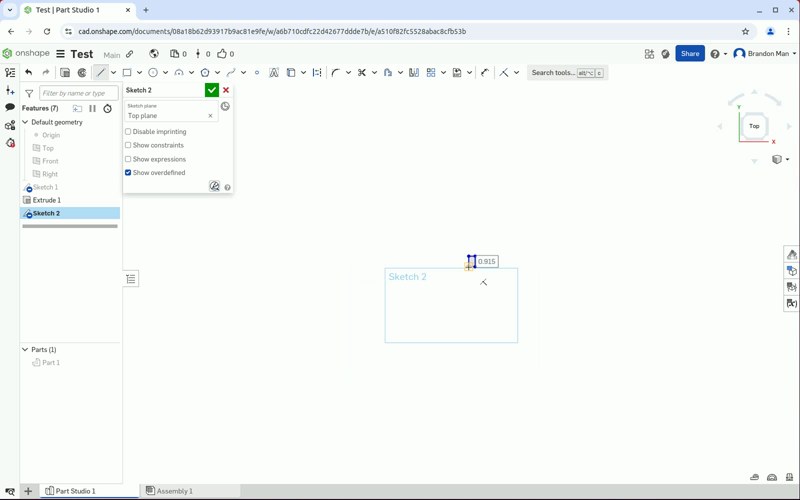
scroll(-6)
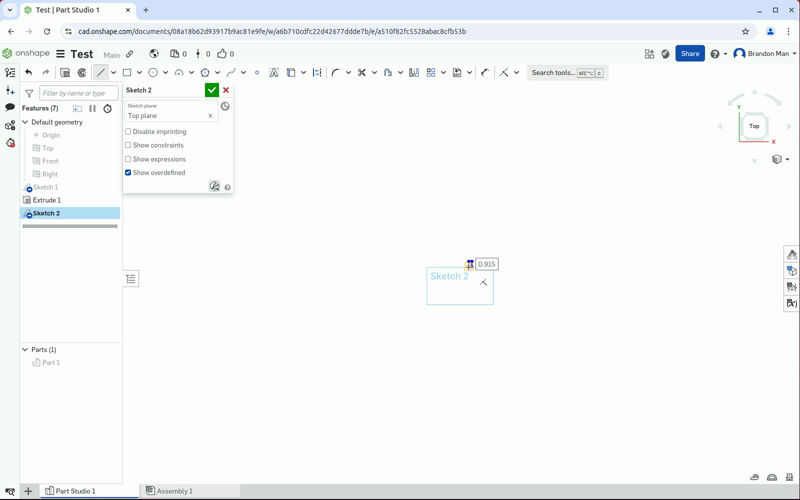
key(esc)
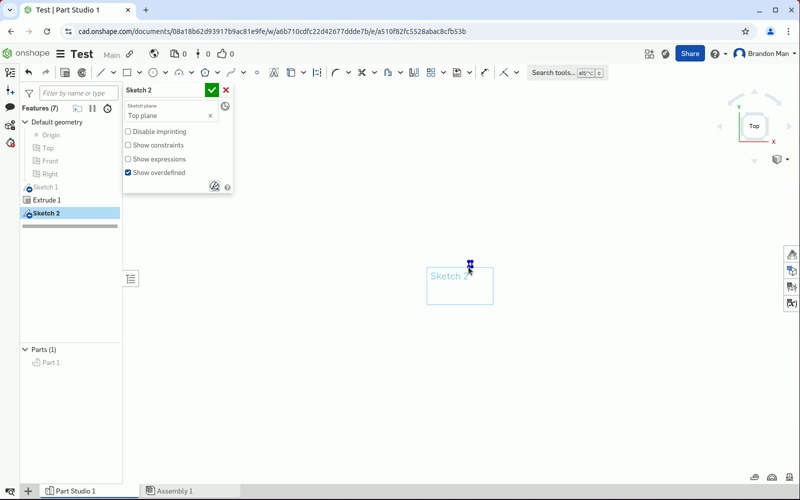
mouse_move(471, 263)
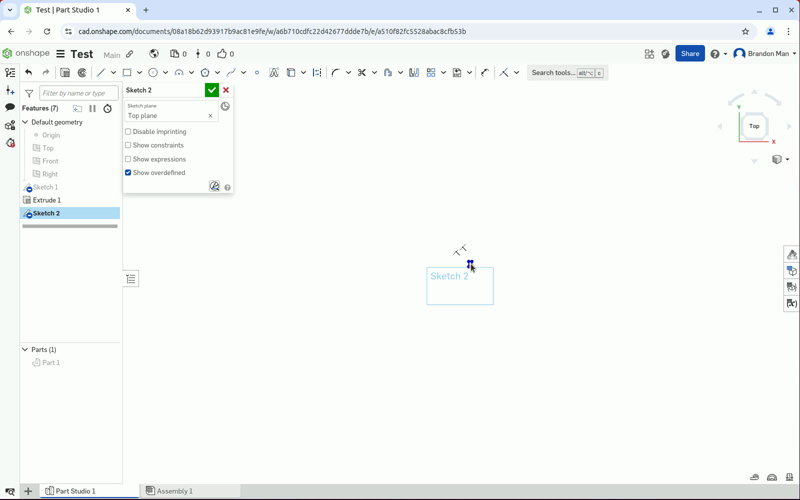
scroll(6)
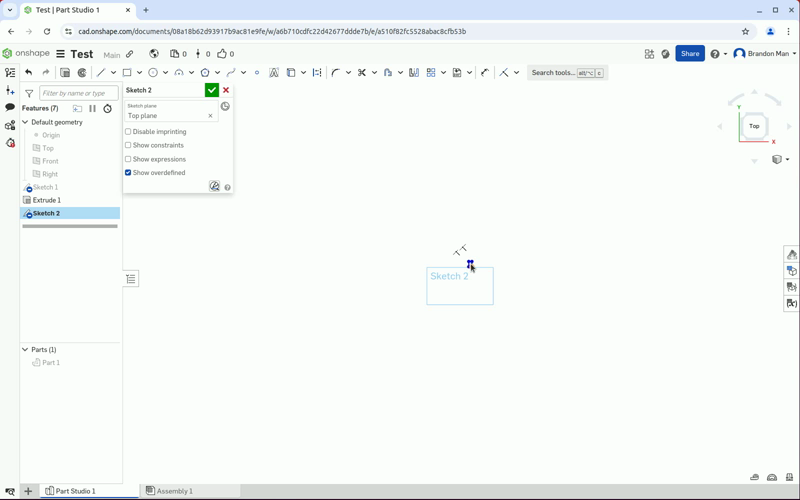
scroll(6)
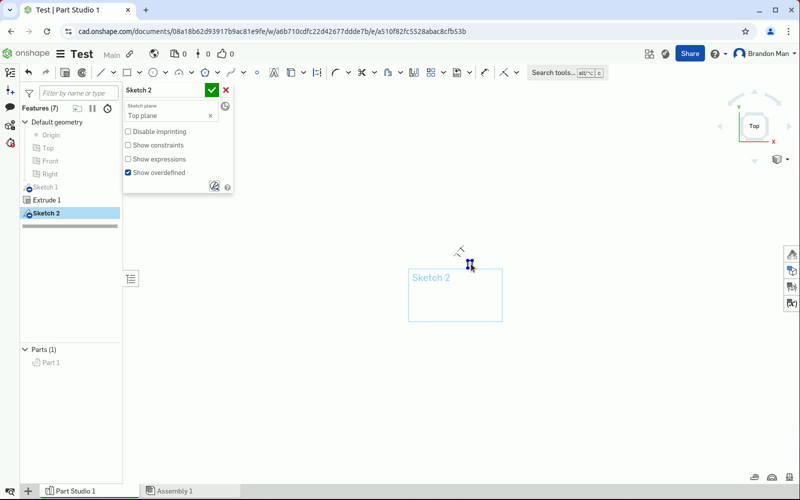
scroll(6)
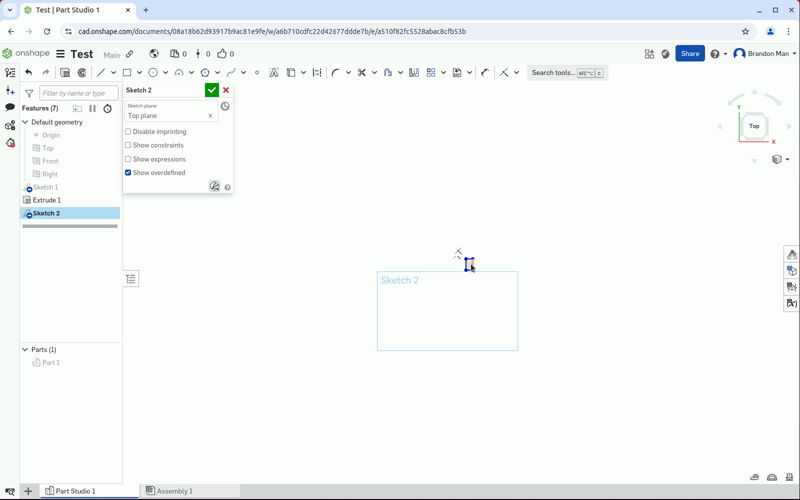
scroll(6)
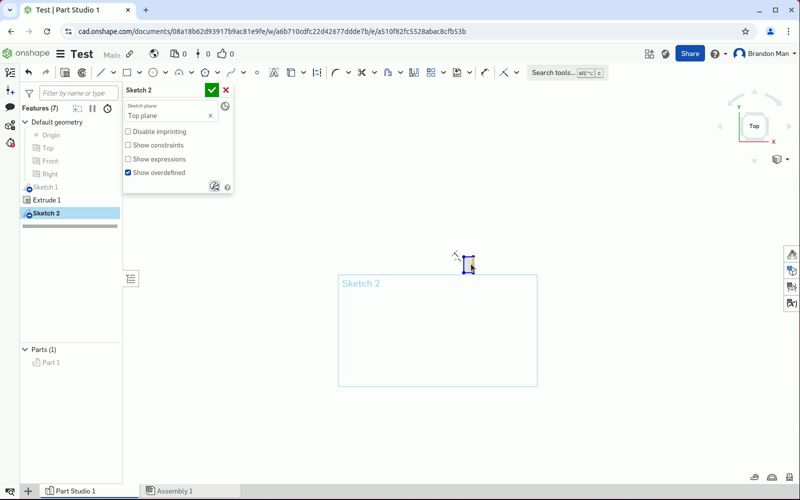
scroll(6)
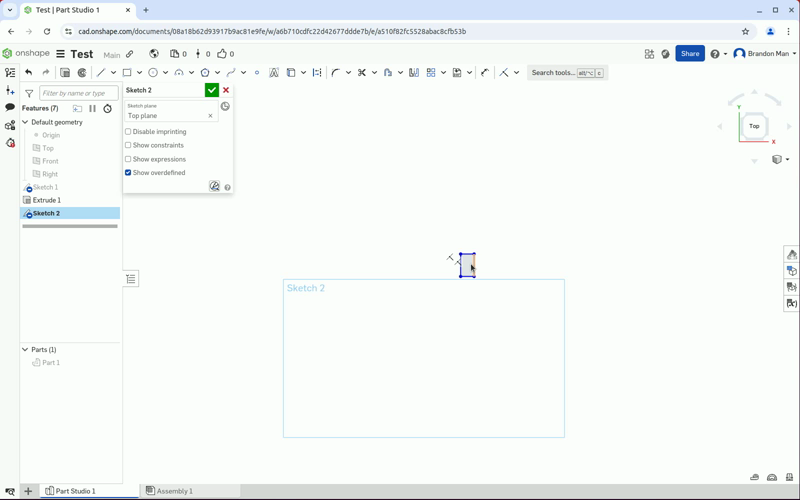
scroll(6)
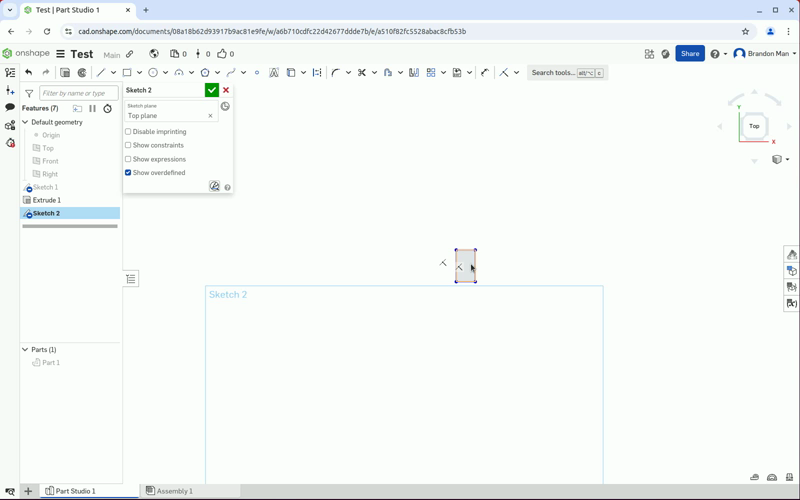
scroll(6)
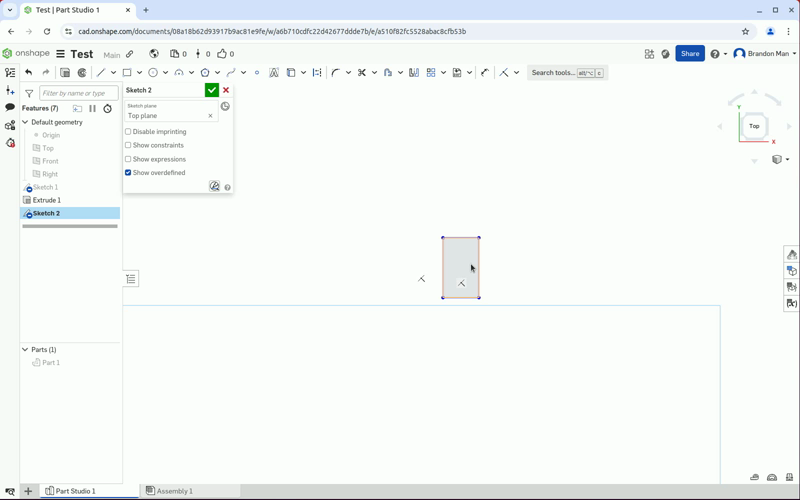
click(471, 263)
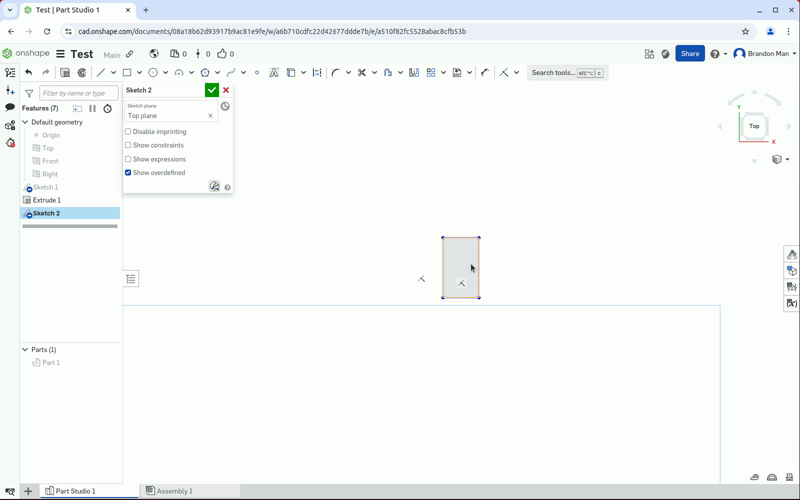
scroll(-6)
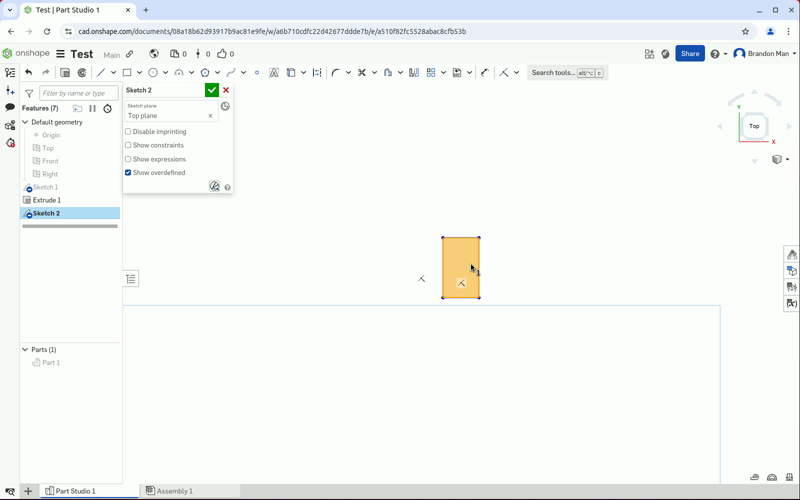
scroll(-6)
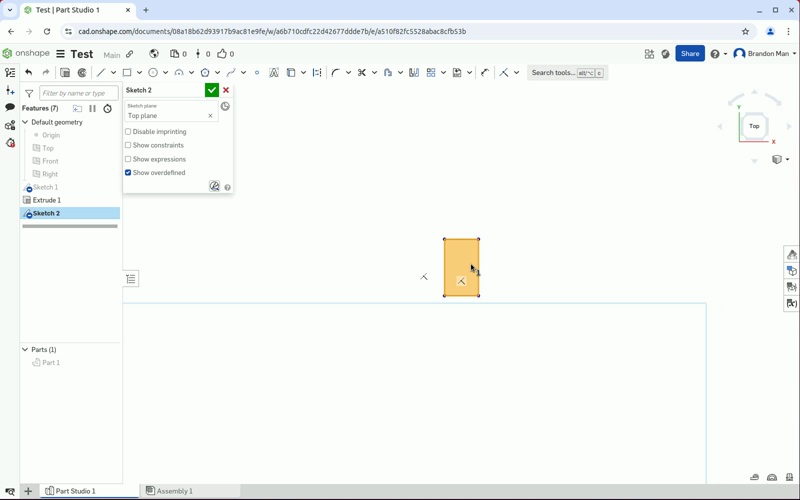
scroll(-6)
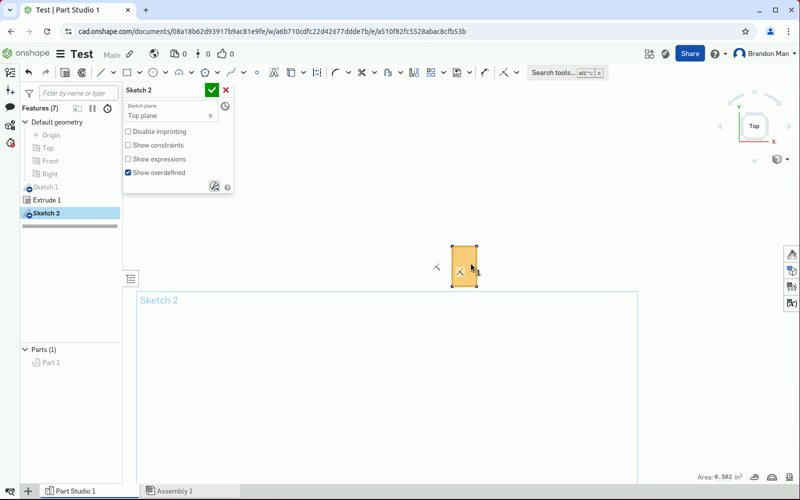
scroll(-6)
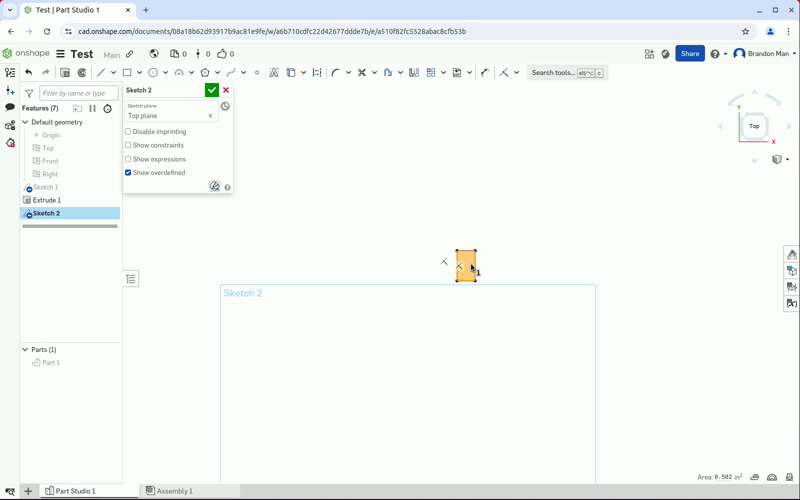
scroll(-6)
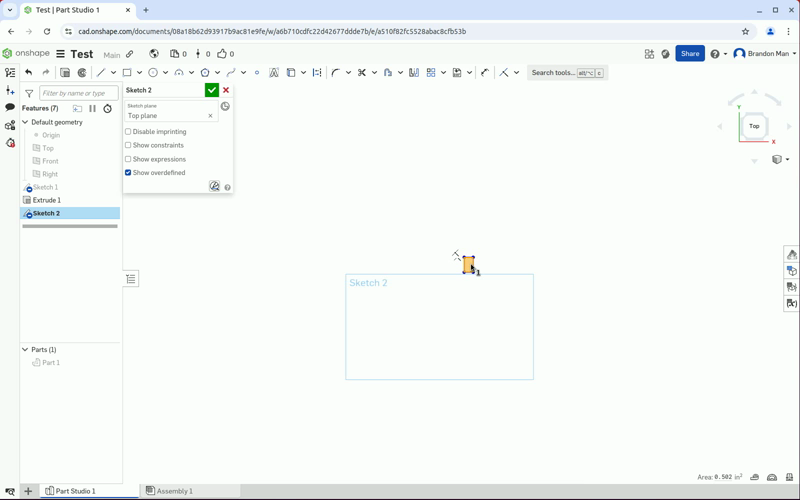
scroll(-6)
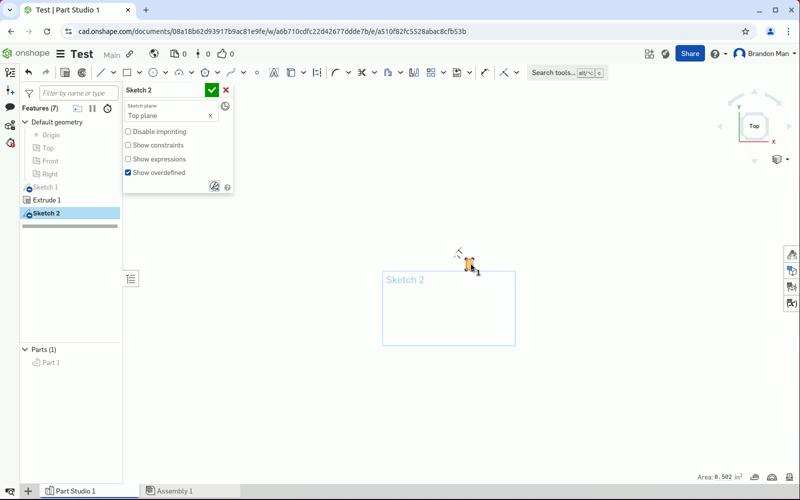
scroll(-6)
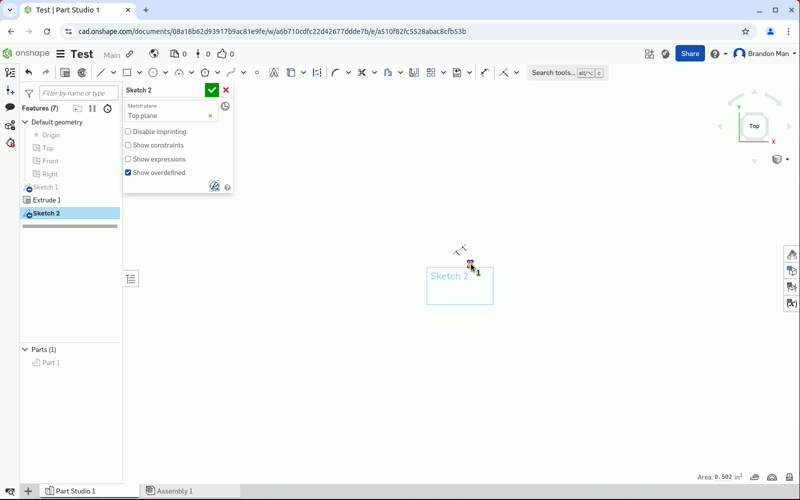
mouse_move(73, 352)
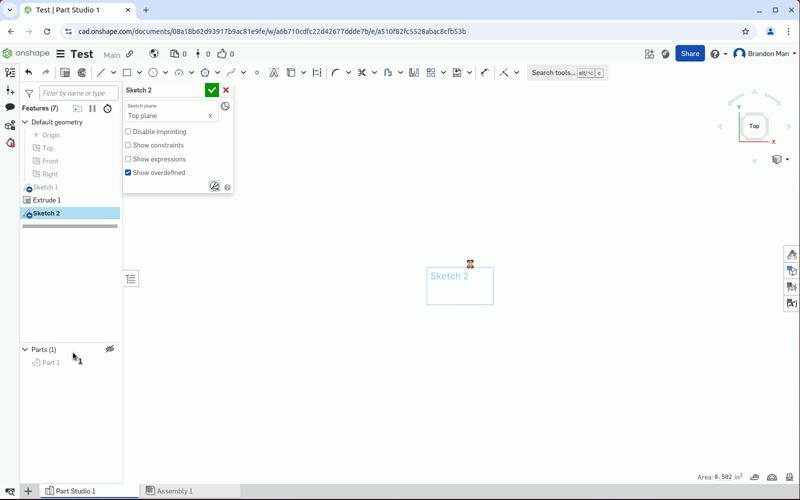
key(shift+y)
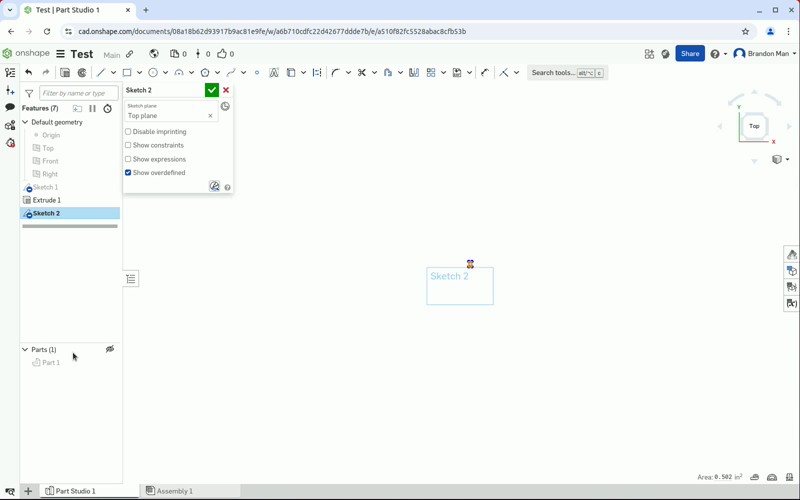
key(shift+e)
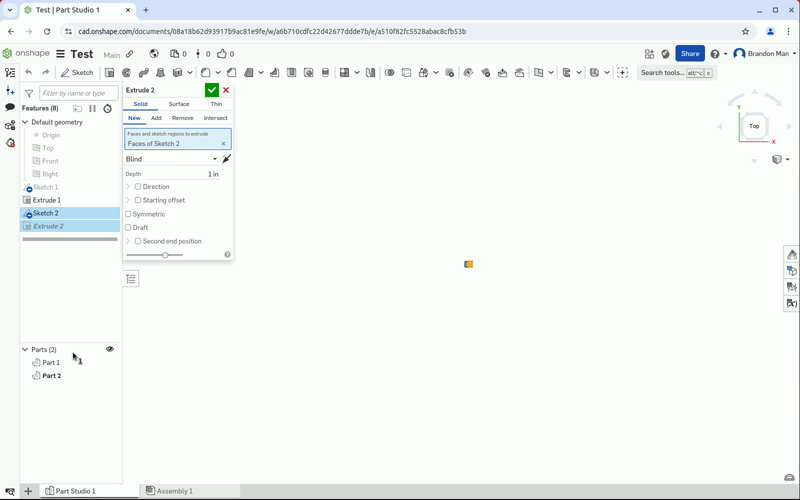
mouse_move(143, 106)
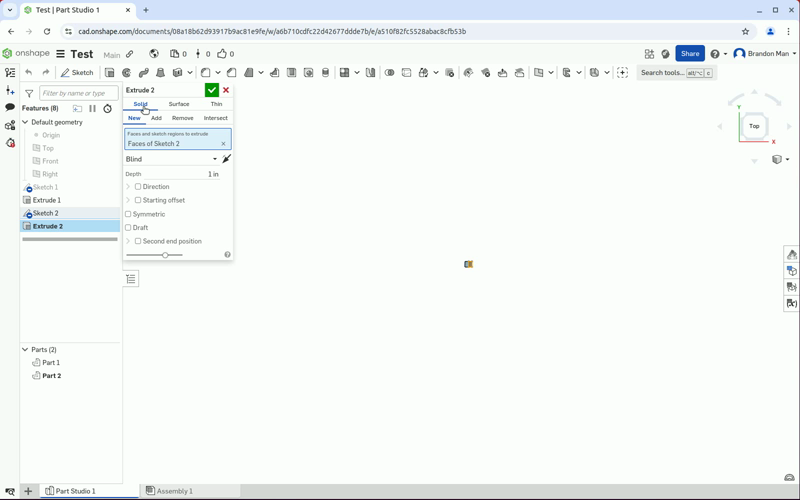
click(143, 106)
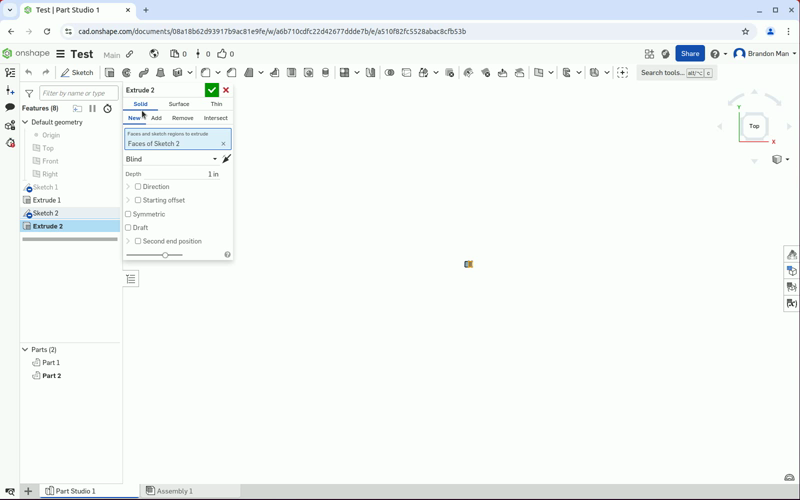
mouse_move(137, 120)
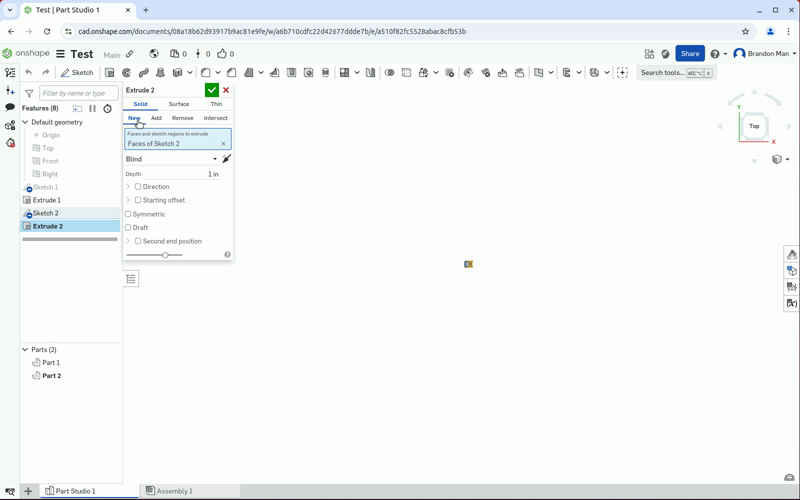
click(137, 120)
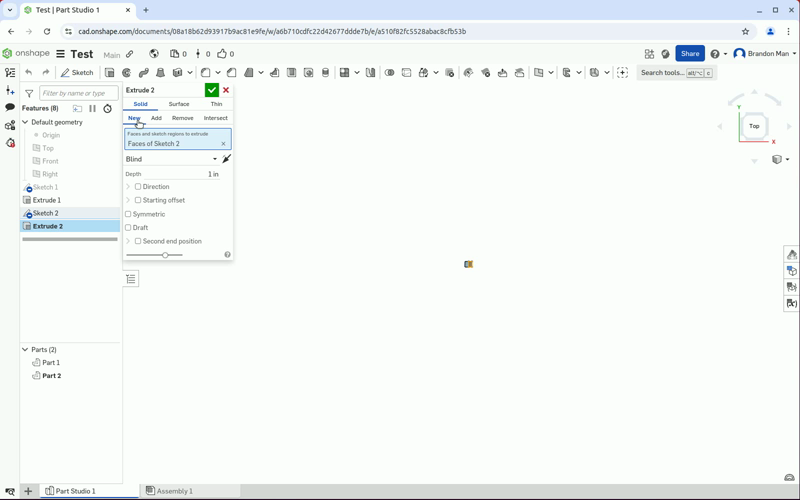
key(tab, 4)
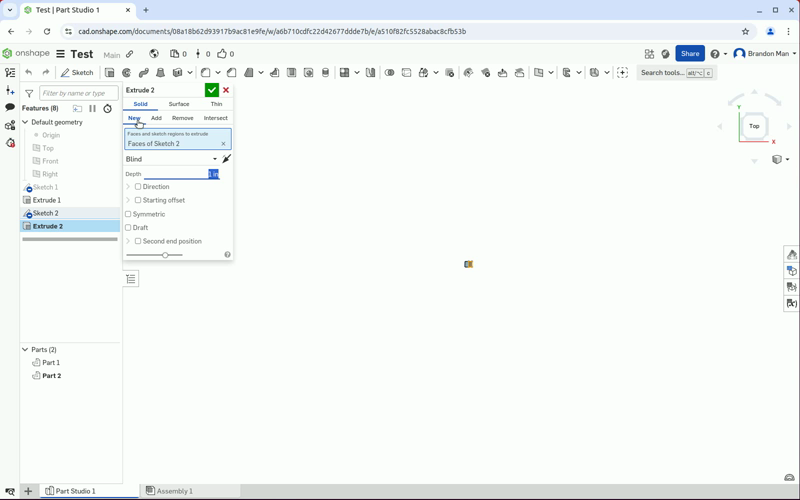
text(0.241)
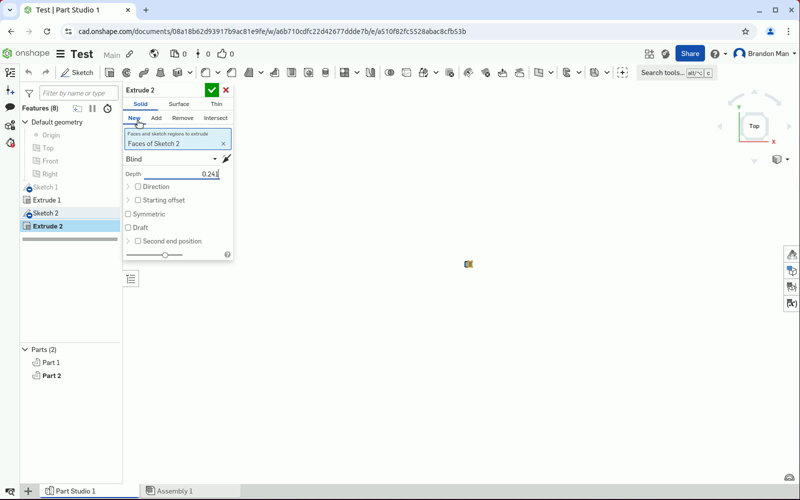
key(enter)
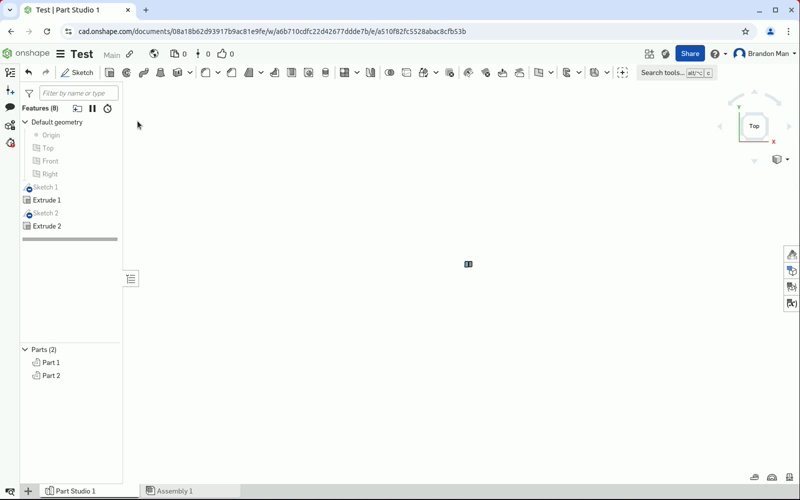
key(shift+h)
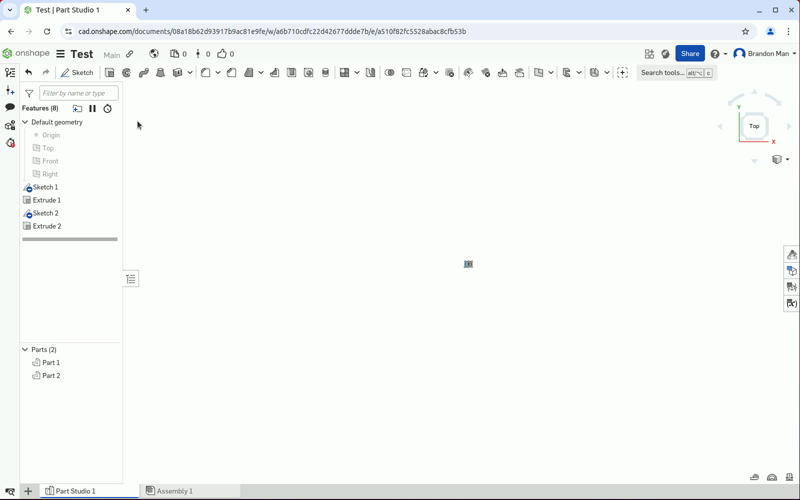
key(shift+h)
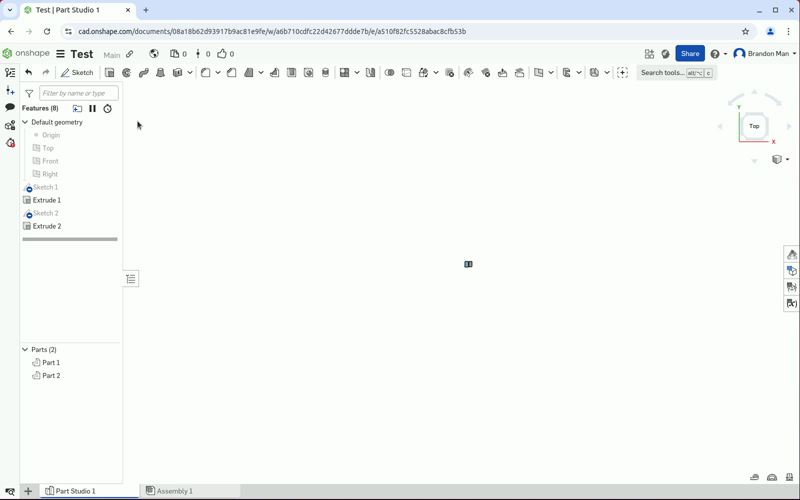
mouse_move(73, 189)
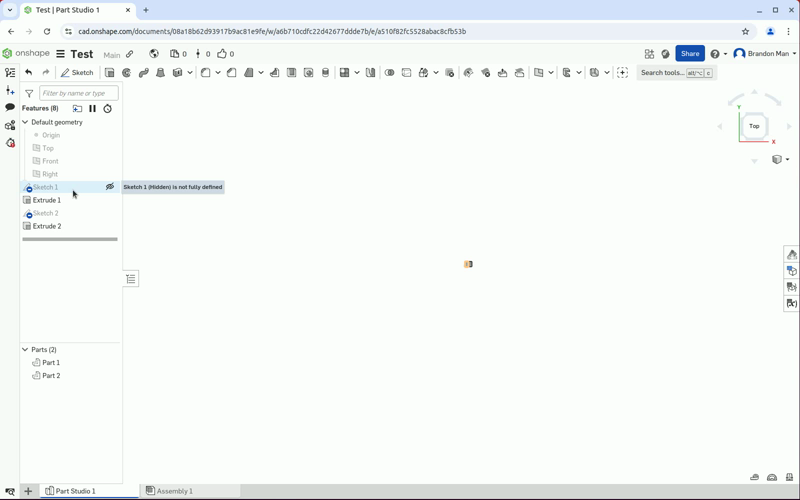
click(73, 189)
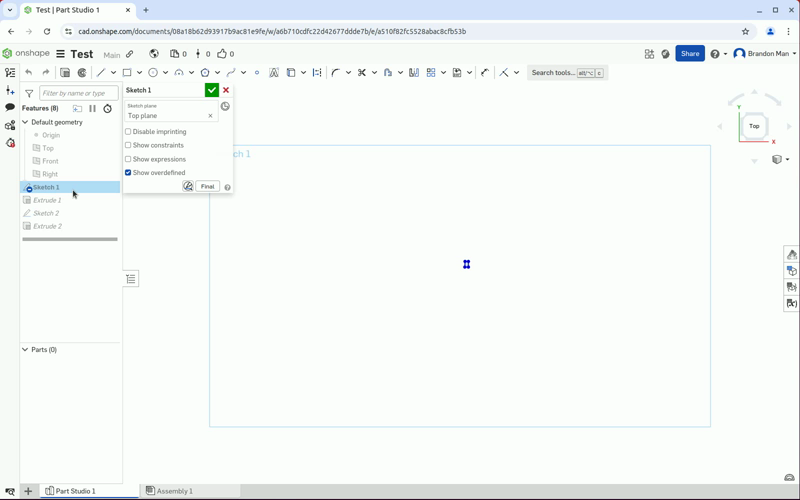
mouse_move(229, 92)
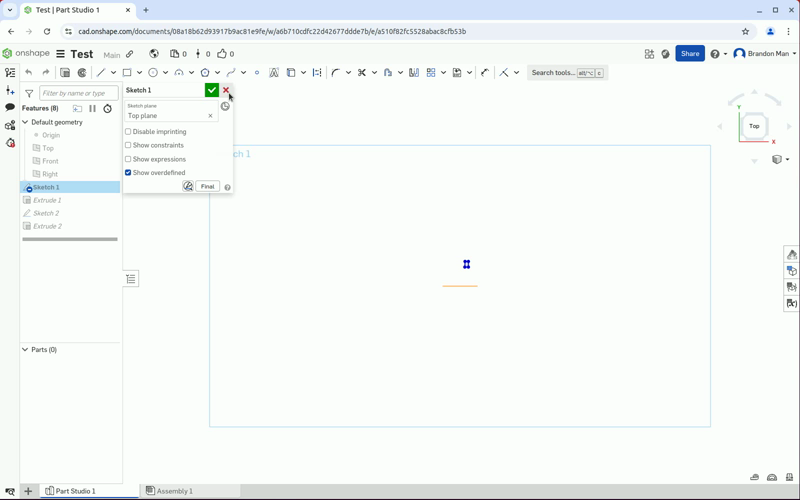
click(229, 92)
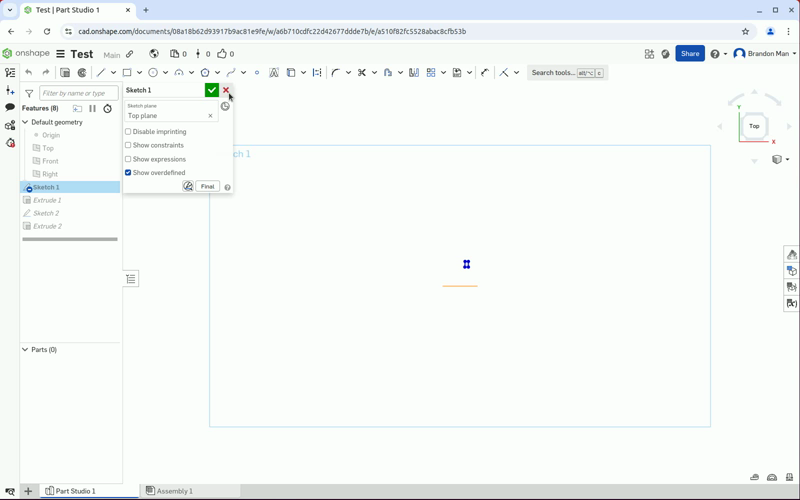
key(shift+s)
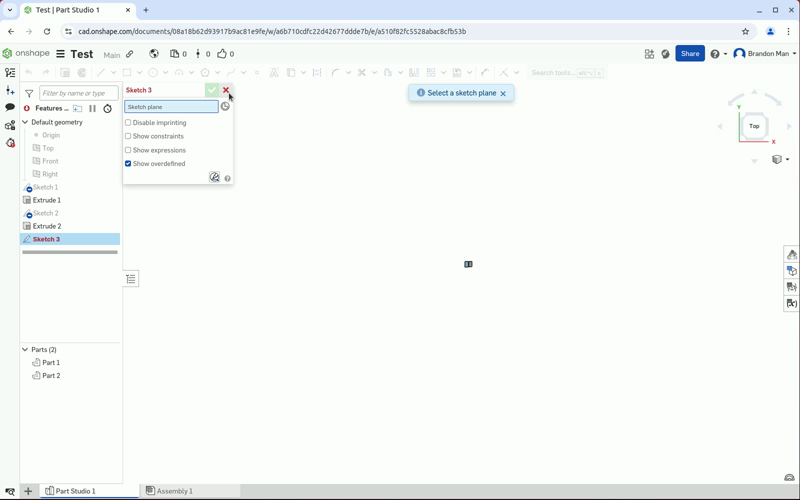
mouse_move(73, 150)
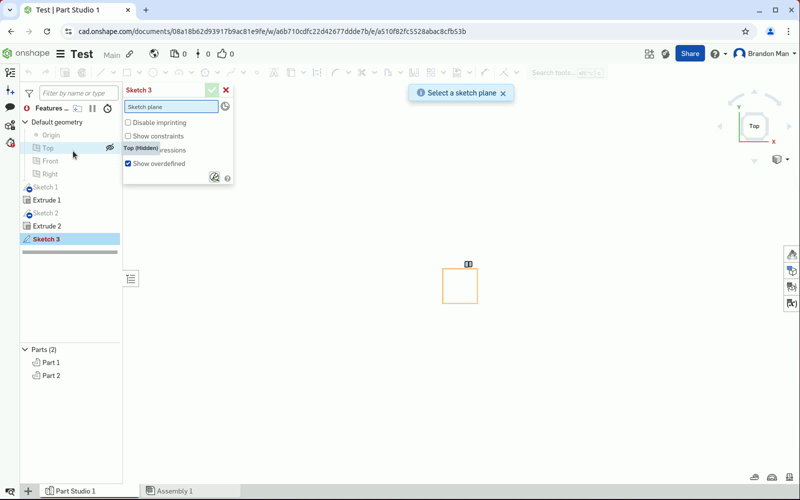
click(73, 150)
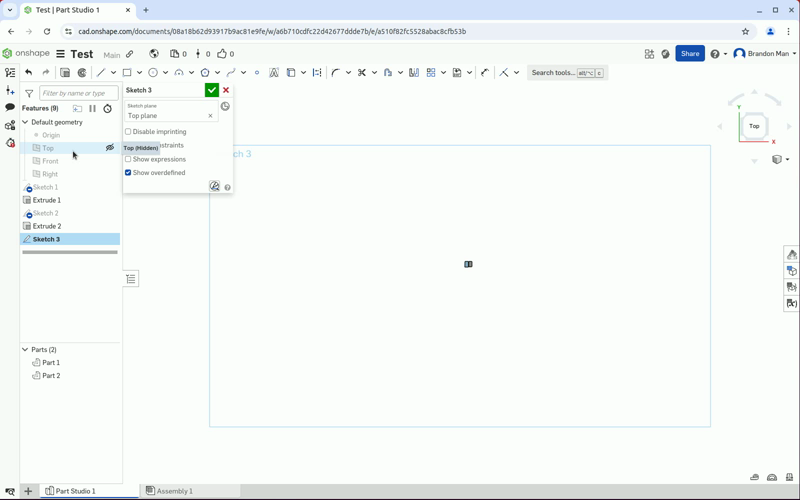
mouse_move(73, 352)
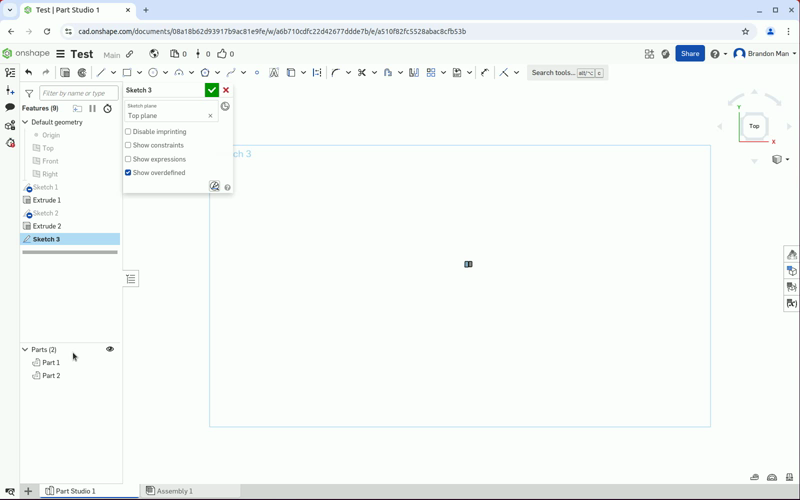
key(y)
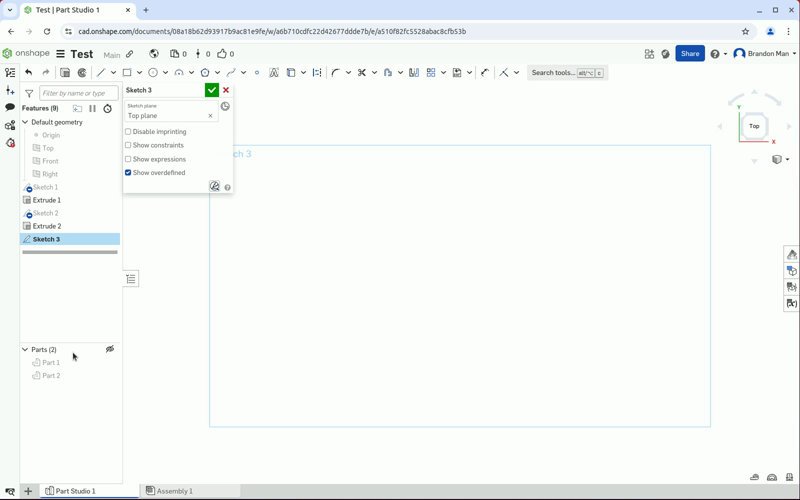
key(l)
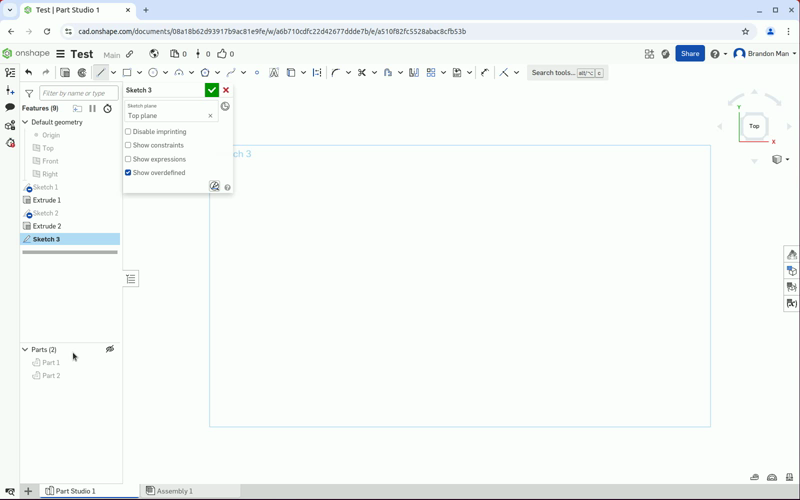
key_down(shift)
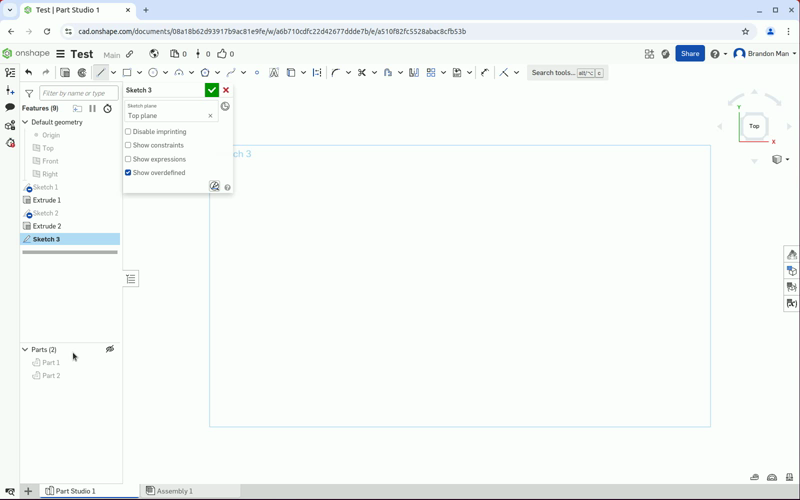
mouse_move(472, 266)
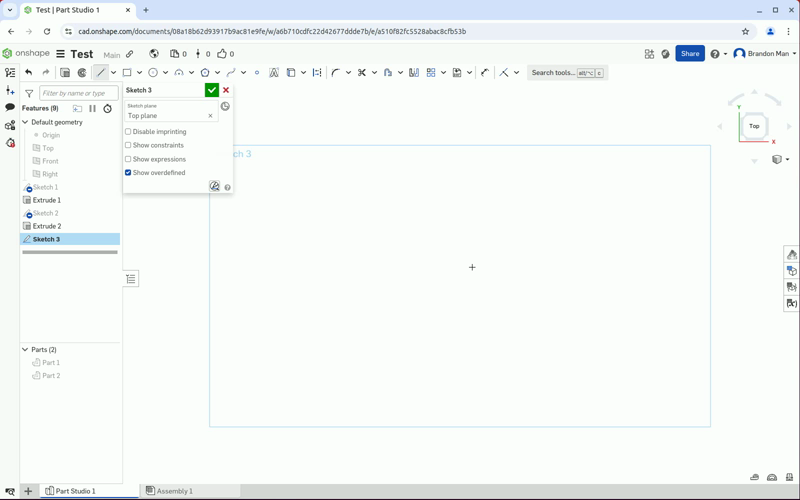
click(472, 266)
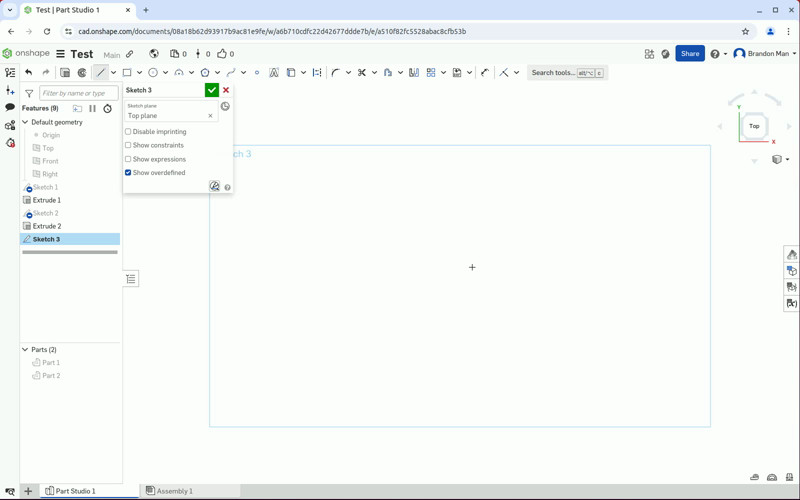
key_up(shift)
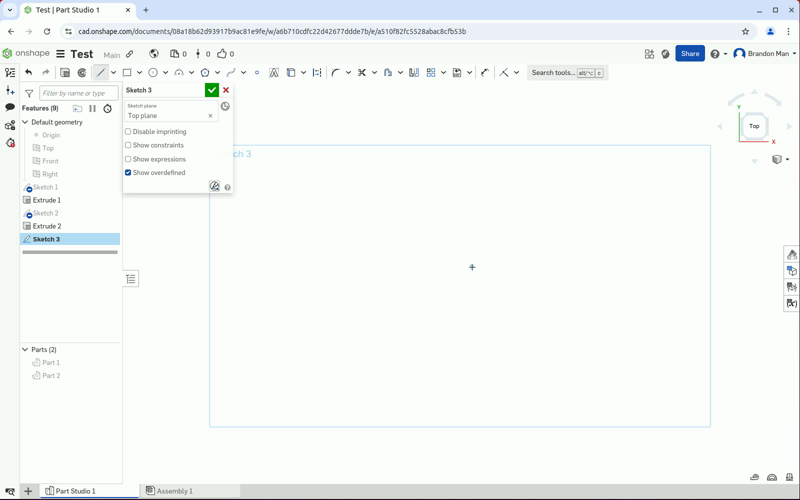
key_down(shift)
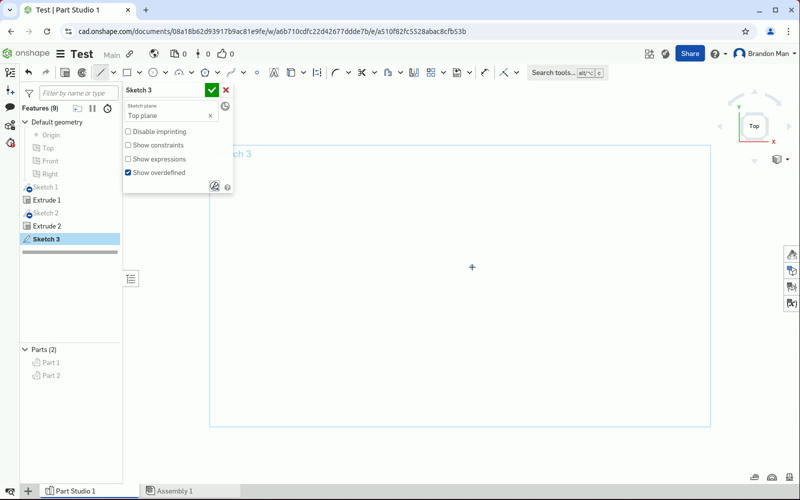
mouse_move(502, 266)
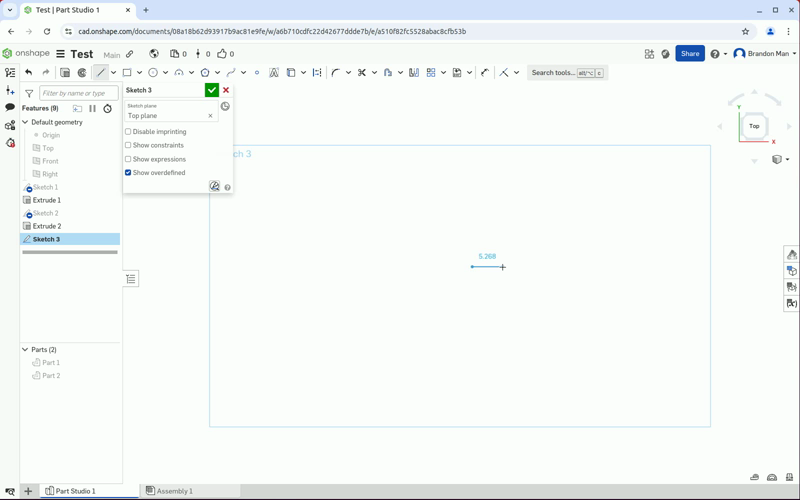
mouse_move(475, 266)
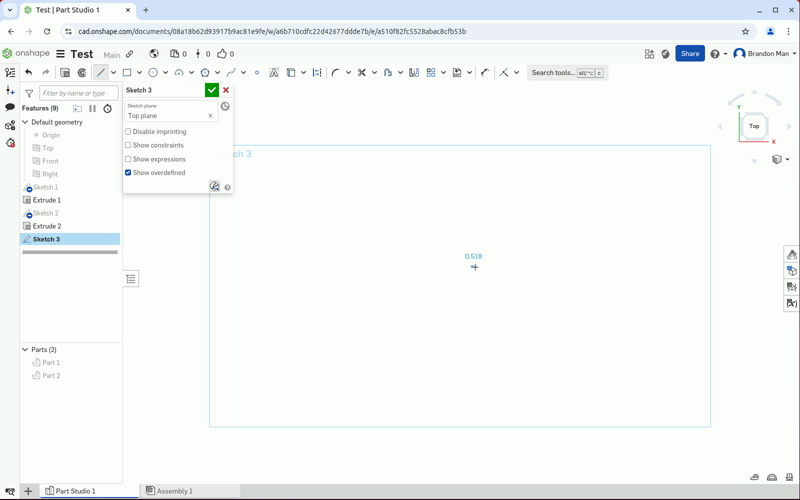
scroll(6)
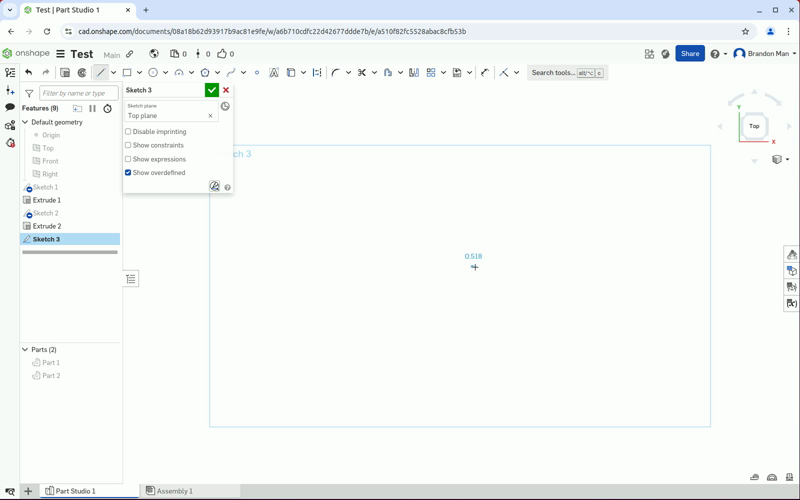
scroll(6)
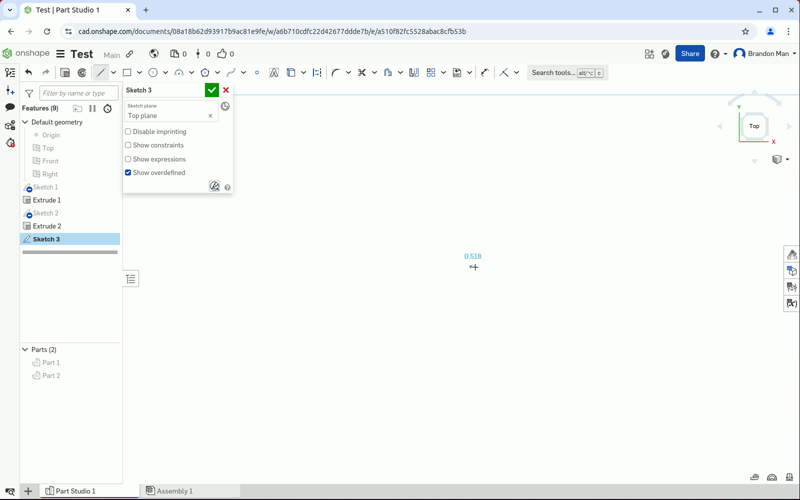
scroll(6)
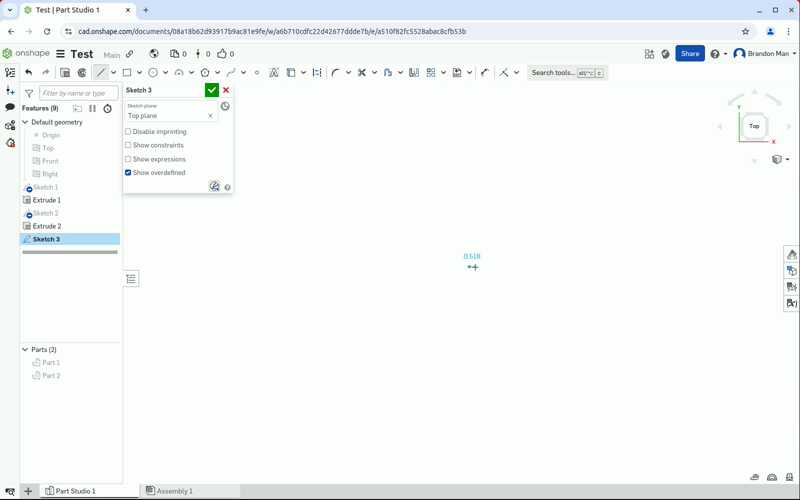
scroll(6)
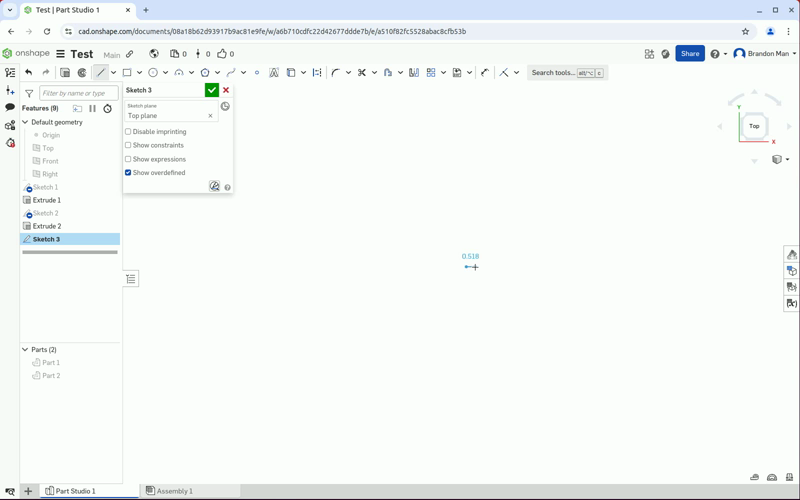
scroll(6)
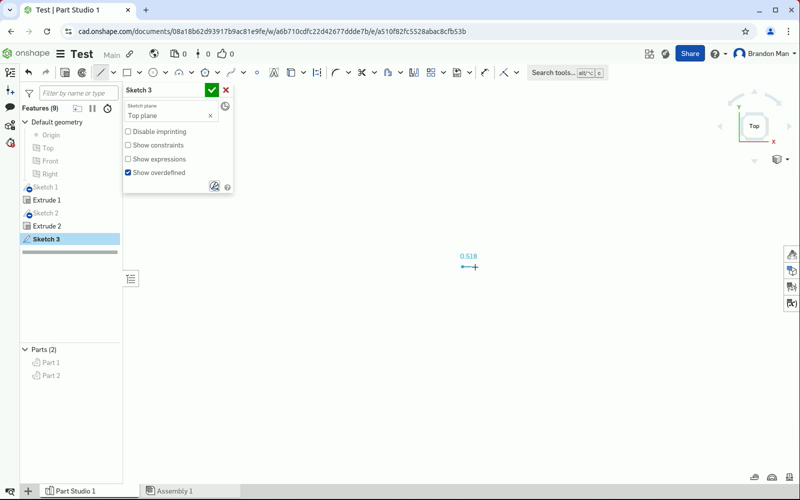
scroll(6)
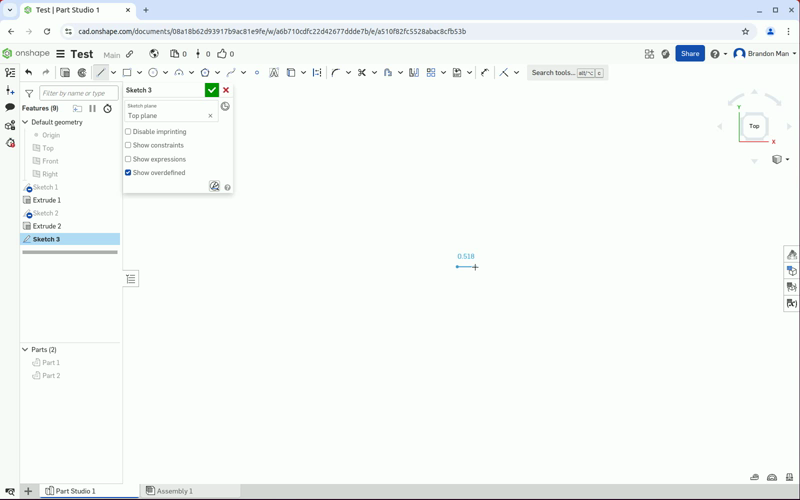
scroll(6)
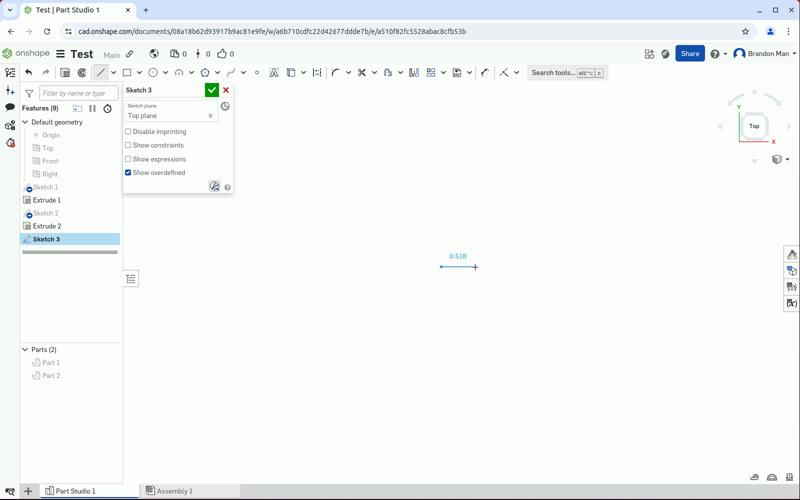
click(475, 266)
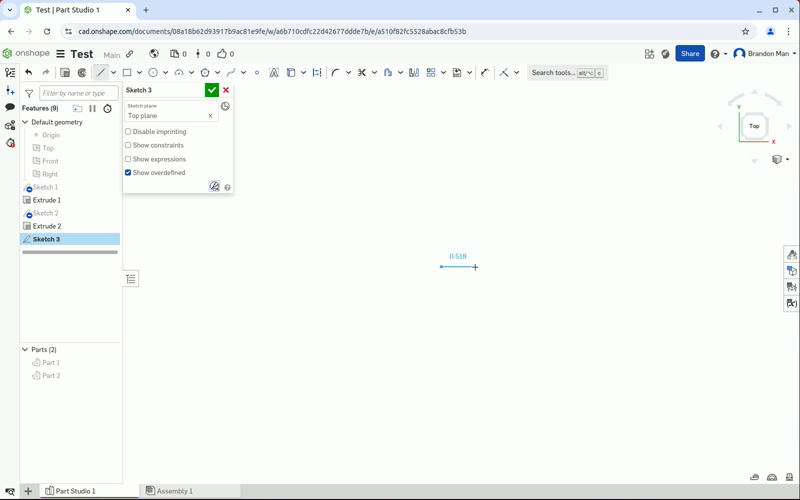
scroll(-6)
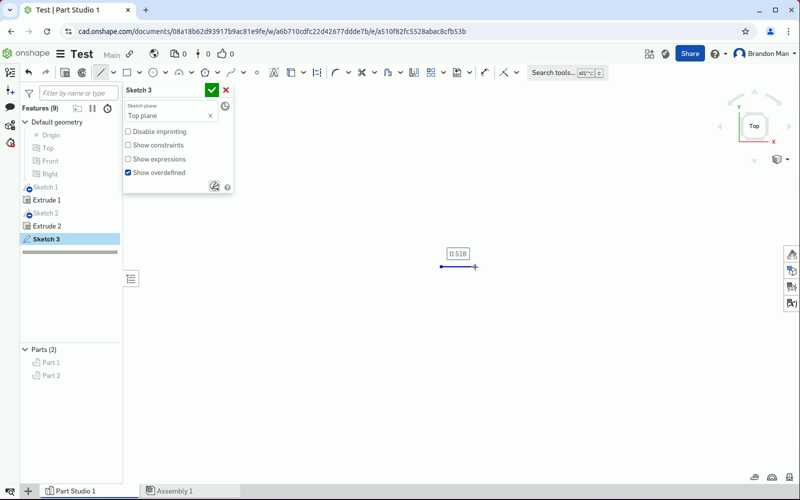
scroll(-6)
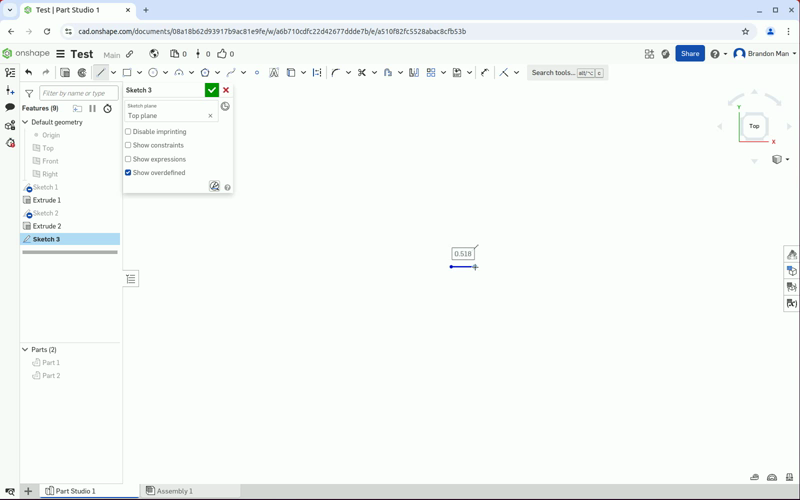
scroll(-6)
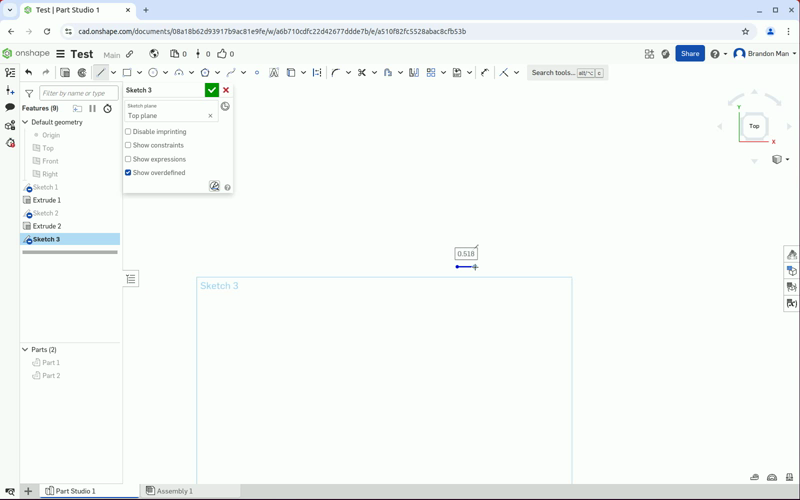
scroll(-6)
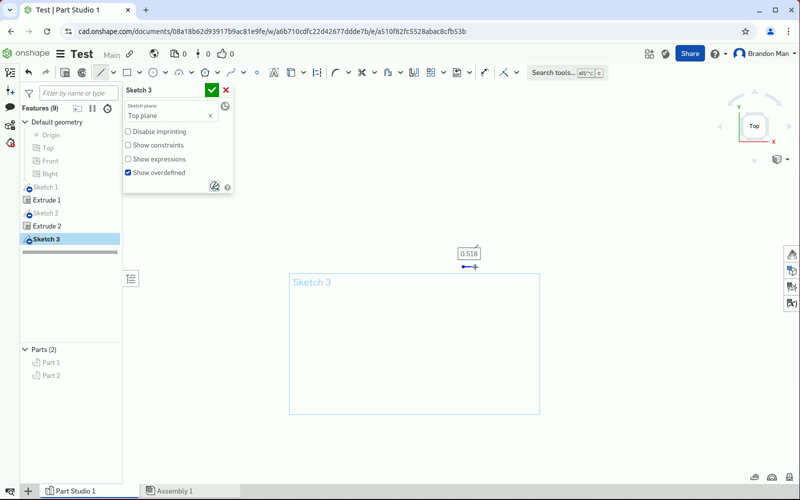
scroll(-6)
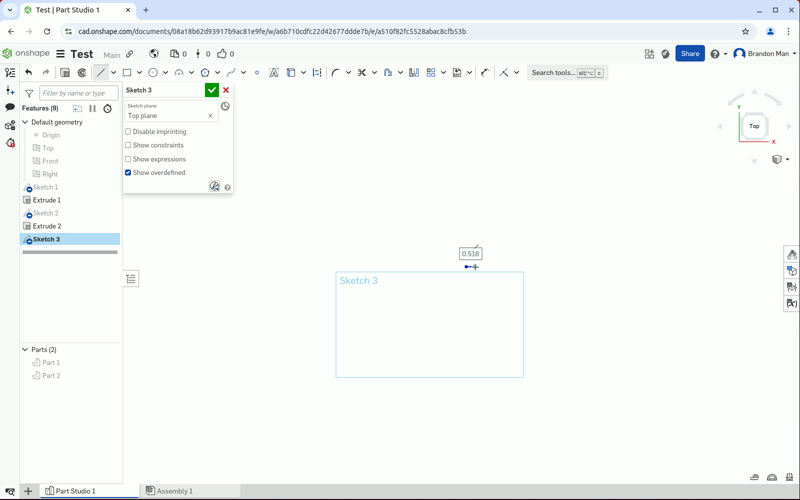
scroll(-6)
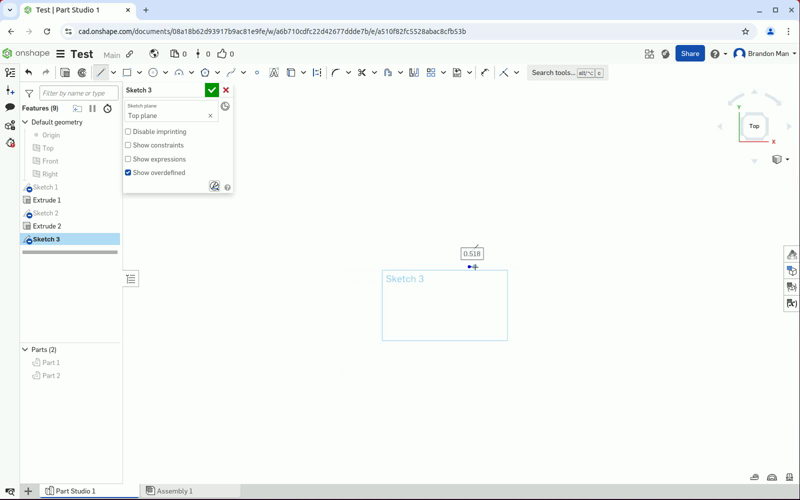
scroll(-6)
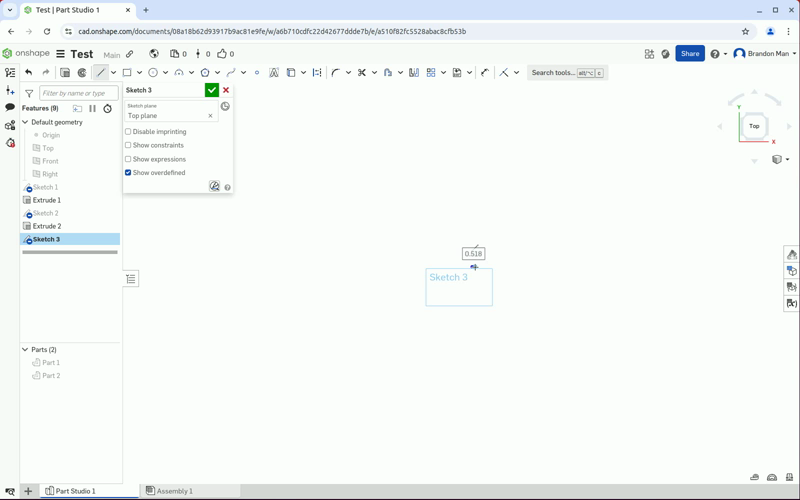
key_up(shift)
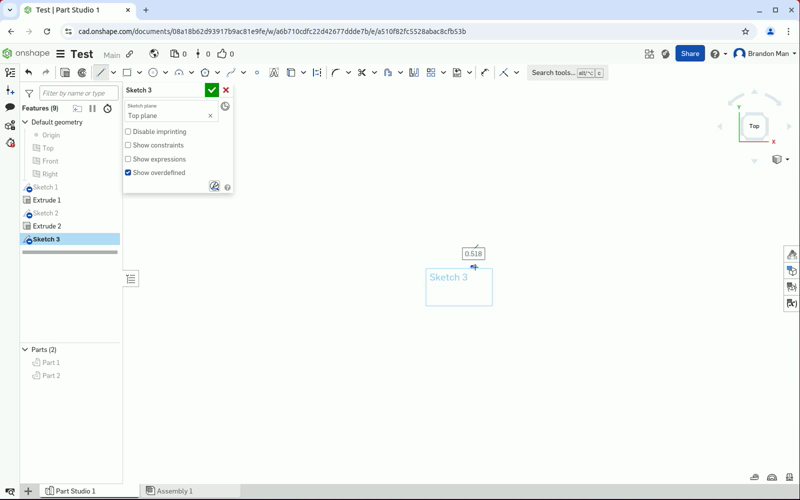
key_down(shift)
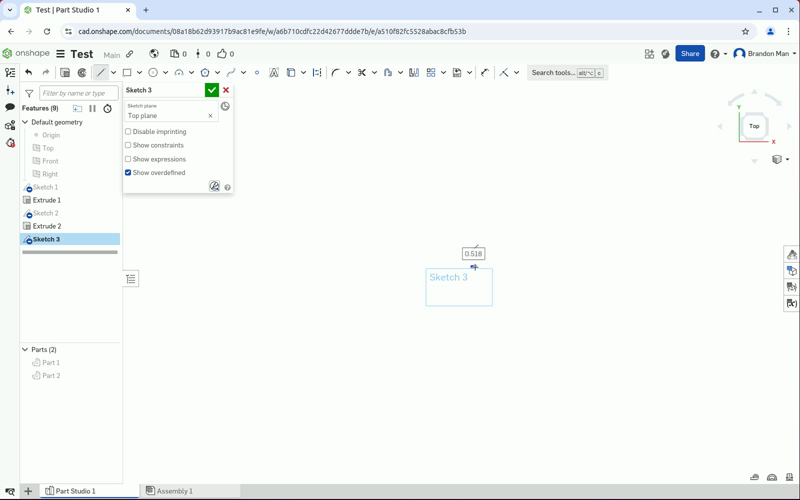
mouse_move(505, 266)
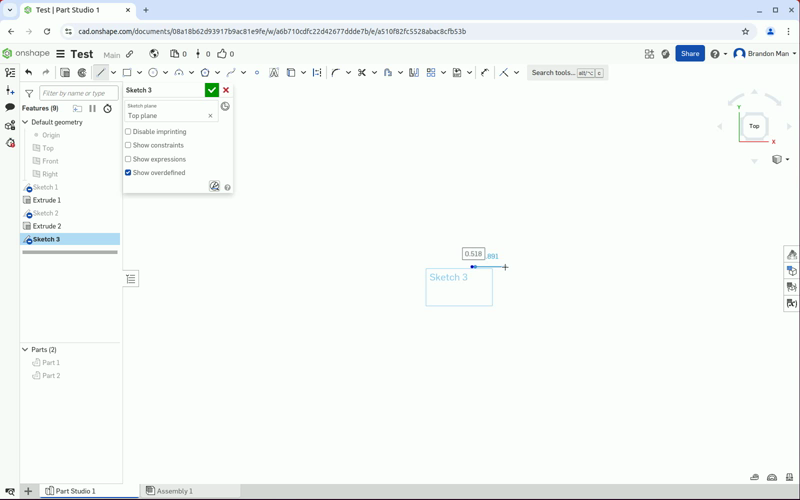
mouse_move(475, 261)
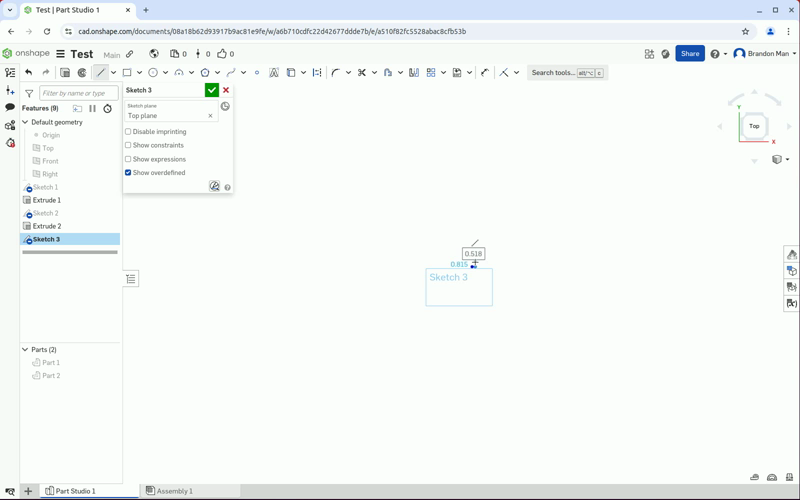
scroll(6)
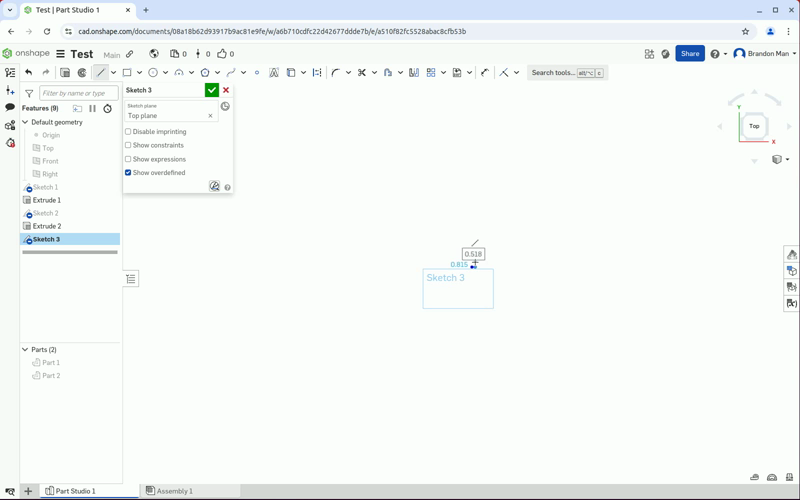
scroll(6)
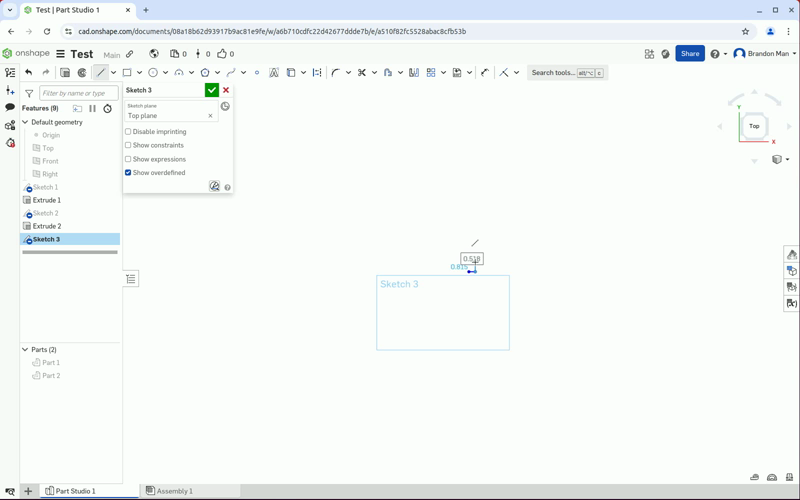
scroll(6)
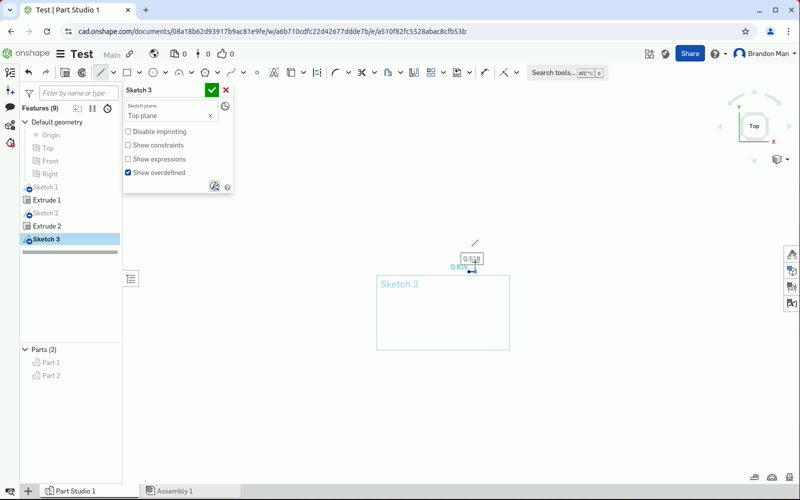
scroll(6)
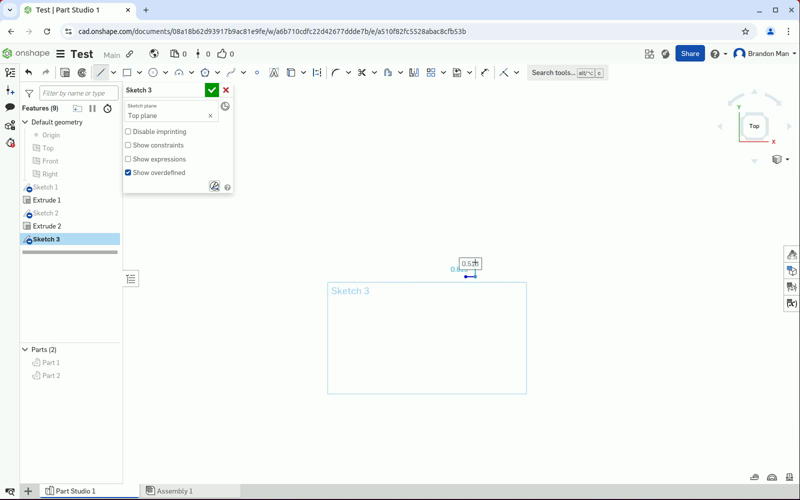
scroll(6)
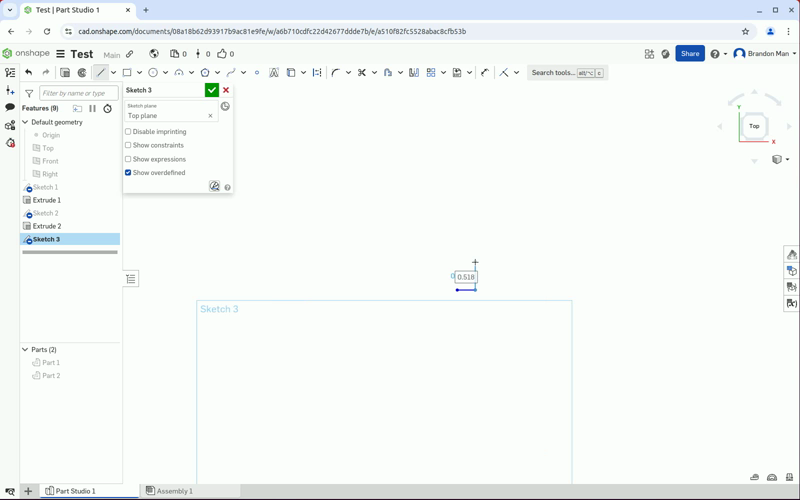
scroll(6)
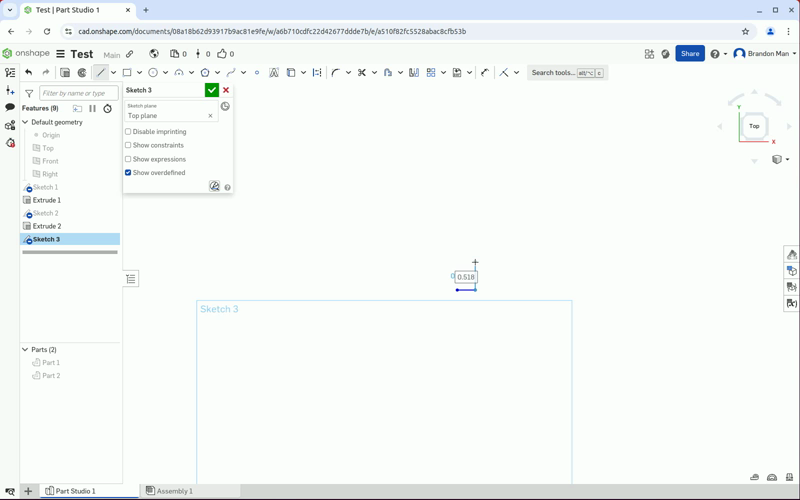
scroll(6)
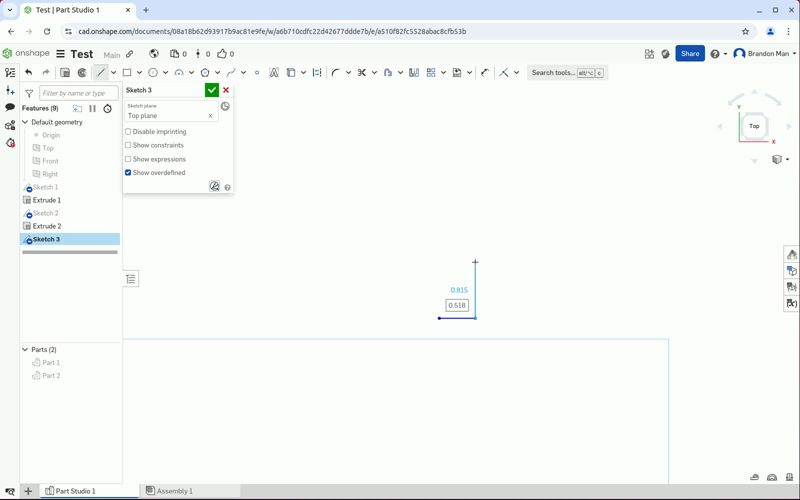
click(475, 261)
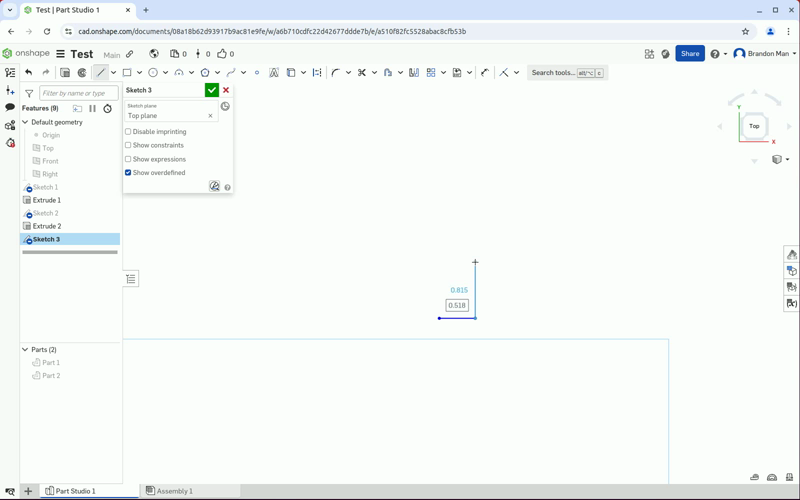
scroll(-6)
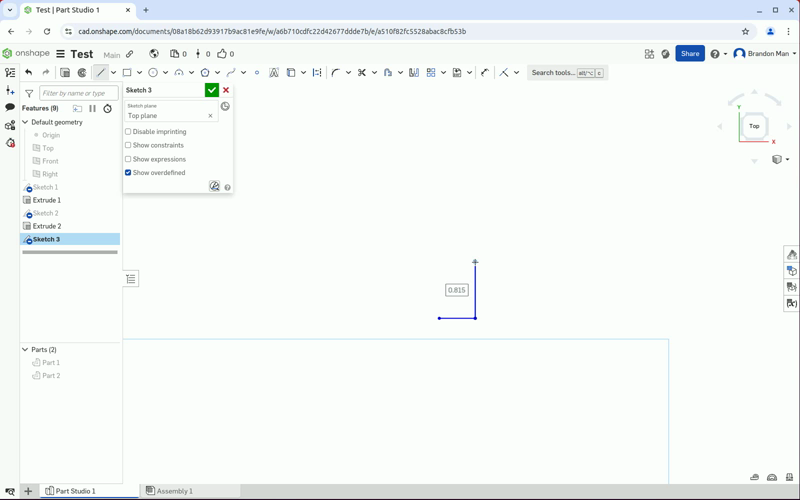
scroll(-6)
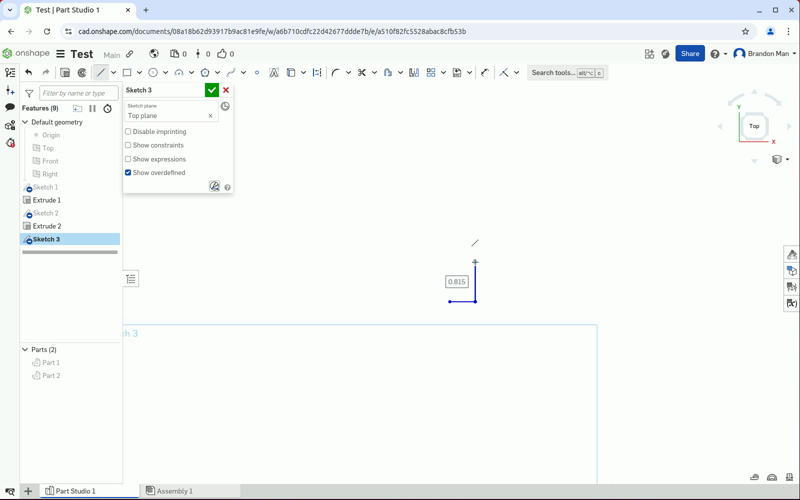
scroll(-6)
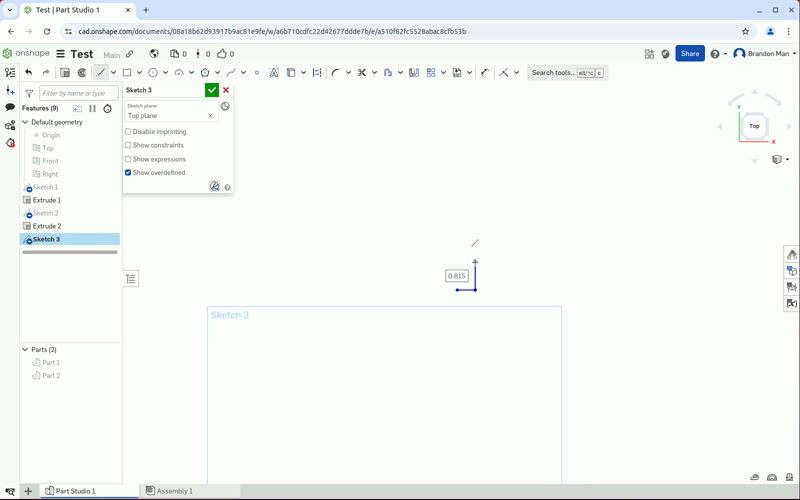
scroll(-6)
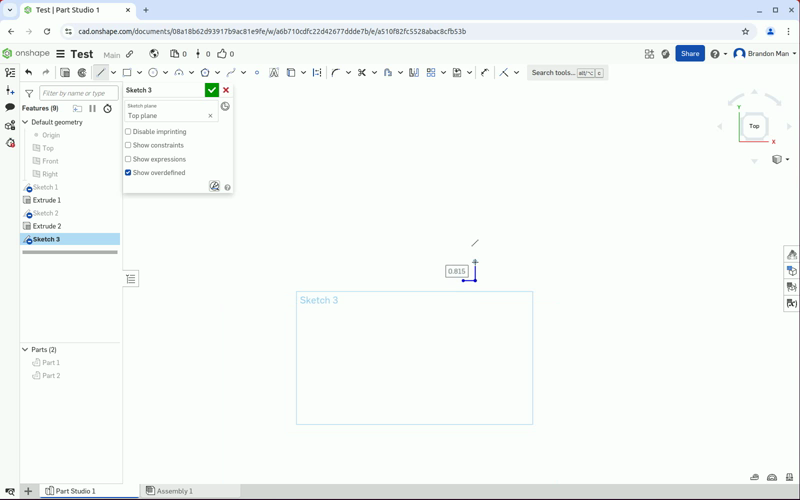
scroll(-6)
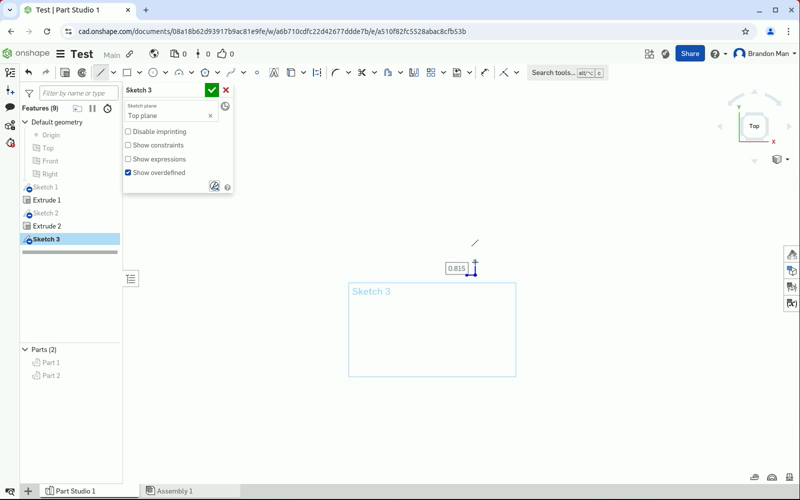
scroll(-6)
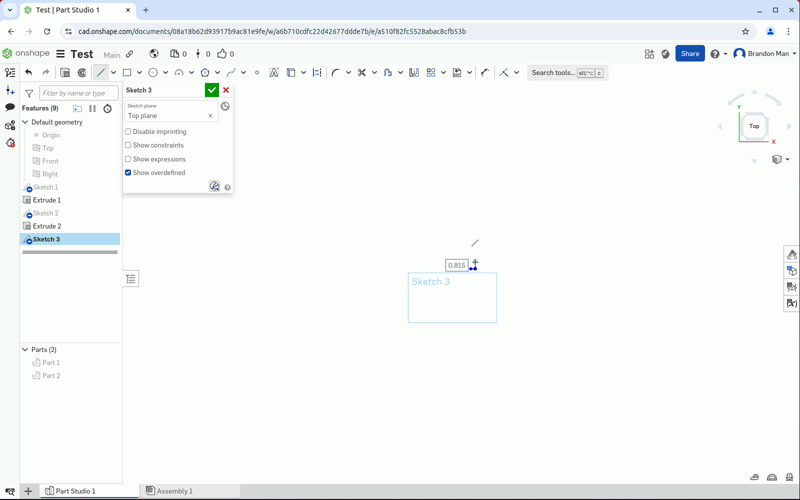
scroll(-6)
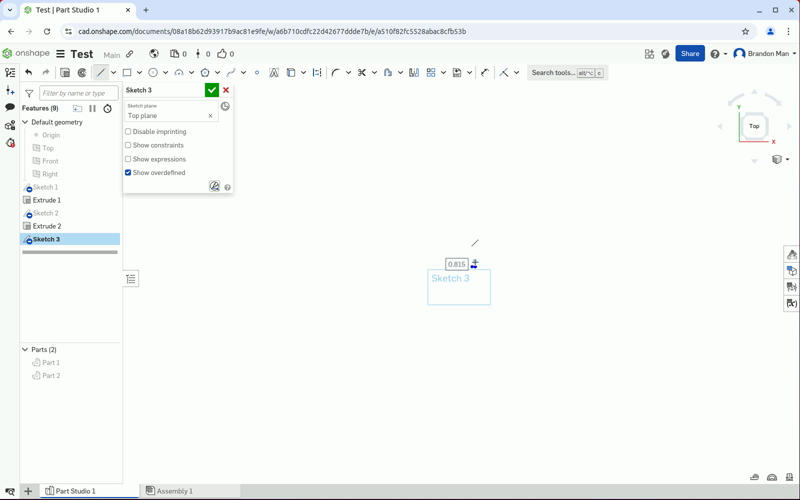
key_up(shift)
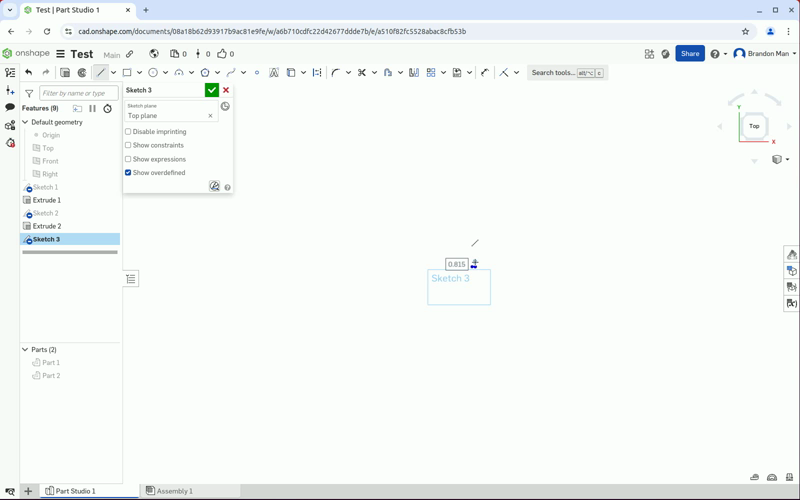
key_down(shift)
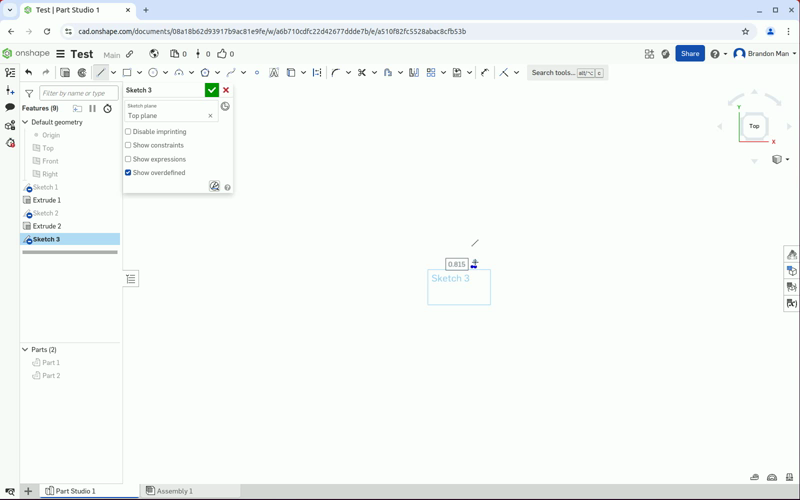
mouse_move(505, 261)
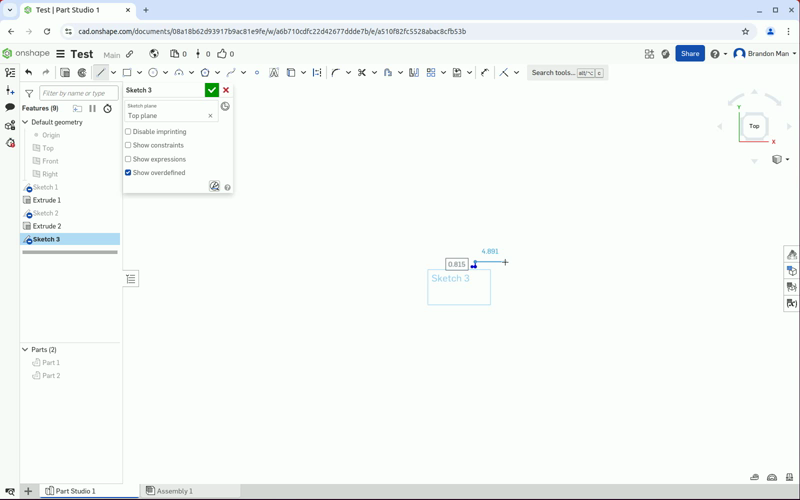
mouse_move(472, 261)
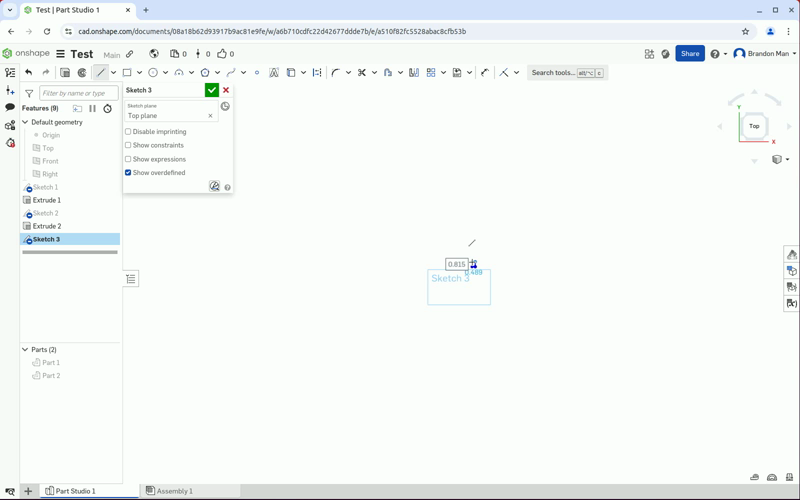
scroll(6)
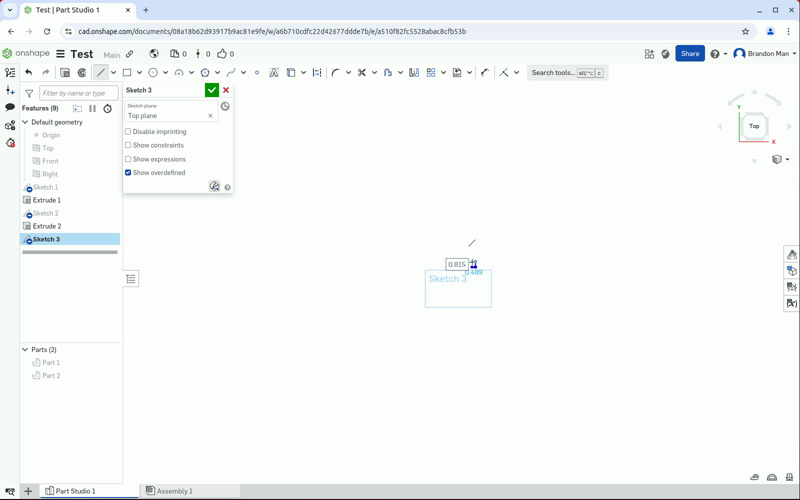
scroll(6)
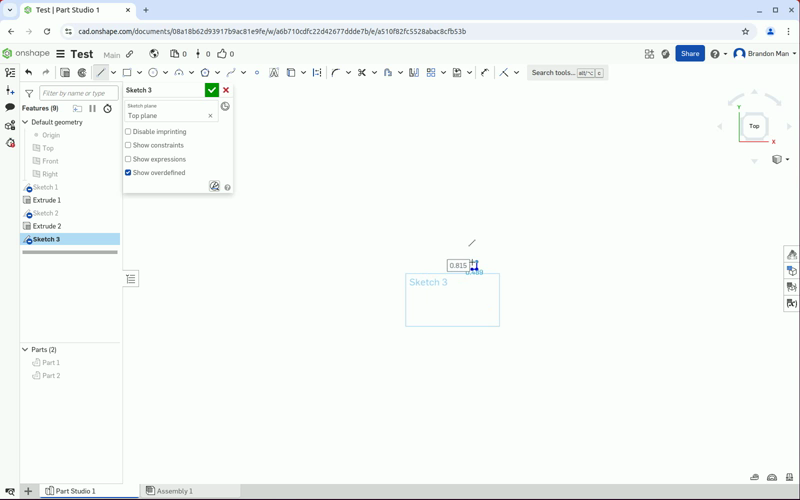
scroll(6)
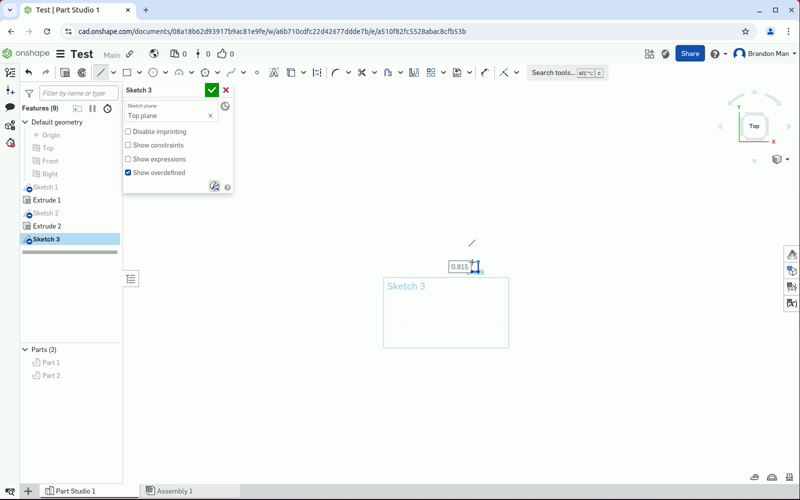
scroll(6)
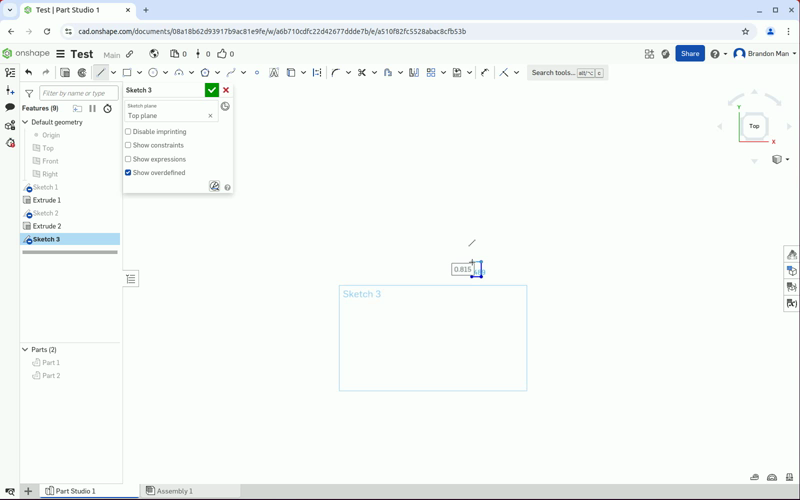
scroll(6)
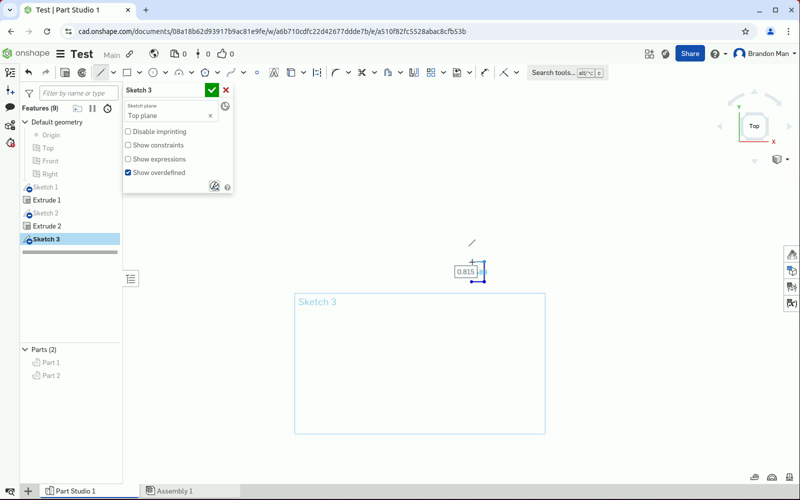
scroll(6)
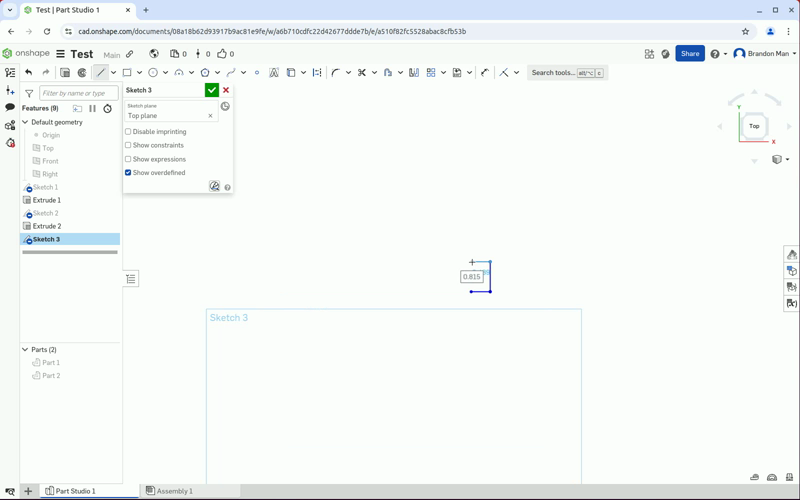
scroll(6)
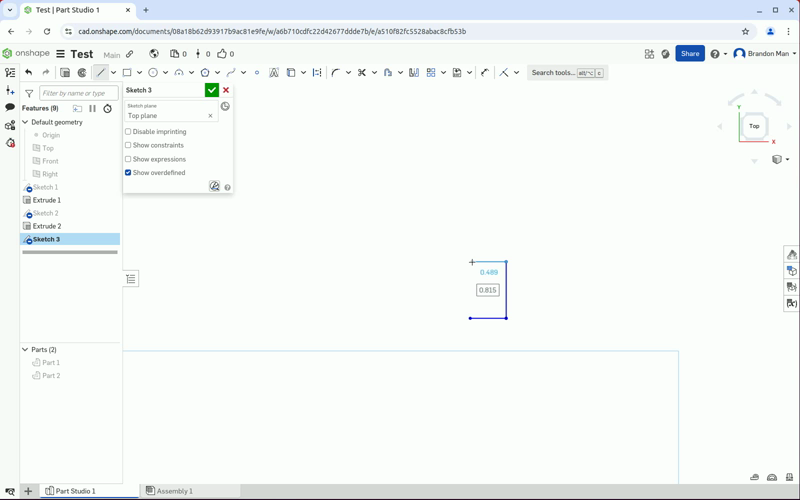
click(472, 261)
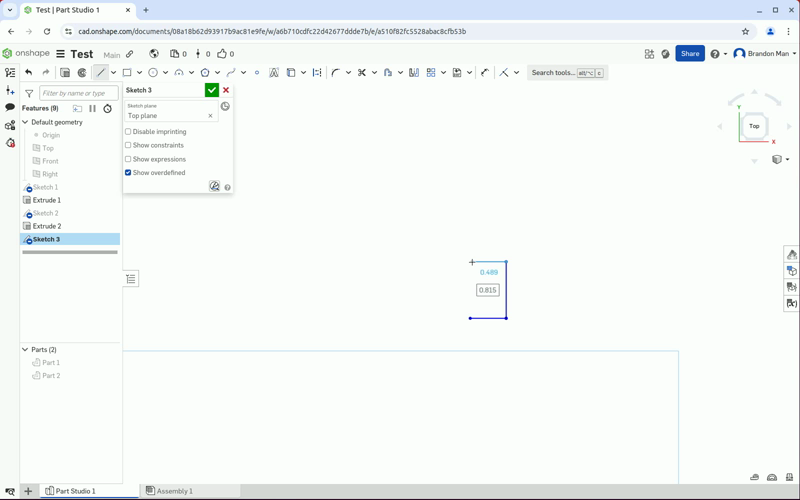
scroll(-6)
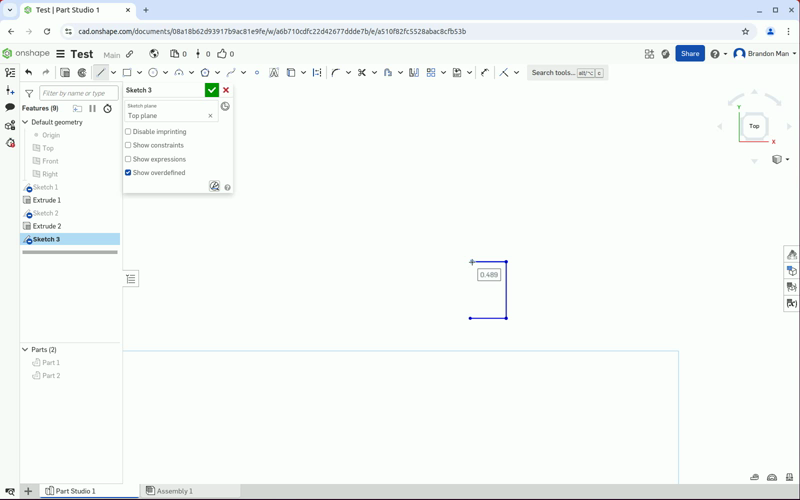
scroll(-6)
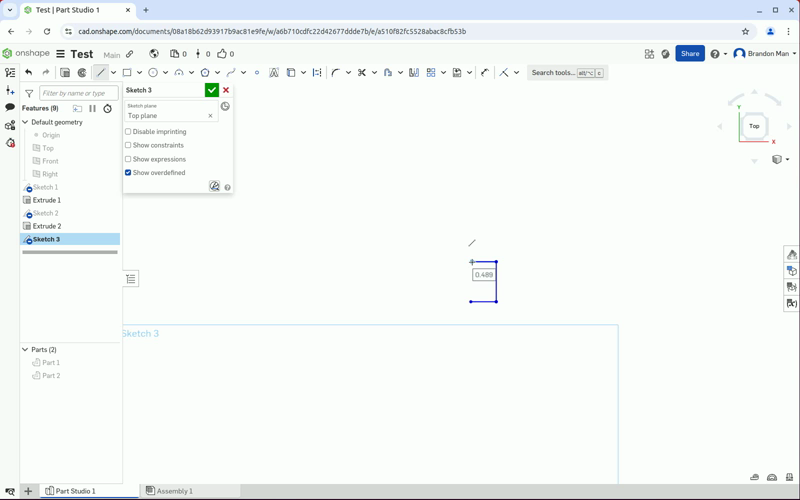
scroll(-6)
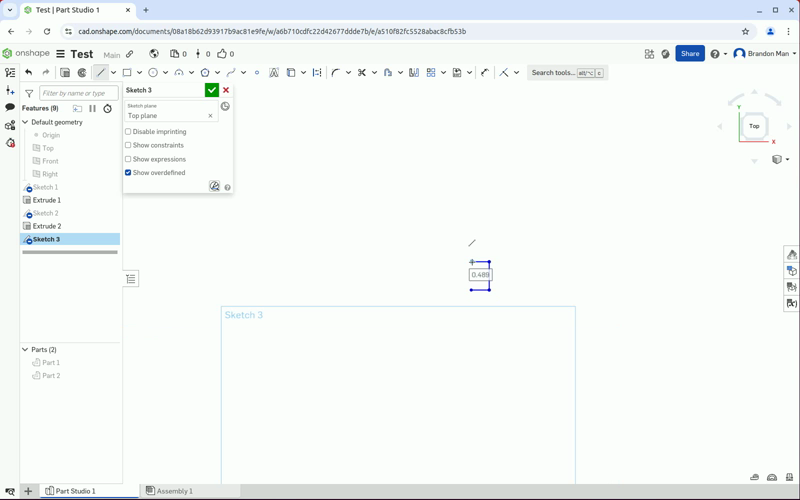
scroll(-6)
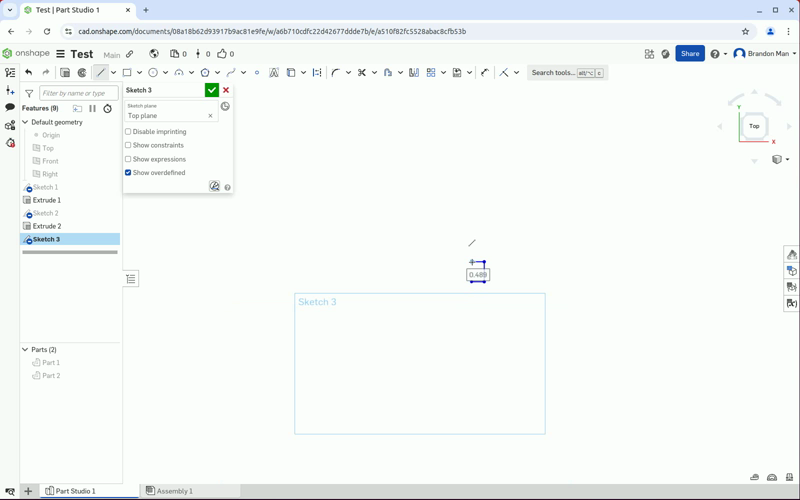
scroll(-6)
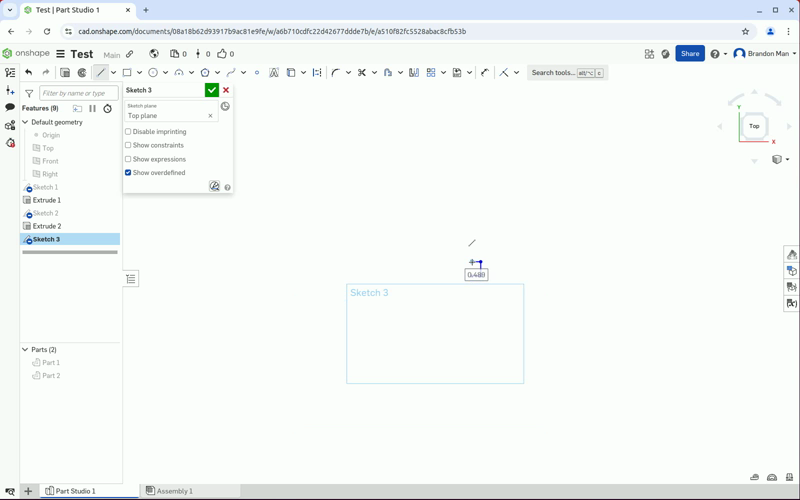
scroll(-6)
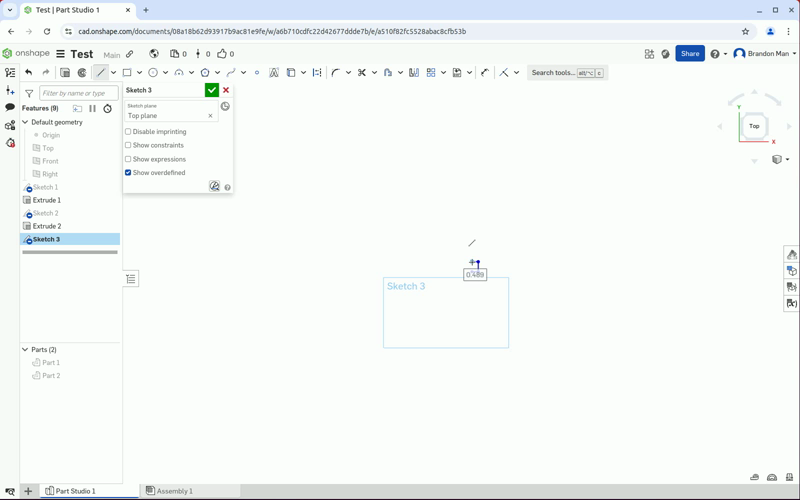
scroll(-6)
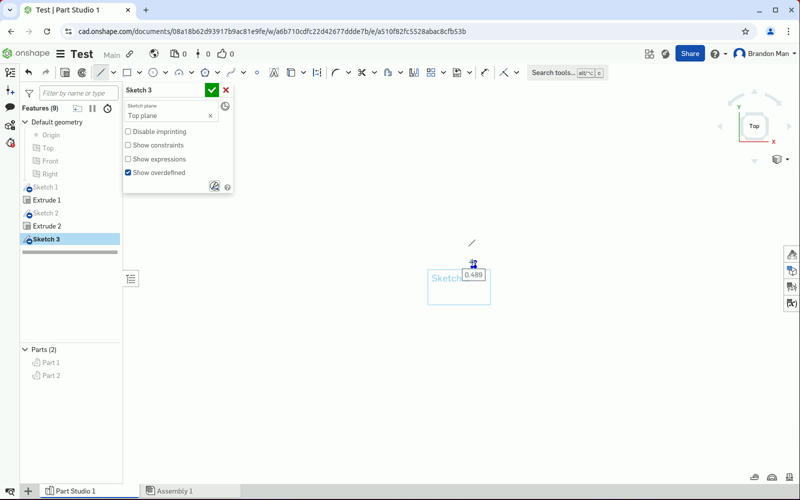
key_up(shift)
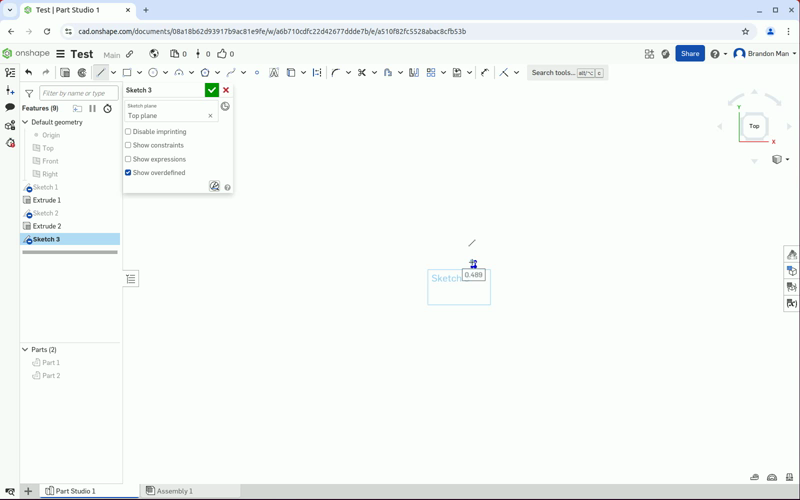
mouse_move(502, 261)
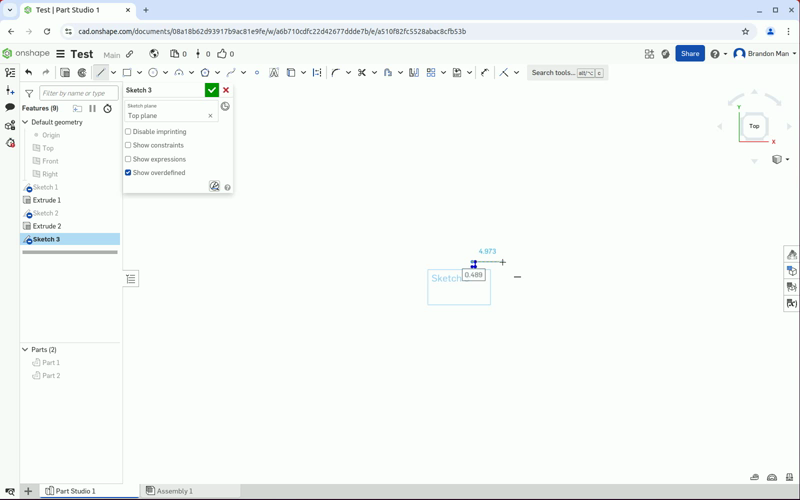
key_down(shift)
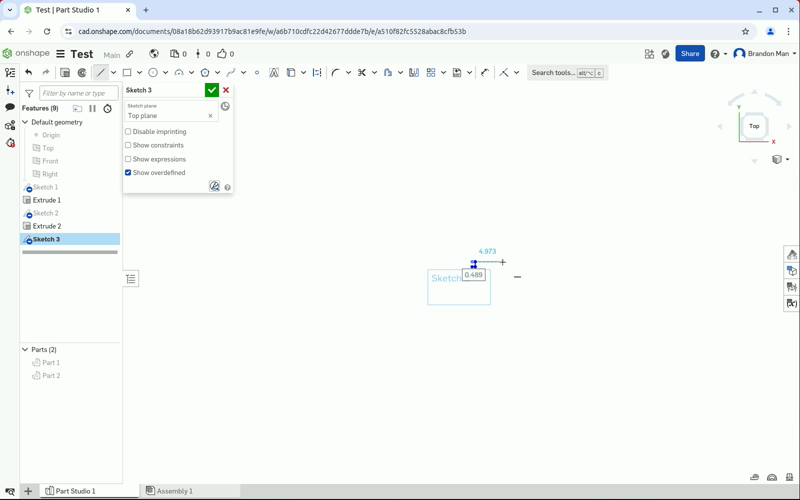
mouse_move(472, 266)
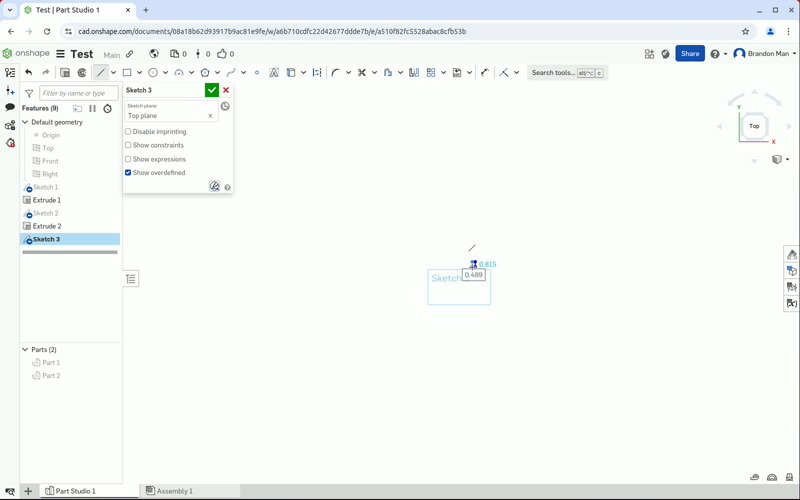
scroll(6)
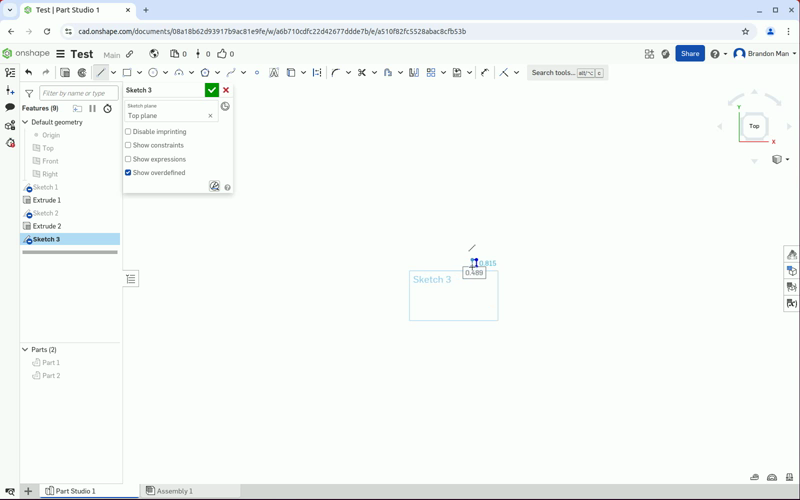
scroll(6)
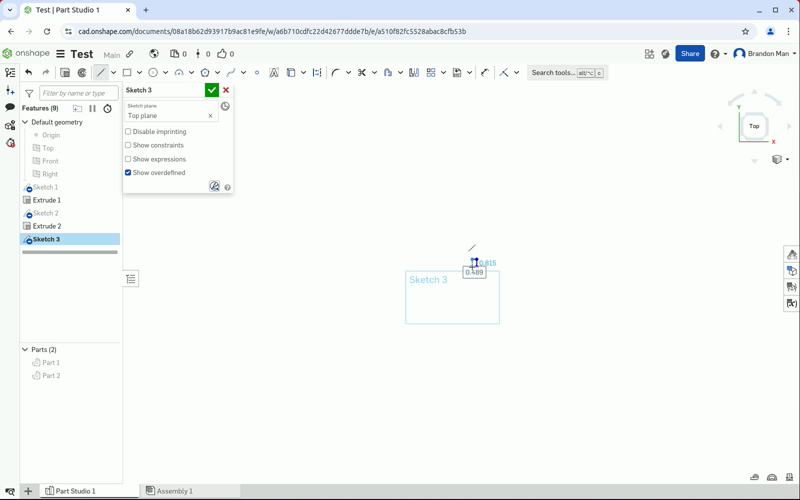
scroll(6)
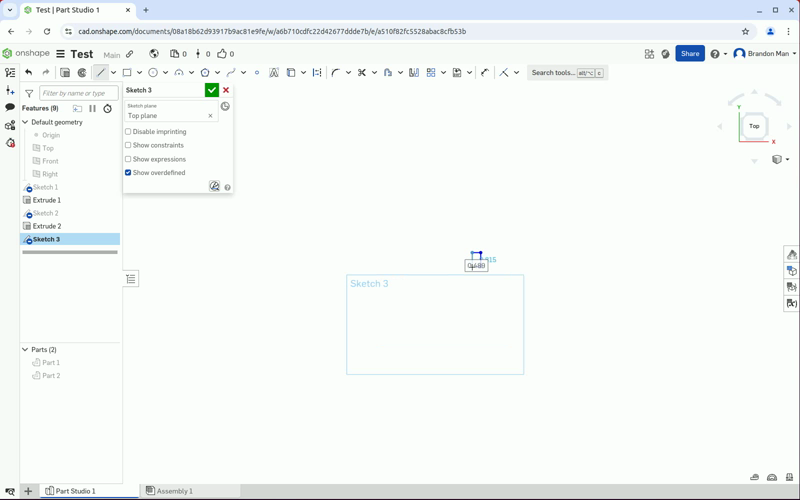
scroll(6)
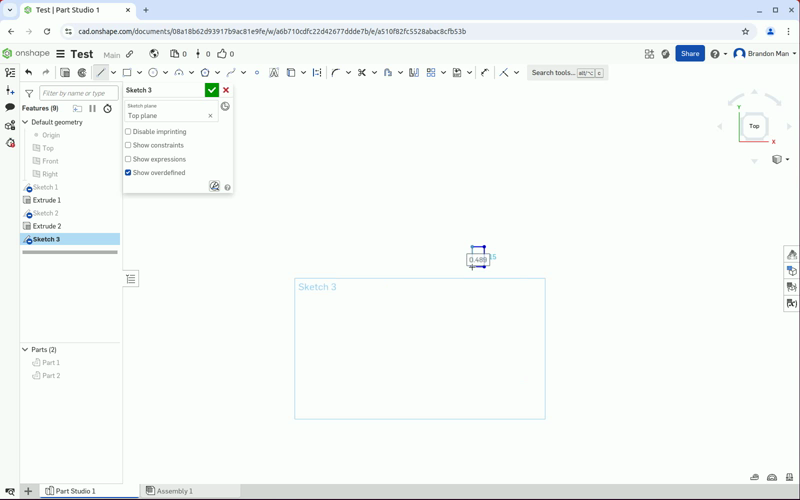
scroll(6)
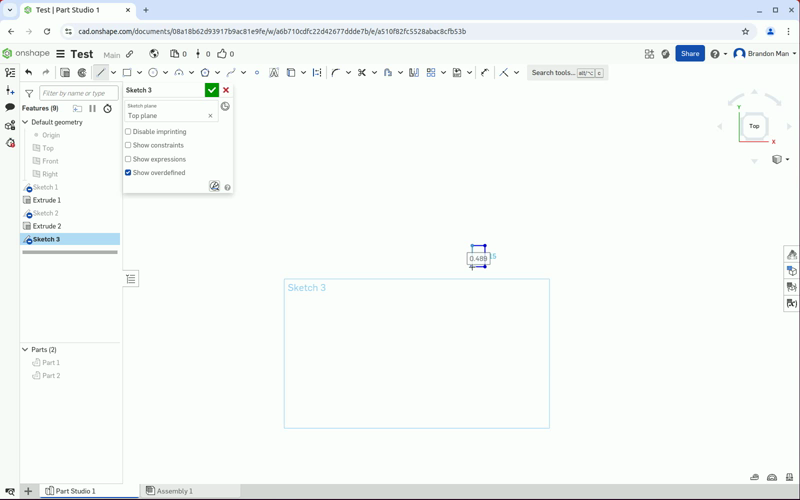
scroll(6)
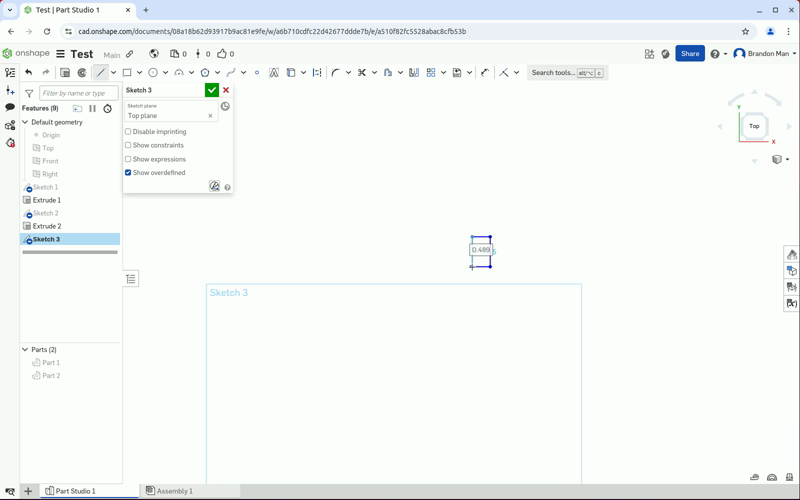
scroll(6)
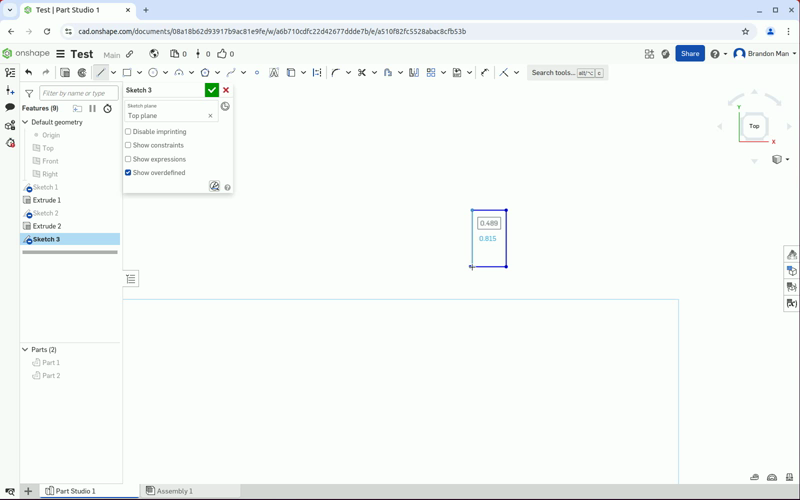
key_up(shift)
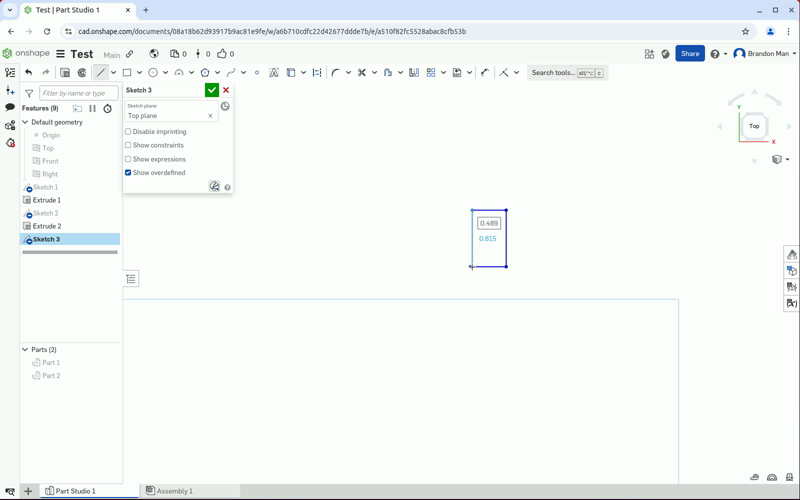
click(472, 266)
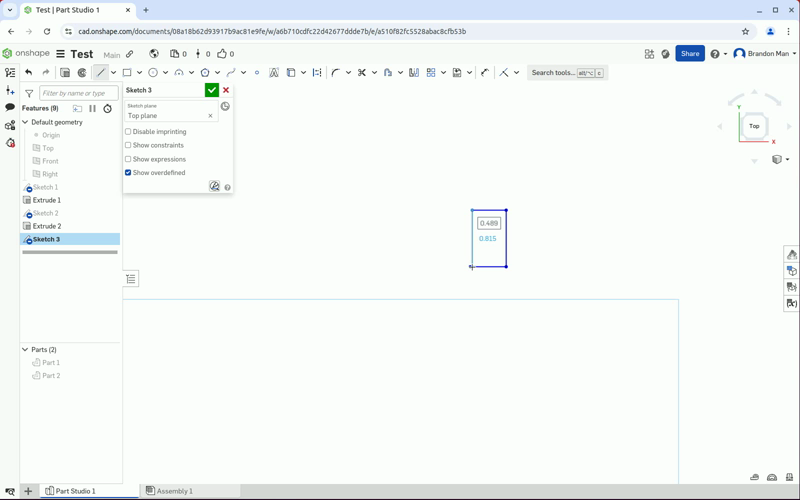
scroll(-6)
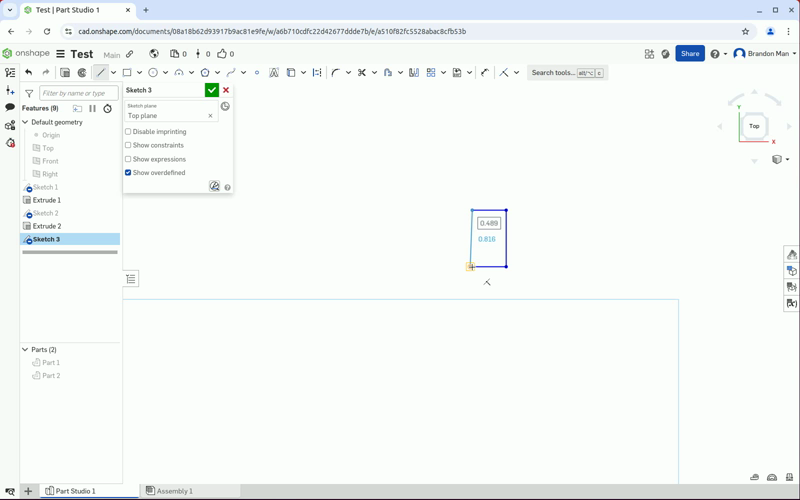
scroll(-6)
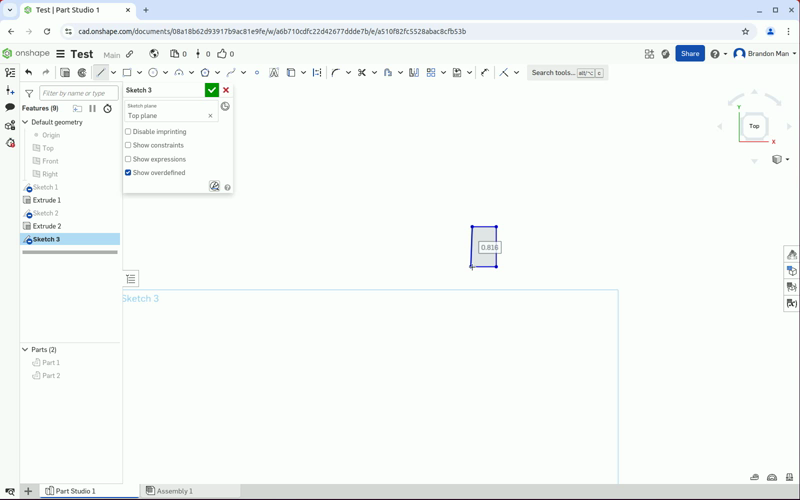
scroll(-6)
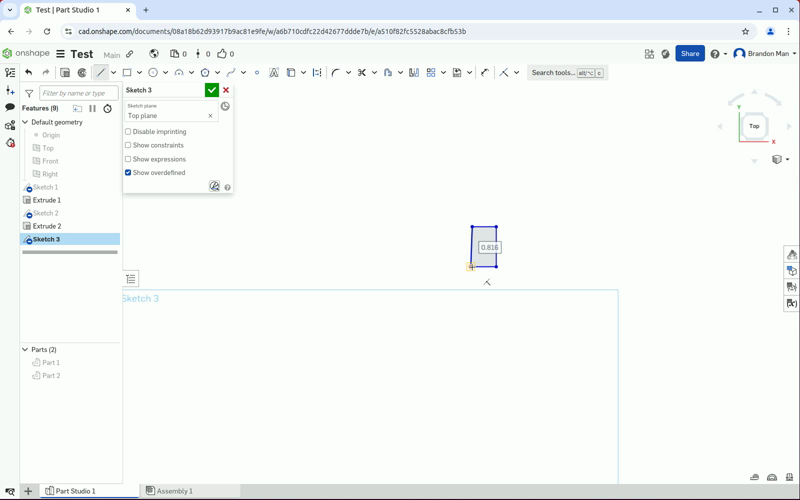
scroll(-6)
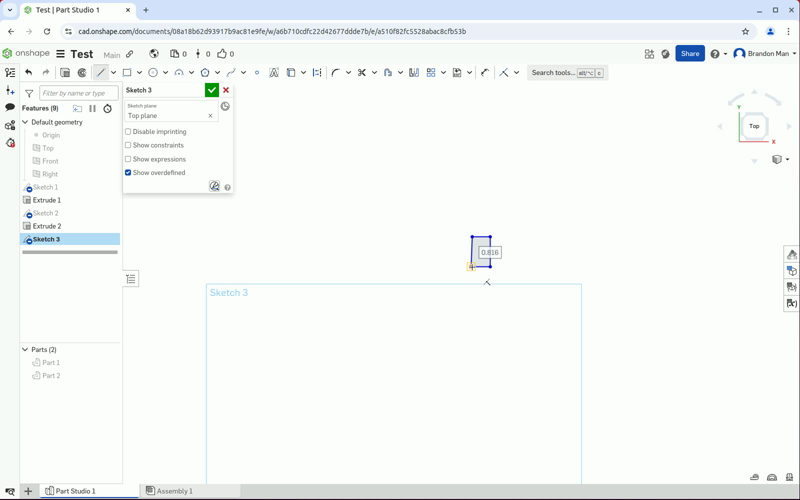
scroll(-6)
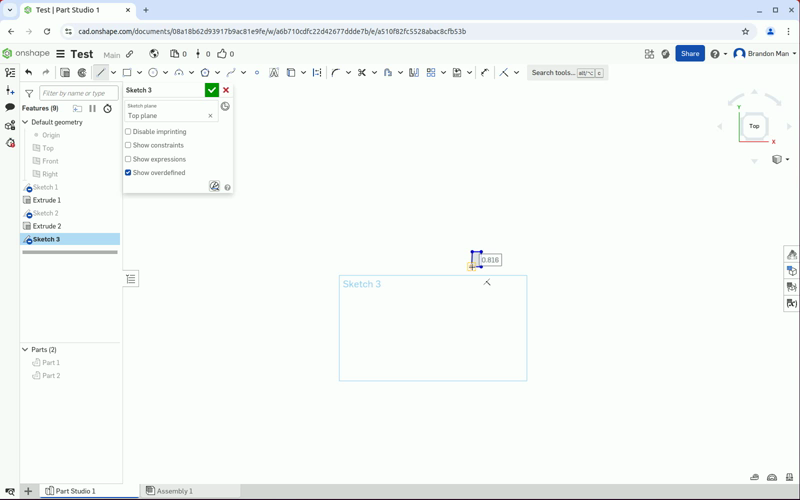
scroll(-6)
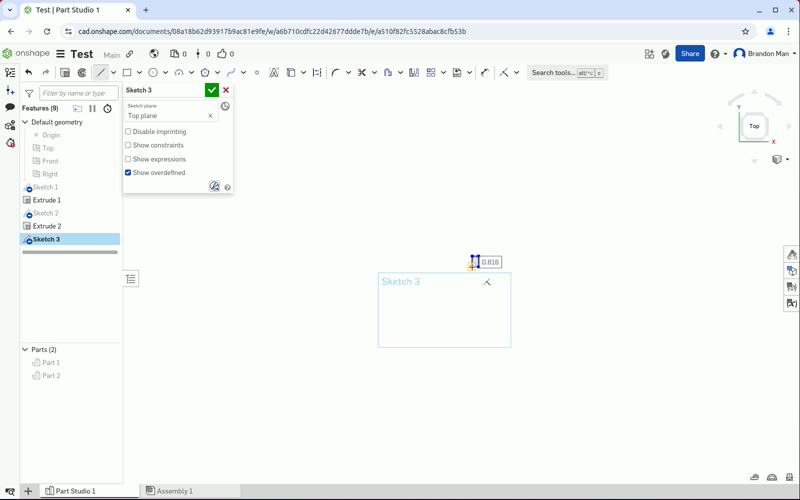
scroll(-6)
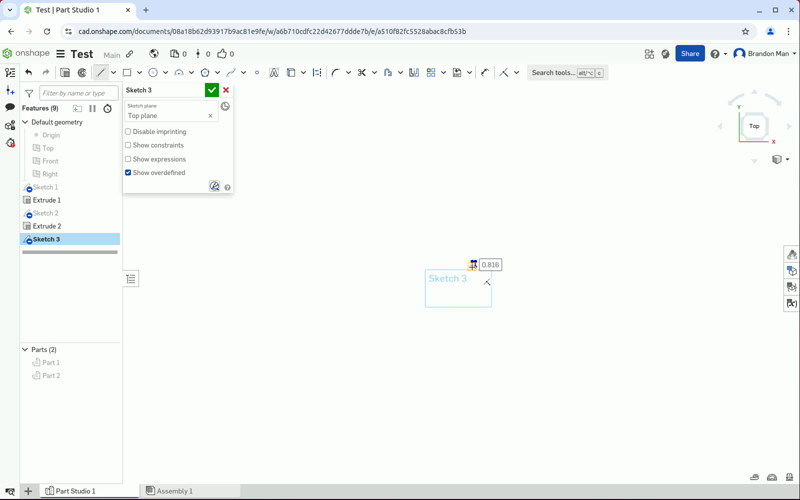
key(esc)
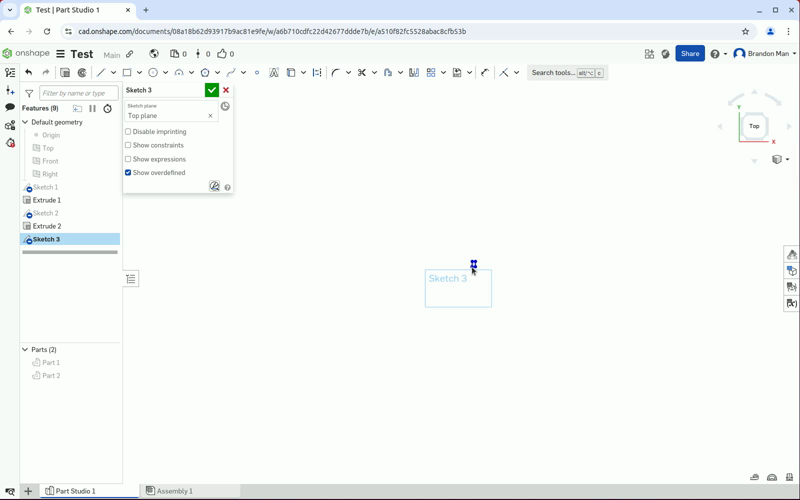
mouse_move(473, 263)
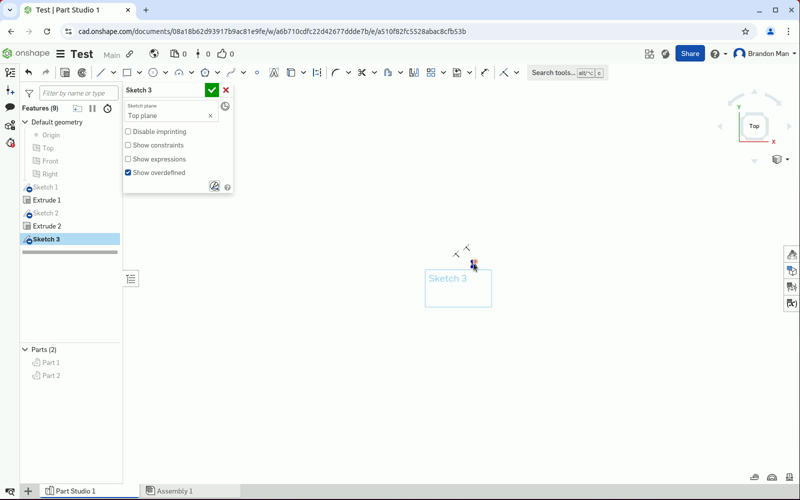
scroll(6)
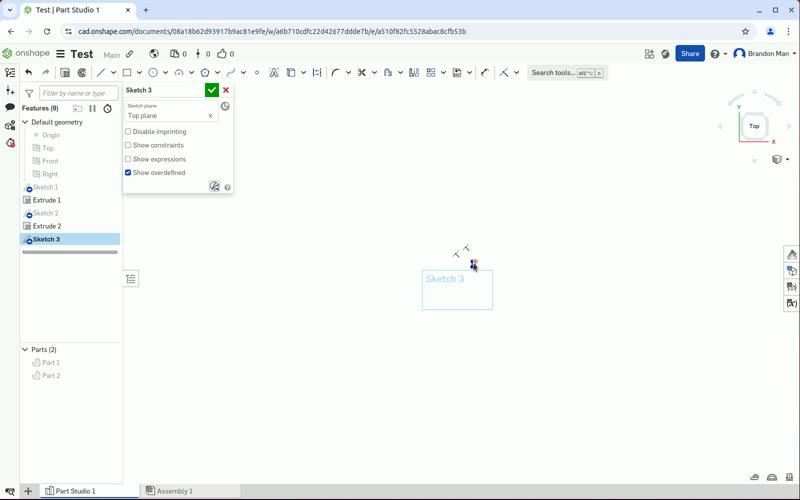
scroll(6)
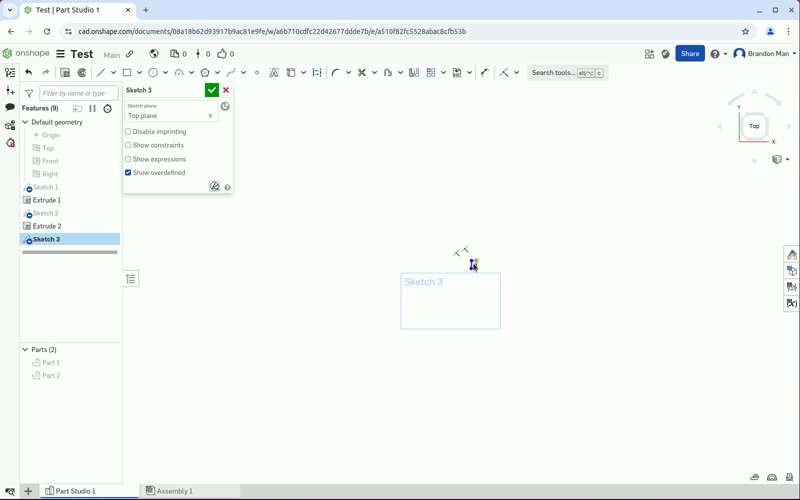
scroll(6)
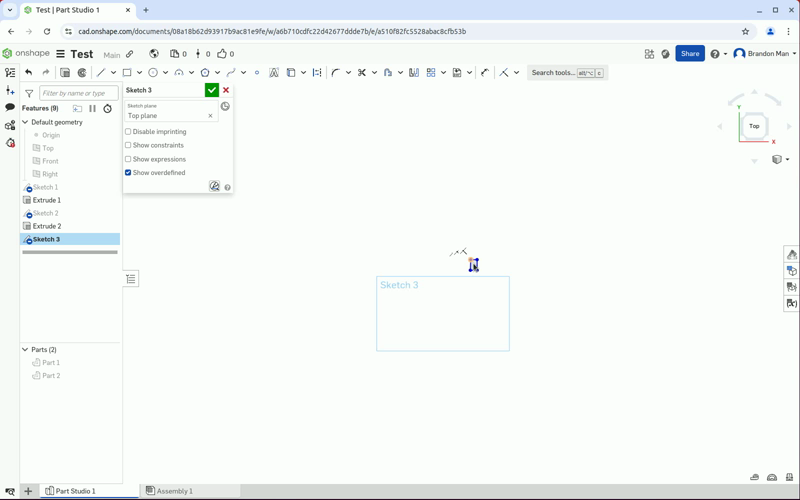
scroll(6)
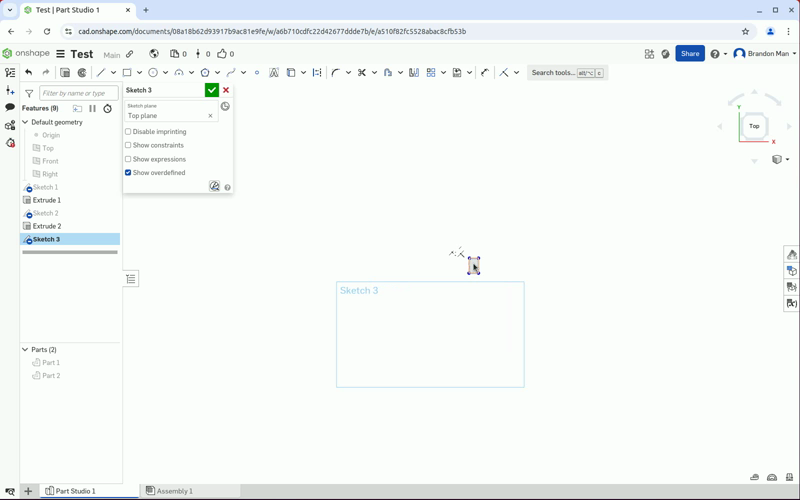
scroll(6)
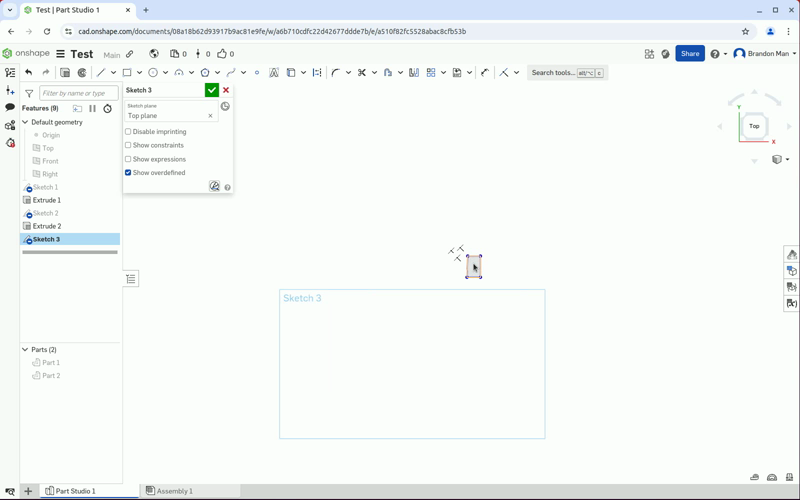
scroll(6)
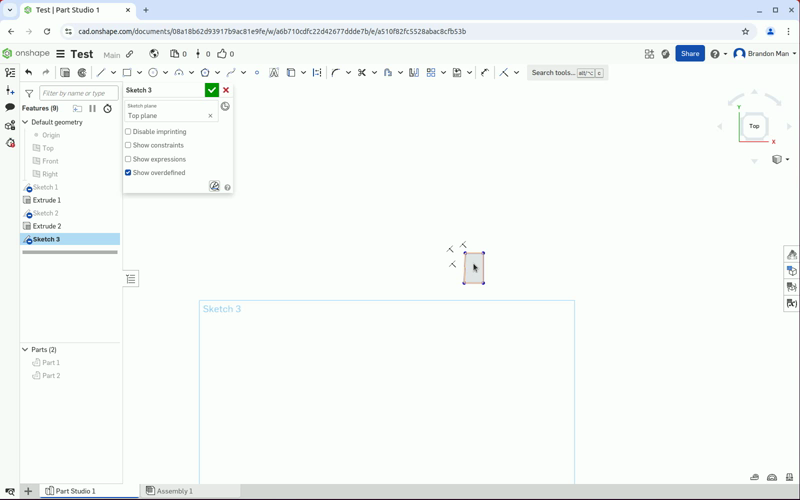
scroll(6)
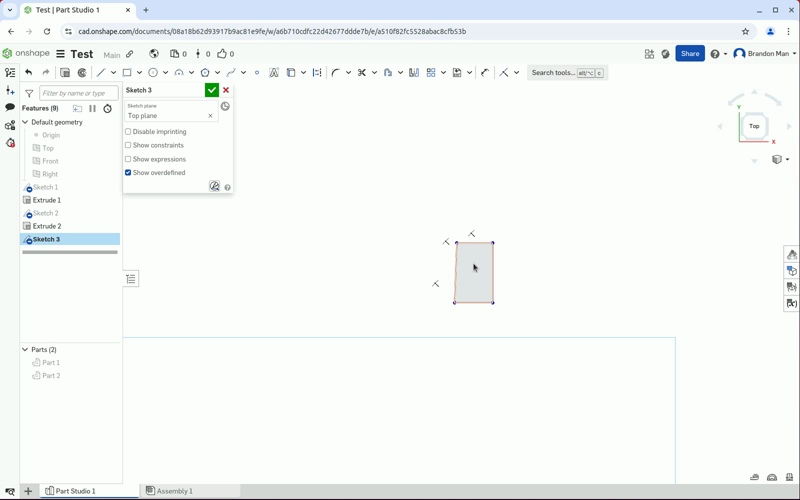
click(473, 263)
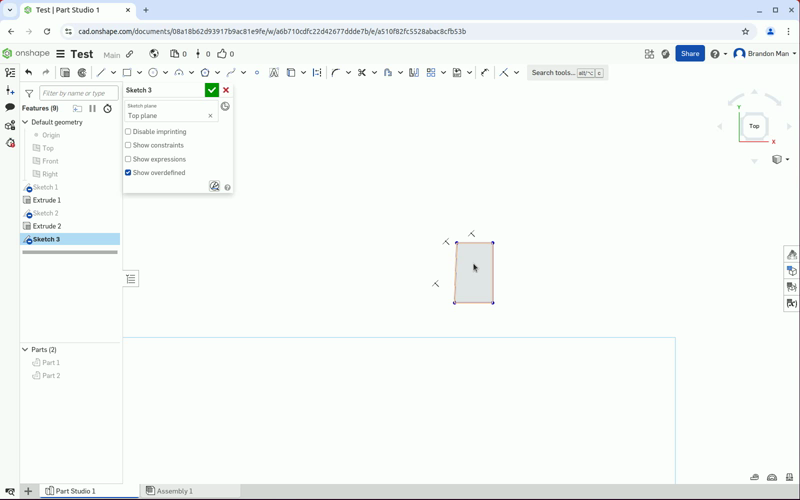
scroll(-6)
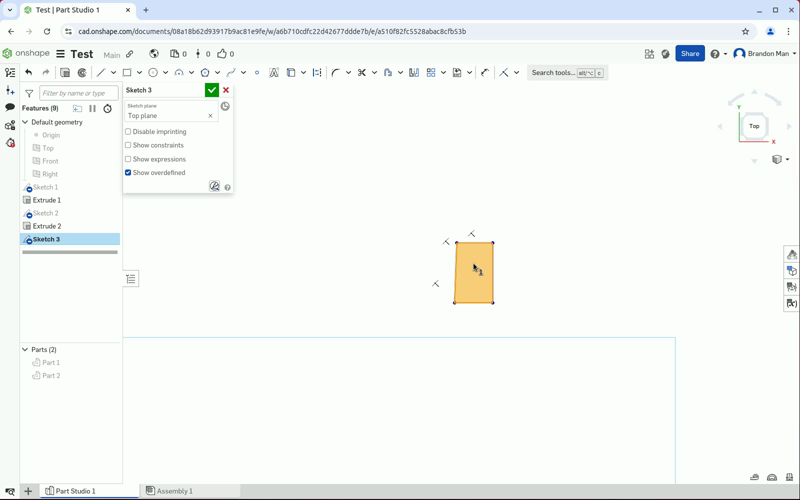
scroll(-6)
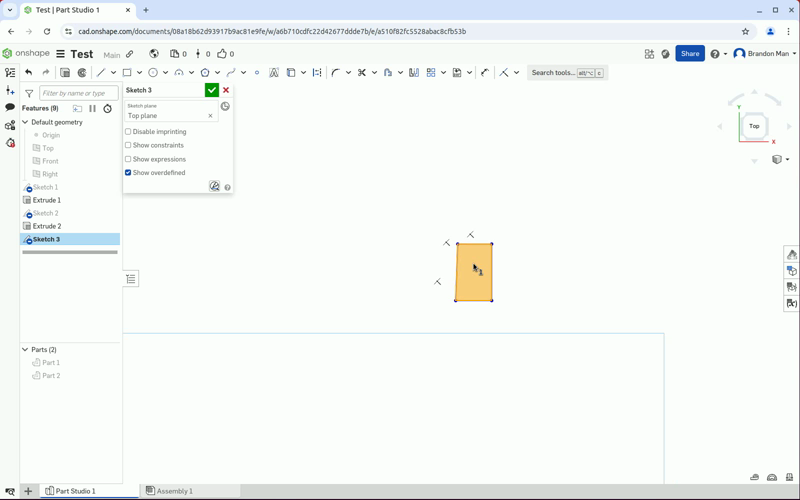
scroll(-6)
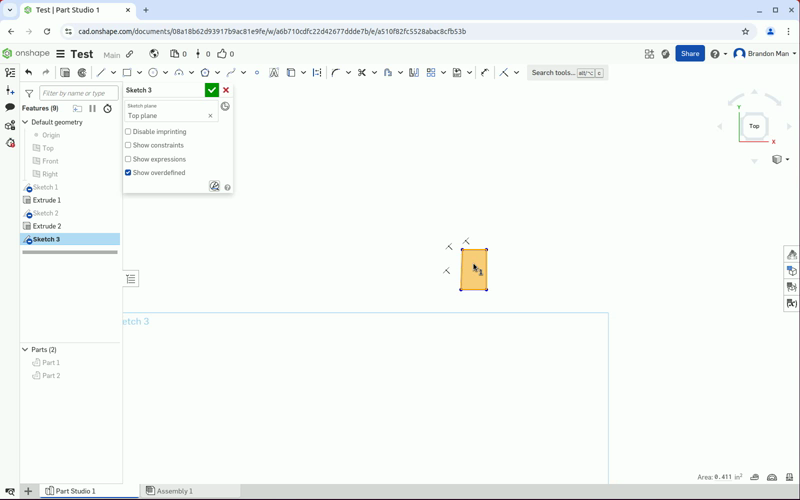
scroll(-6)
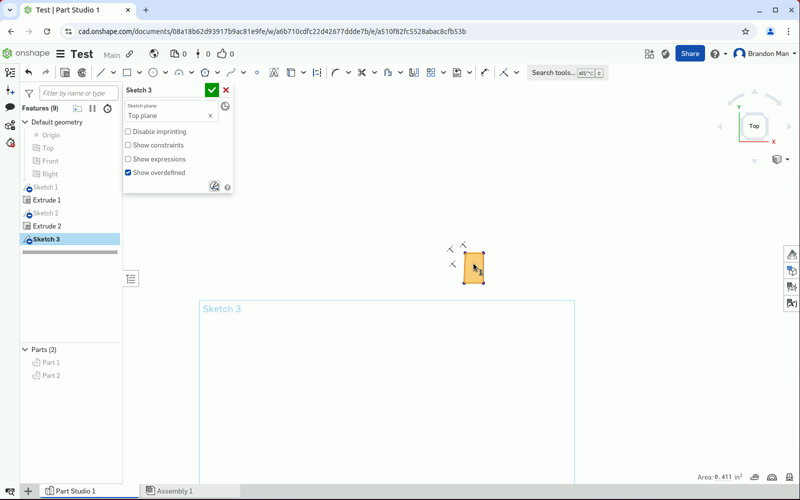
scroll(-6)
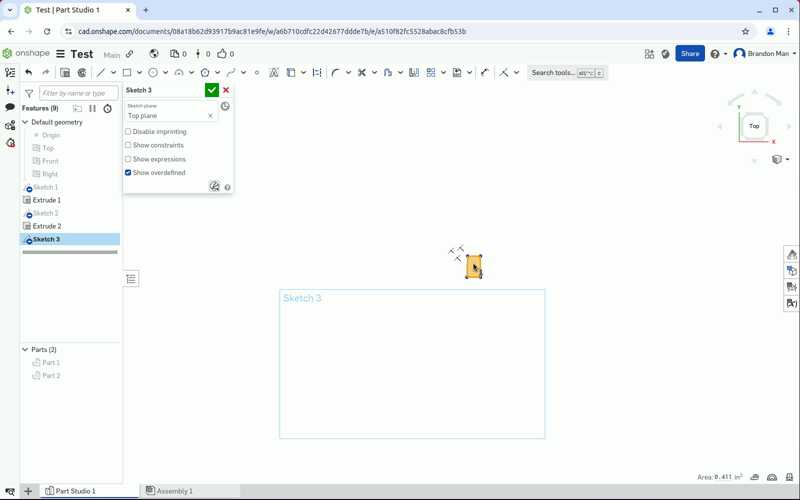
scroll(-6)
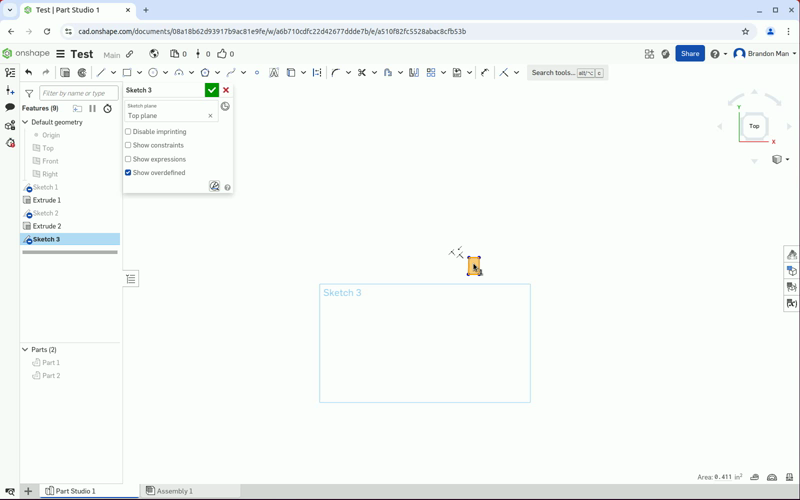
scroll(-6)
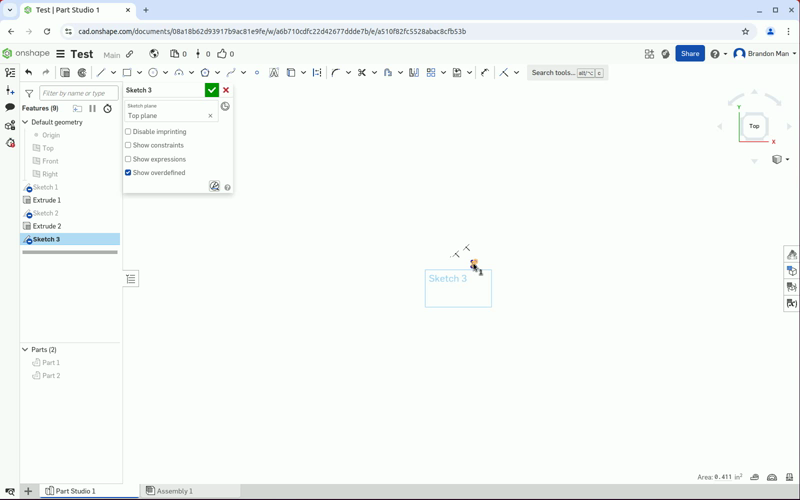
mouse_move(73, 352)
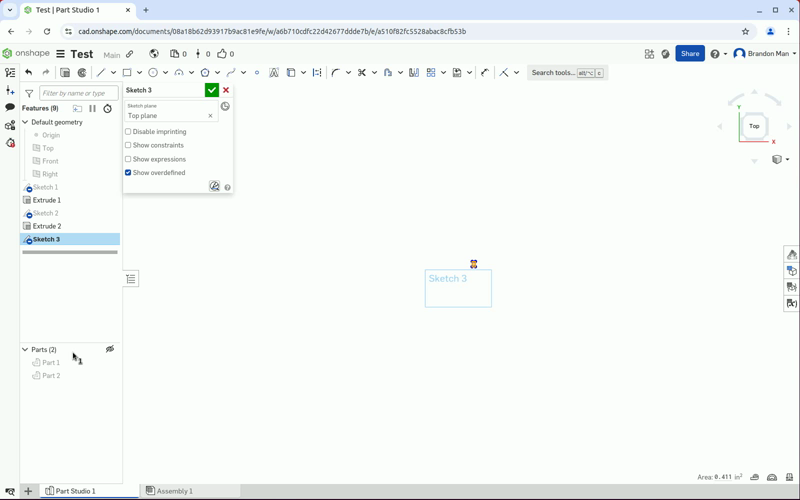
key(shift+y)
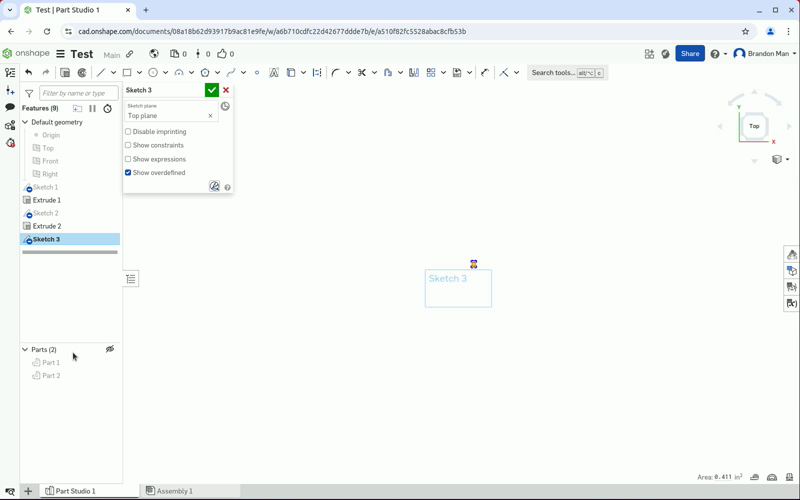
key(shift+e)
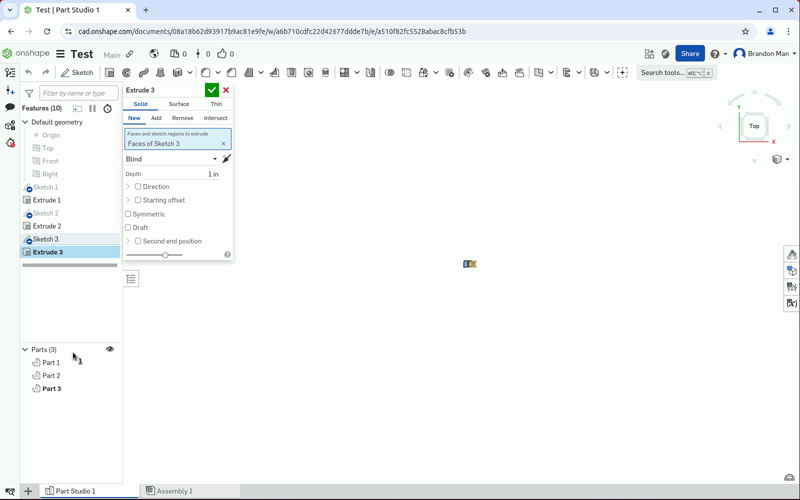
mouse_move(143, 106)
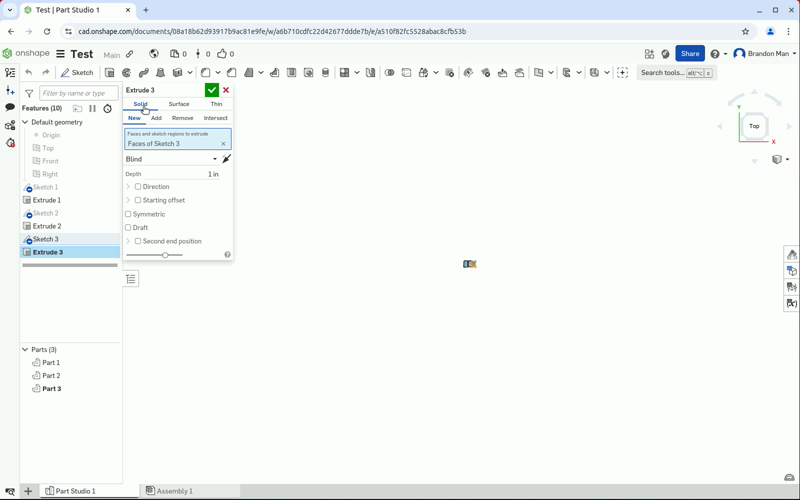
click(143, 106)
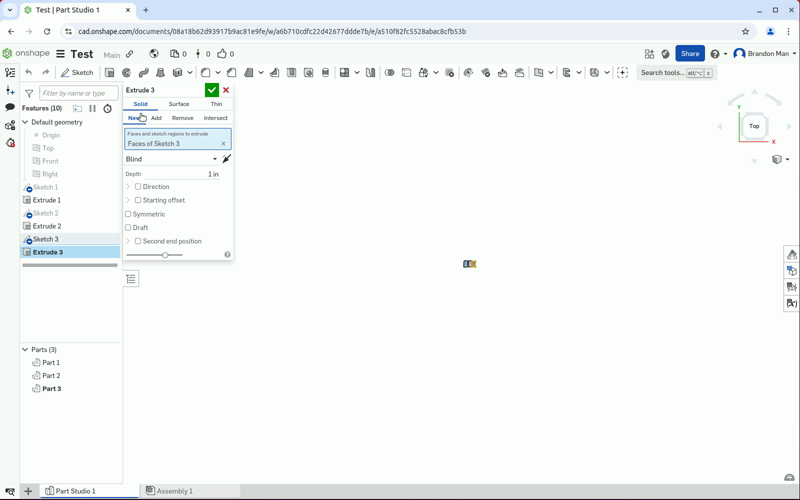
mouse_move(137, 120)
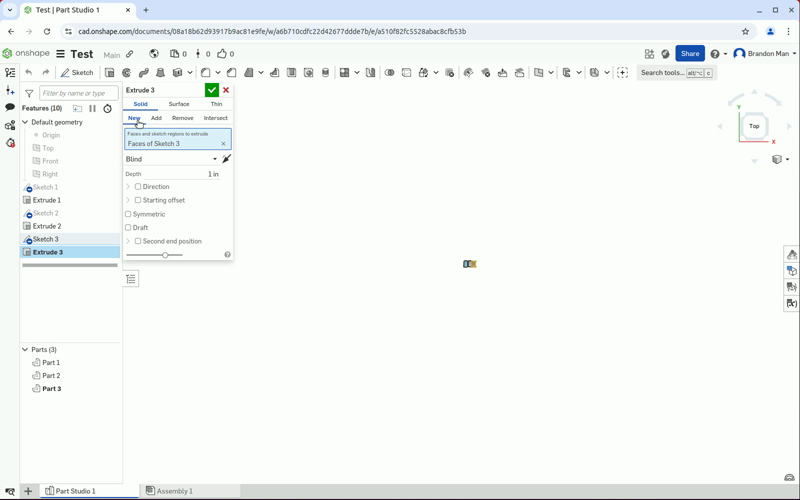
click(137, 120)
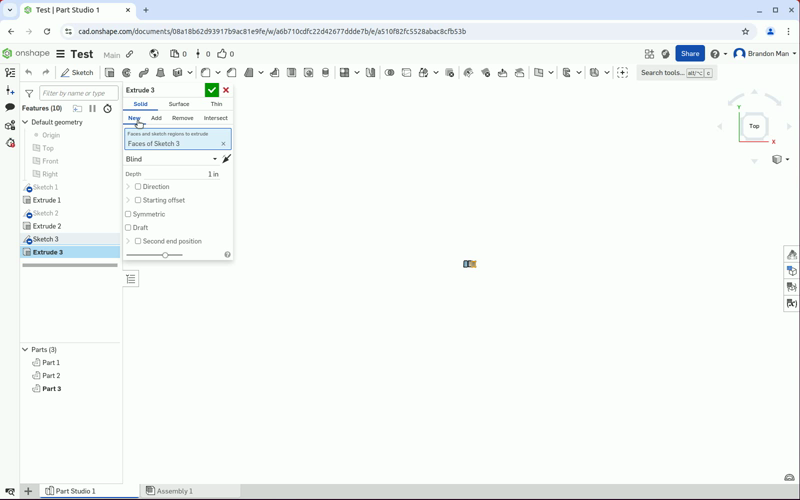
key(tab, 4)
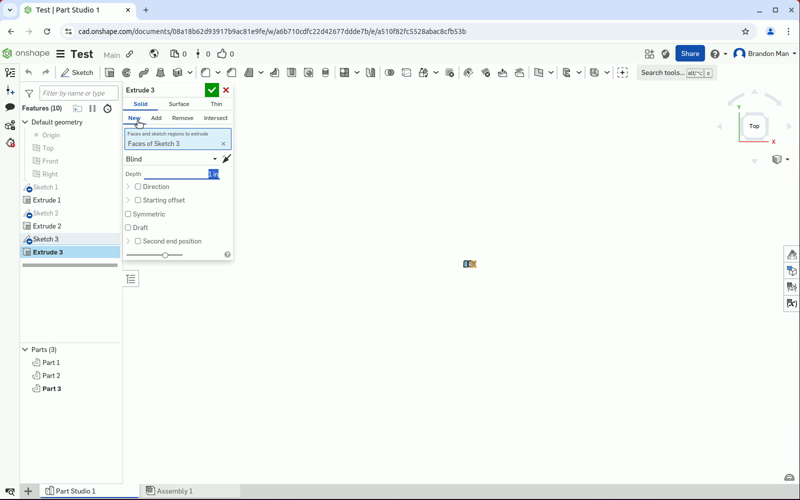
text(0.241)
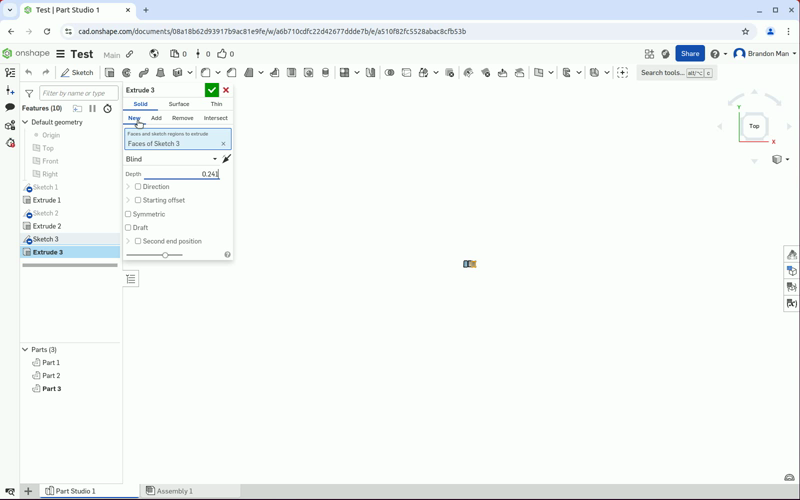
key(enter)
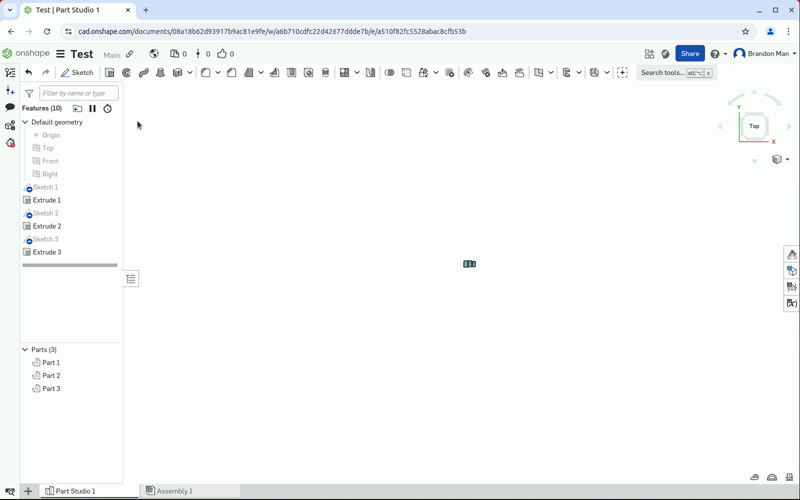
key(shift+h)
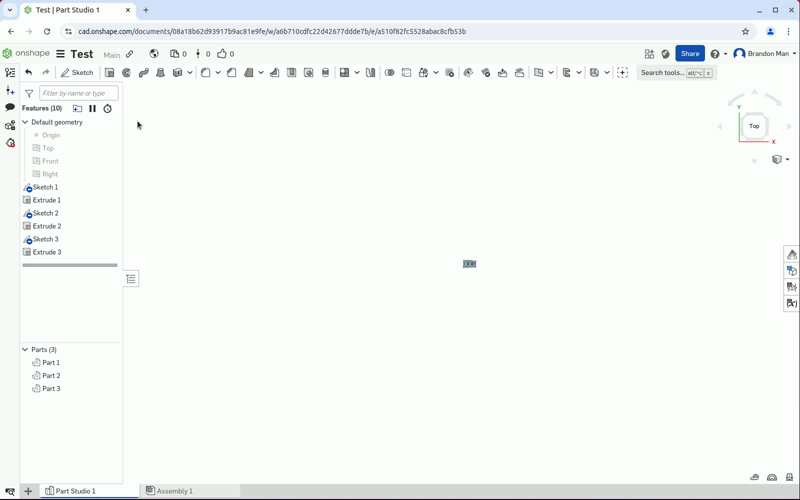
key(shift+h)
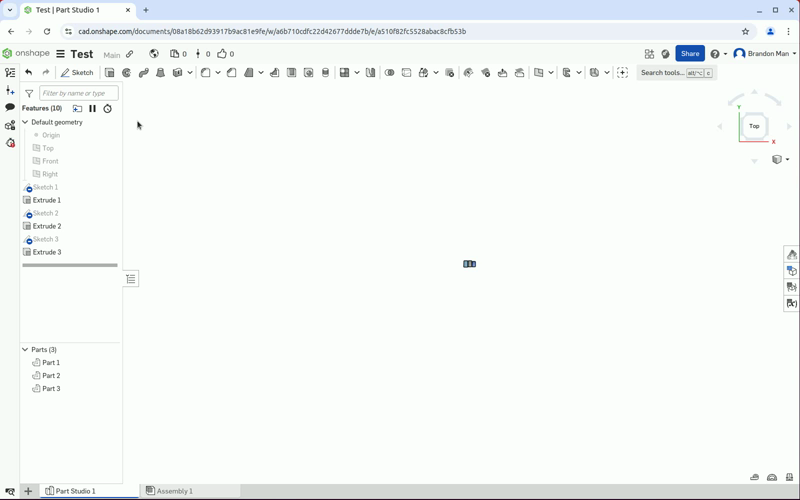
mouse_move(73, 189)
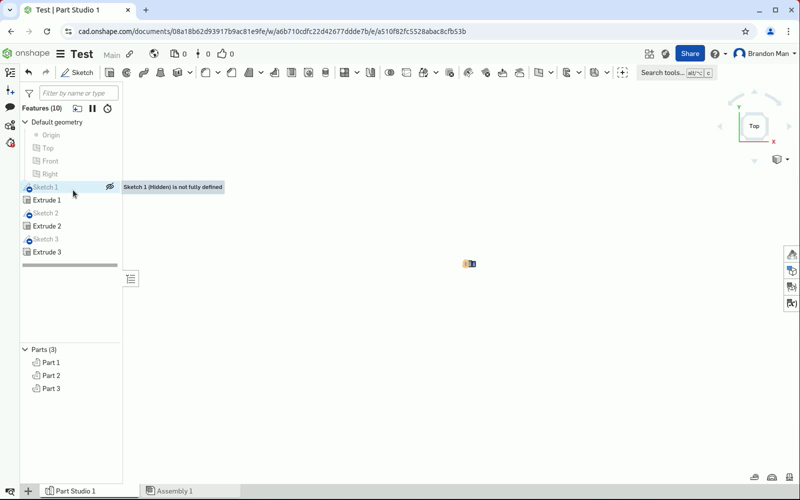
click(73, 189)
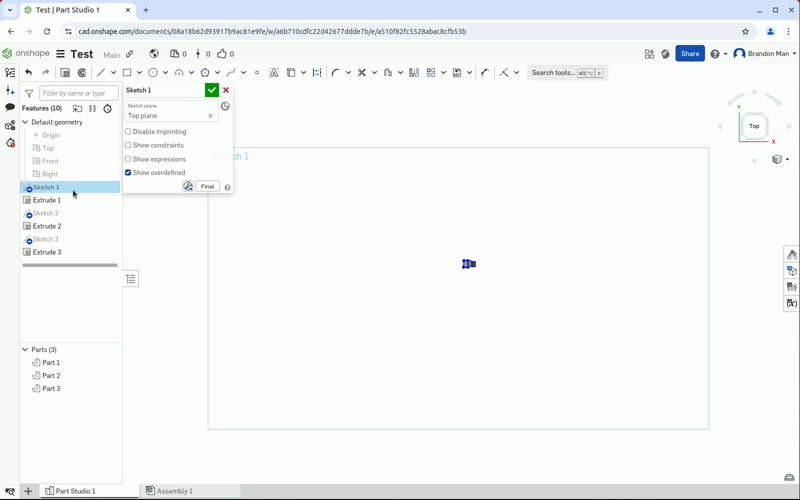
mouse_move(229, 92)
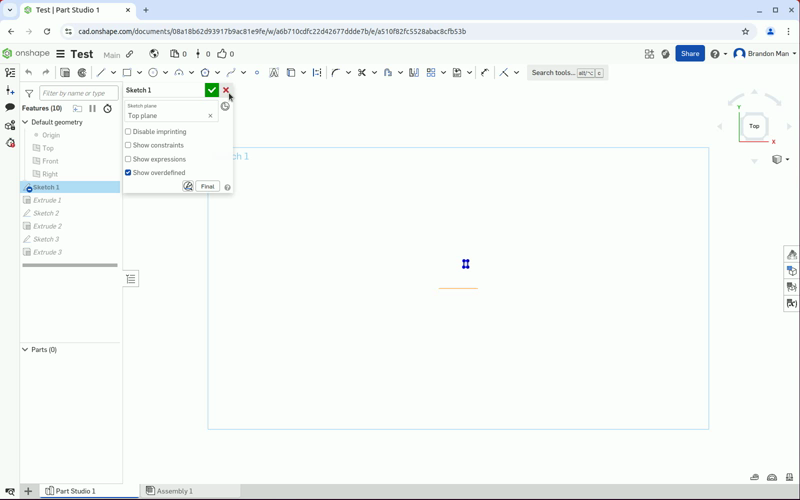
click(229, 92)
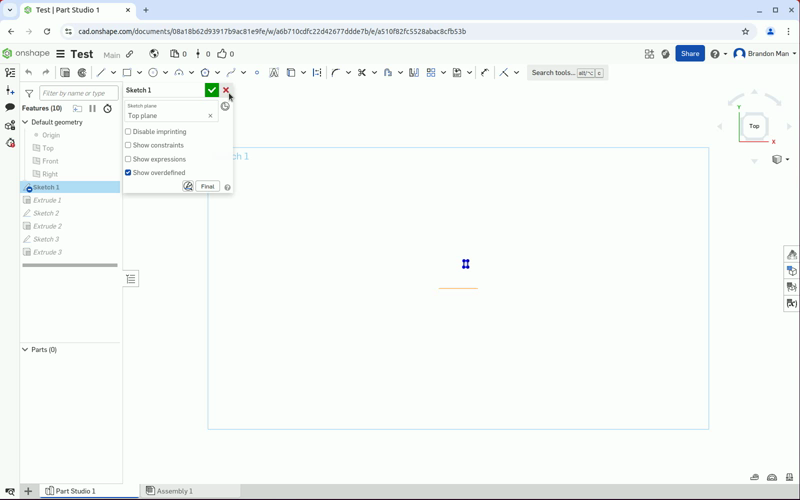
key(shift+s)
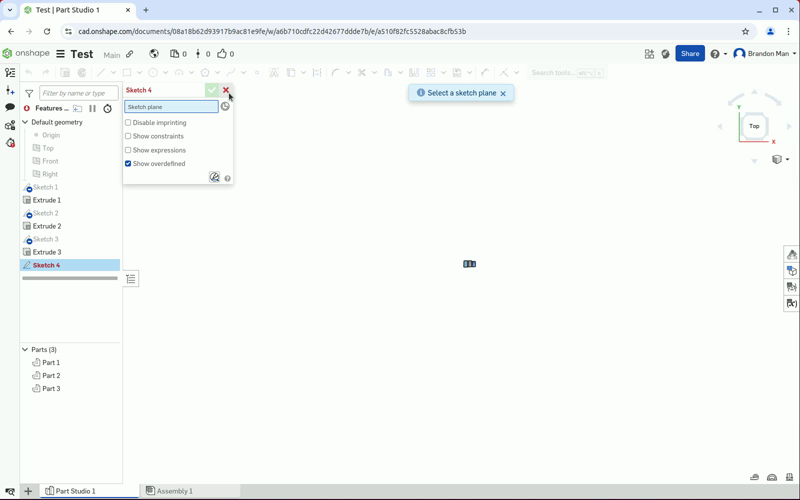
mouse_move(73, 150)
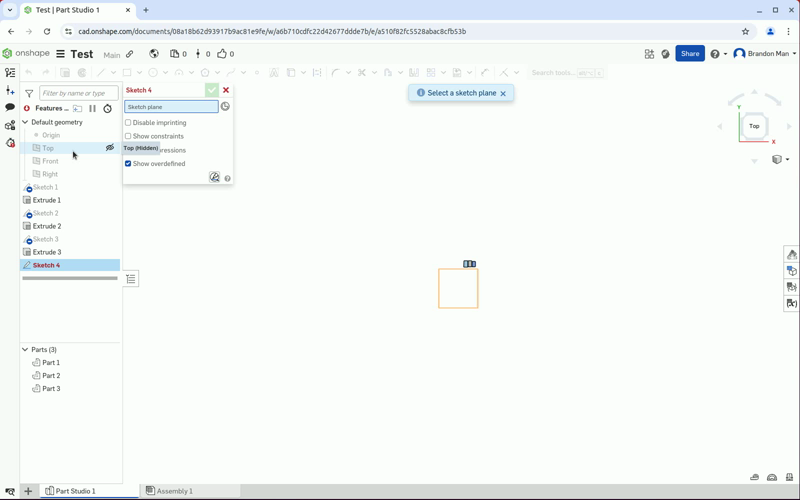
click(73, 150)
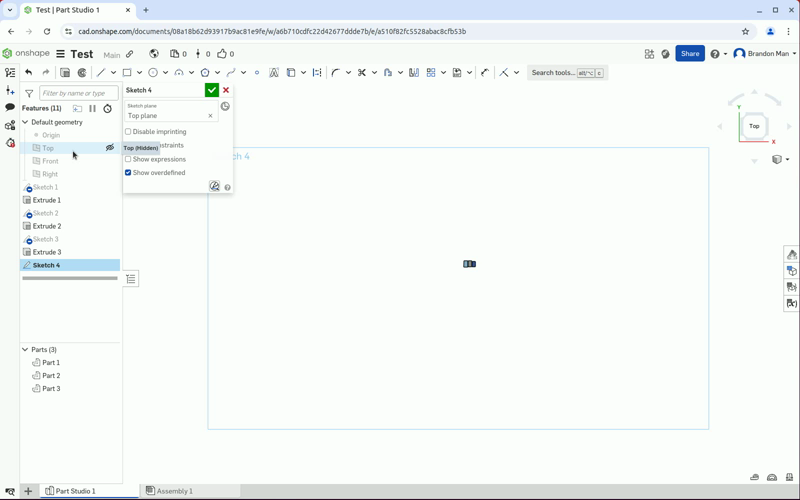
mouse_move(73, 352)
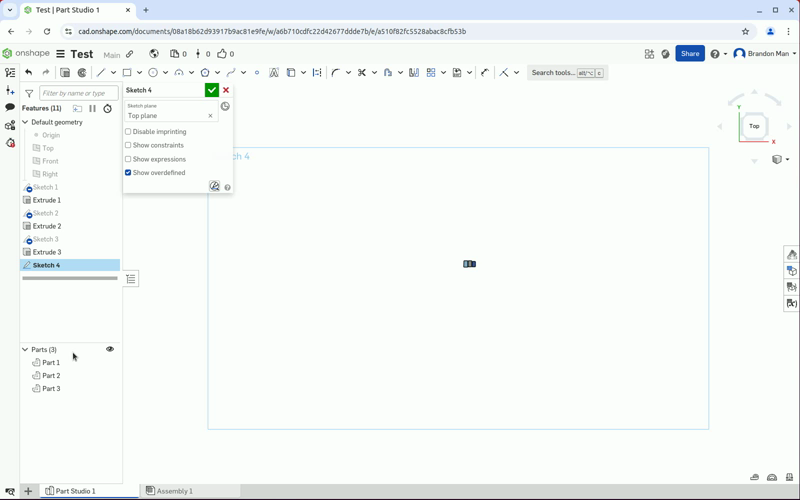
key(y)
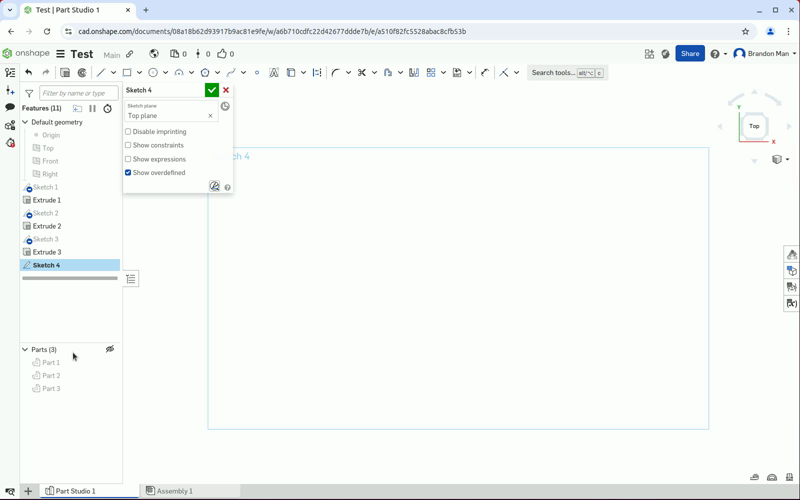
key(l)
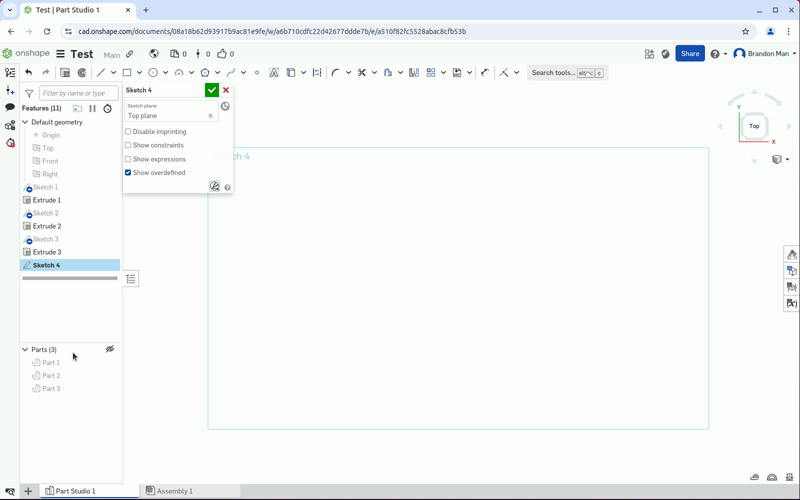
key_down(shift)
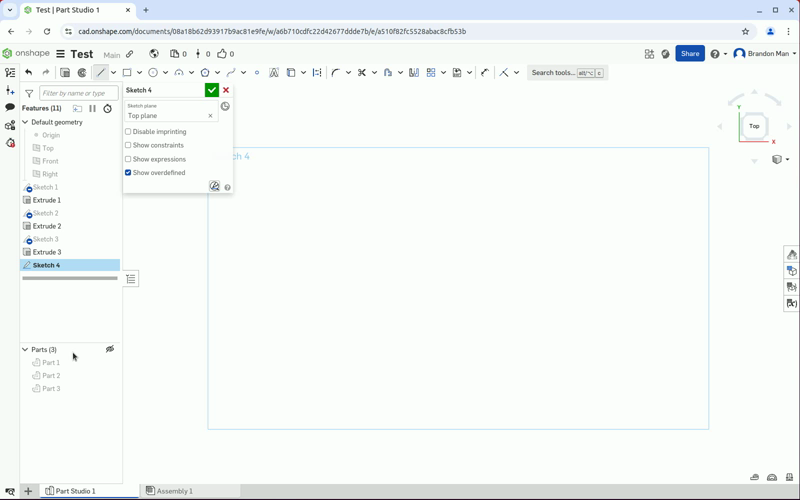
mouse_move(477, 266)
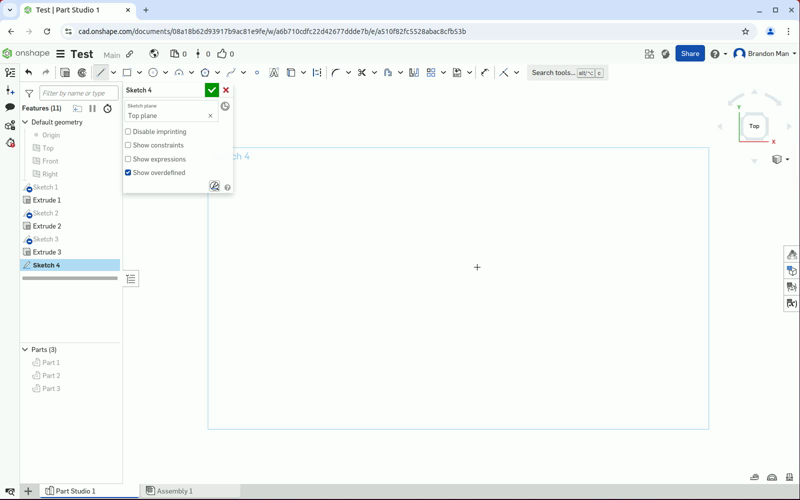
click(477, 266)
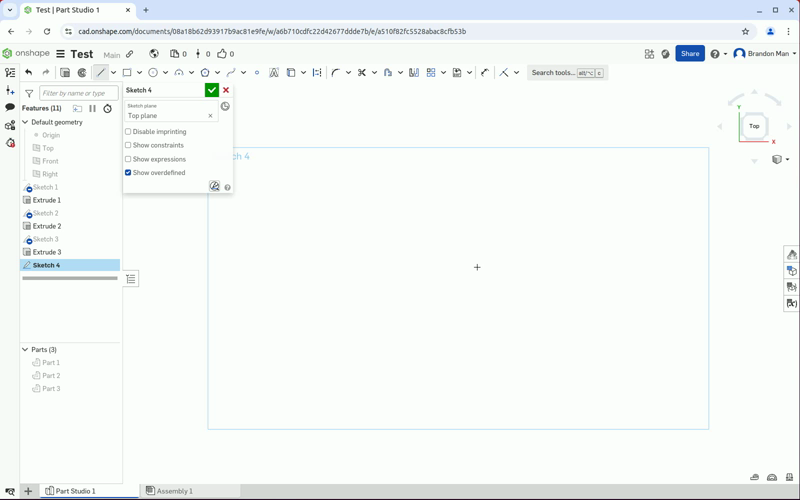
key_up(shift)
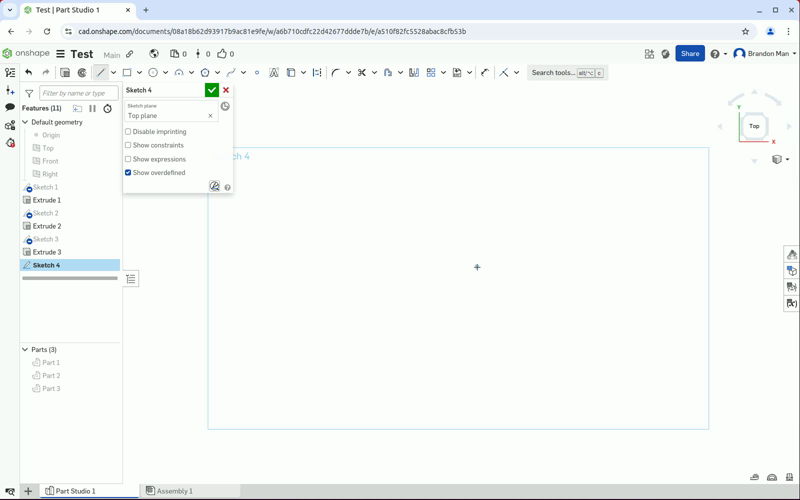
key_down(shift)
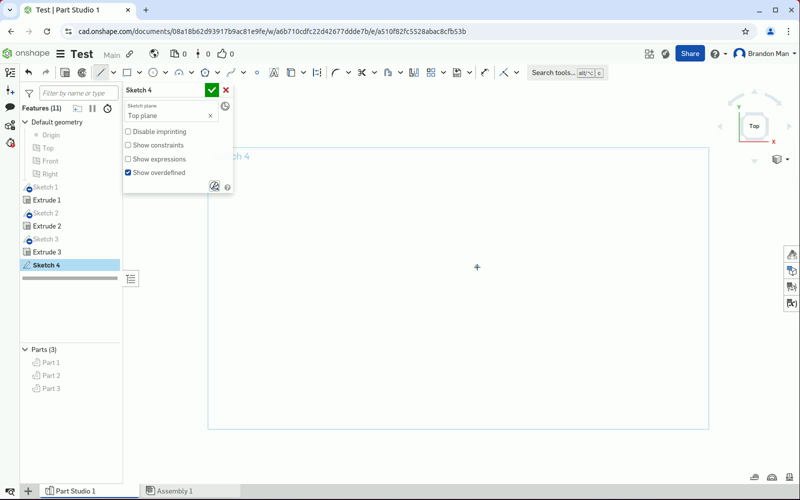
mouse_move(507, 266)
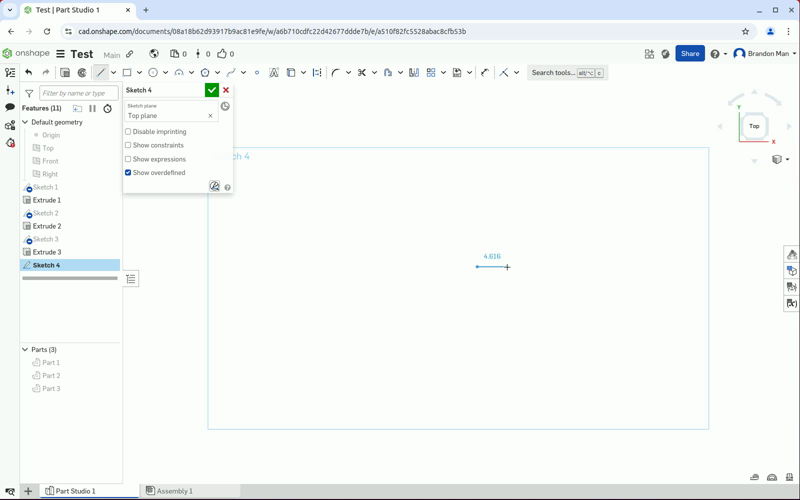
mouse_move(480, 266)
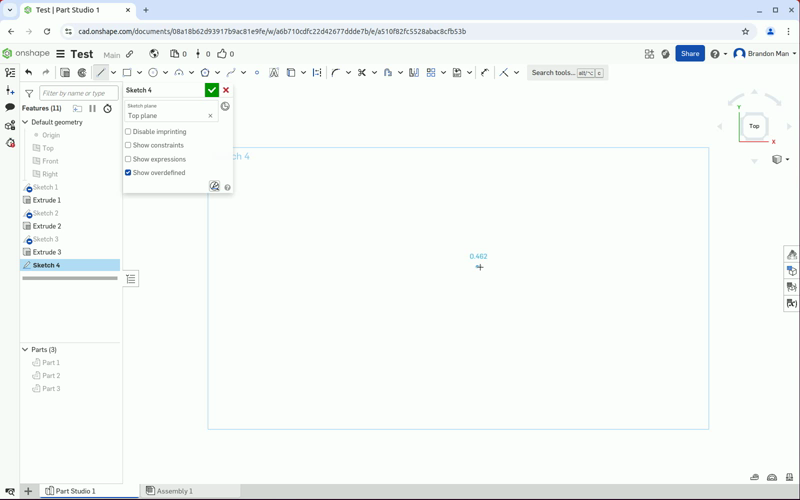
scroll(6)
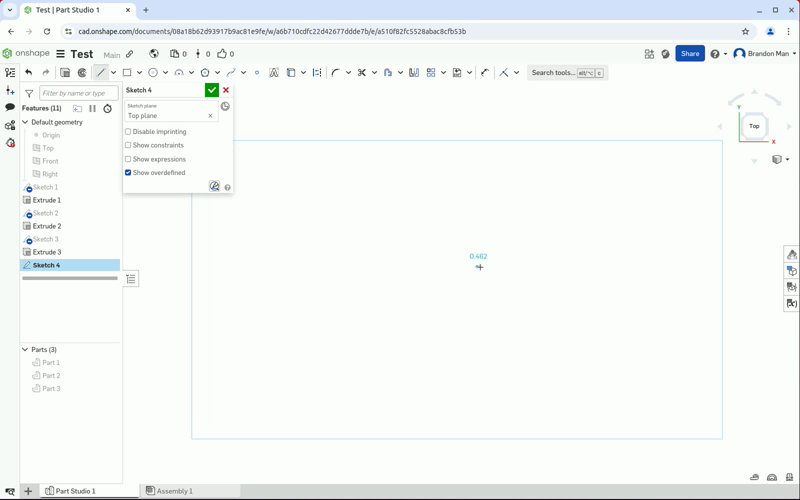
scroll(6)
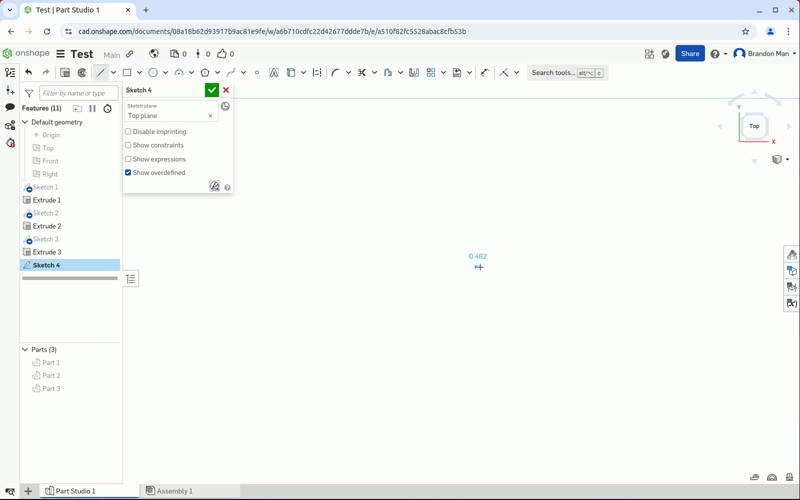
scroll(6)
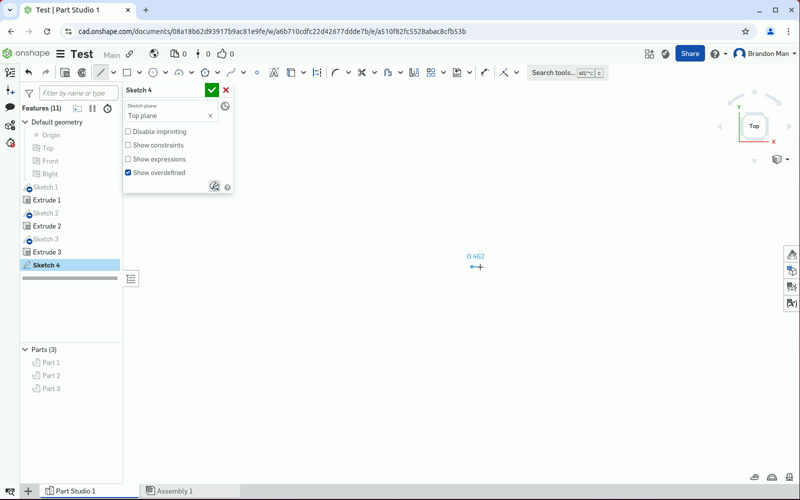
scroll(6)
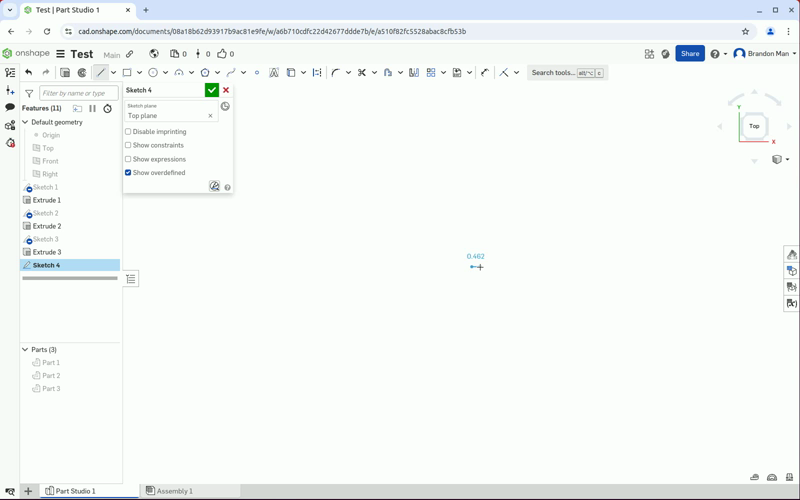
scroll(6)
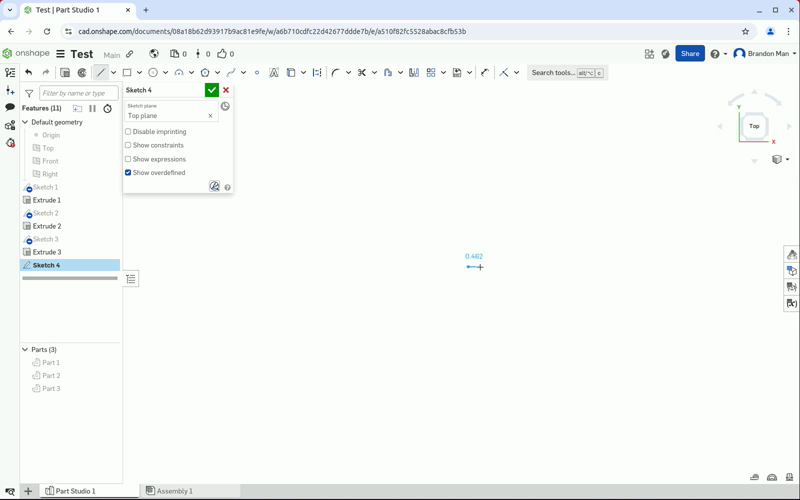
scroll(6)
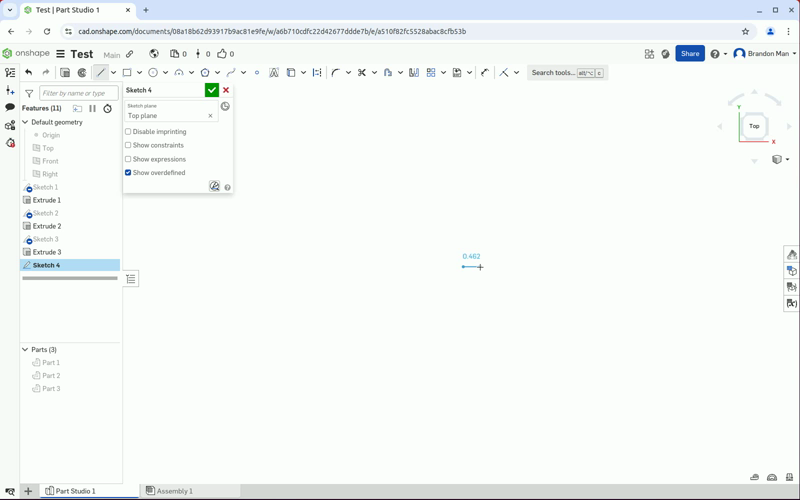
scroll(6)
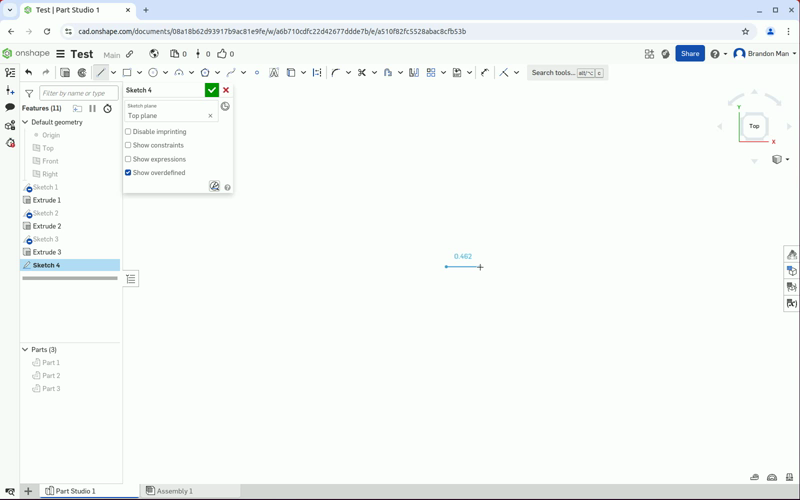
click(480, 266)
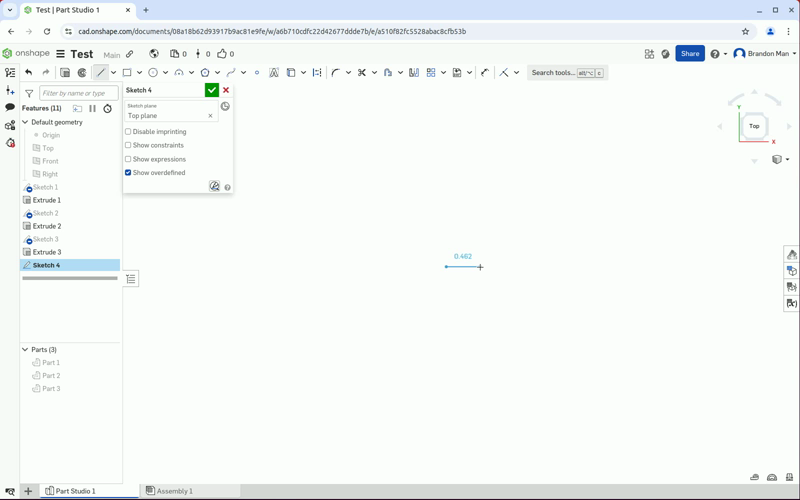
scroll(-6)
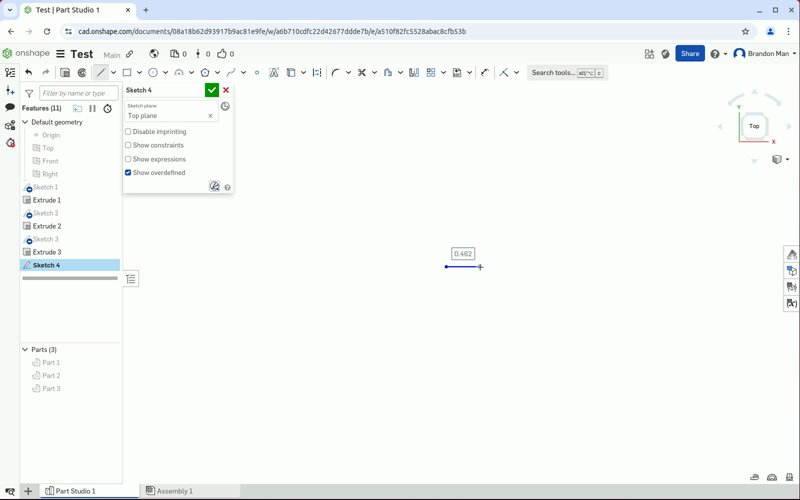
scroll(-6)
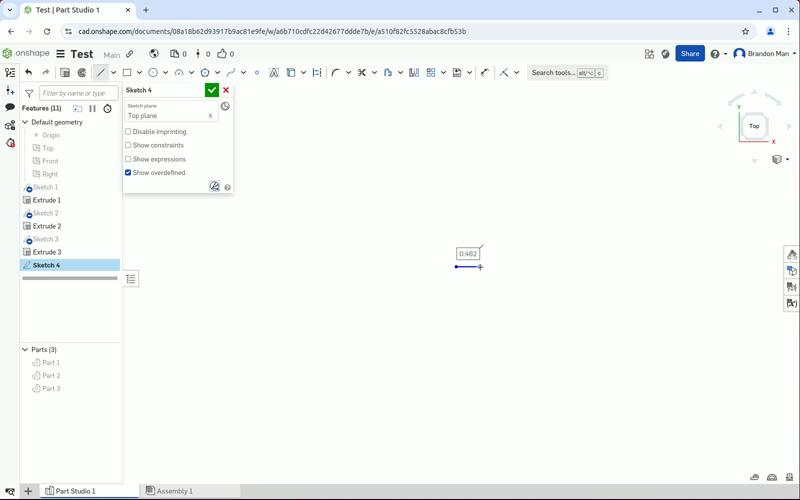
scroll(-6)
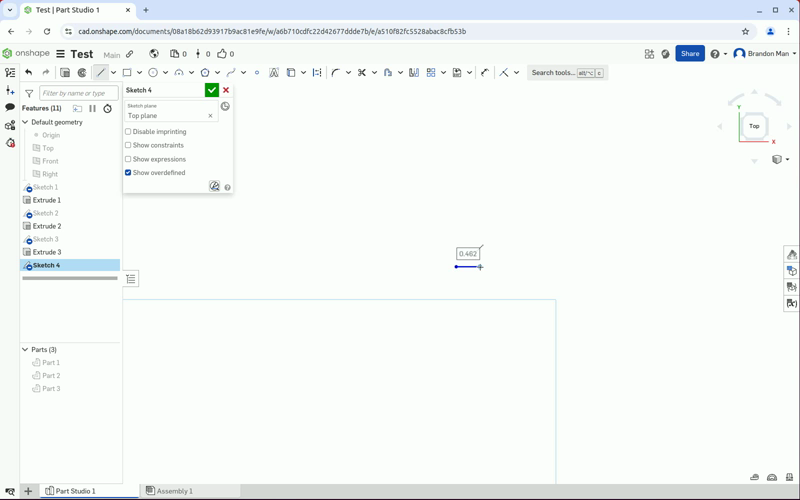
scroll(-6)
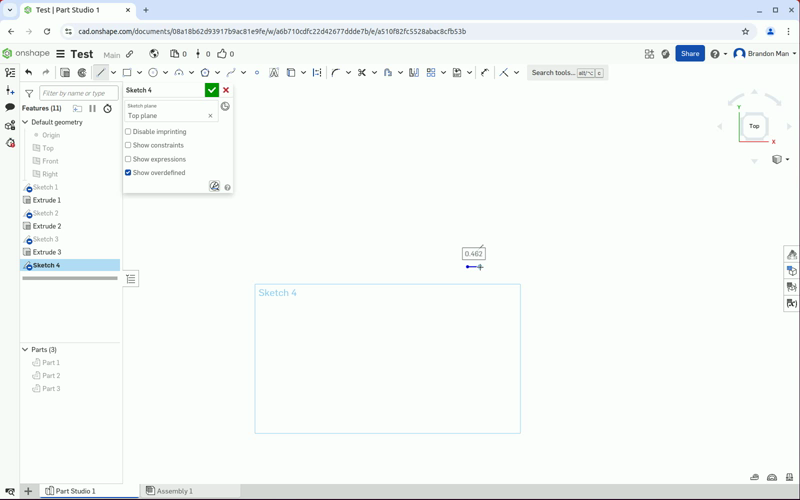
scroll(-6)
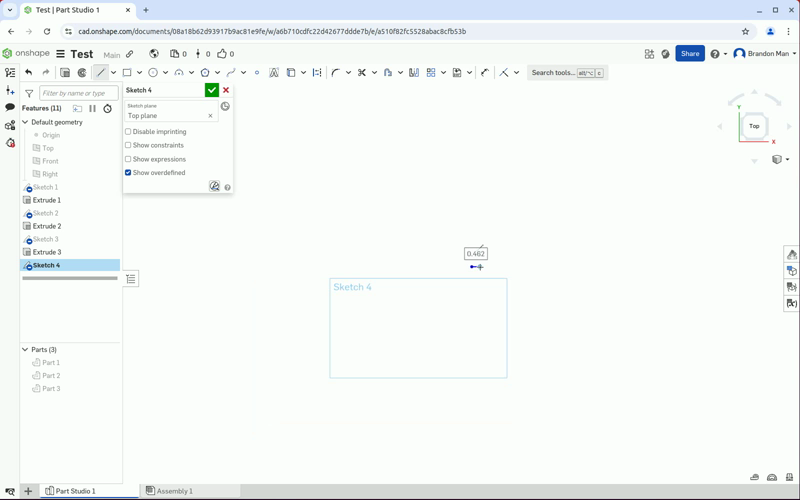
scroll(-6)
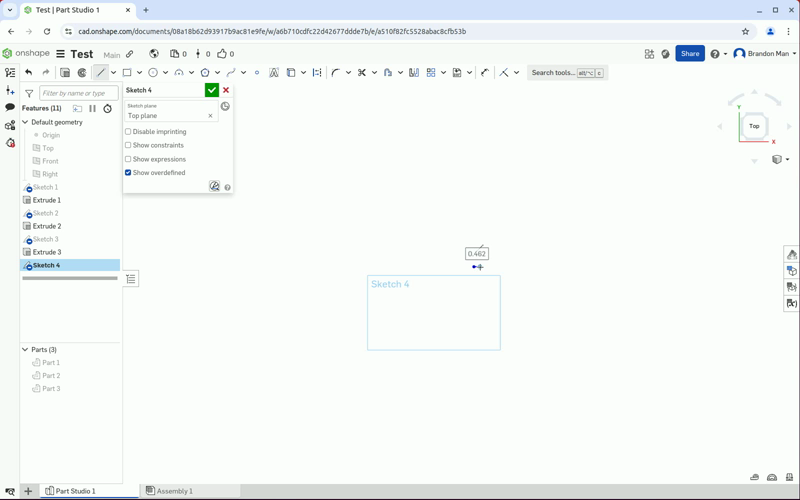
scroll(-6)
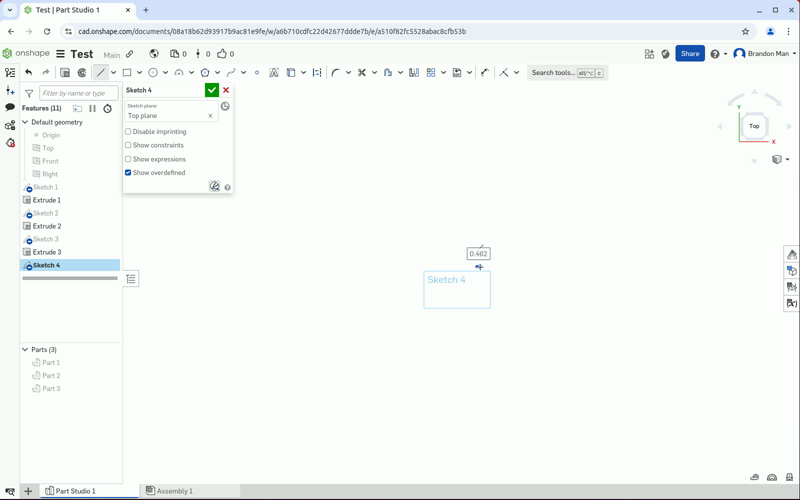
key_up(shift)
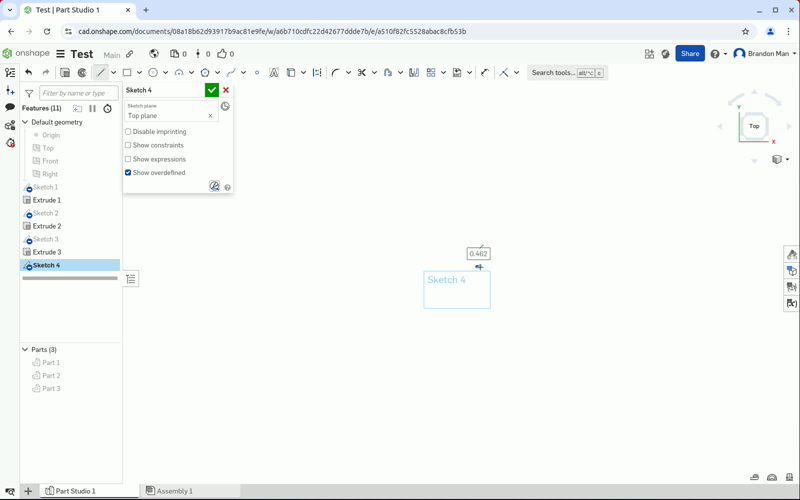
key_down(shift)
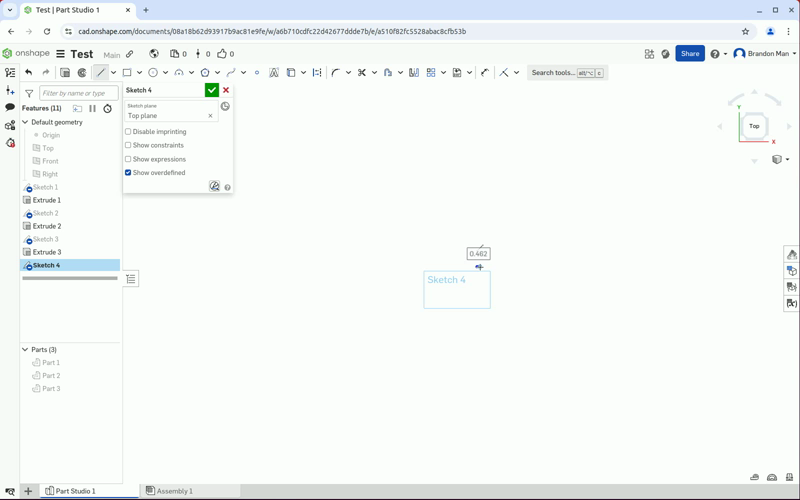
mouse_move(510, 266)
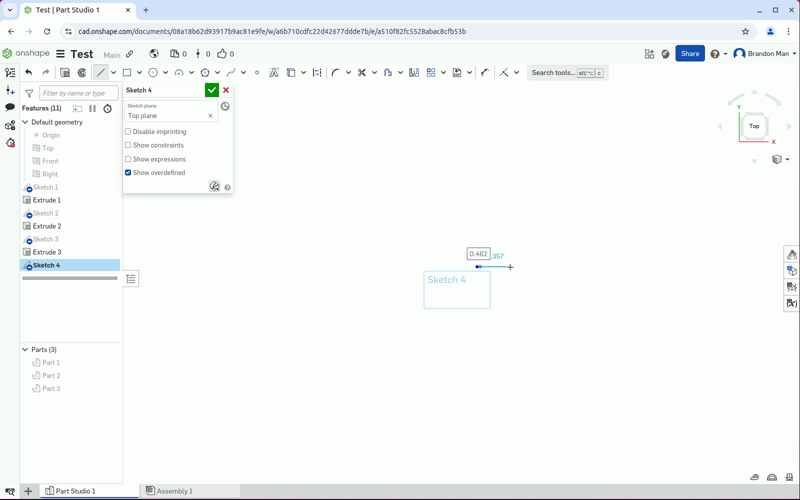
mouse_move(480, 261)
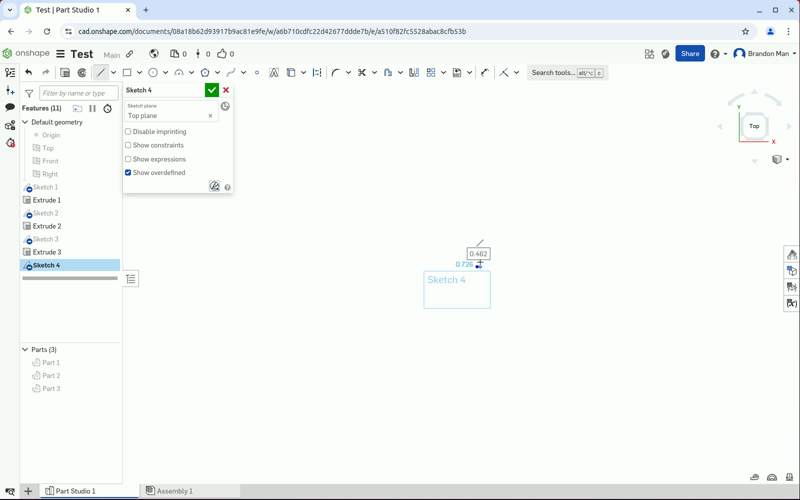
scroll(6)
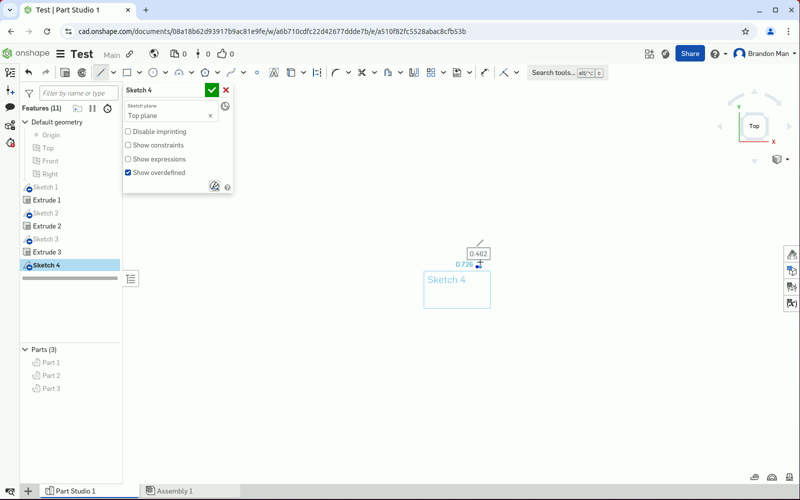
scroll(6)
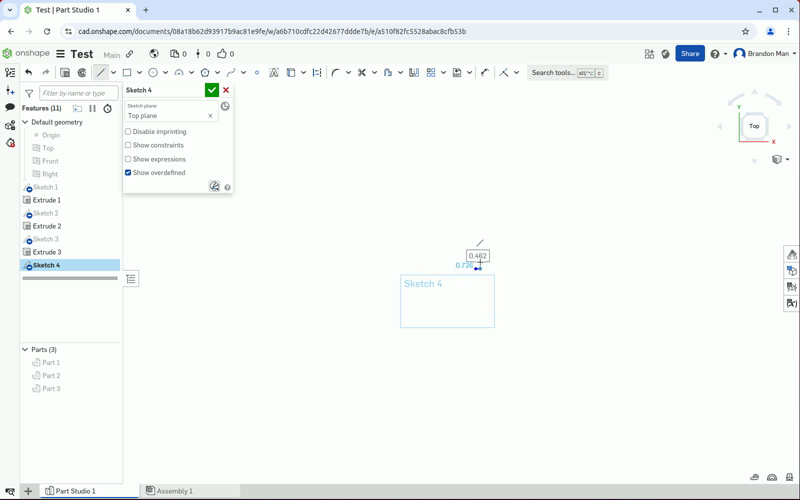
scroll(6)
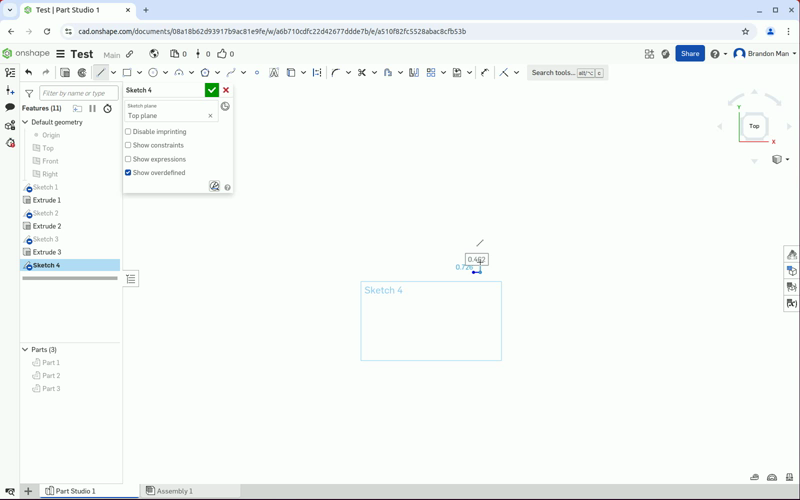
scroll(6)
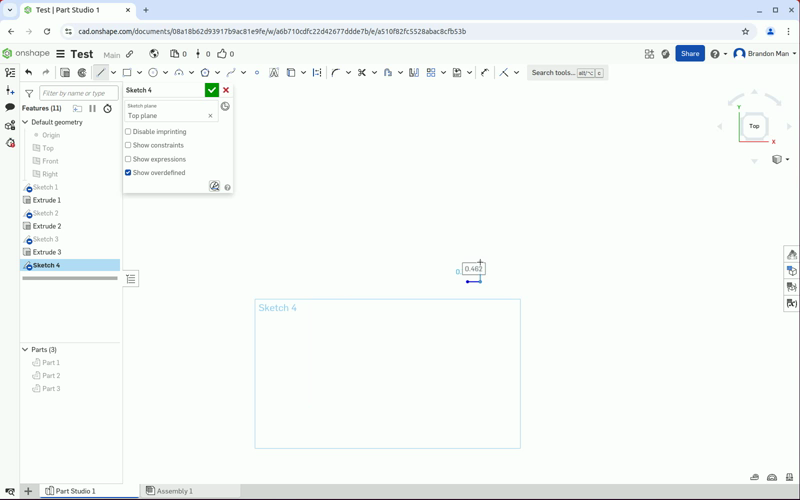
scroll(6)
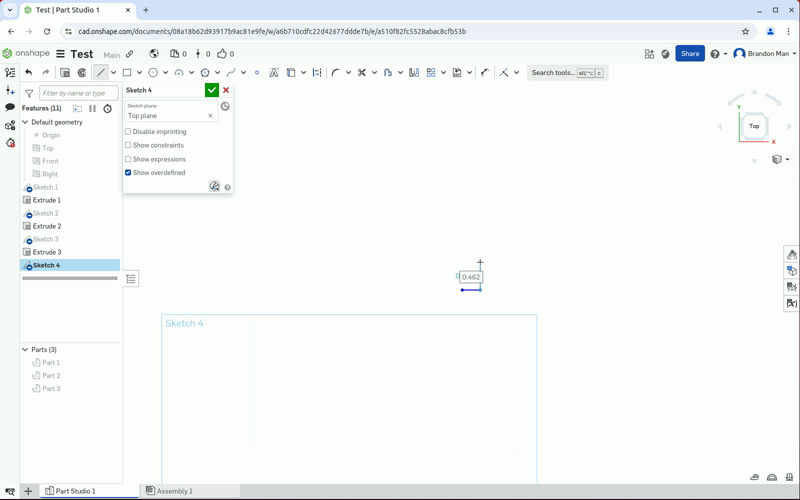
scroll(6)
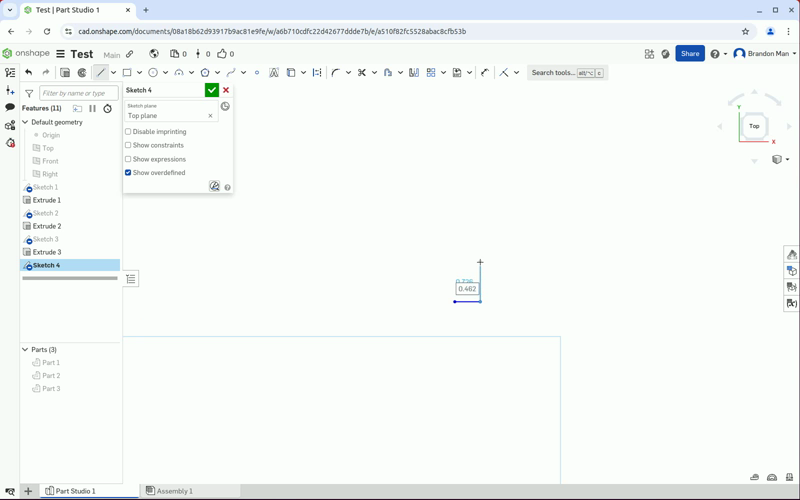
scroll(6)
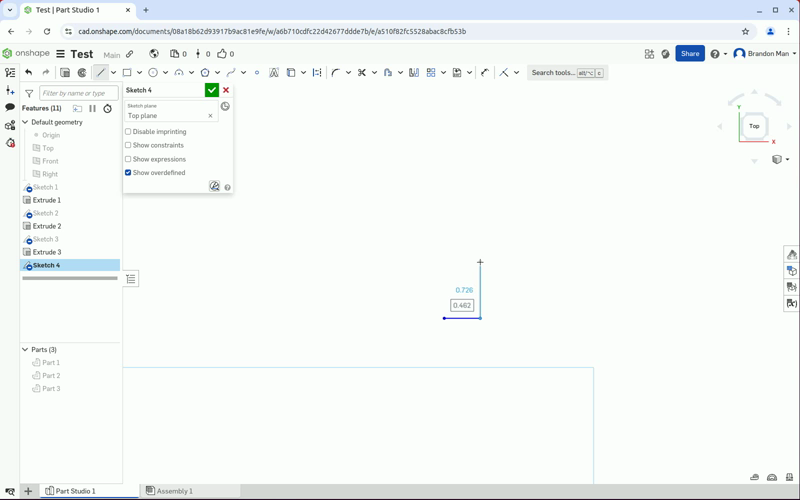
click(480, 261)
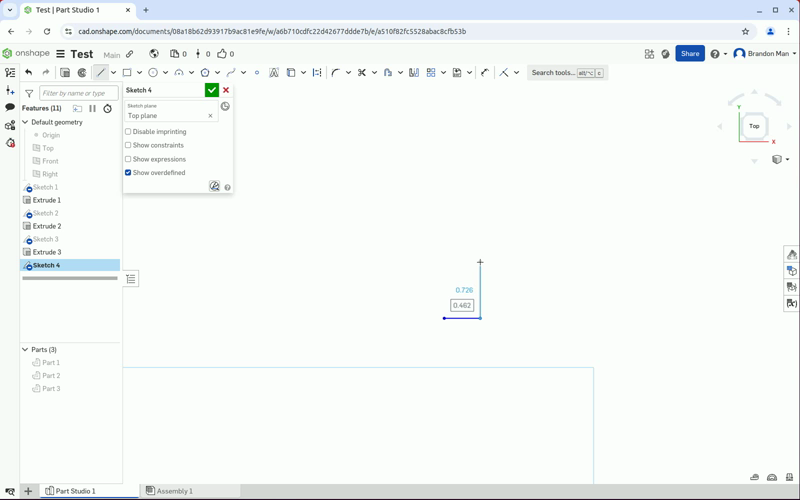
scroll(-6)
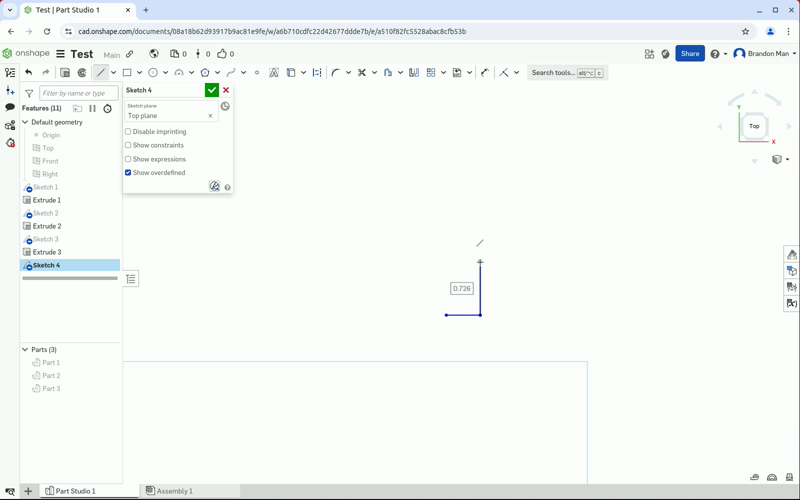
scroll(-6)
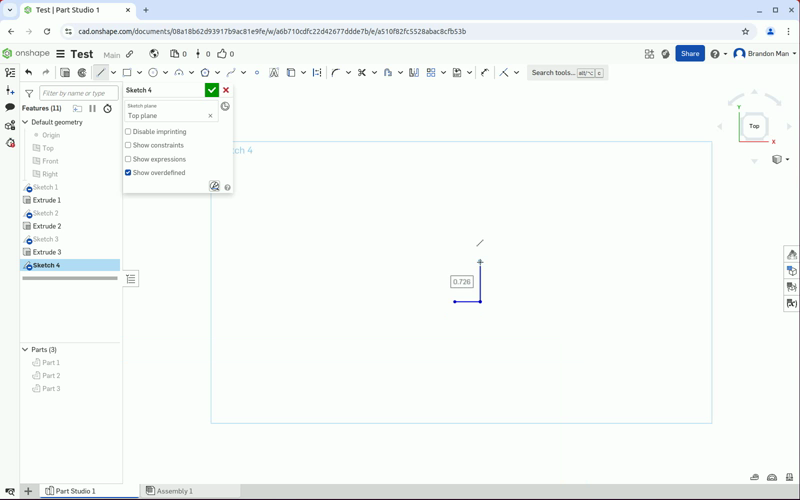
scroll(-6)
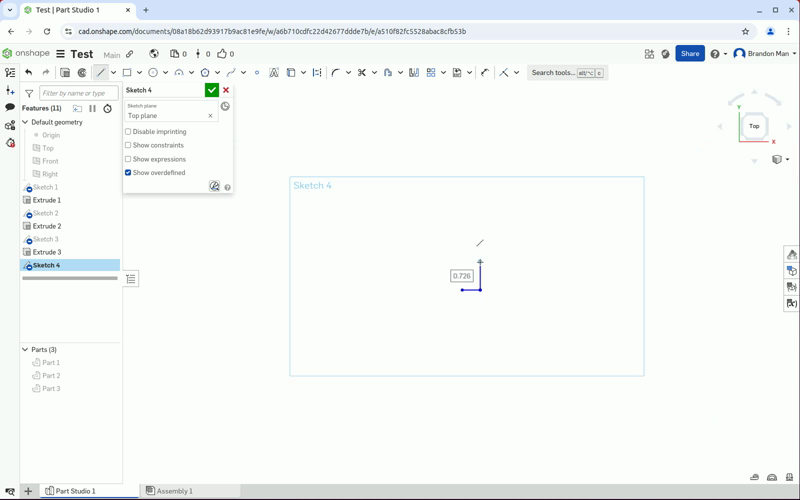
scroll(-6)
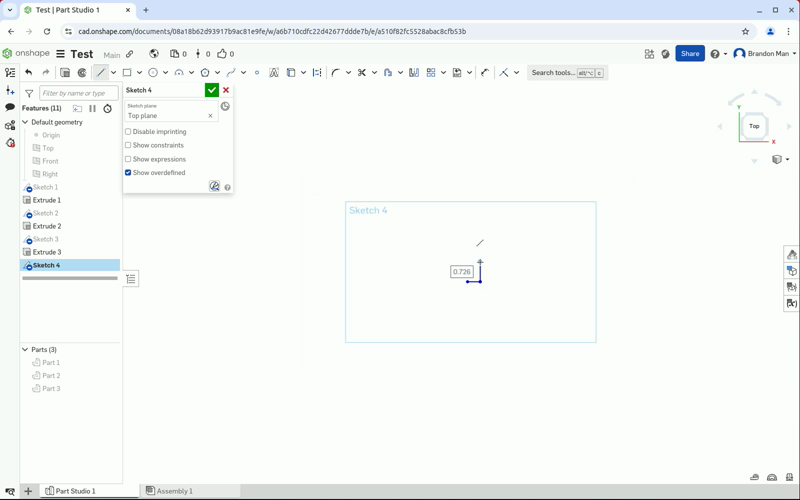
scroll(-6)
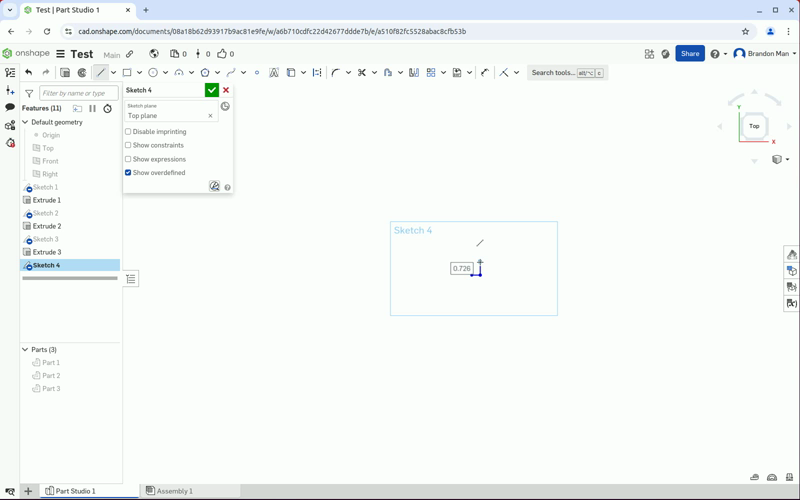
scroll(-6)
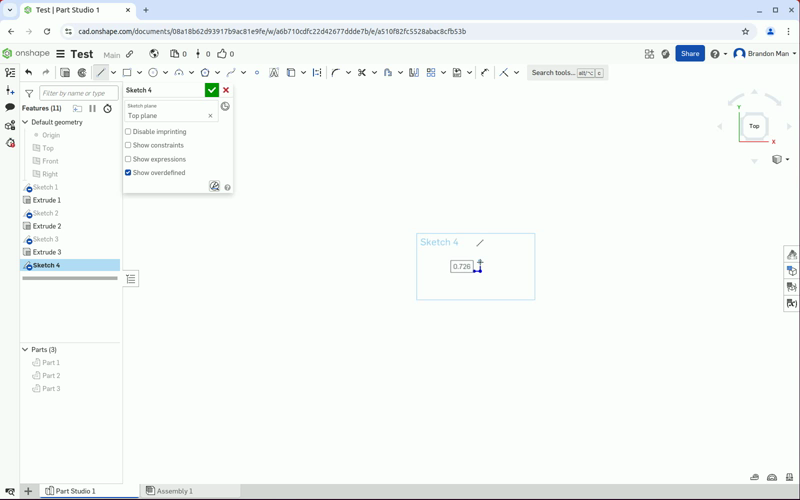
scroll(-6)
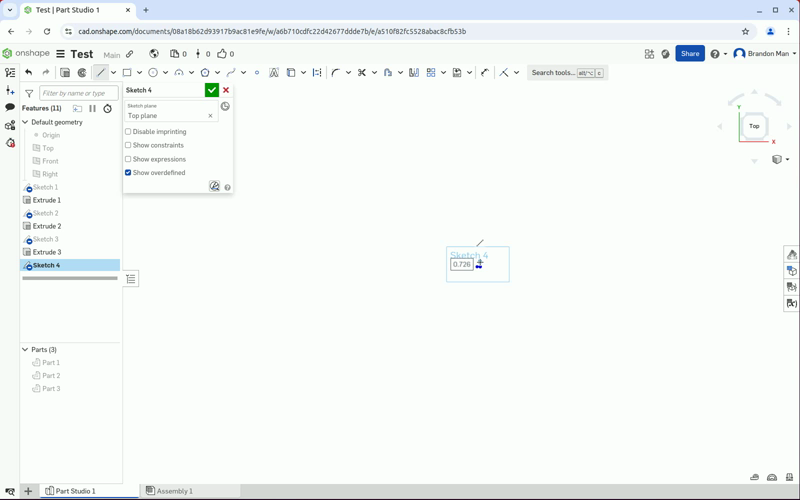
key_up(shift)
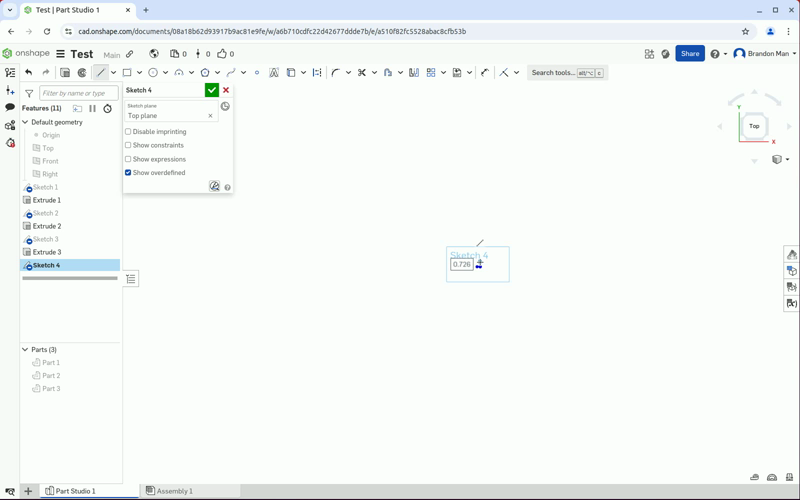
key_down(shift)
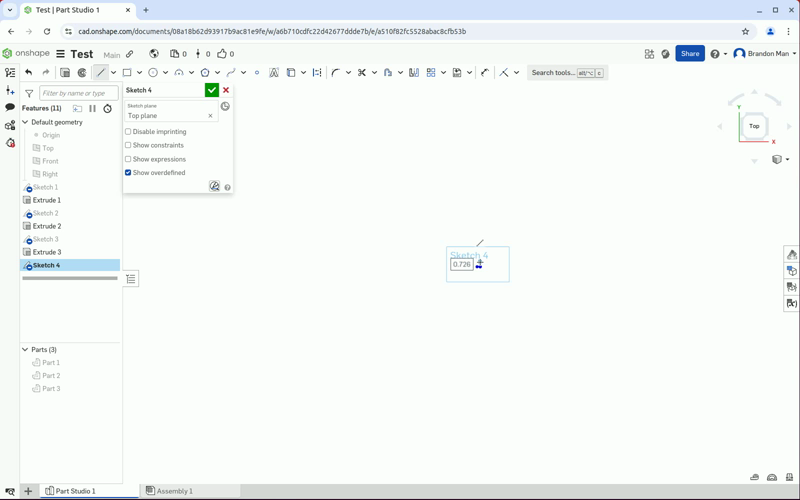
mouse_move(510, 261)
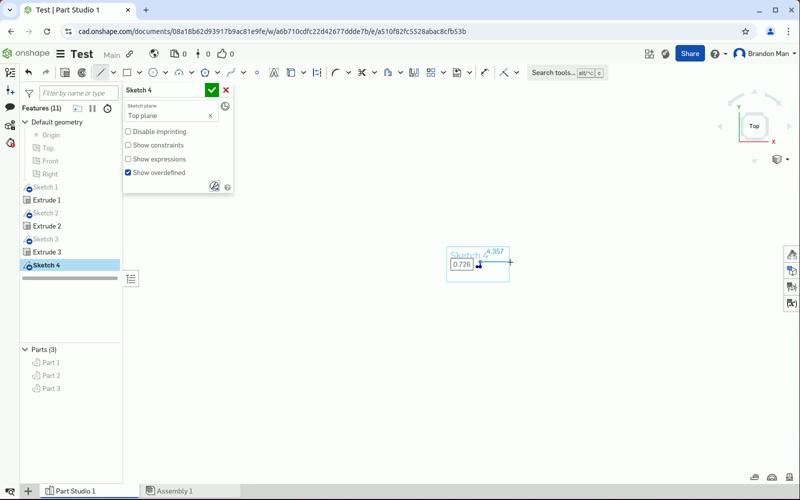
mouse_move(477, 261)
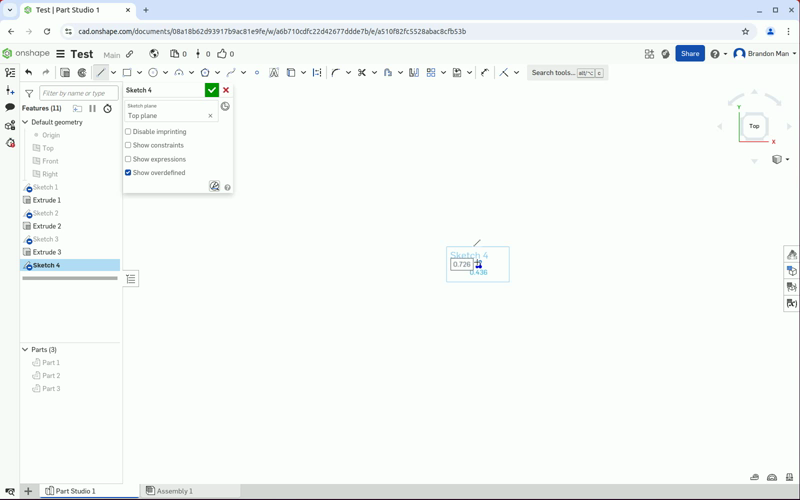
scroll(6)
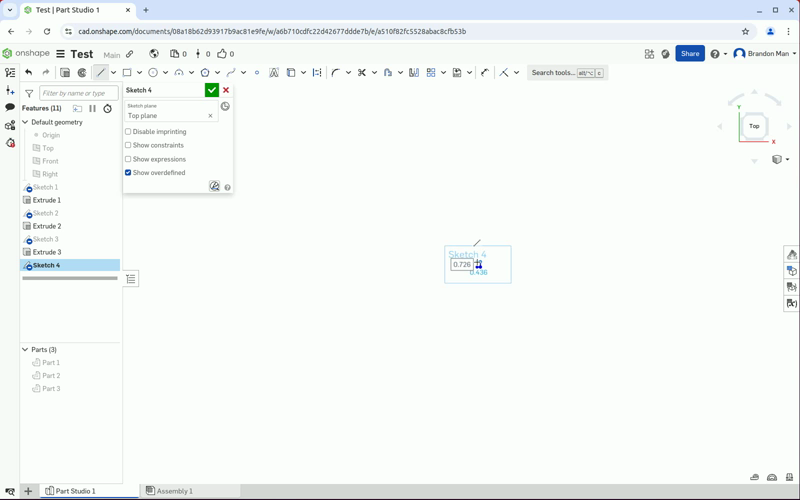
scroll(6)
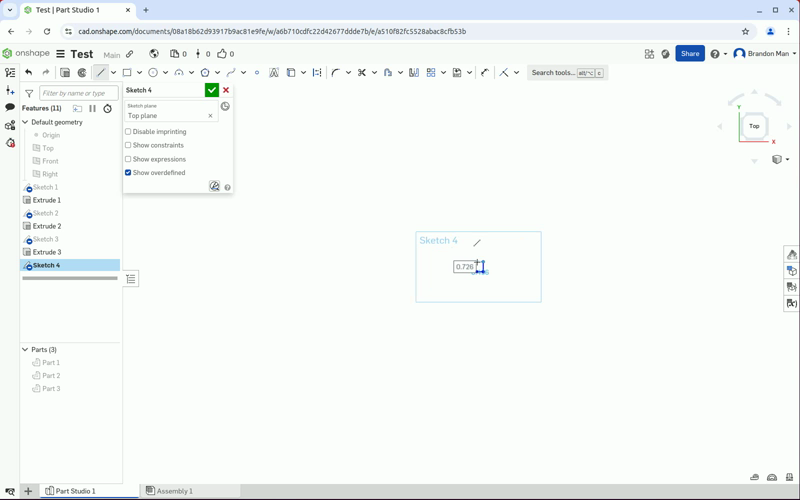
scroll(6)
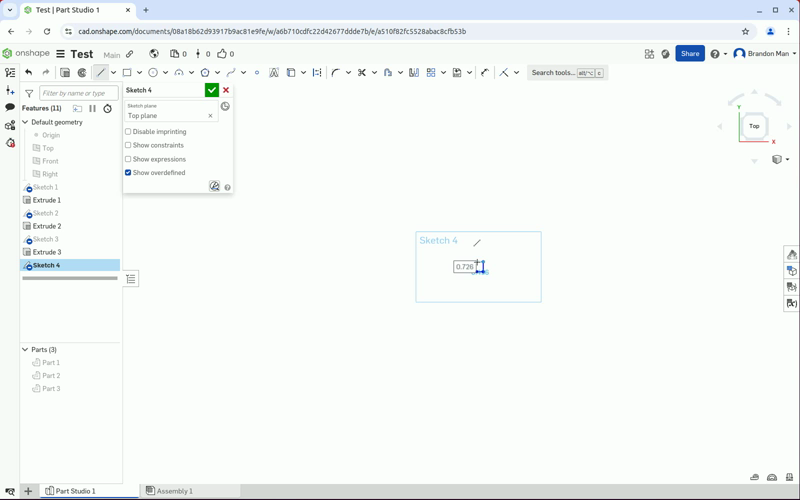
scroll(6)
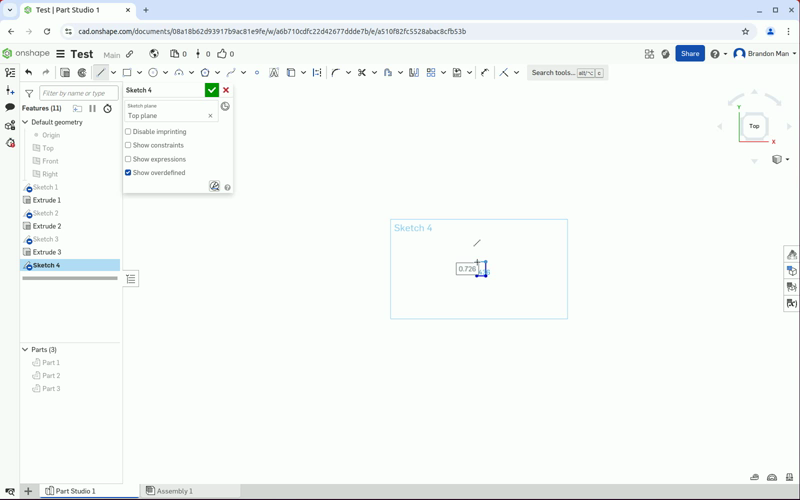
scroll(6)
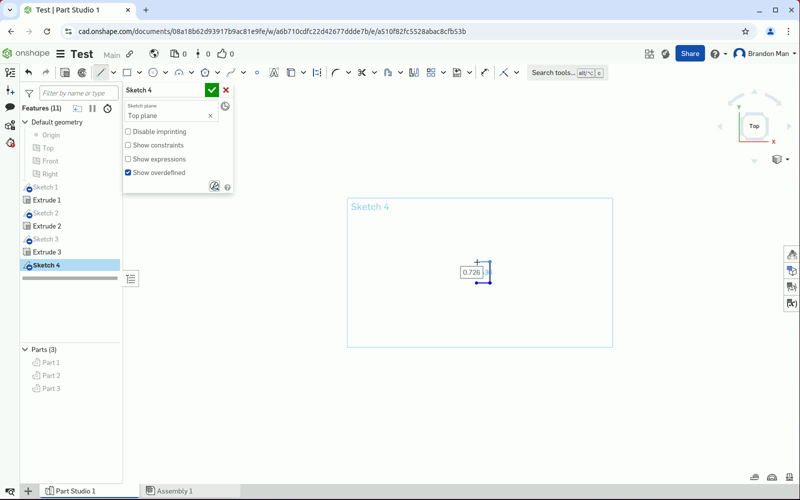
scroll(6)
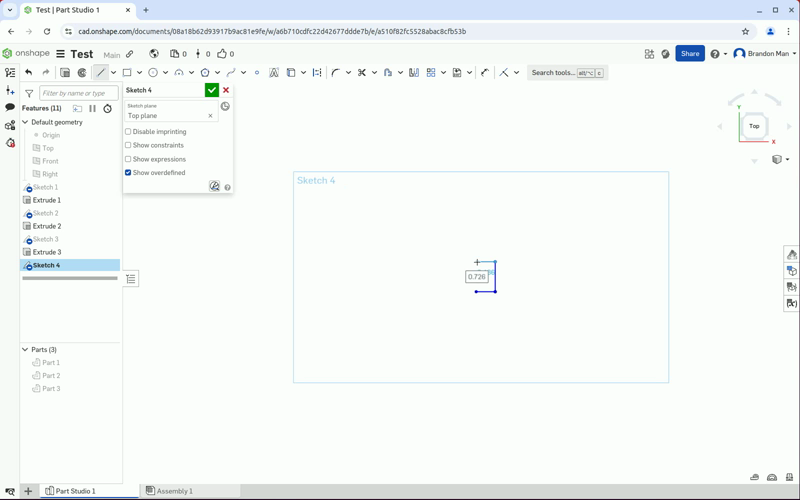
scroll(6)
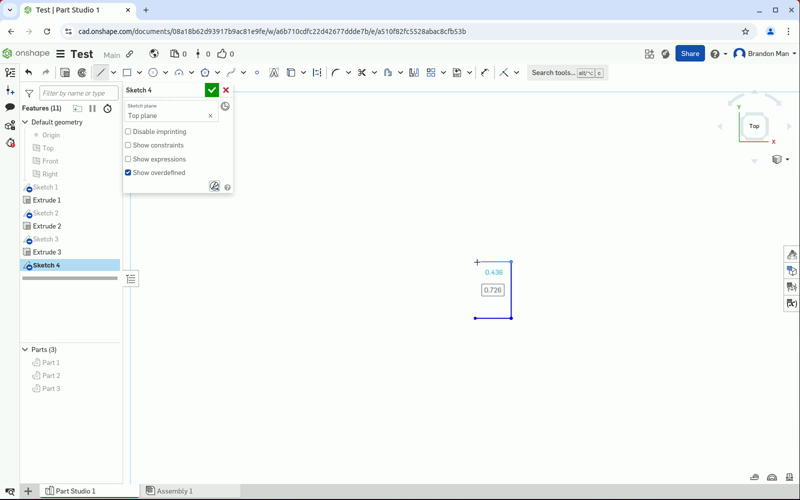
click(477, 261)
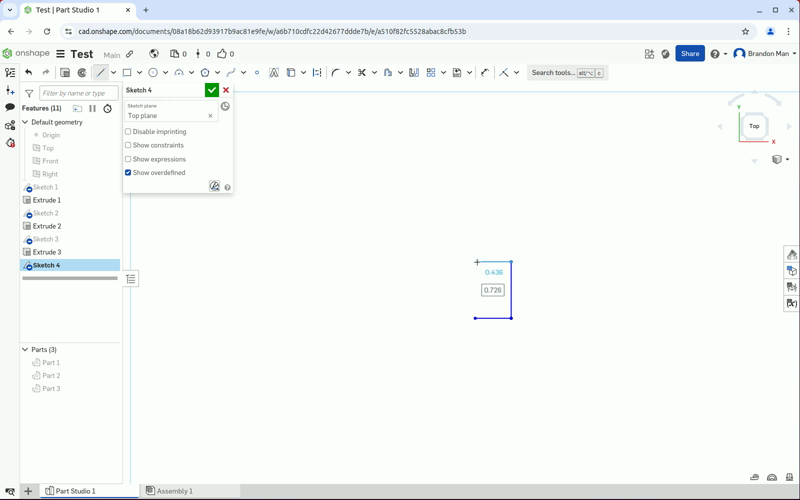
scroll(-6)
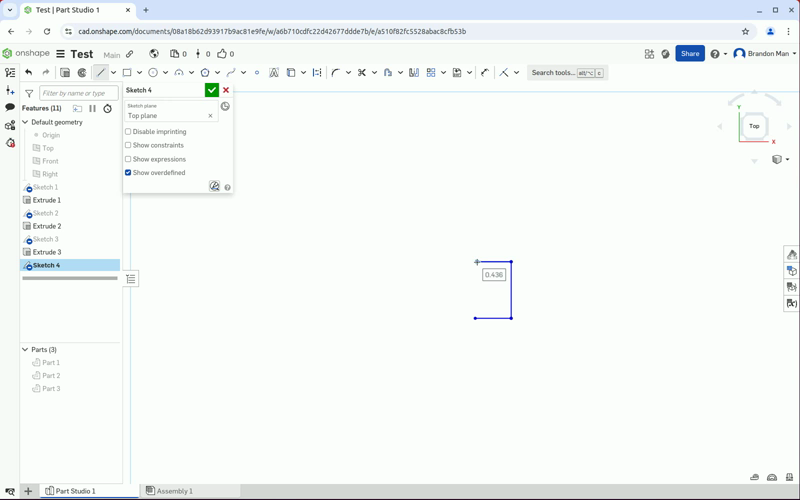
scroll(-6)
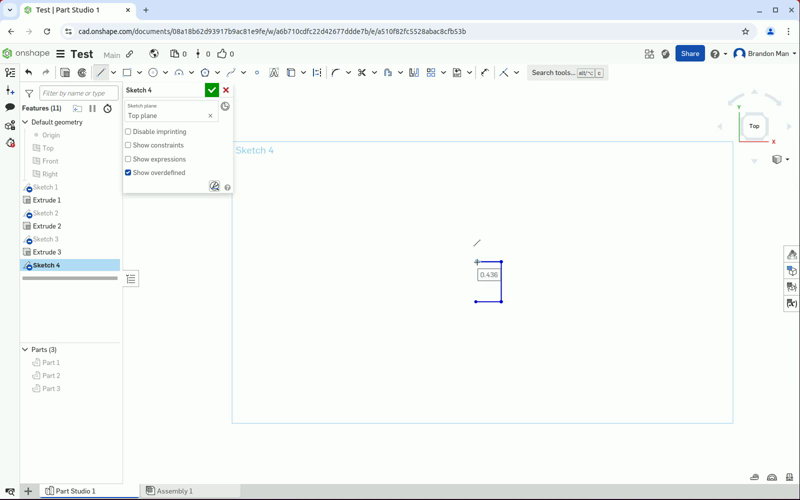
scroll(-6)
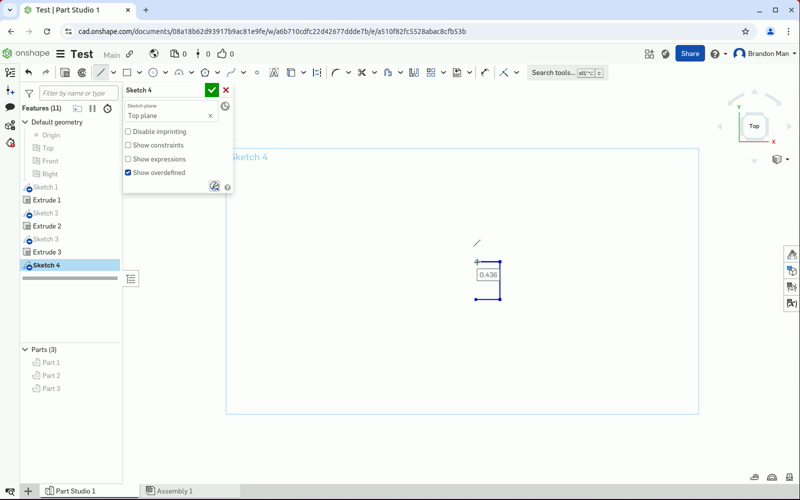
scroll(-6)
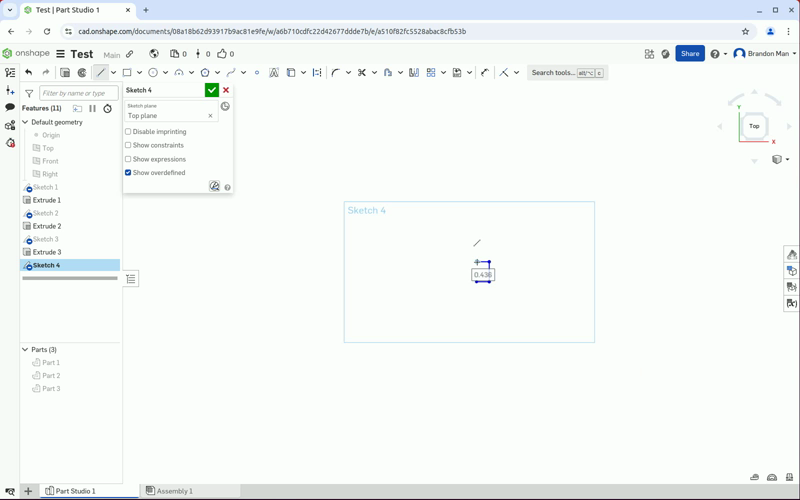
scroll(-6)
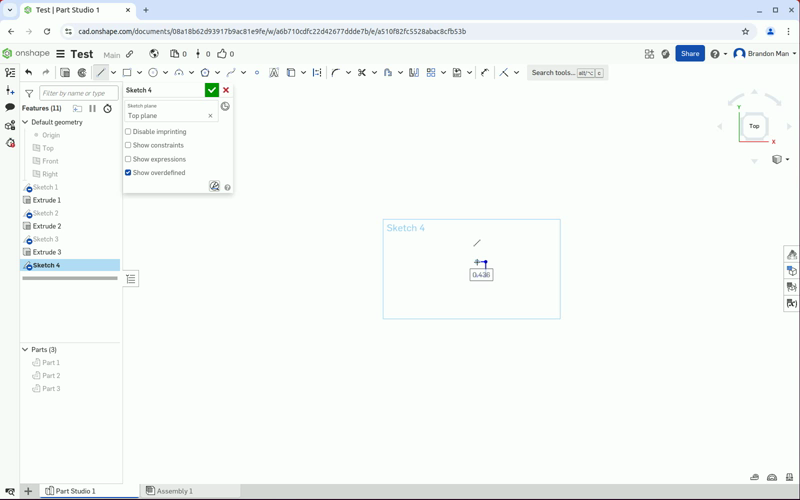
scroll(-6)
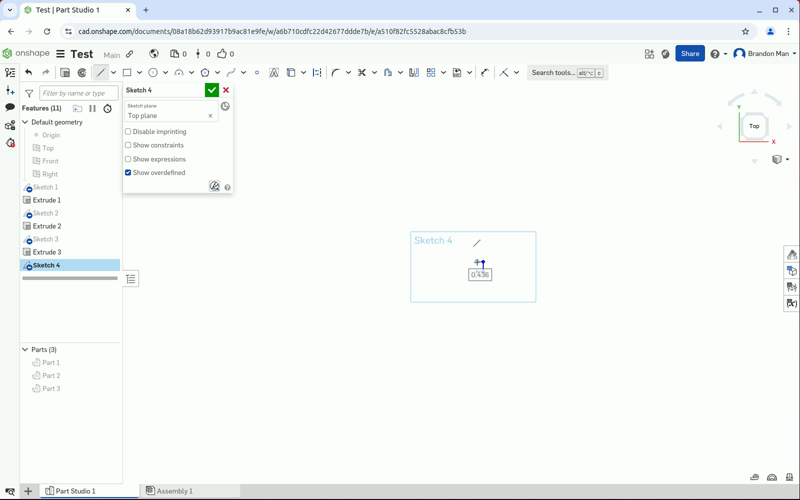
scroll(-6)
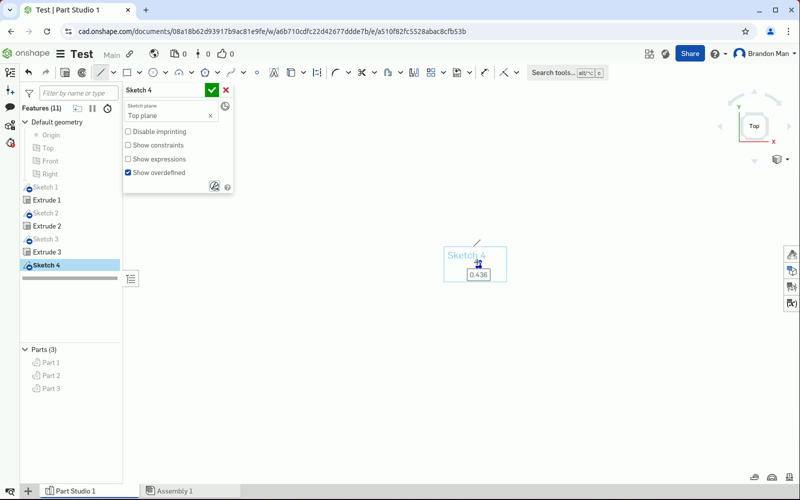
key_up(shift)
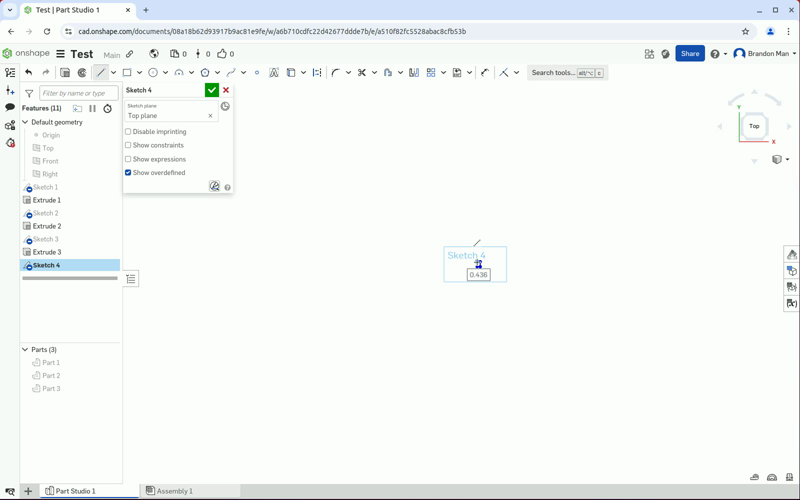
mouse_move(507, 261)
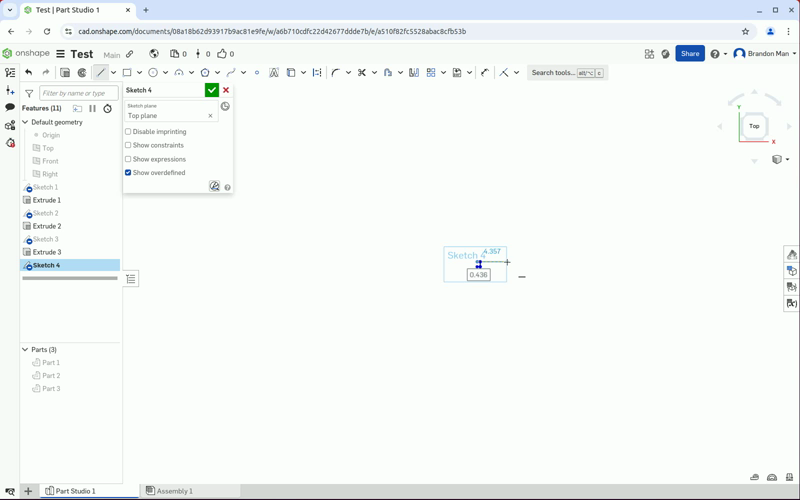
key_down(shift)
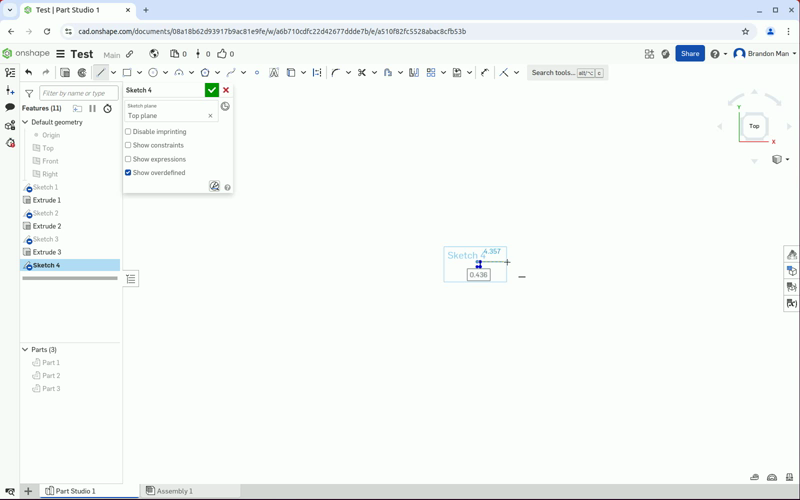
mouse_move(477, 266)
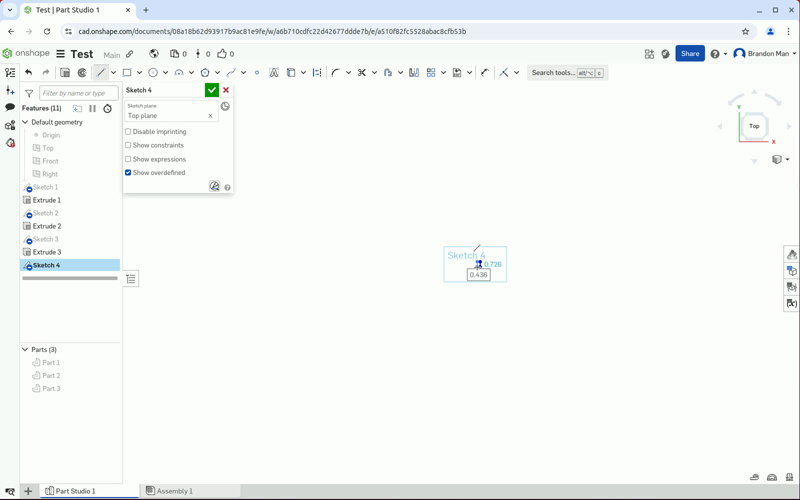
scroll(6)
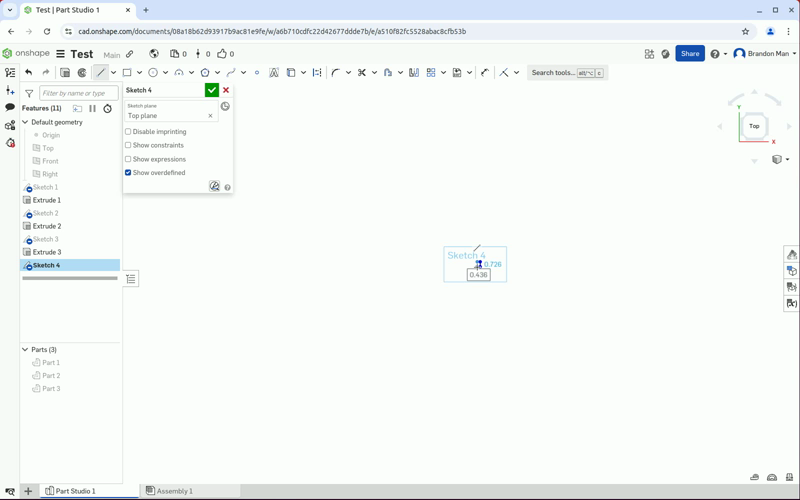
scroll(6)
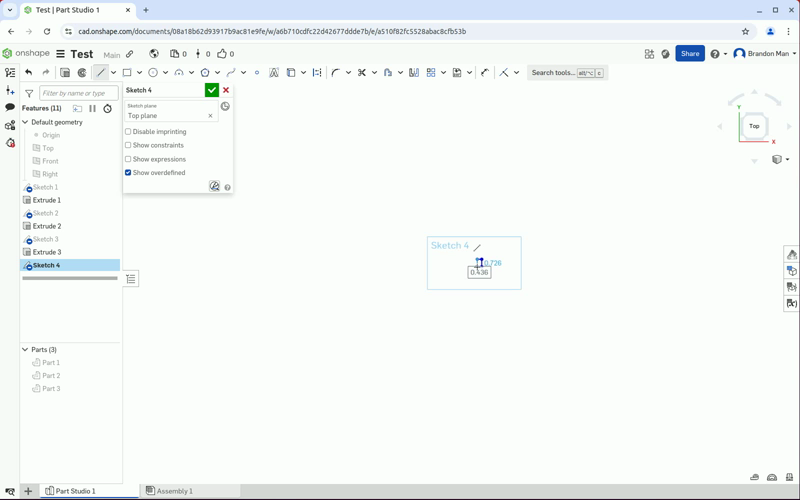
scroll(6)
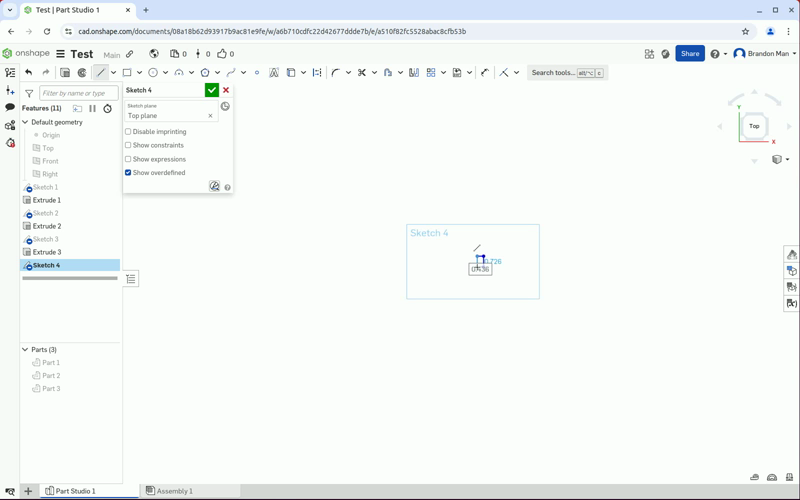
scroll(6)
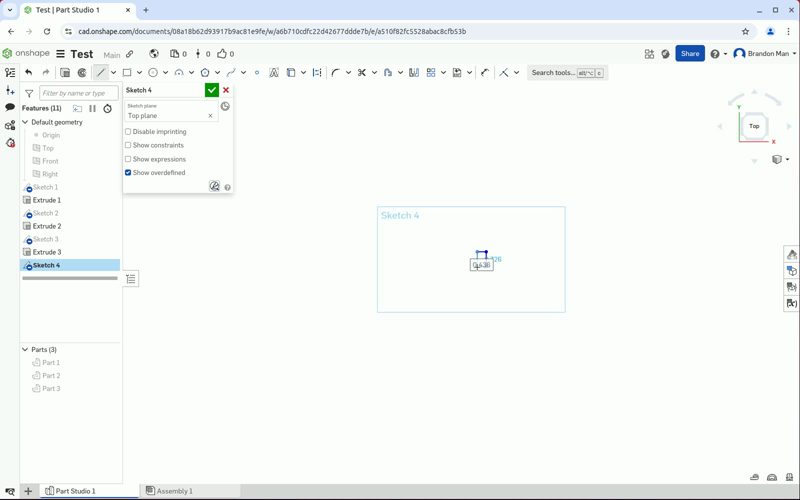
scroll(6)
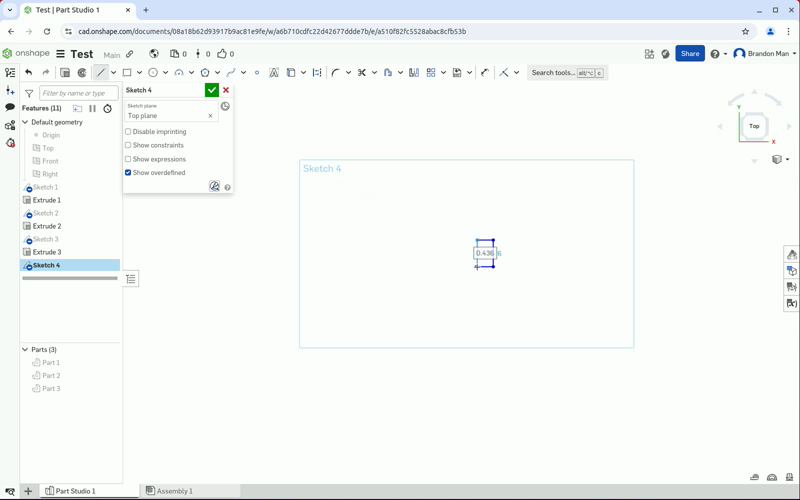
scroll(6)
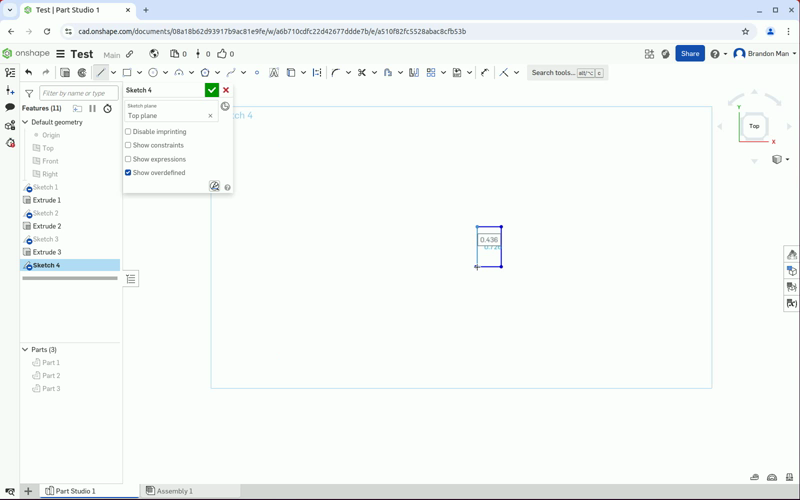
scroll(6)
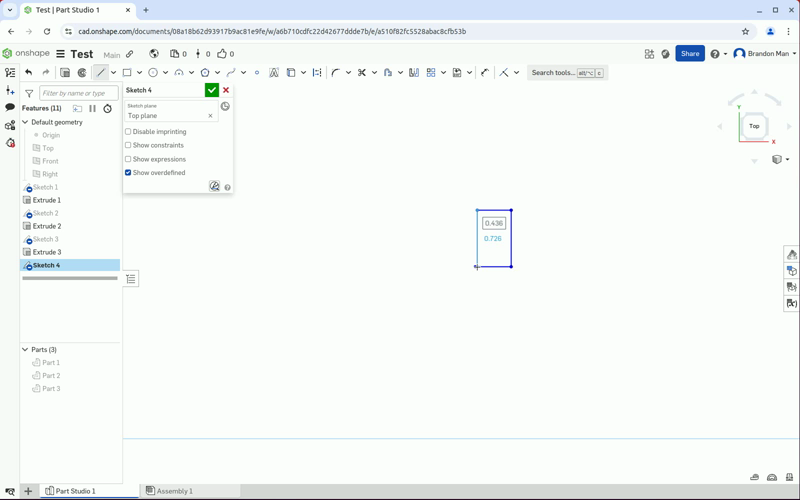
key_up(shift)
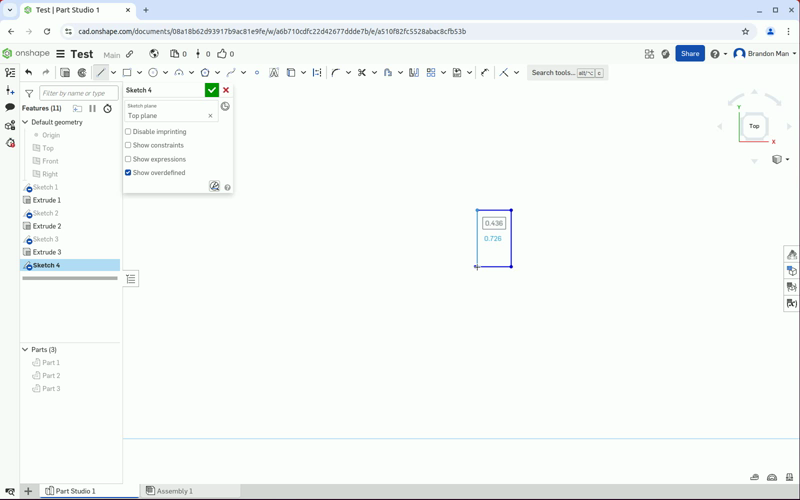
click(477, 266)
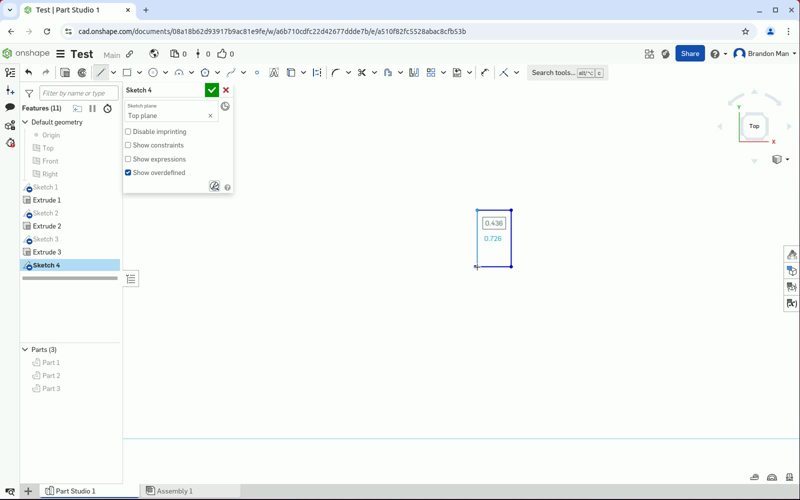
scroll(-6)
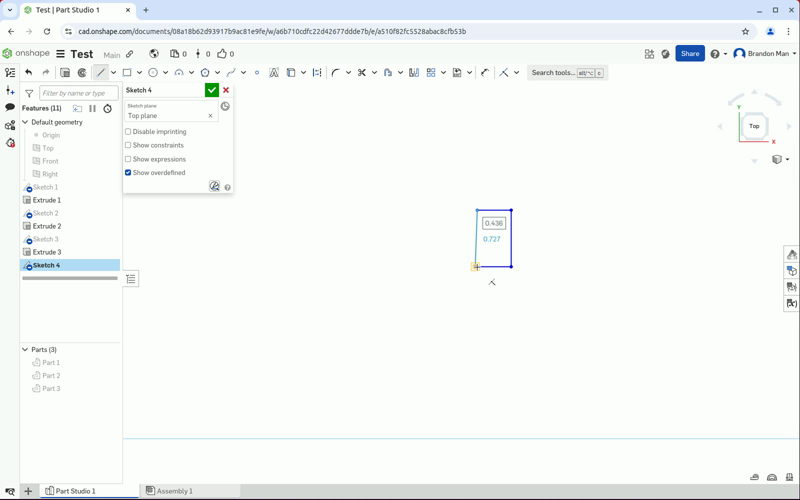
scroll(-6)
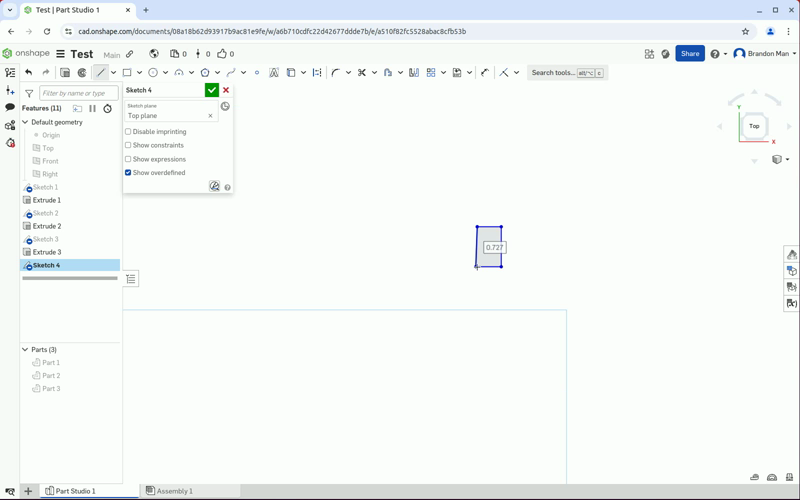
scroll(-6)
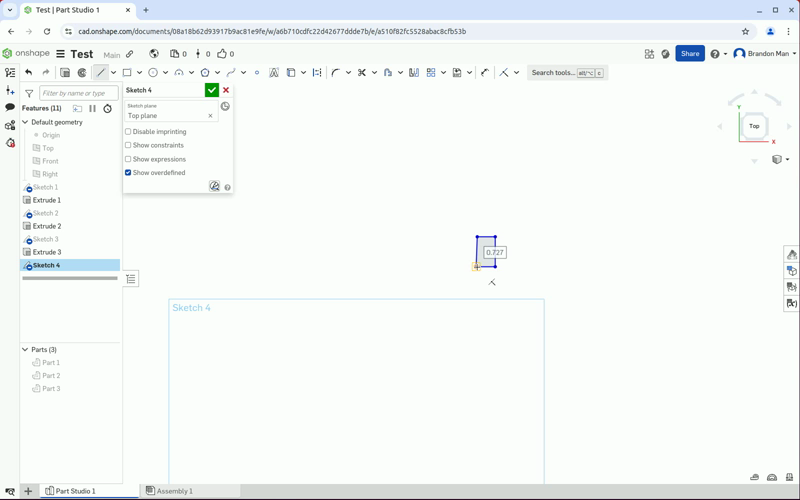
scroll(-6)
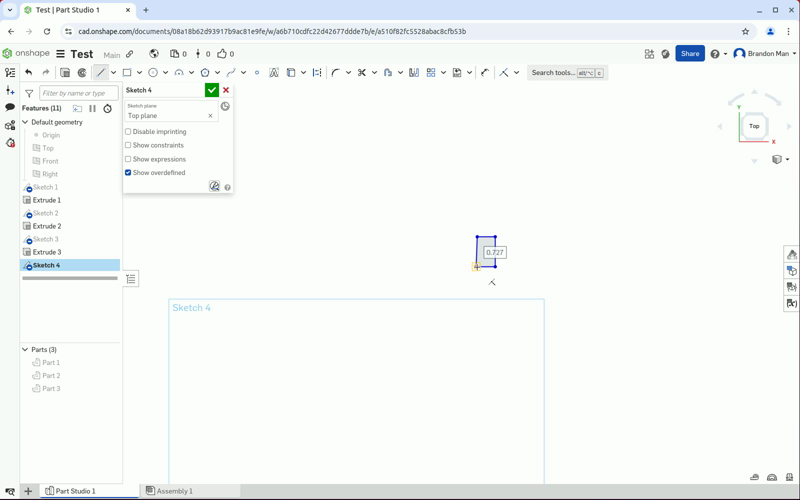
scroll(-6)
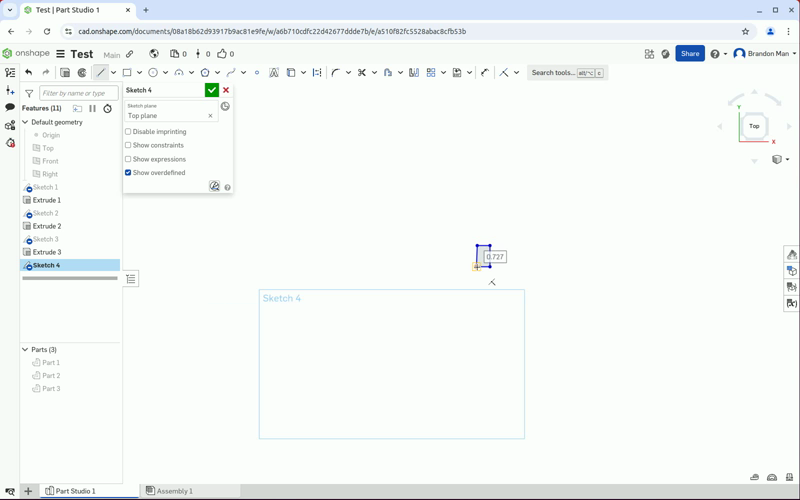
scroll(-6)
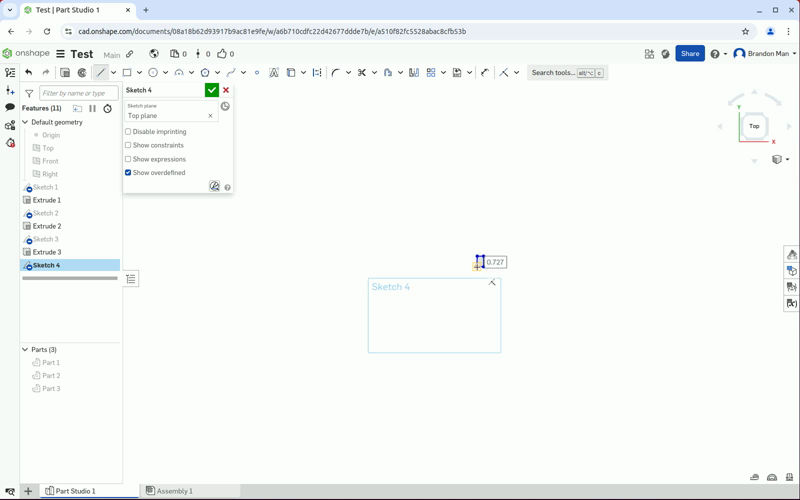
scroll(-6)
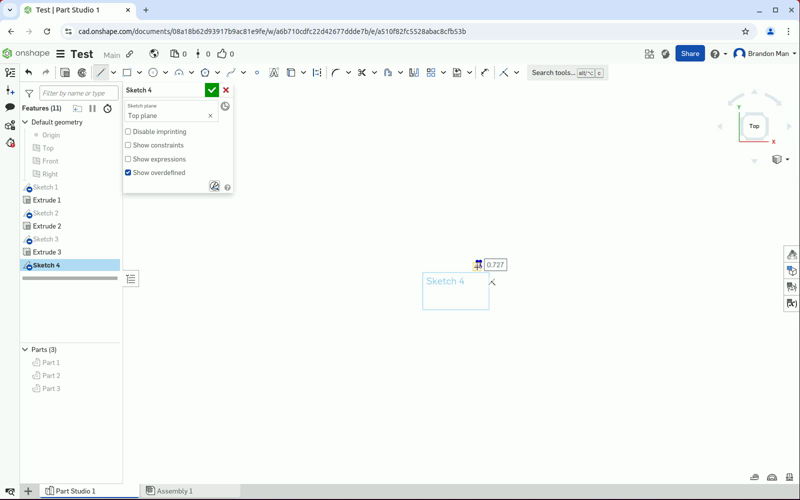
key(esc)
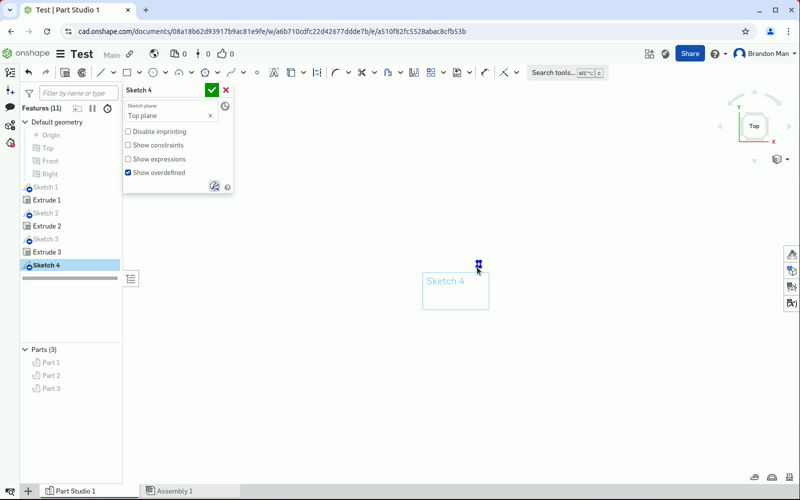
mouse_move(477, 265)
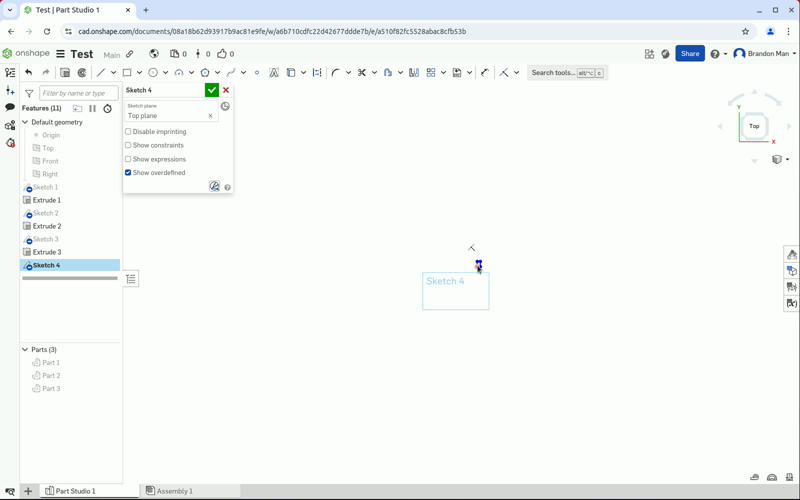
scroll(6)
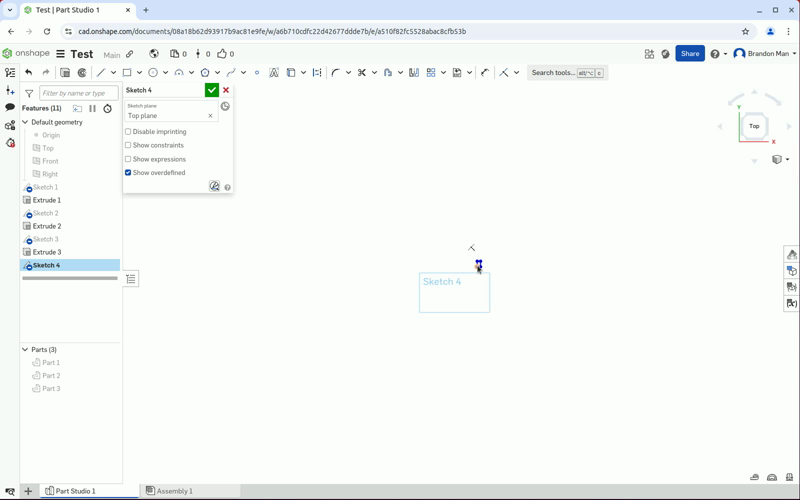
scroll(6)
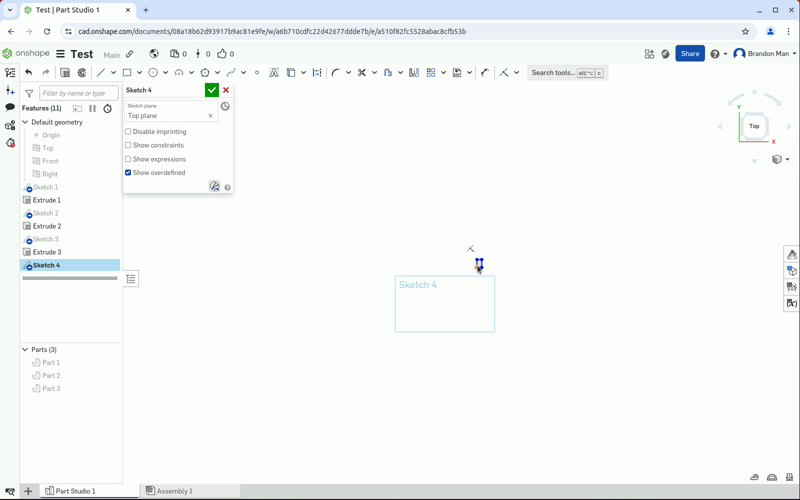
scroll(6)
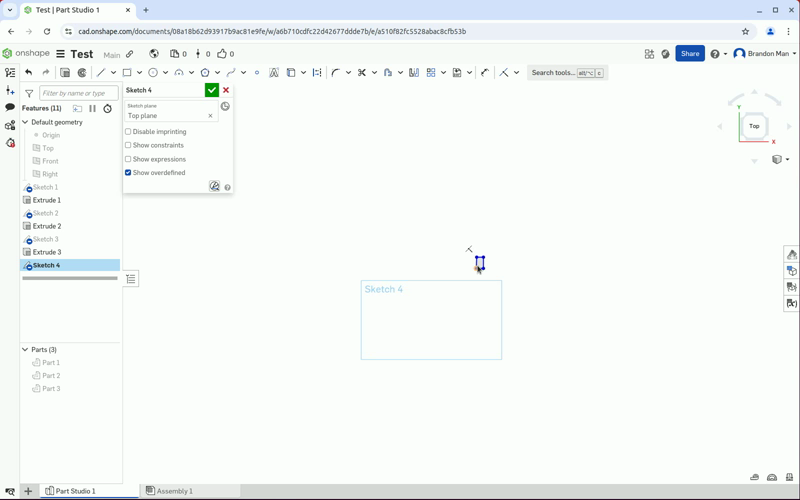
scroll(6)
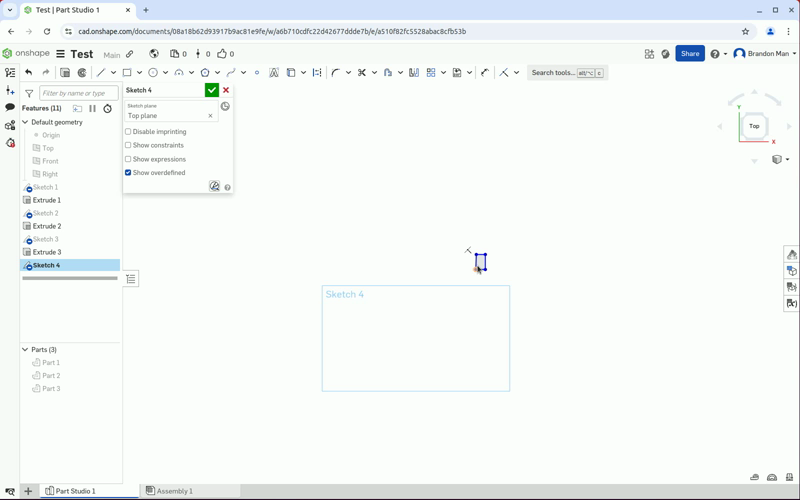
scroll(6)
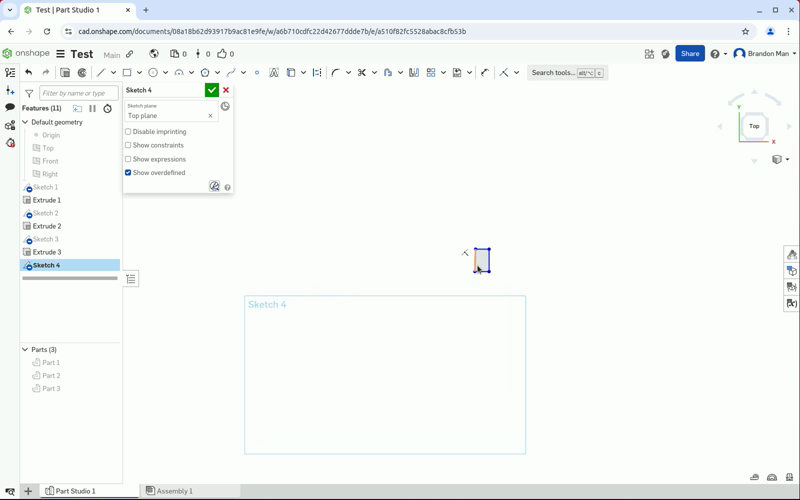
scroll(6)
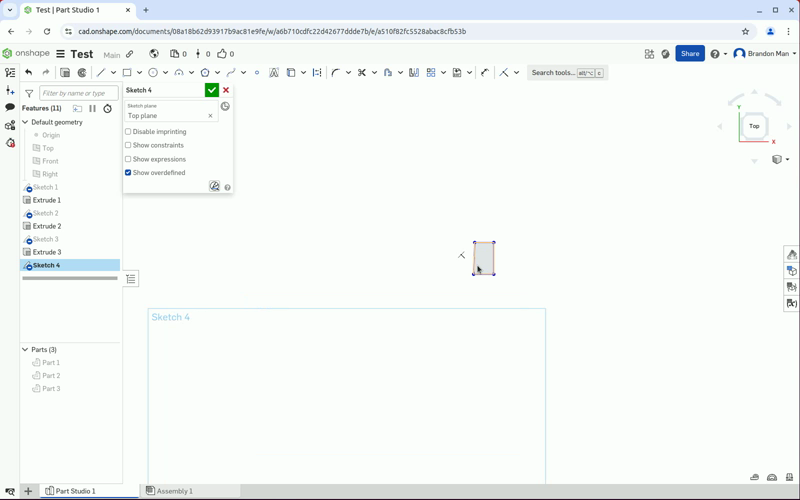
scroll(6)
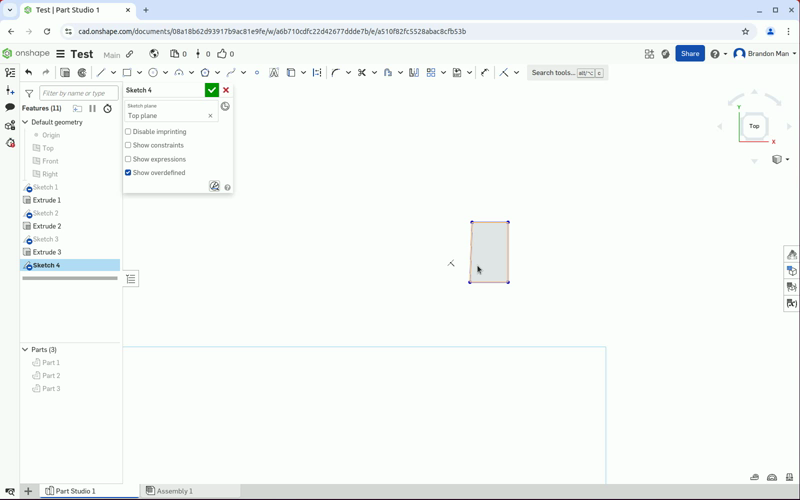
click(477, 265)
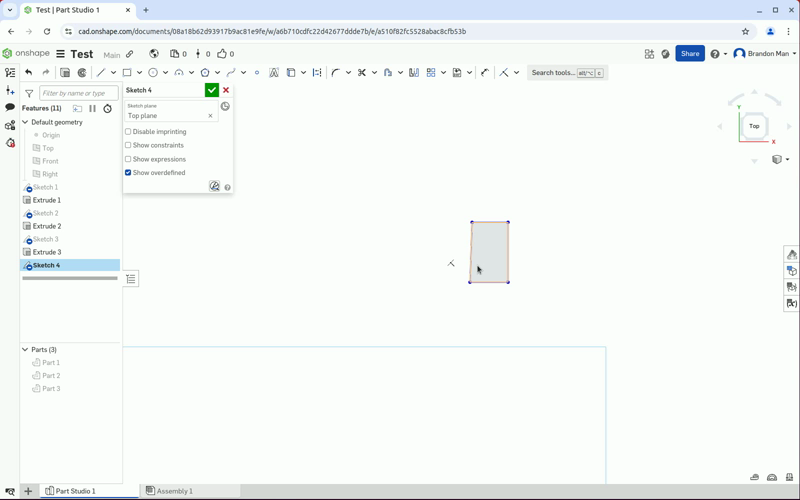
scroll(-6)
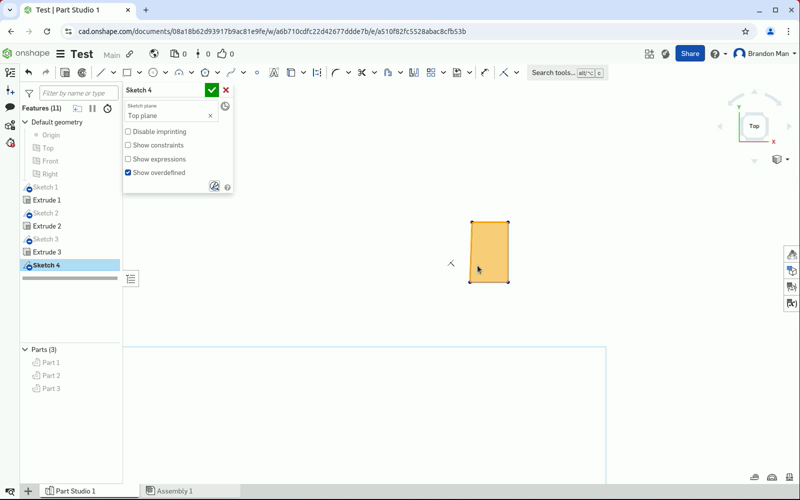
scroll(-6)
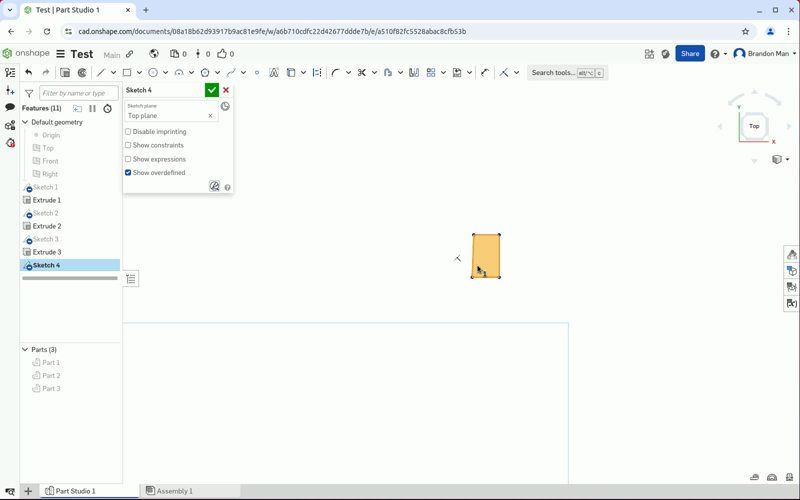
scroll(-6)
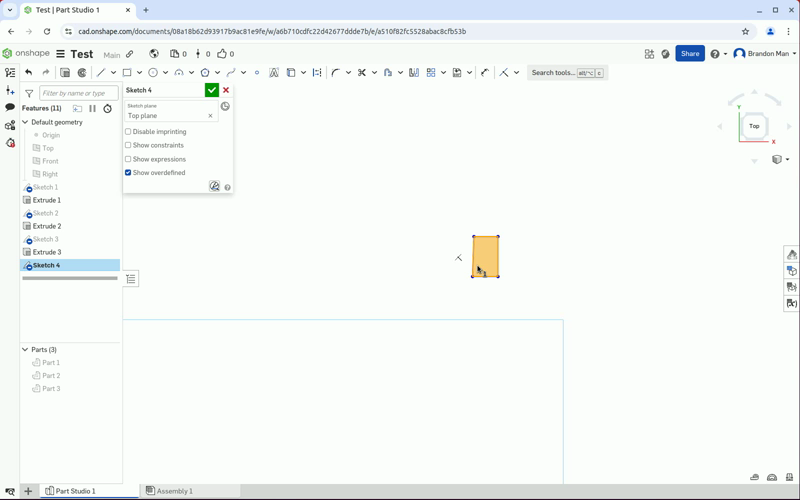
scroll(-6)
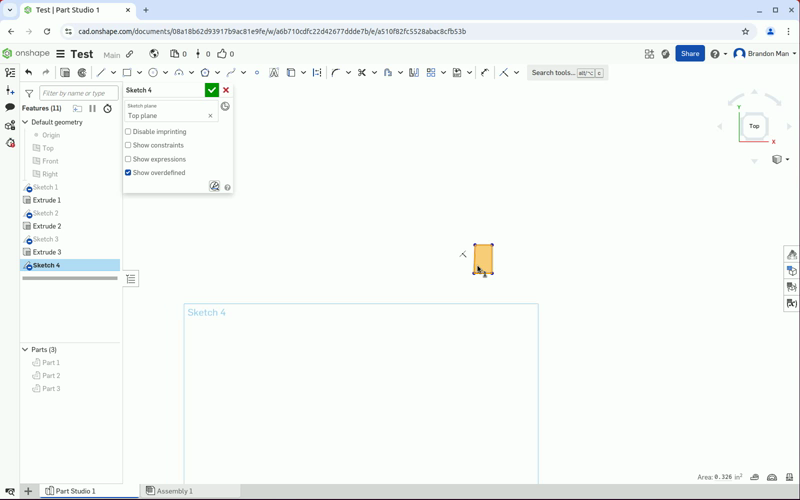
scroll(-6)
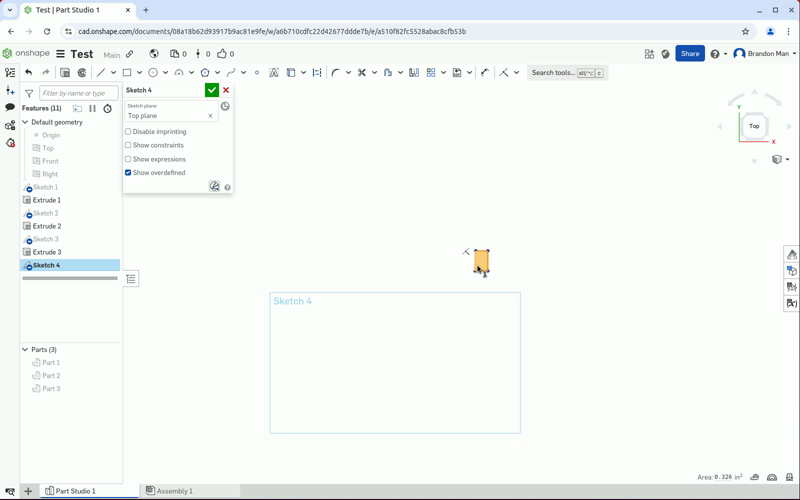
scroll(-6)
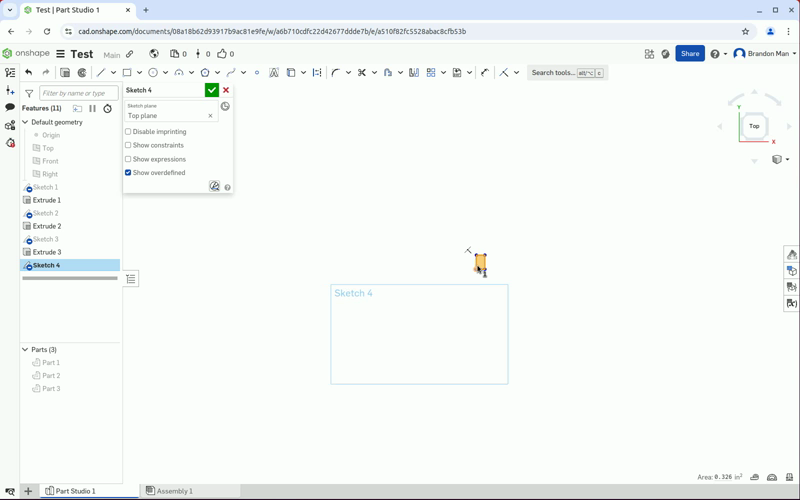
scroll(-6)
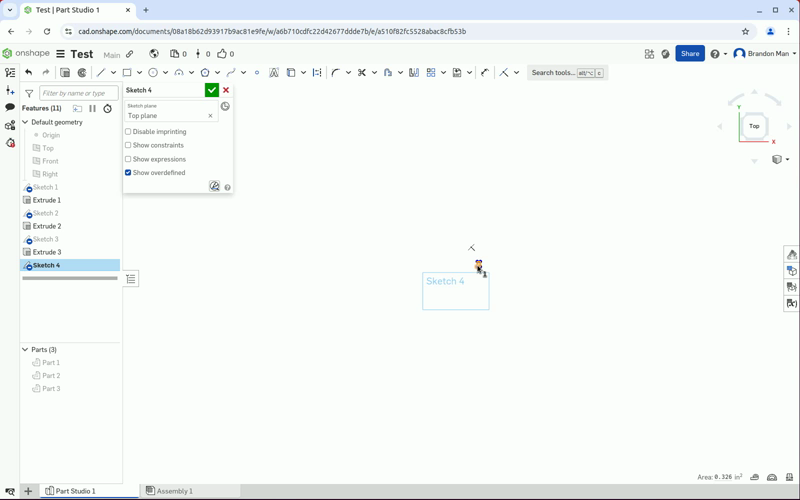
mouse_move(73, 352)
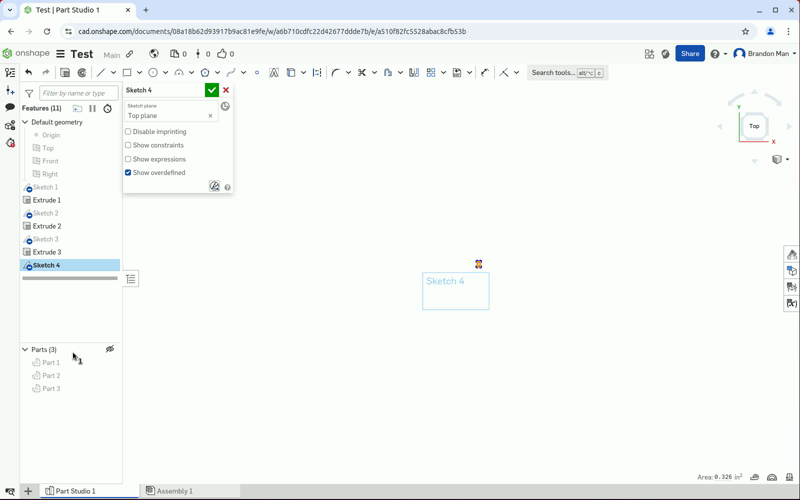
key(shift+y)
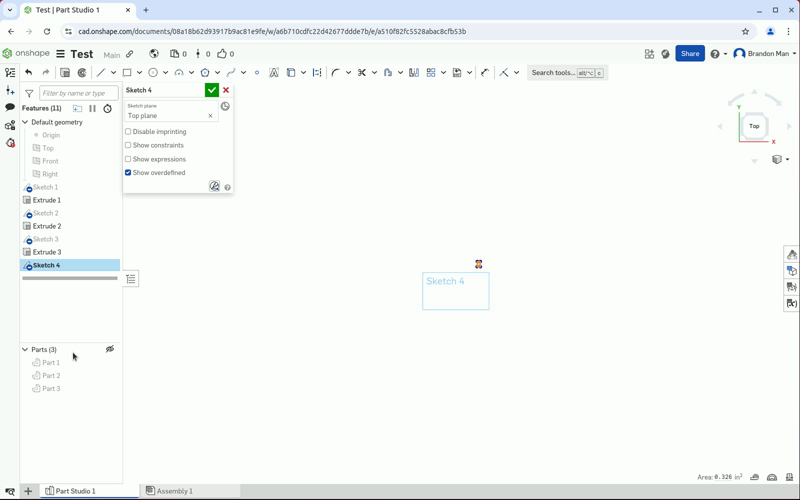
key(shift+e)
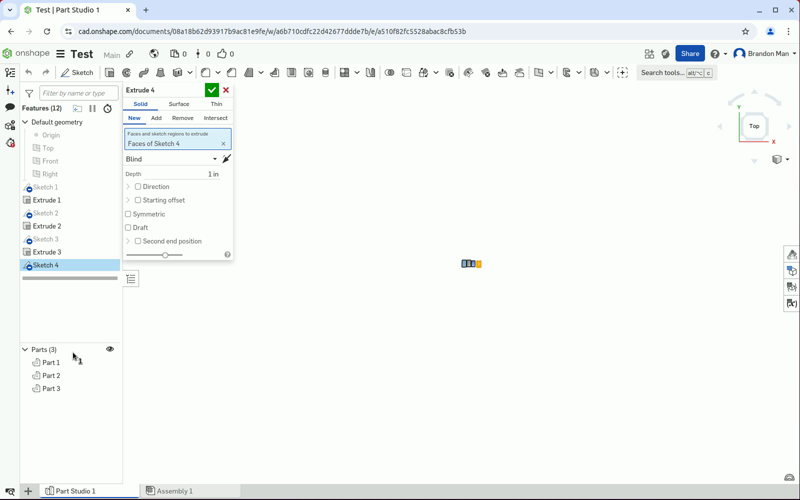
mouse_move(143, 106)
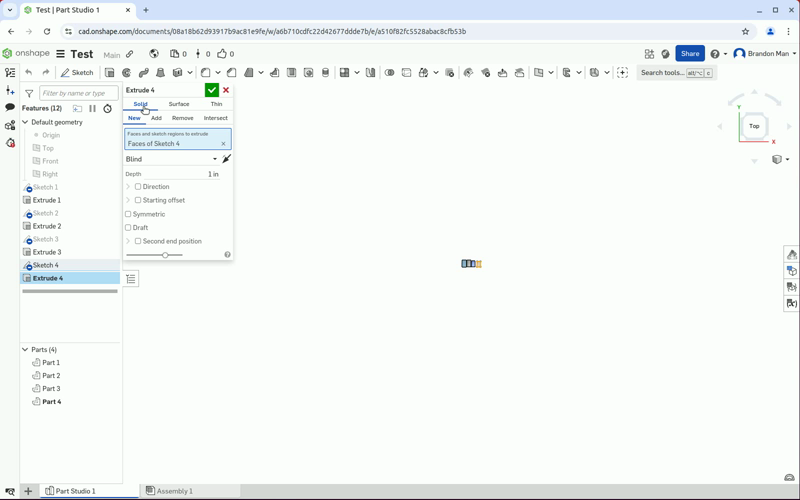
click(143, 106)
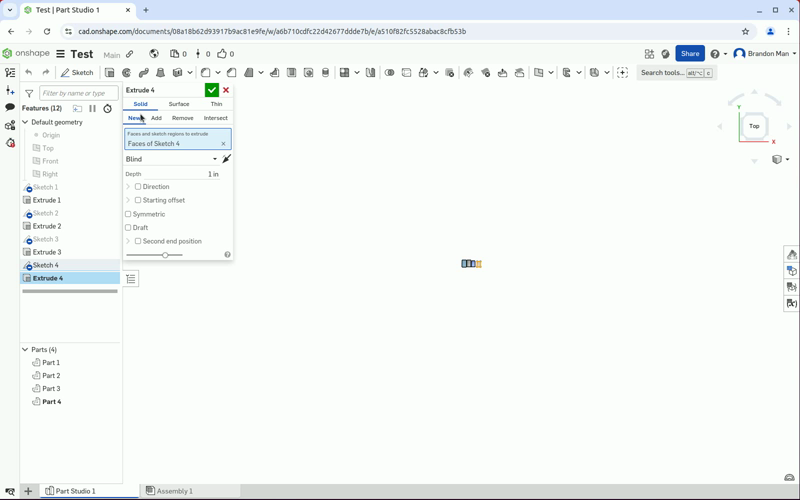
mouse_move(137, 120)
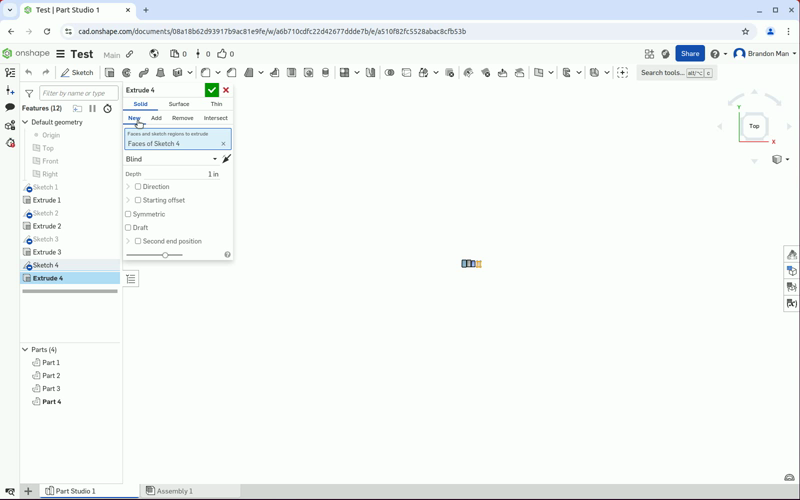
click(137, 120)
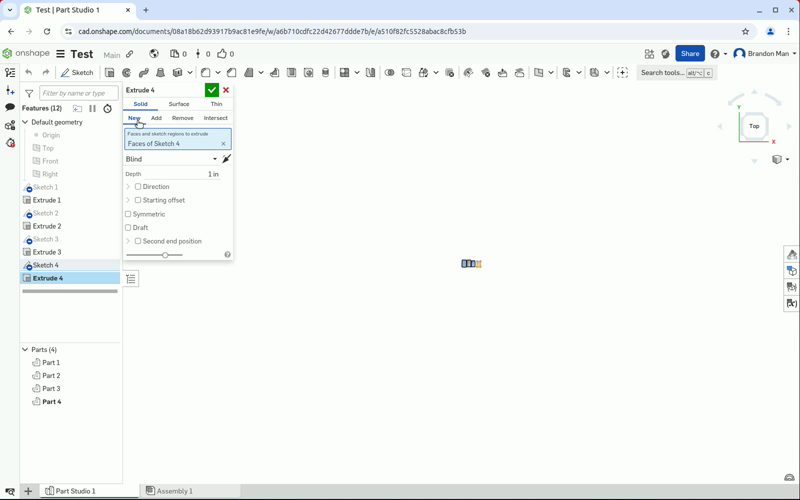
key(tab, 4)
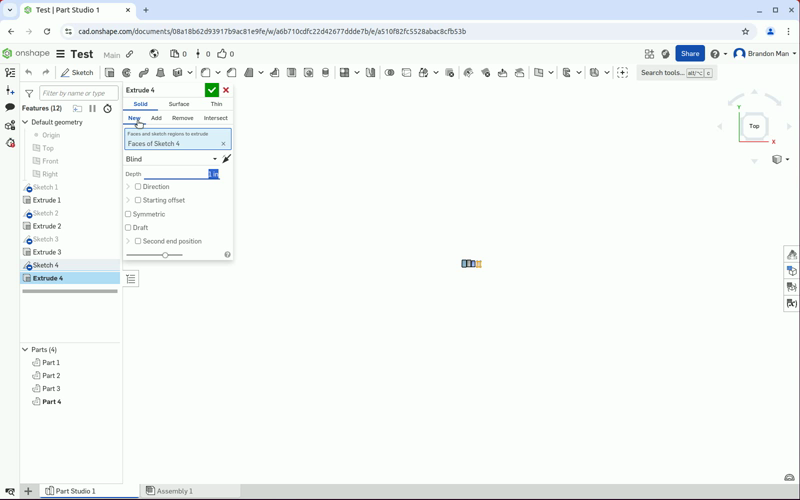
text(0.241)
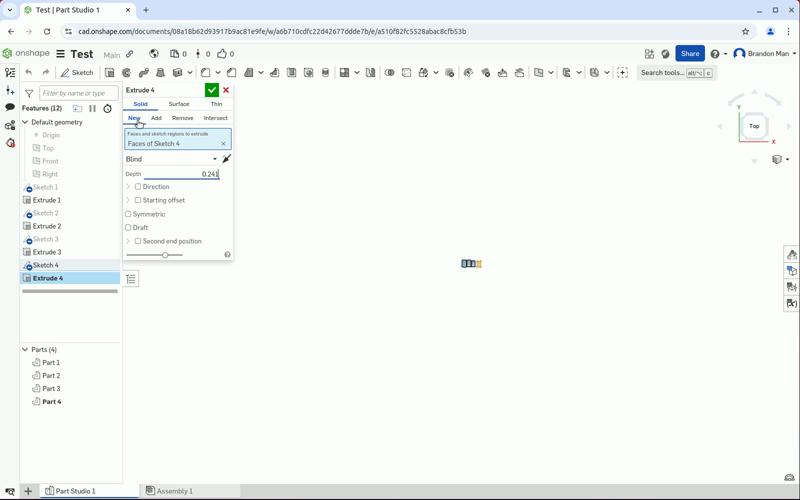
key(enter)
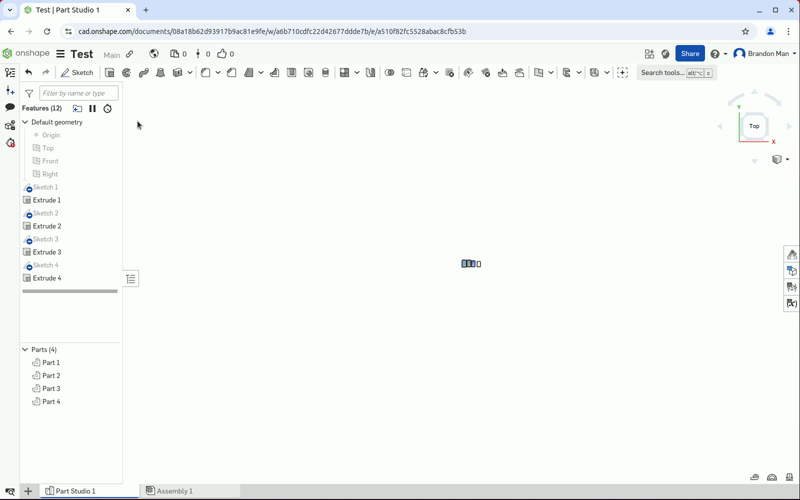
key(shift+h)
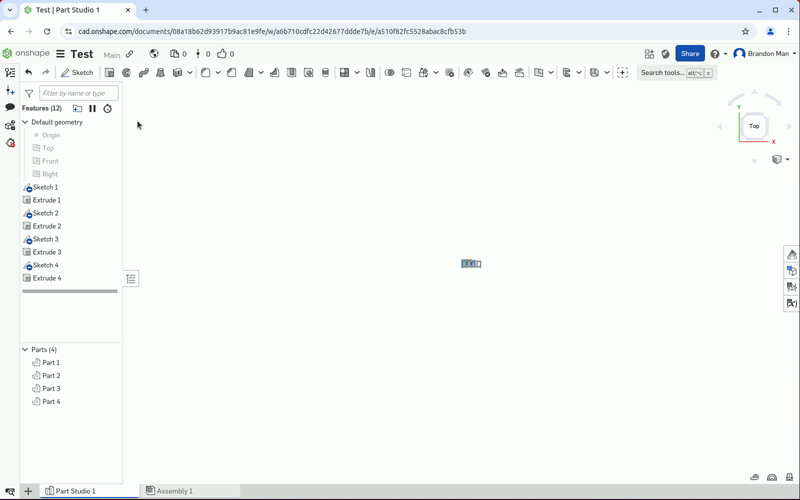
key(shift+h)
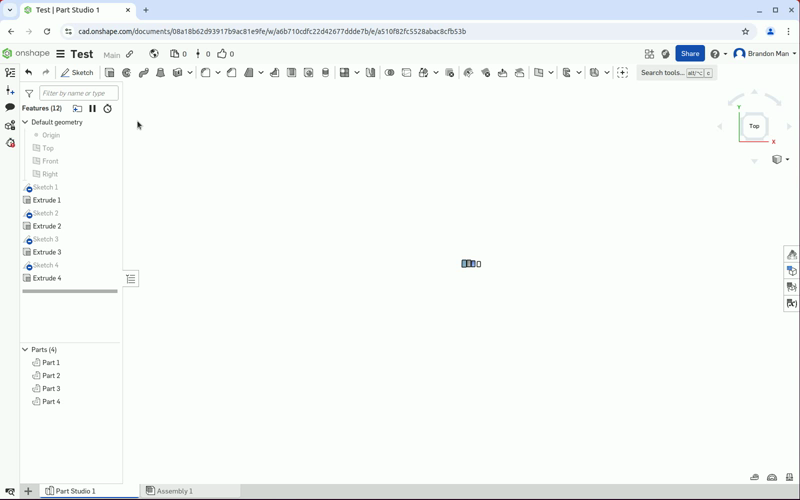
mouse_move(73, 189)
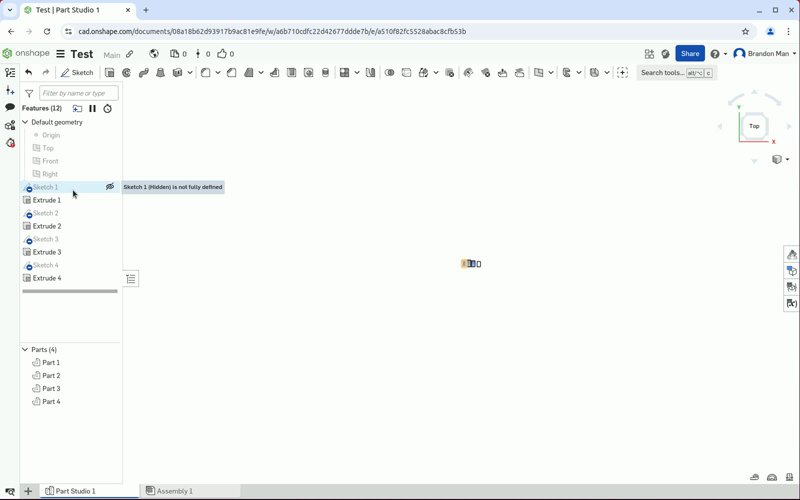
click(73, 189)
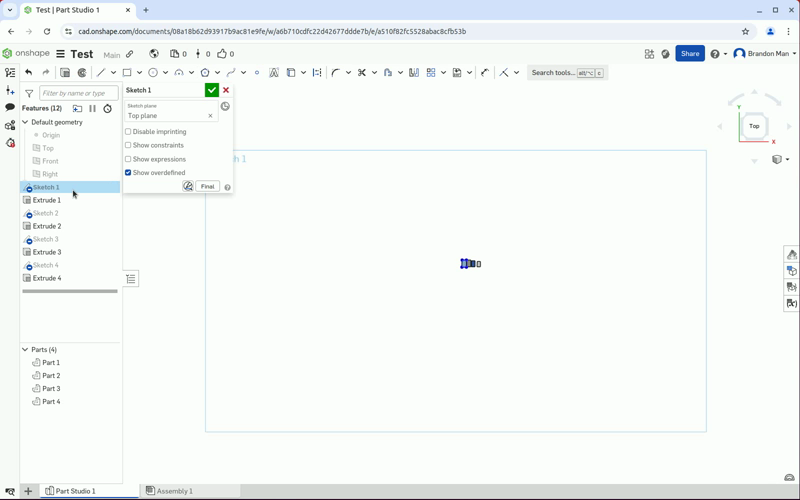
mouse_move(229, 92)
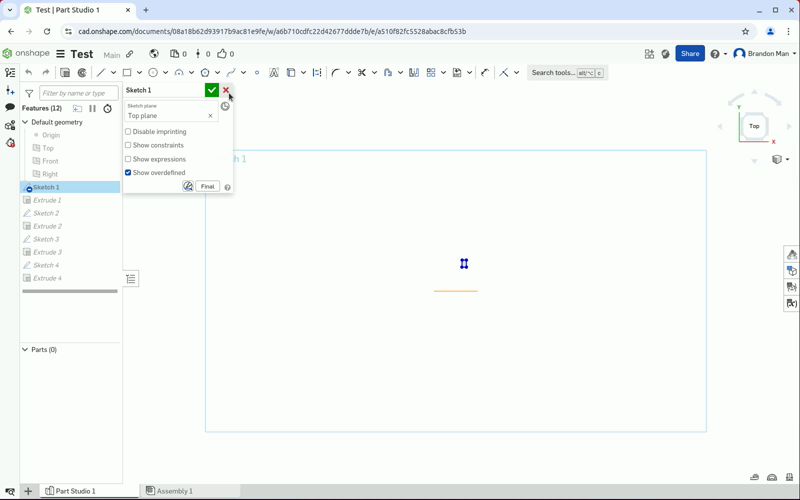
click(229, 92)
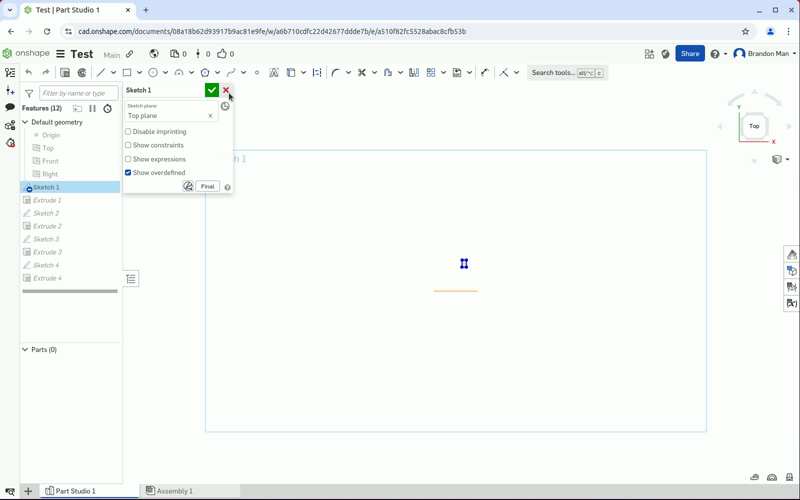
key(shift+s)
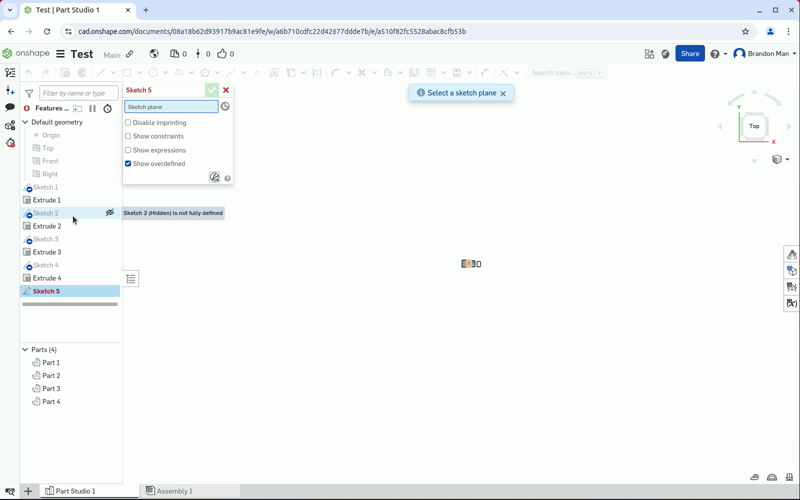
scroll(3)
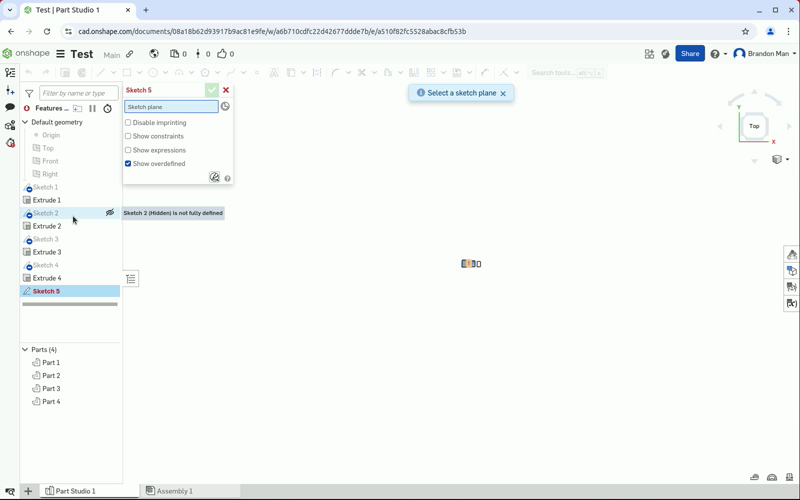
mouse_move(73, 150)
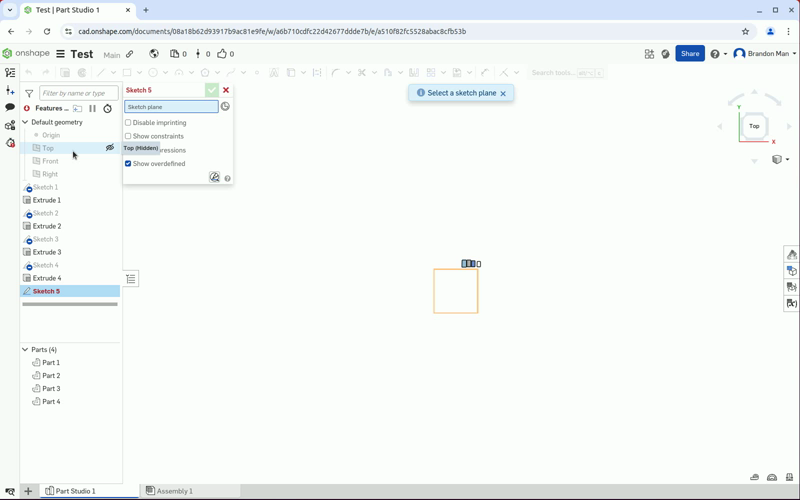
click(73, 150)
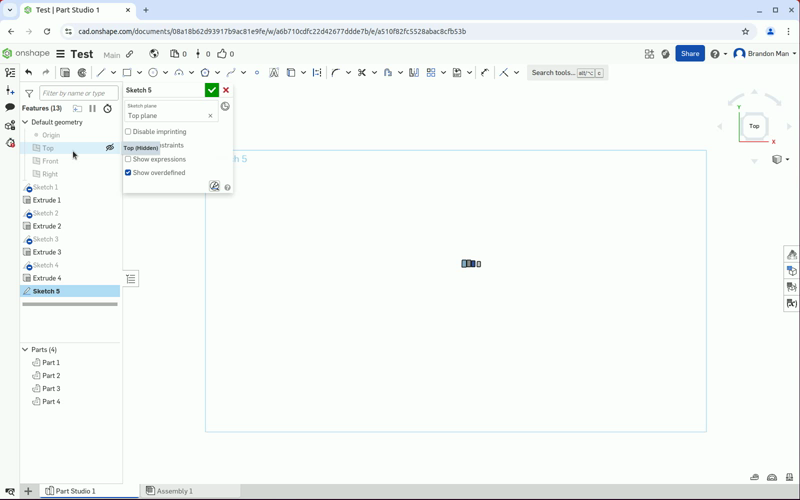
mouse_move(73, 352)
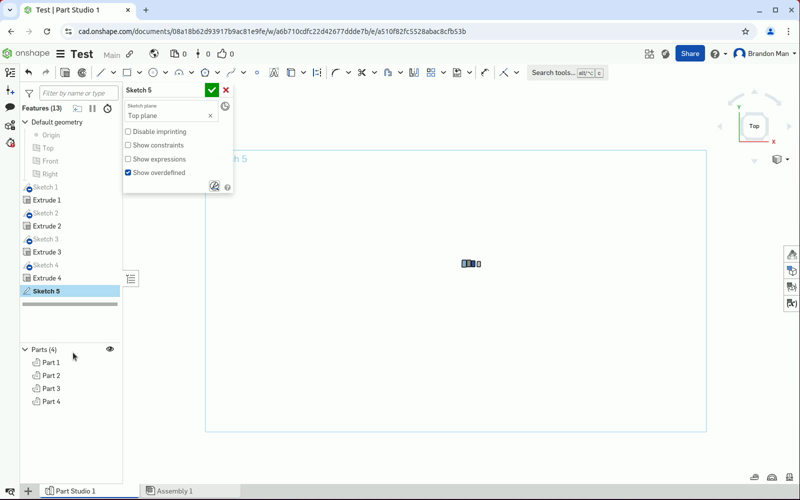
key(y)
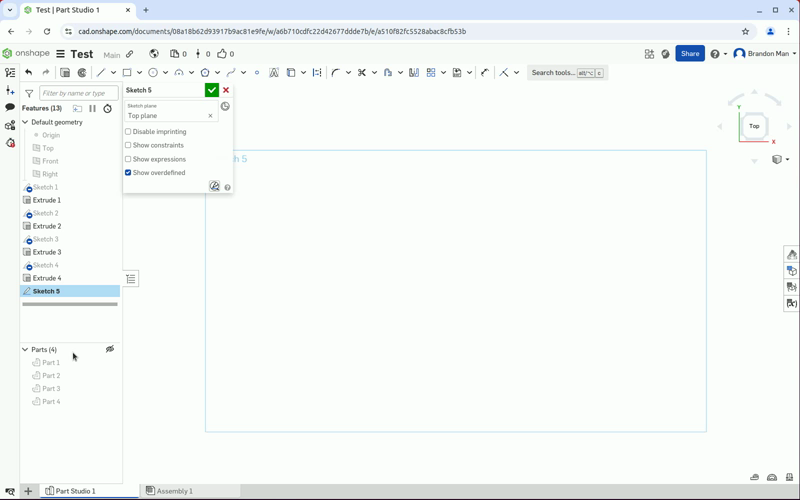
key(l)
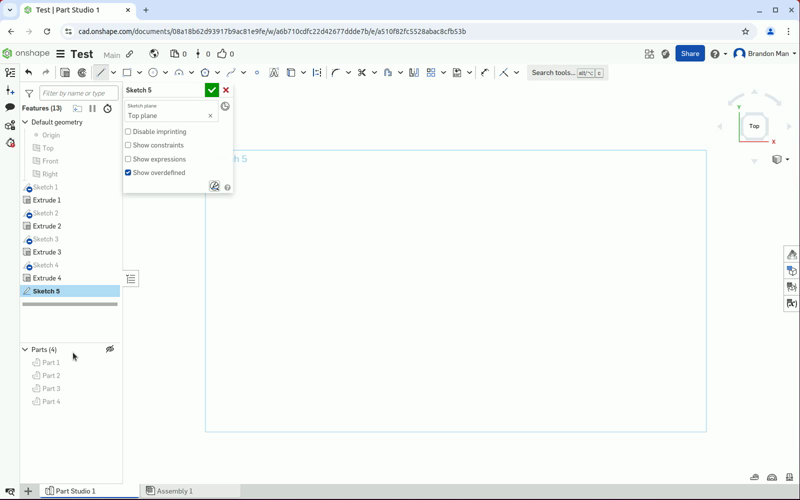
key_down(shift)
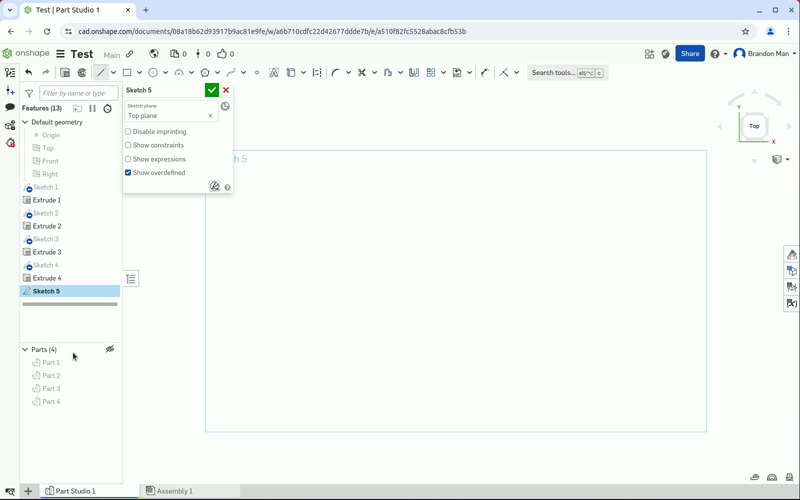
mouse_move(441, 232)
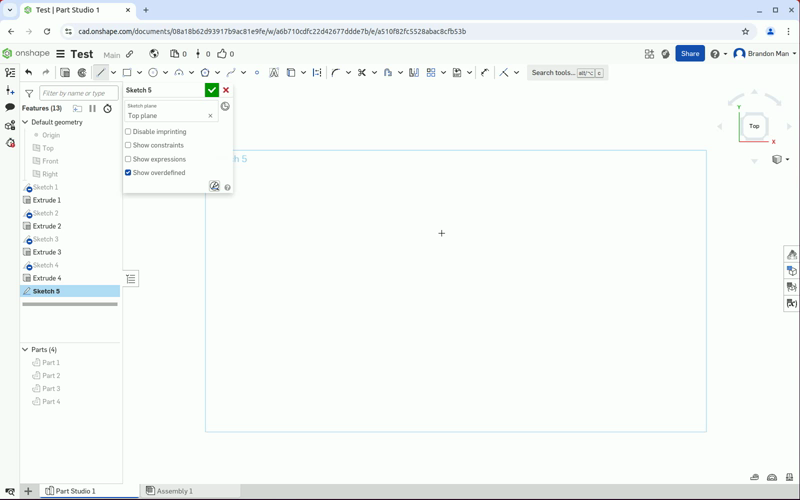
click(441, 232)
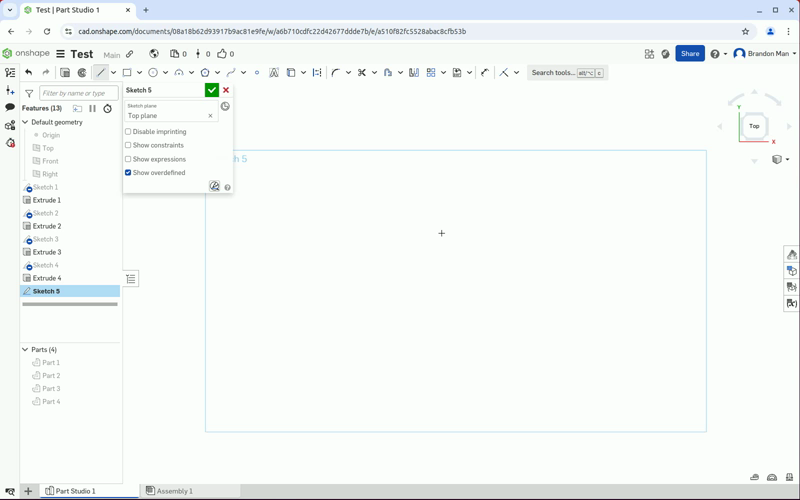
key_up(shift)
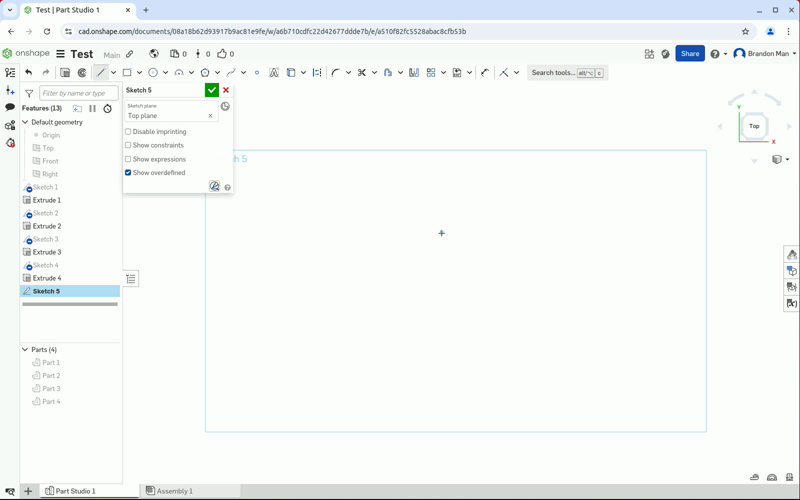
key_down(shift)
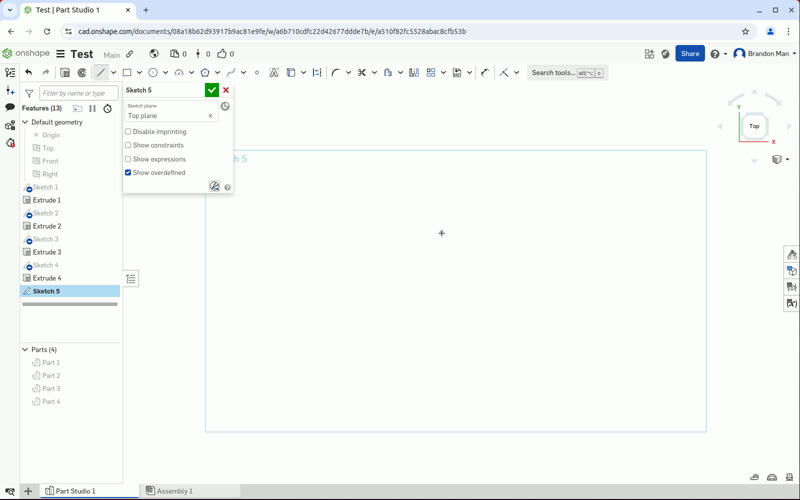
mouse_move(466, 301)
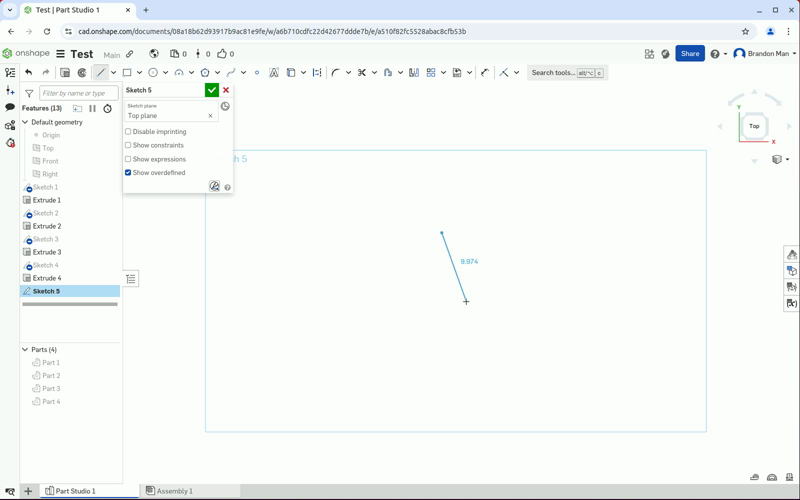
click(466, 301)
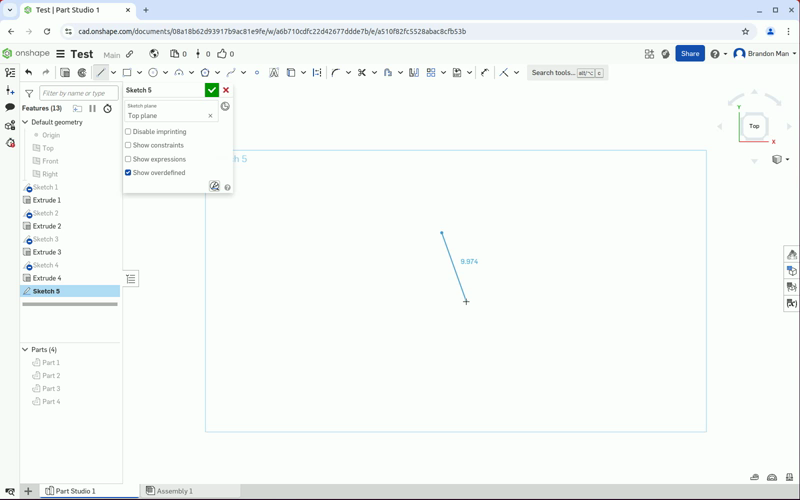
key_up(shift)
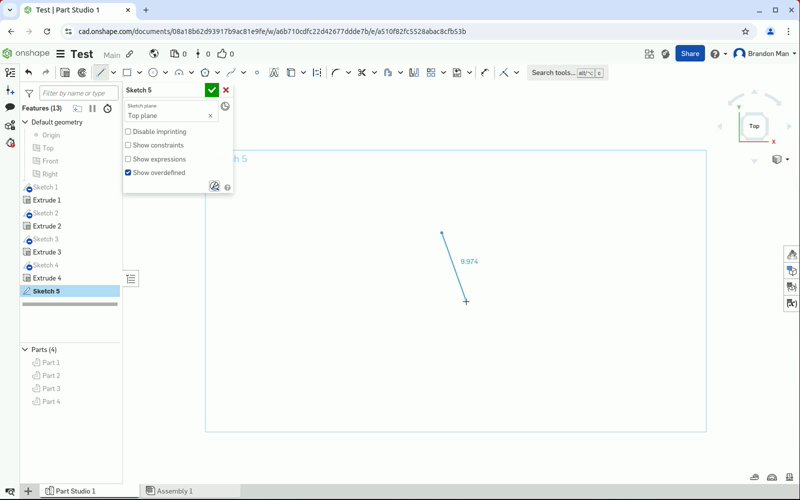
key_down(shift)
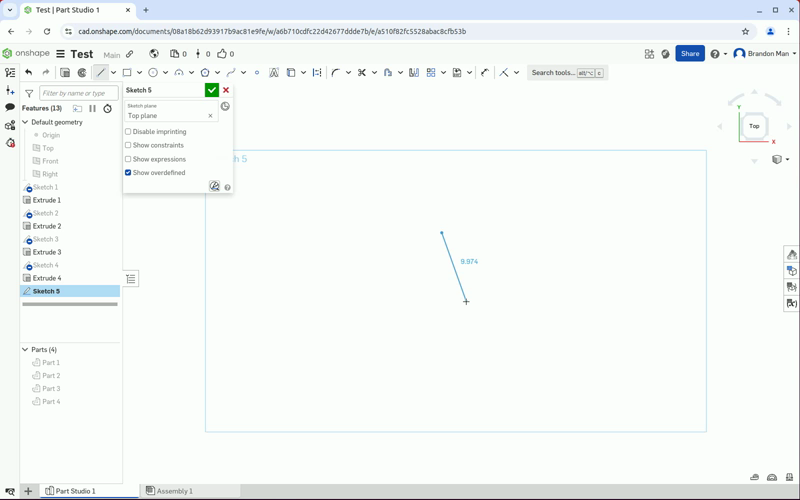
mouse_move(496, 301)
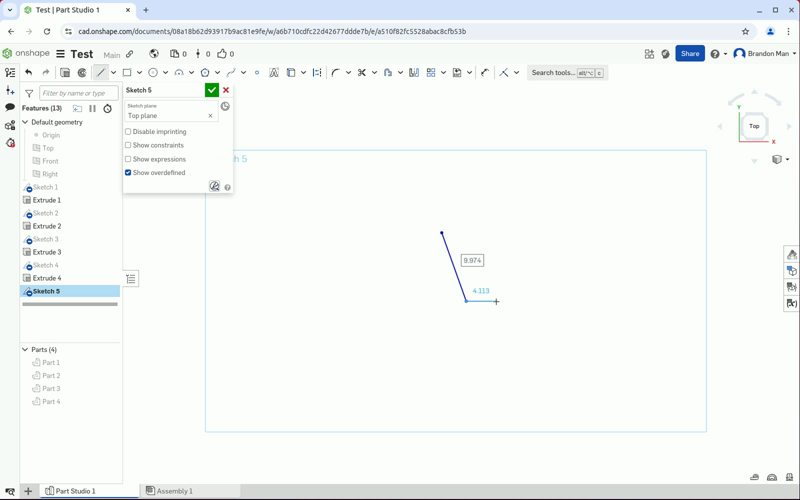
mouse_move(467, 301)
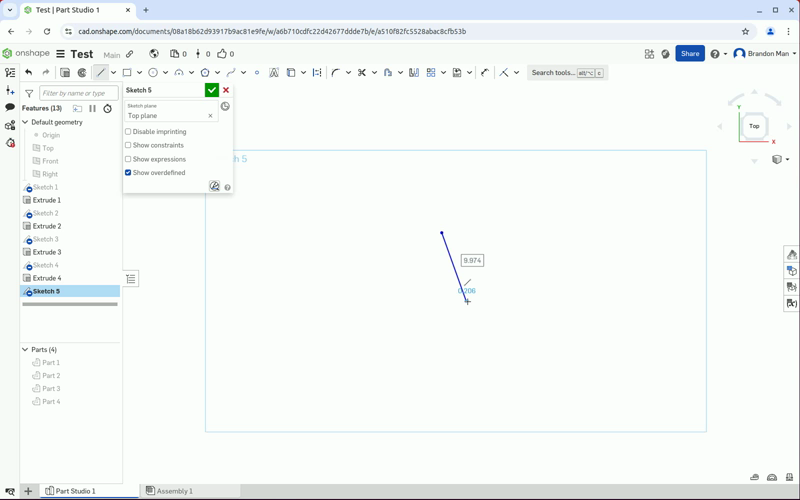
scroll(6)
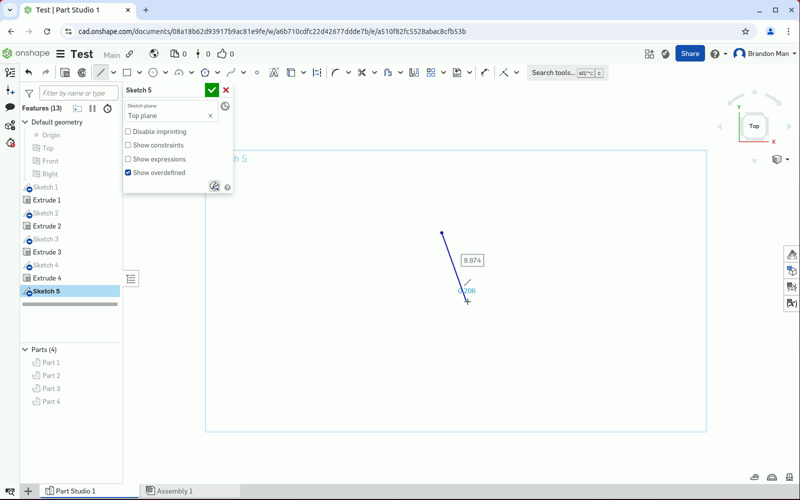
scroll(6)
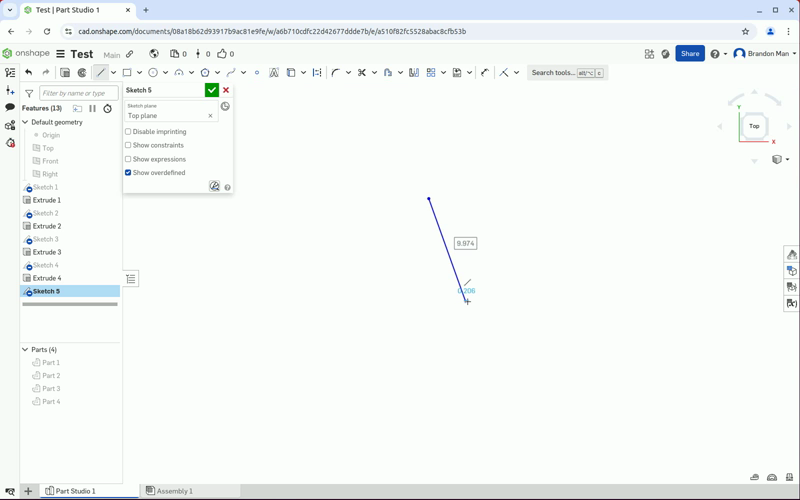
scroll(6)
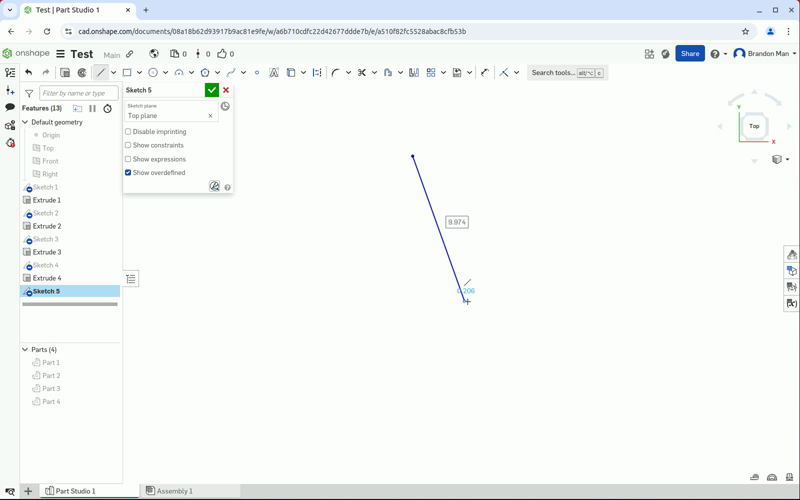
scroll(6)
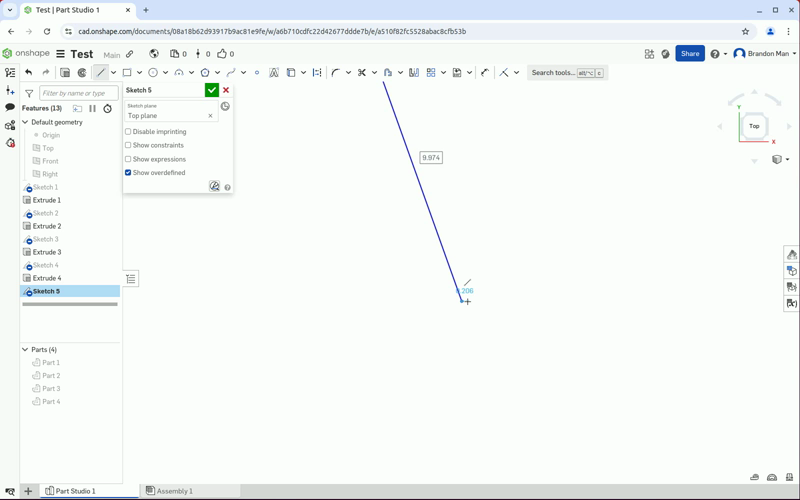
scroll(6)
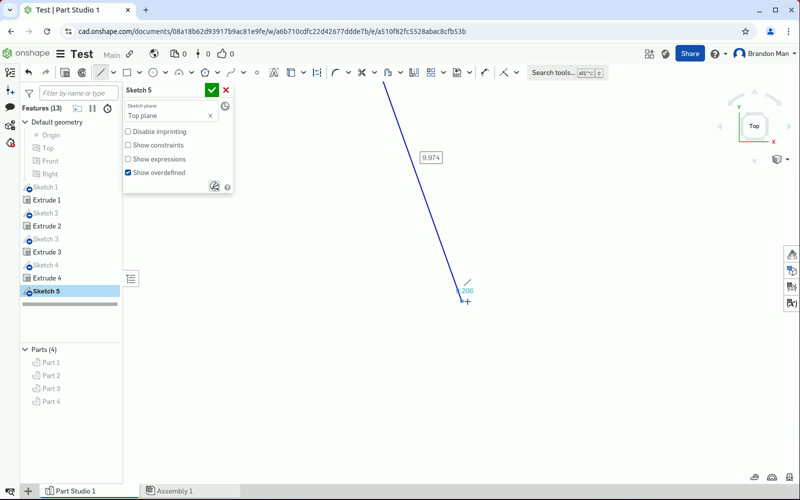
scroll(6)
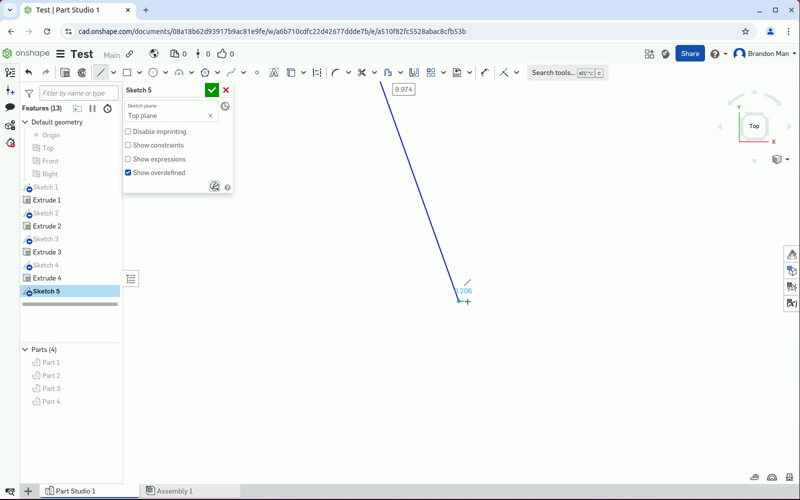
scroll(6)
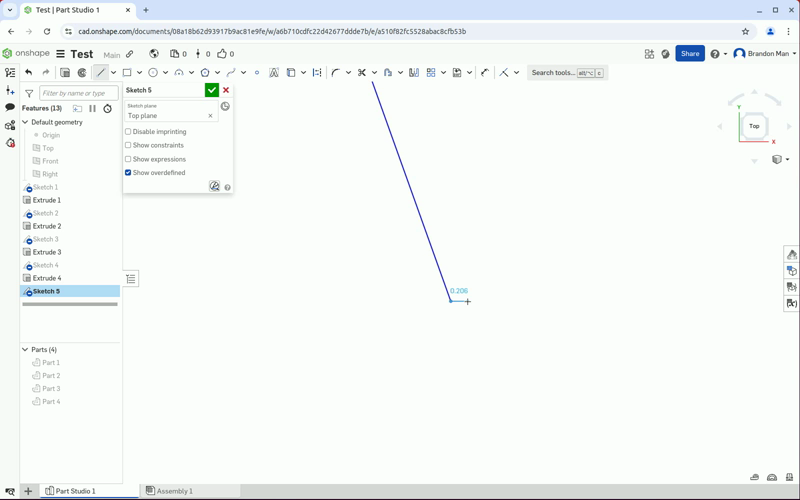
click(467, 301)
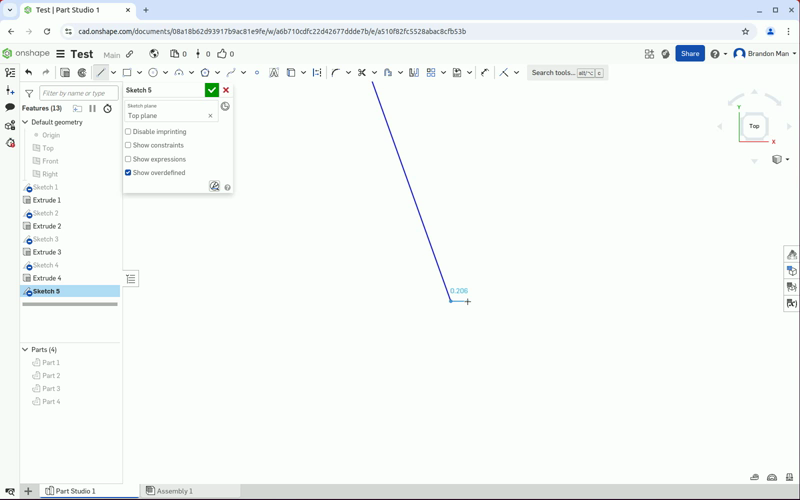
scroll(-6)
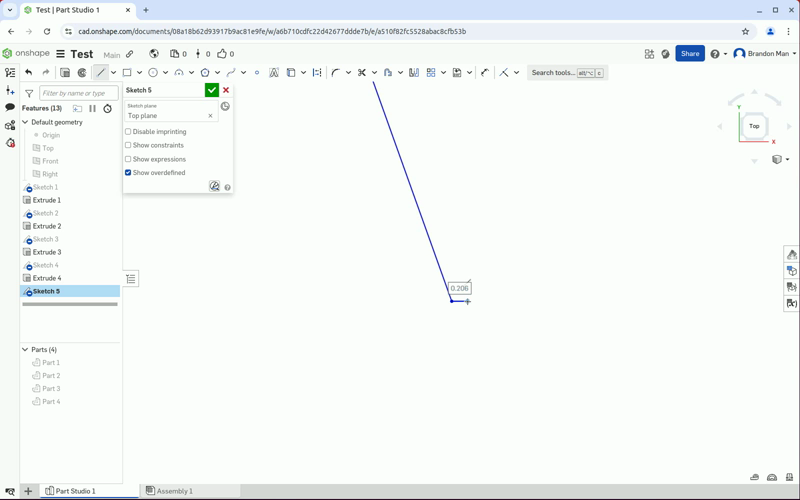
scroll(-6)
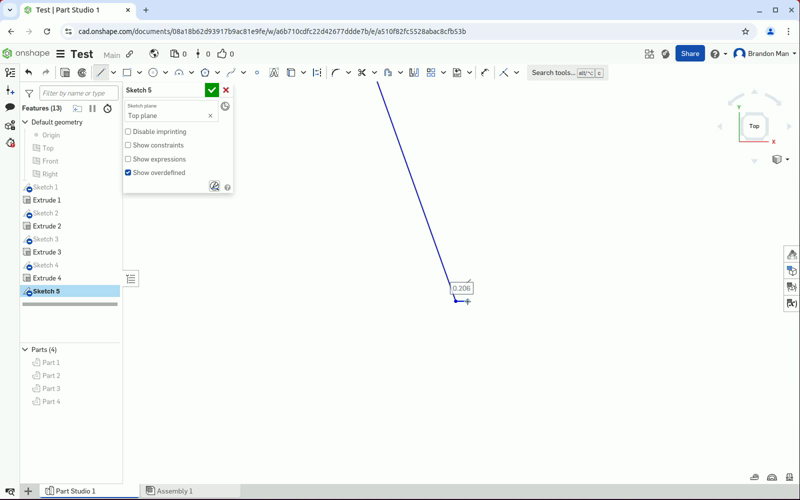
scroll(-6)
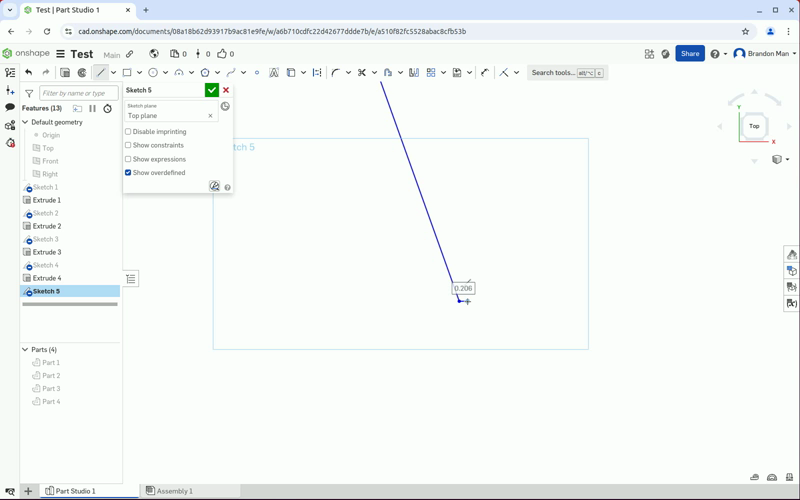
scroll(-6)
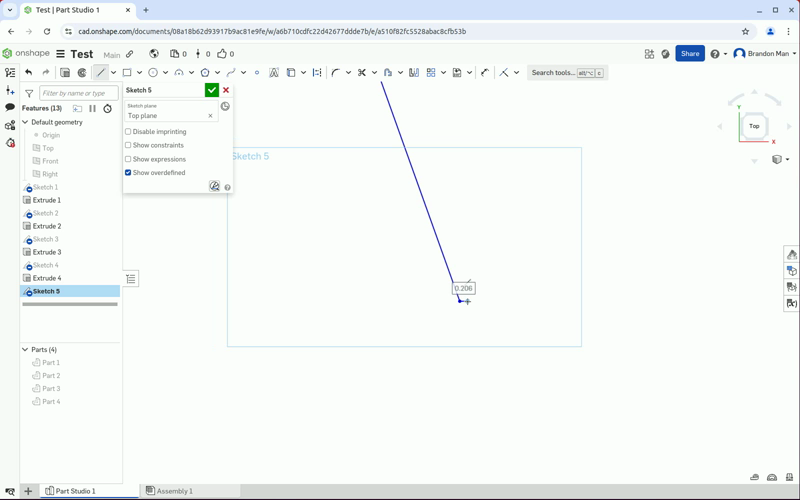
scroll(-6)
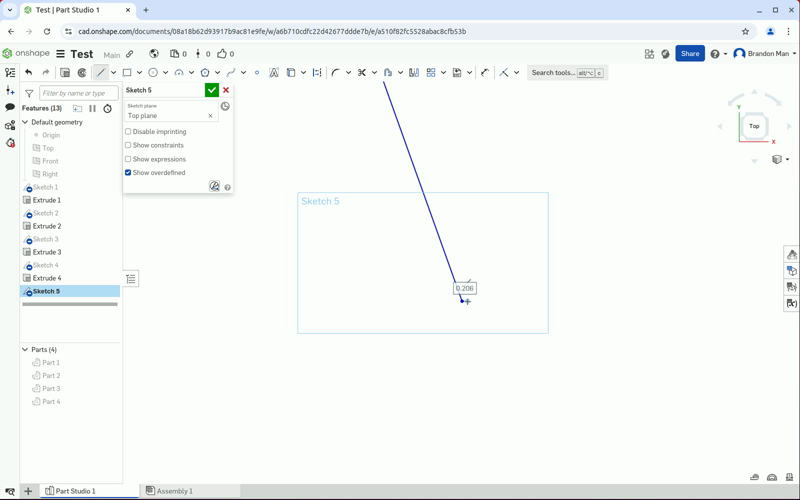
scroll(-6)
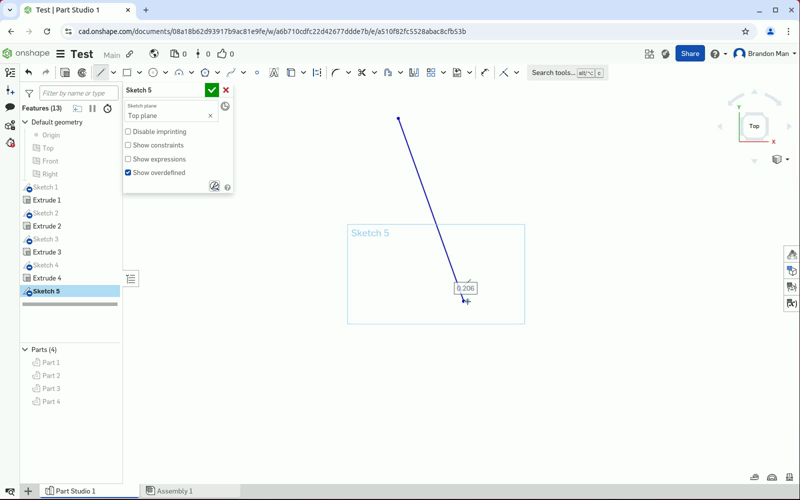
scroll(-6)
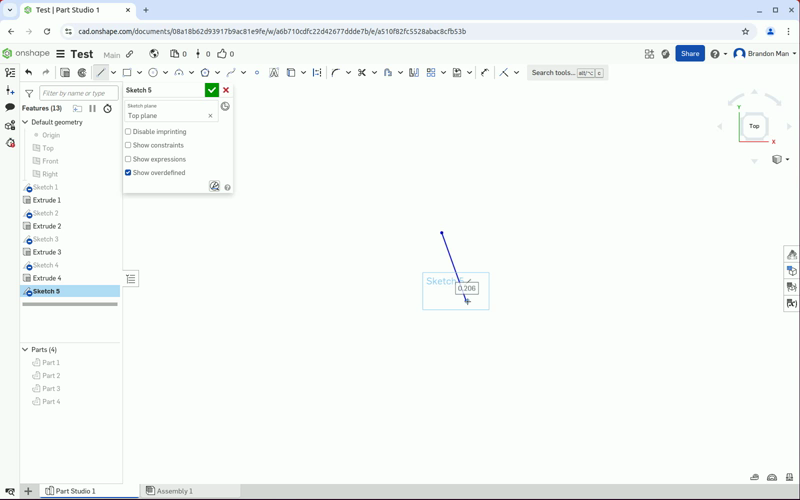
key_up(shift)
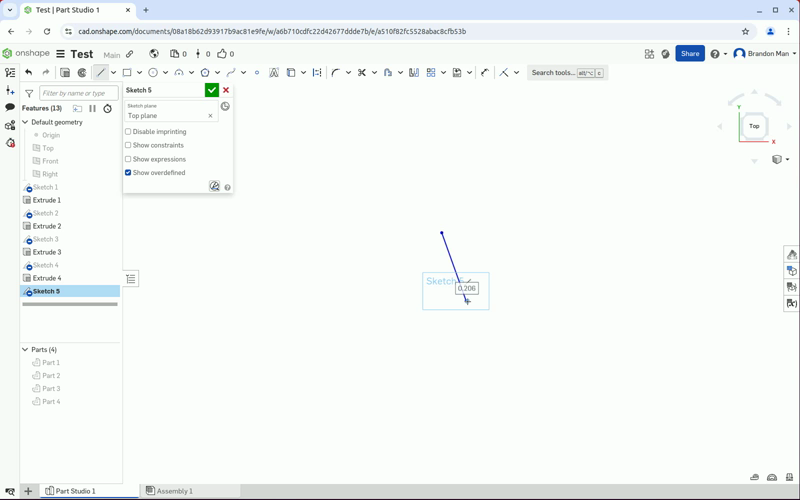
key_down(shift)
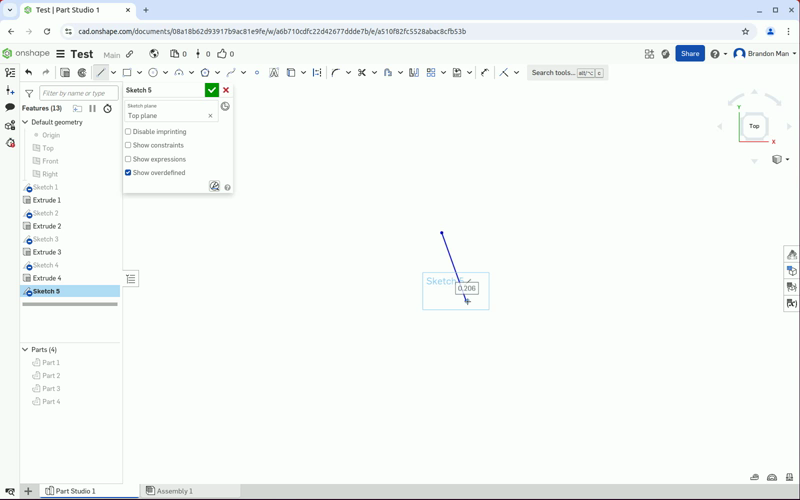
mouse_move(497, 301)
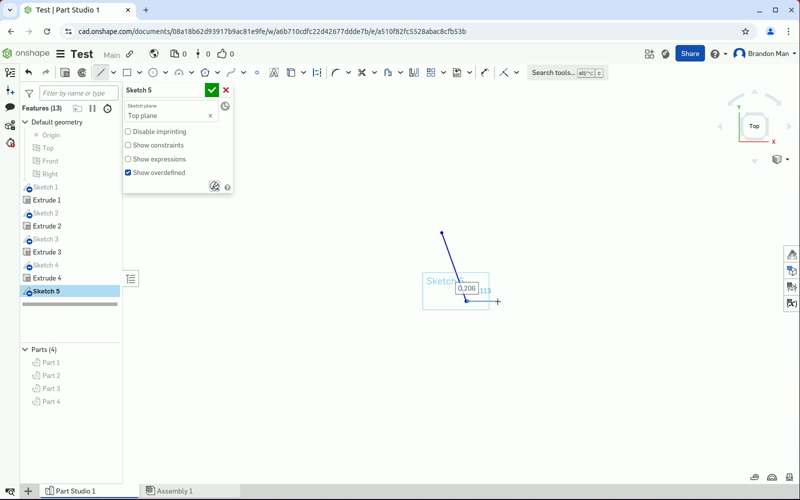
mouse_move(473, 301)
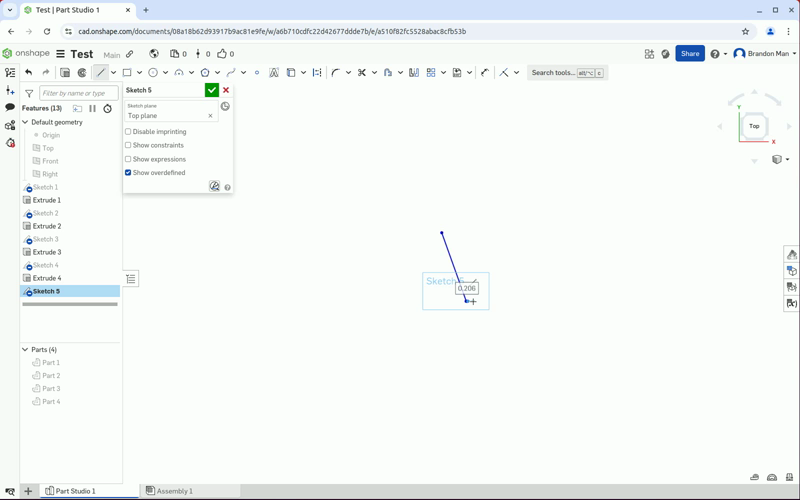
scroll(6)
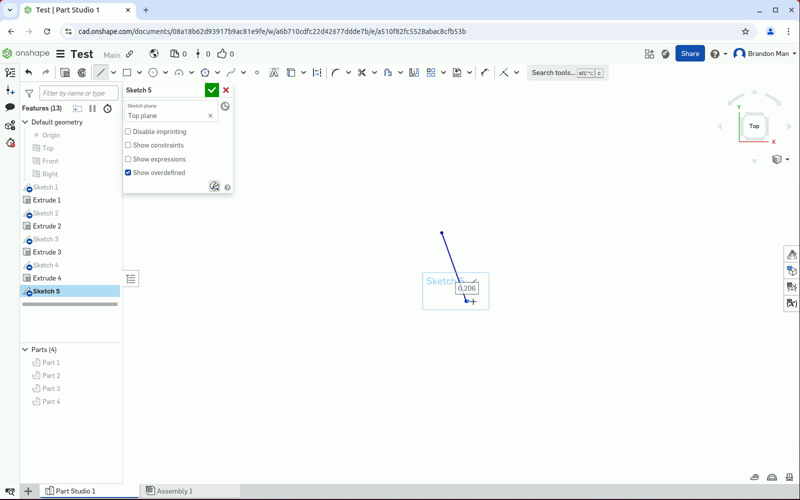
scroll(6)
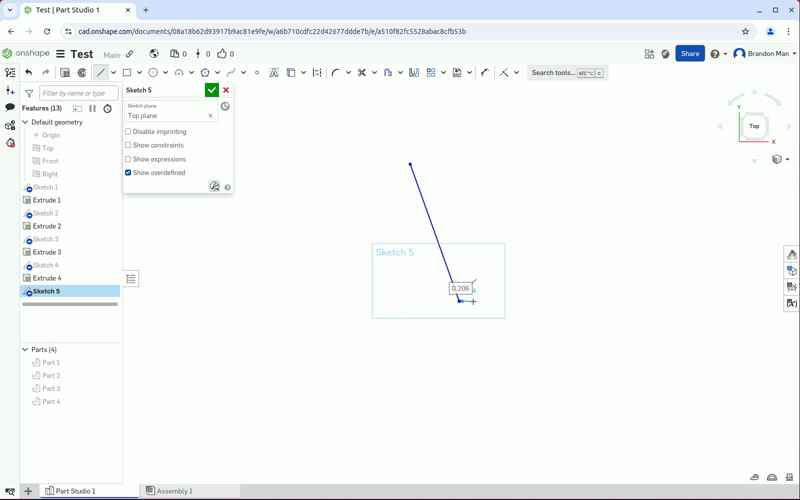
scroll(6)
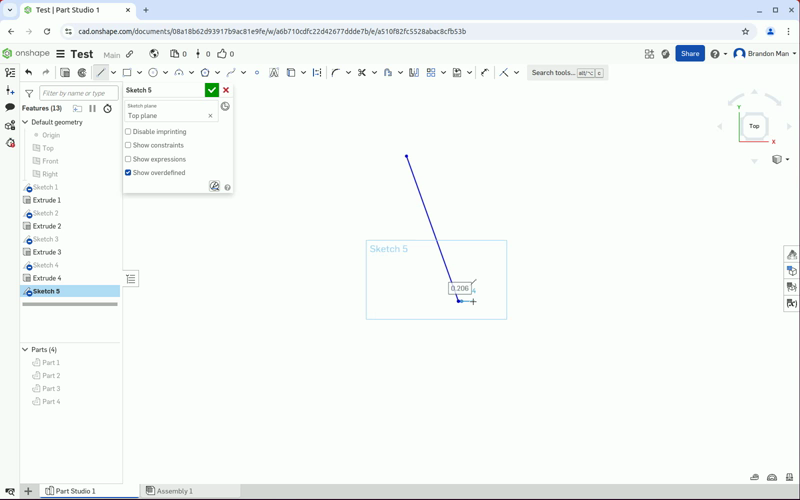
scroll(6)
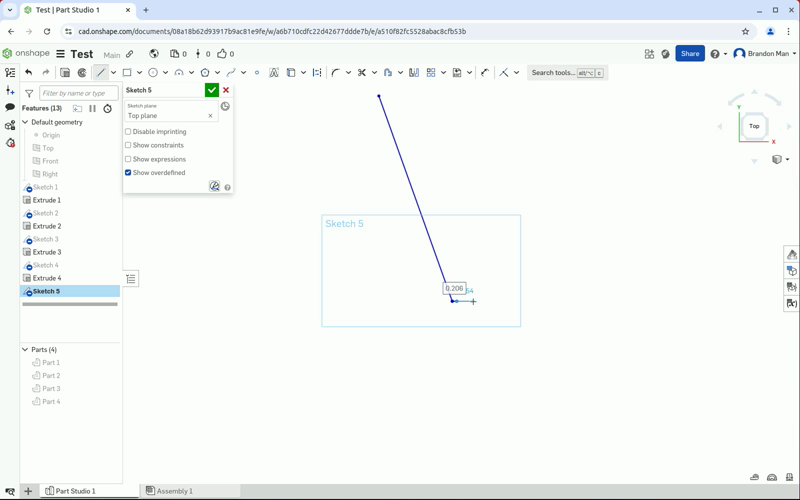
scroll(6)
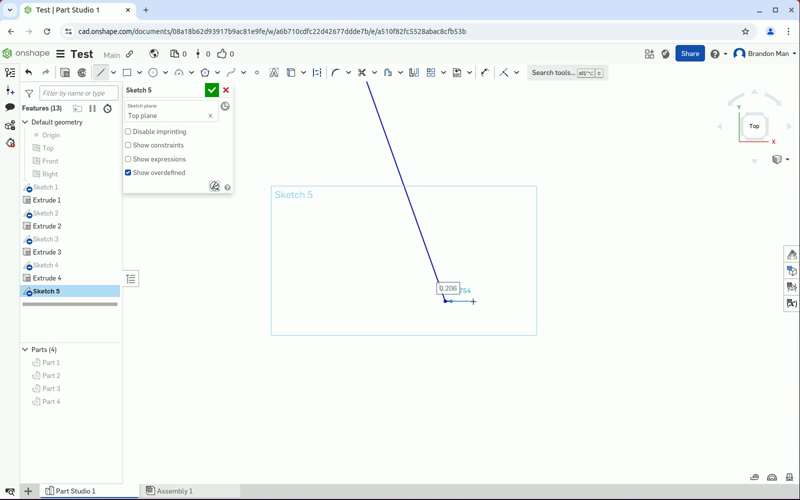
scroll(6)
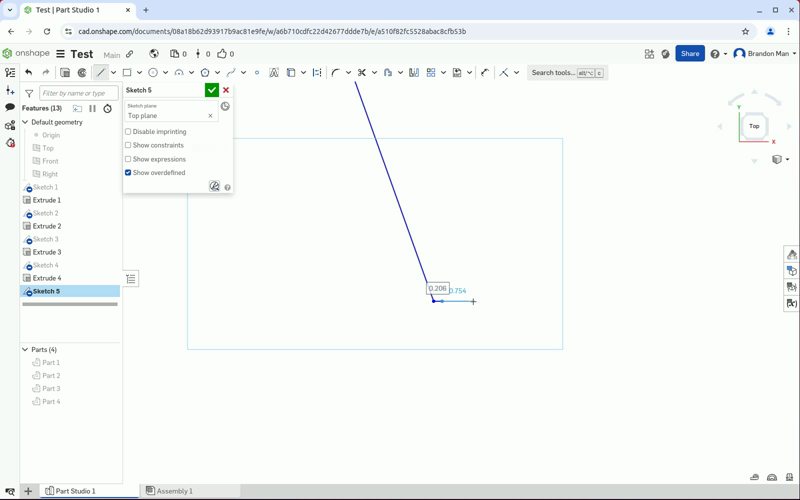
scroll(6)
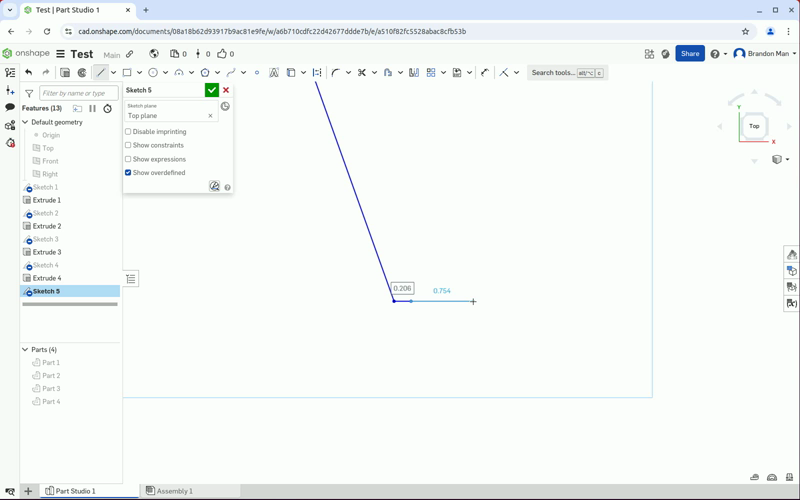
click(473, 301)
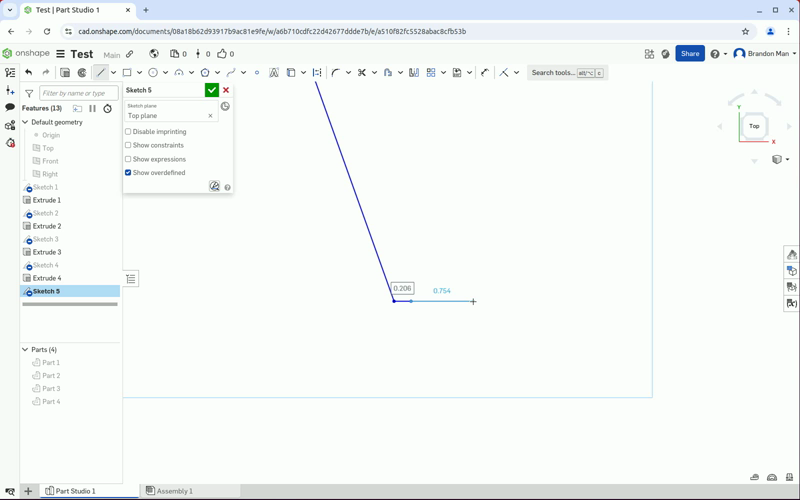
scroll(-6)
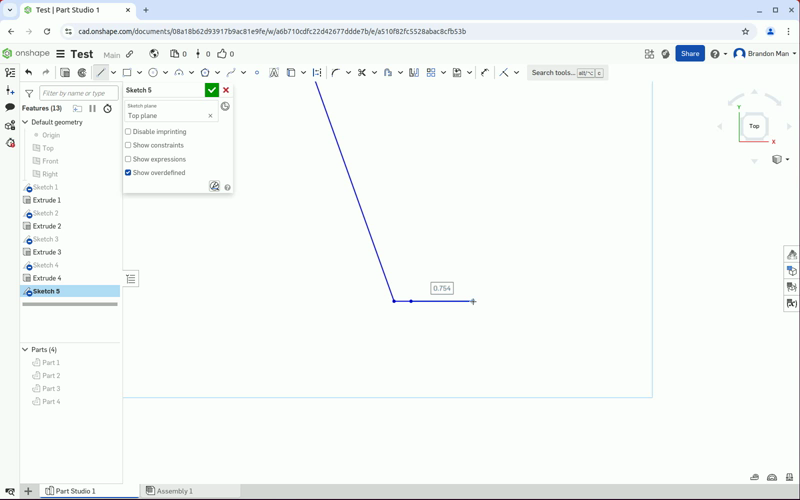
scroll(-6)
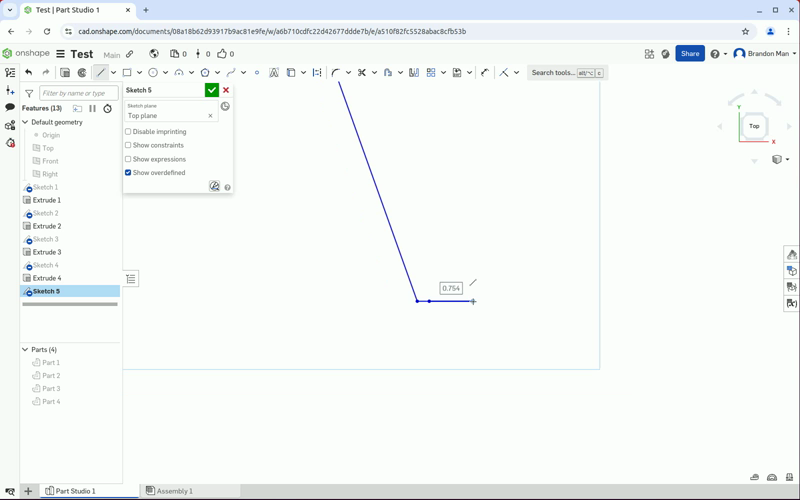
scroll(-6)
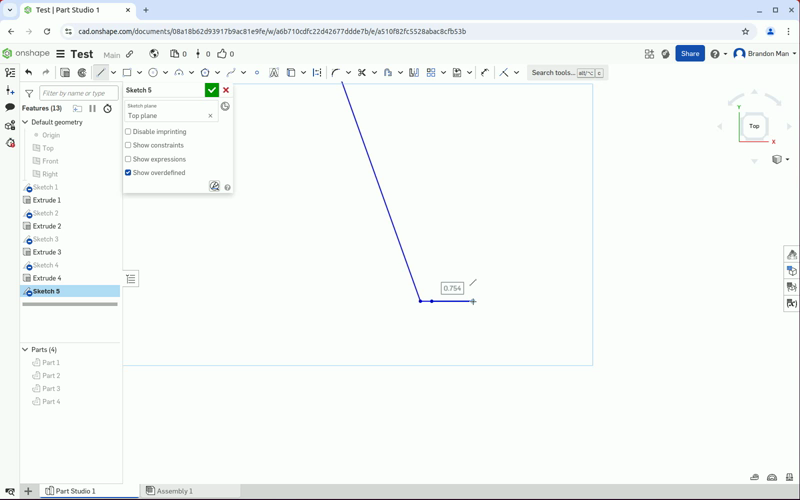
scroll(-6)
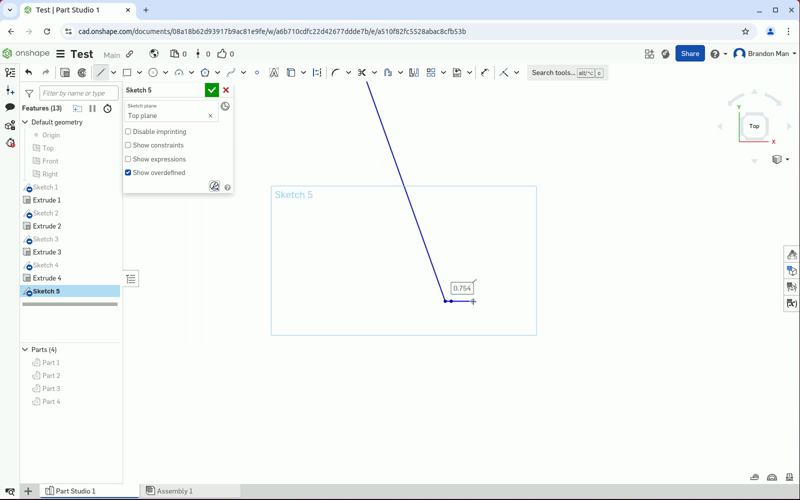
scroll(-6)
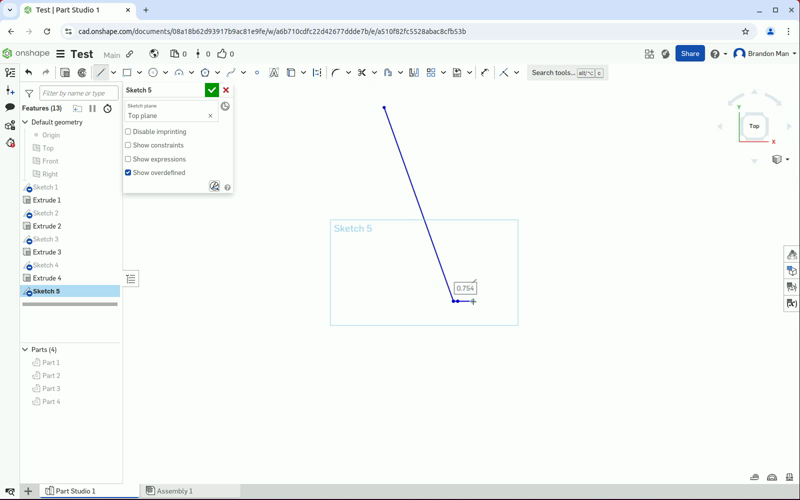
scroll(-6)
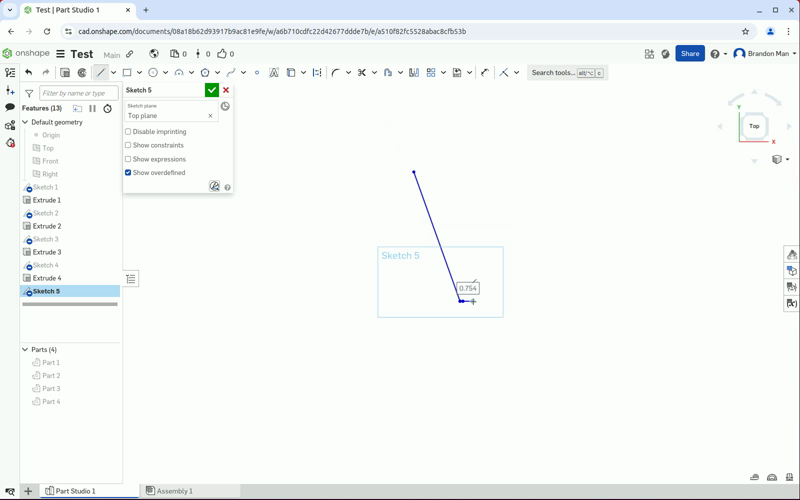
scroll(-6)
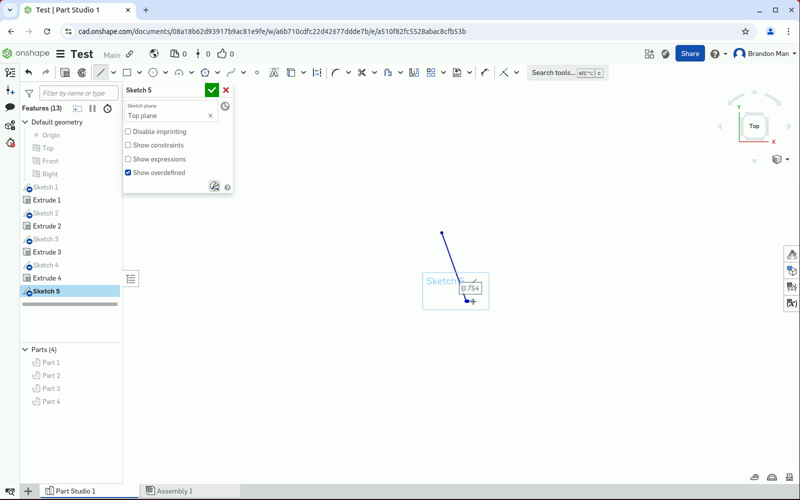
key_up(shift)
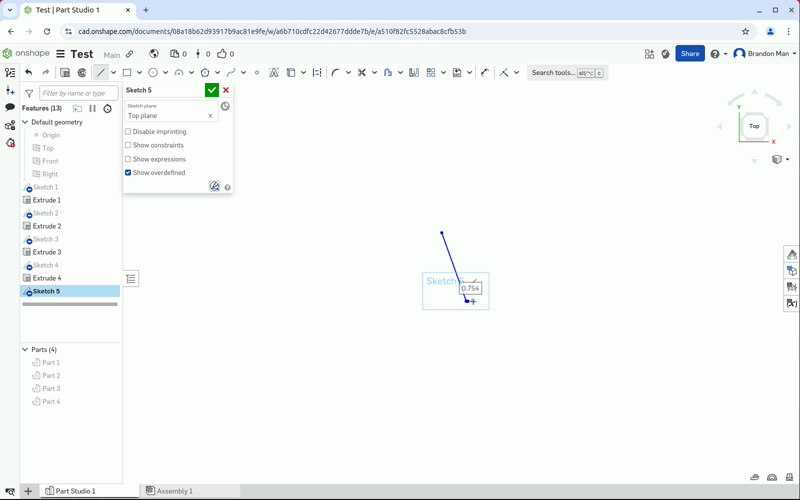
key_down(shift)
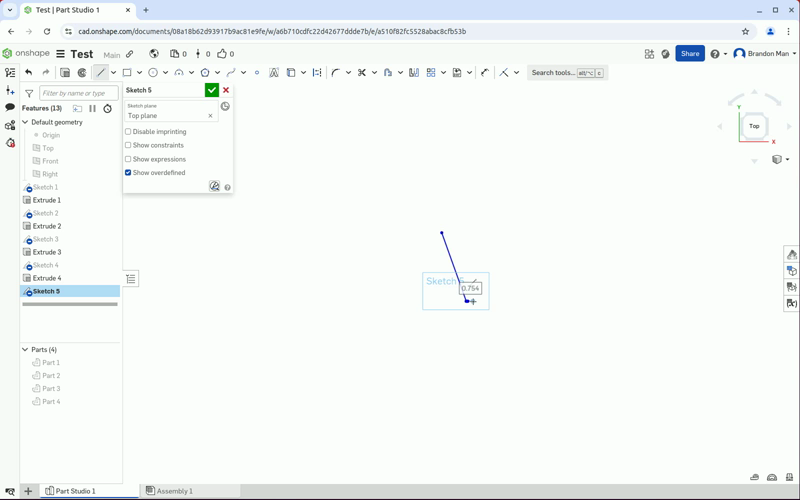
mouse_move(503, 301)
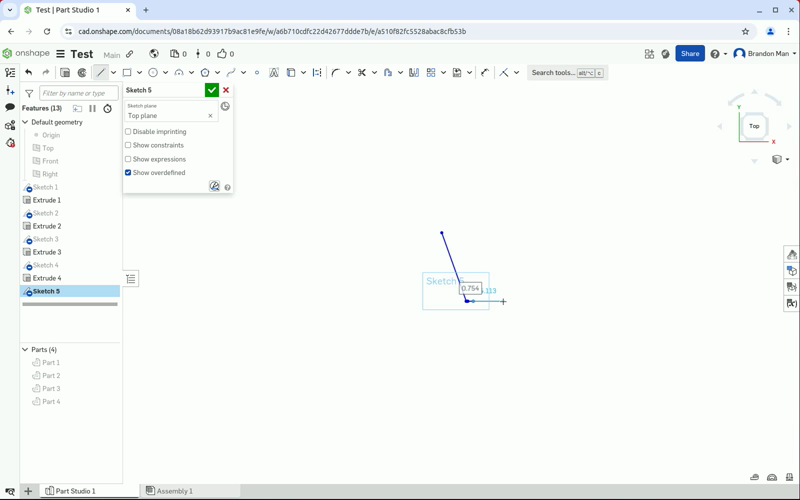
mouse_move(479, 301)
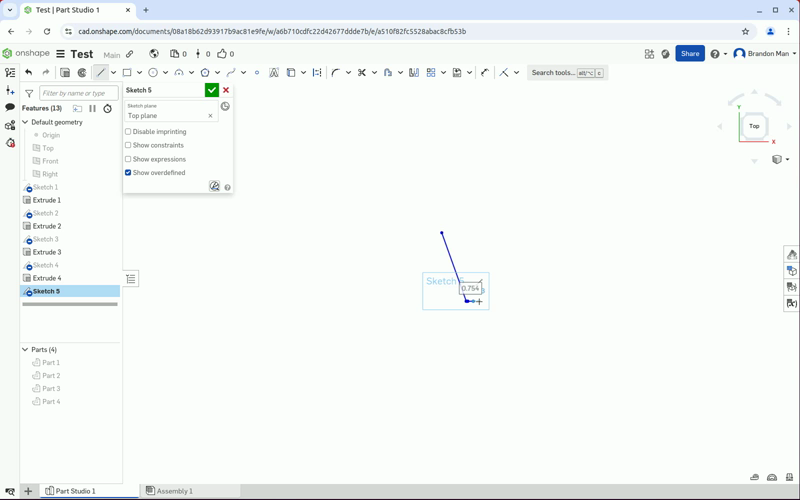
scroll(6)
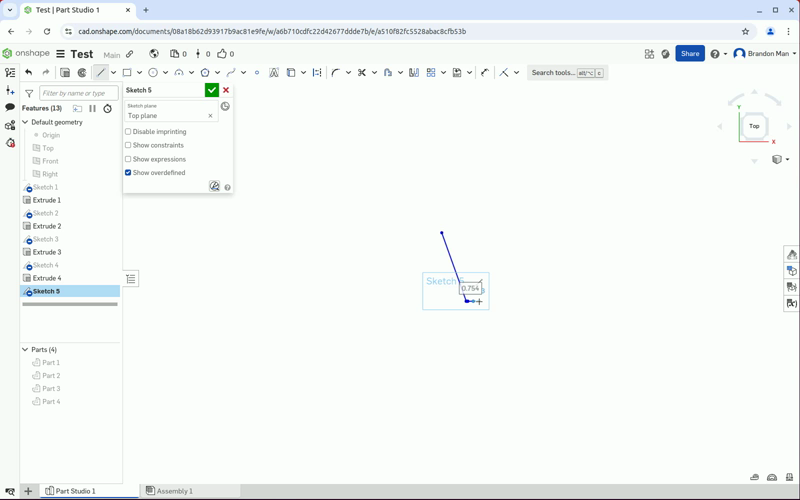
scroll(6)
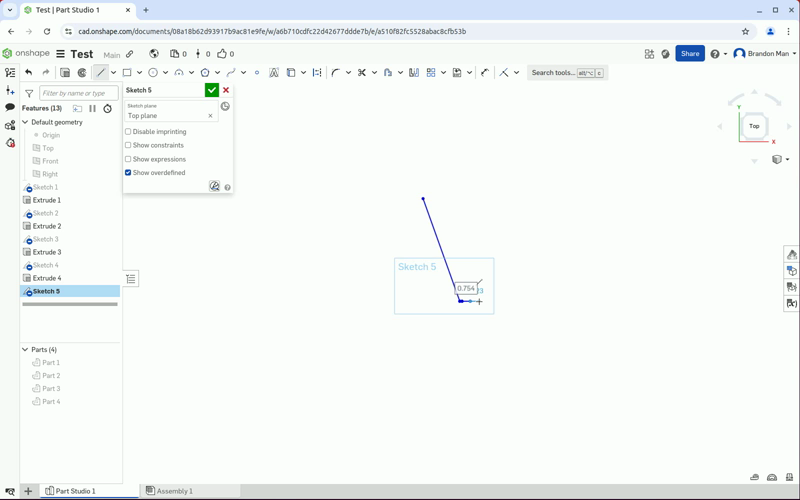
scroll(6)
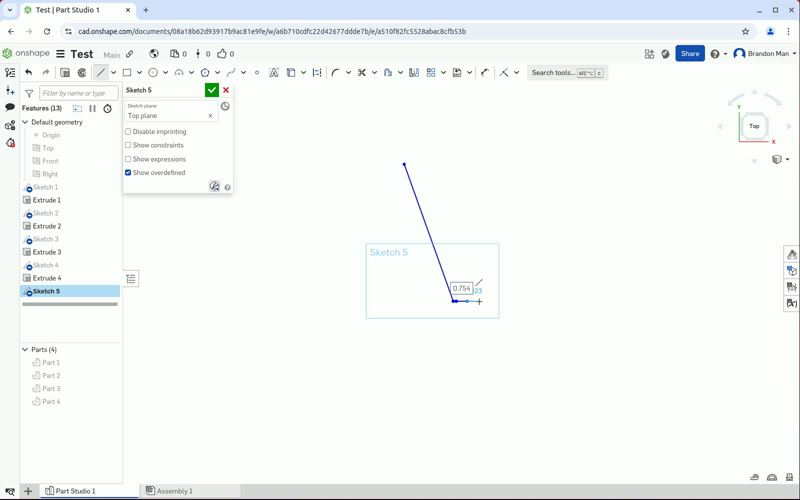
scroll(6)
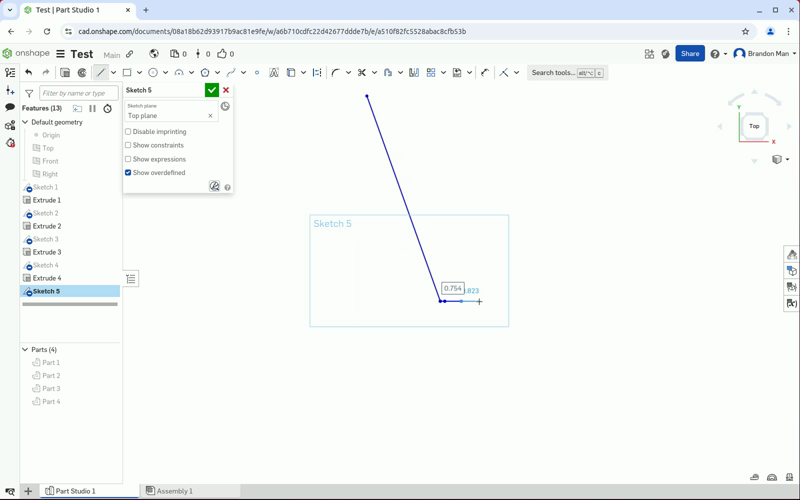
scroll(6)
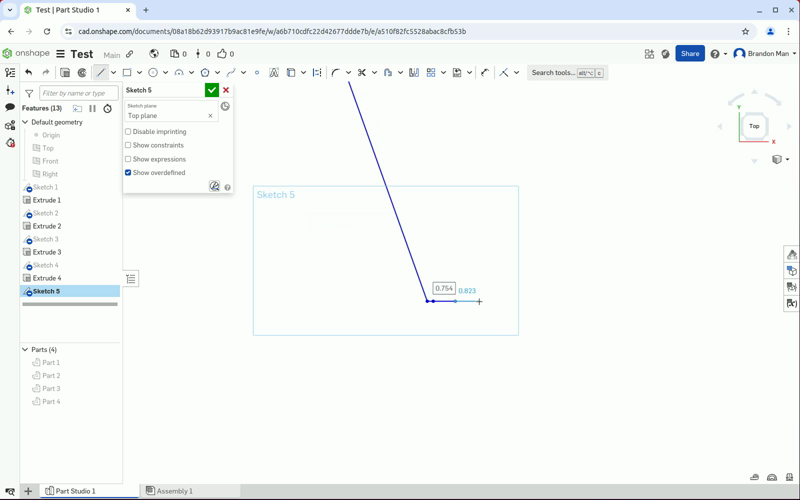
scroll(6)
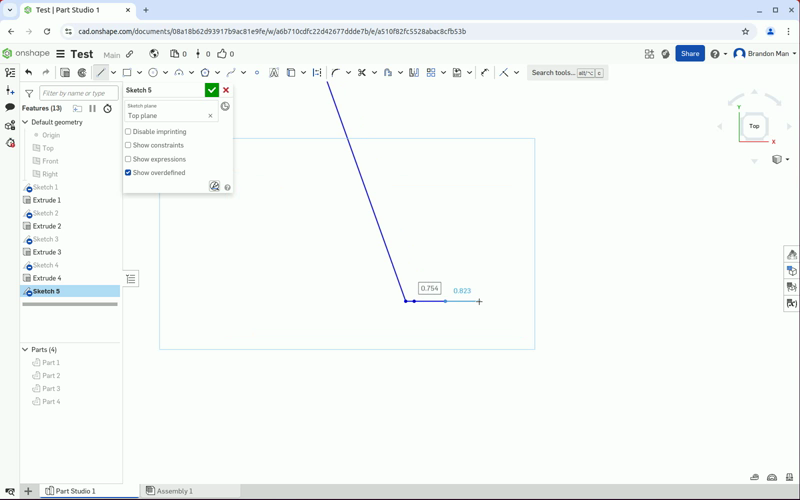
scroll(6)
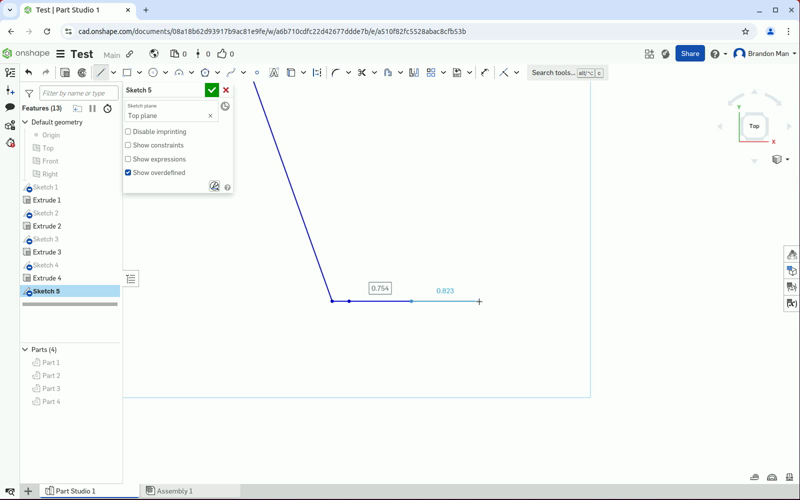
click(479, 301)
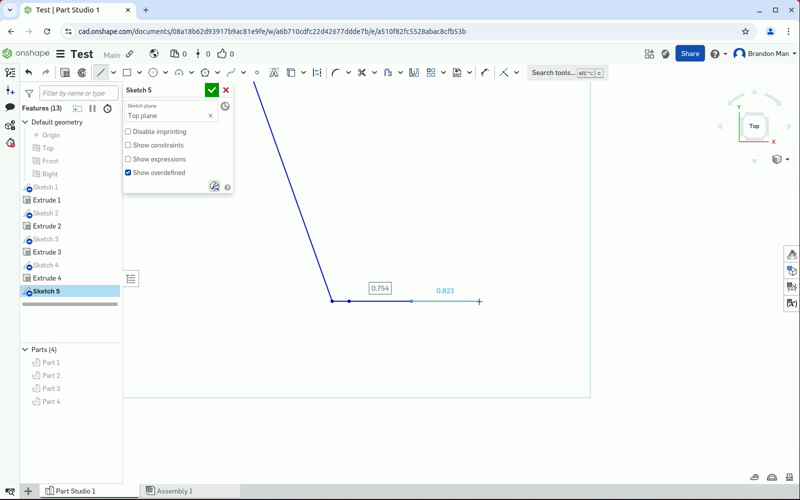
scroll(-6)
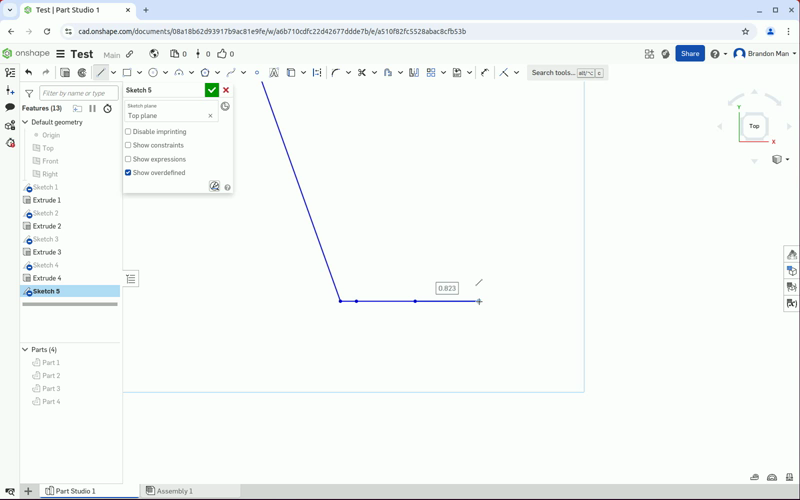
scroll(-6)
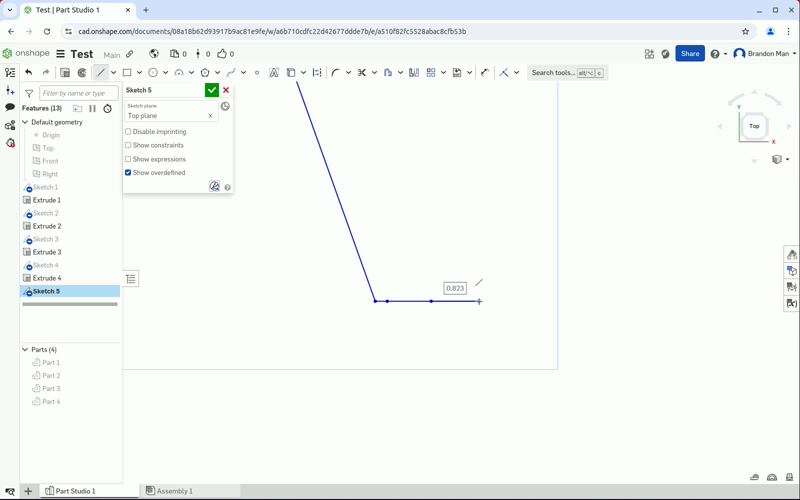
scroll(-6)
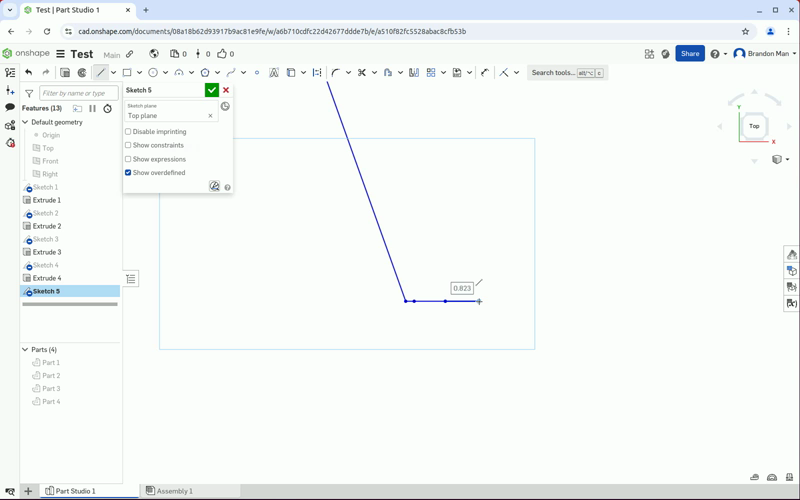
scroll(-6)
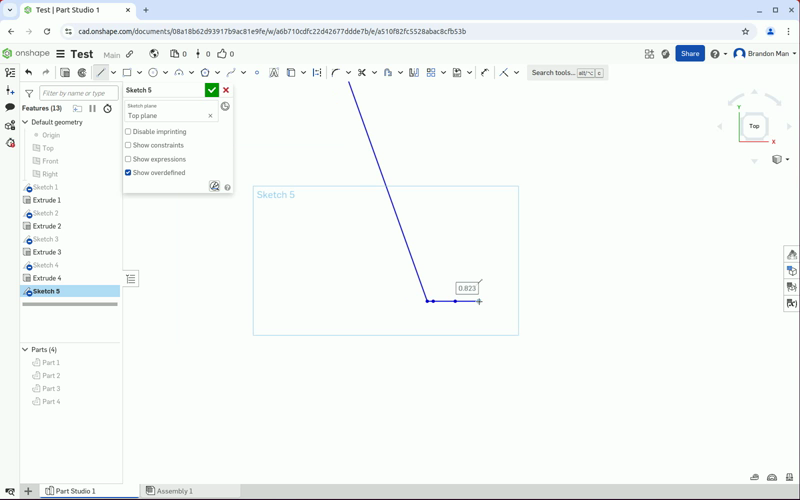
scroll(-6)
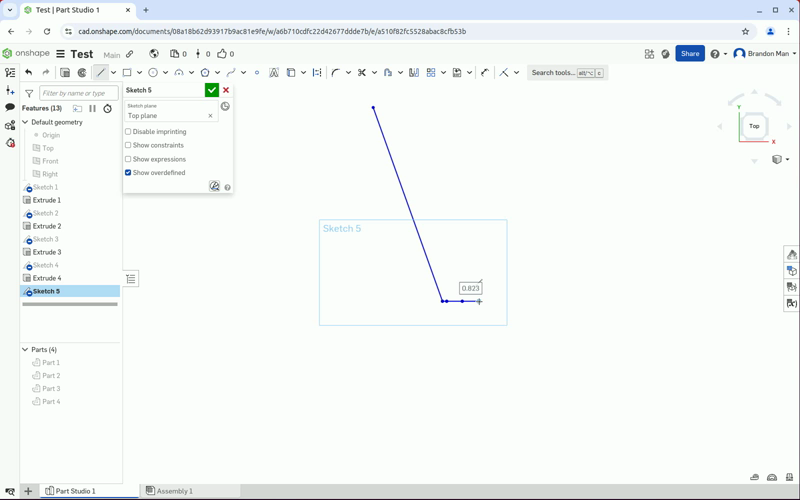
scroll(-6)
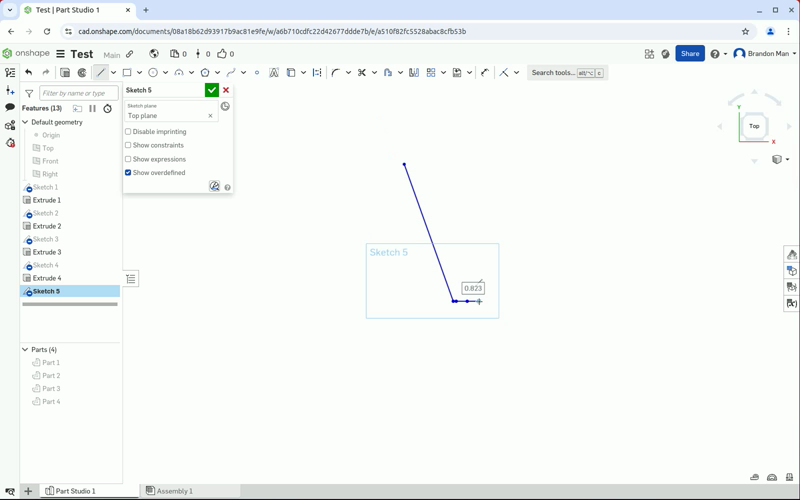
scroll(-6)
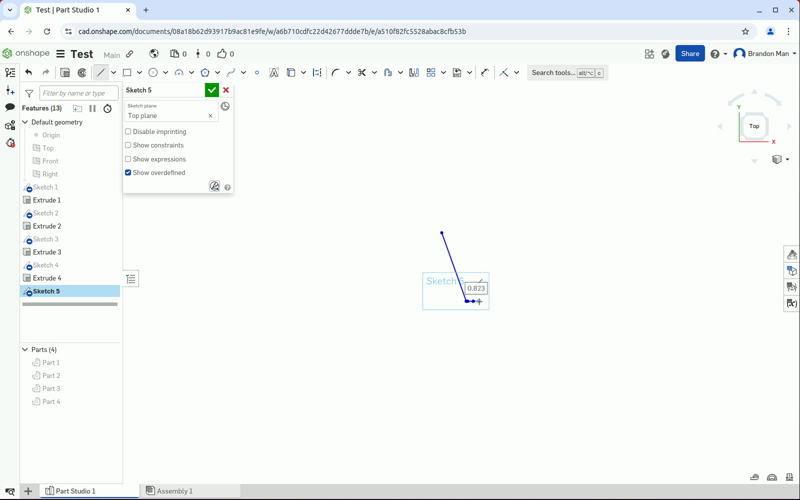
key_up(shift)
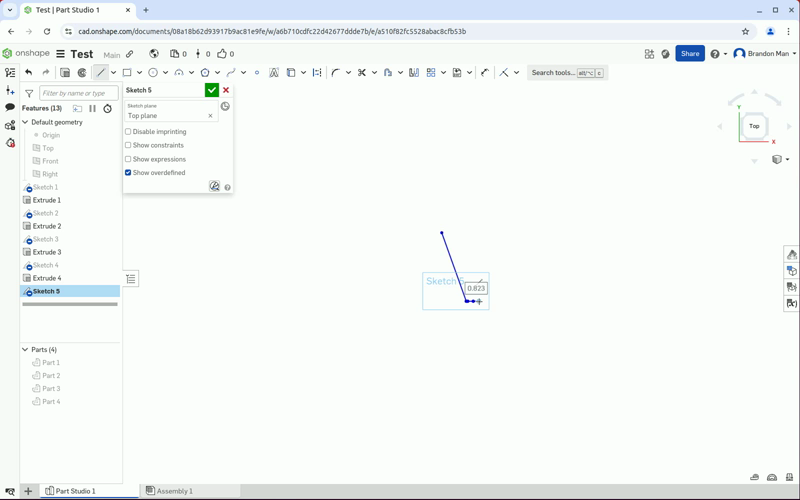
key_down(shift)
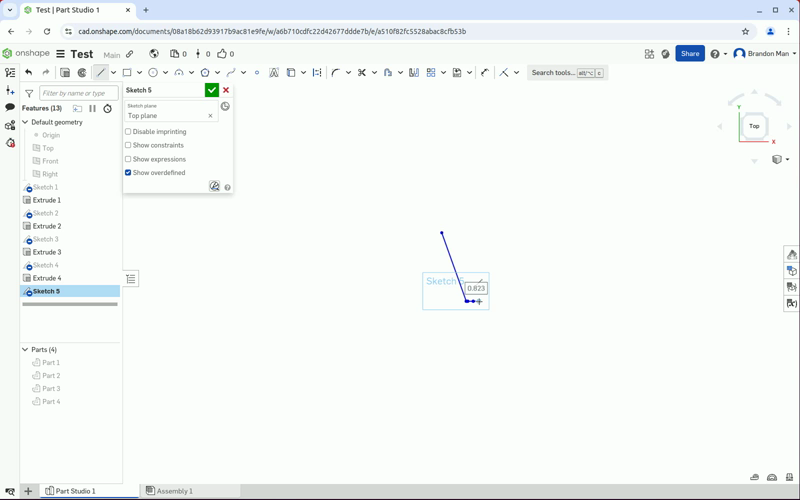
mouse_move(509, 301)
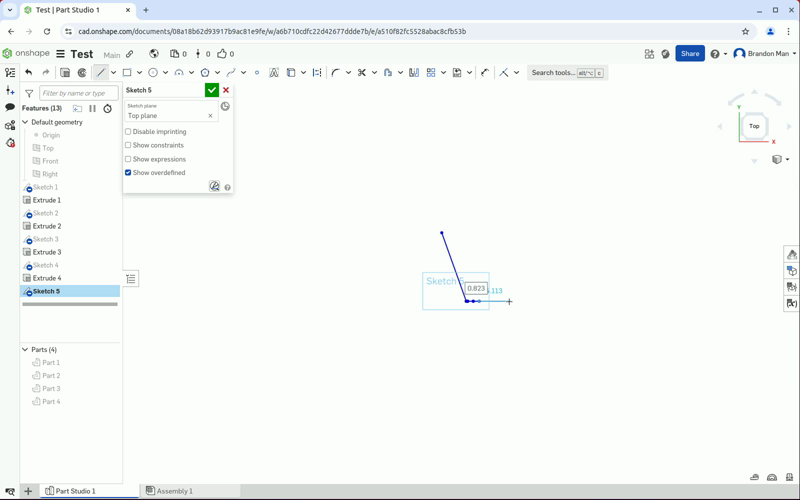
mouse_move(480, 301)
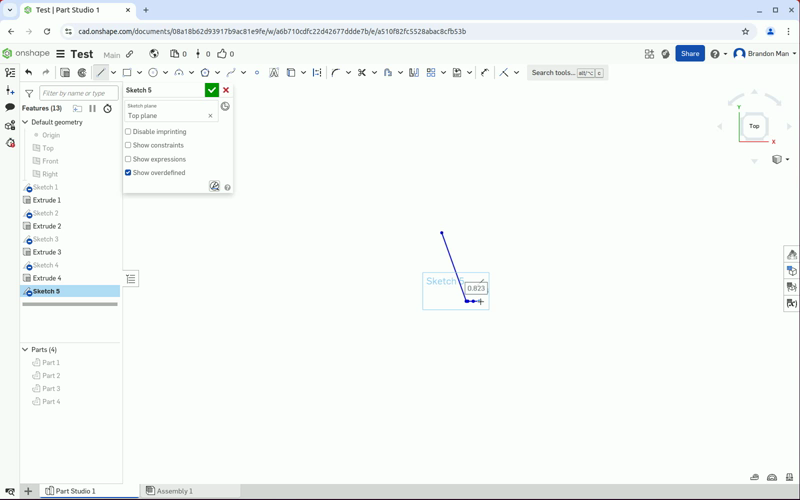
scroll(6)
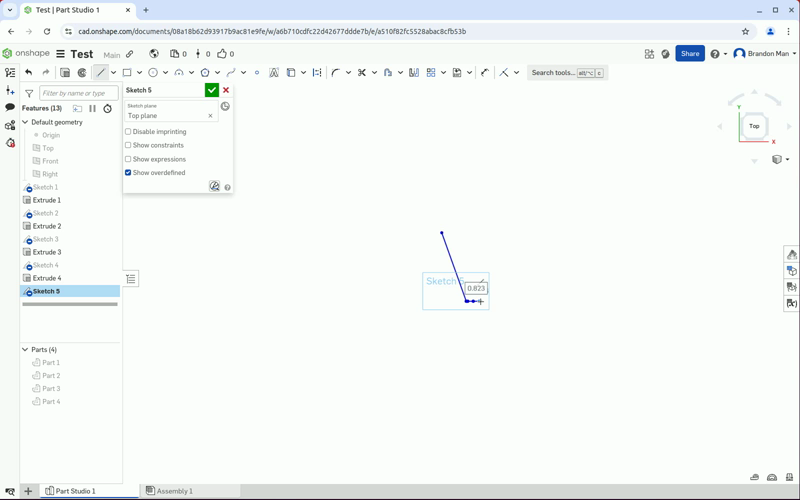
scroll(6)
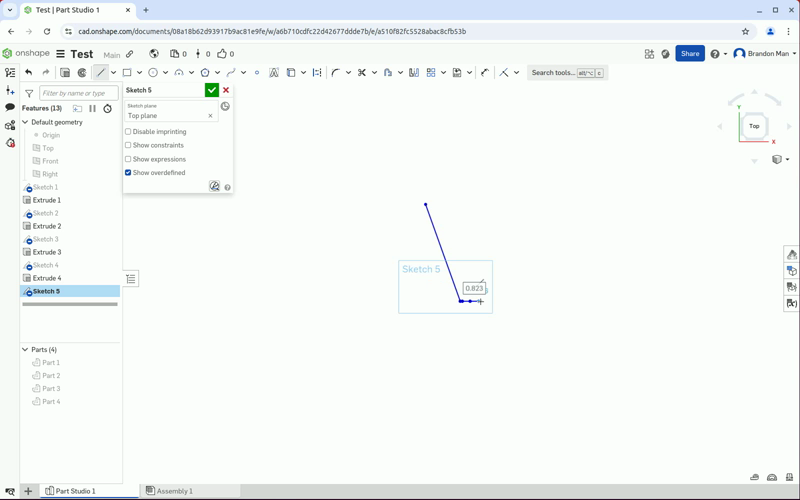
scroll(6)
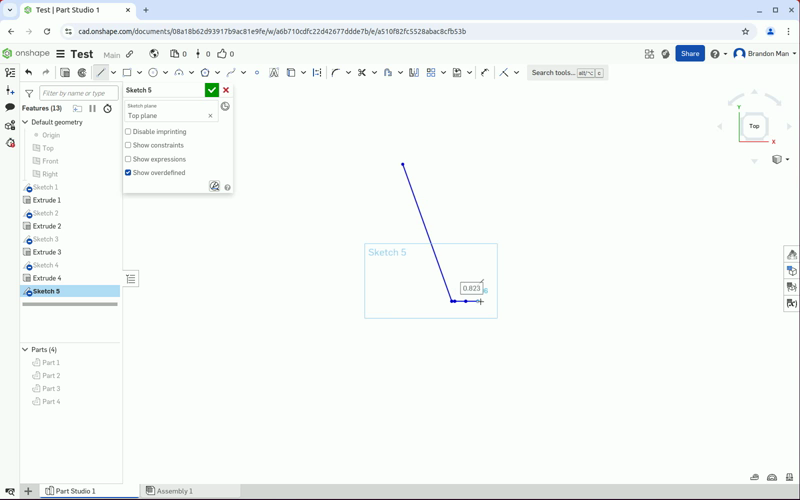
scroll(6)
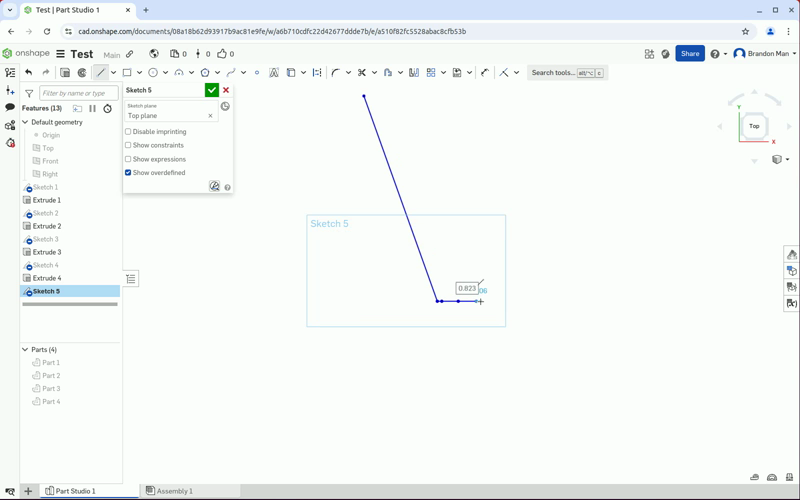
scroll(6)
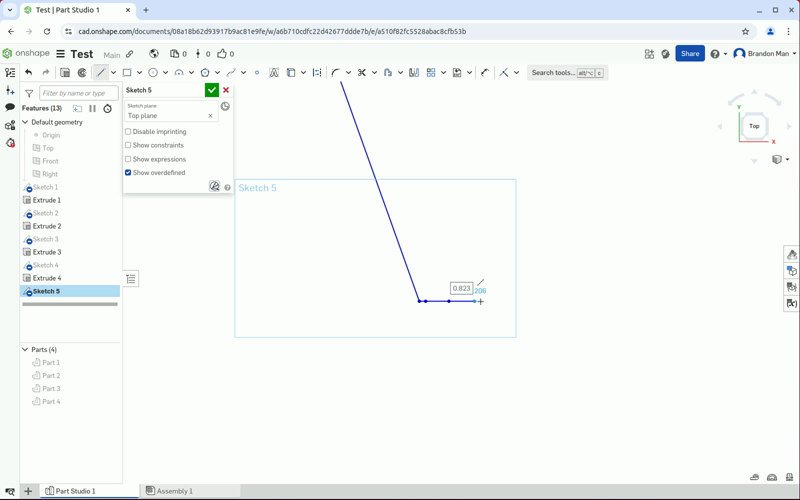
scroll(6)
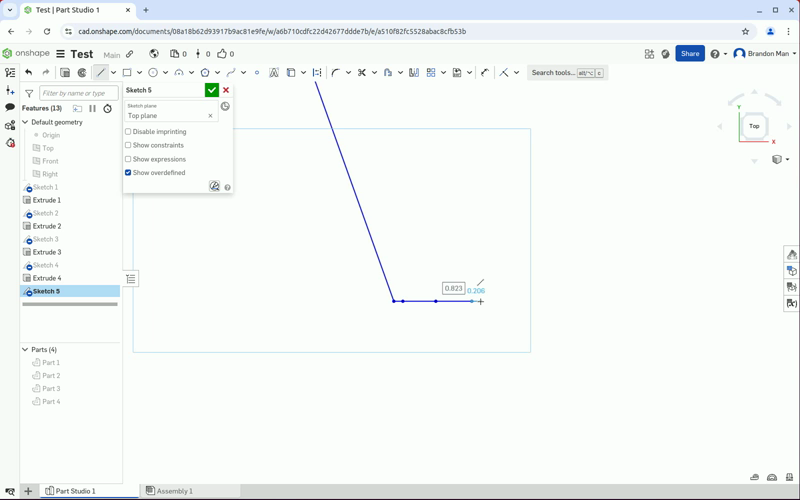
scroll(6)
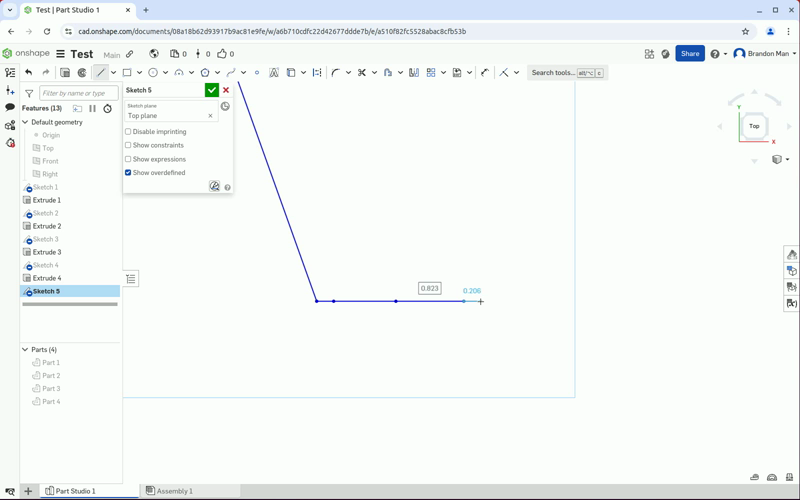
click(480, 301)
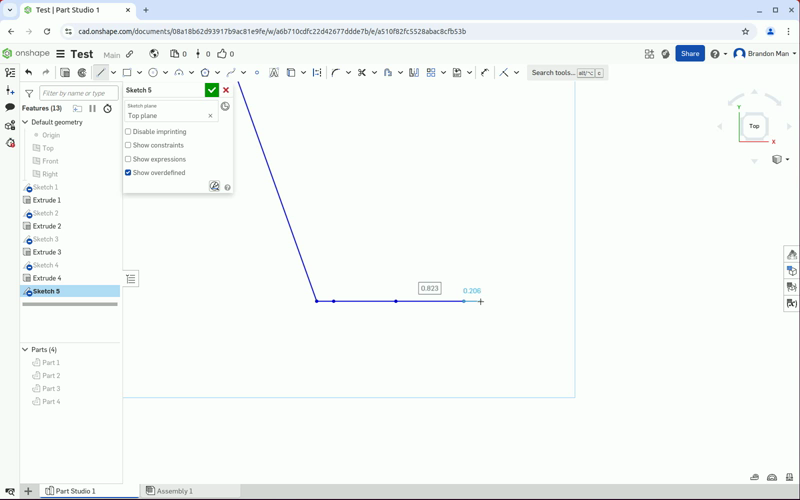
scroll(-6)
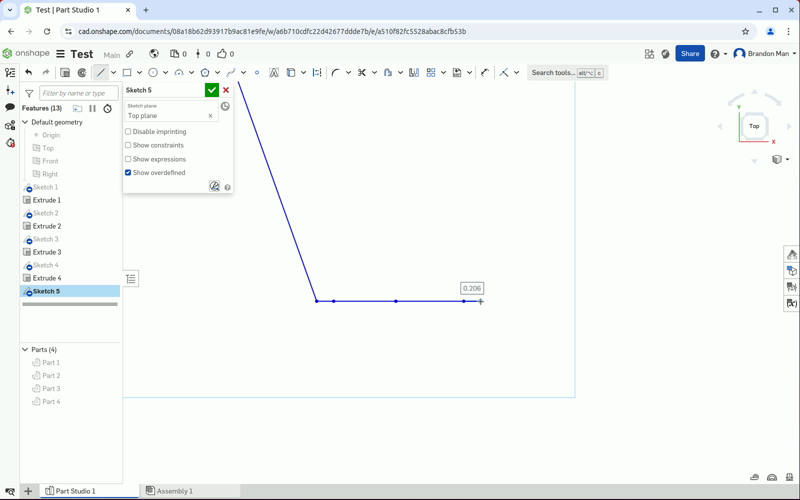
scroll(-6)
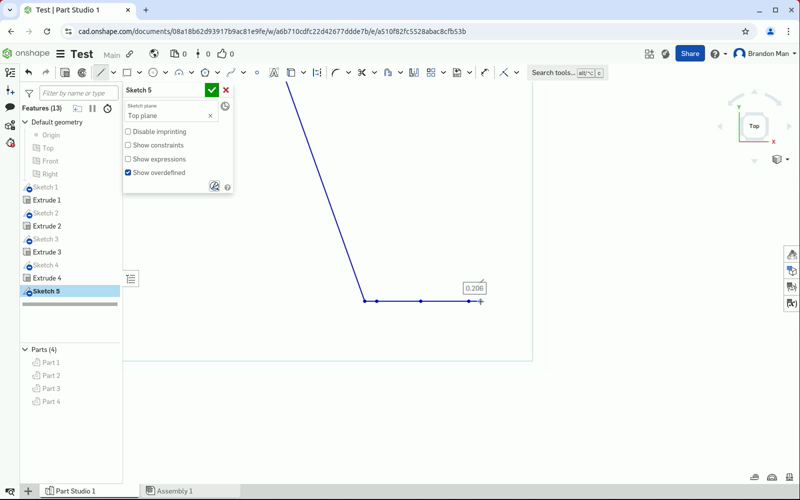
scroll(-6)
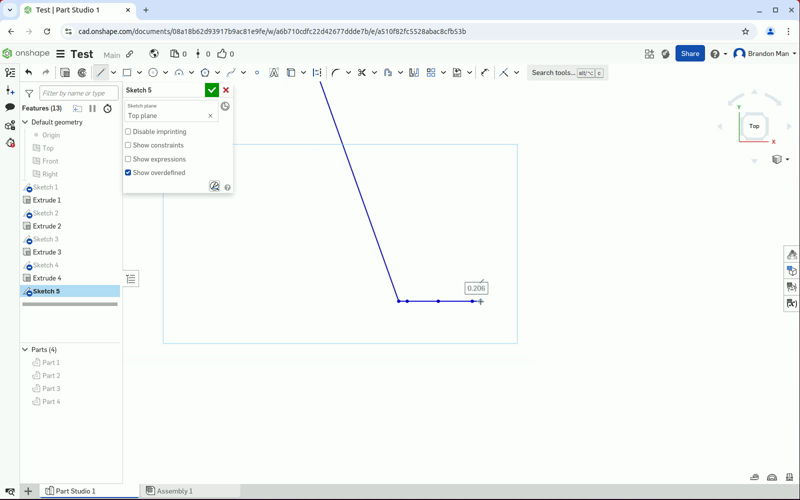
scroll(-6)
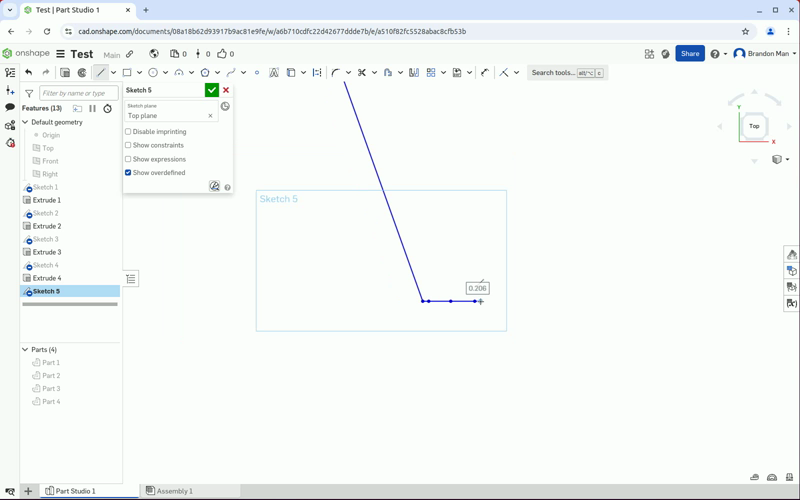
scroll(-6)
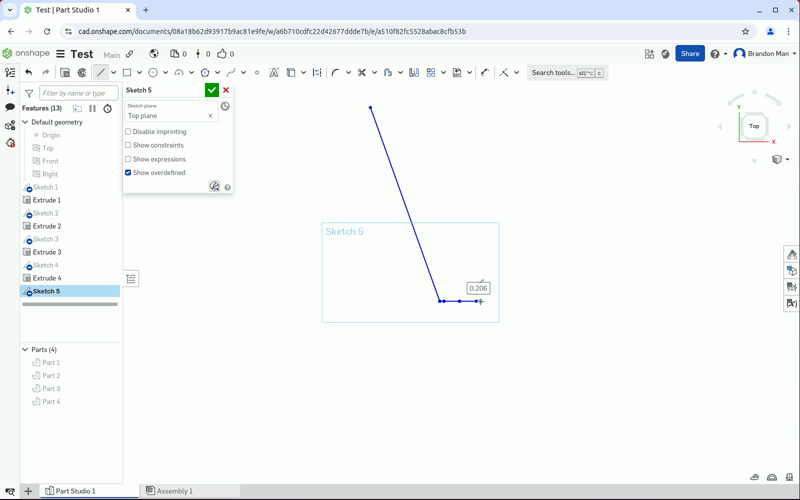
scroll(-6)
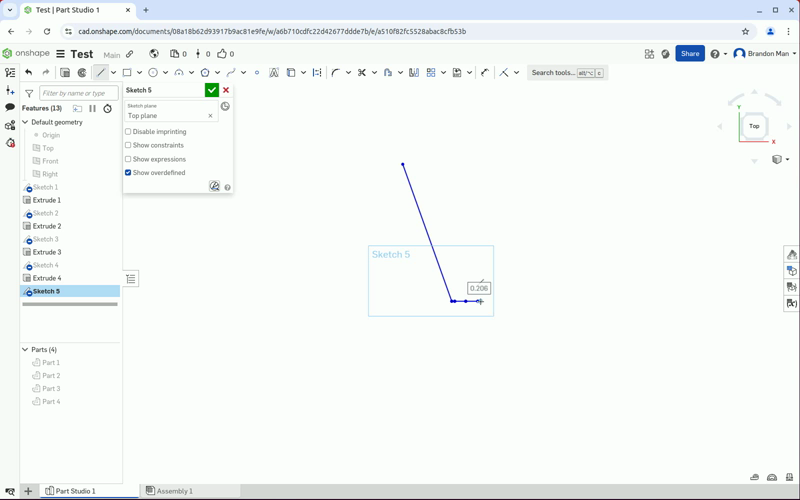
scroll(-6)
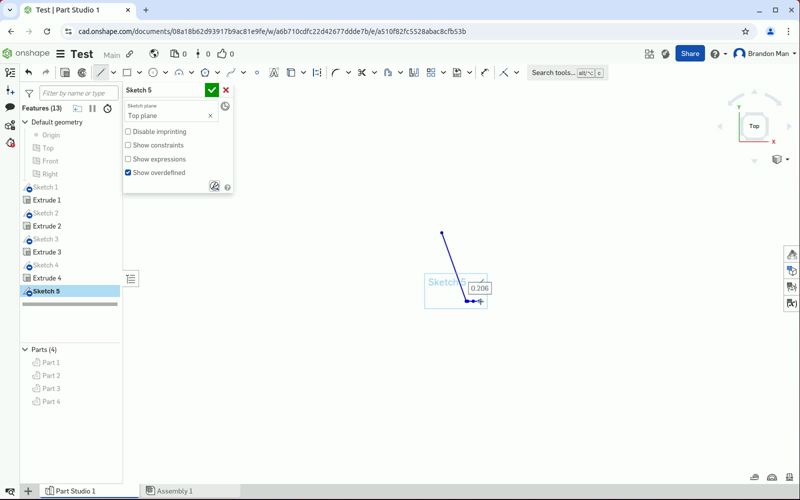
key_up(shift)
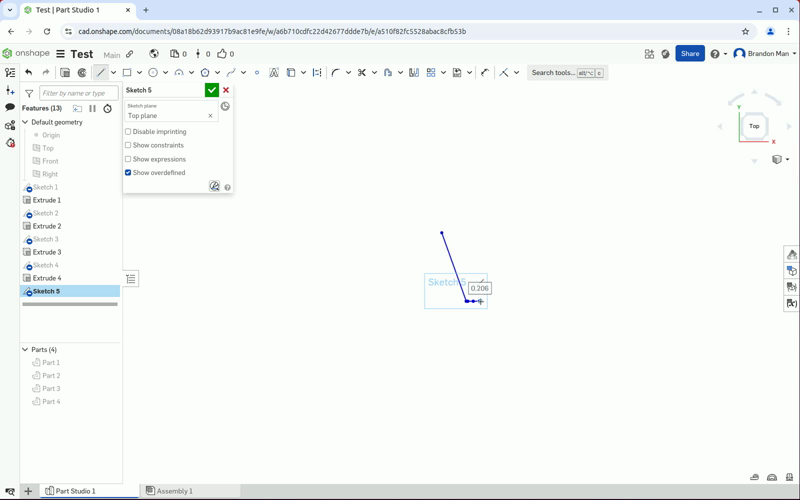
key_down(shift)
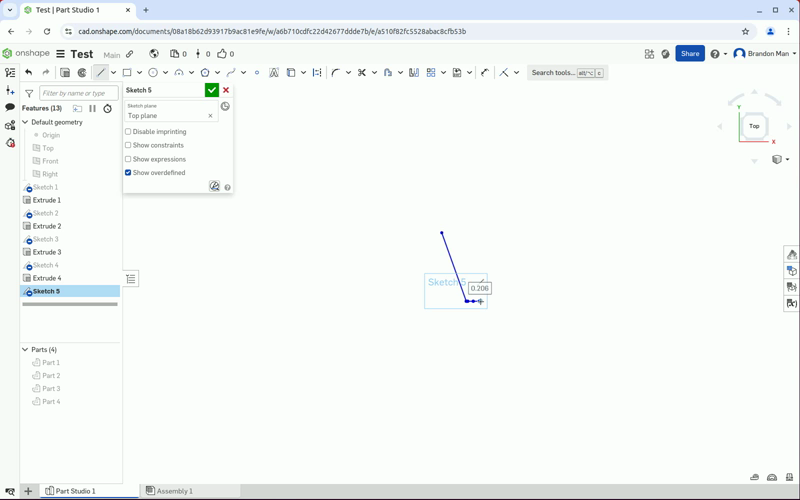
mouse_move(502, 232)
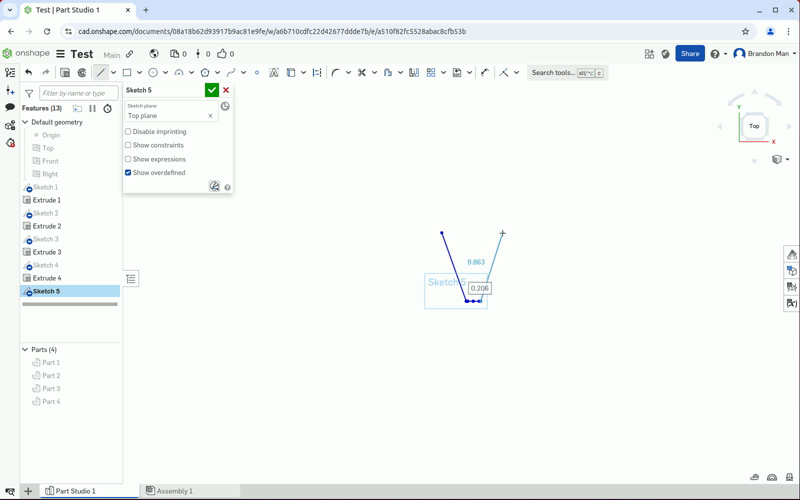
click(502, 232)
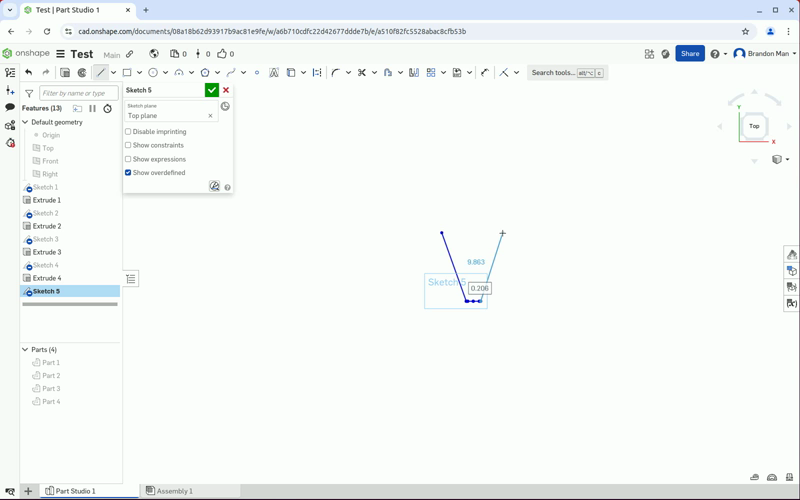
key_up(shift)
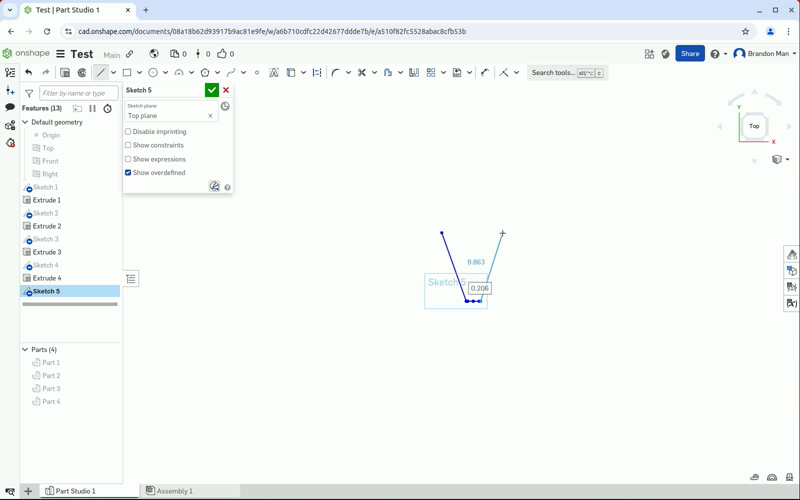
key(esc)
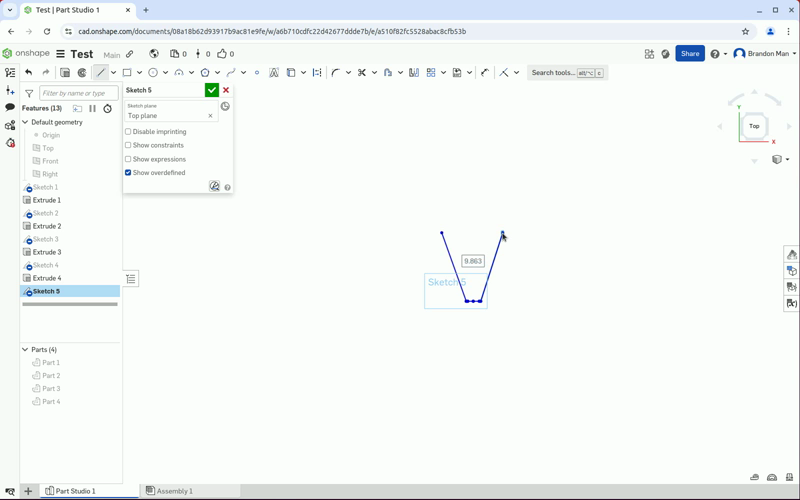
key(a)
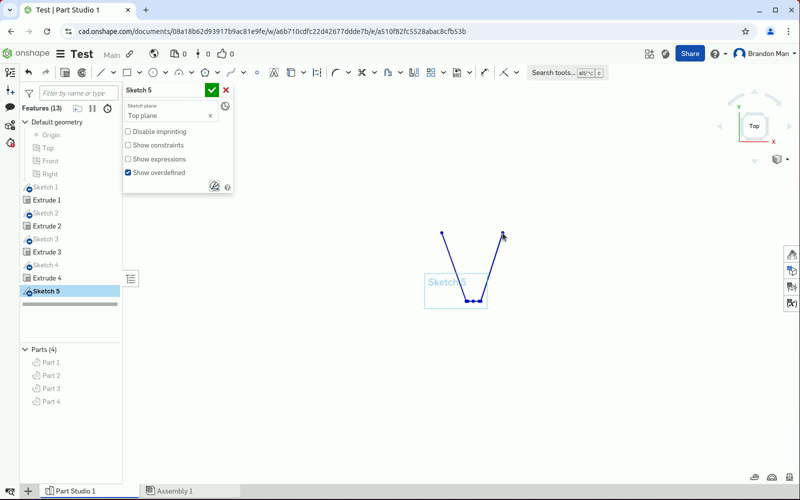
mouse_move(502, 232)
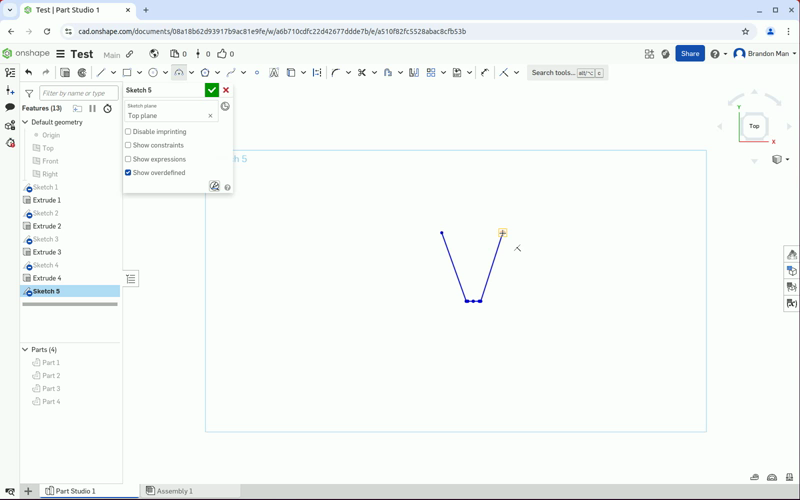
click(502, 232)
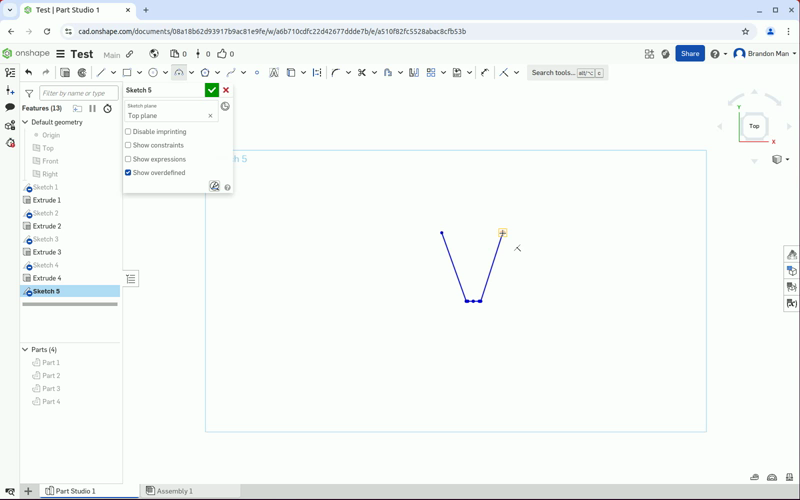
mouse_move(441, 232)
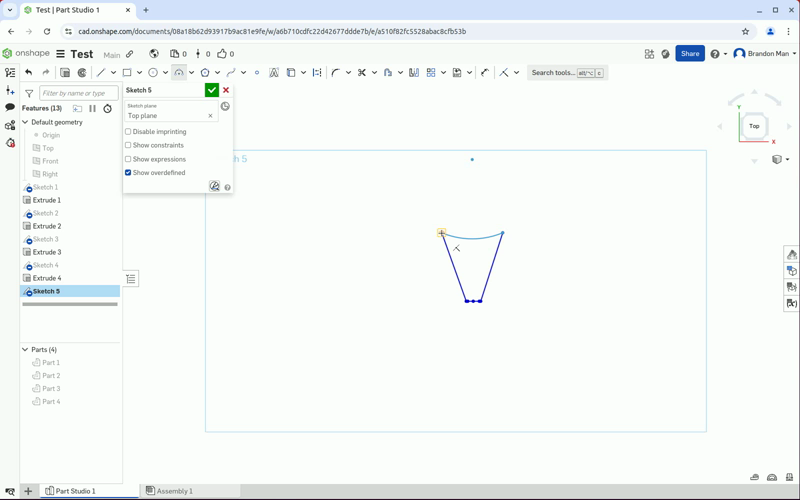
click(441, 232)
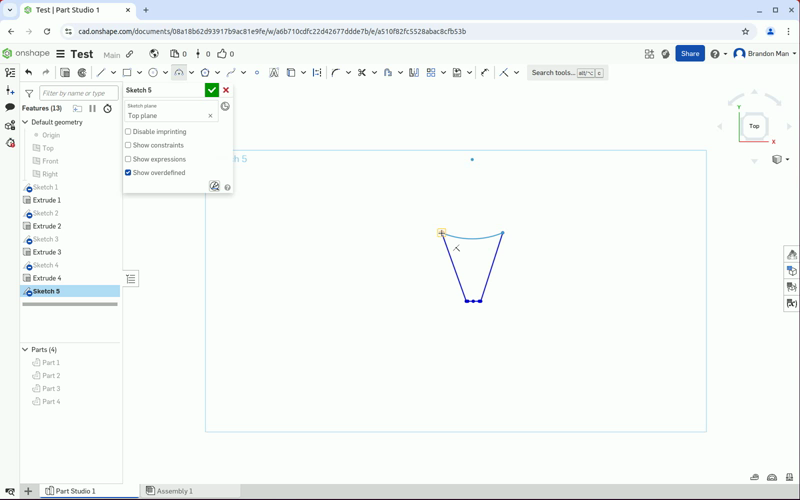
key_down(shift)
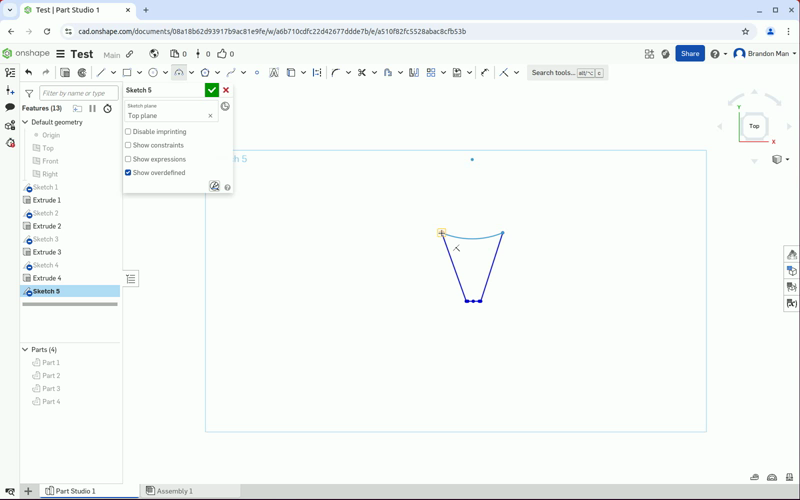
mouse_move(472, 169)
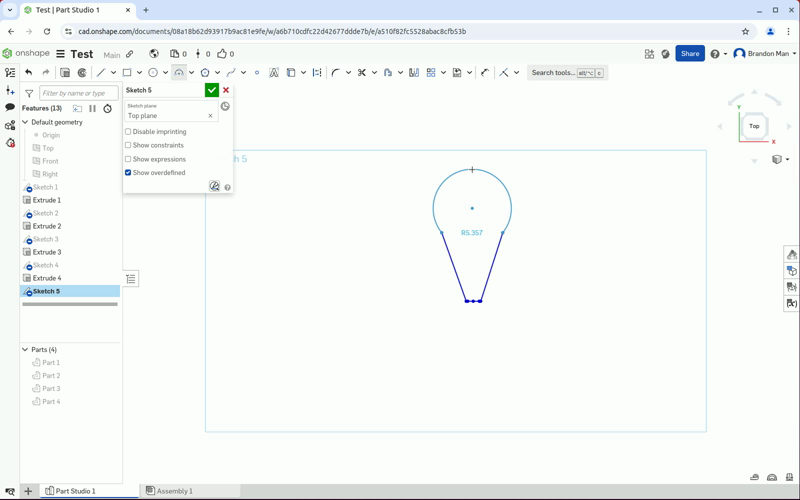
click(472, 169)
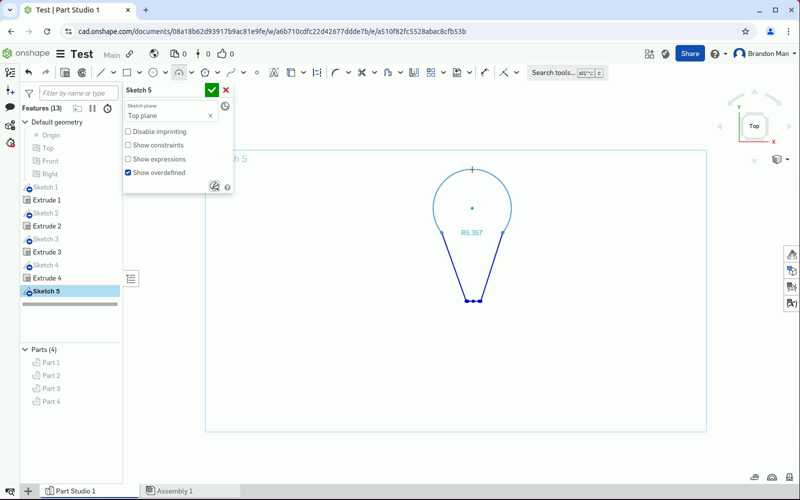
key_up(shift)
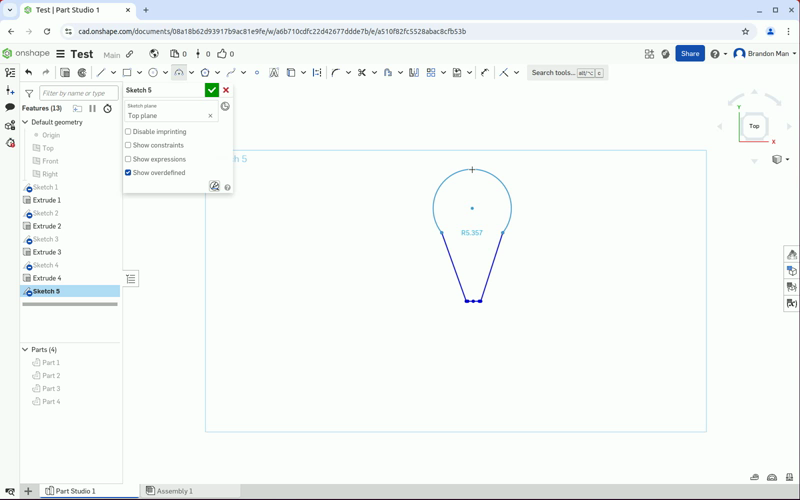
key(esc)
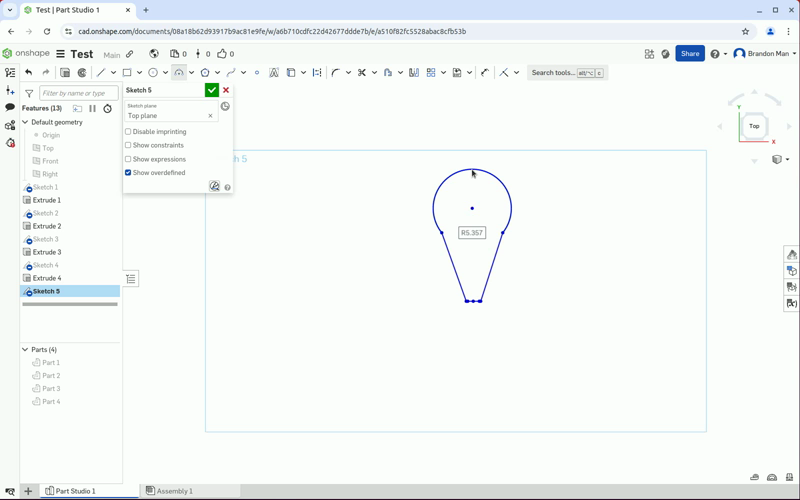
key(l)
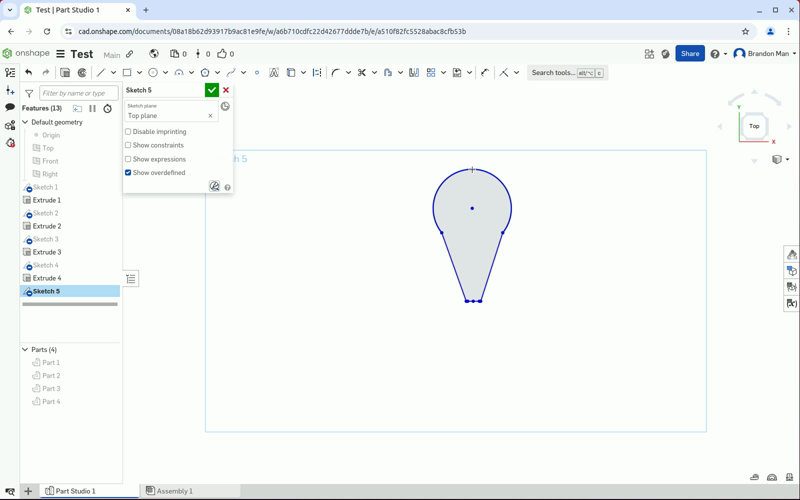
key_down(shift)
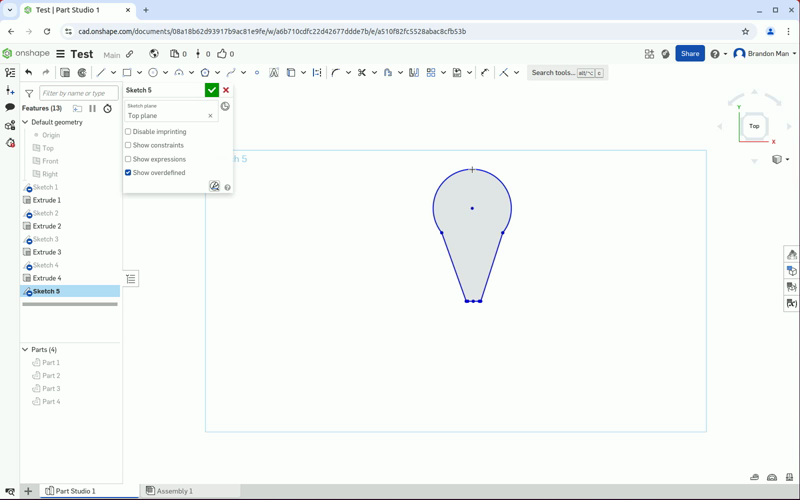
mouse_move(465, 267)
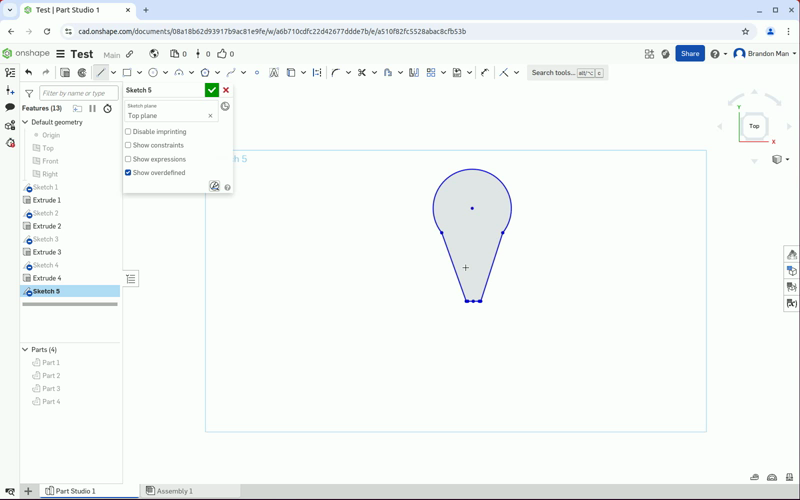
click(465, 267)
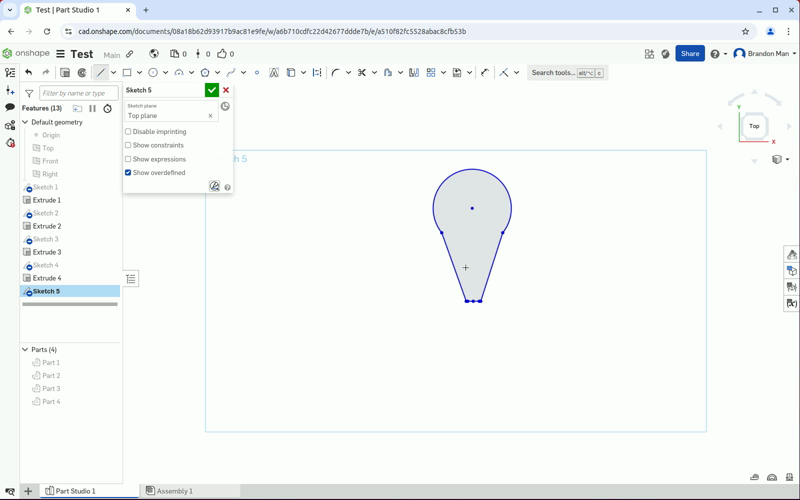
key_up(shift)
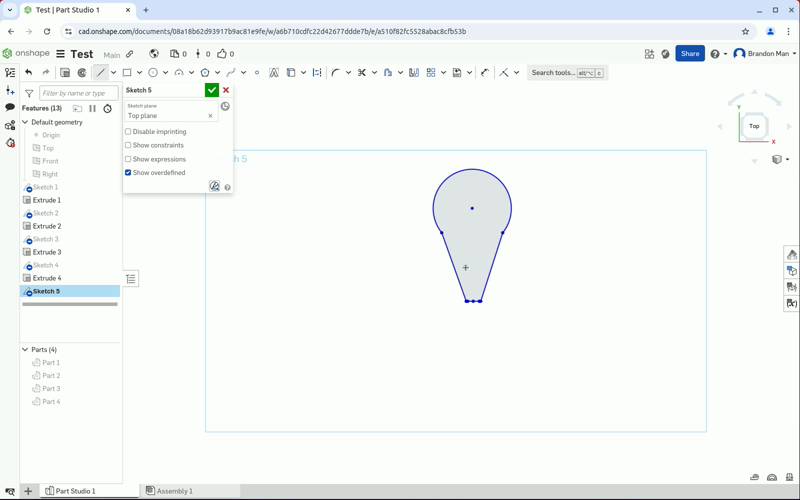
key_down(shift)
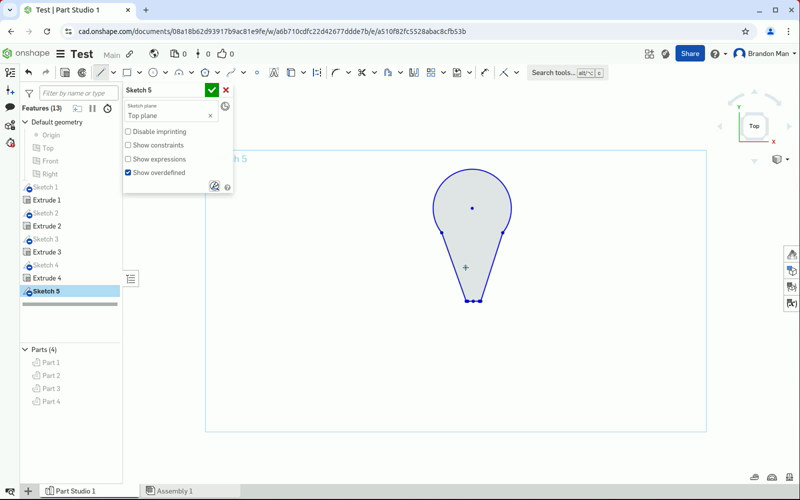
mouse_move(495, 267)
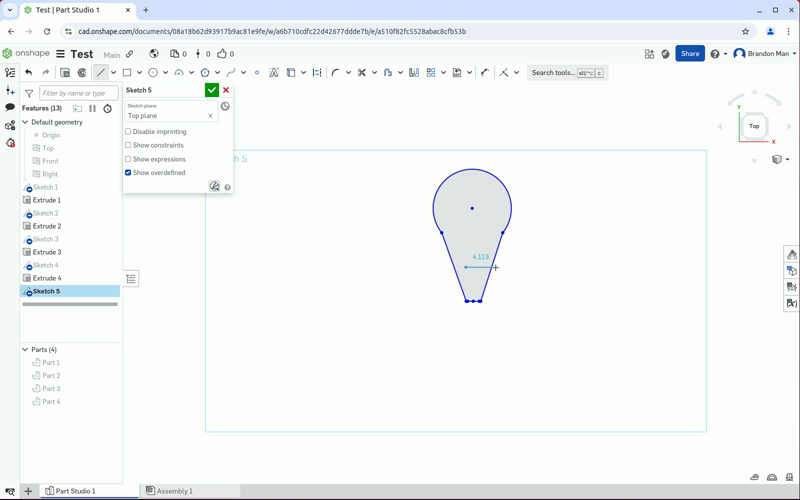
mouse_move(467, 267)
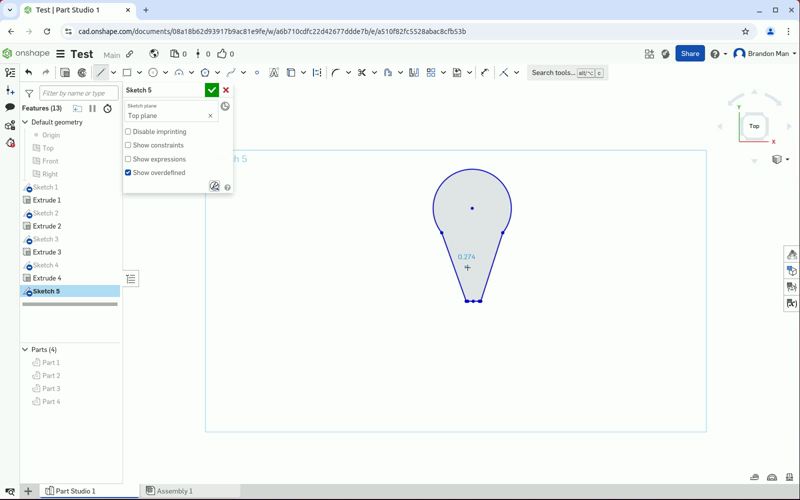
scroll(6)
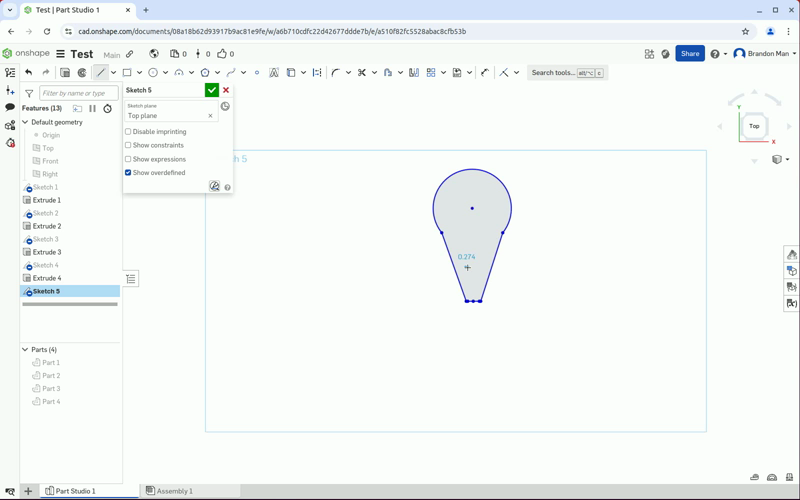
scroll(6)
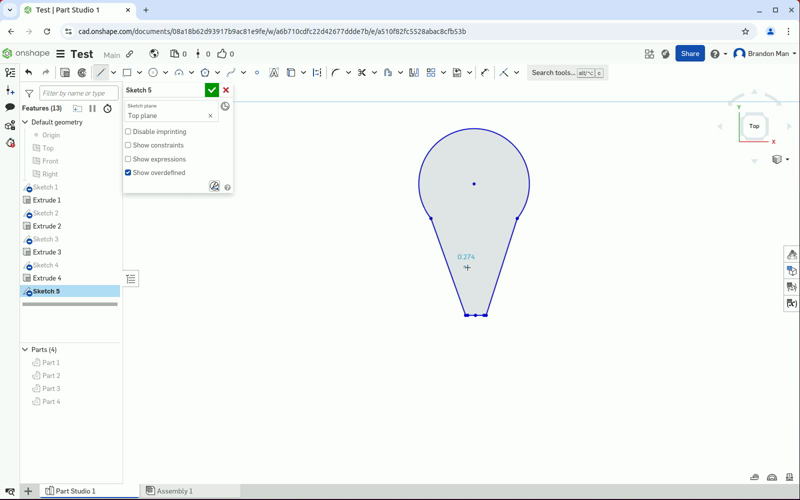
scroll(6)
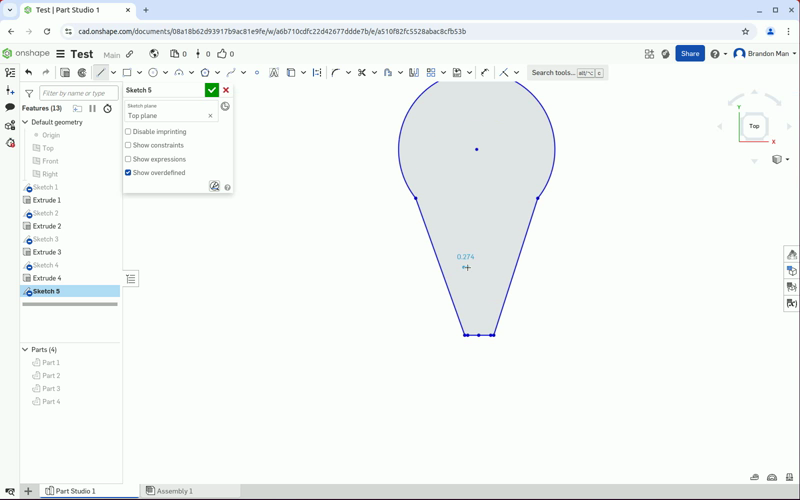
scroll(6)
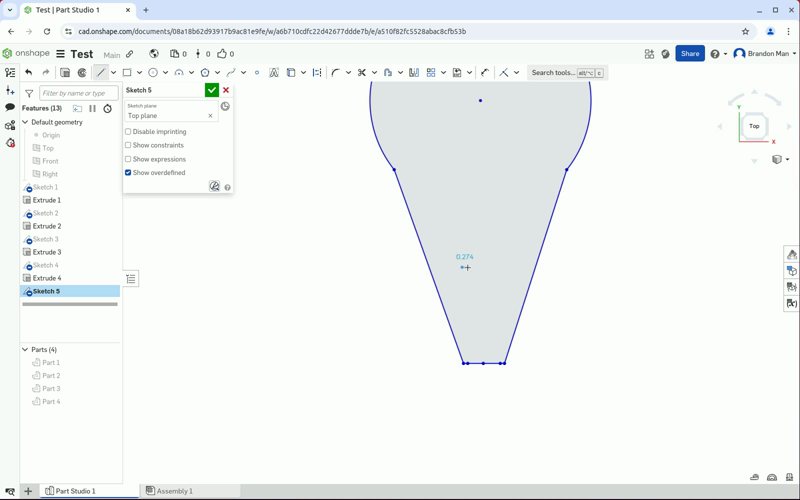
scroll(6)
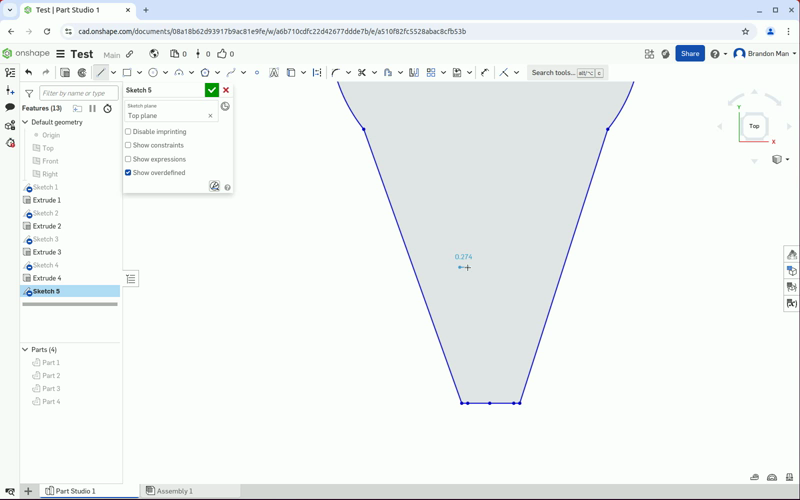
scroll(6)
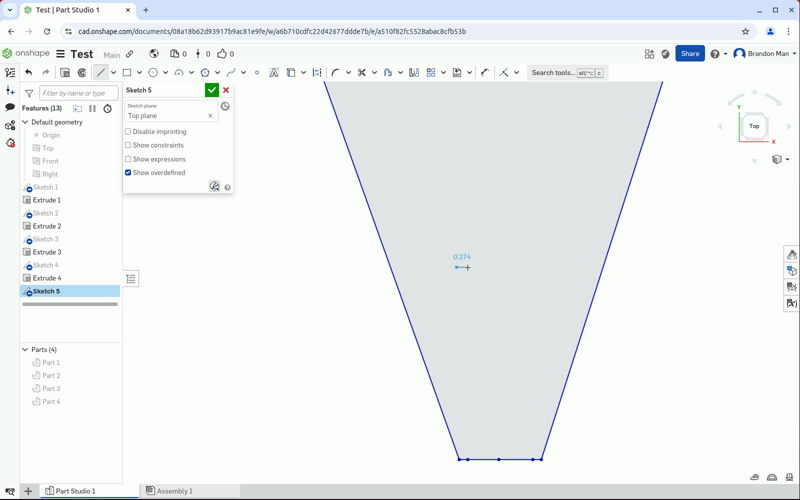
scroll(6)
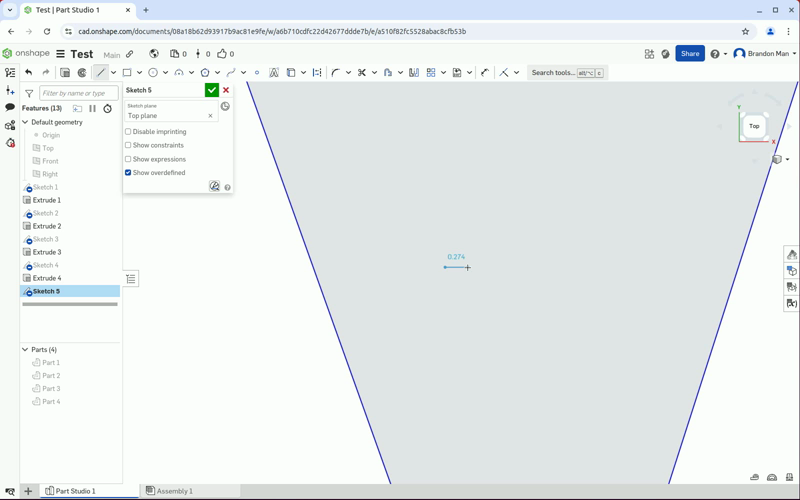
click(467, 267)
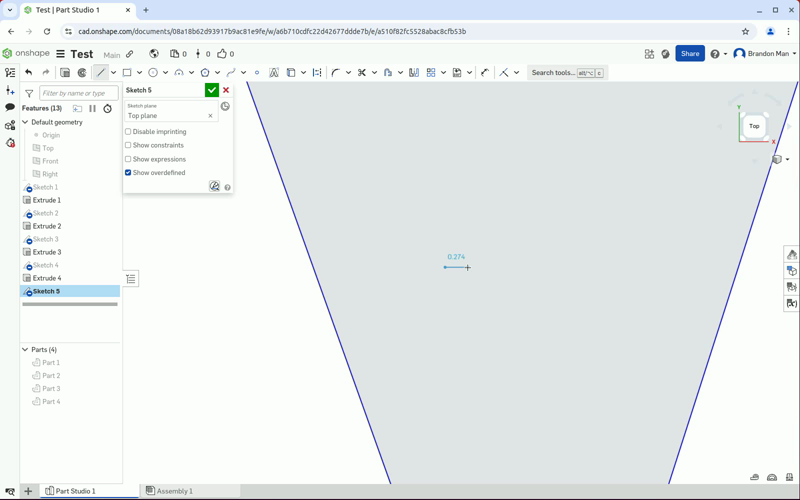
scroll(-6)
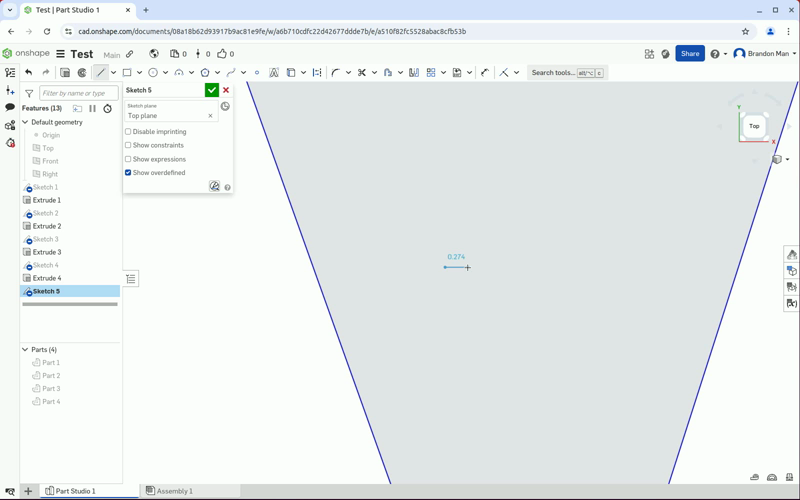
scroll(-6)
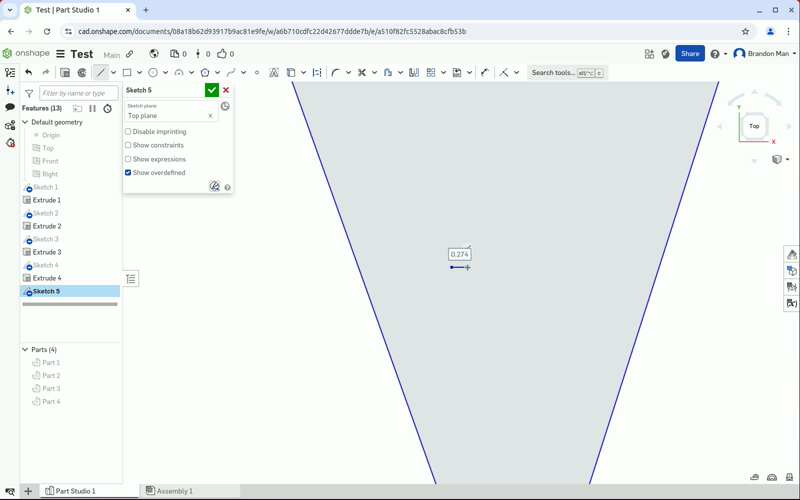
scroll(-6)
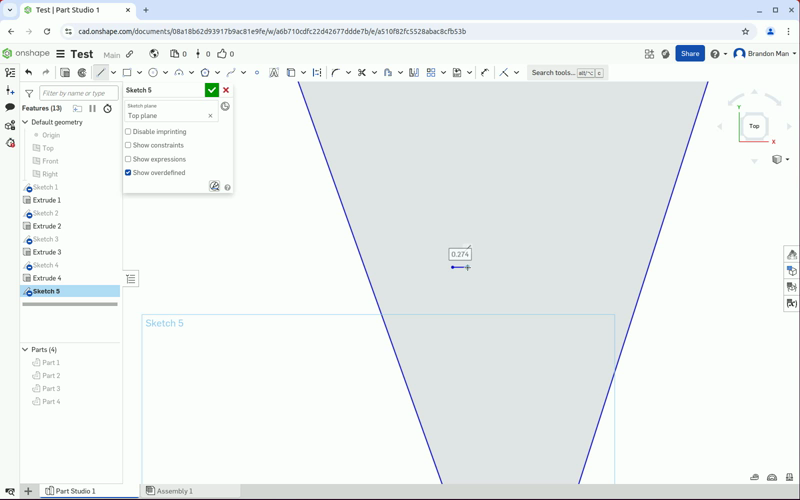
scroll(-6)
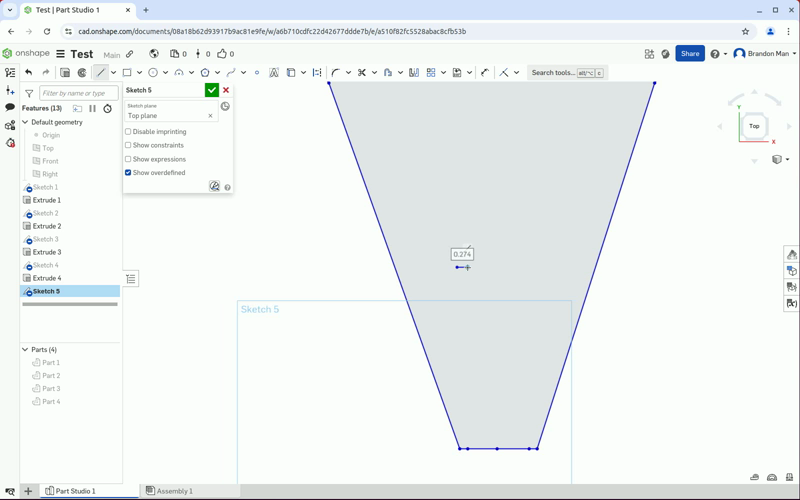
scroll(-6)
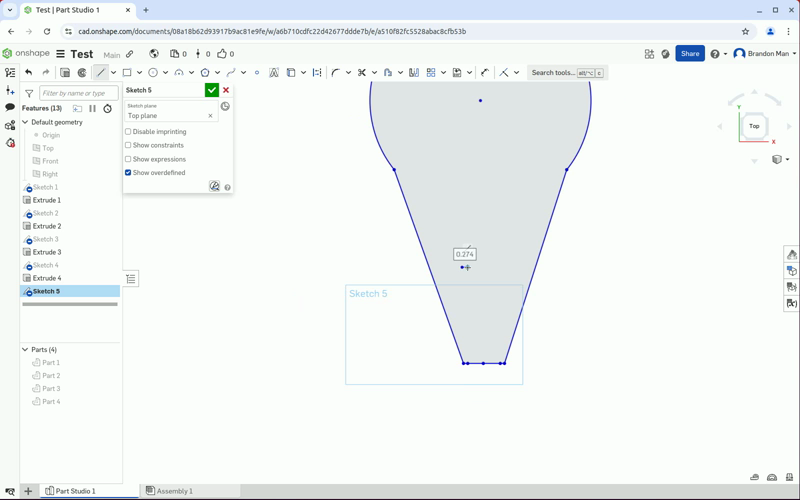
scroll(-6)
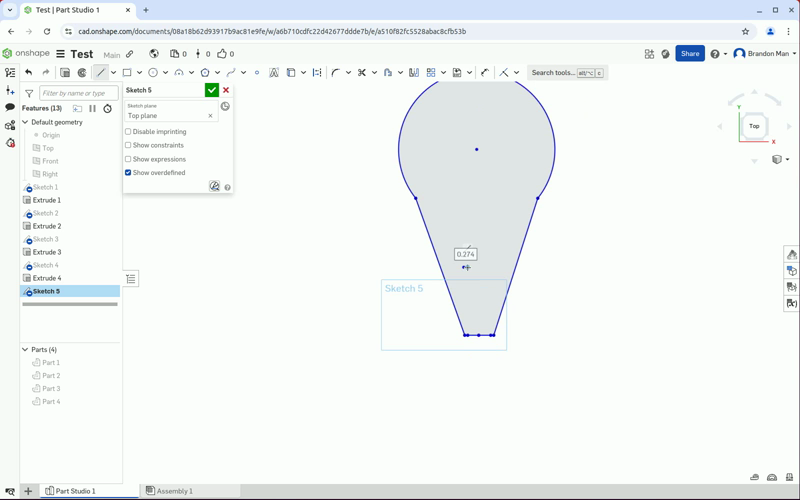
scroll(-6)
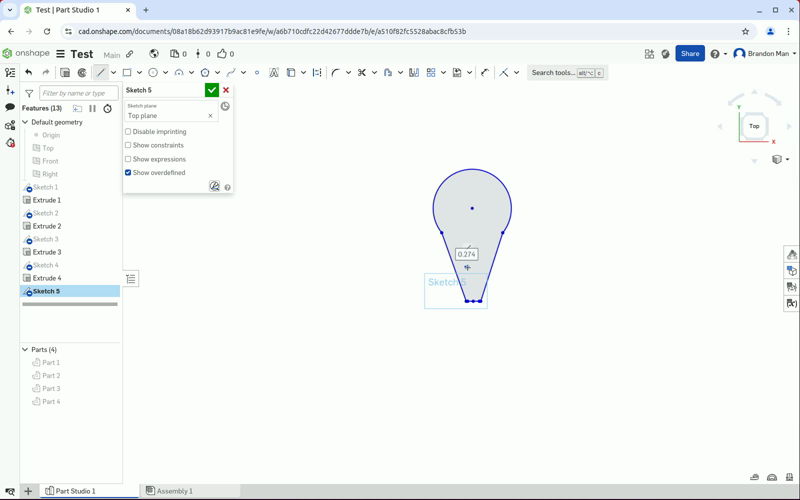
key_up(shift)
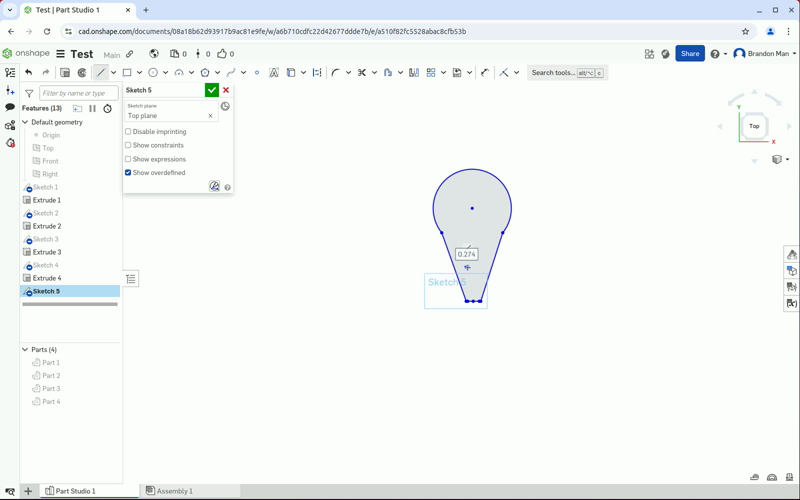
key_down(shift)
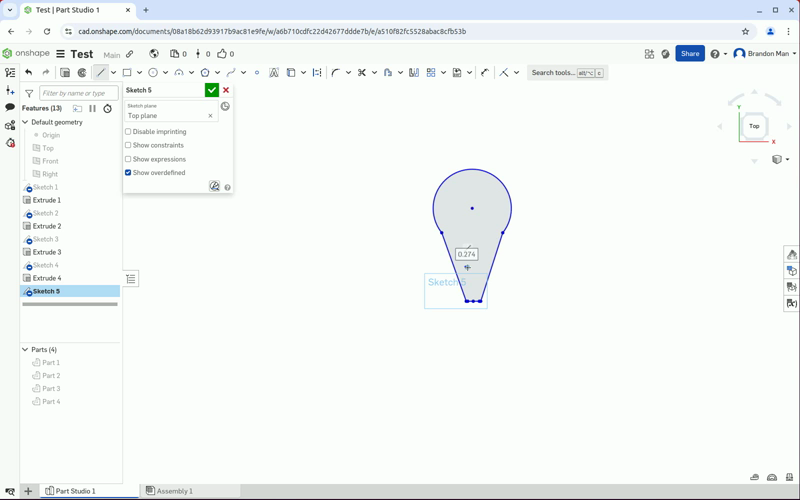
mouse_move(497, 267)
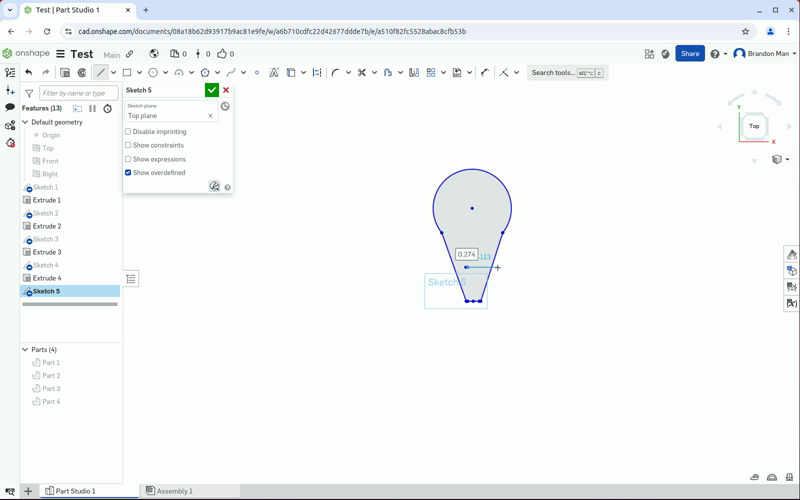
mouse_move(467, 264)
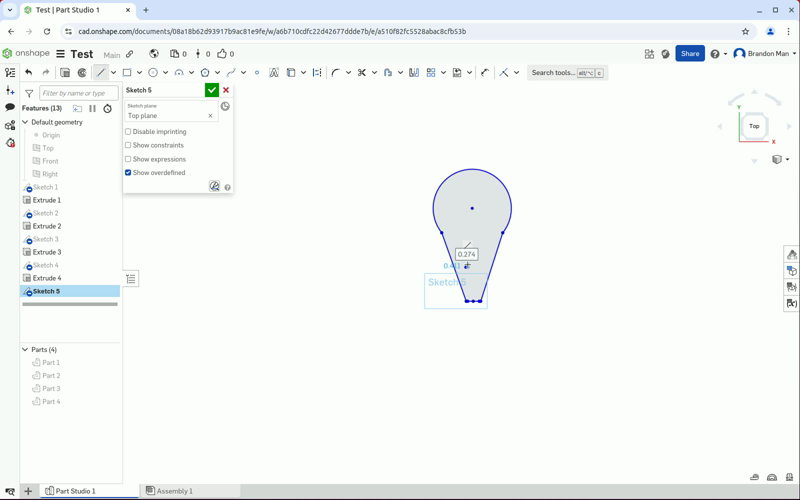
scroll(6)
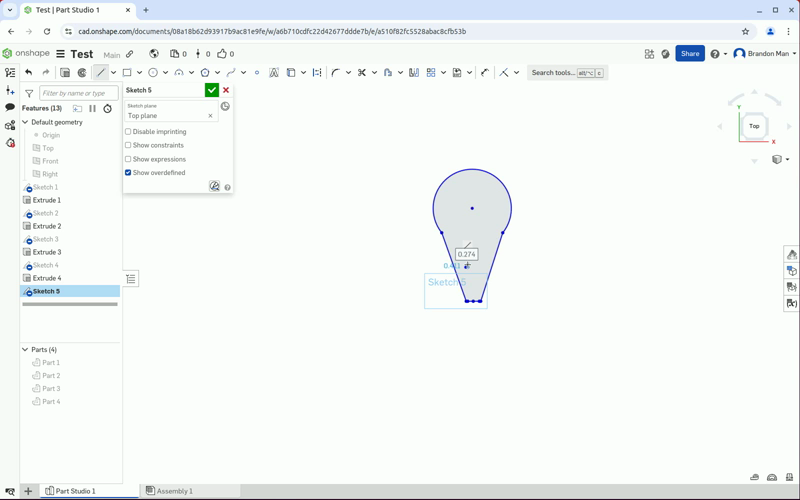
scroll(6)
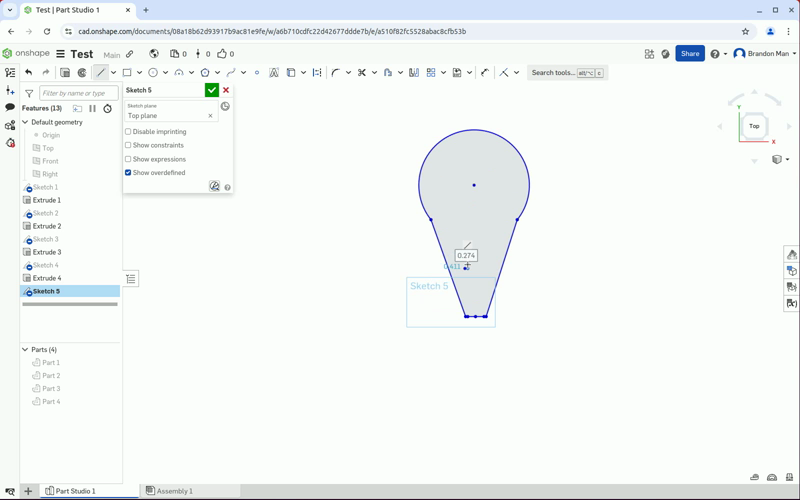
scroll(6)
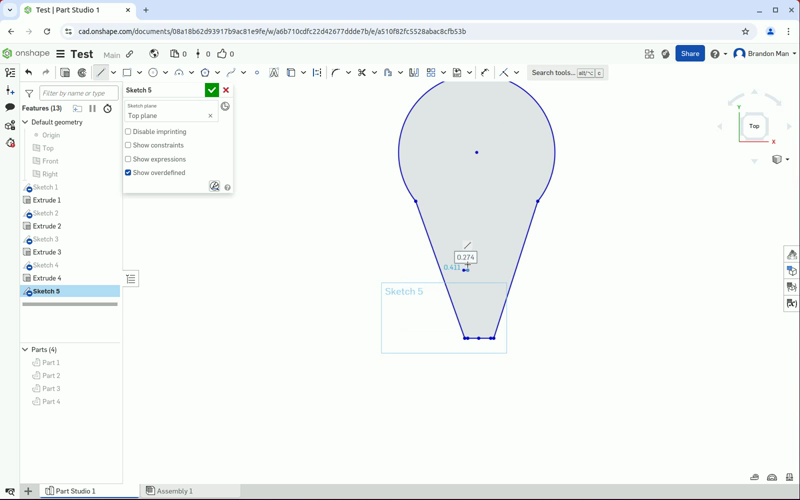
scroll(6)
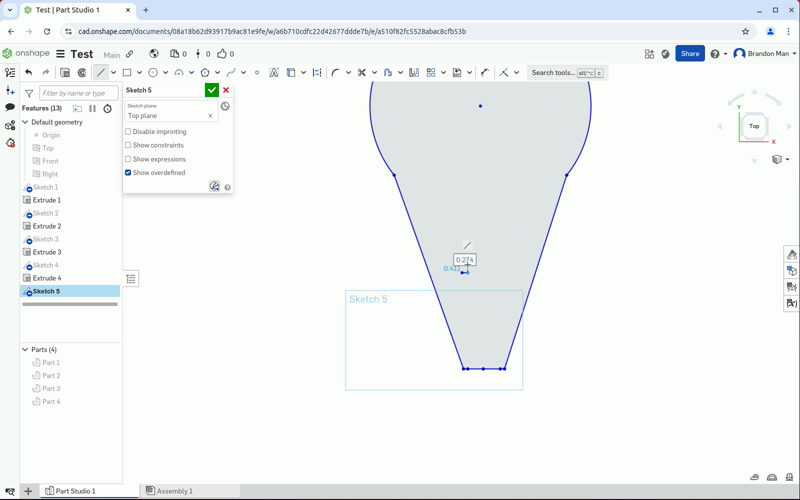
scroll(6)
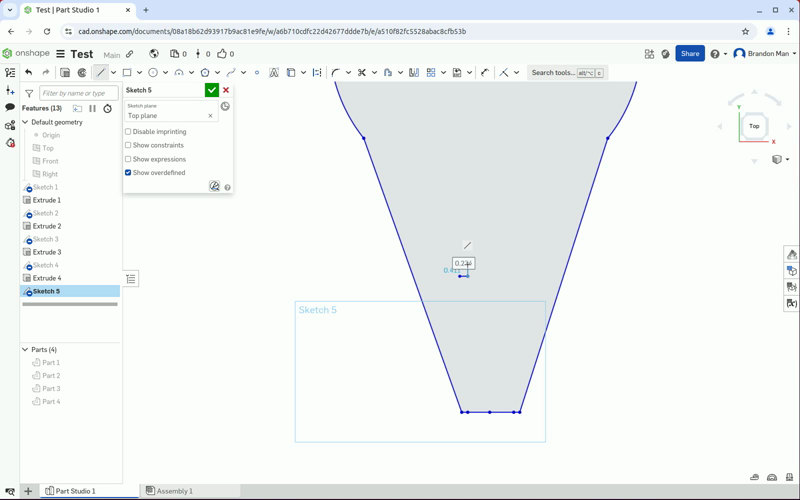
scroll(6)
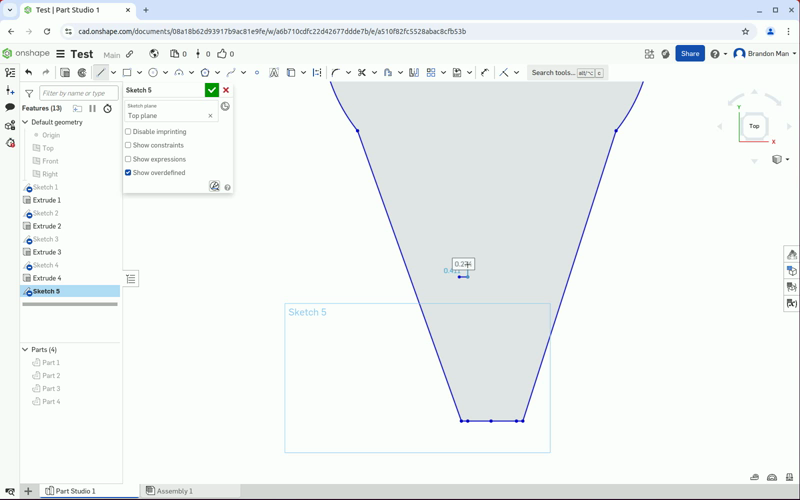
scroll(6)
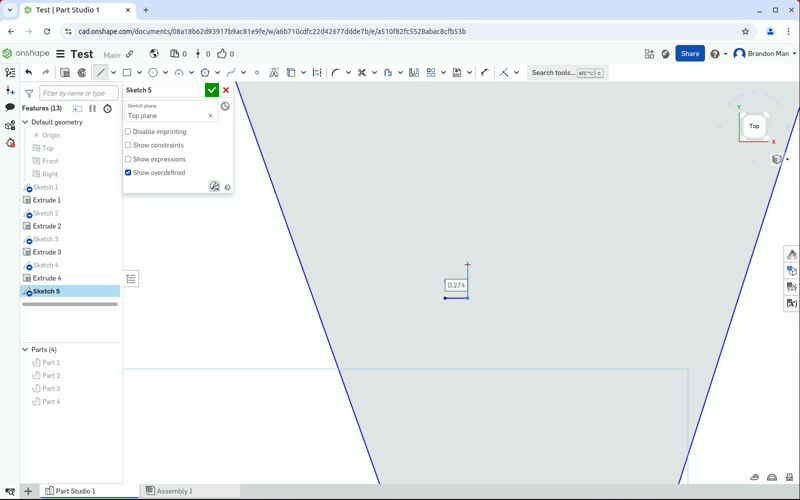
click(467, 264)
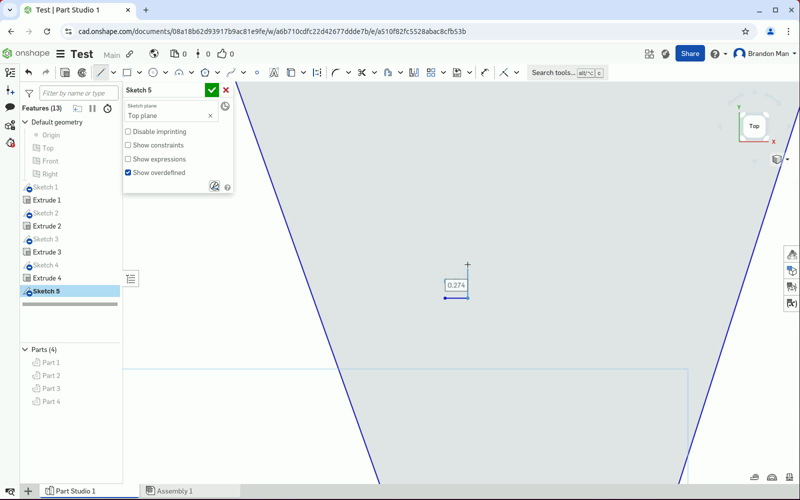
scroll(-6)
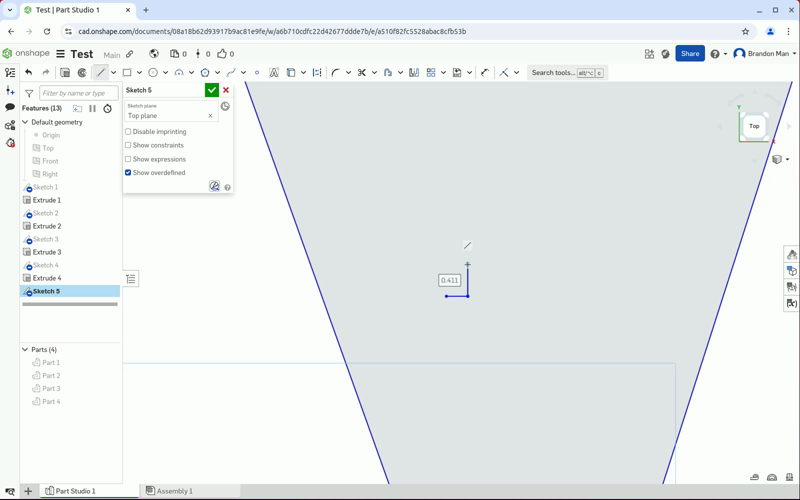
scroll(-6)
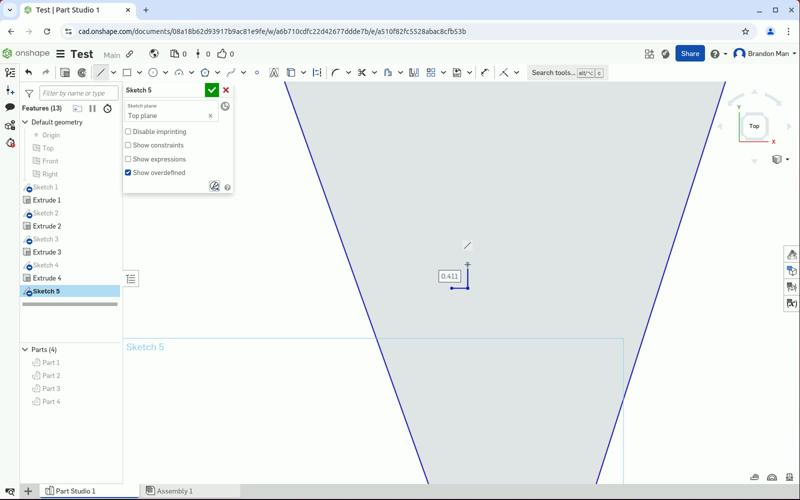
scroll(-6)
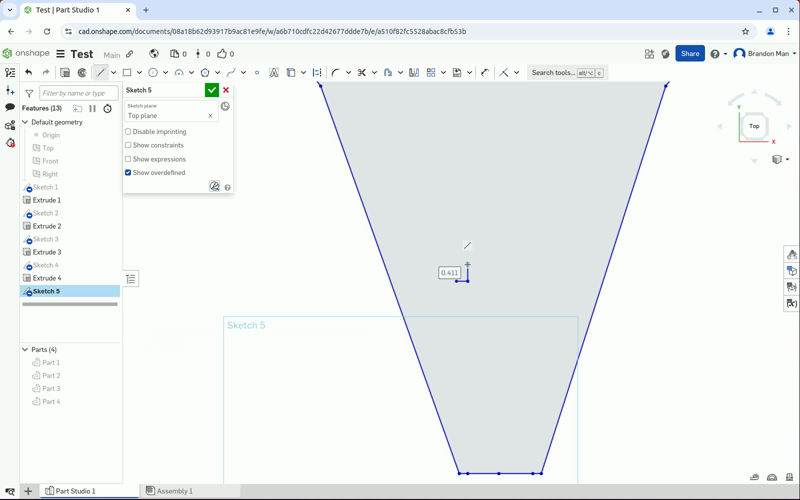
scroll(-6)
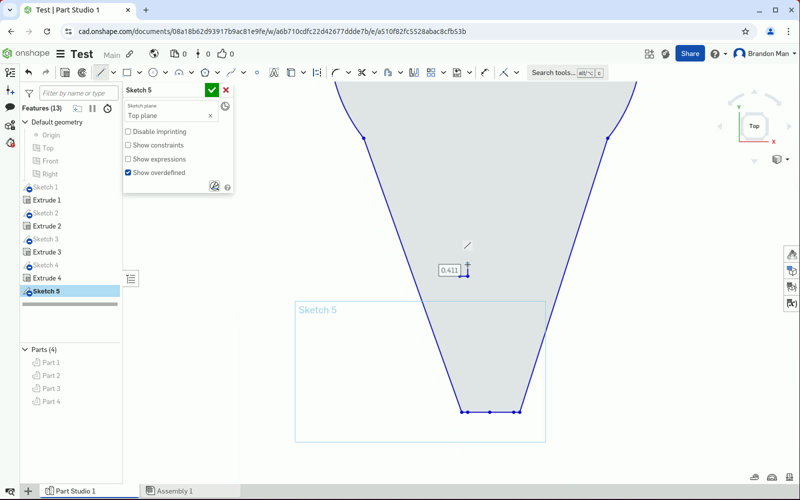
scroll(-6)
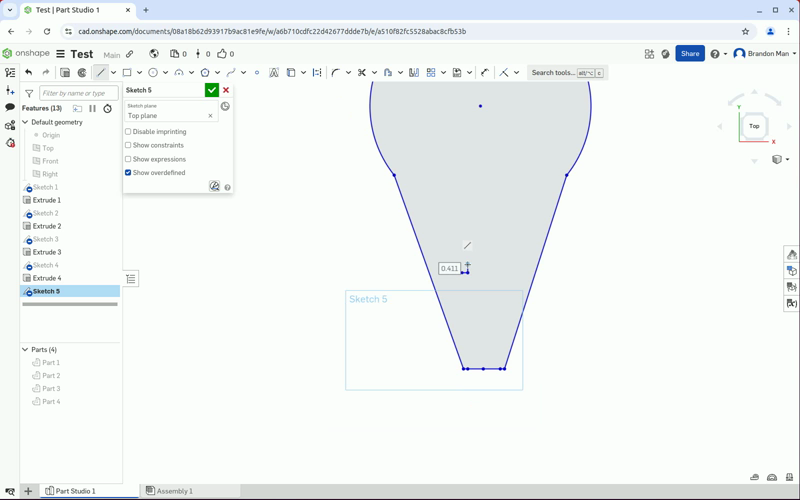
scroll(-6)
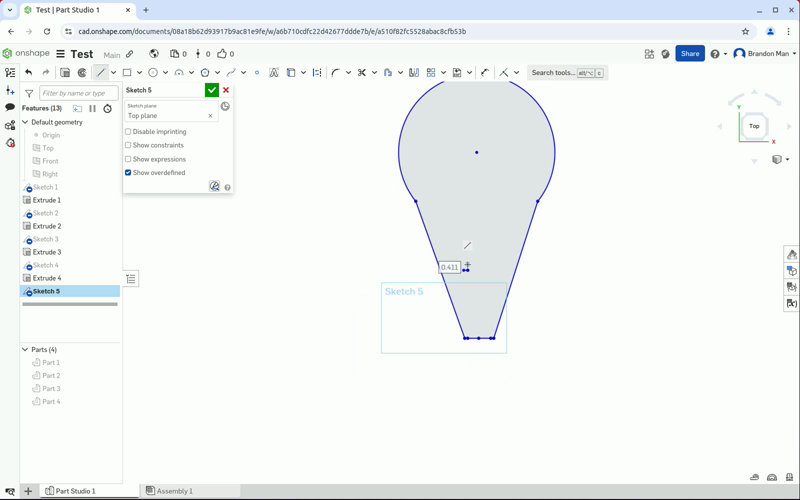
scroll(-6)
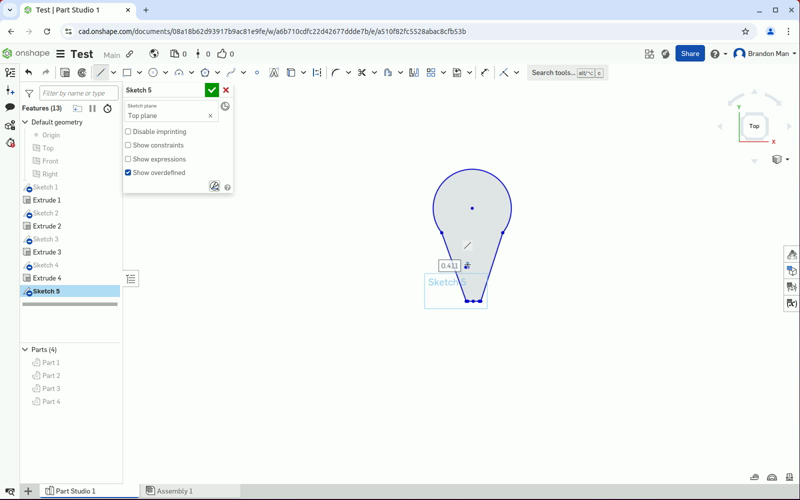
key_up(shift)
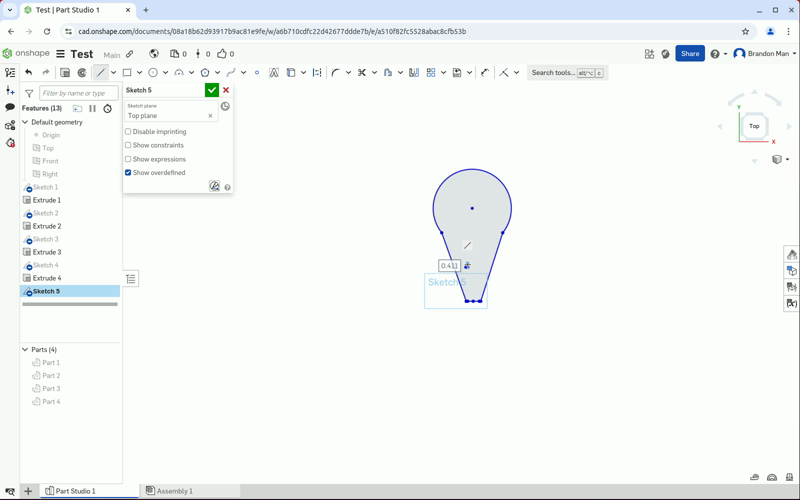
key_down(shift)
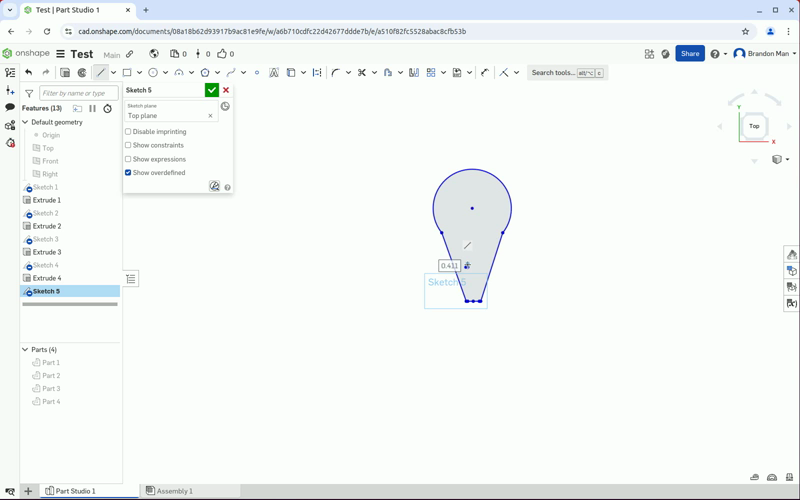
mouse_move(497, 264)
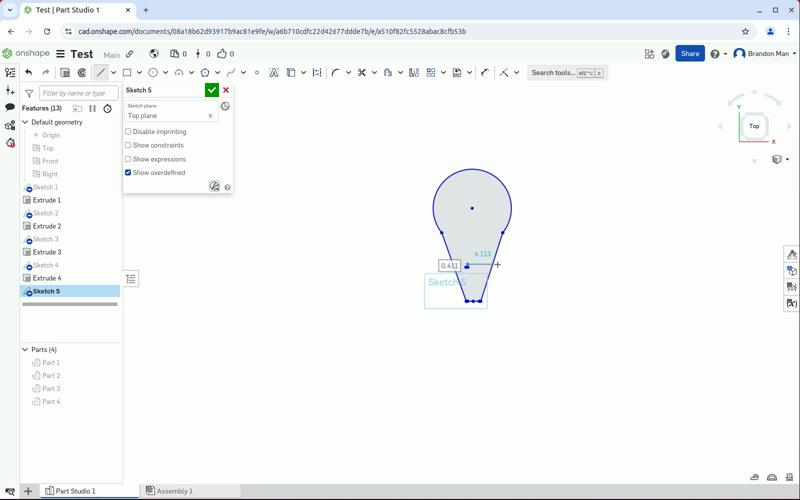
mouse_move(465, 264)
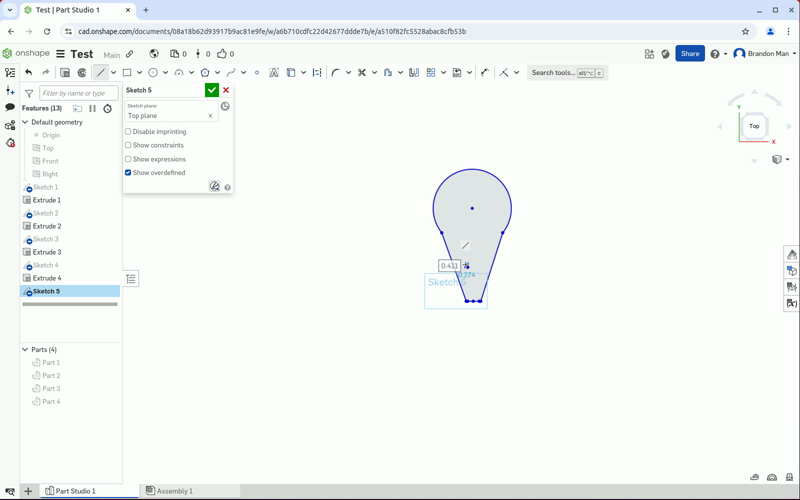
scroll(6)
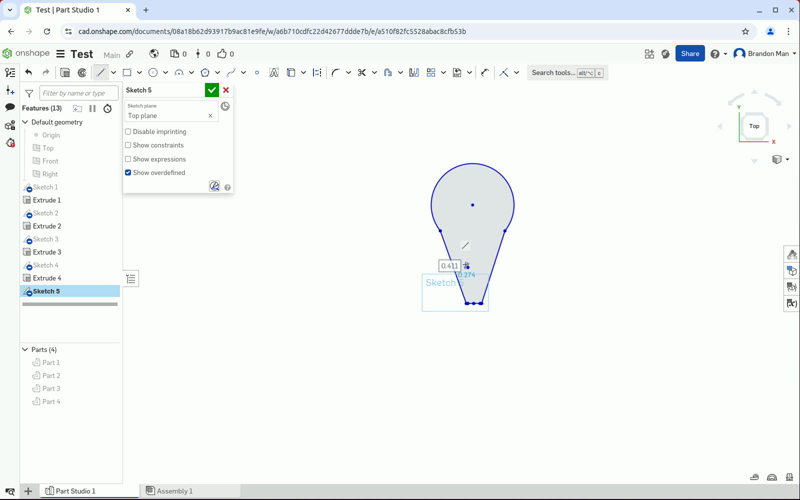
scroll(6)
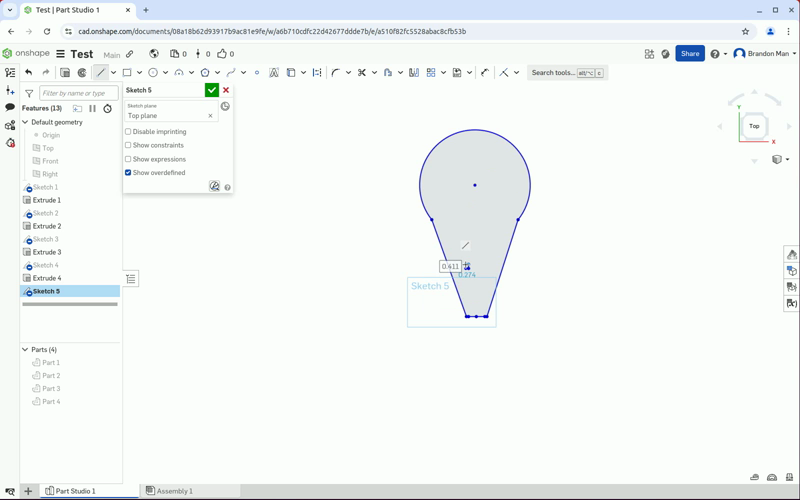
scroll(6)
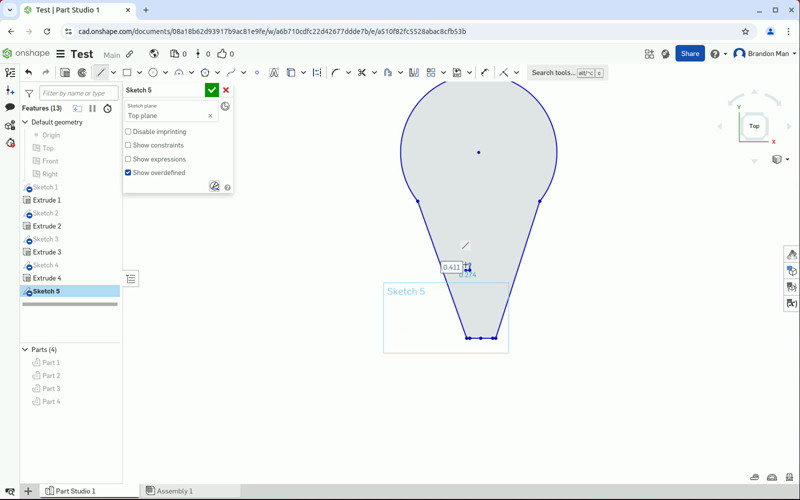
scroll(6)
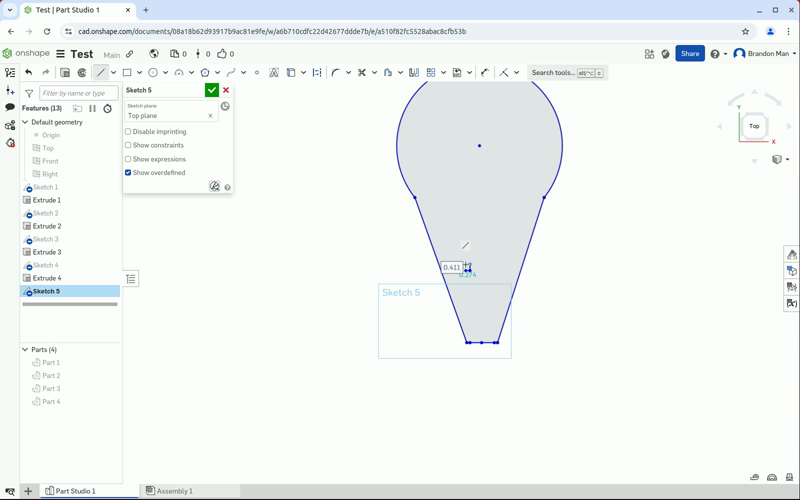
scroll(6)
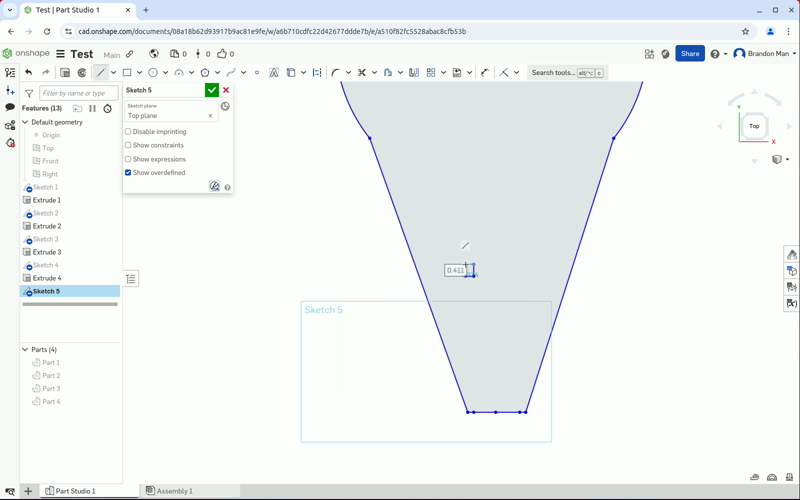
scroll(6)
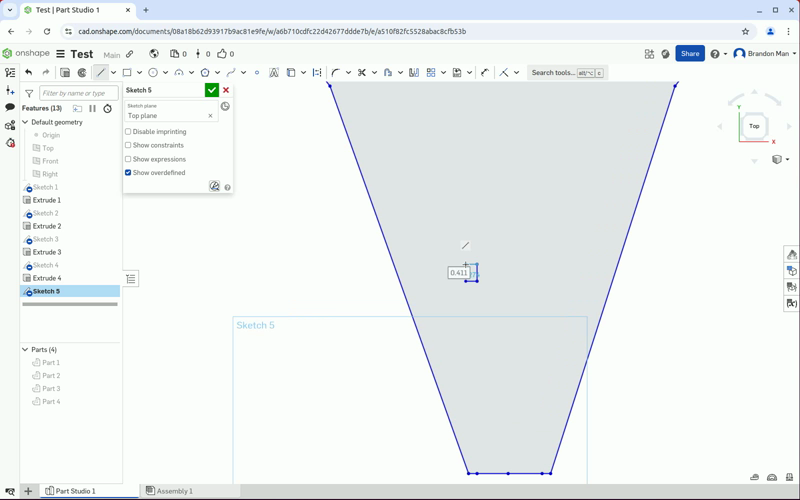
scroll(6)
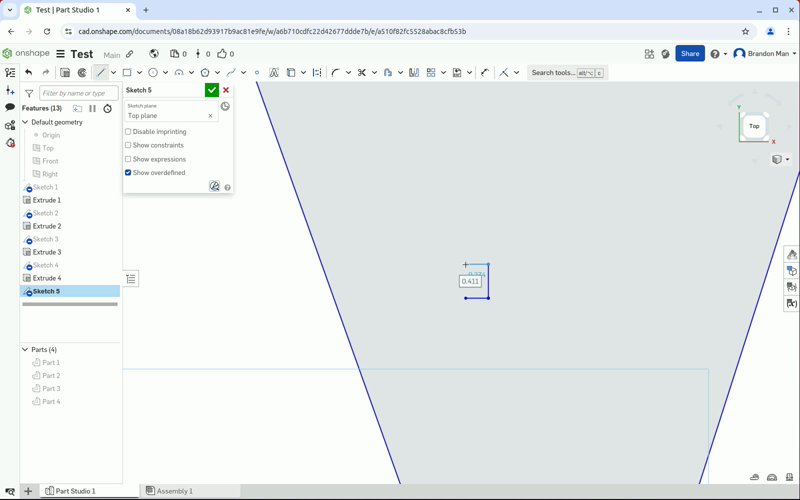
click(465, 264)
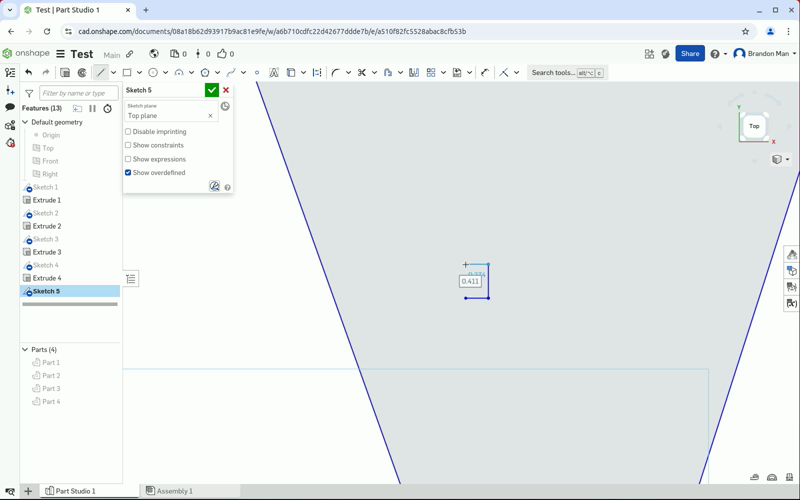
scroll(-6)
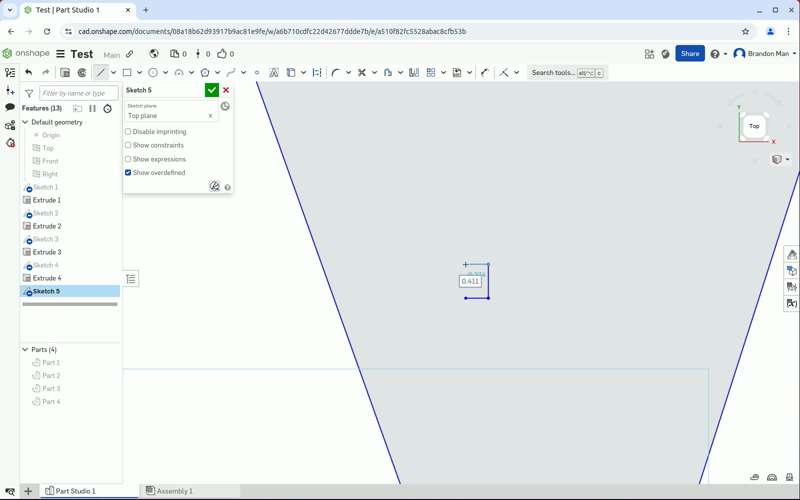
scroll(-6)
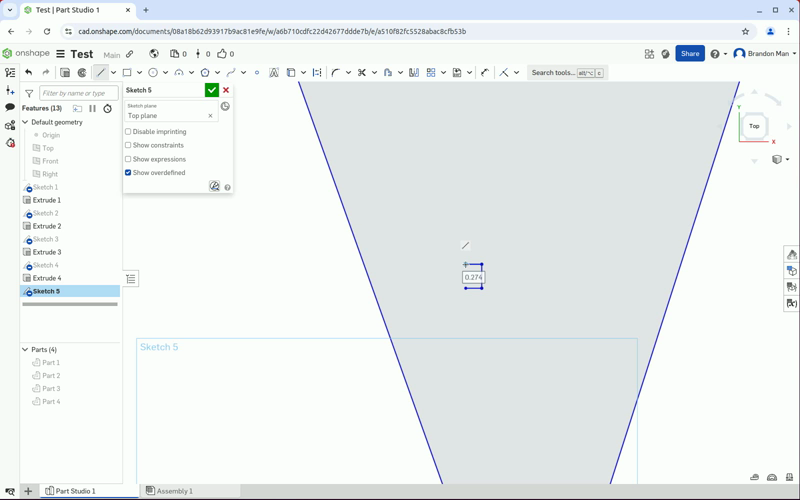
scroll(-6)
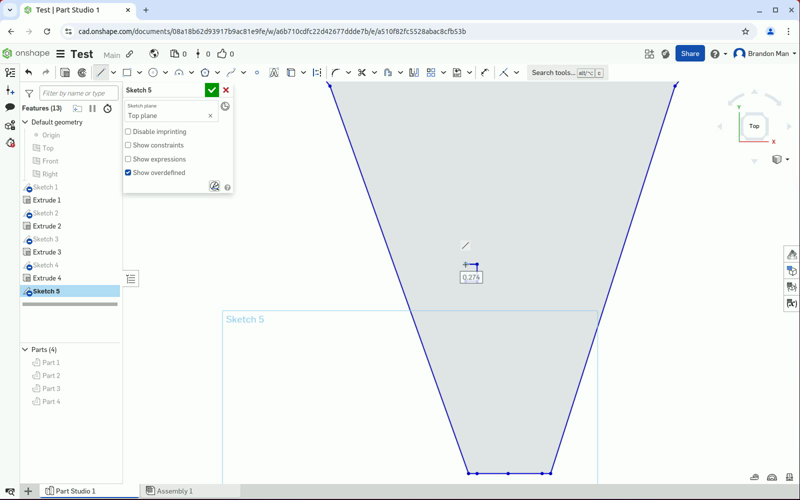
scroll(-6)
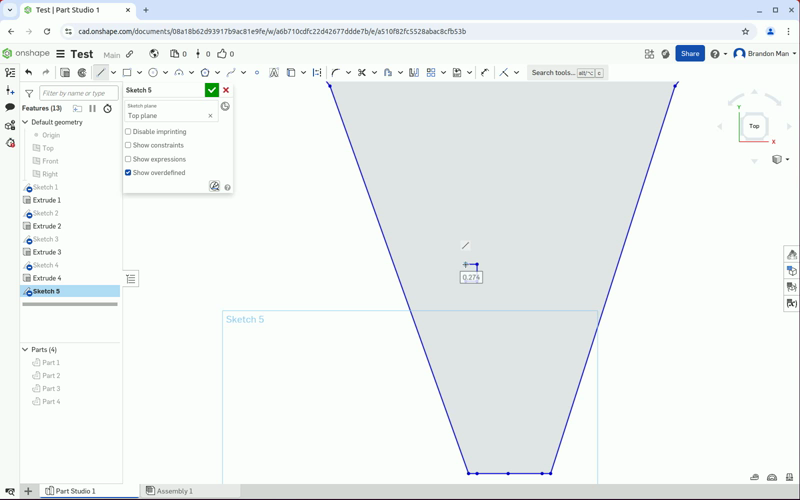
scroll(-6)
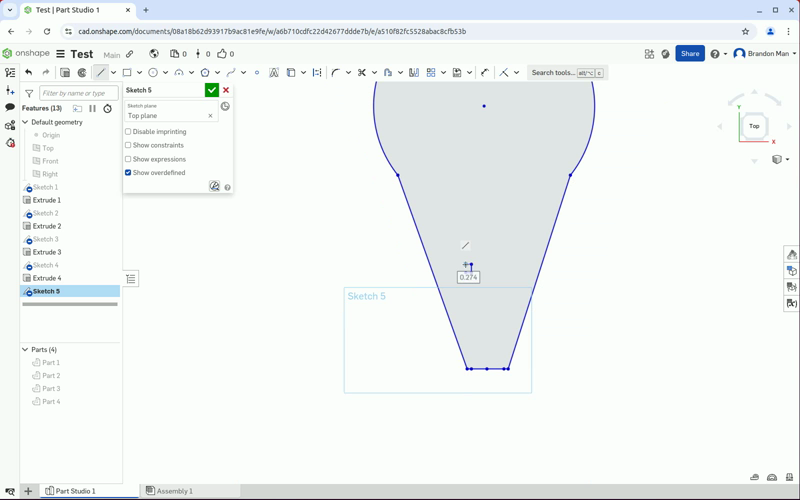
scroll(-6)
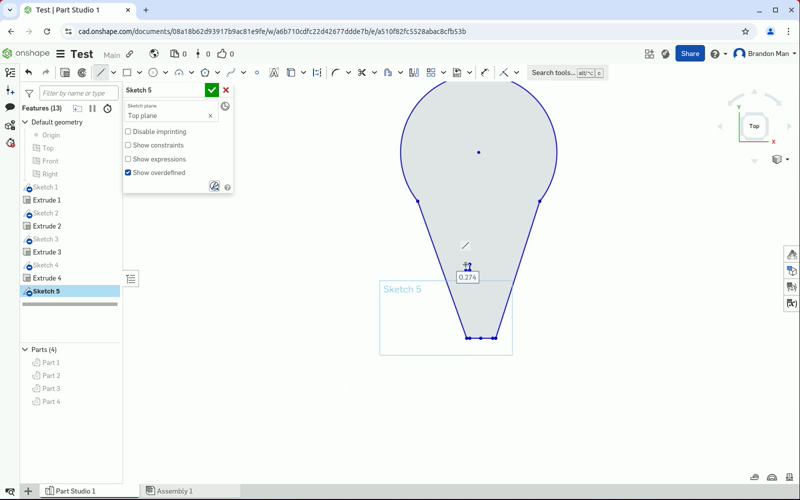
scroll(-6)
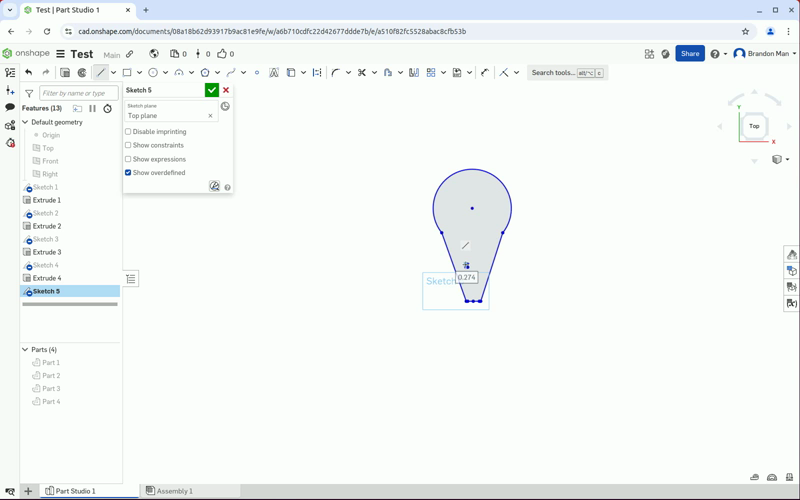
key_up(shift)
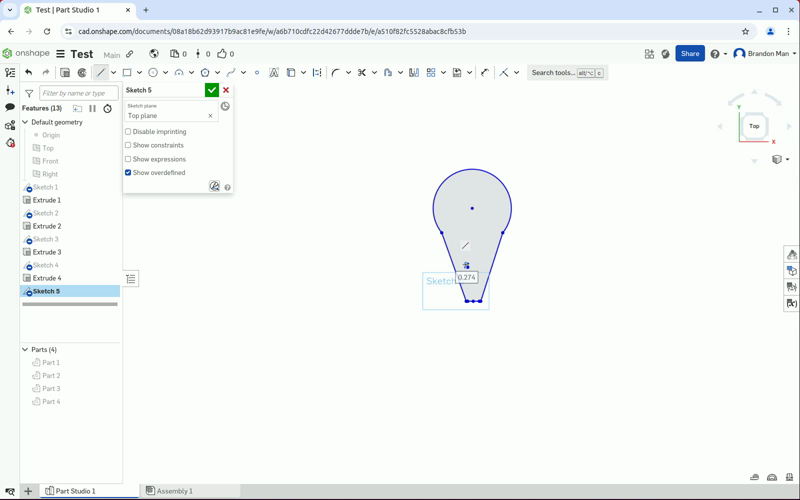
mouse_move(495, 264)
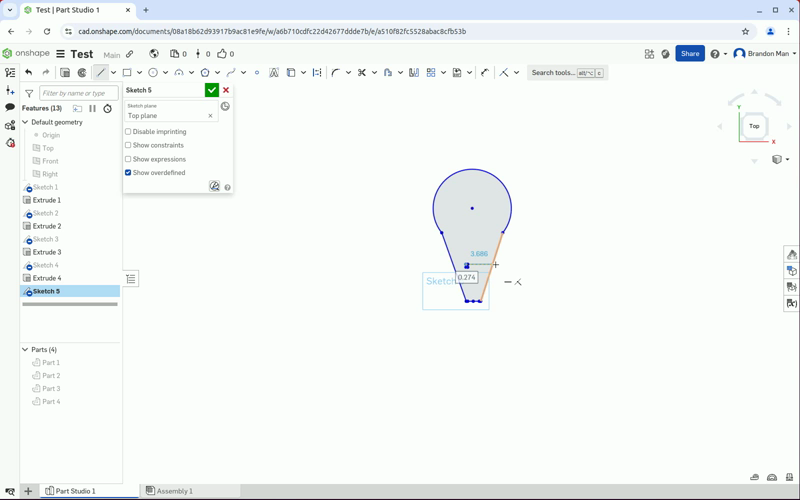
key_down(shift)
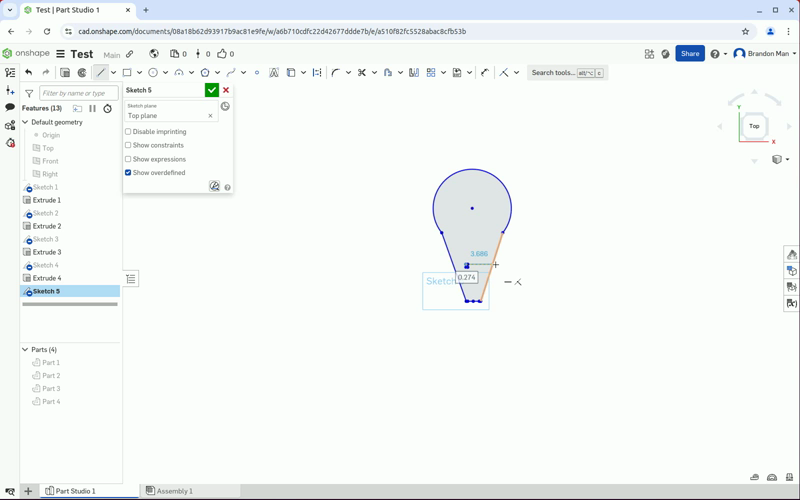
mouse_move(465, 267)
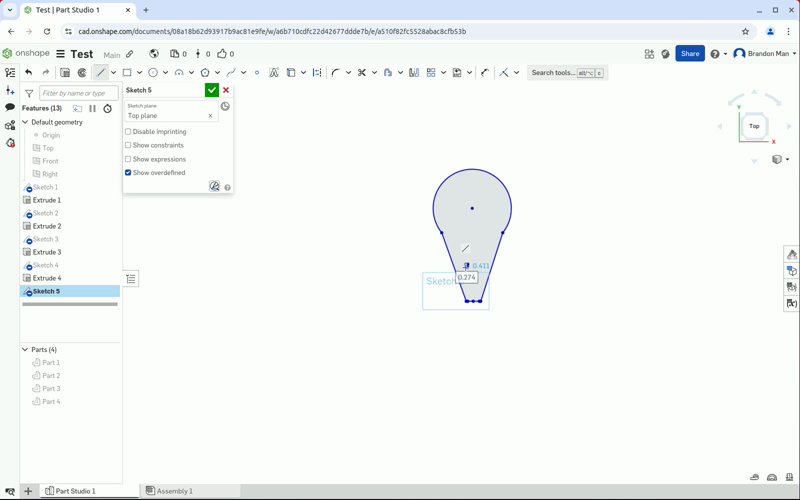
scroll(6)
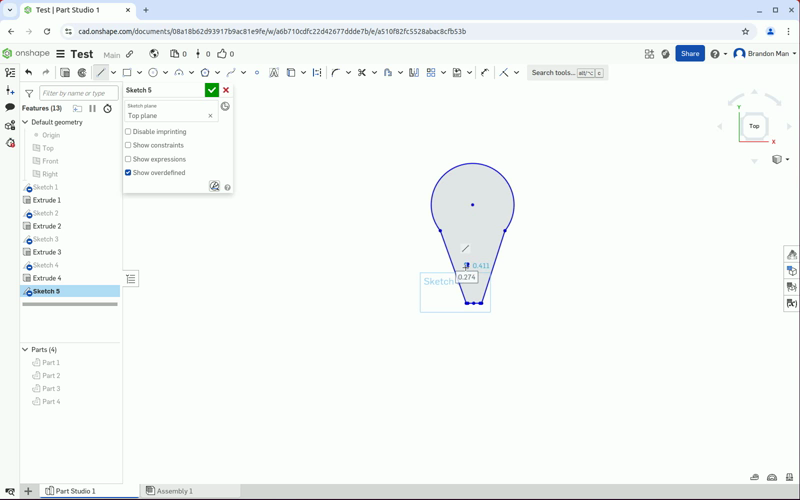
scroll(6)
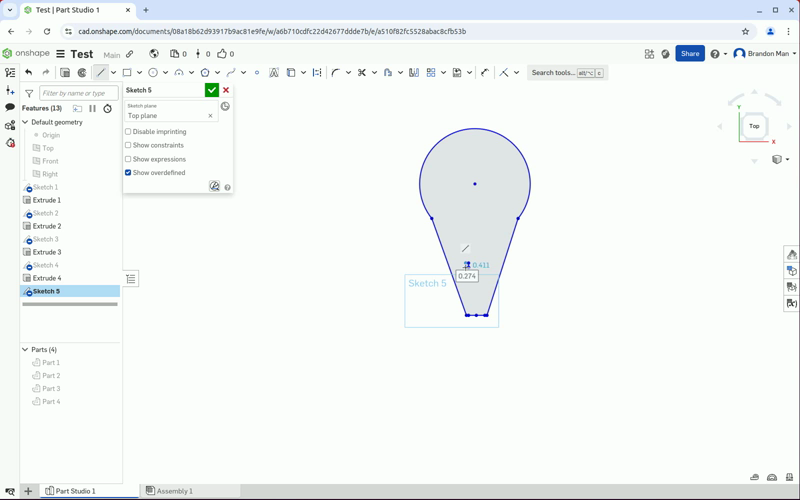
scroll(6)
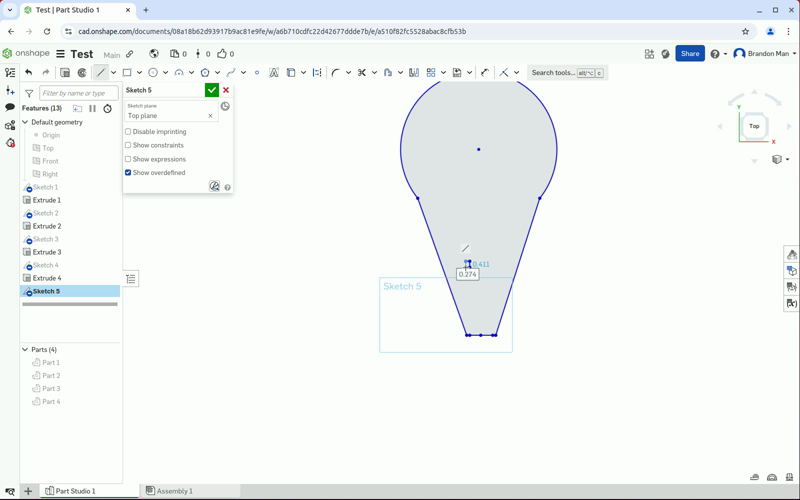
scroll(6)
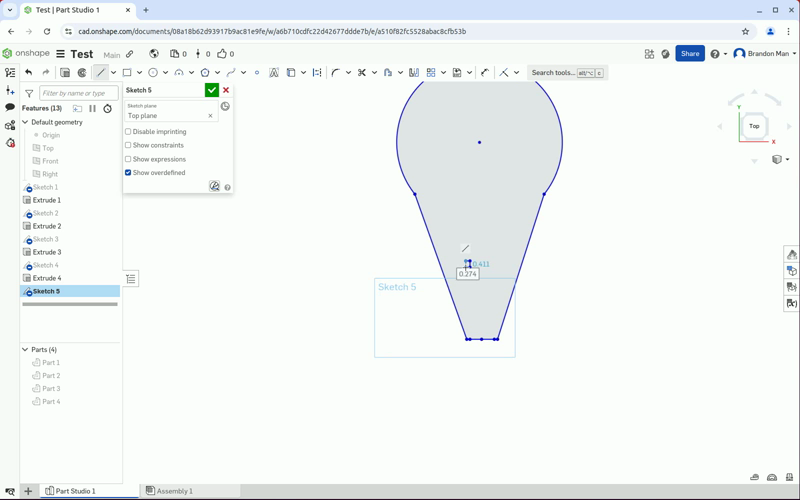
scroll(6)
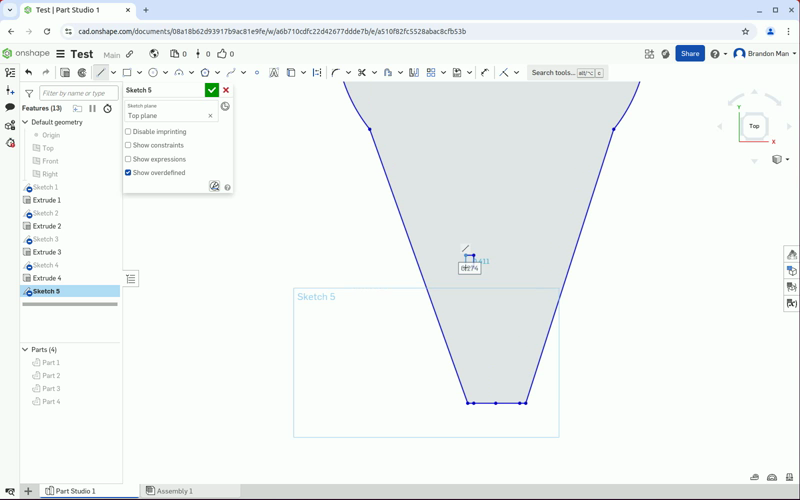
scroll(6)
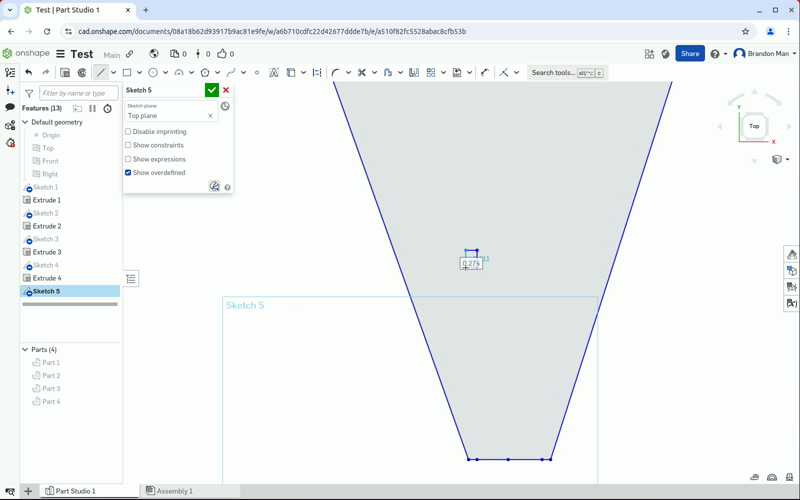
scroll(6)
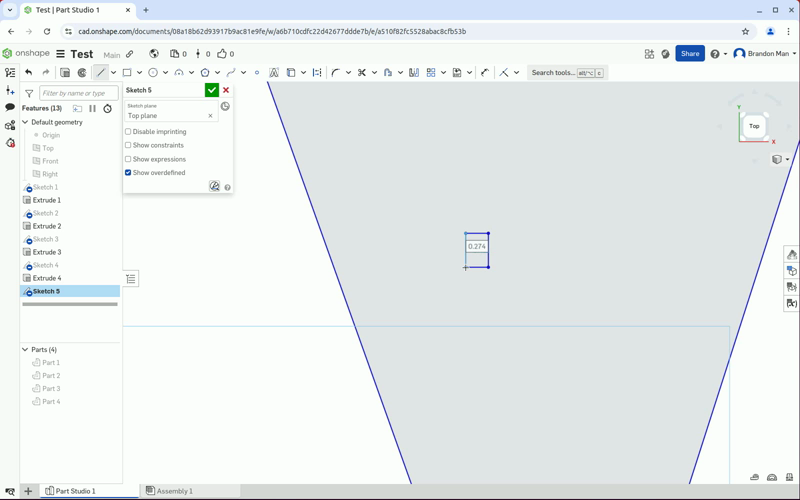
key_up(shift)
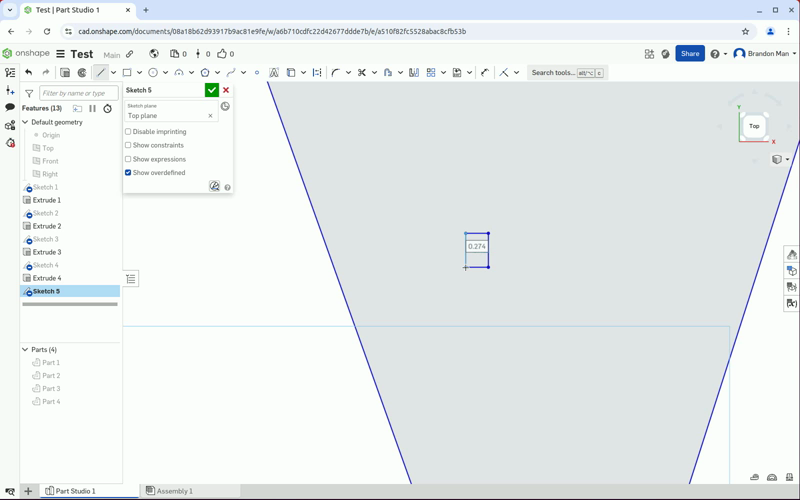
click(465, 267)
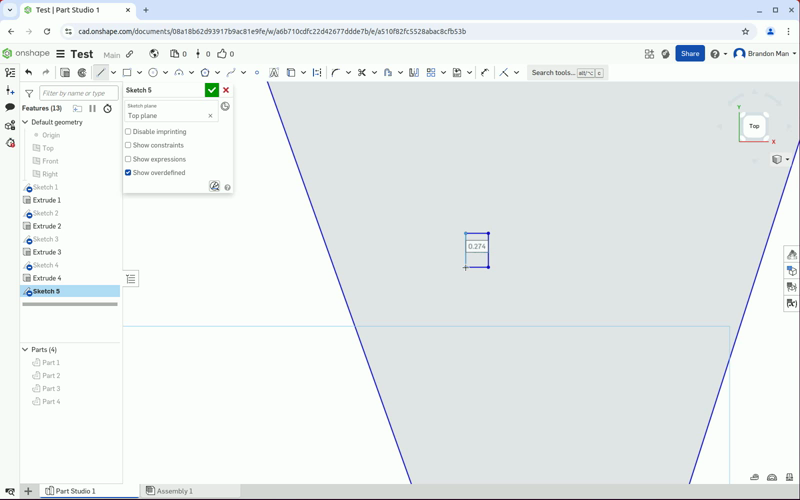
scroll(-6)
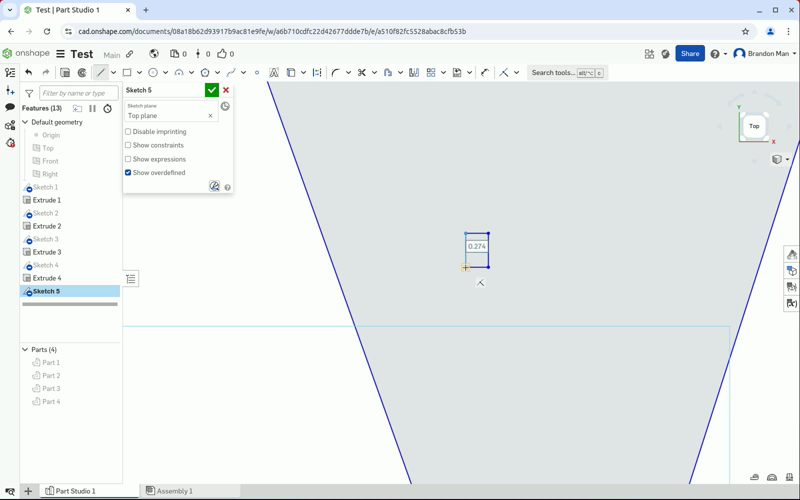
scroll(-6)
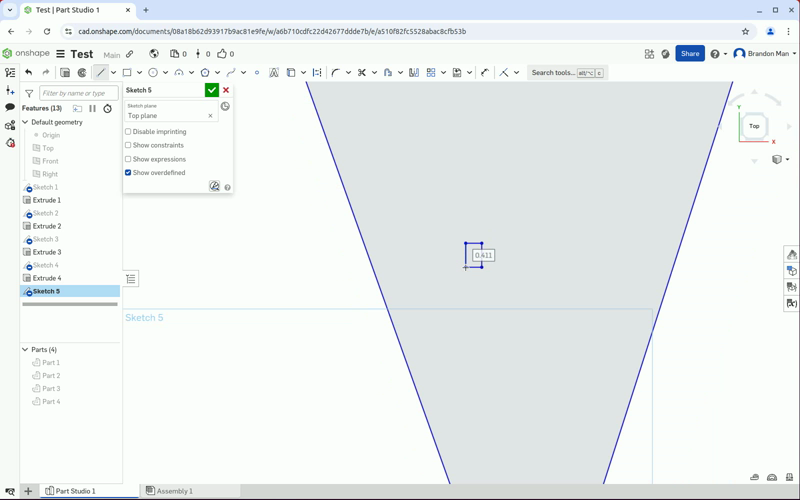
scroll(-6)
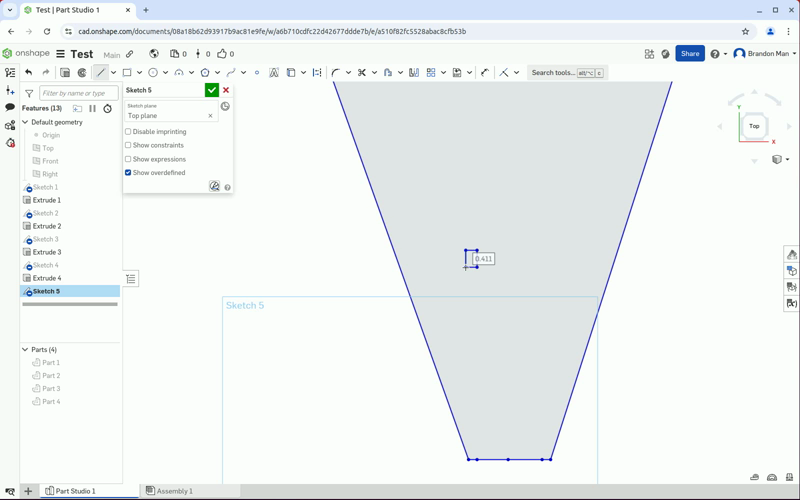
scroll(-6)
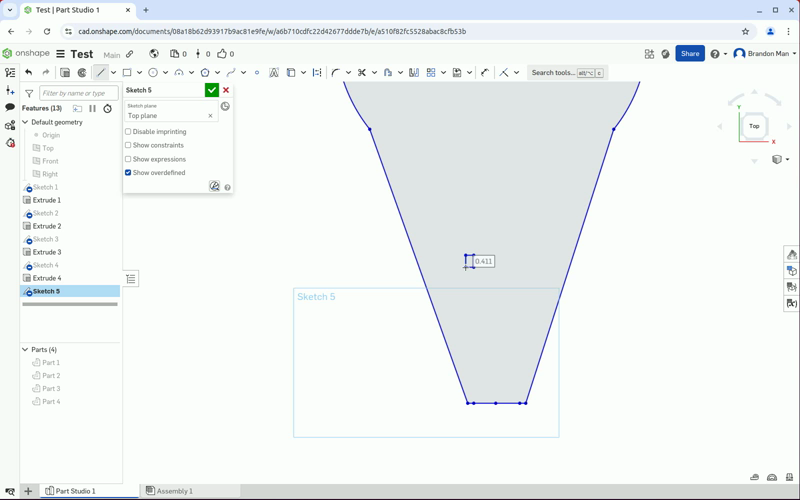
scroll(-6)
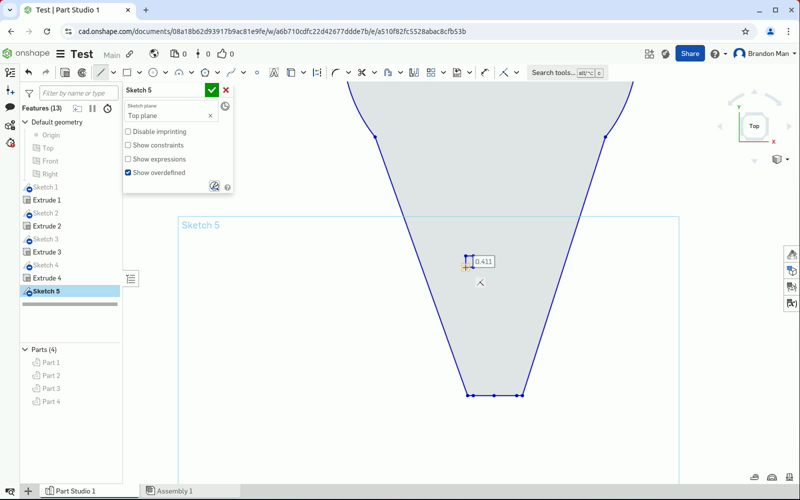
scroll(-6)
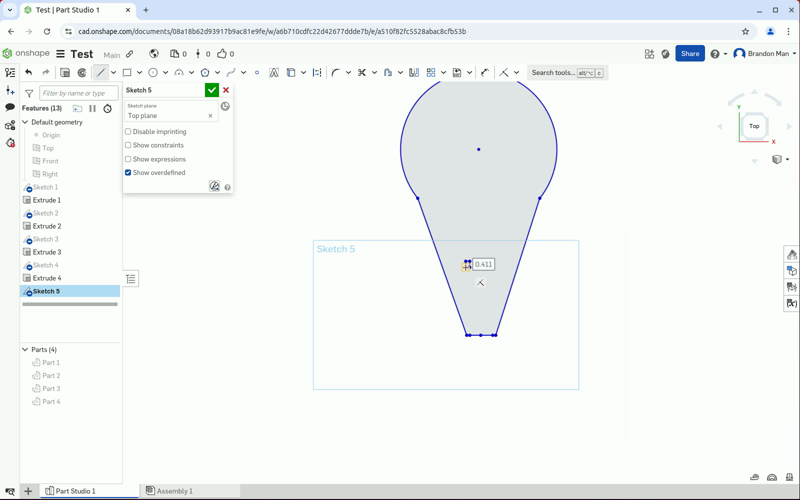
scroll(-6)
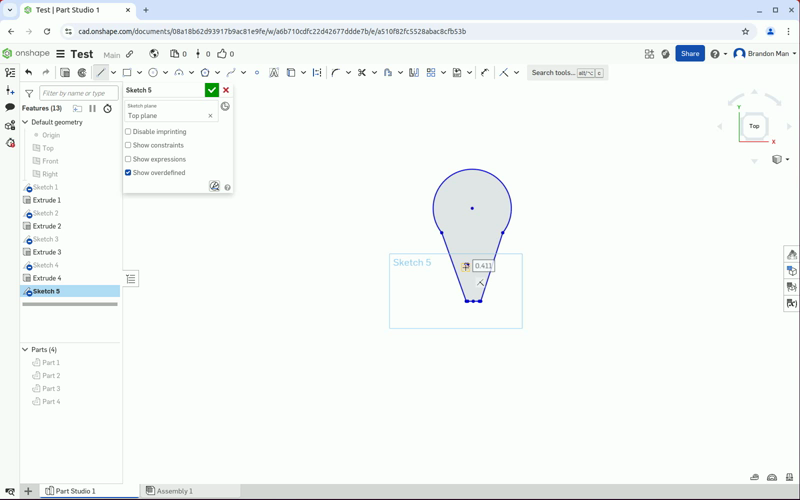
key(esc)
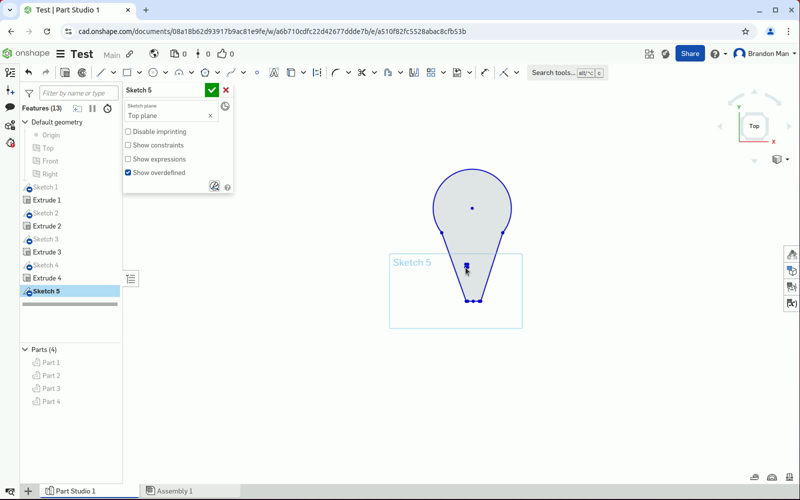
key(l)
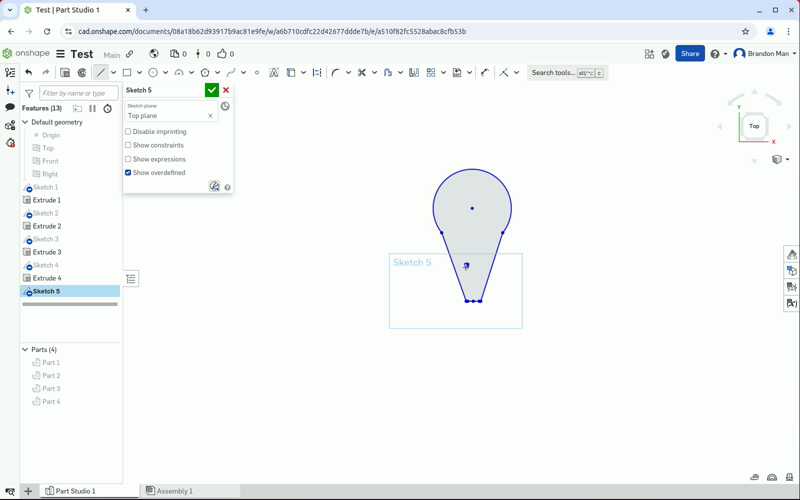
key_down(shift)
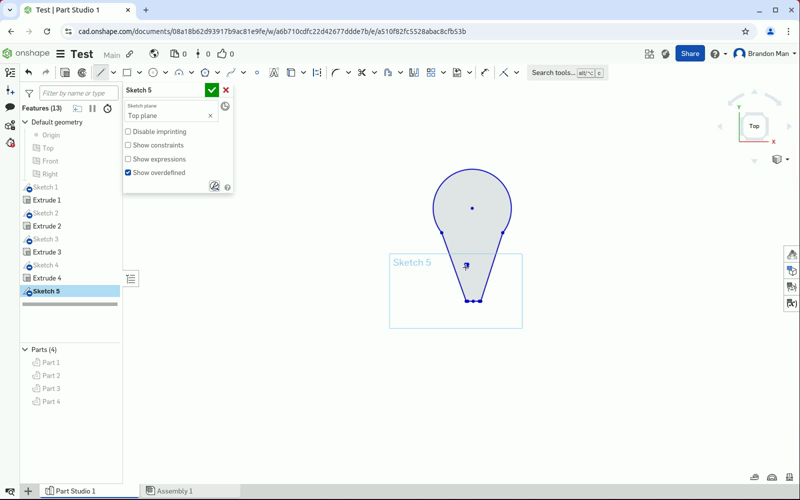
mouse_move(469, 267)
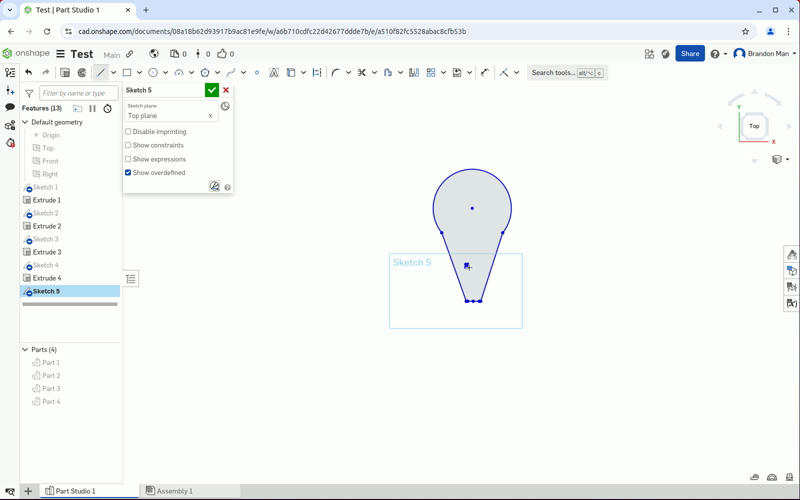
scroll(6)
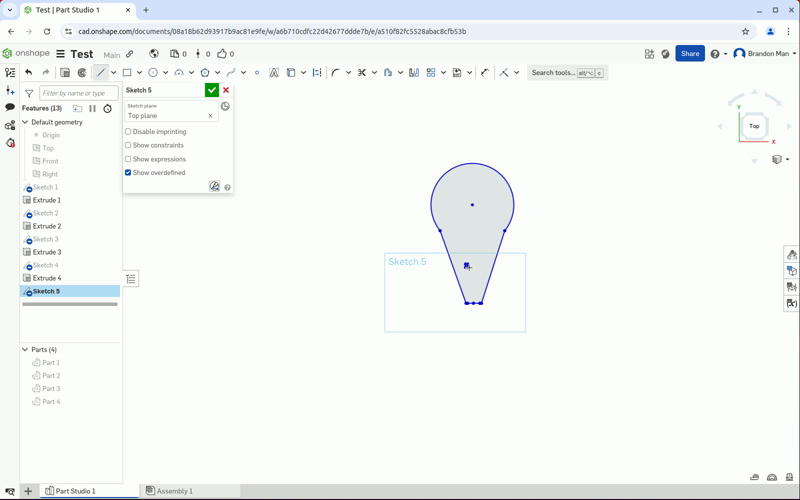
scroll(6)
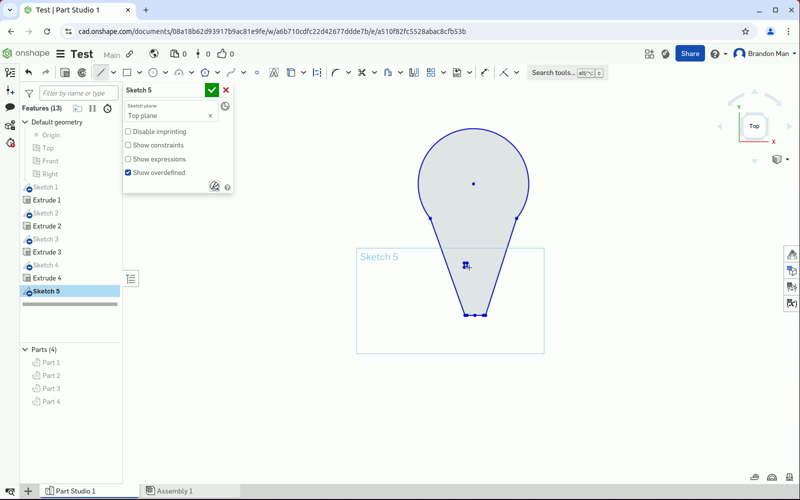
scroll(6)
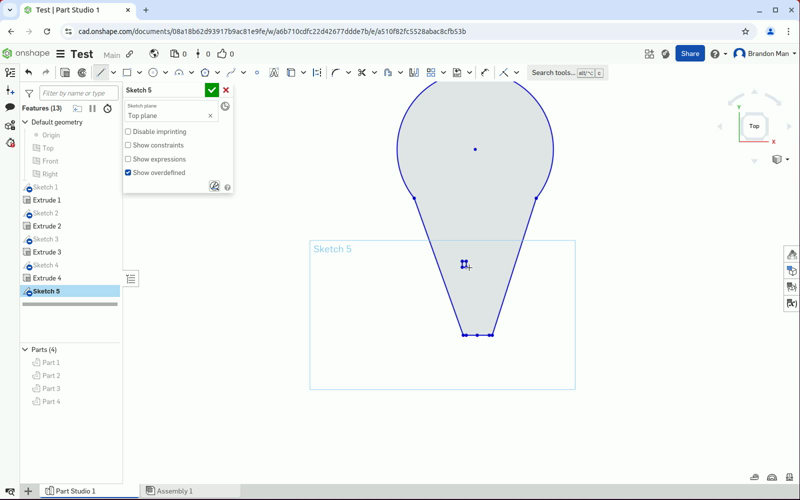
scroll(6)
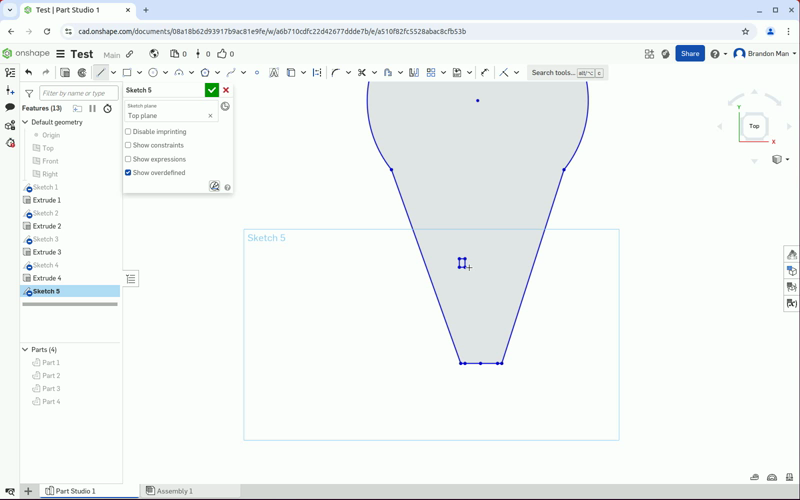
scroll(6)
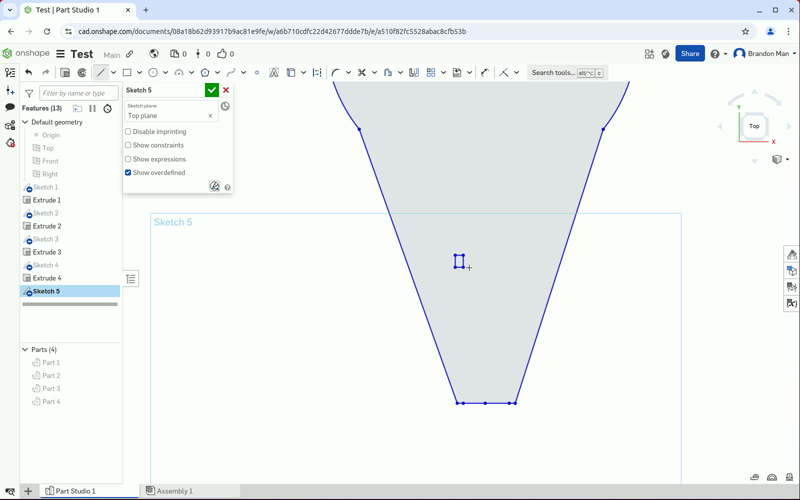
scroll(6)
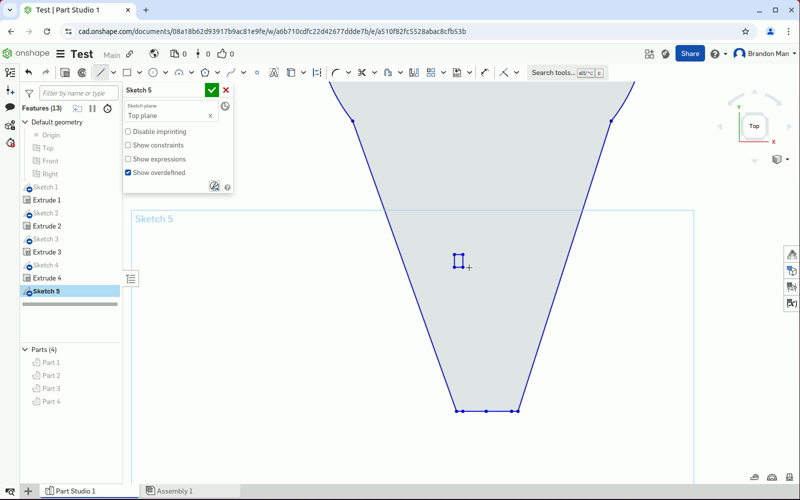
scroll(6)
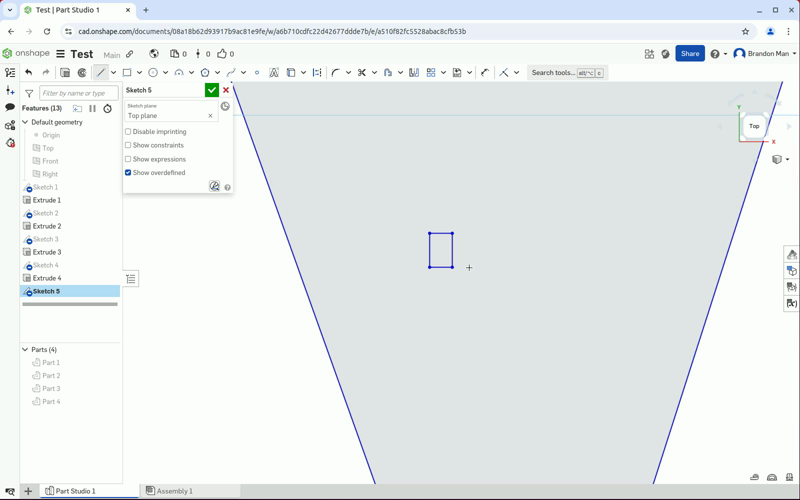
click(469, 267)
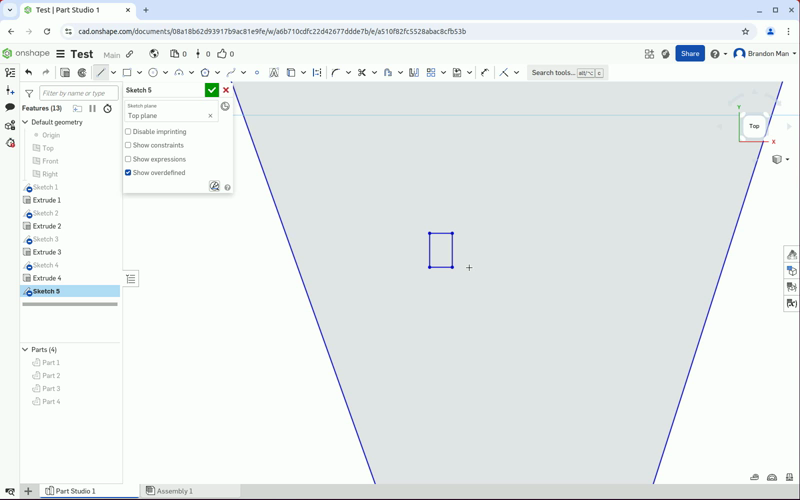
scroll(-6)
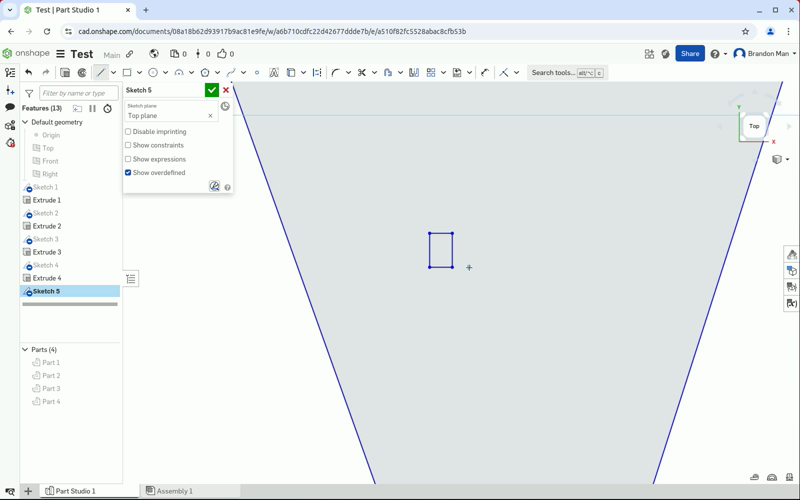
scroll(-6)
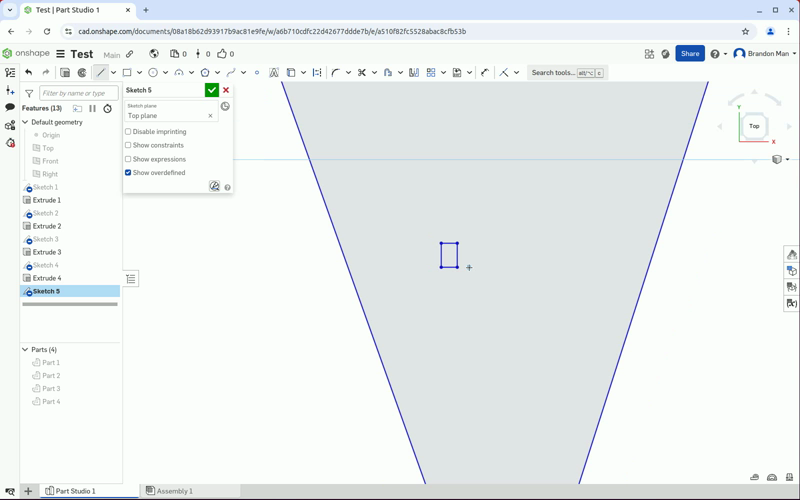
scroll(-6)
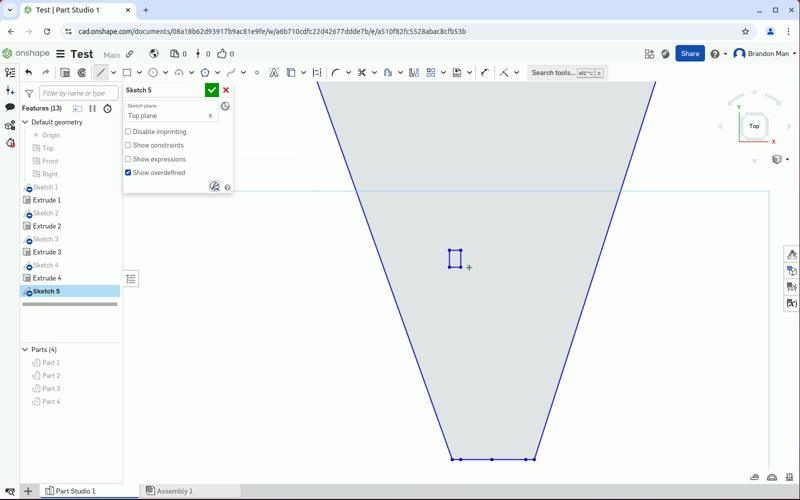
scroll(-6)
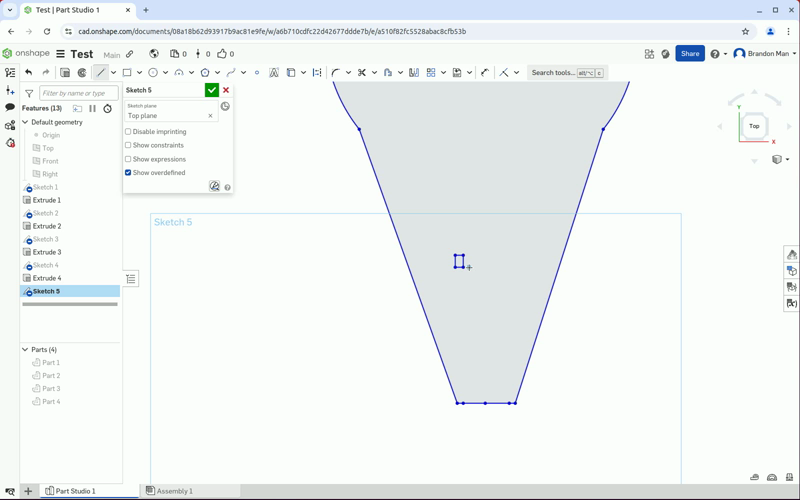
scroll(-6)
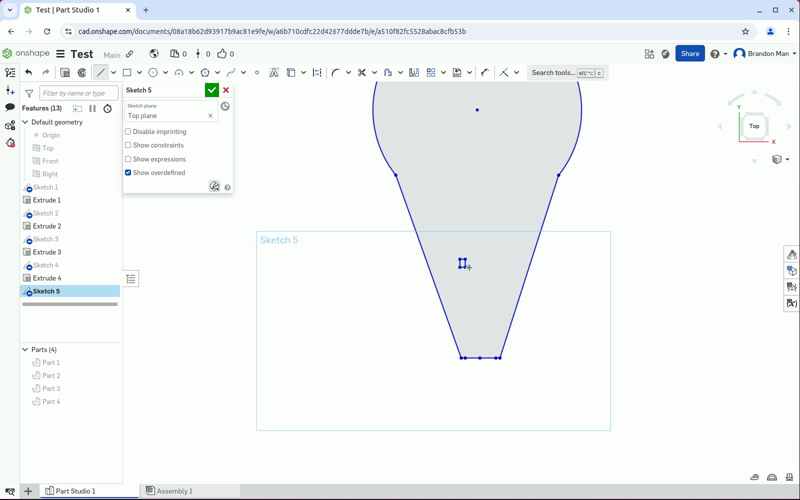
scroll(-6)
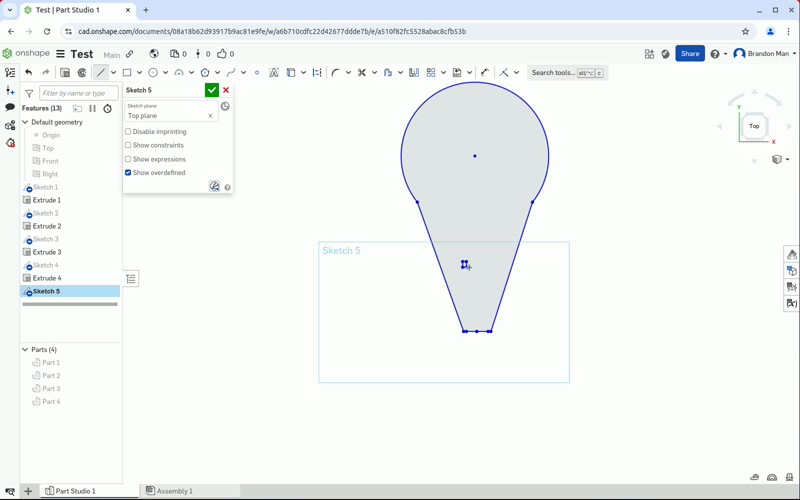
scroll(-6)
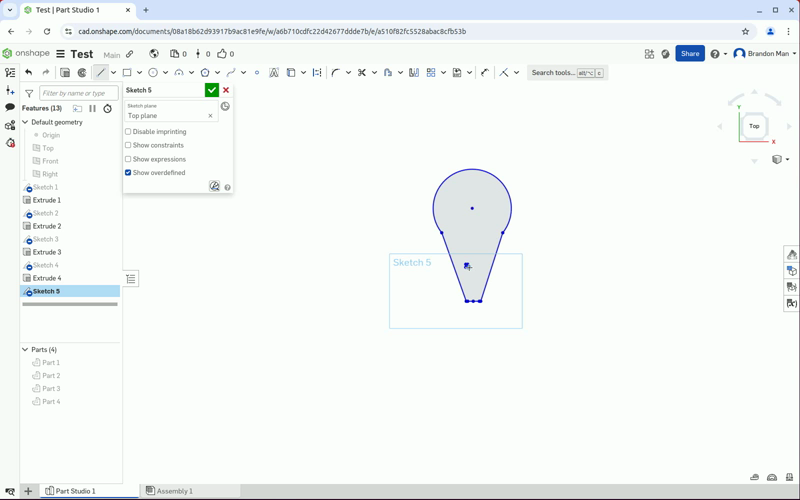
key_up(shift)
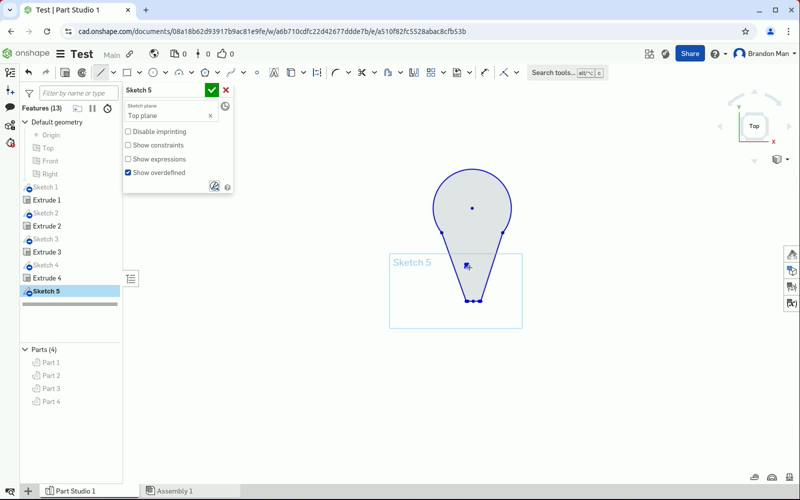
key_down(shift)
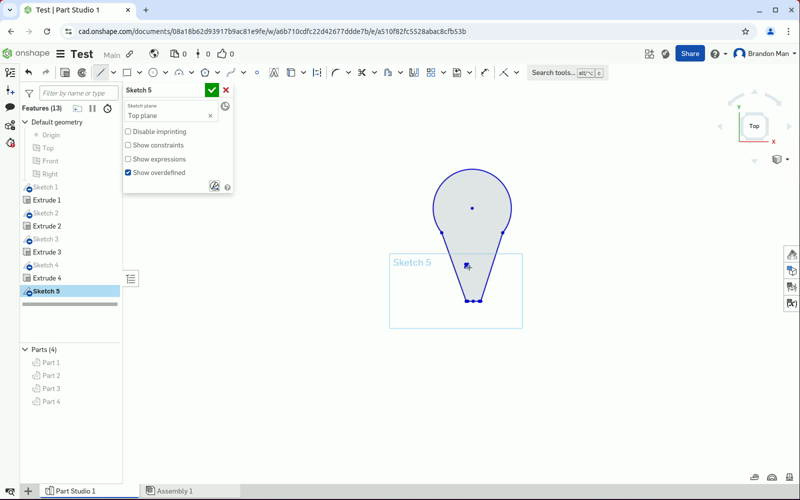
mouse_move(499, 267)
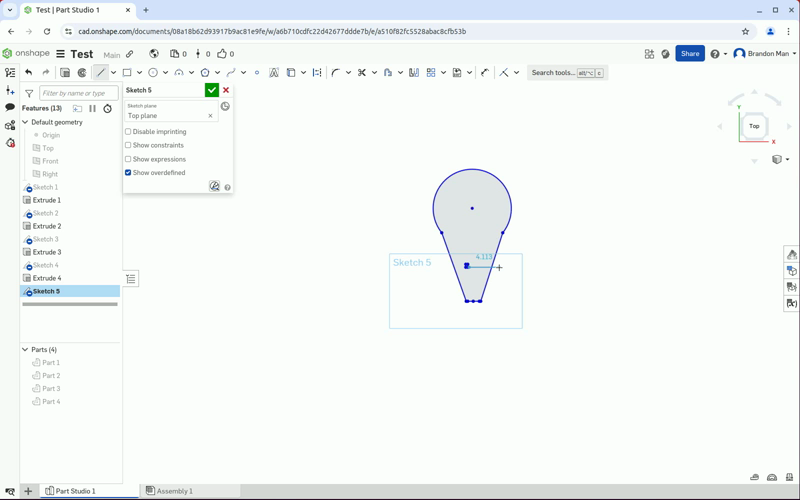
mouse_move(471, 267)
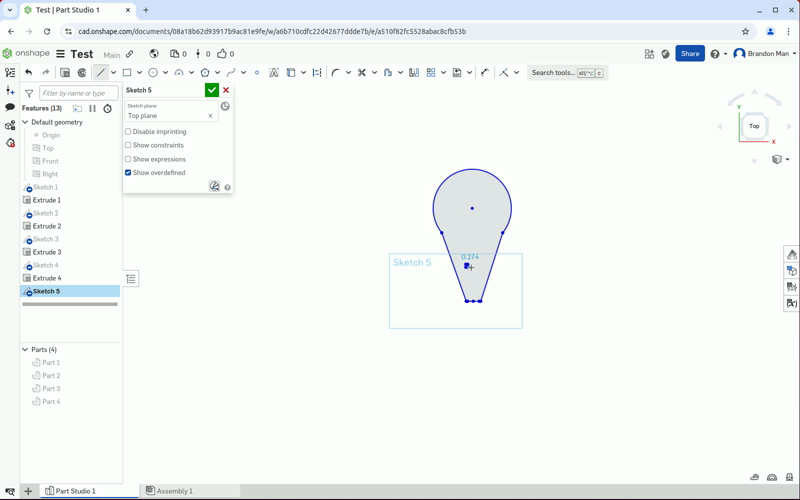
scroll(6)
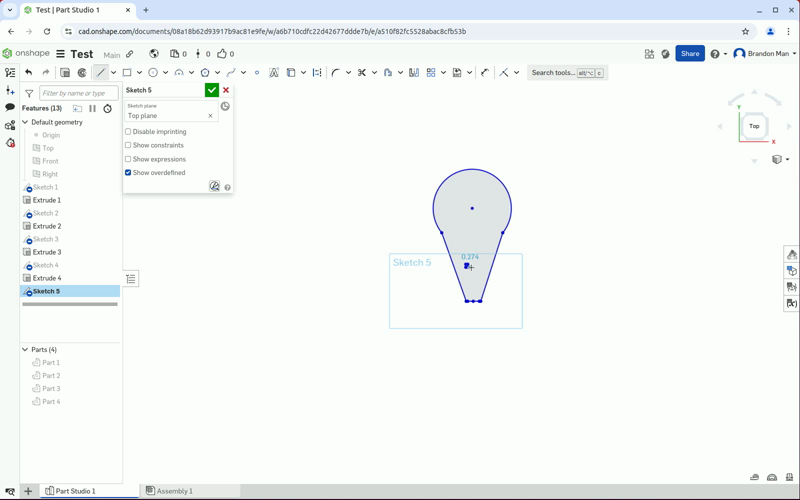
scroll(6)
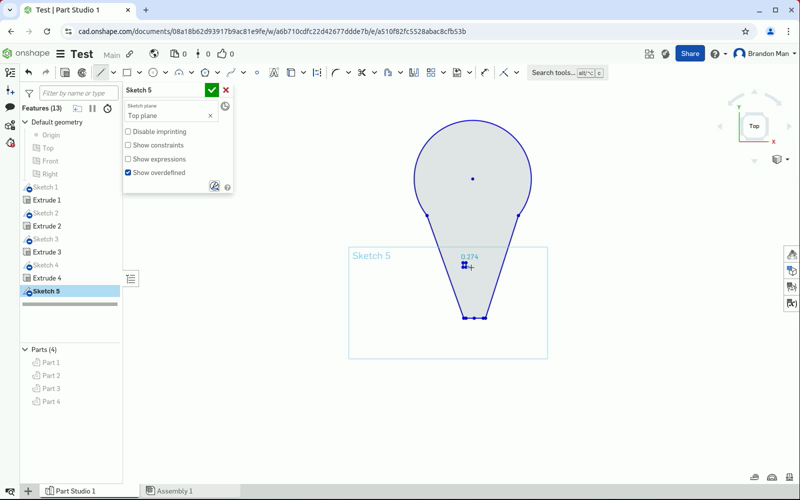
scroll(6)
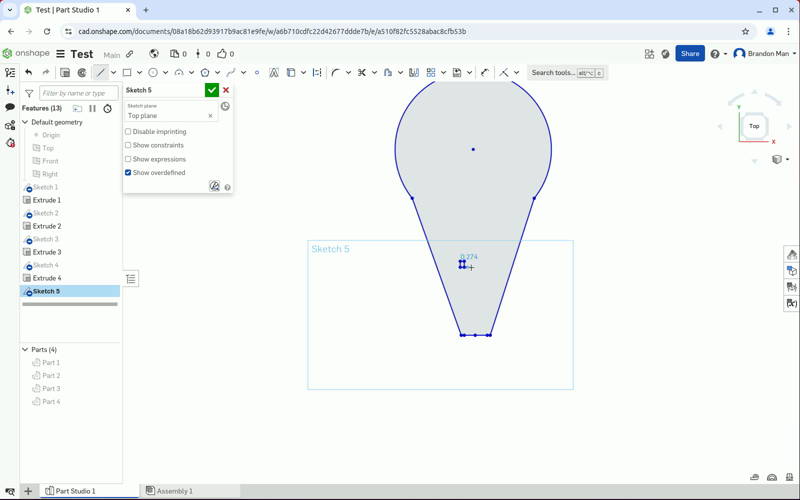
scroll(6)
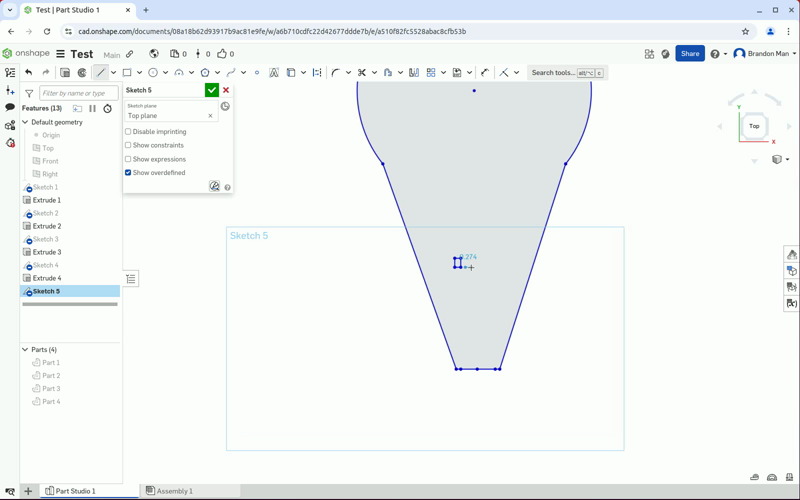
scroll(6)
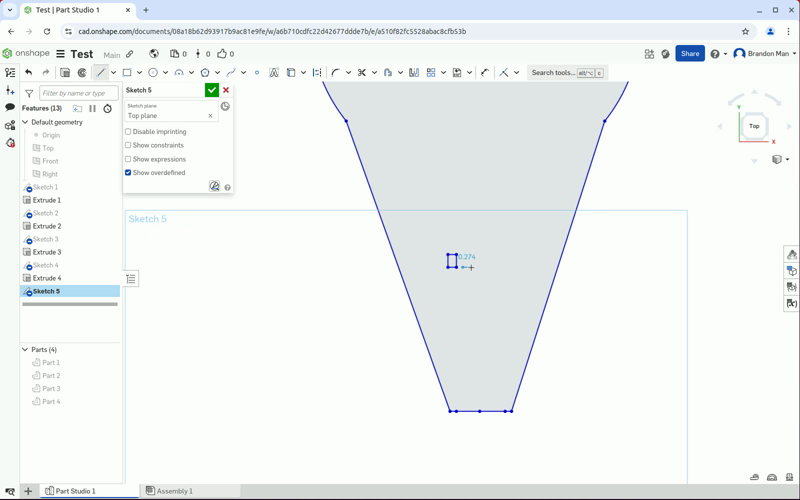
scroll(6)
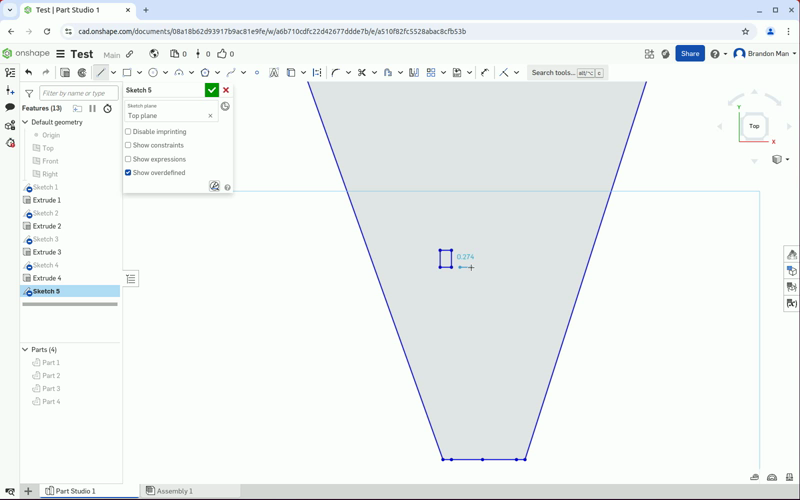
scroll(6)
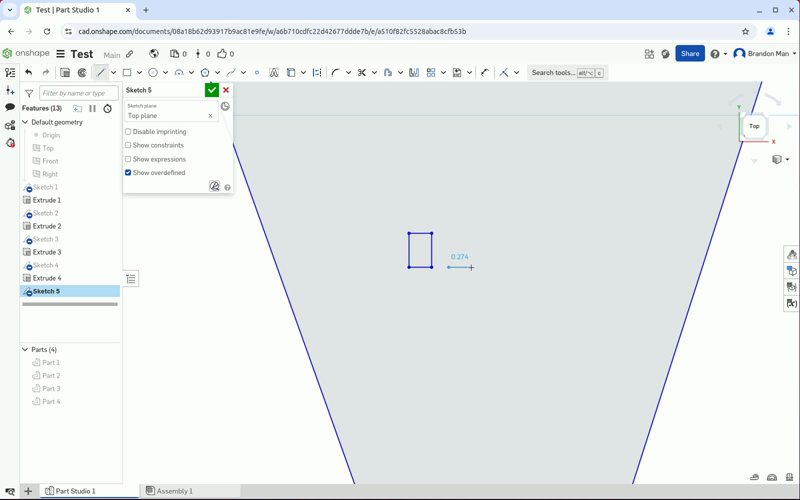
click(471, 267)
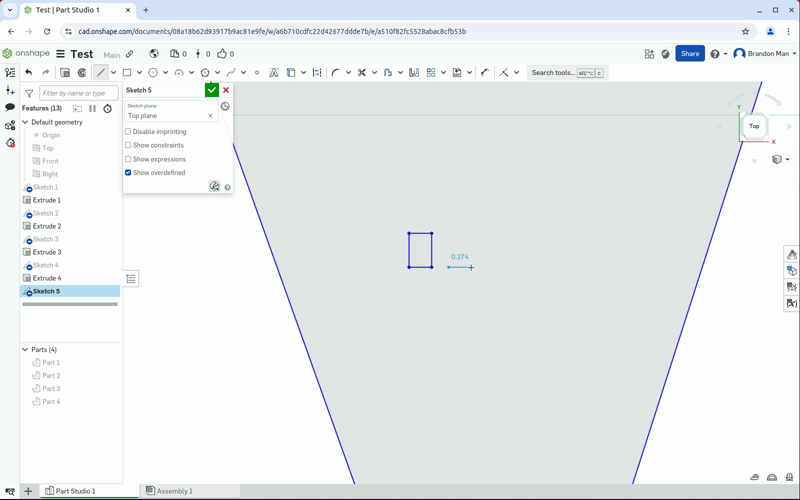
scroll(-6)
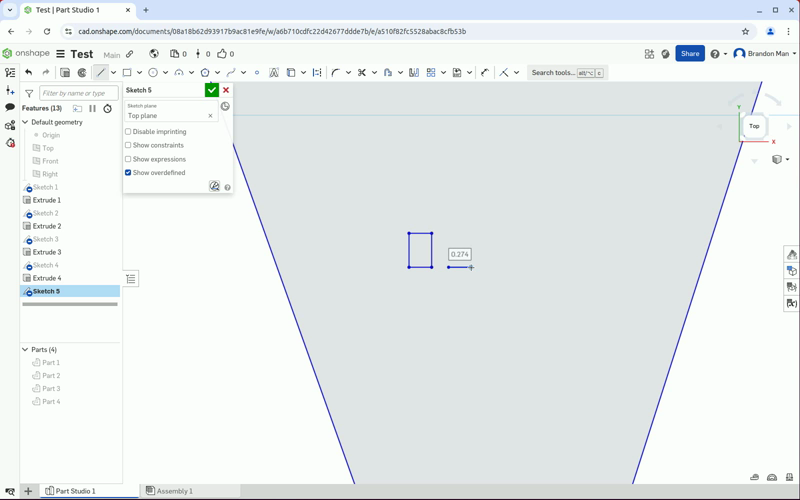
scroll(-6)
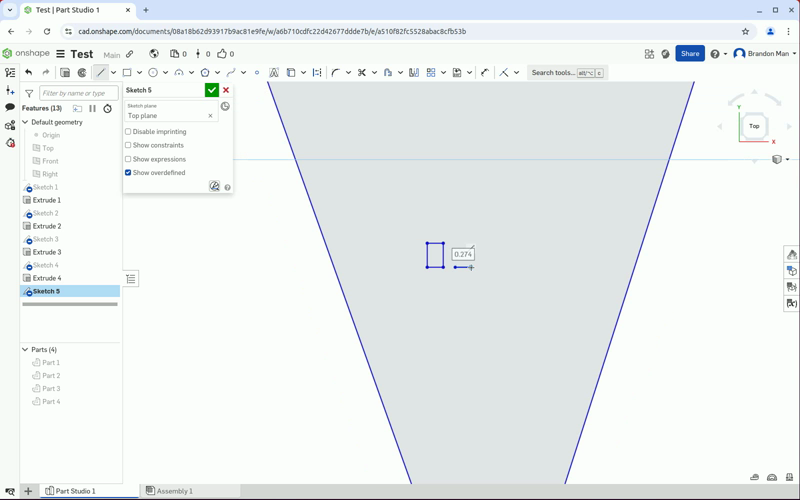
scroll(-6)
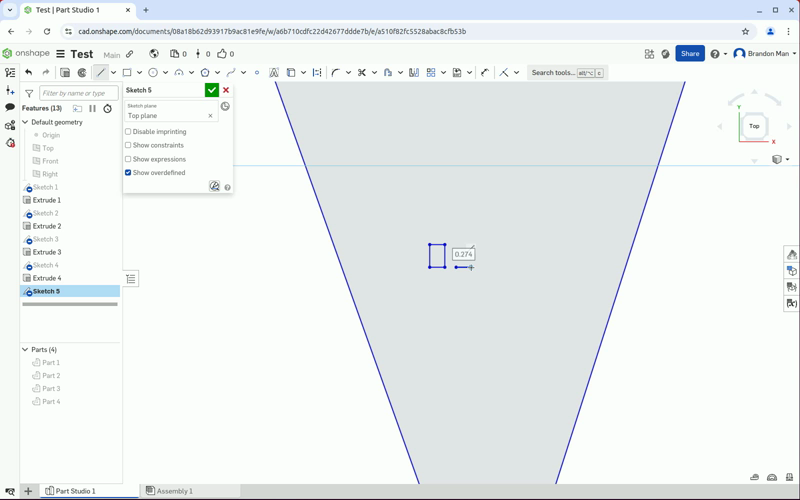
scroll(-6)
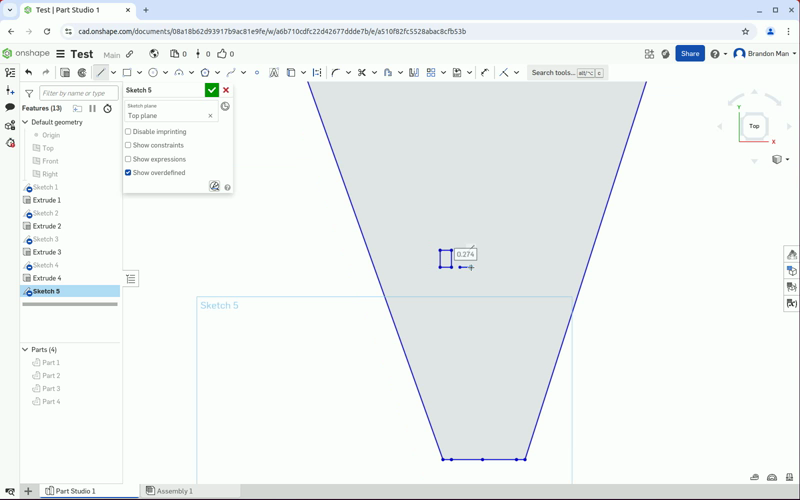
scroll(-6)
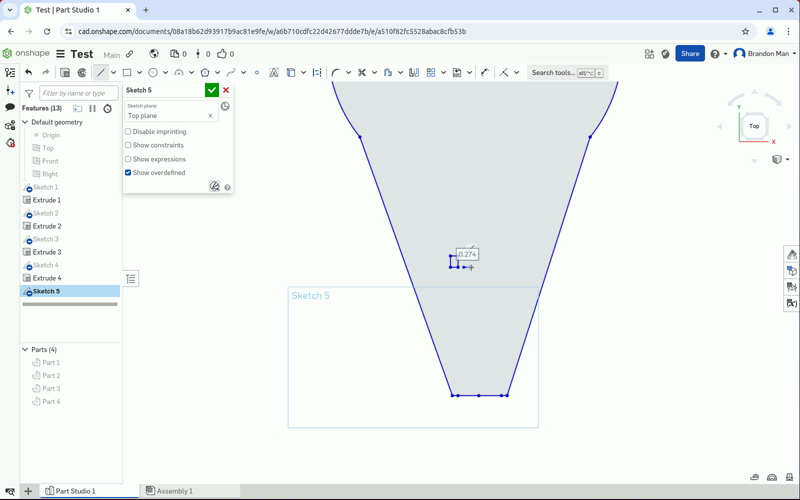
scroll(-6)
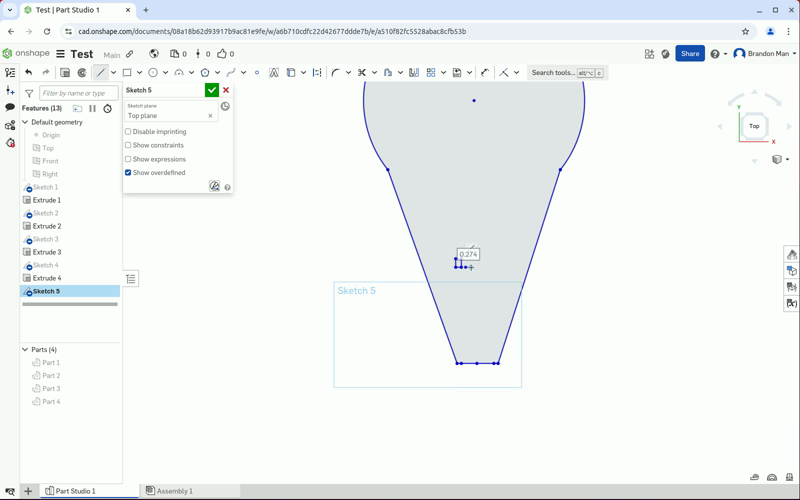
scroll(-6)
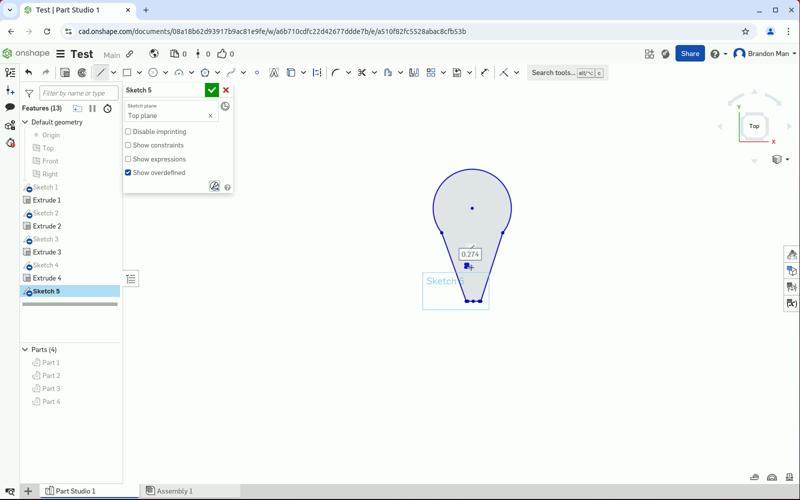
key_up(shift)
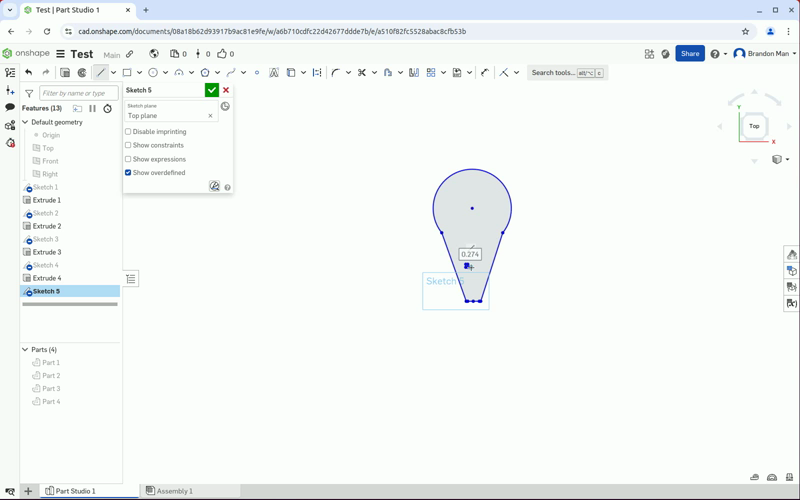
key_down(shift)
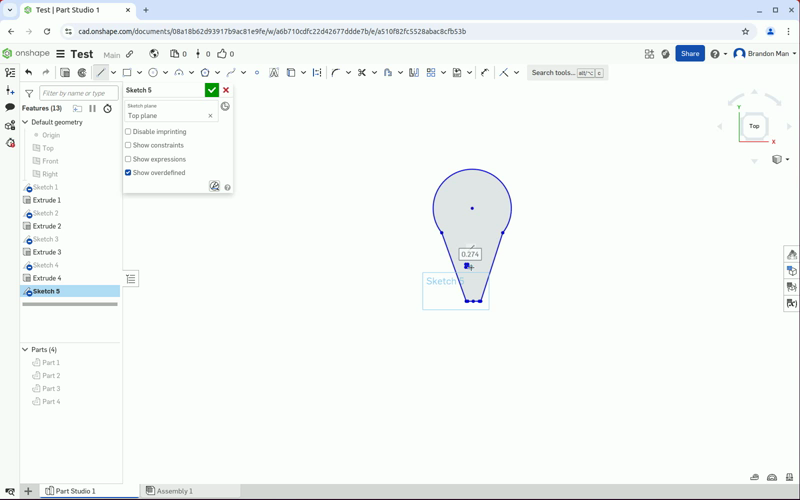
mouse_move(501, 267)
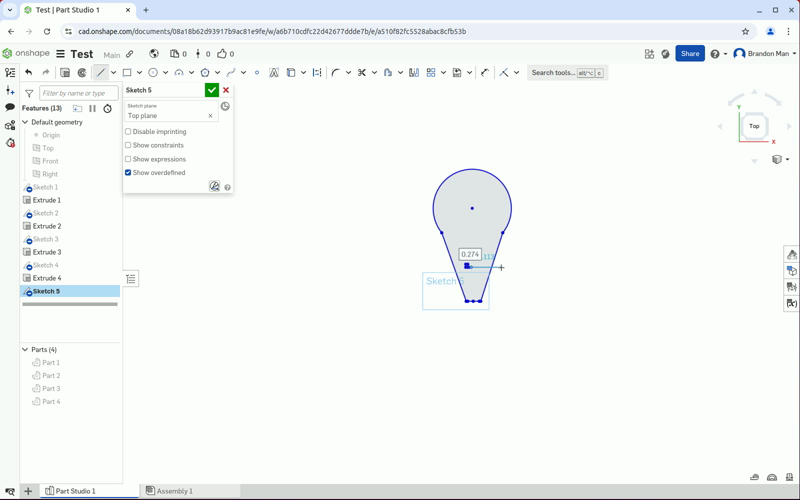
mouse_move(471, 264)
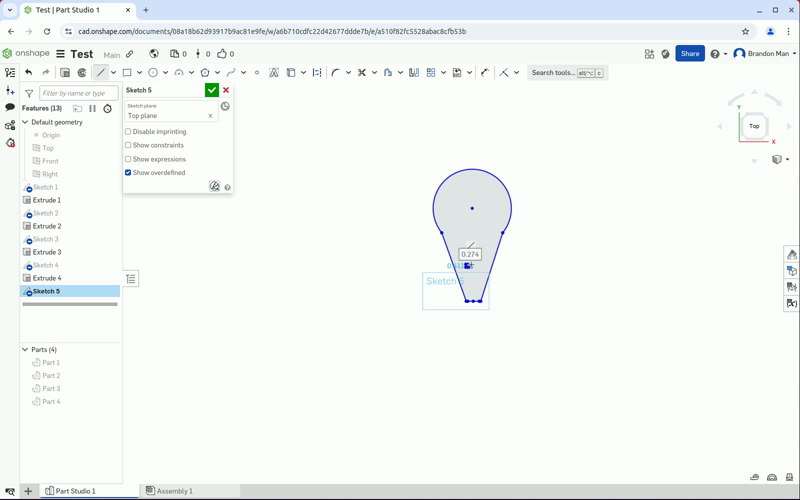
scroll(6)
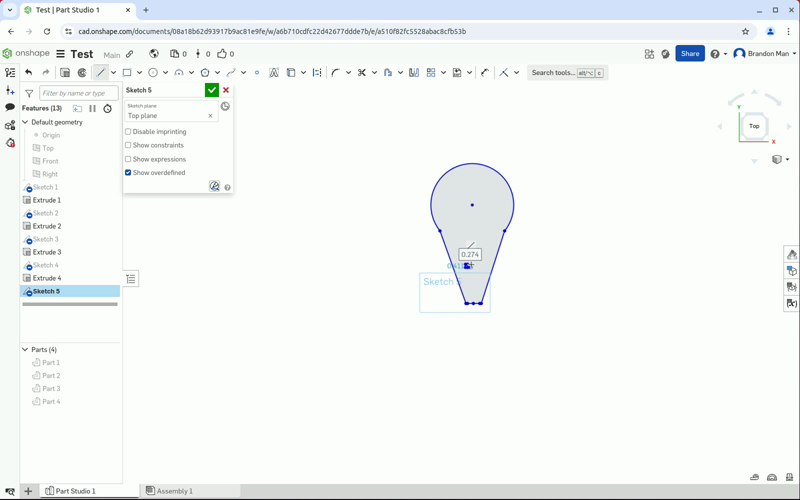
scroll(6)
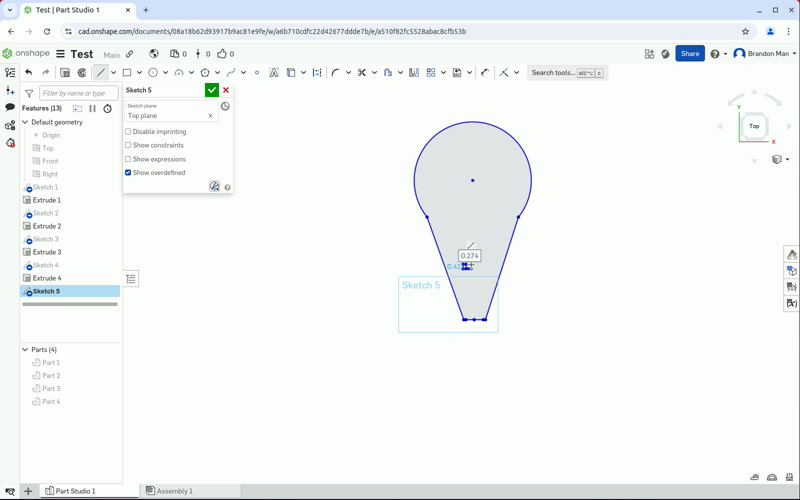
scroll(6)
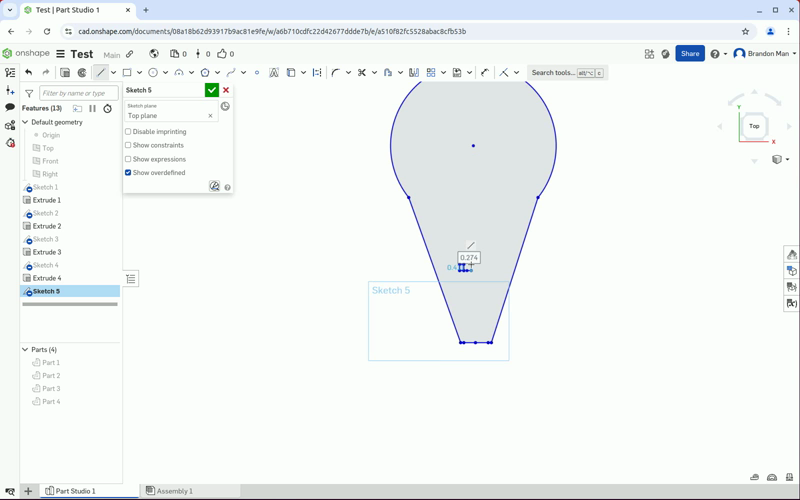
scroll(6)
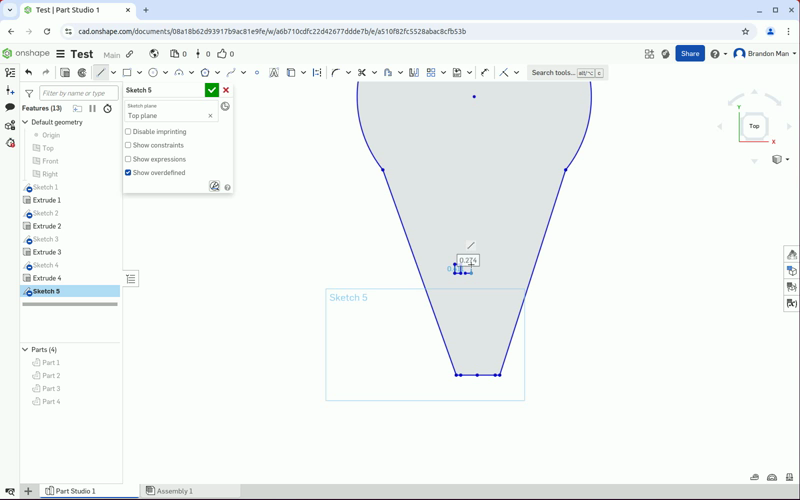
scroll(6)
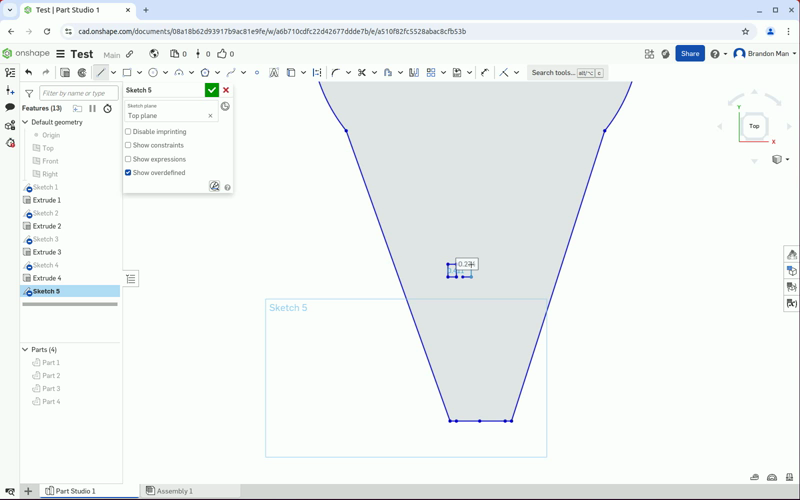
scroll(6)
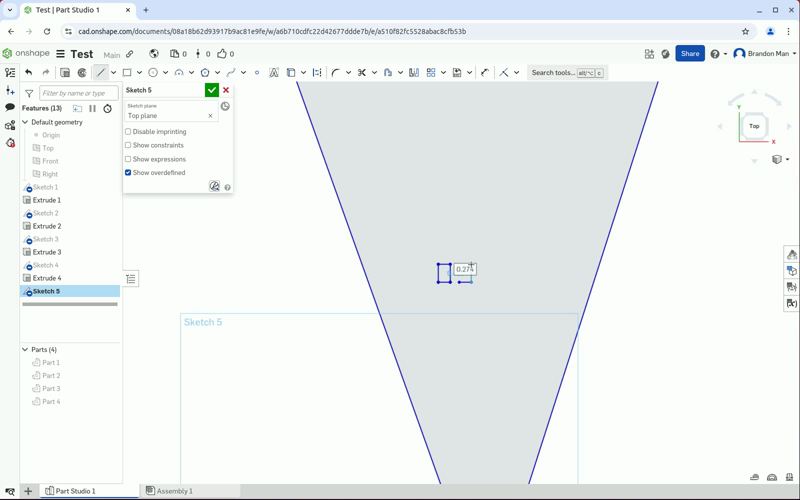
scroll(6)
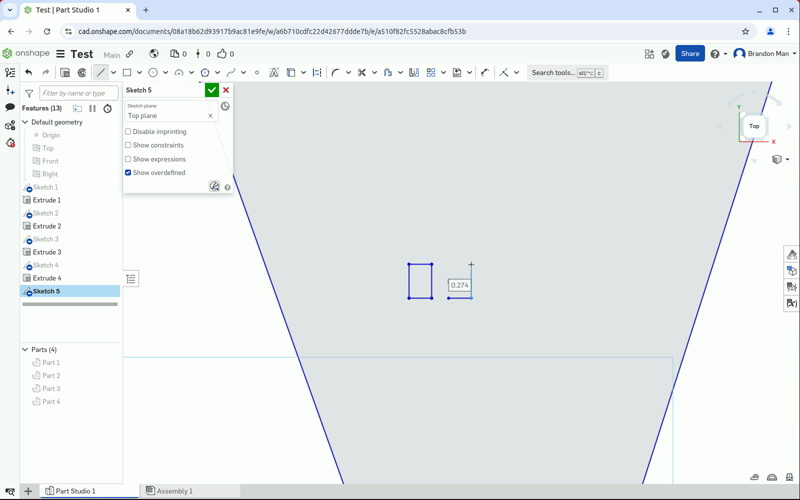
click(471, 264)
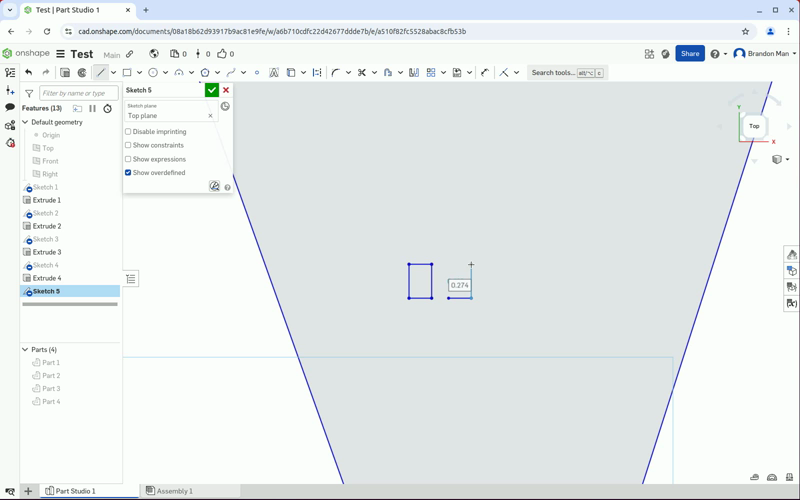
scroll(-6)
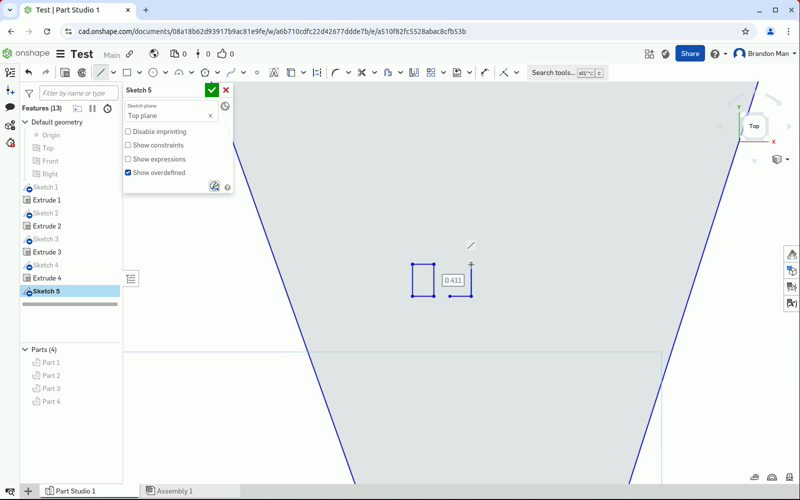
scroll(-6)
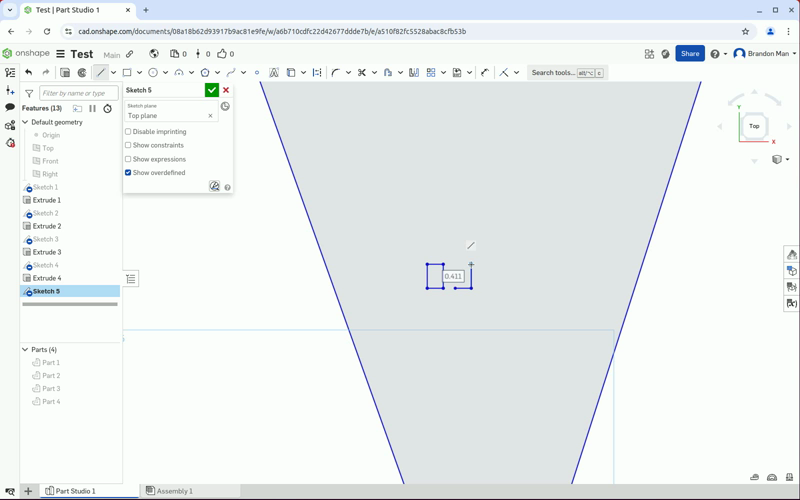
scroll(-6)
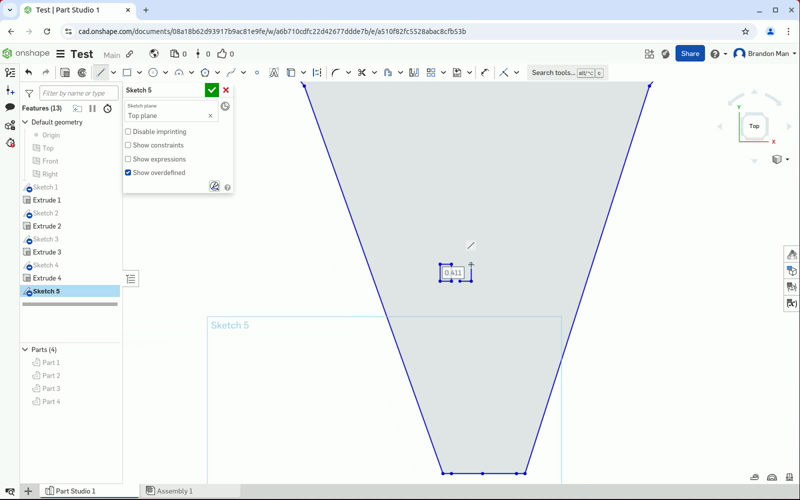
scroll(-6)
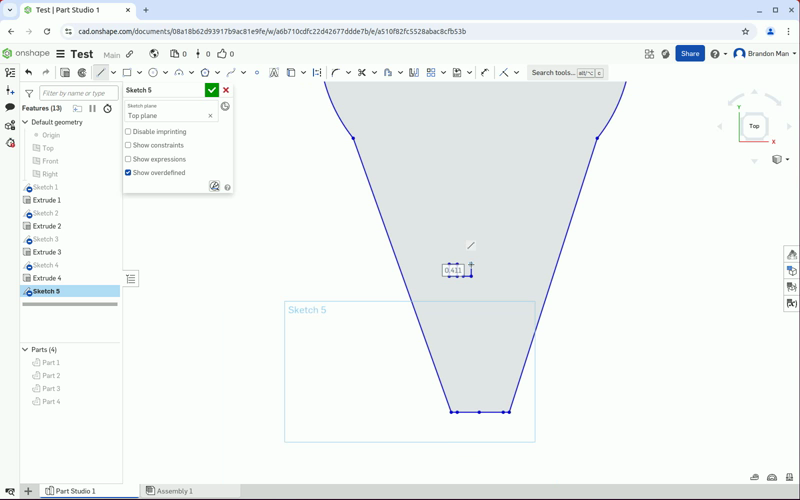
scroll(-6)
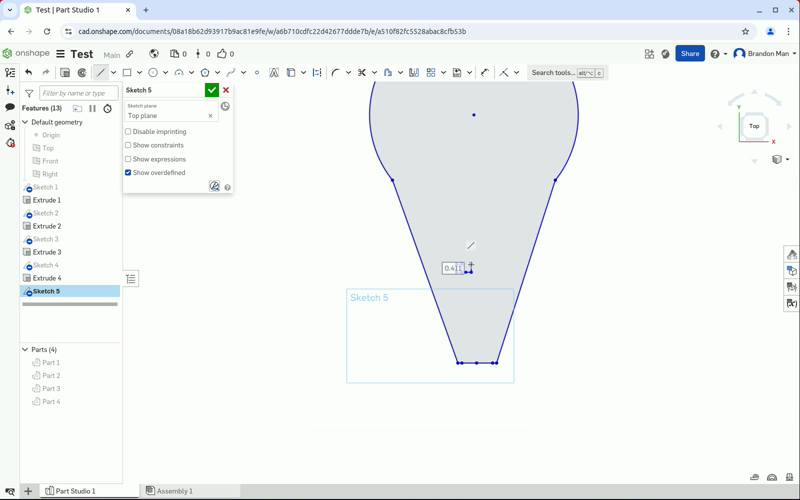
scroll(-6)
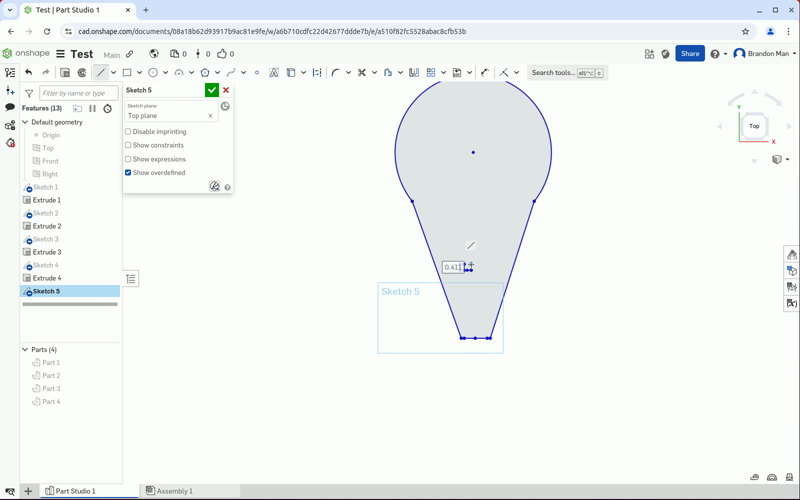
scroll(-6)
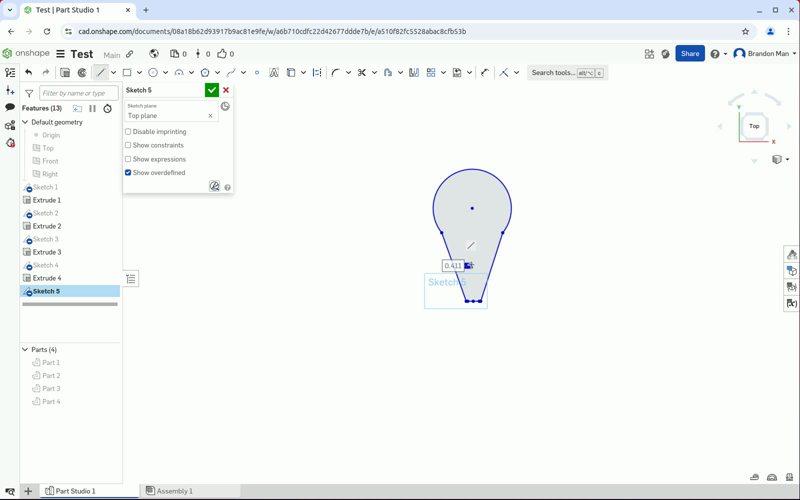
key_up(shift)
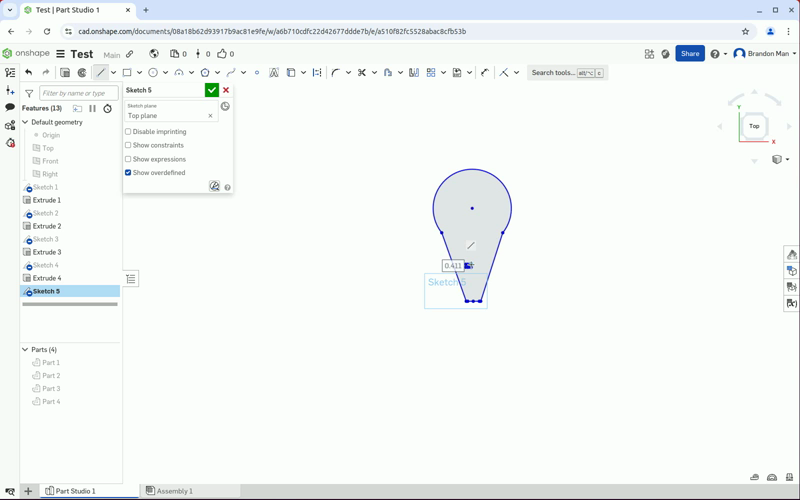
key_down(shift)
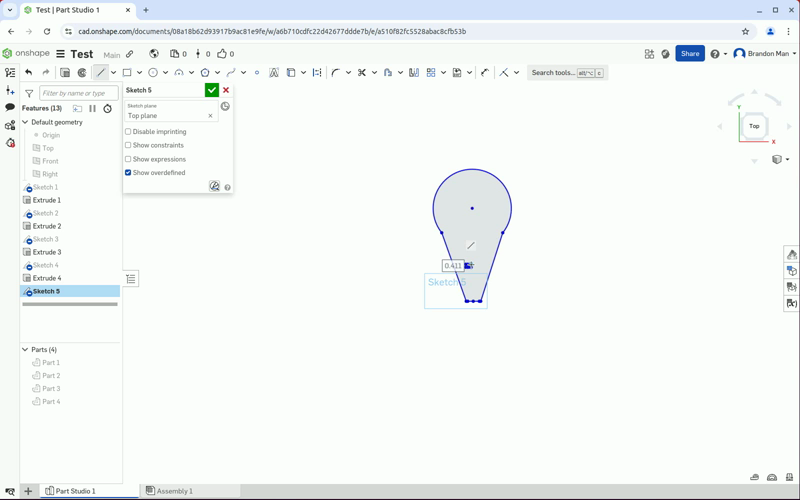
mouse_move(501, 264)
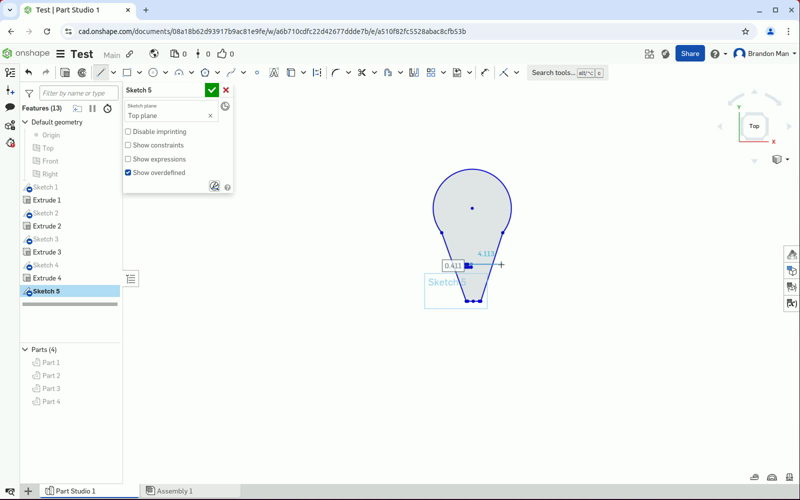
mouse_move(469, 264)
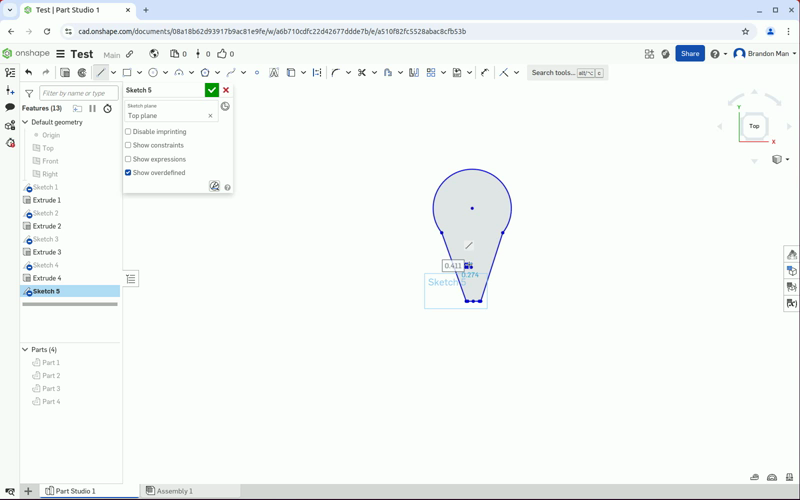
scroll(6)
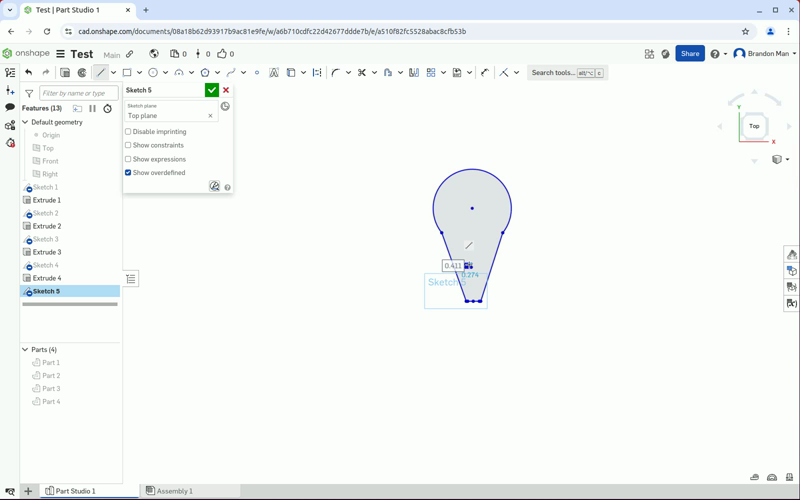
scroll(6)
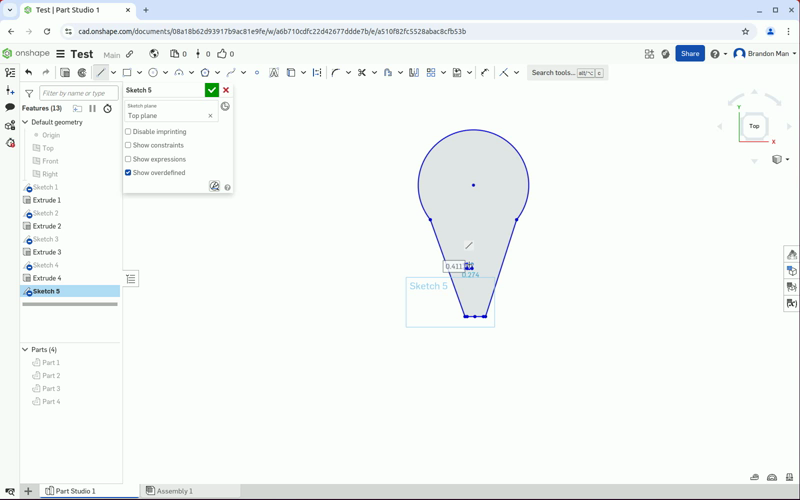
scroll(6)
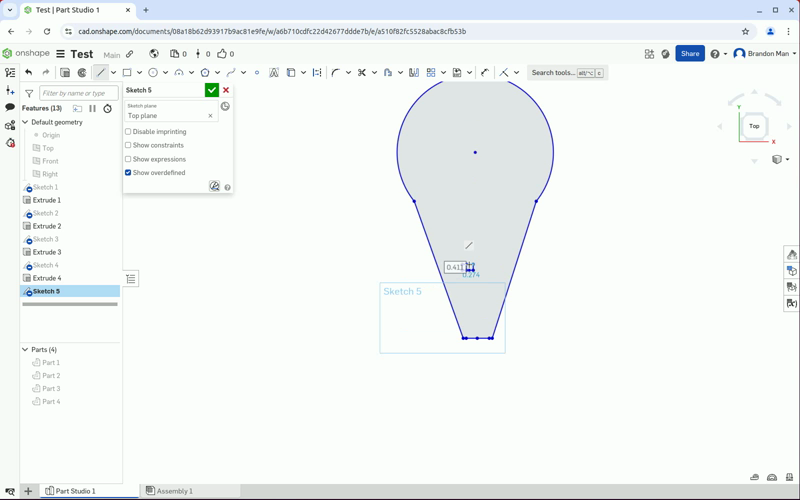
scroll(6)
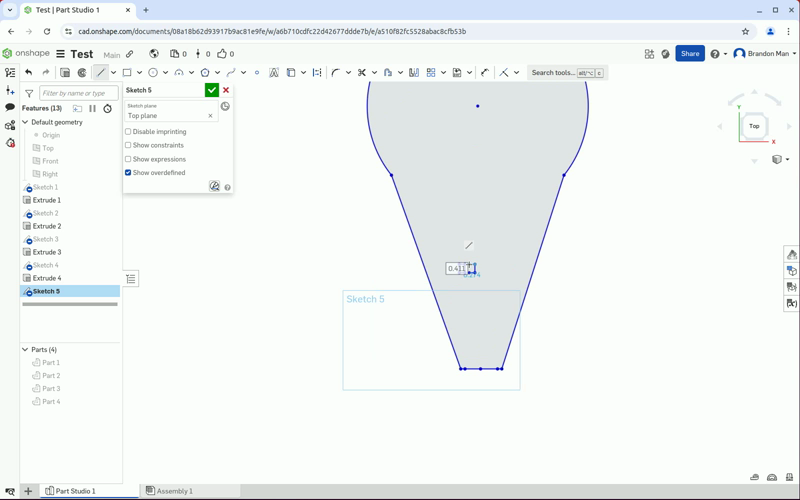
scroll(6)
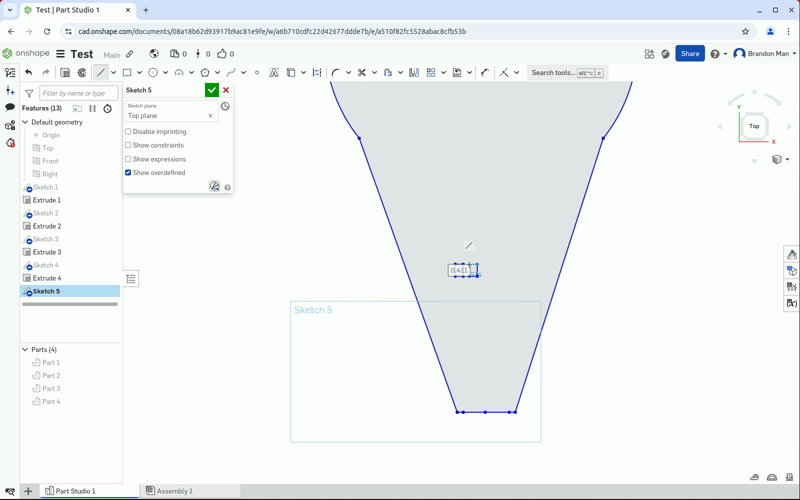
scroll(6)
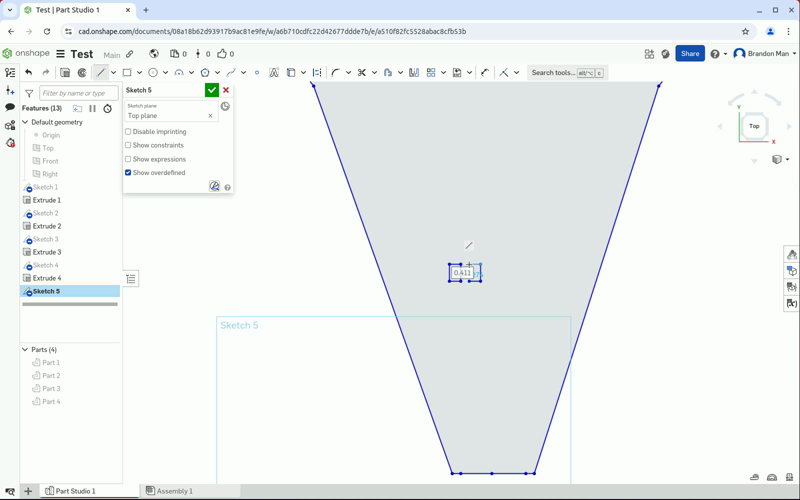
scroll(6)
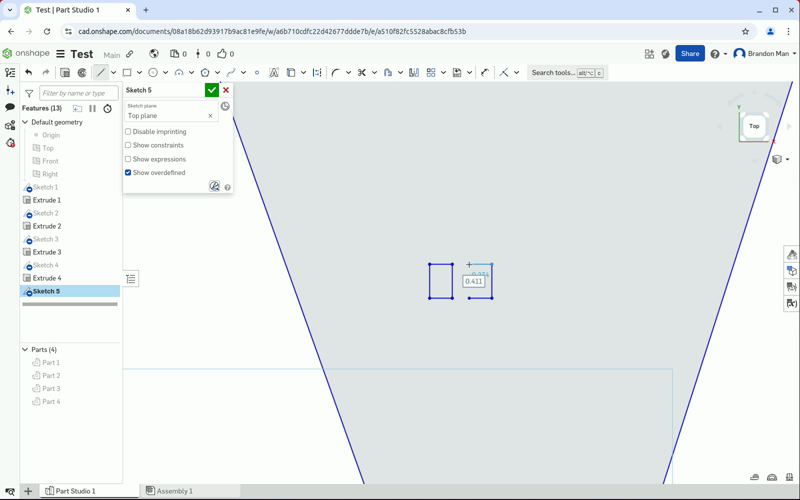
click(469, 264)
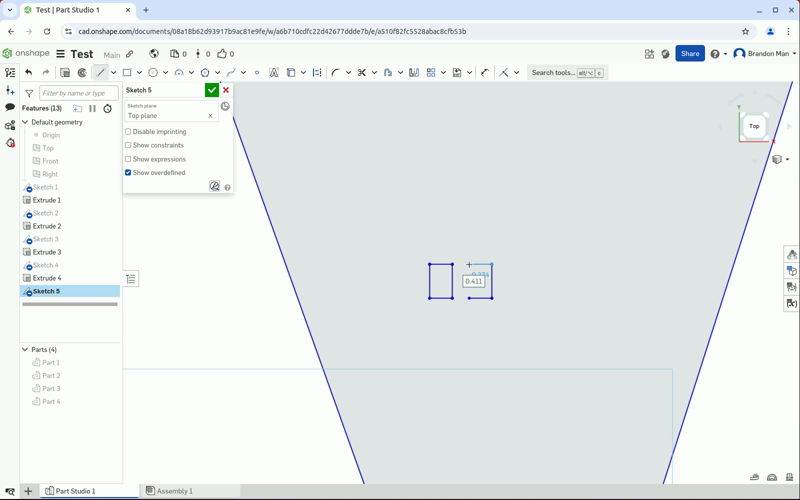
scroll(-6)
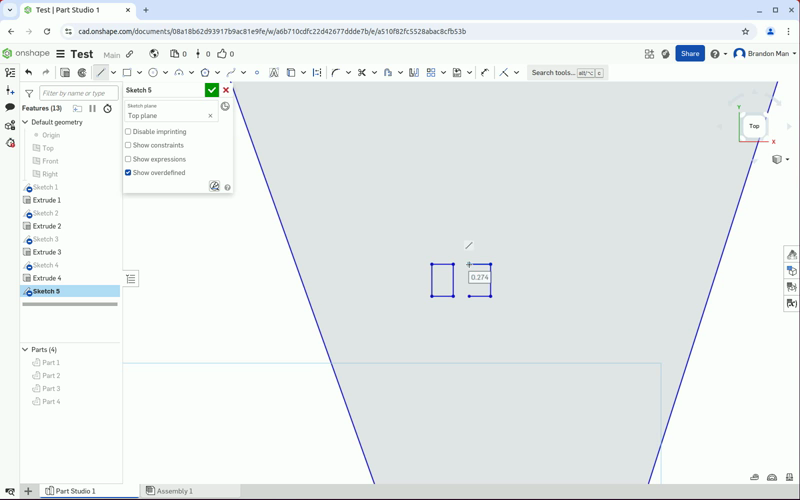
scroll(-6)
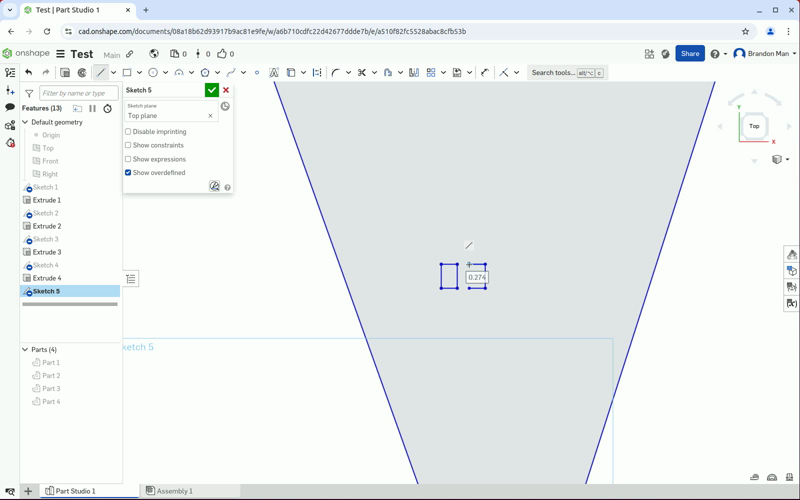
scroll(-6)
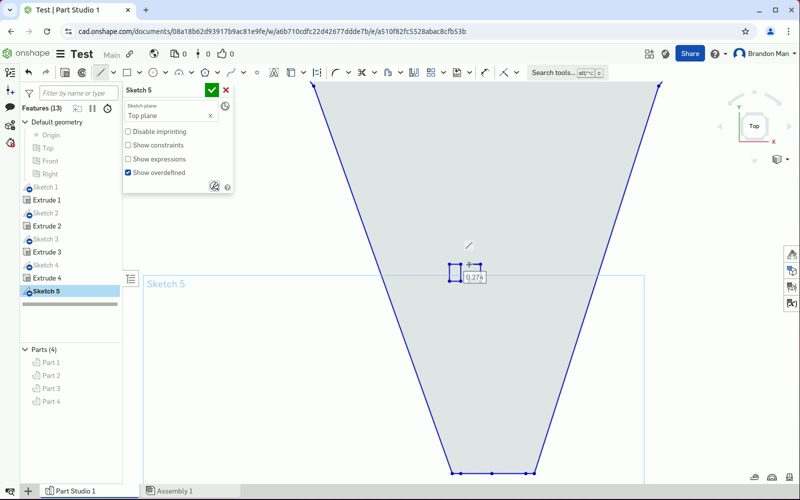
scroll(-6)
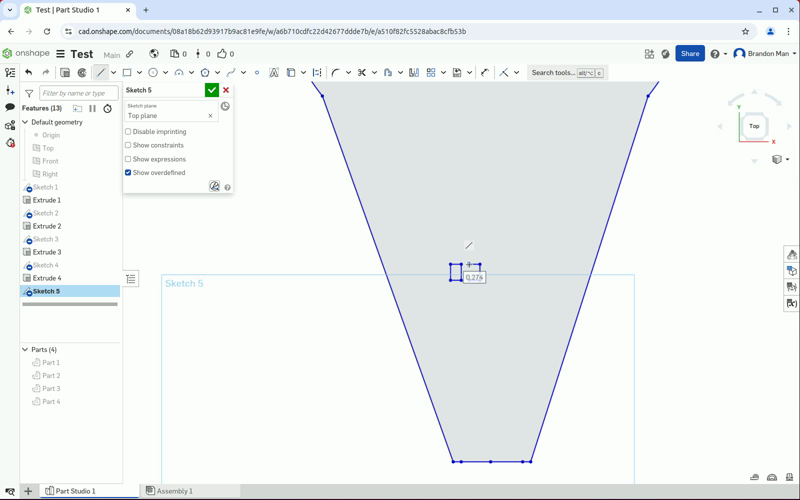
scroll(-6)
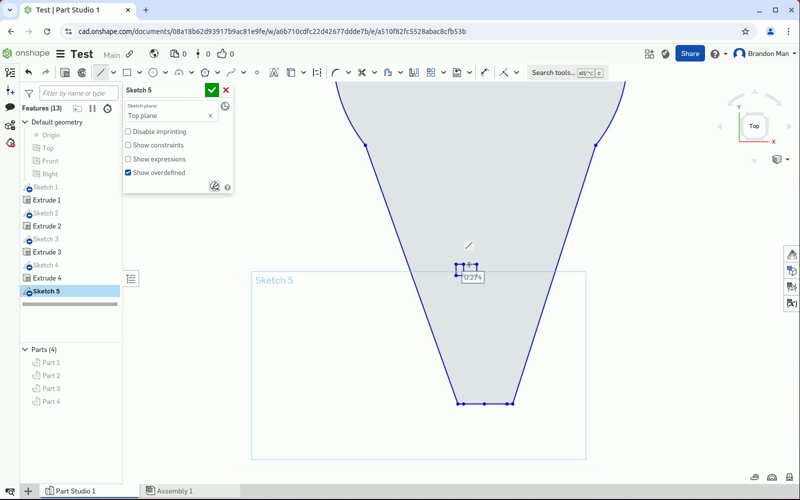
scroll(-6)
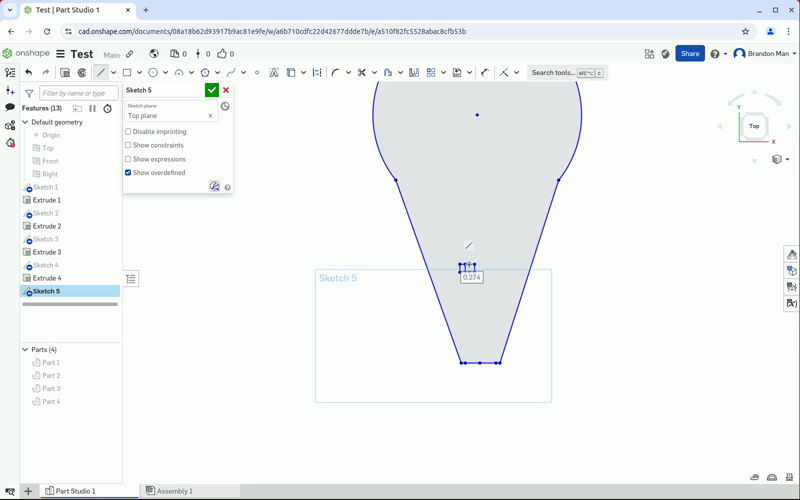
scroll(-6)
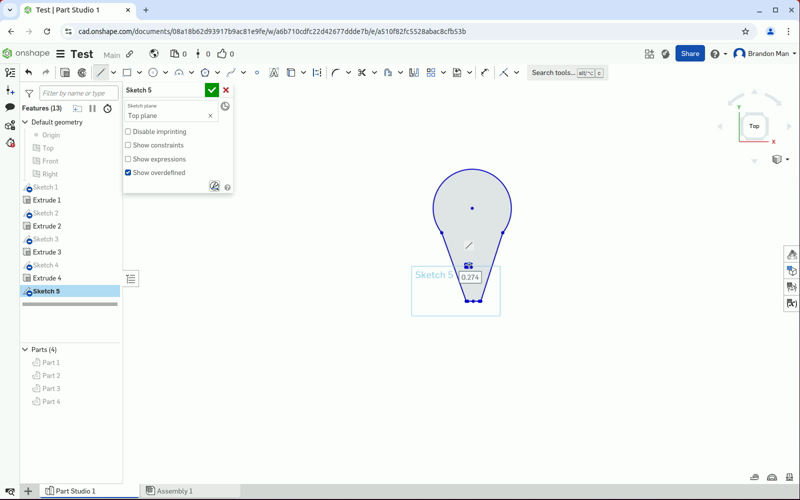
key_up(shift)
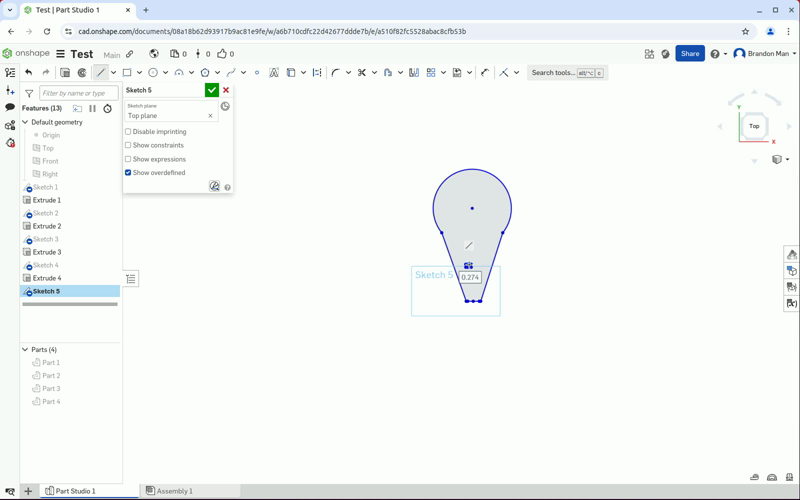
mouse_move(499, 264)
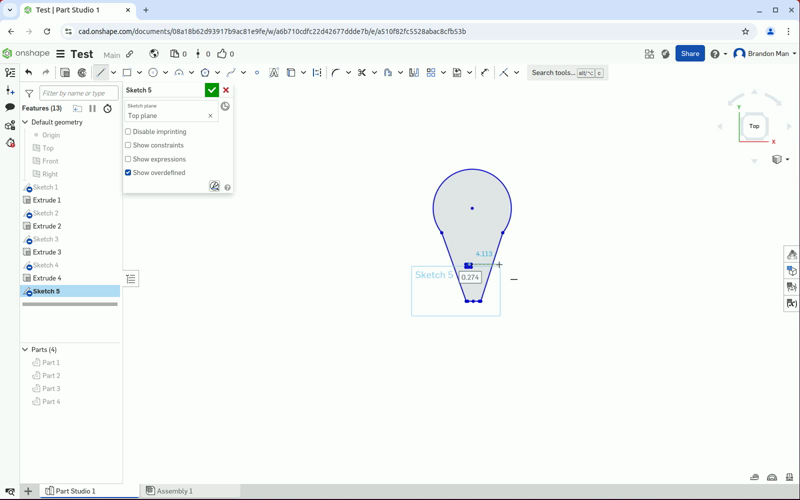
key_down(shift)
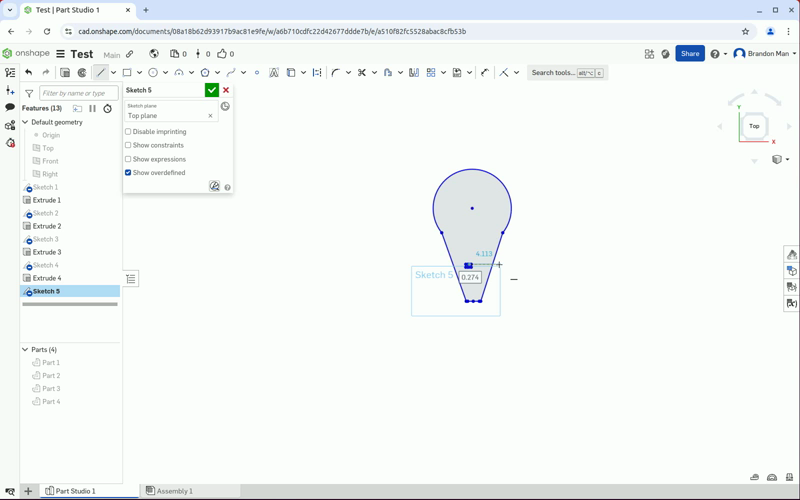
mouse_move(469, 267)
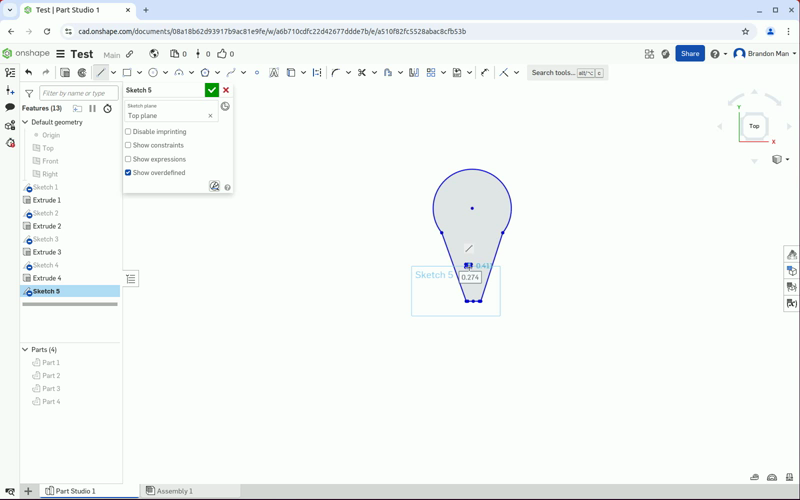
scroll(6)
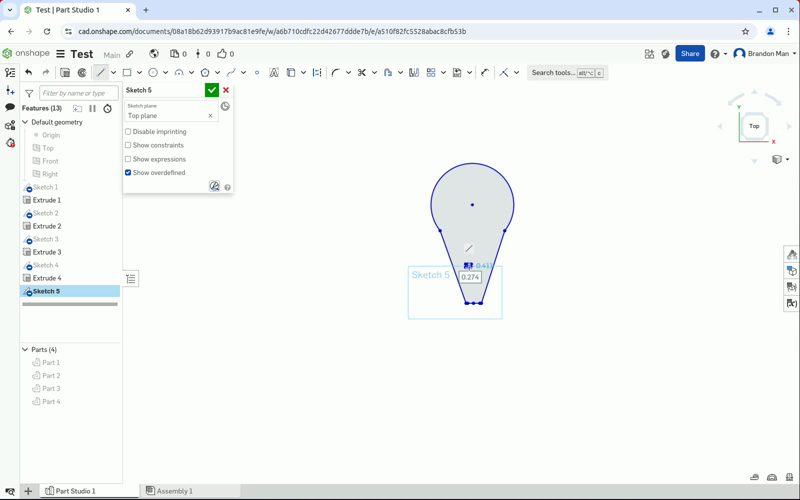
scroll(6)
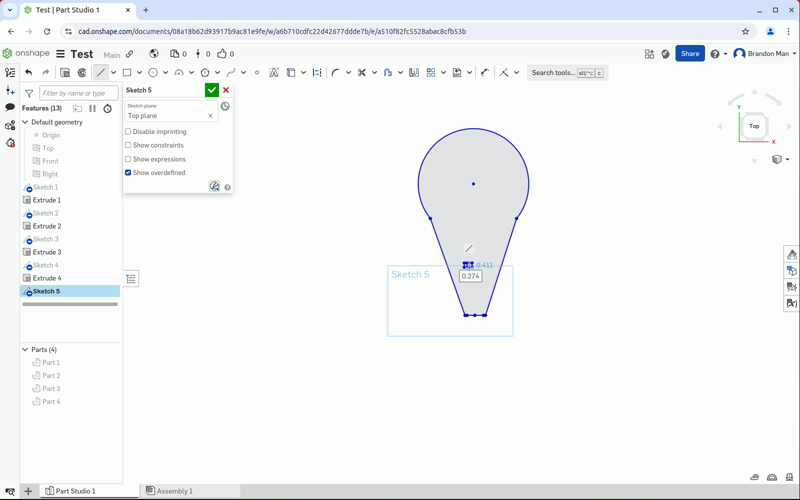
scroll(6)
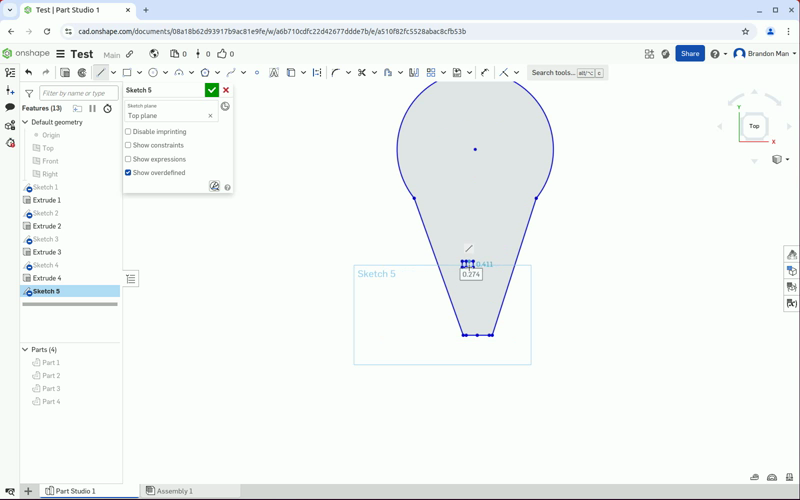
scroll(6)
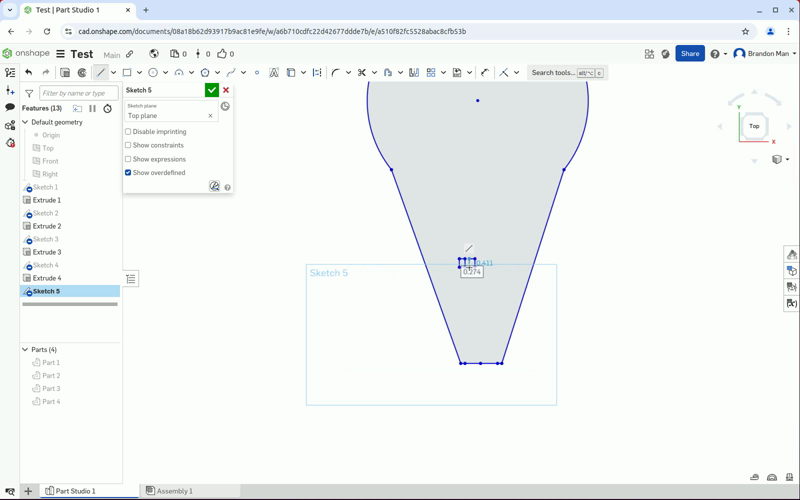
scroll(6)
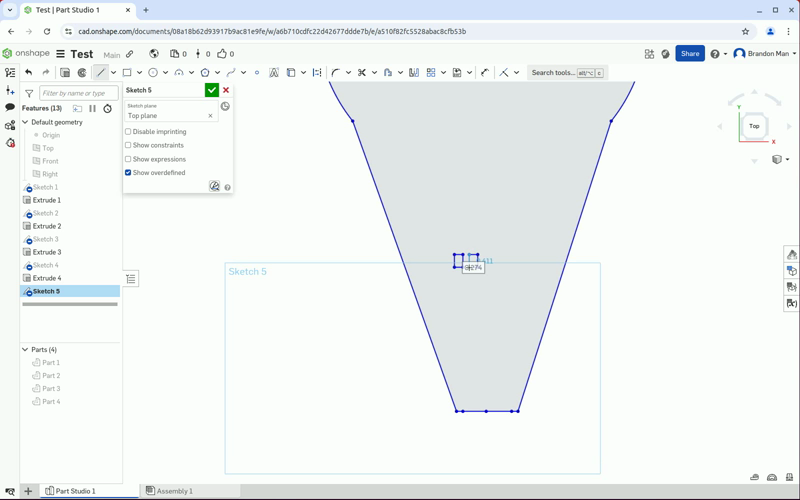
scroll(6)
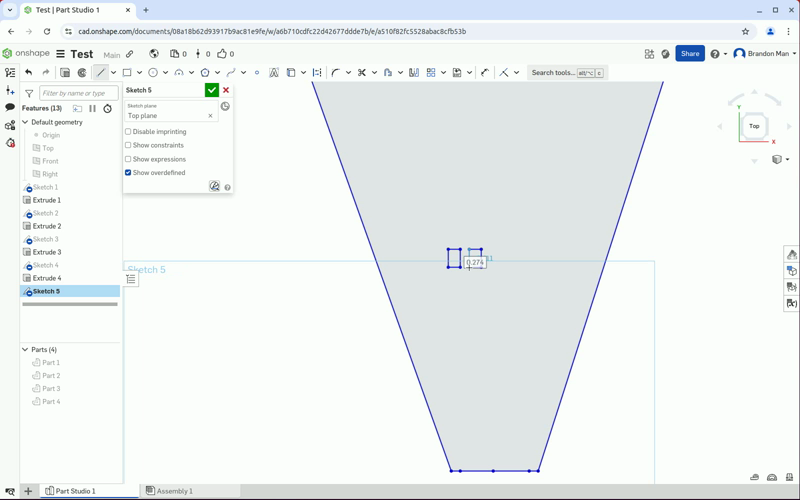
scroll(6)
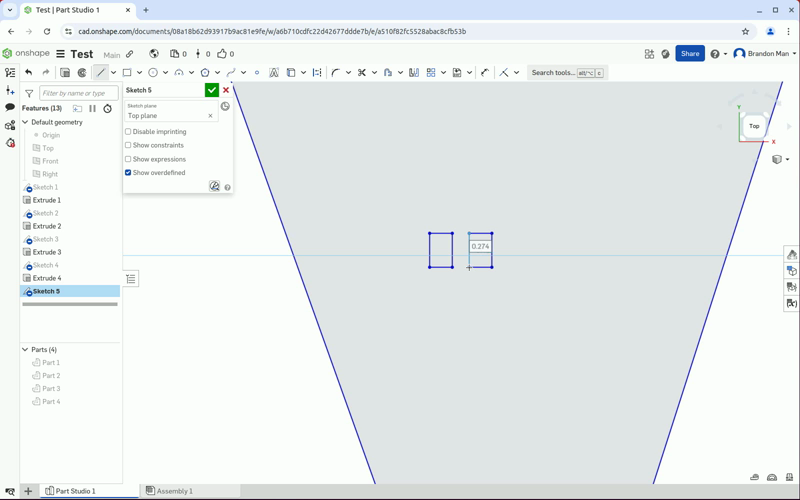
key_up(shift)
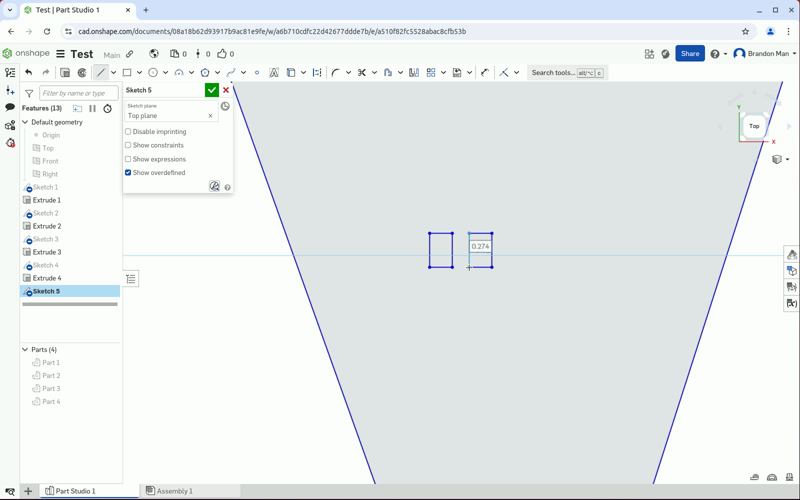
click(469, 267)
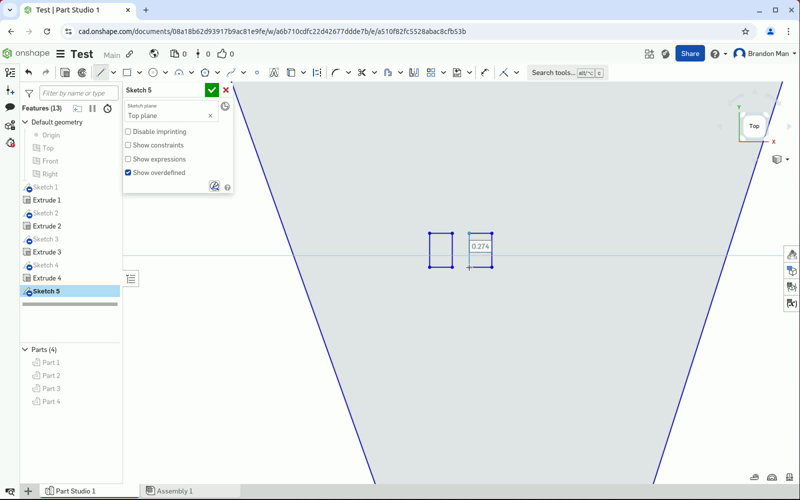
scroll(-6)
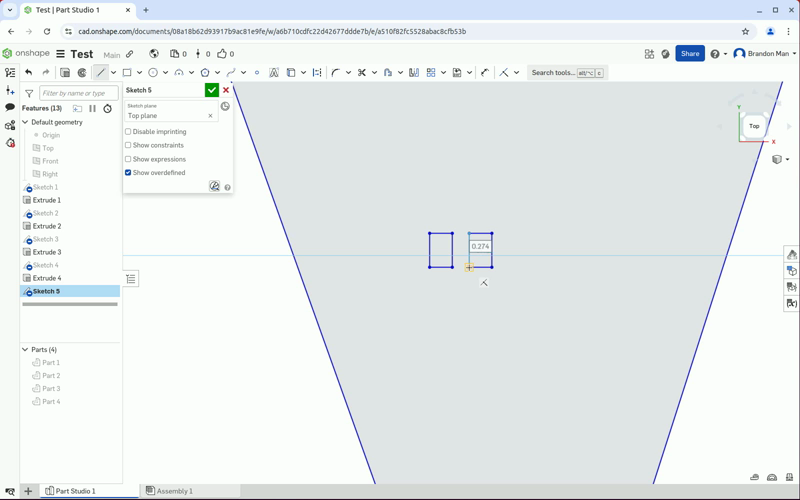
scroll(-6)
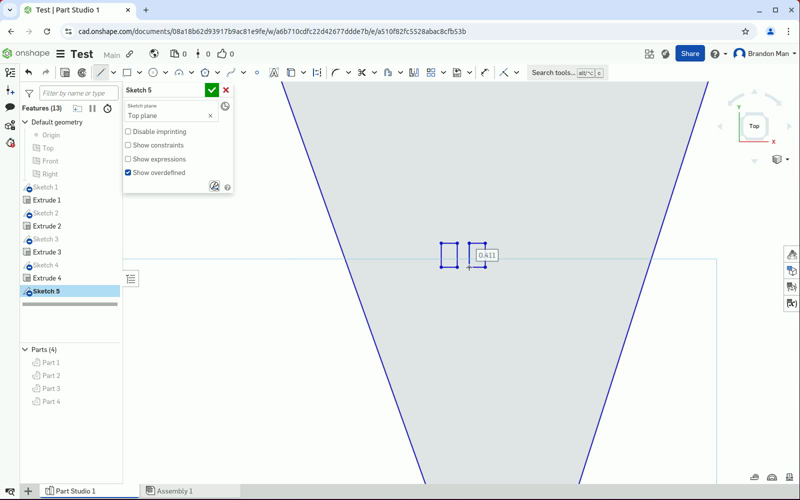
scroll(-6)
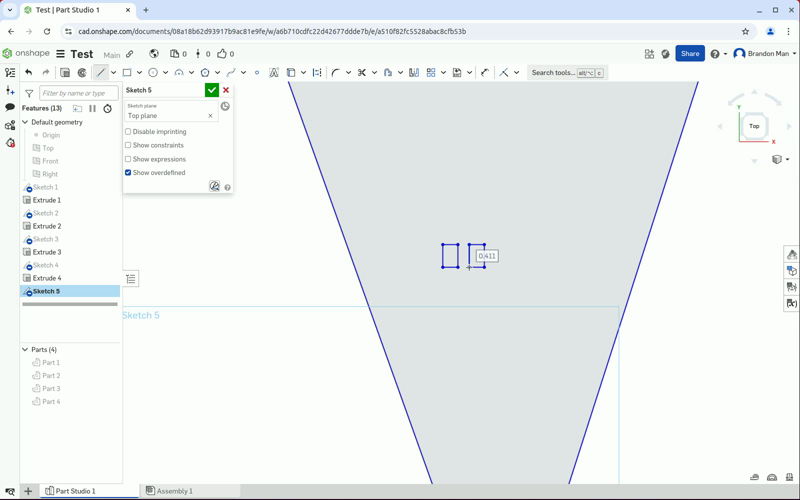
scroll(-6)
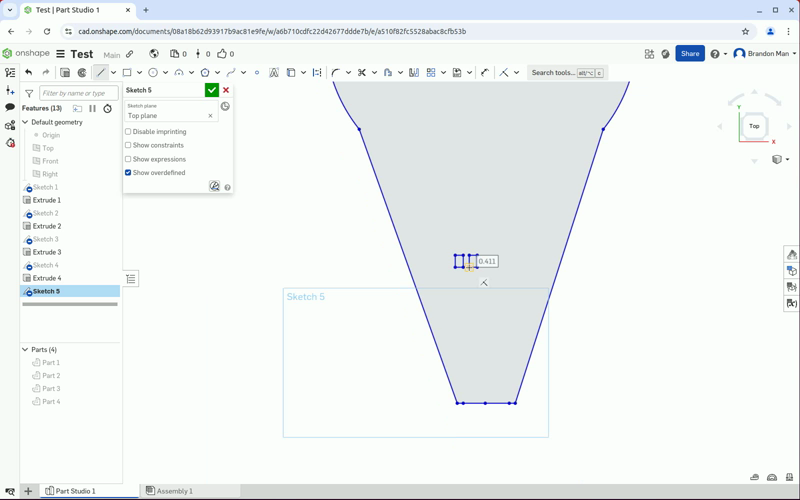
scroll(-6)
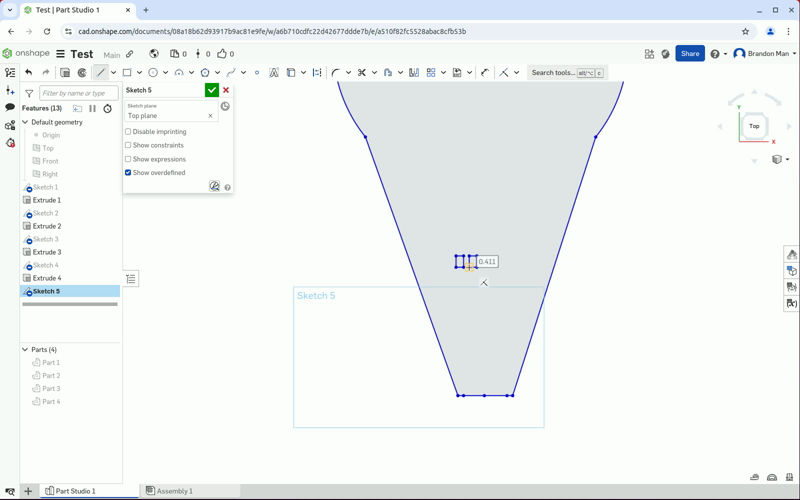
scroll(-6)
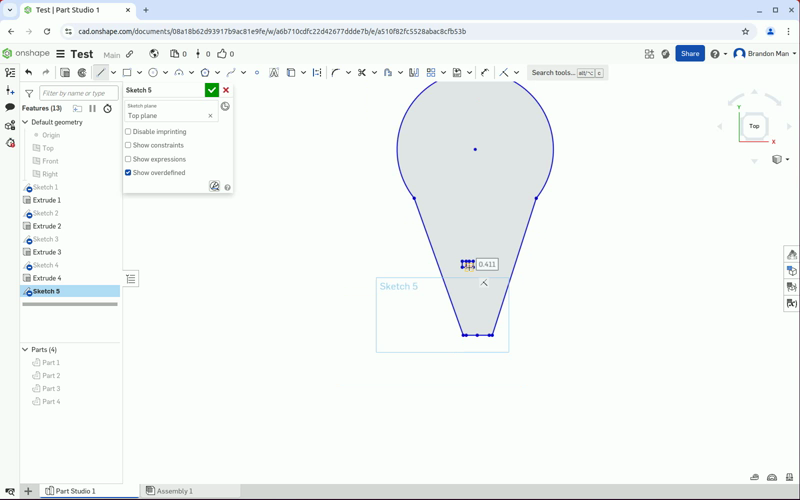
scroll(-6)
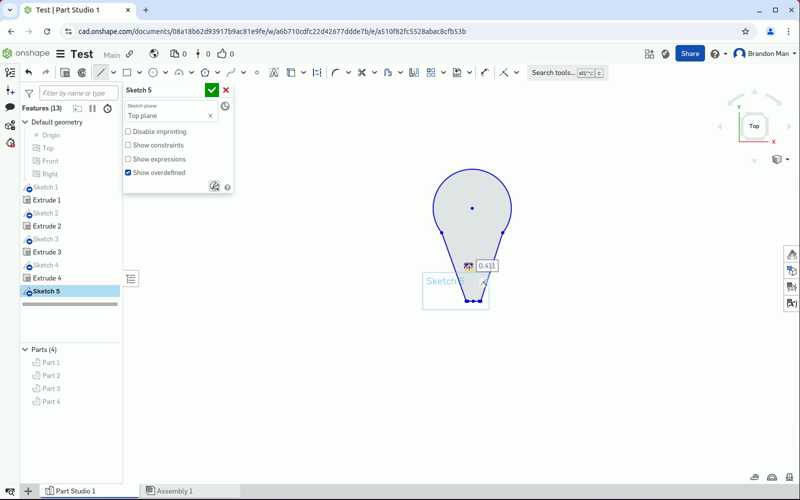
key(esc)
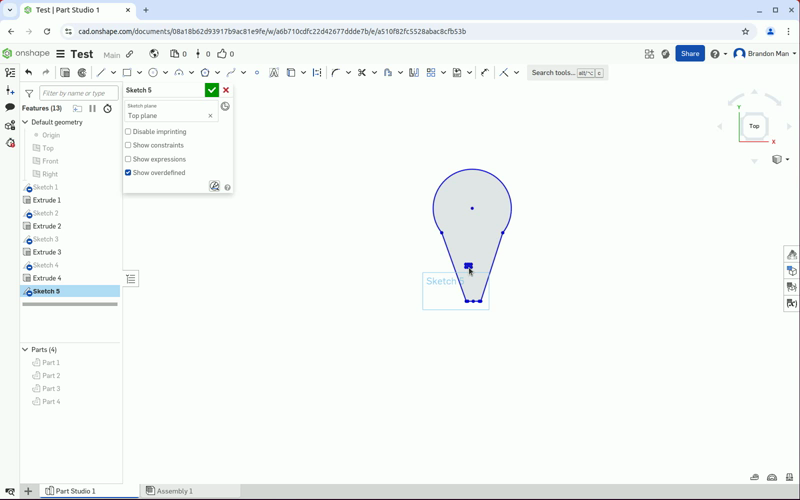
key(l)
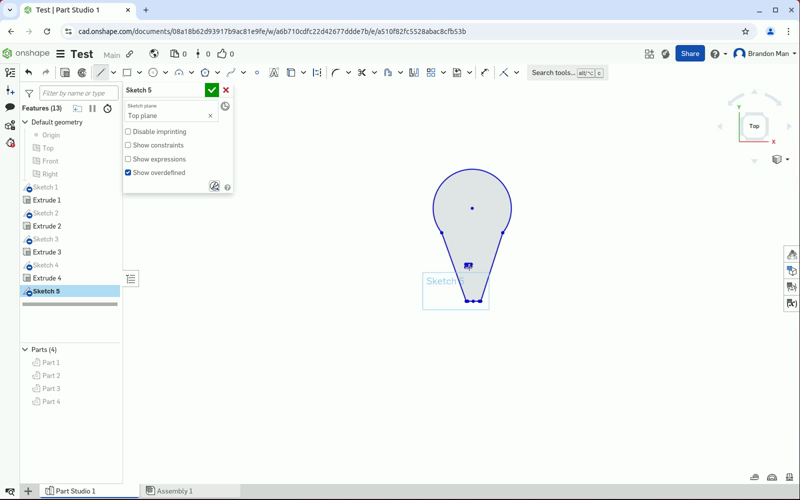
key_down(shift)
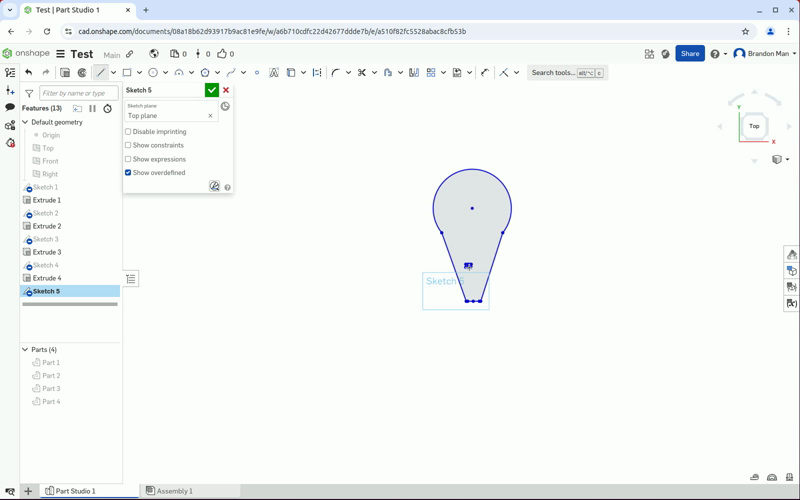
mouse_move(472, 267)
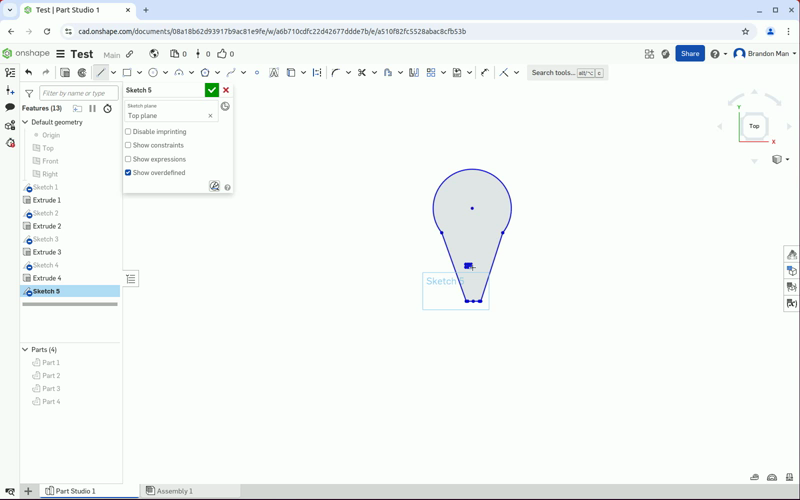
scroll(6)
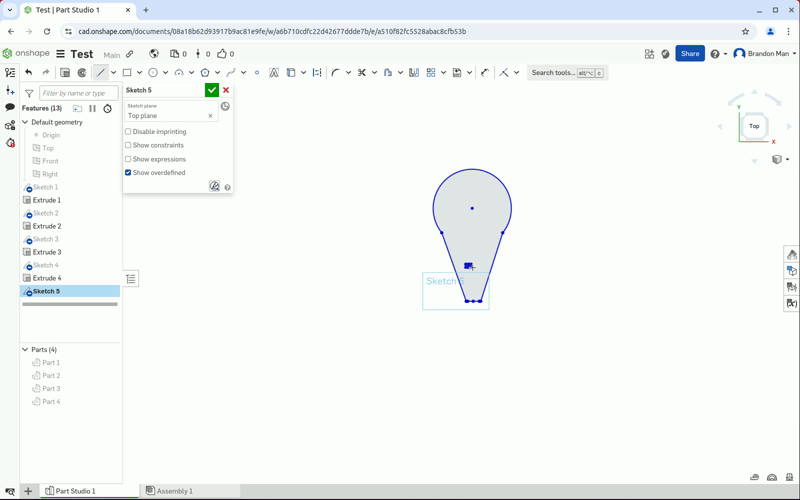
scroll(6)
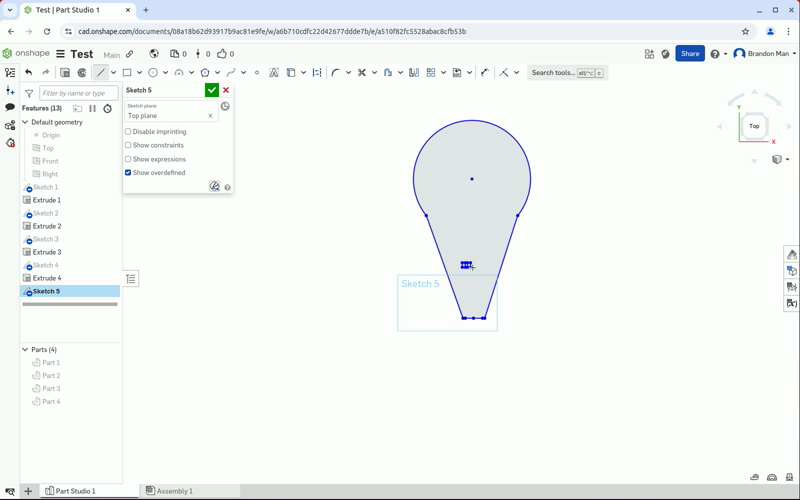
scroll(6)
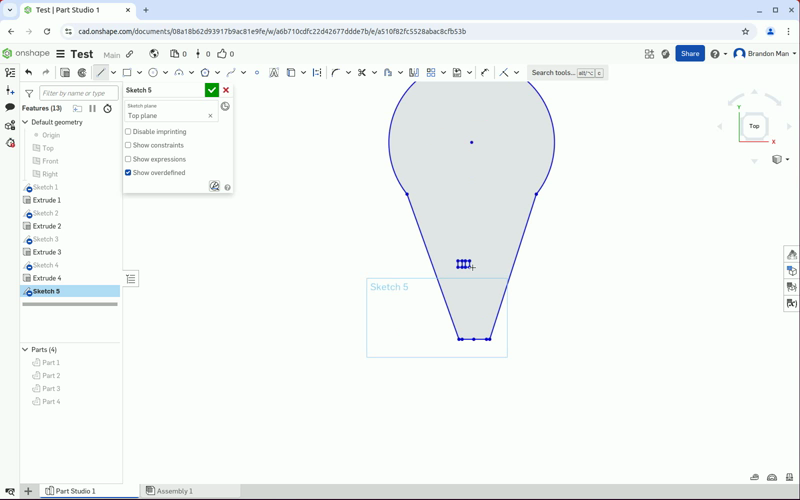
scroll(6)
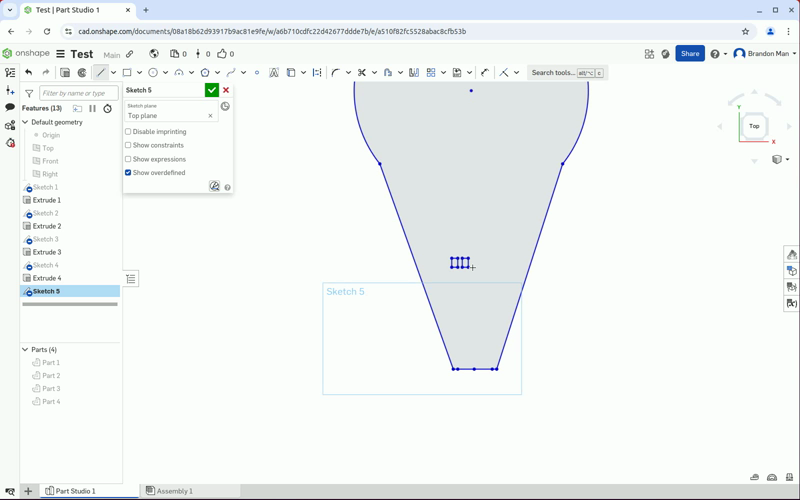
scroll(6)
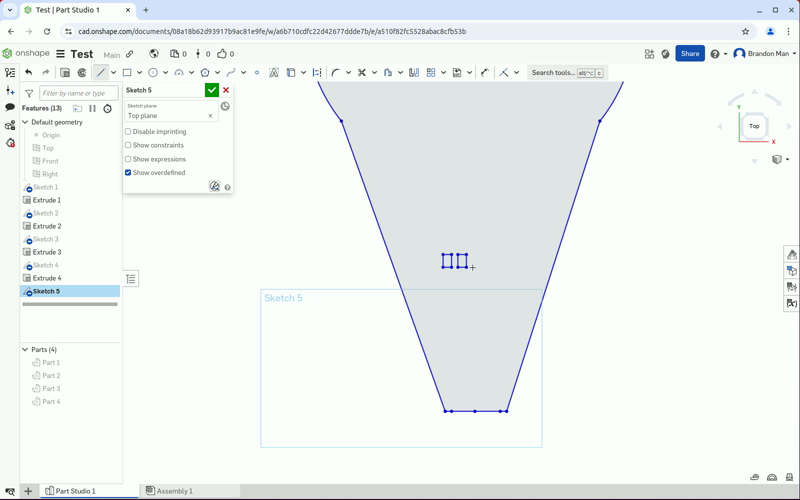
scroll(6)
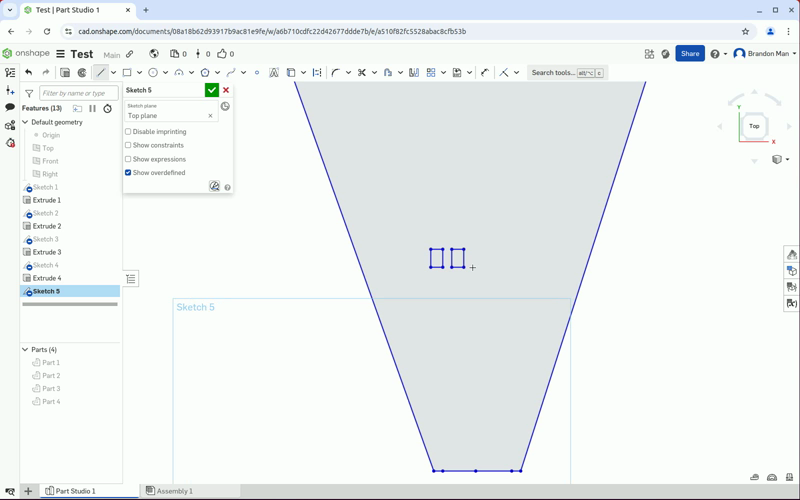
scroll(6)
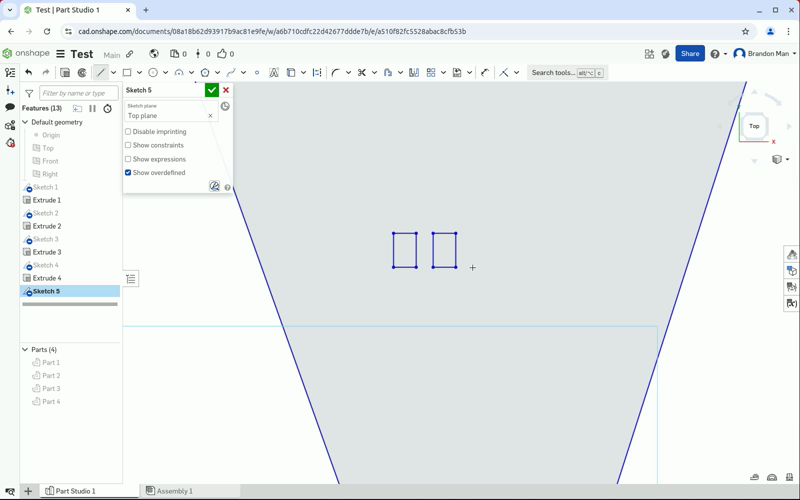
click(472, 267)
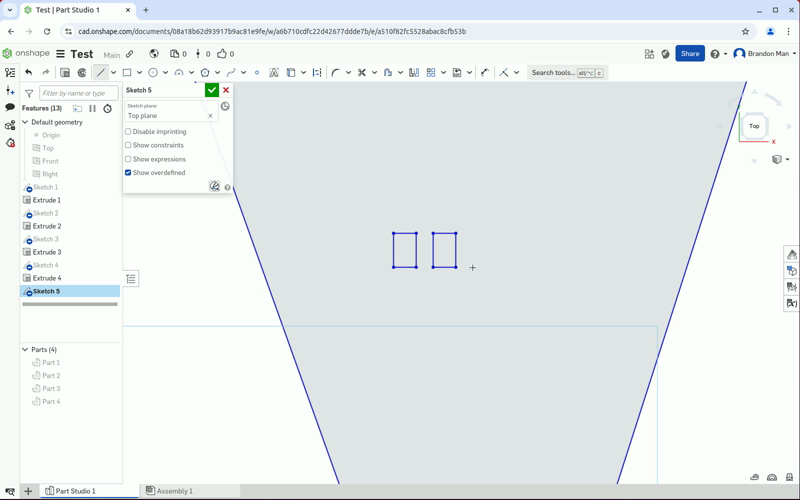
scroll(-6)
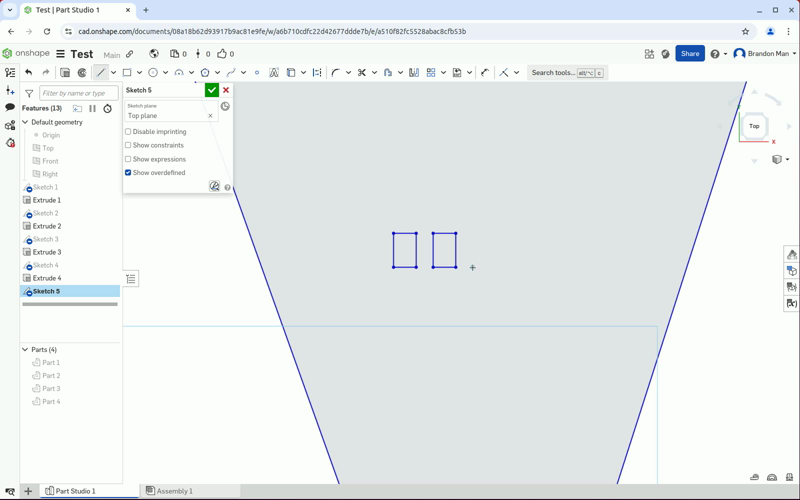
scroll(-6)
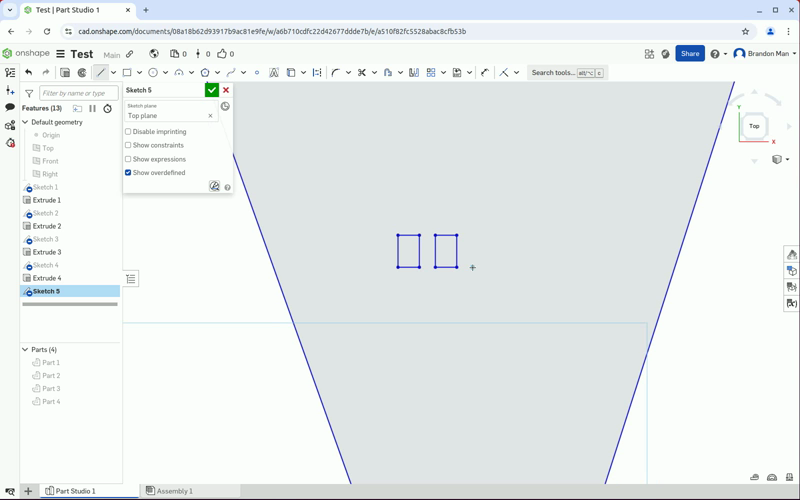
scroll(-6)
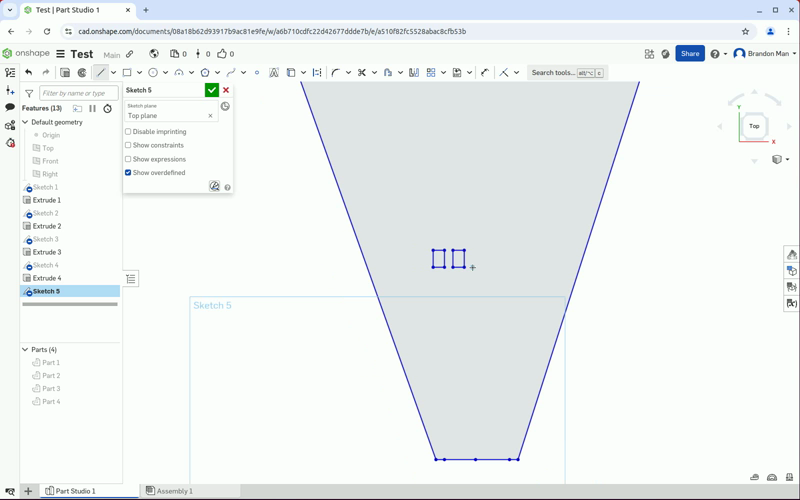
scroll(-6)
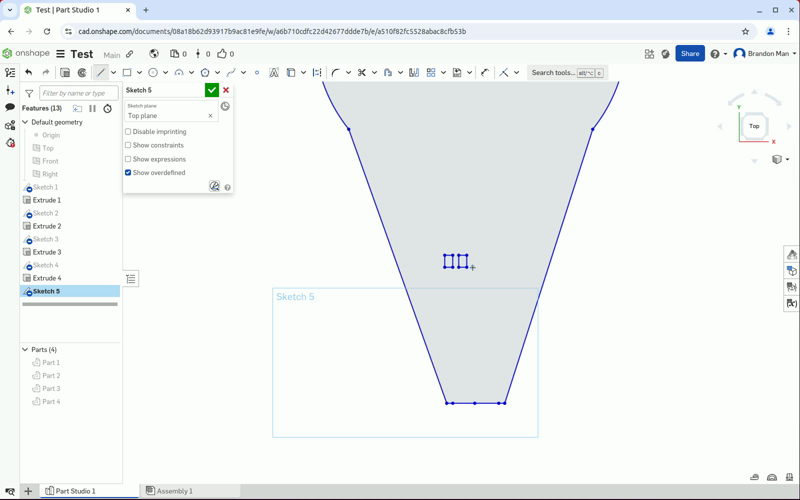
scroll(-6)
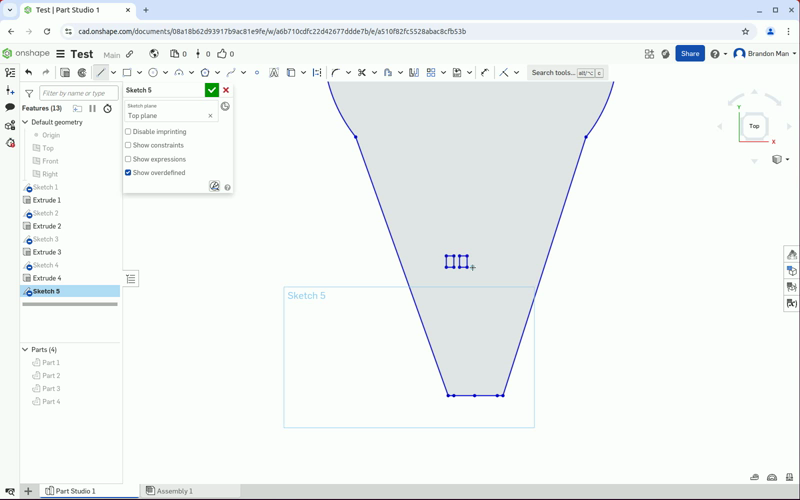
scroll(-6)
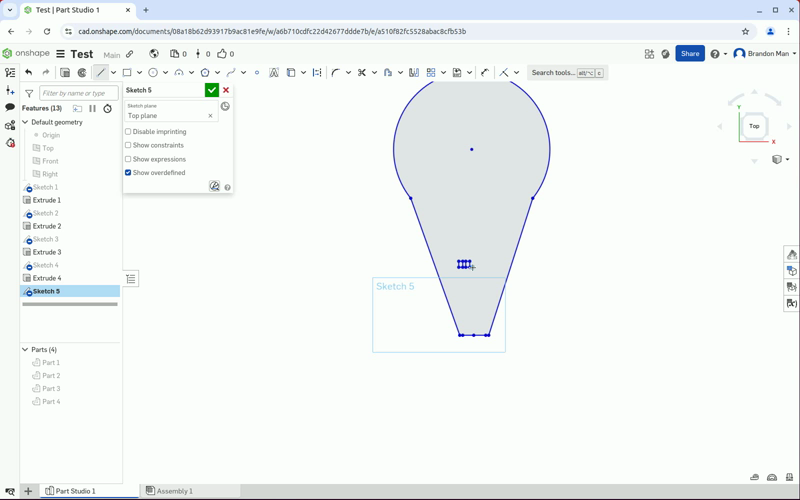
scroll(-6)
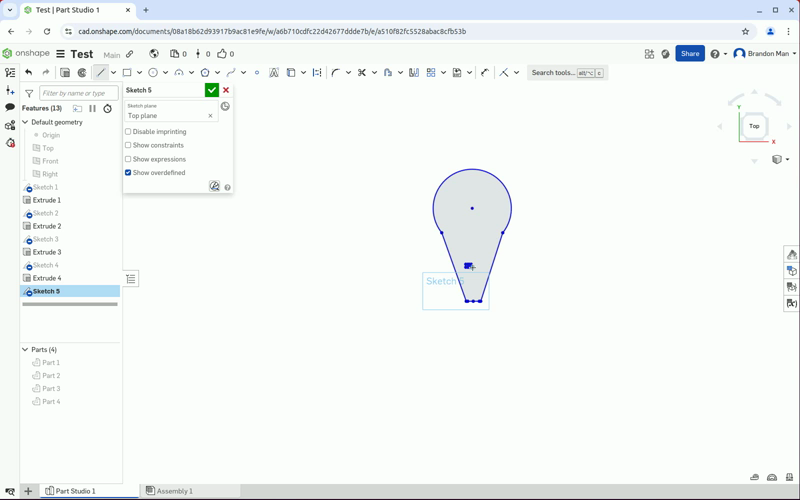
key_up(shift)
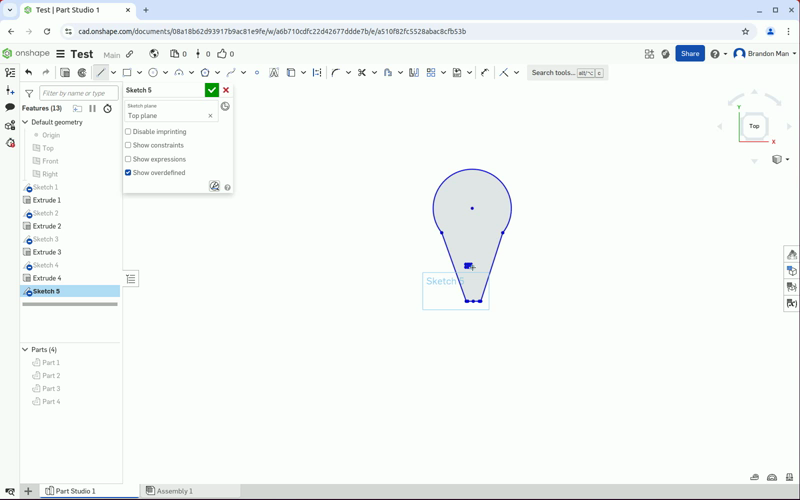
key_down(shift)
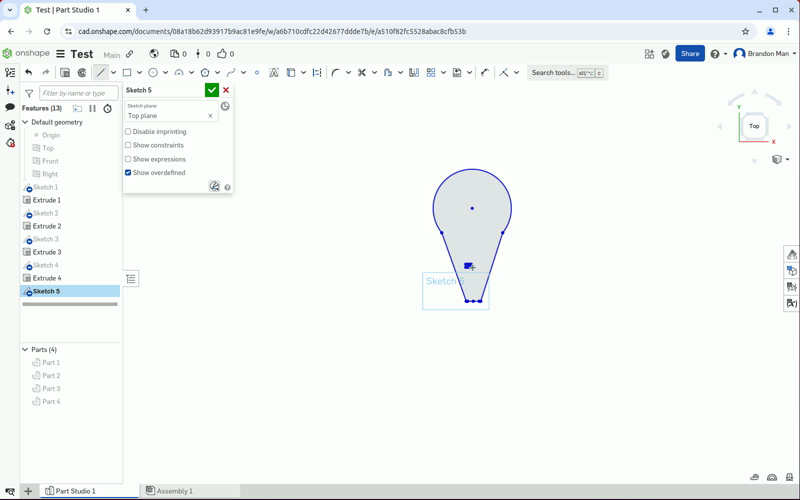
mouse_move(502, 267)
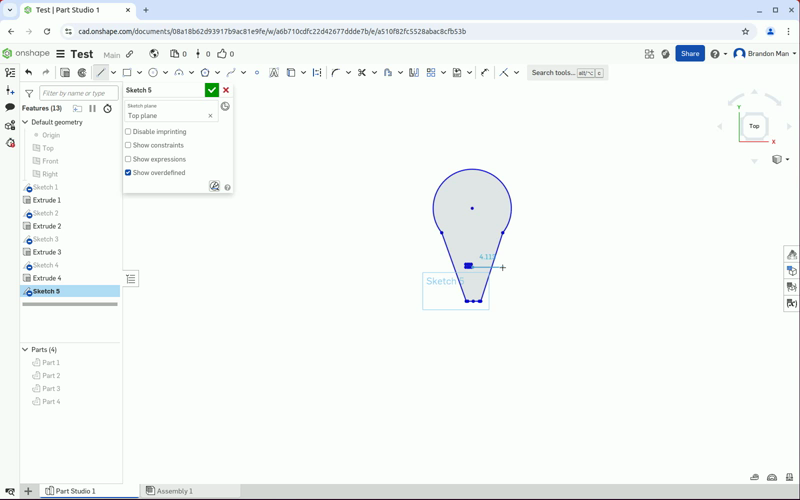
mouse_move(474, 267)
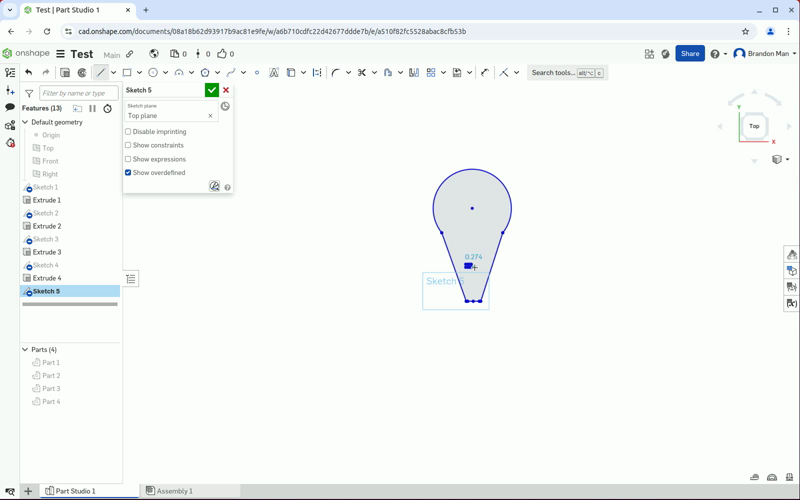
scroll(6)
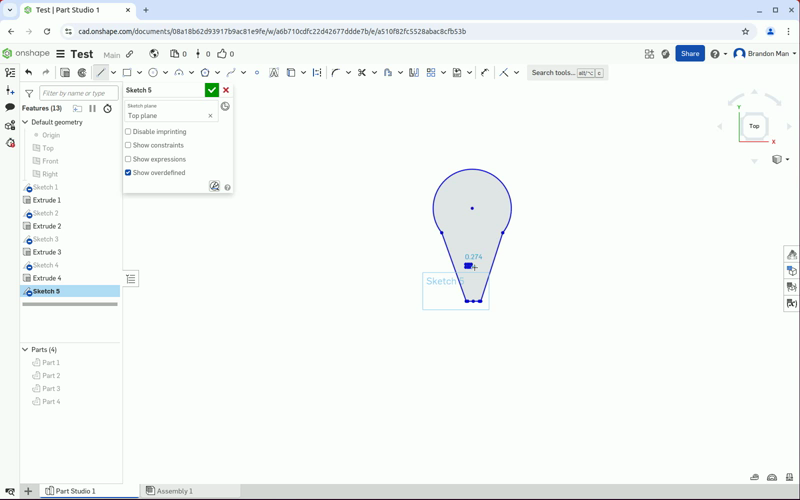
scroll(6)
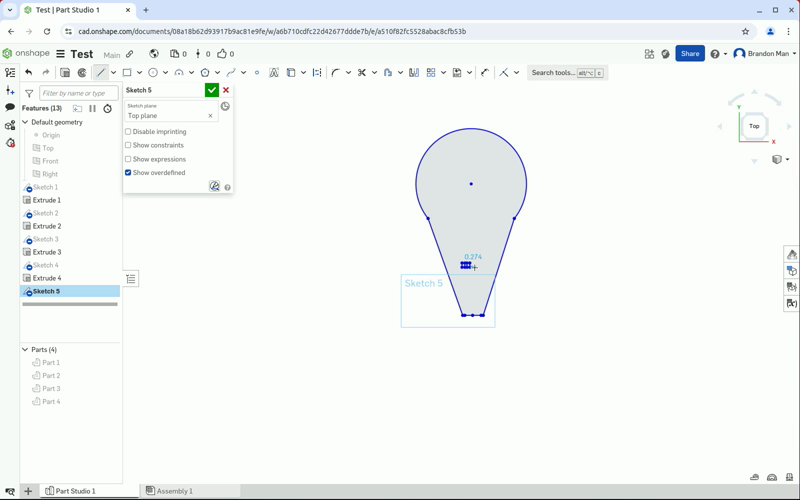
scroll(6)
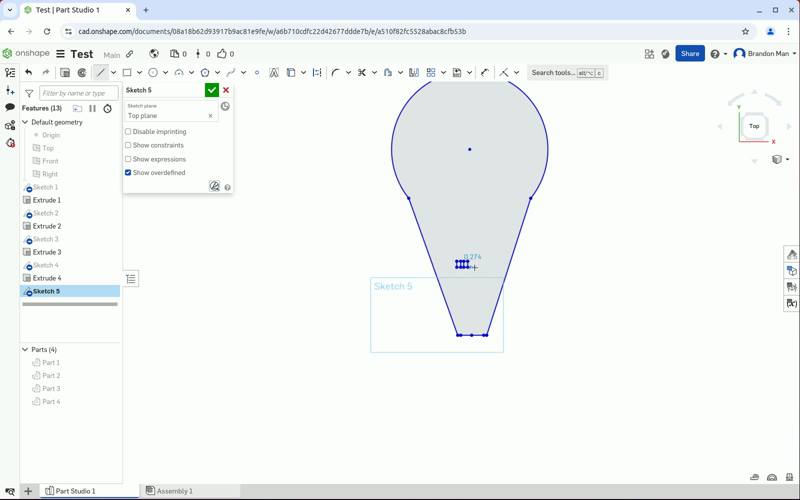
scroll(6)
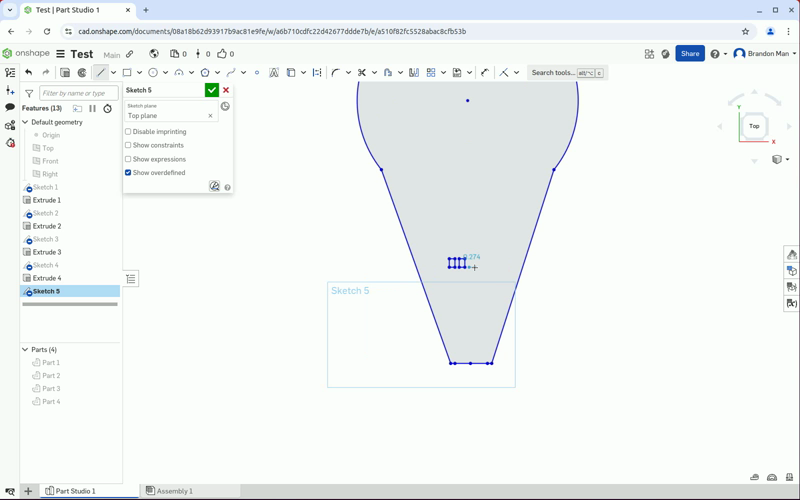
scroll(6)
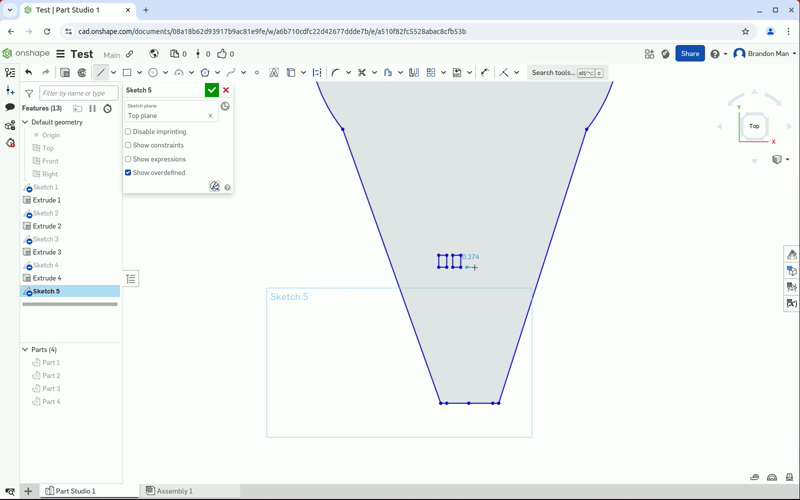
scroll(6)
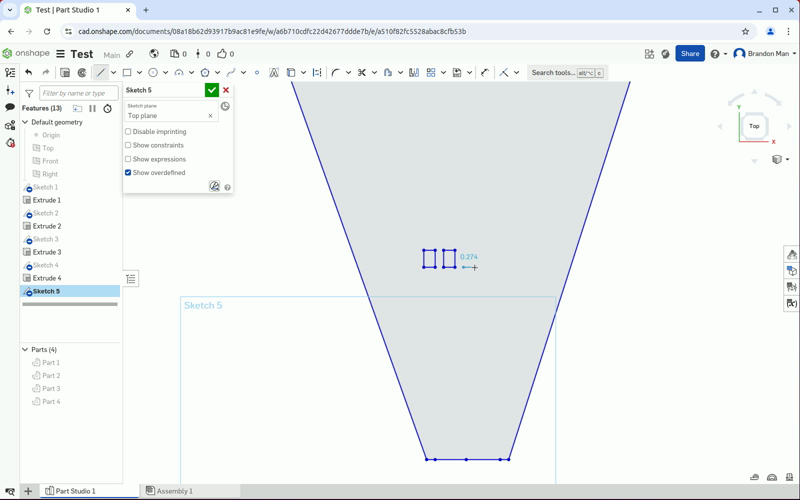
scroll(6)
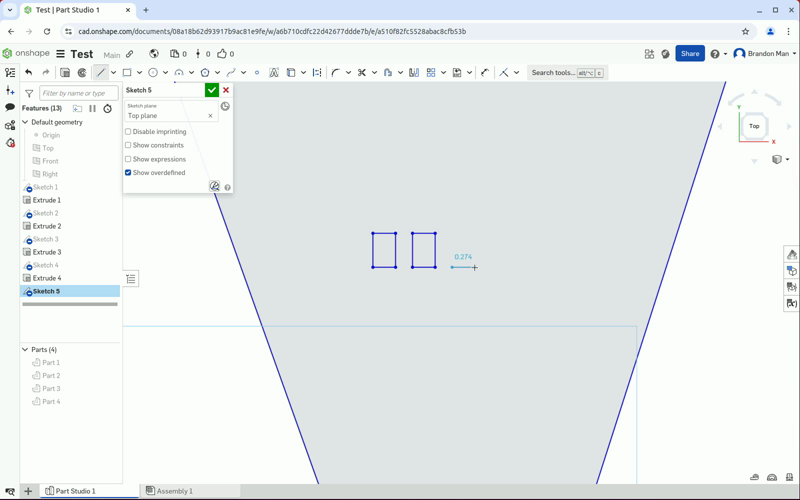
click(474, 267)
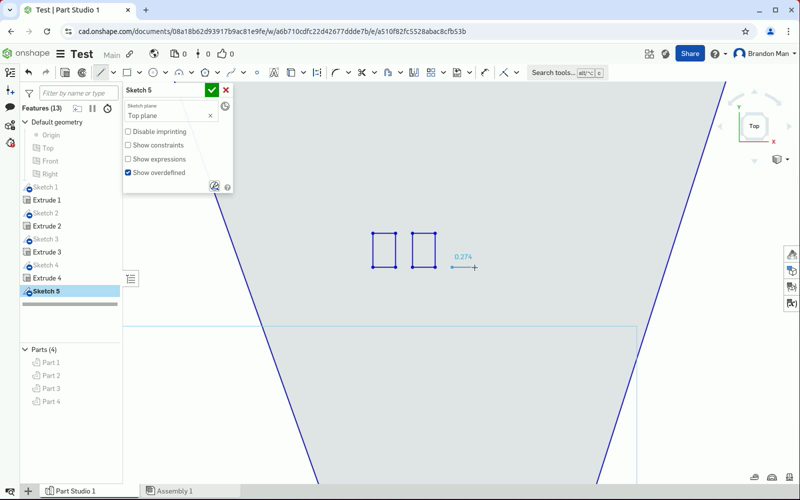
scroll(-6)
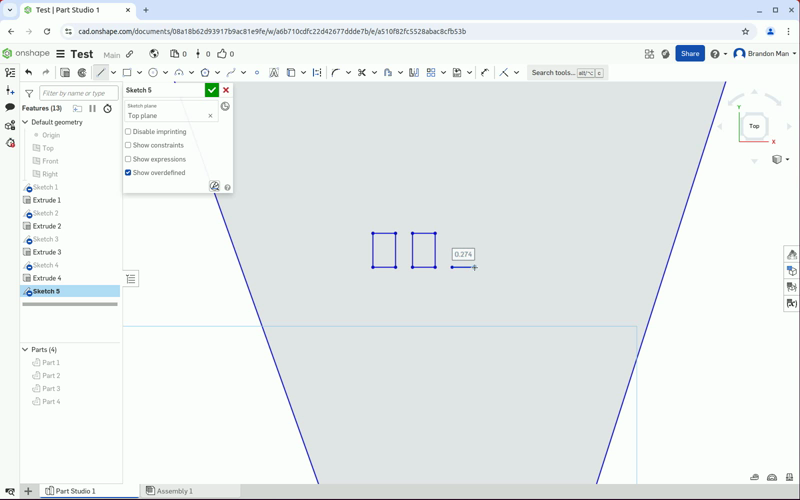
scroll(-6)
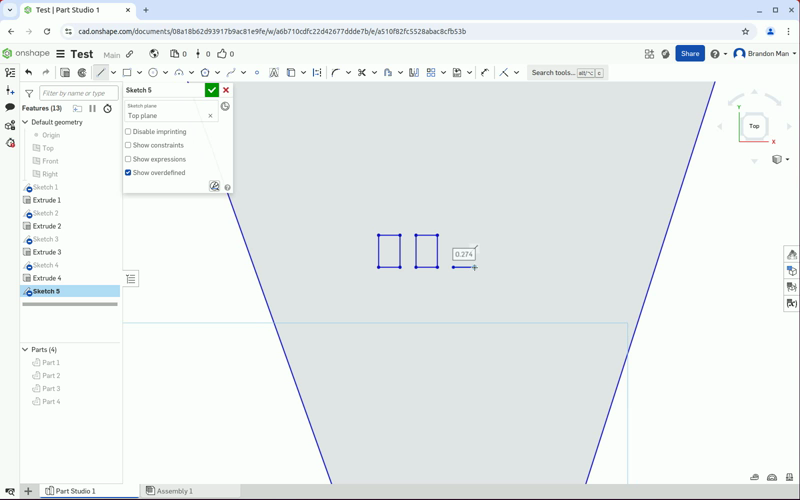
scroll(-6)
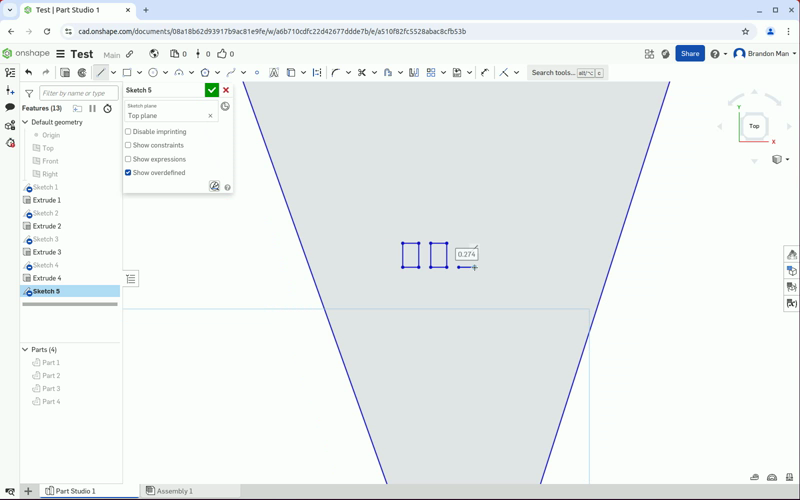
scroll(-6)
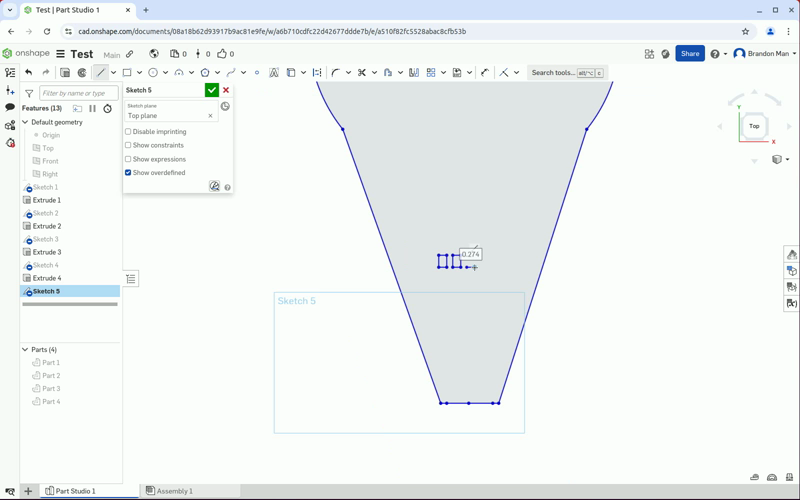
scroll(-6)
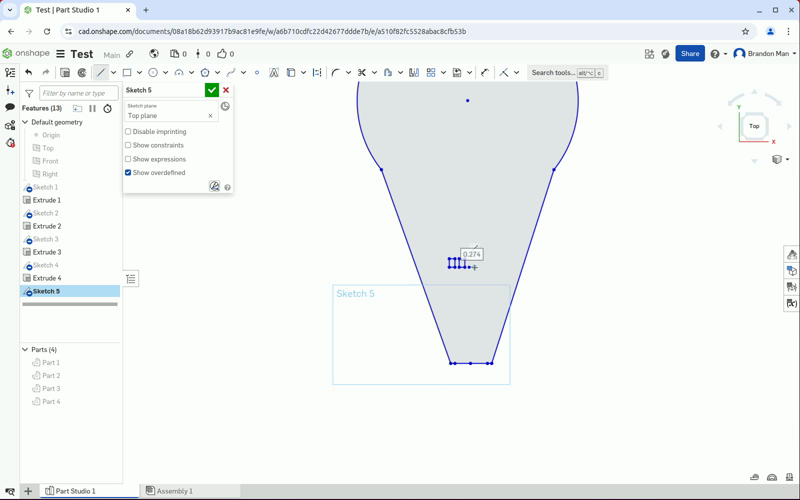
scroll(-6)
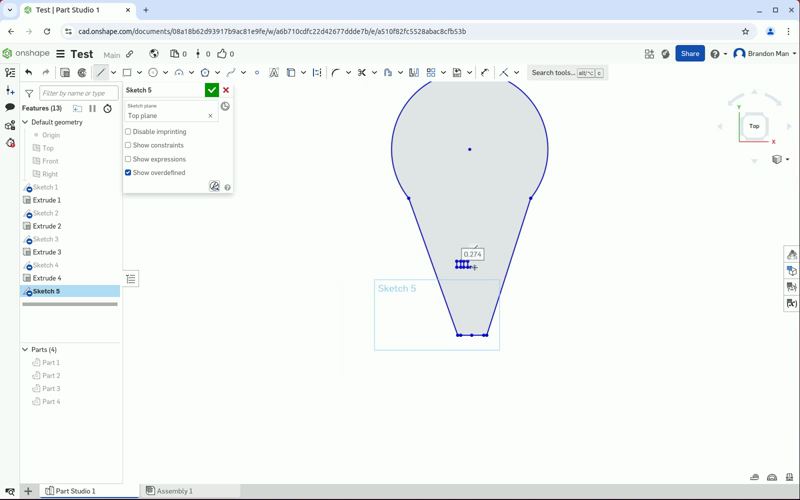
scroll(-6)
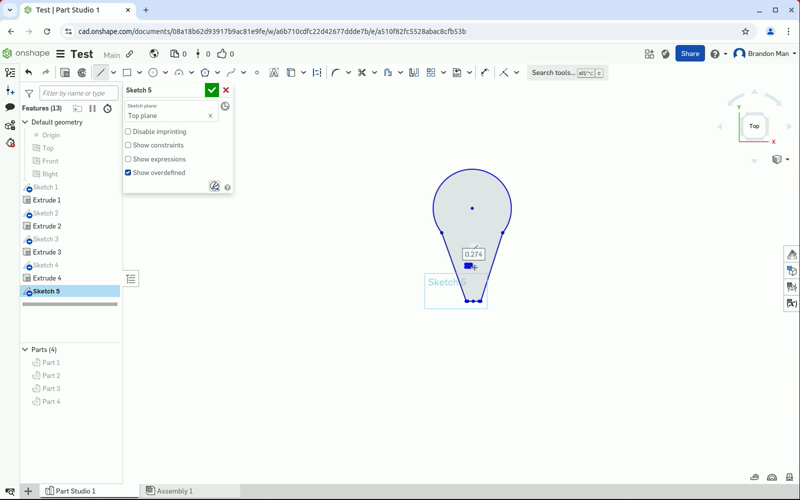
key_up(shift)
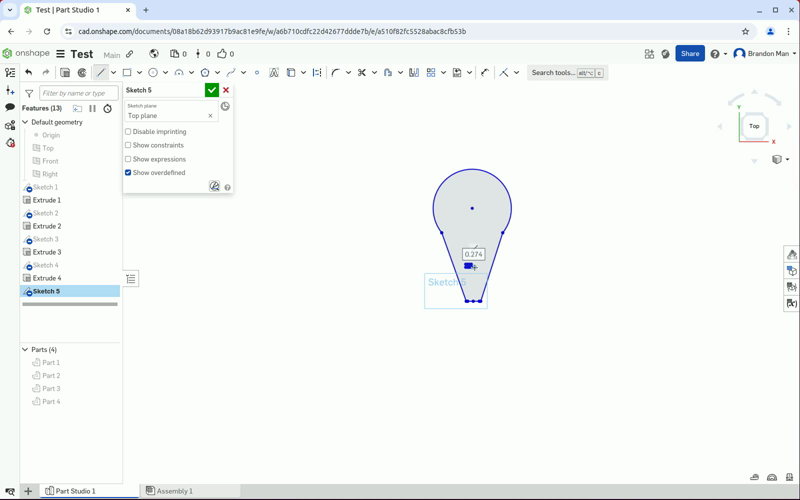
key_down(shift)
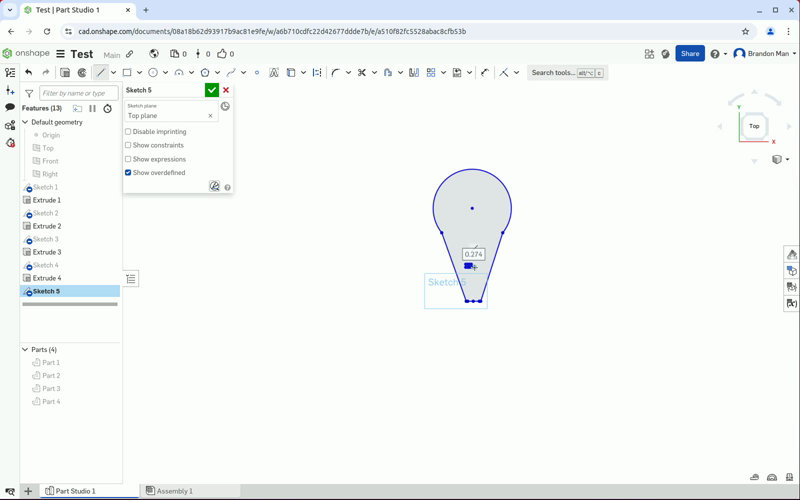
mouse_move(504, 267)
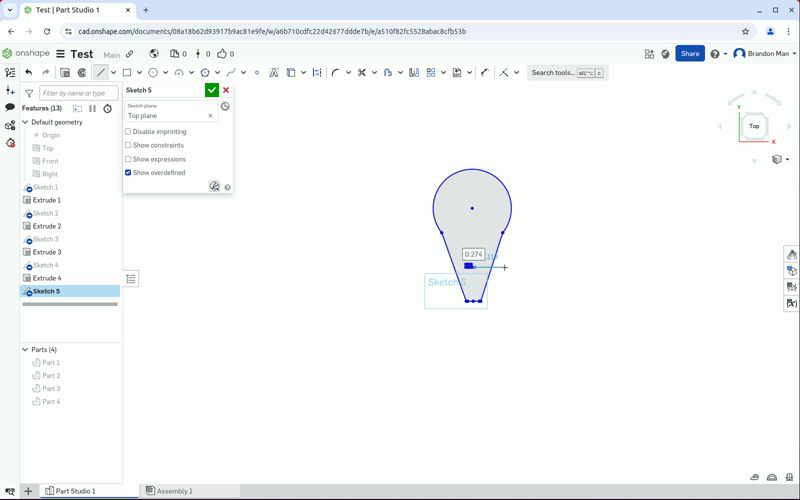
mouse_move(474, 264)
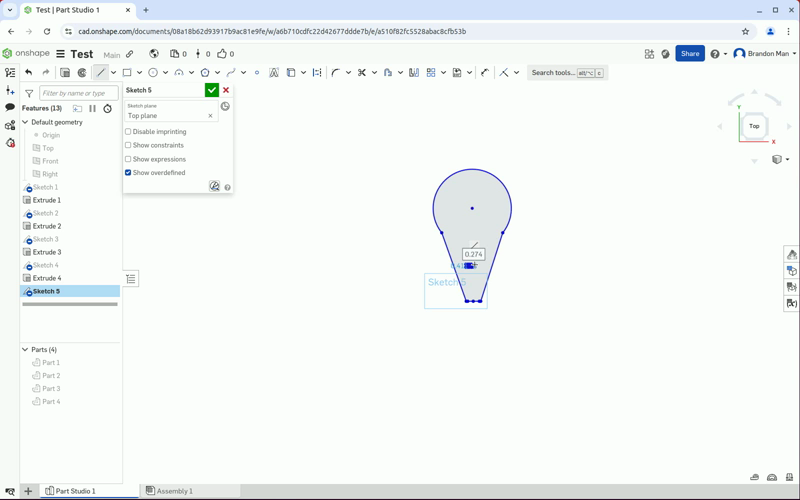
scroll(6)
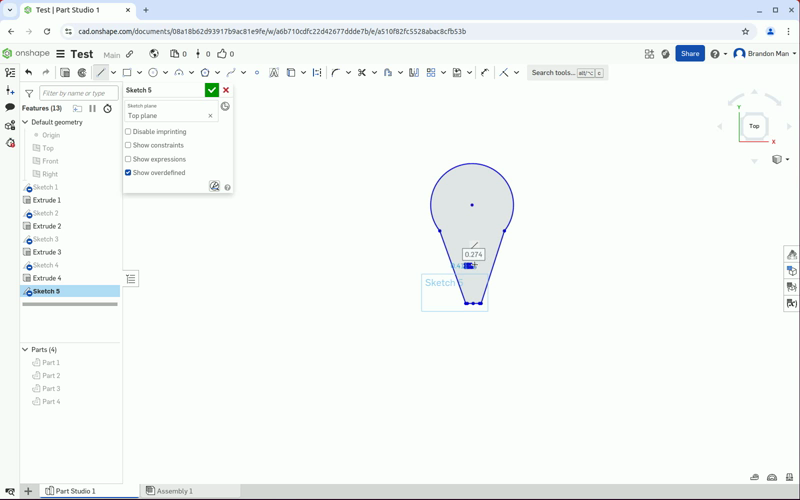
scroll(6)
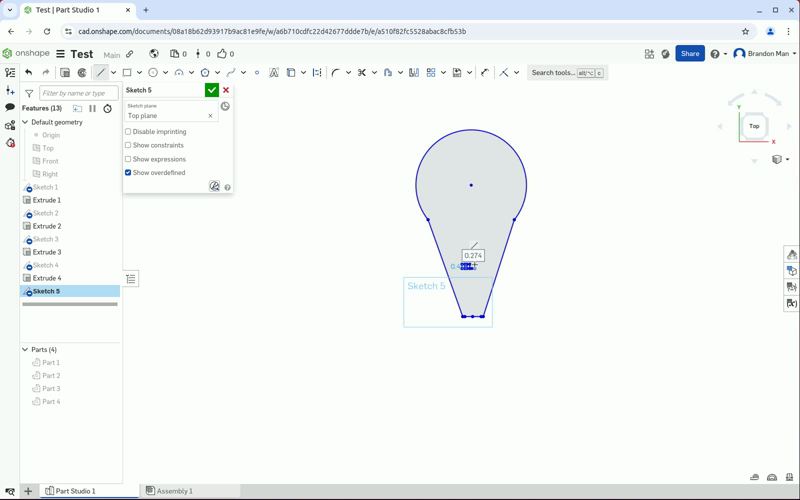
scroll(6)
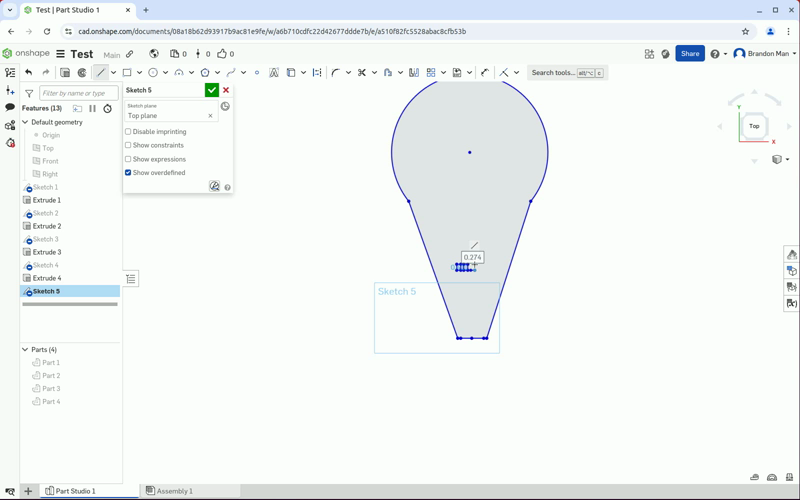
scroll(6)
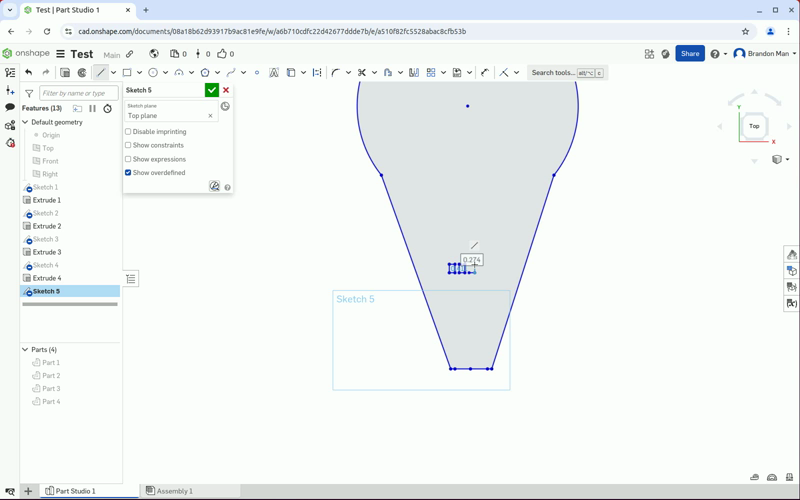
scroll(6)
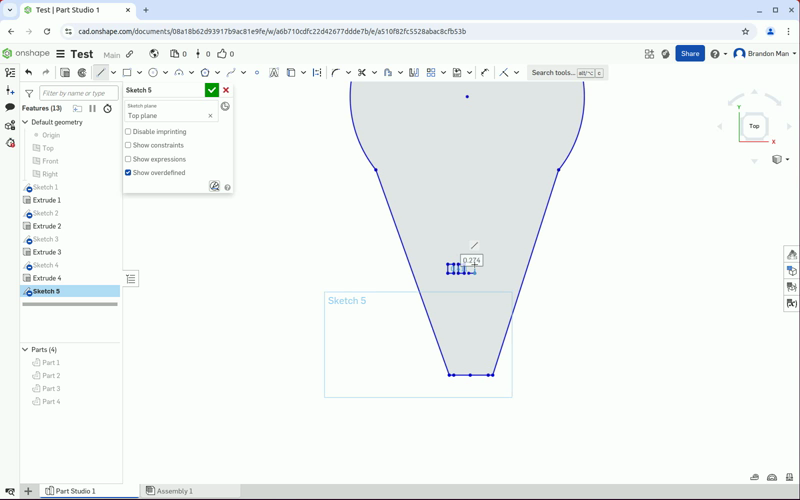
scroll(6)
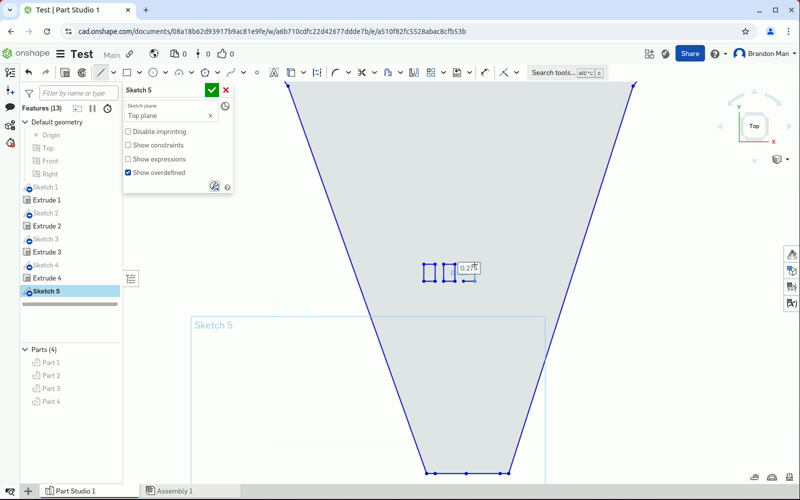
scroll(6)
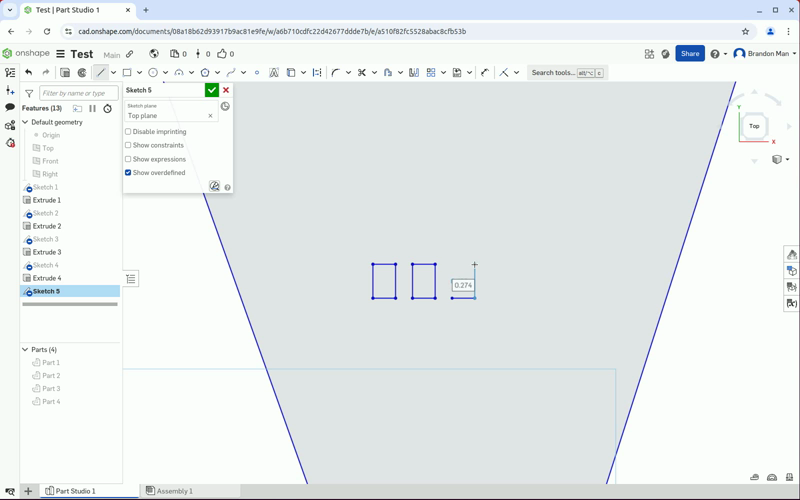
click(474, 264)
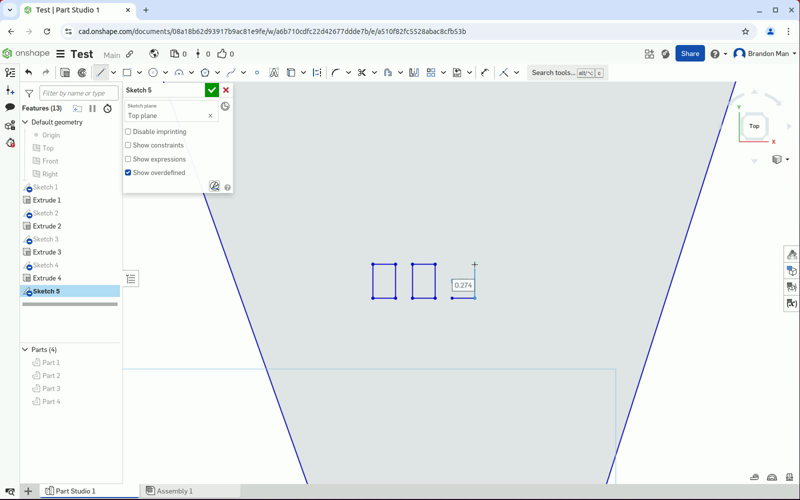
scroll(-6)
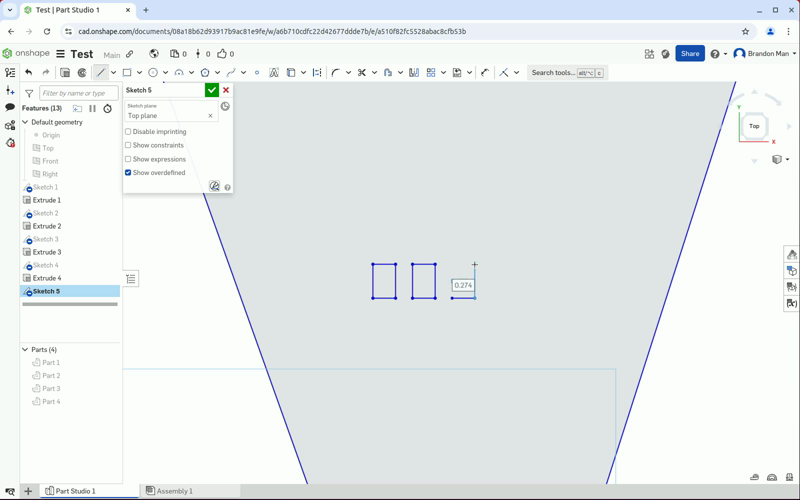
scroll(-6)
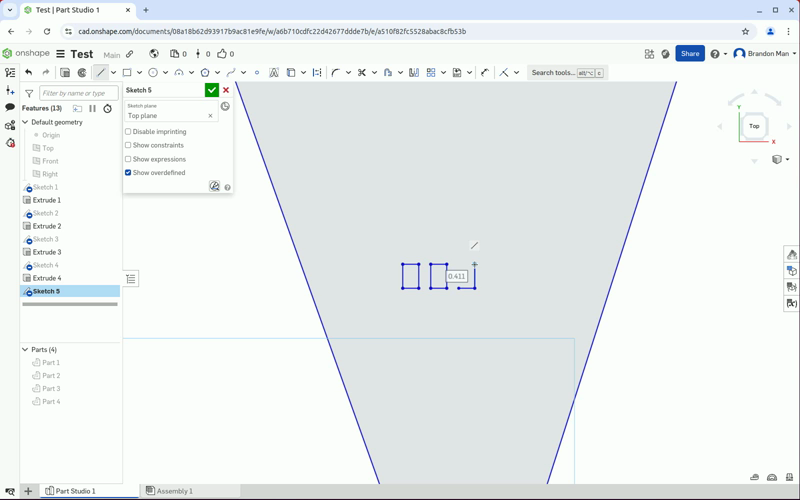
scroll(-6)
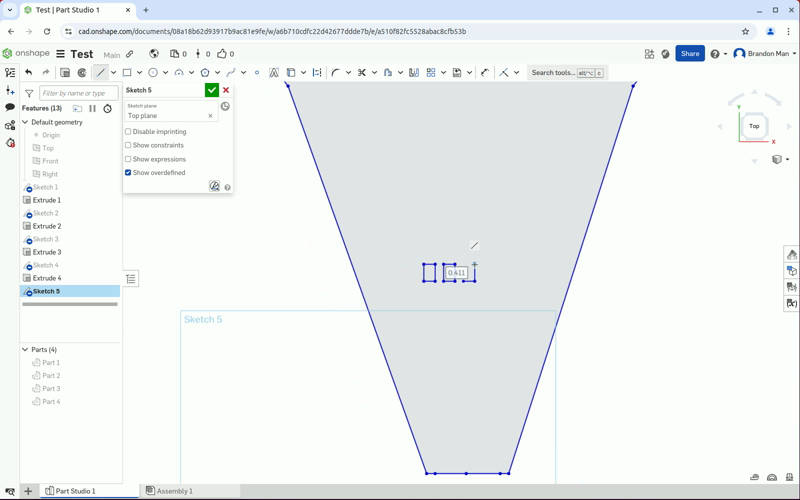
scroll(-6)
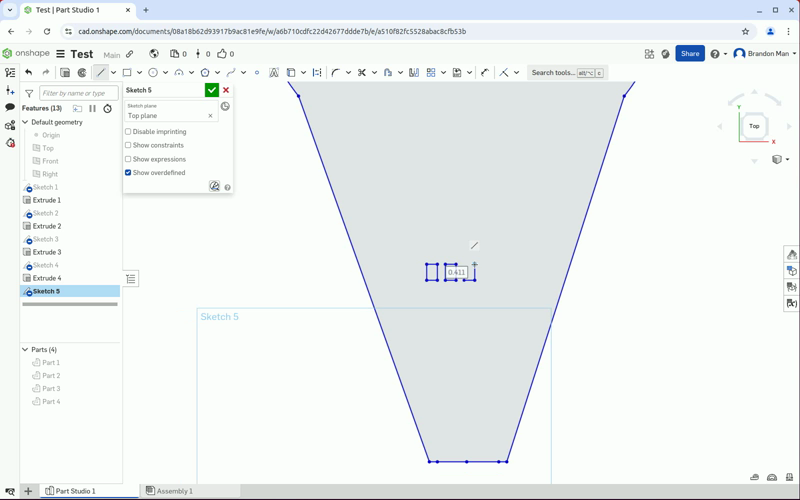
scroll(-6)
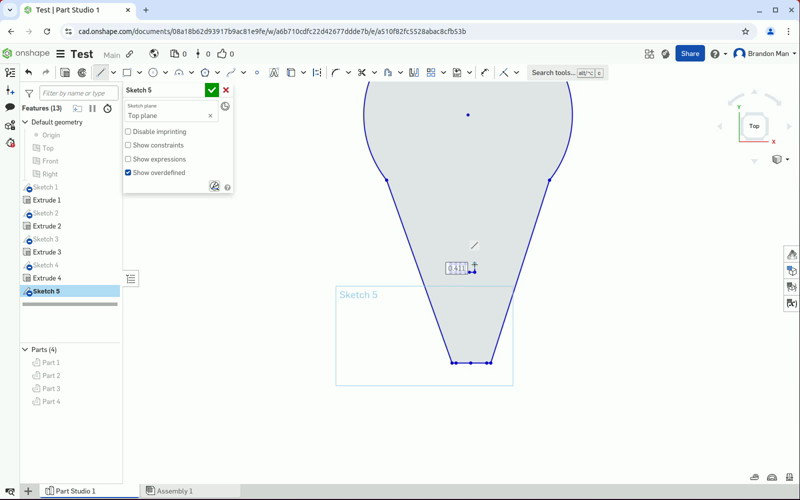
scroll(-6)
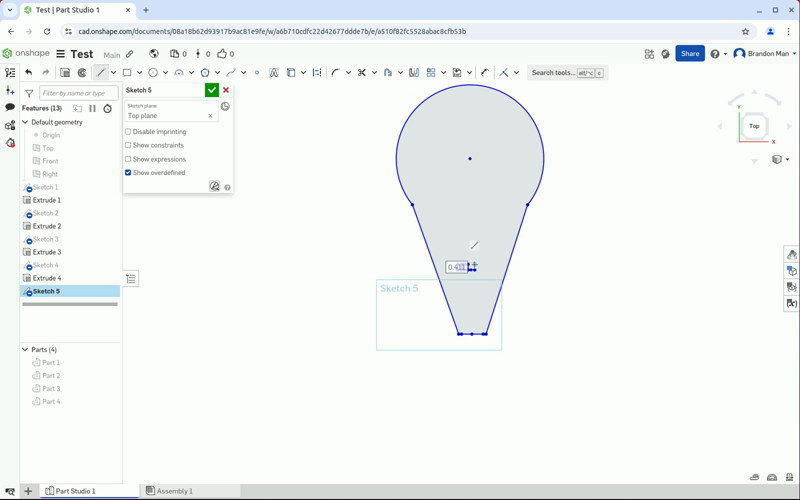
scroll(-6)
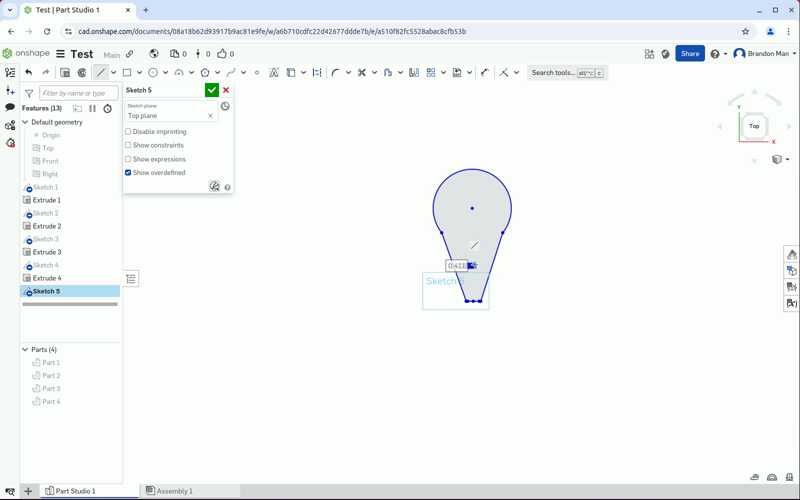
key_up(shift)
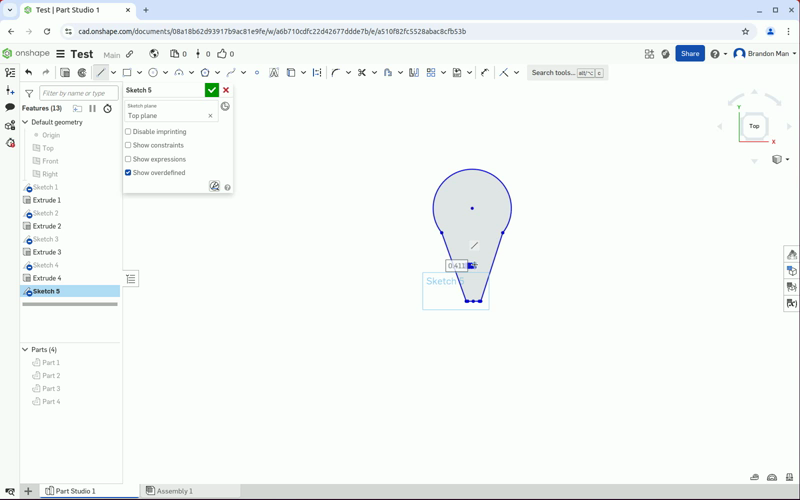
key_down(shift)
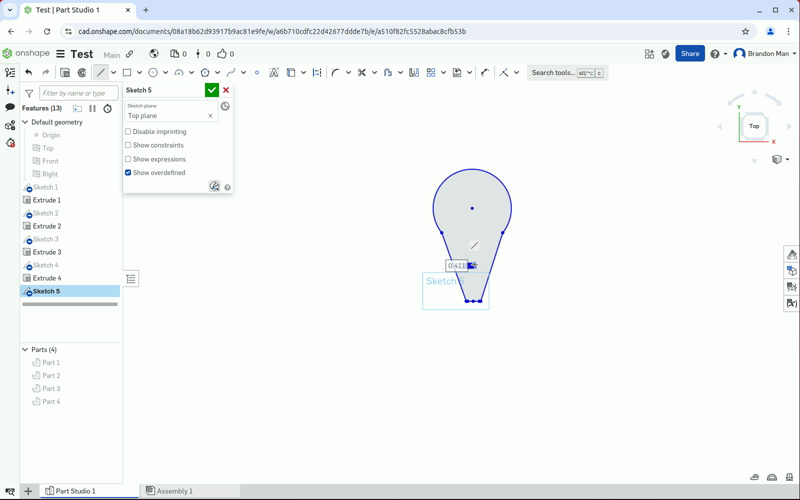
mouse_move(504, 264)
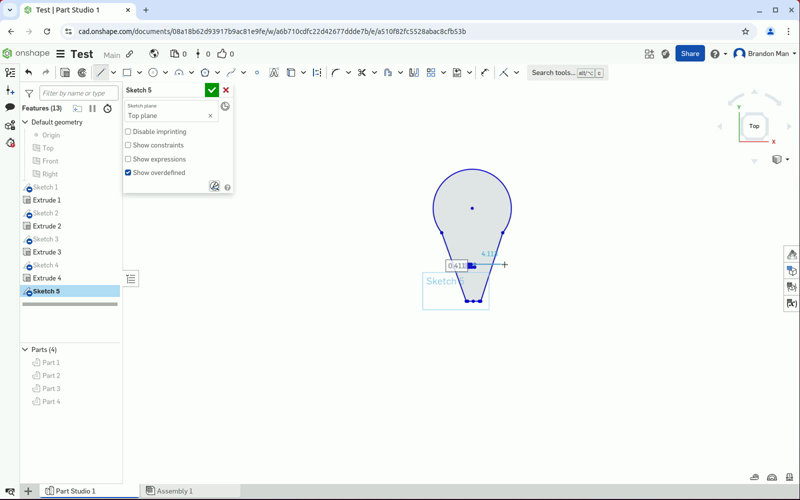
mouse_move(472, 264)
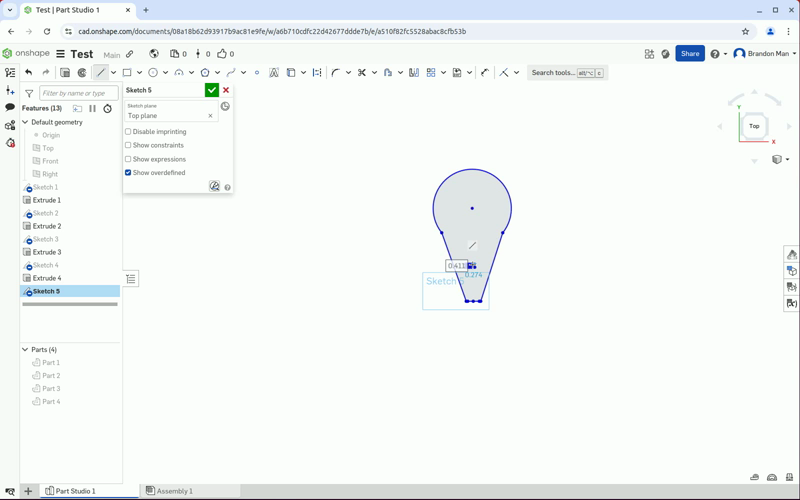
scroll(6)
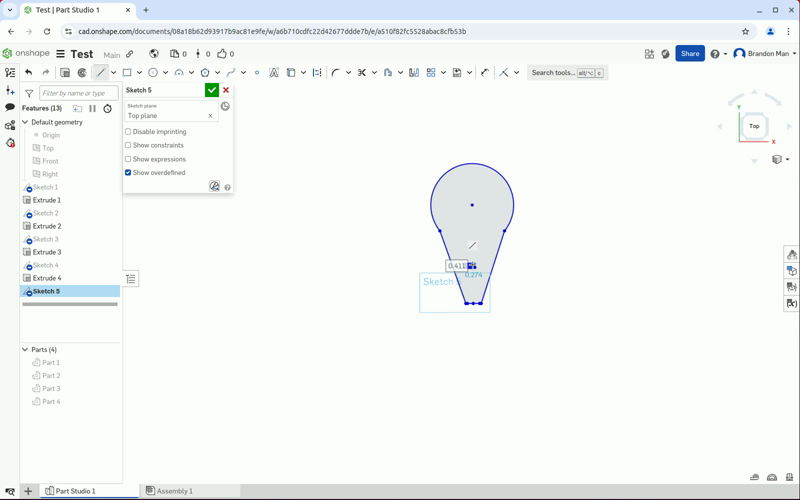
scroll(6)
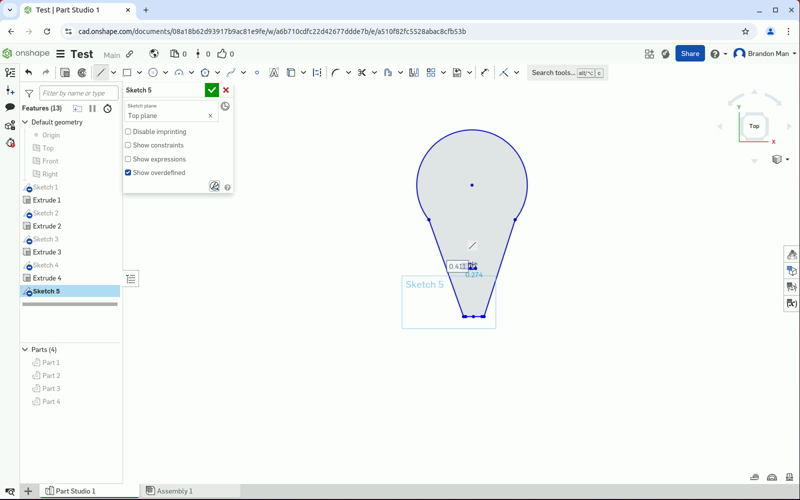
scroll(6)
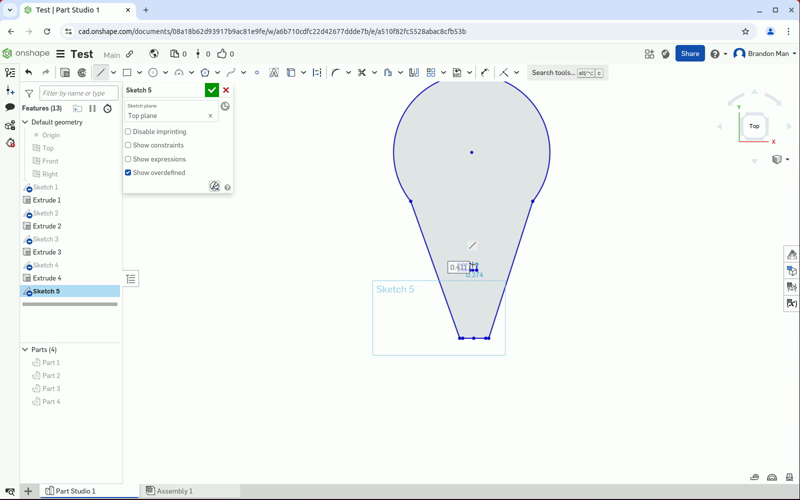
scroll(6)
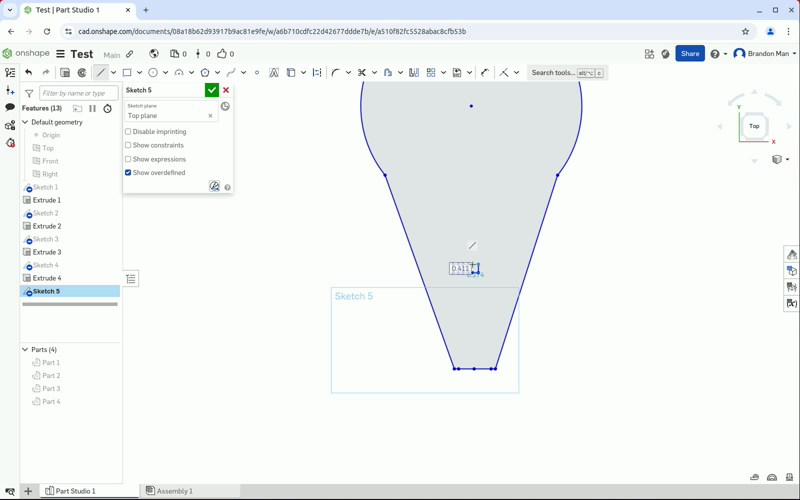
scroll(6)
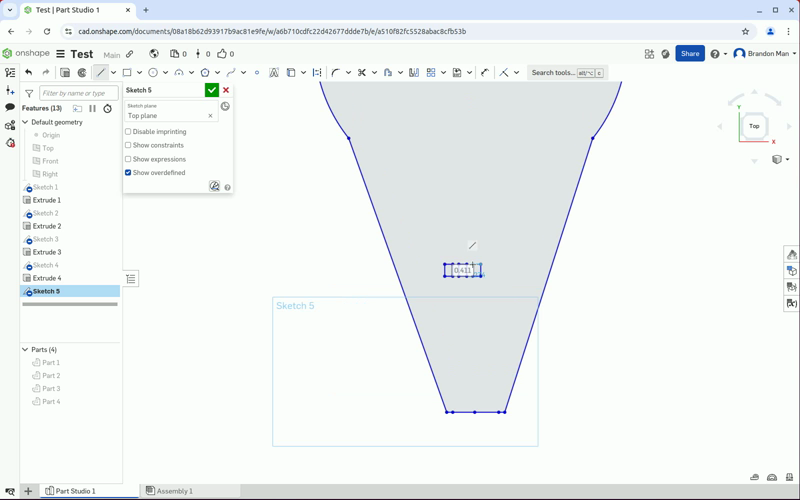
scroll(6)
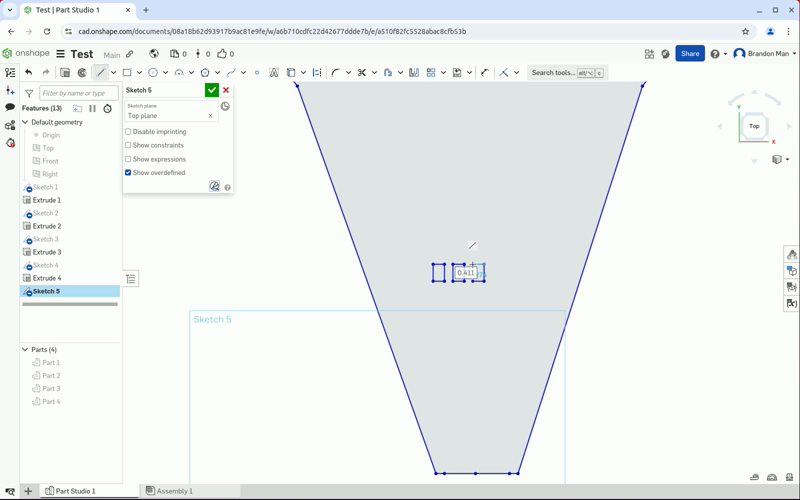
scroll(6)
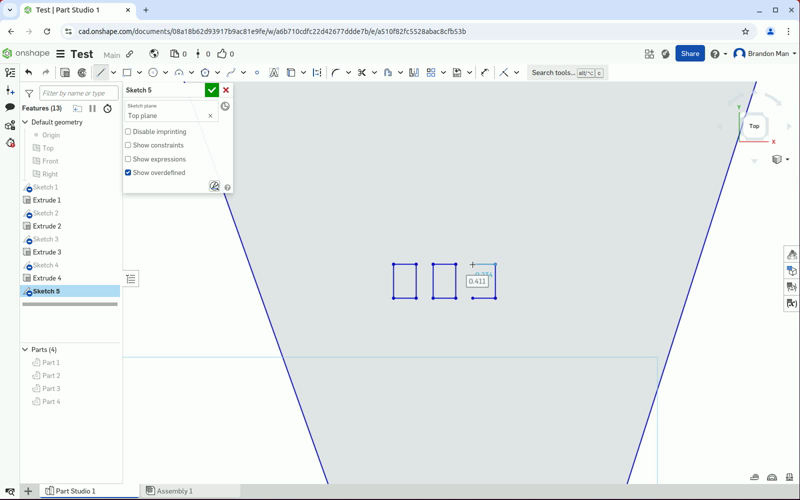
click(472, 264)
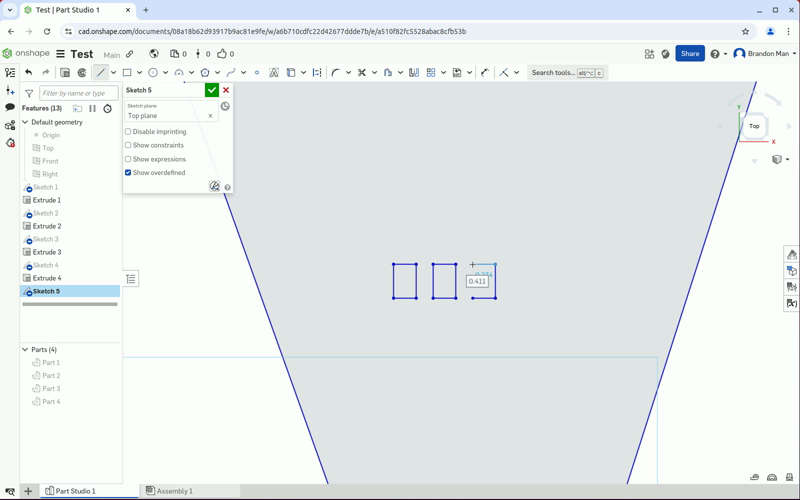
scroll(-6)
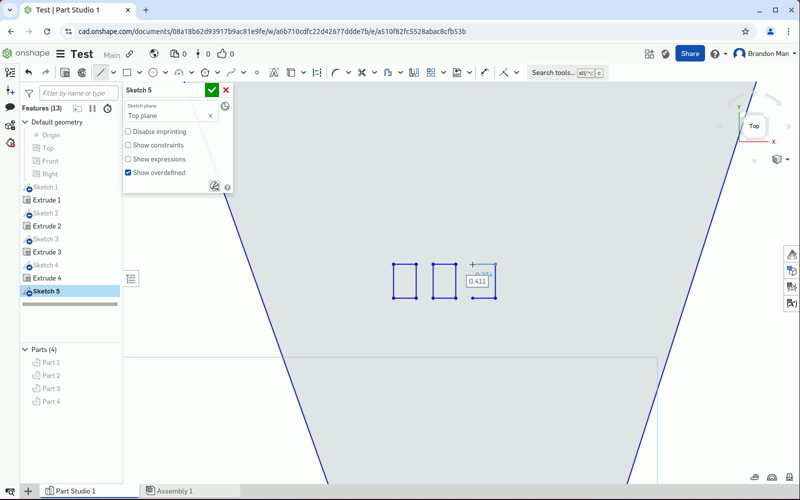
scroll(-6)
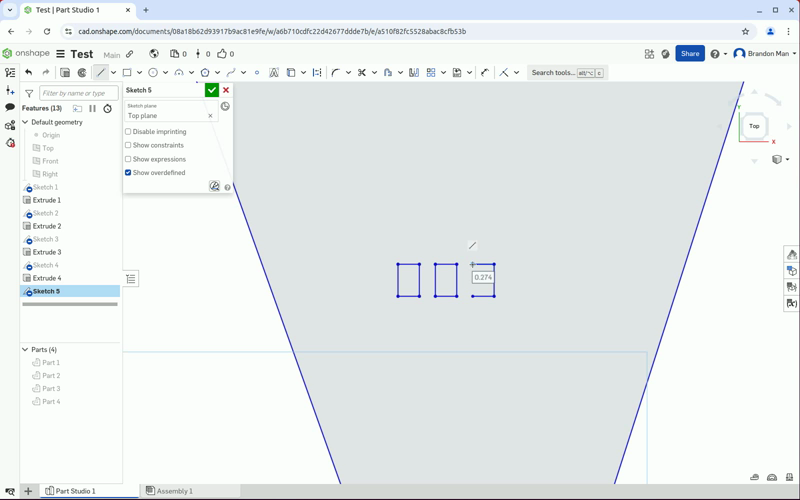
scroll(-6)
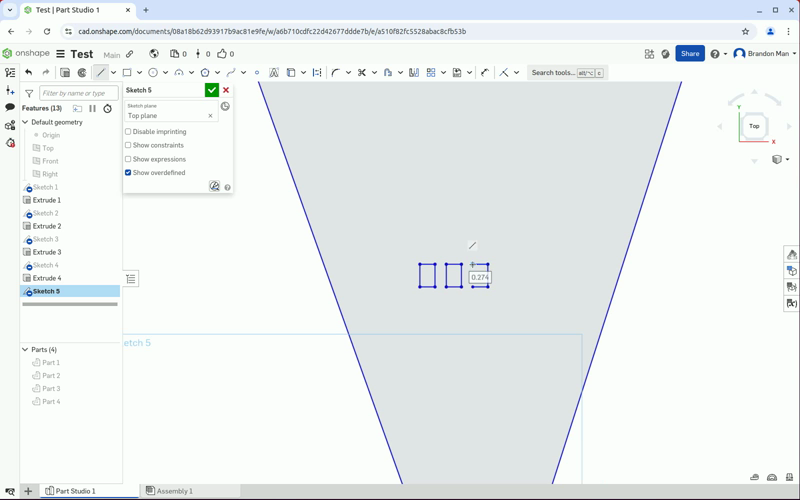
scroll(-6)
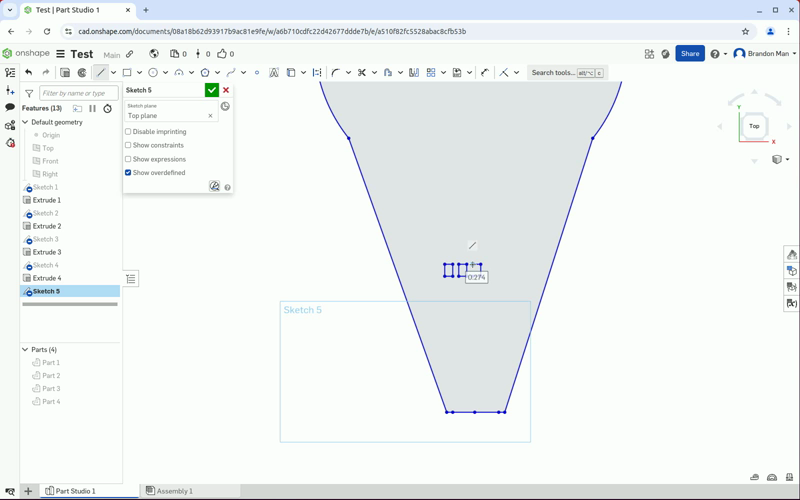
scroll(-6)
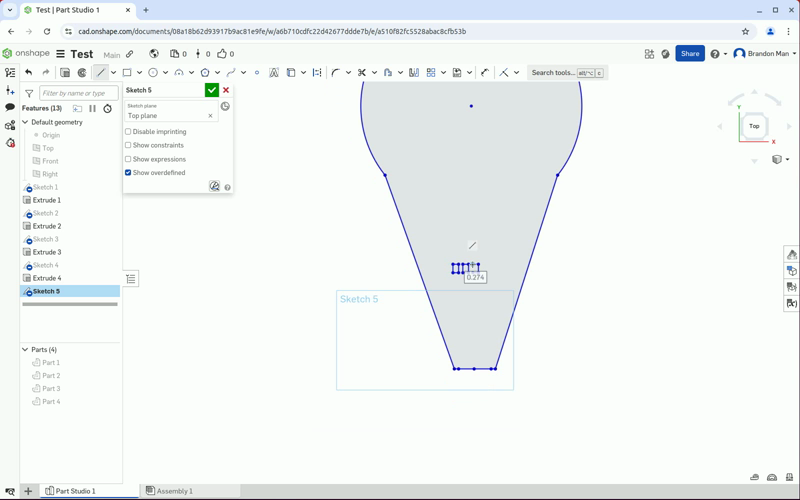
scroll(-6)
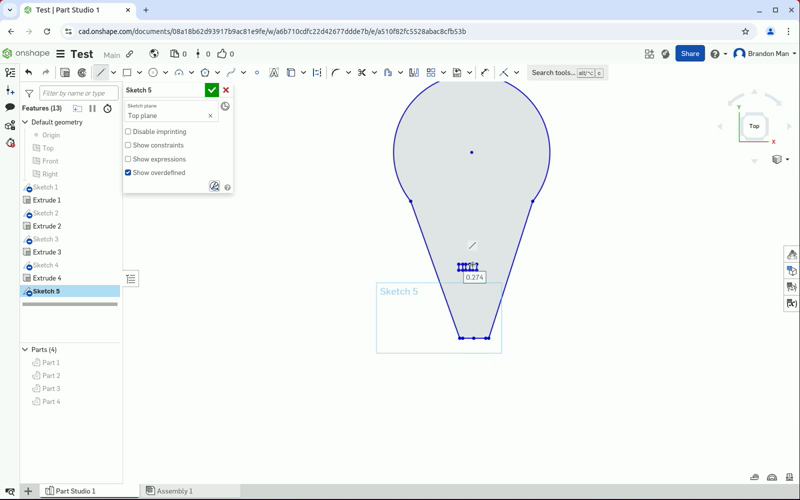
scroll(-6)
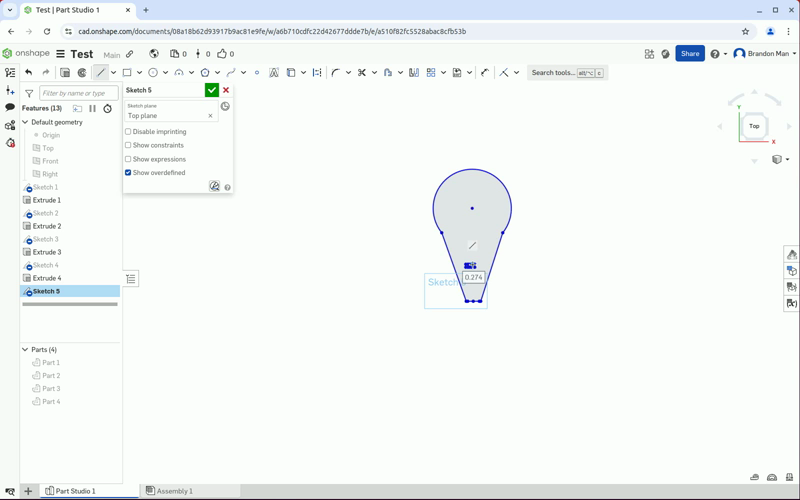
key_up(shift)
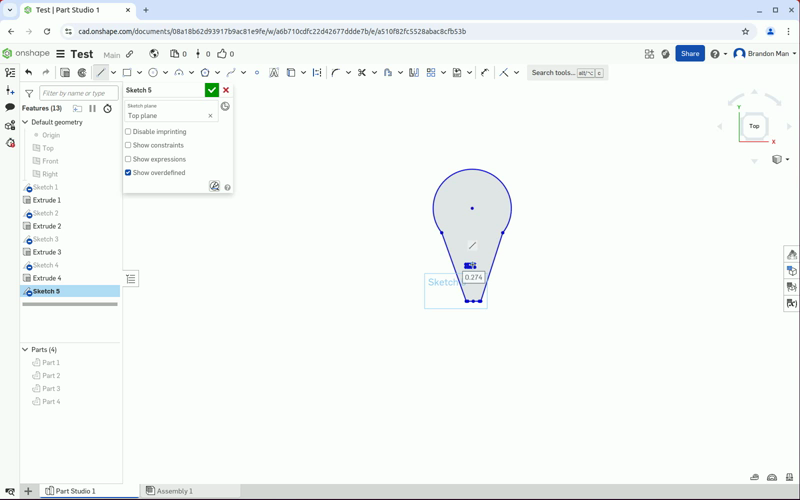
mouse_move(502, 264)
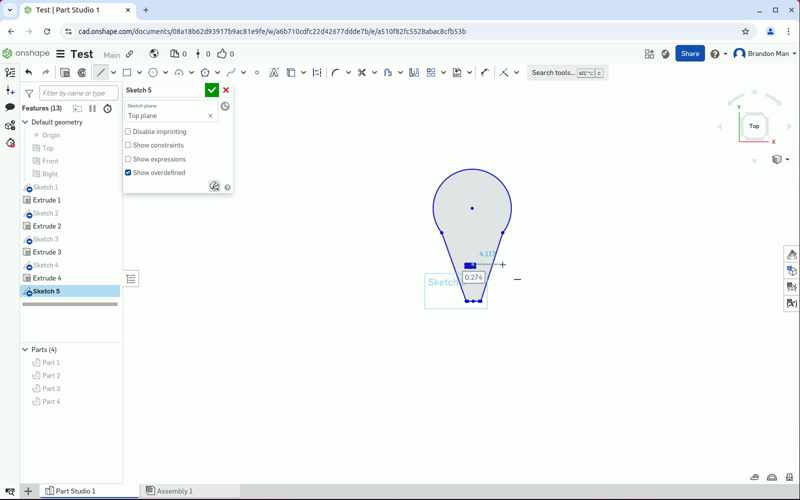
key_down(shift)
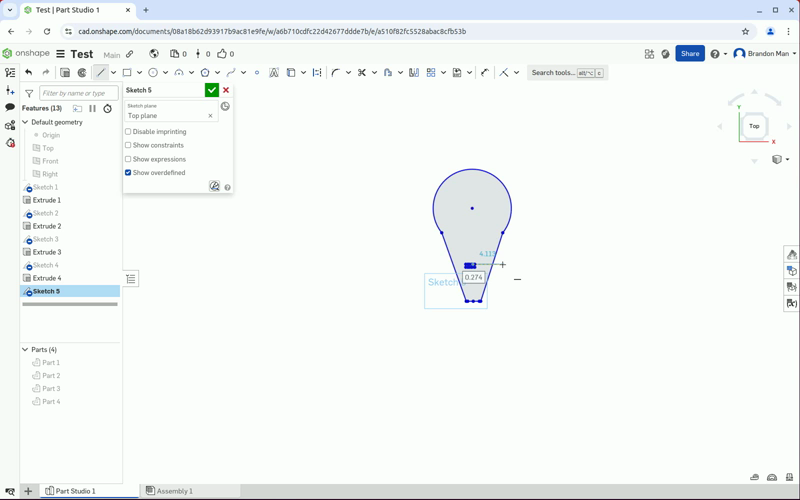
mouse_move(472, 267)
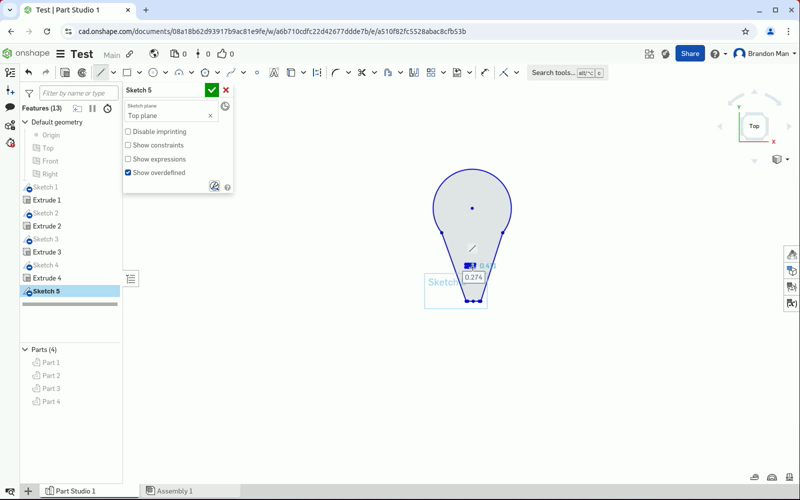
scroll(6)
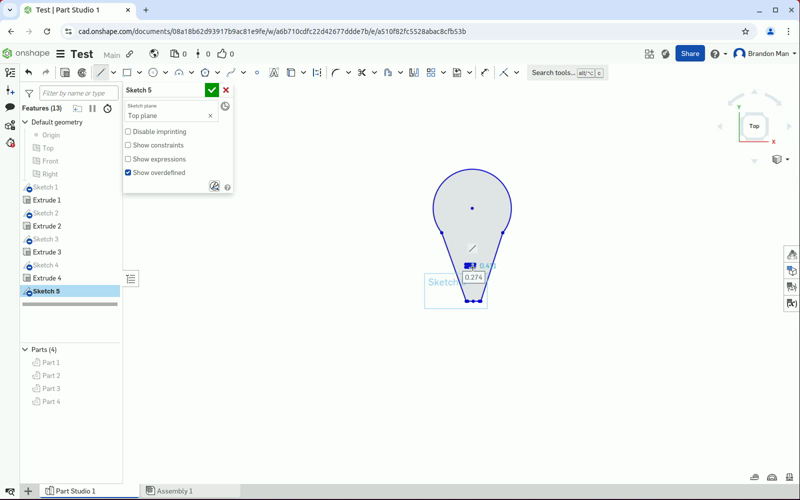
scroll(6)
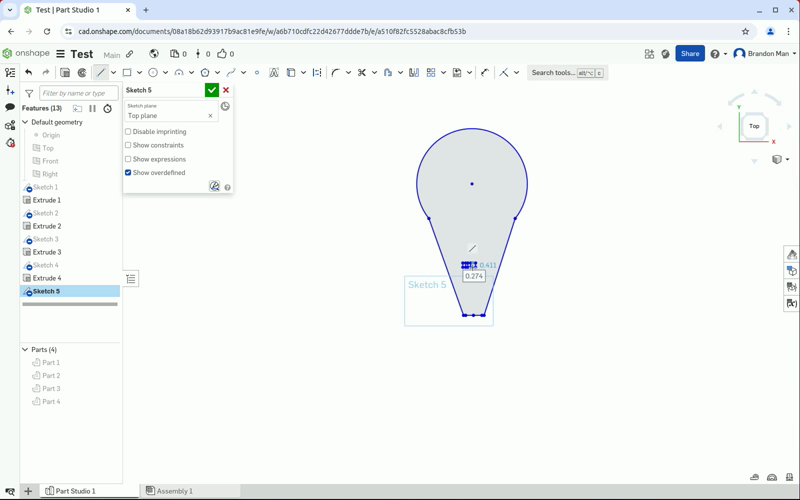
scroll(6)
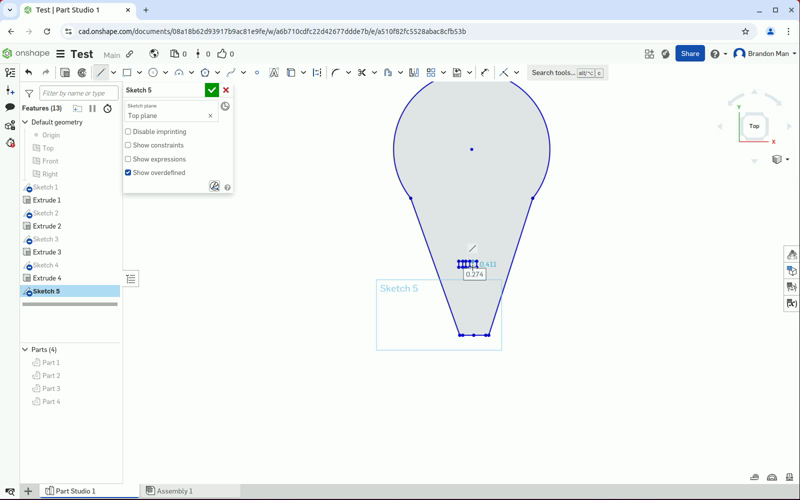
scroll(6)
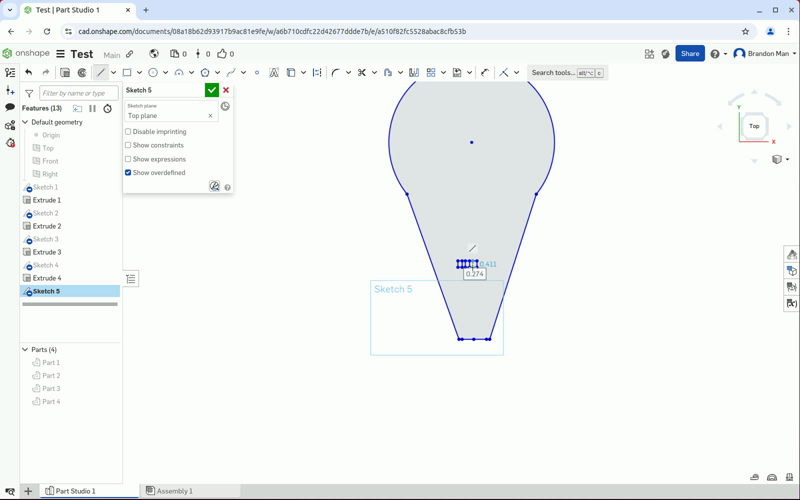
scroll(6)
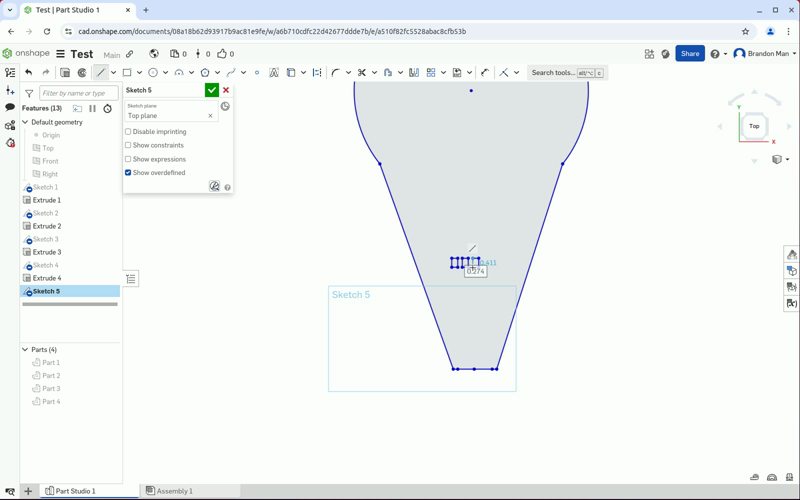
scroll(6)
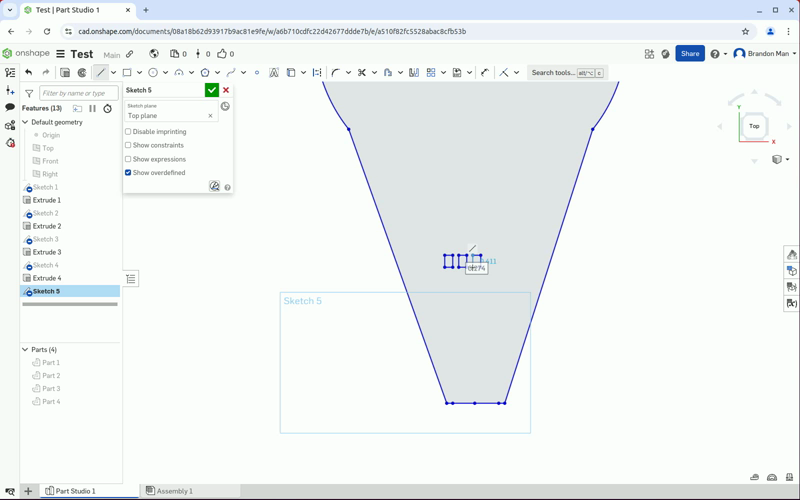
scroll(6)
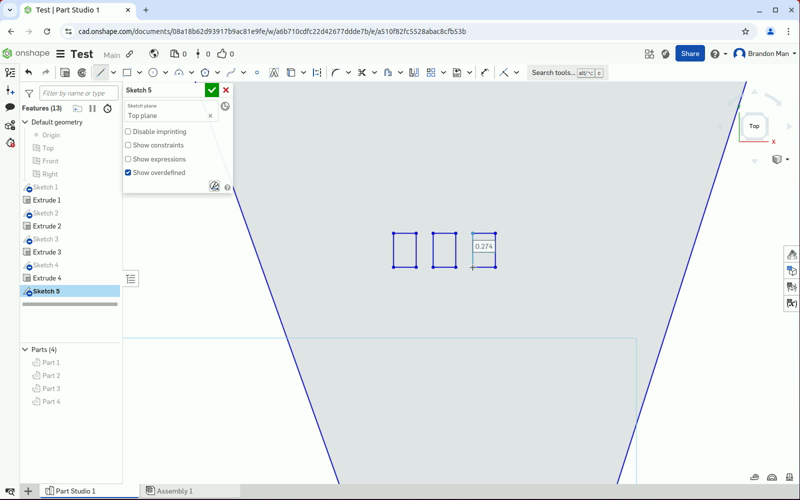
key_up(shift)
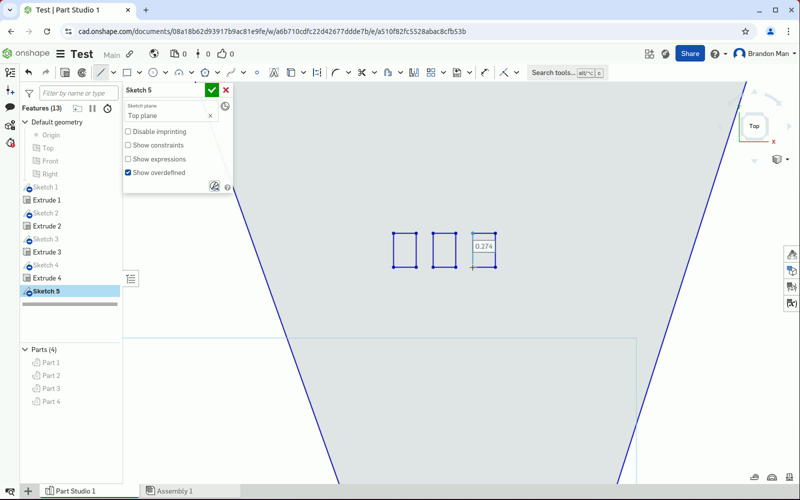
click(472, 267)
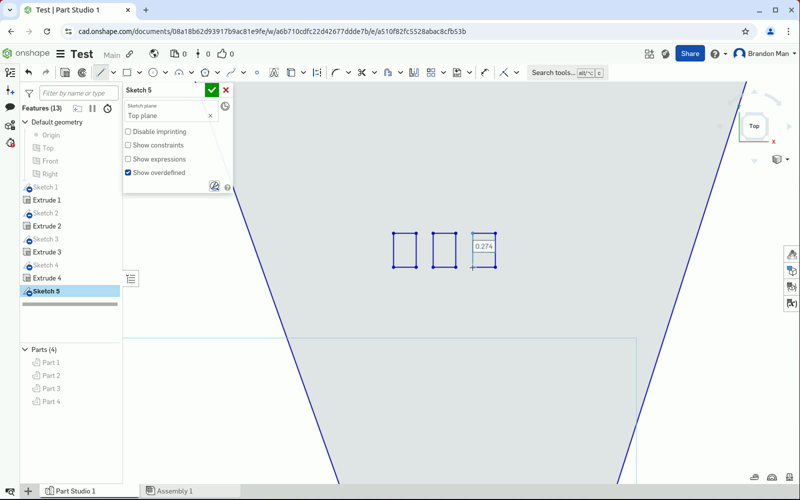
scroll(-6)
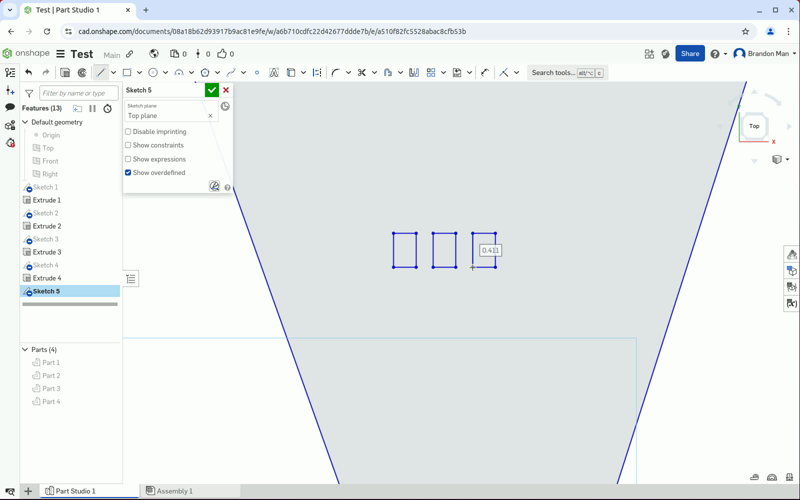
scroll(-6)
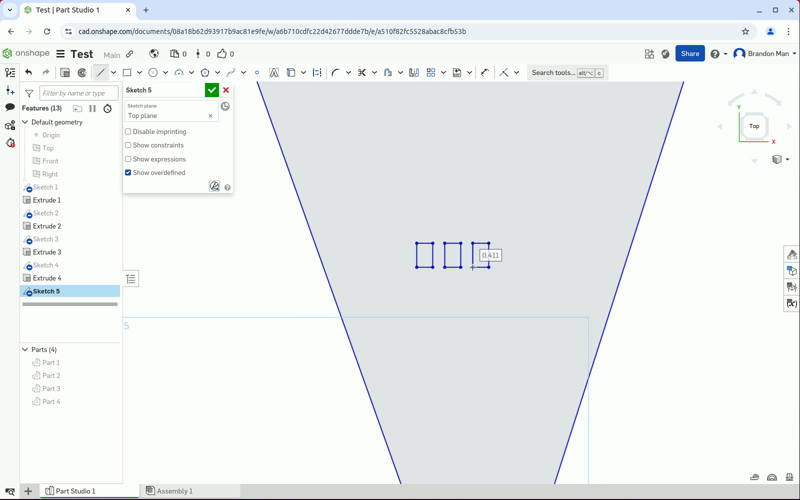
scroll(-6)
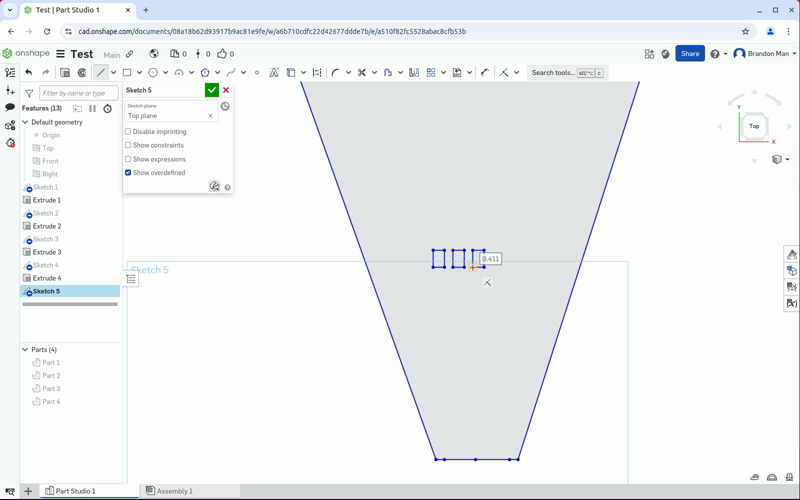
scroll(-6)
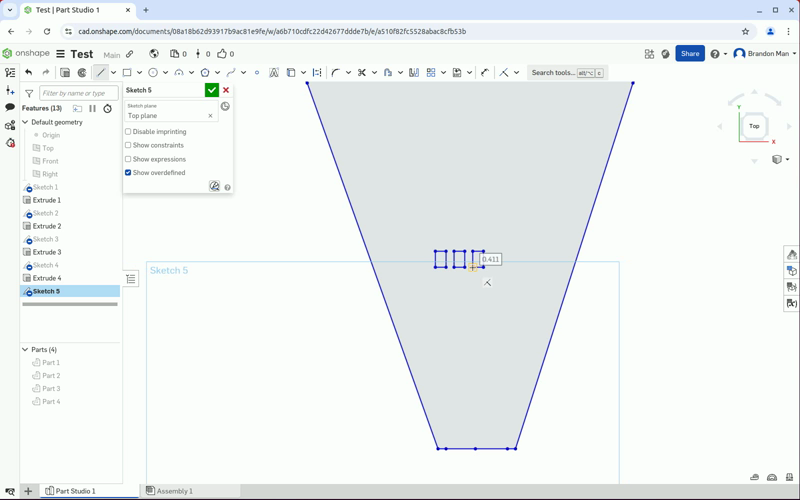
scroll(-6)
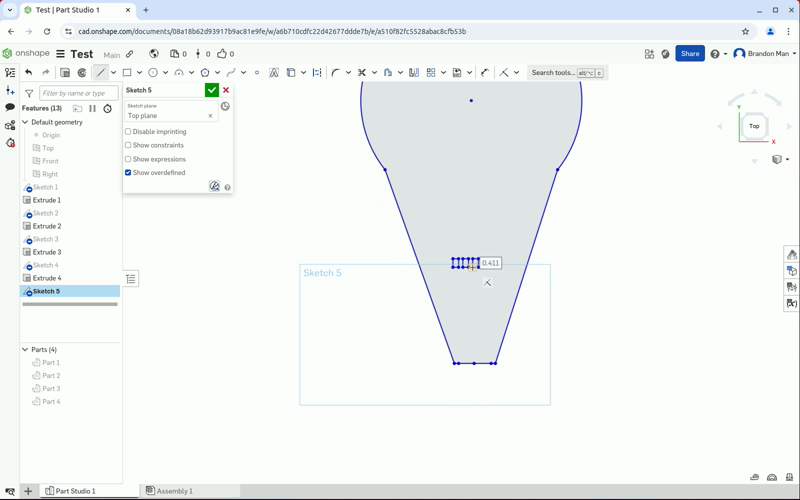
scroll(-6)
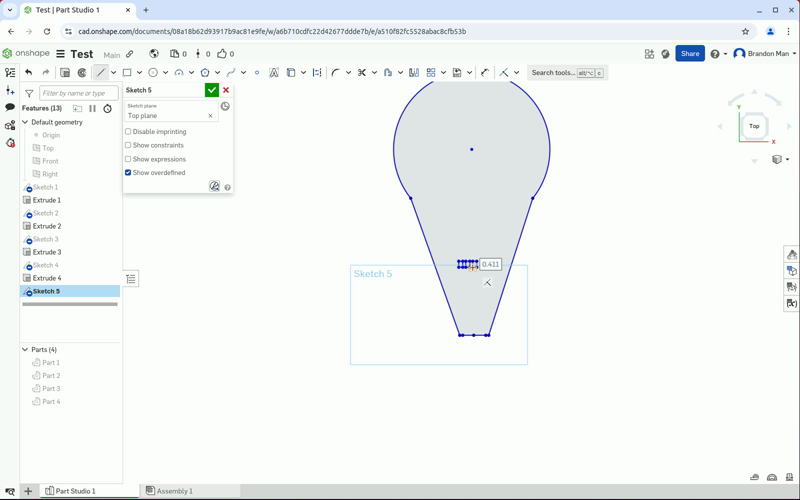
scroll(-6)
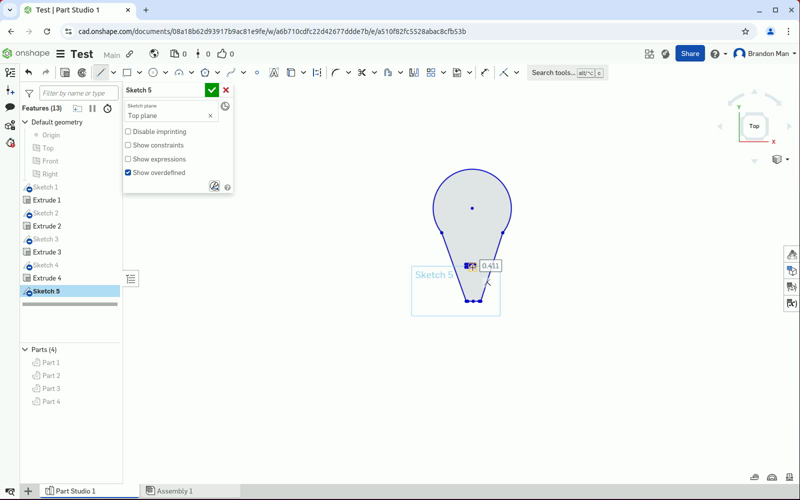
key(esc)
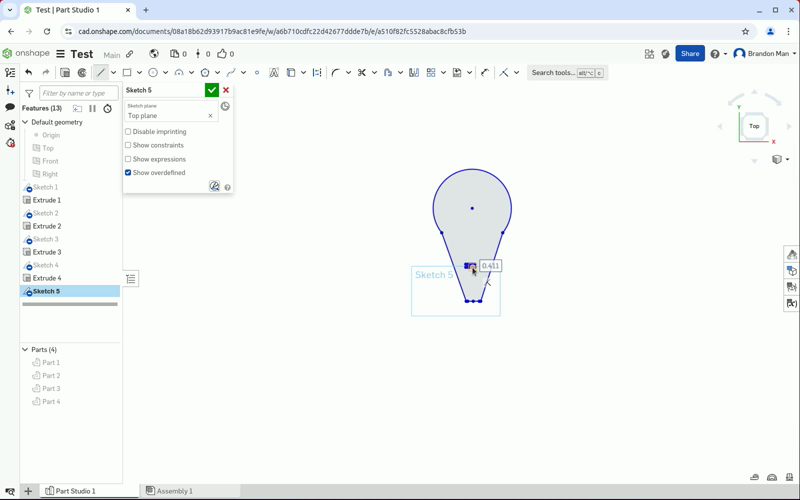
key(l)
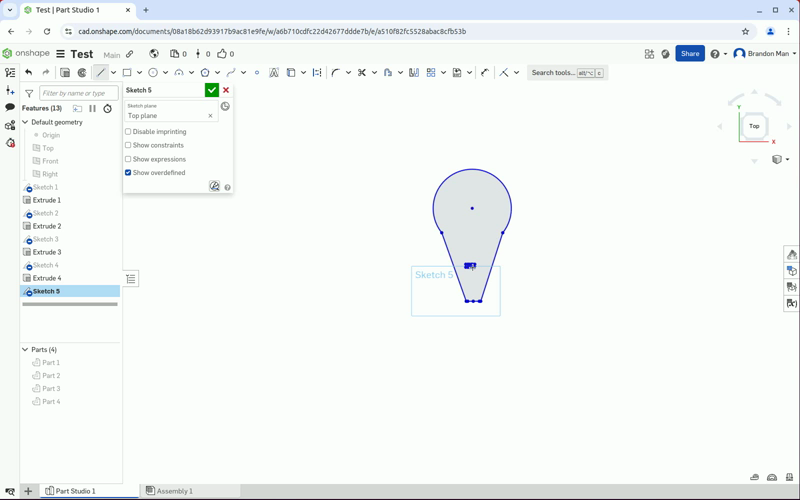
key_down(shift)
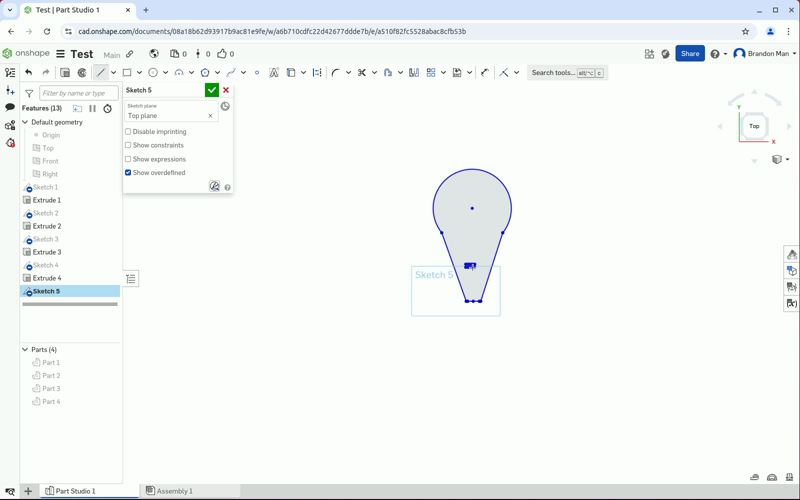
mouse_move(477, 267)
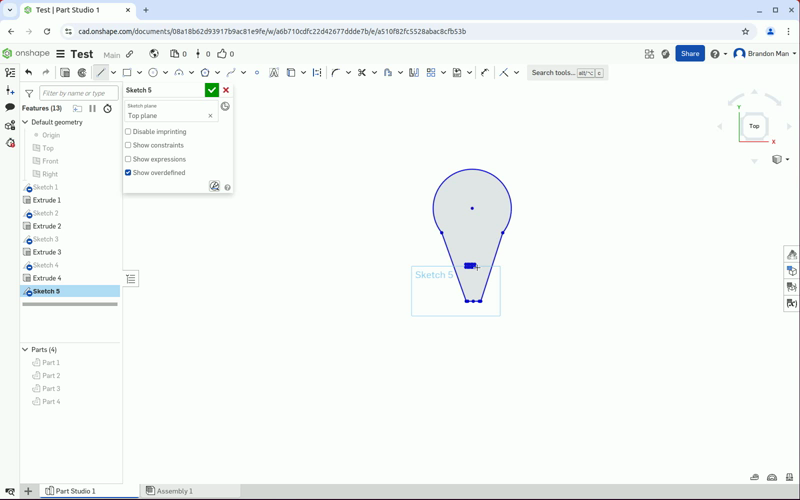
scroll(6)
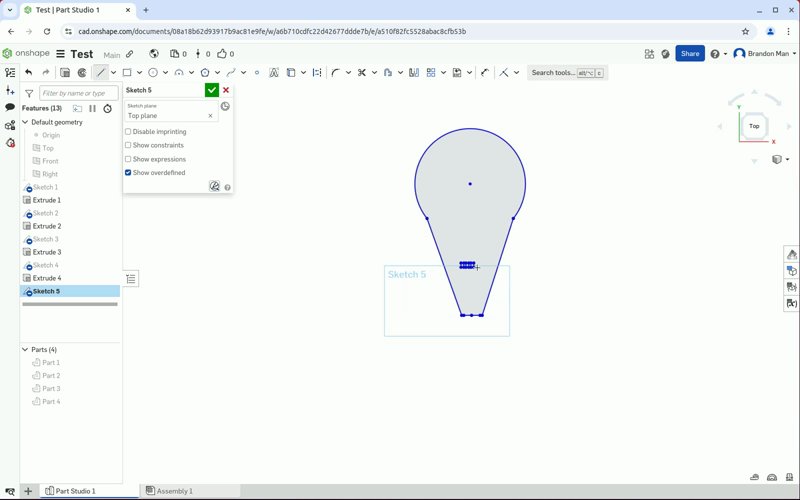
scroll(6)
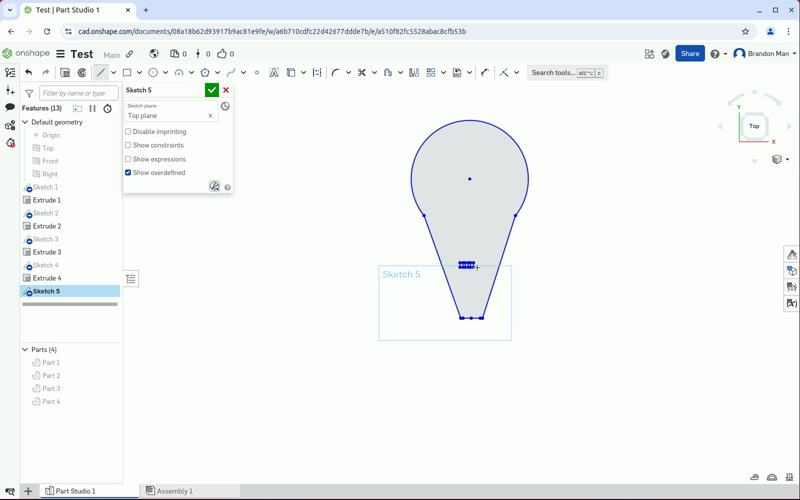
scroll(6)
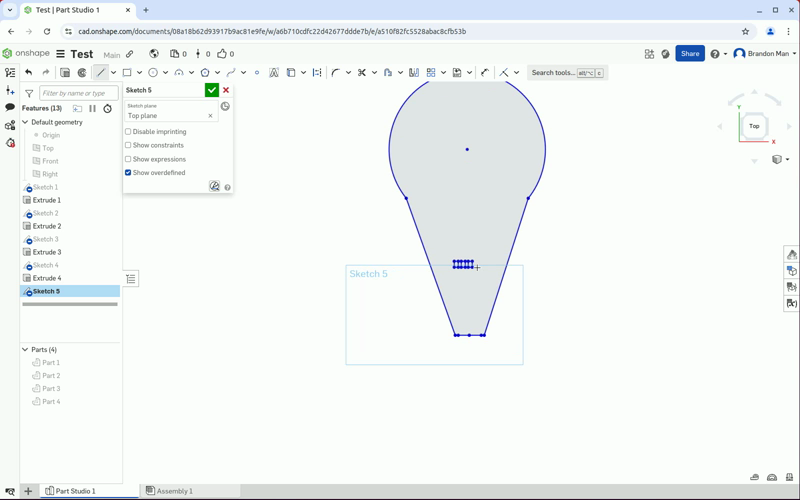
scroll(6)
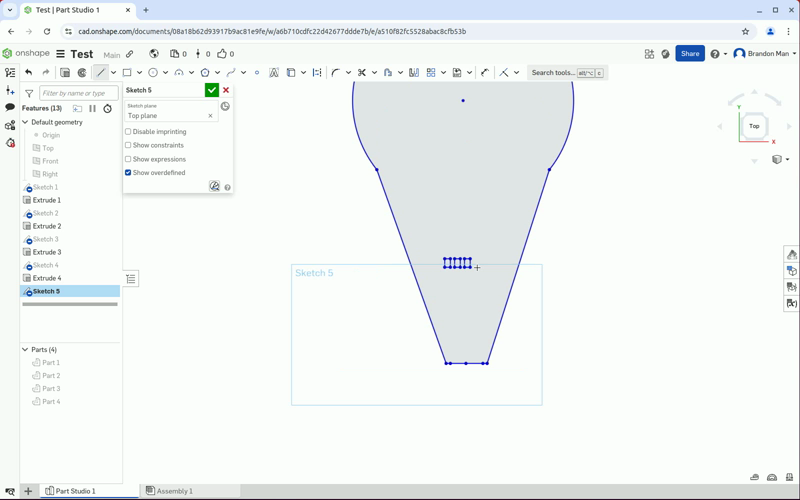
scroll(6)
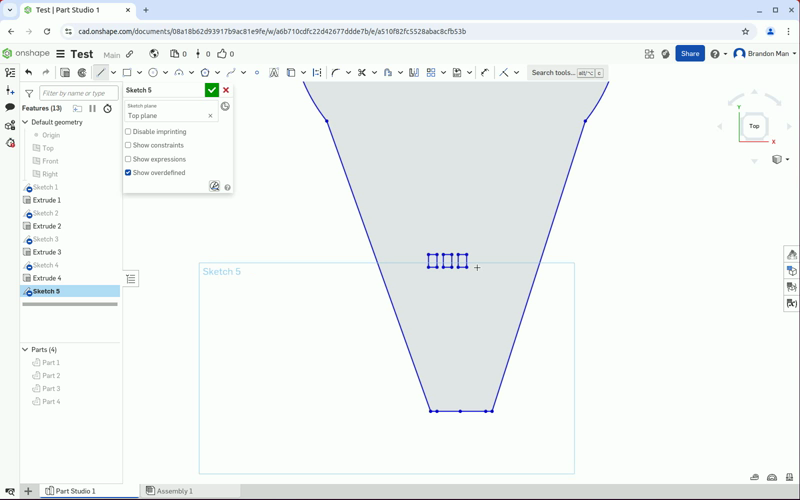
scroll(6)
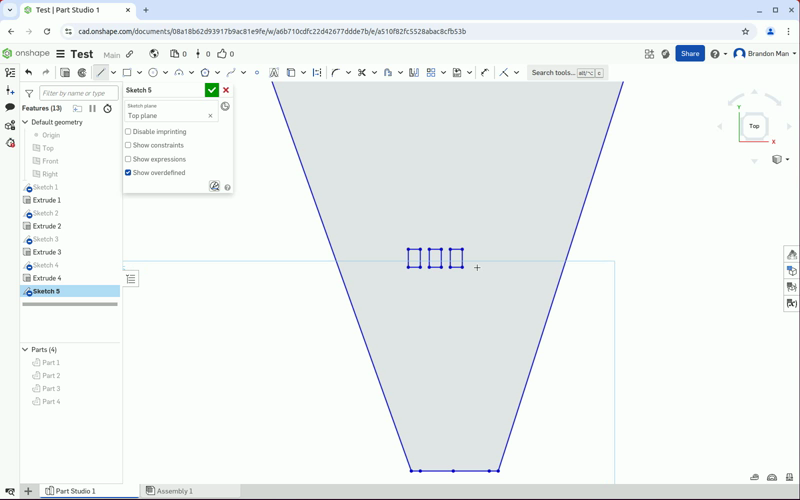
scroll(6)
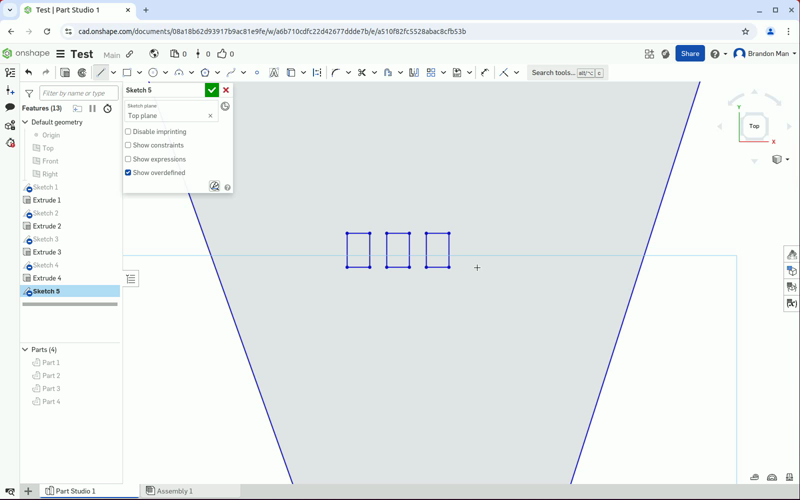
click(477, 267)
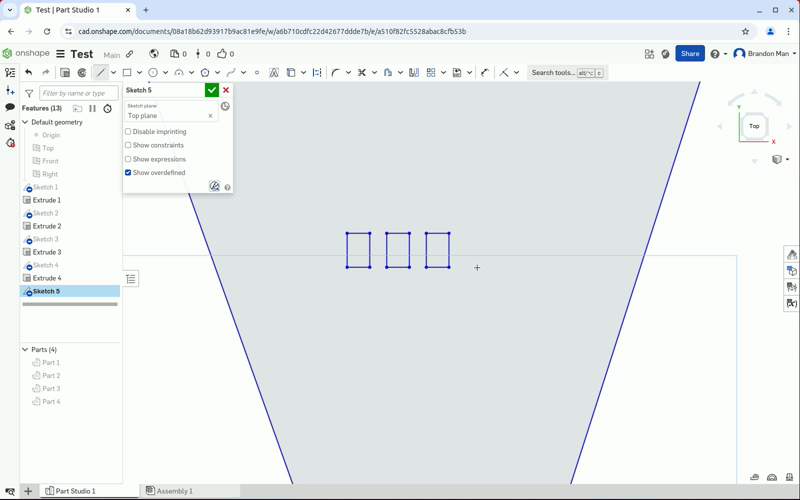
scroll(-6)
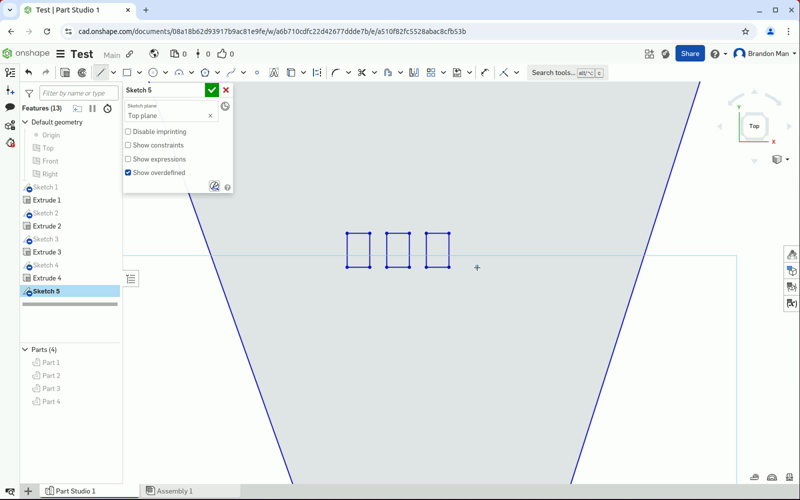
scroll(-6)
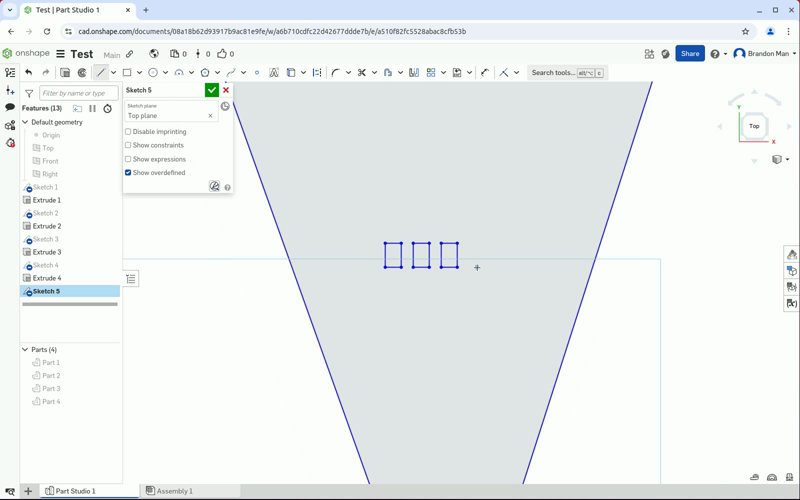
scroll(-6)
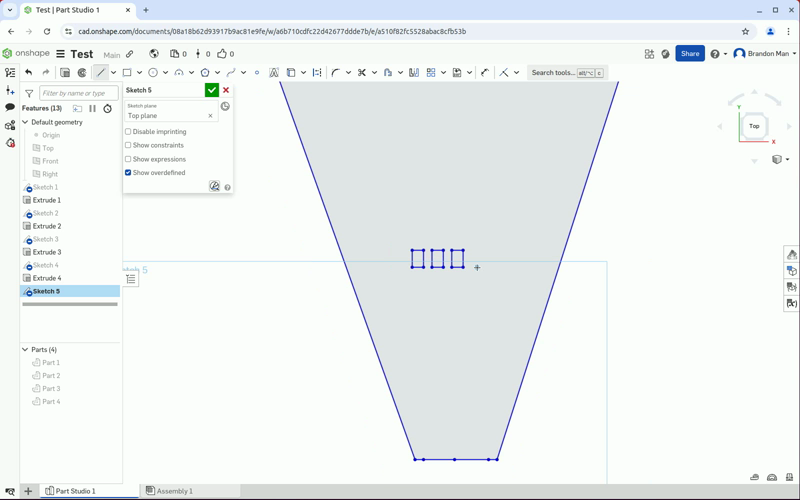
scroll(-6)
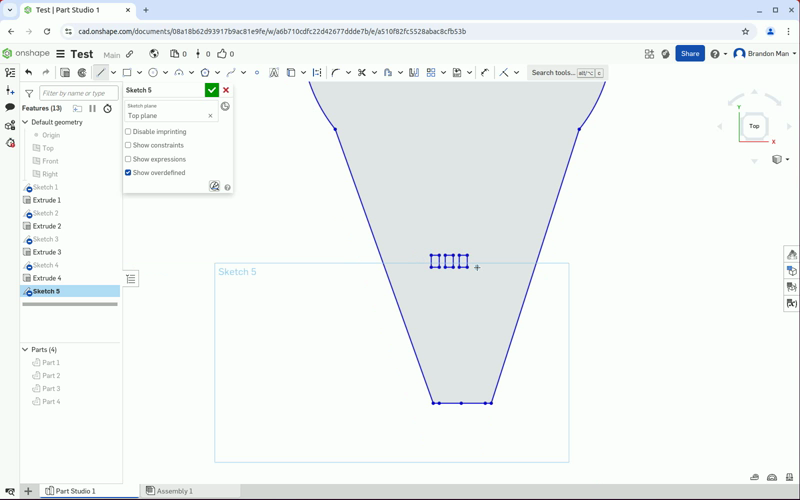
scroll(-6)
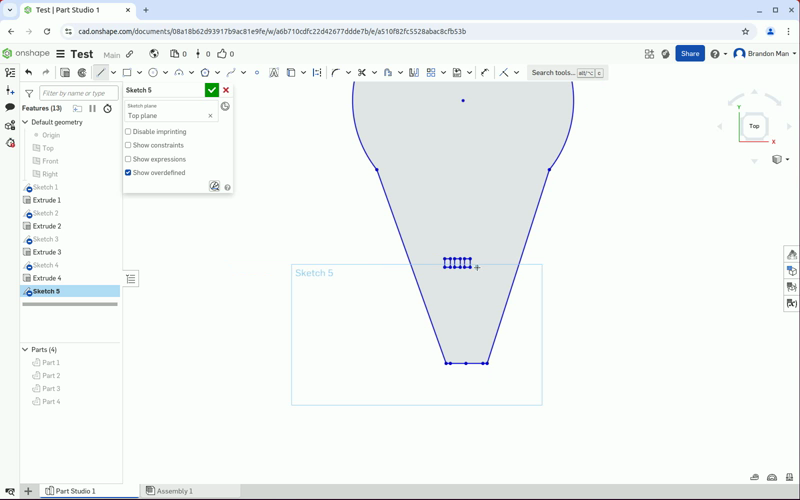
scroll(-6)
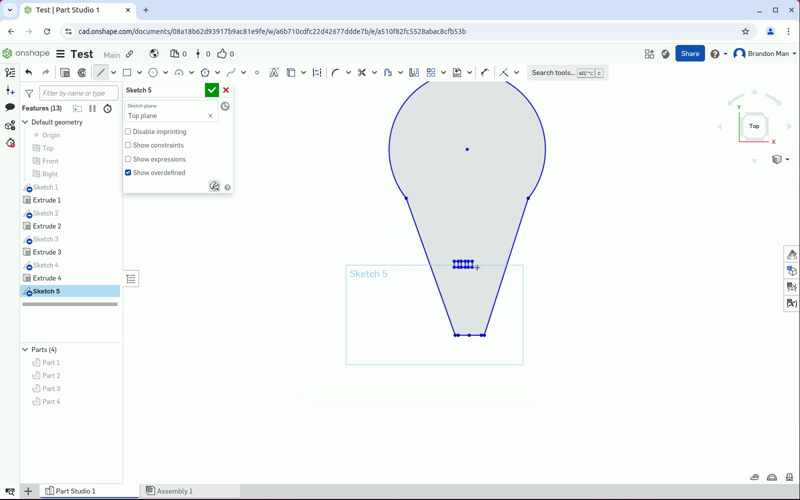
scroll(-6)
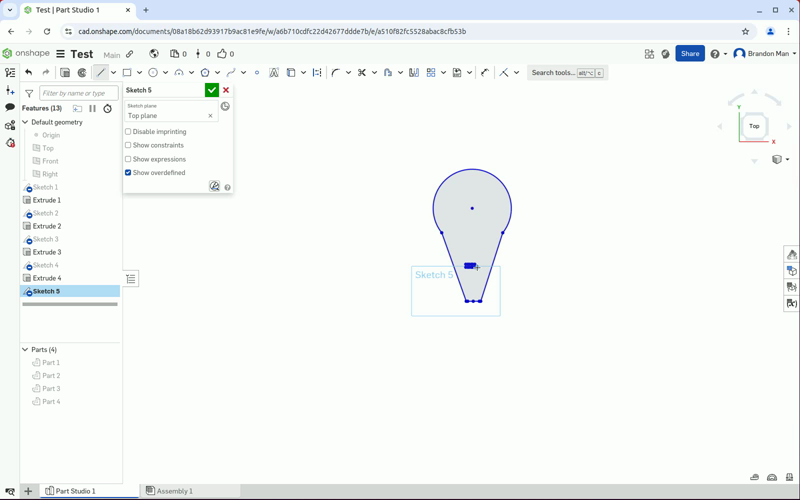
key_up(shift)
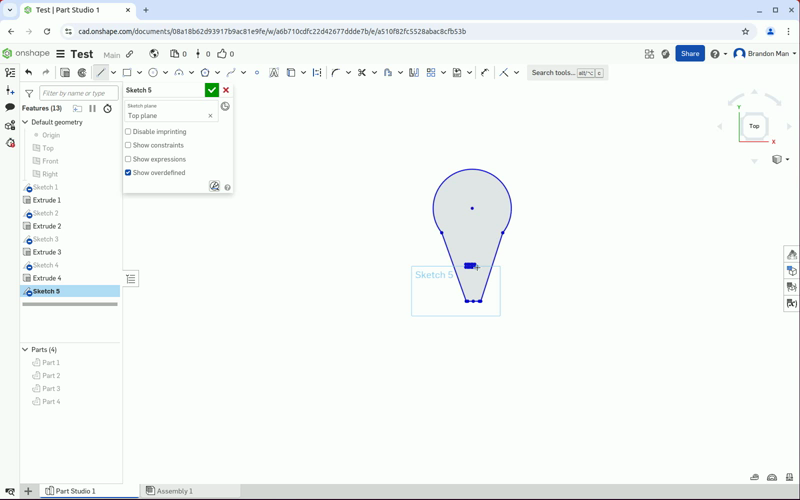
key_down(shift)
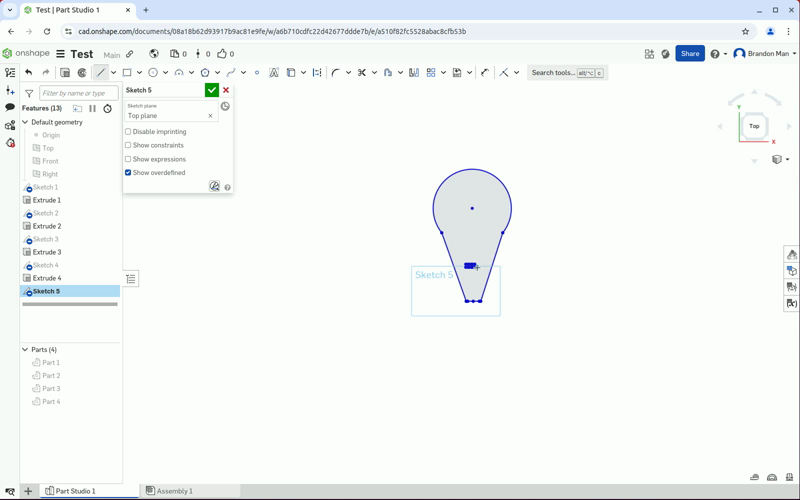
mouse_move(507, 267)
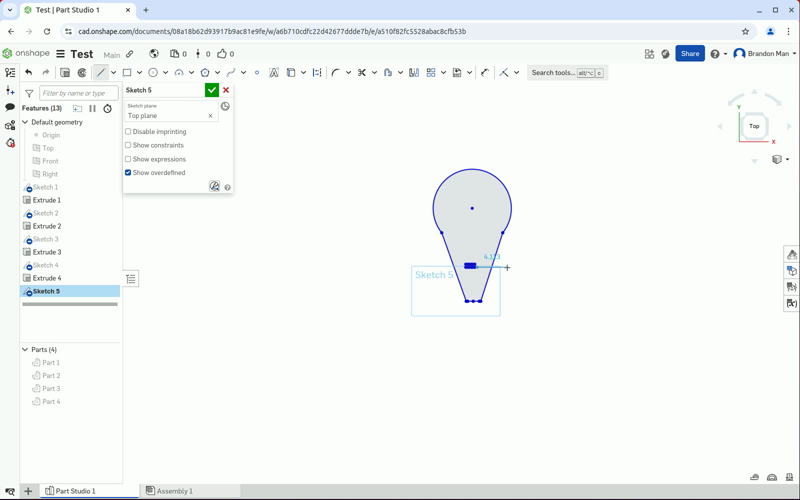
mouse_move(478, 267)
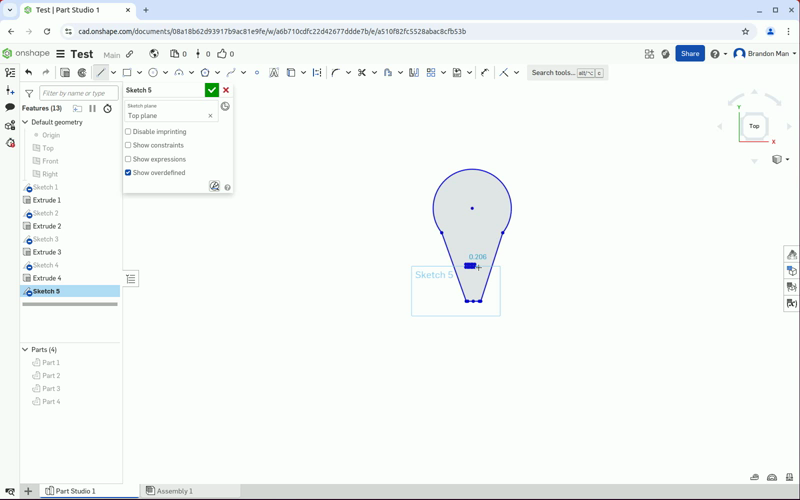
scroll(6)
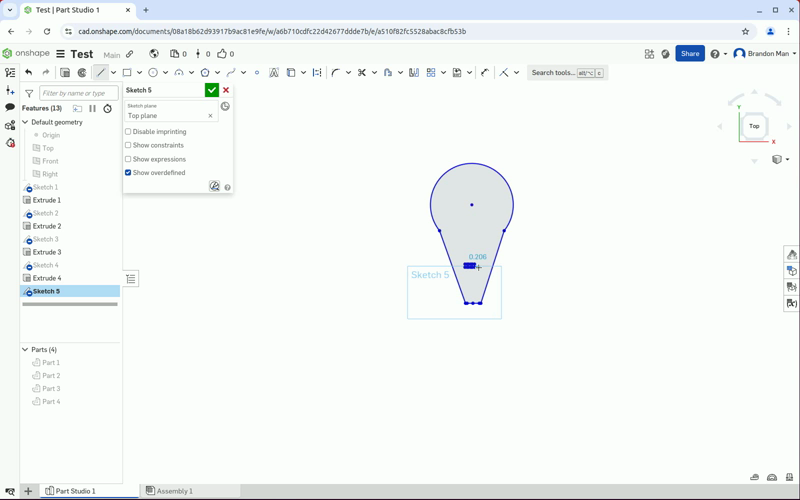
scroll(6)
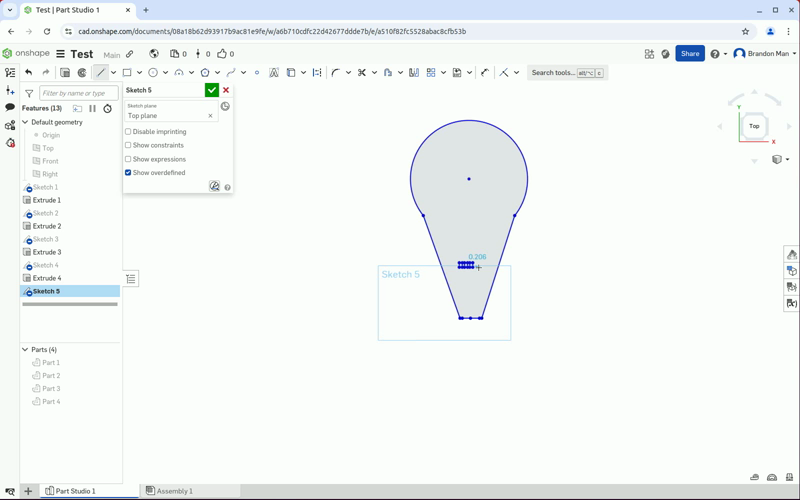
scroll(6)
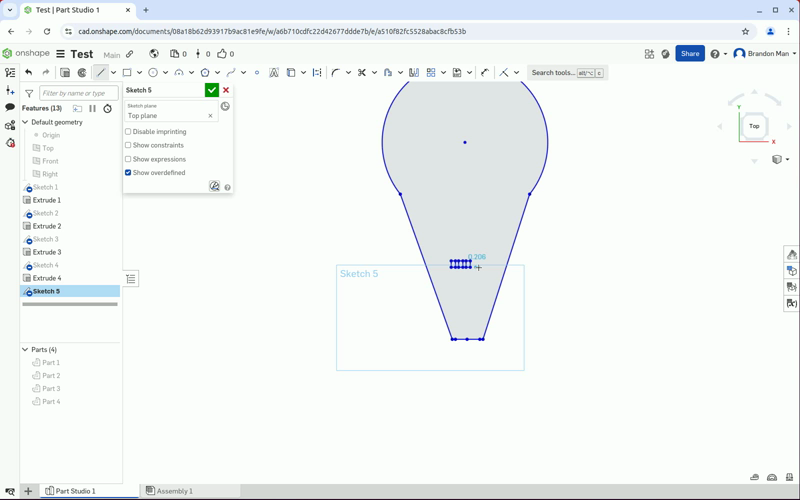
scroll(6)
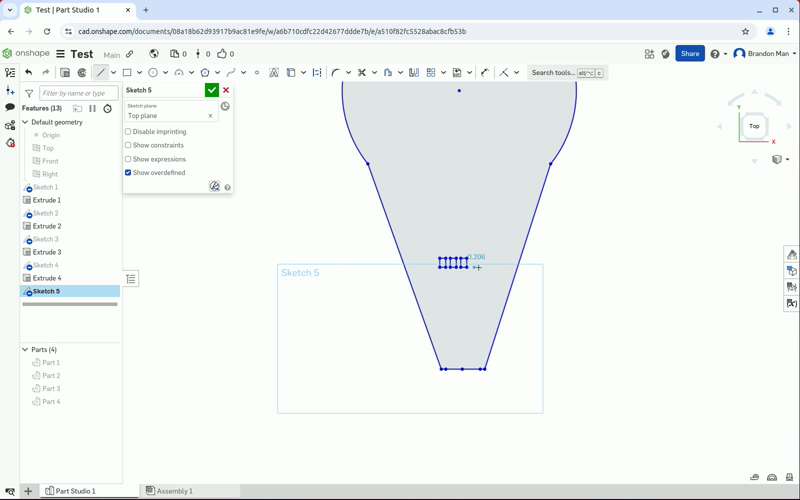
scroll(6)
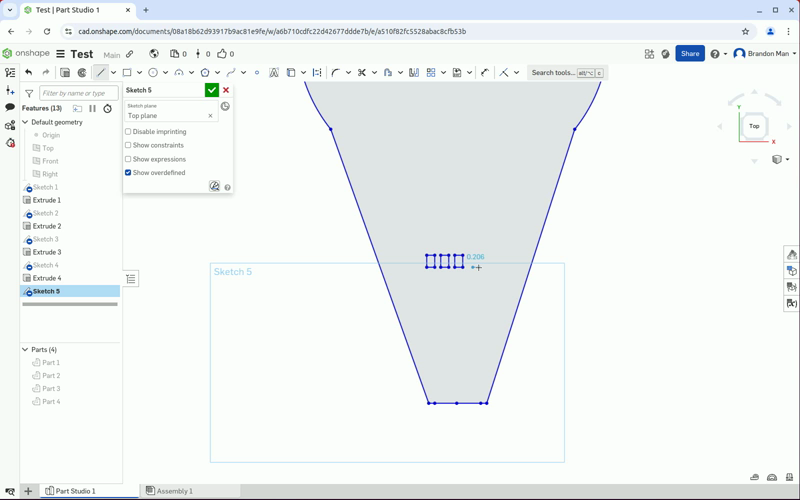
scroll(6)
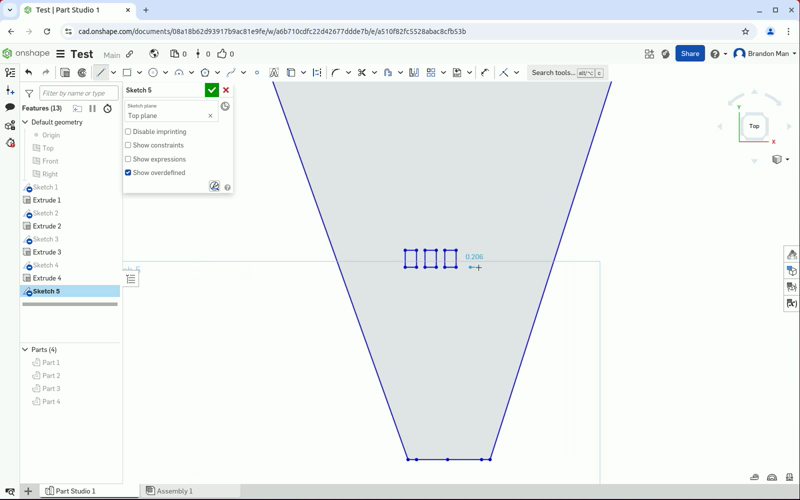
scroll(6)
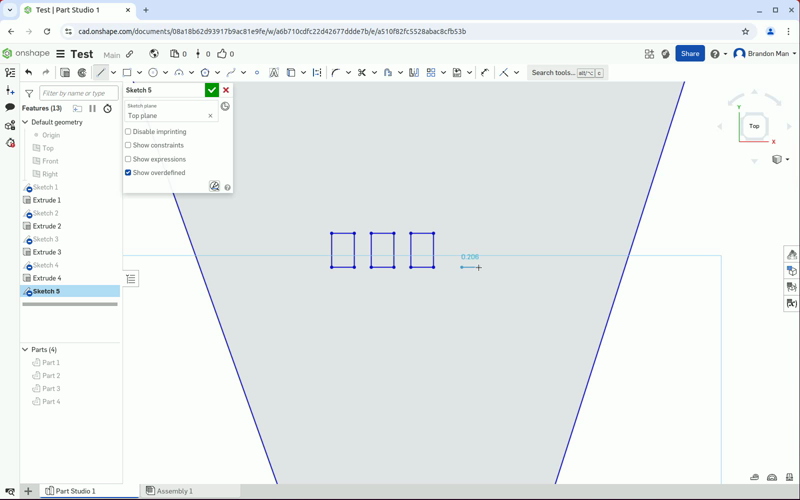
click(478, 267)
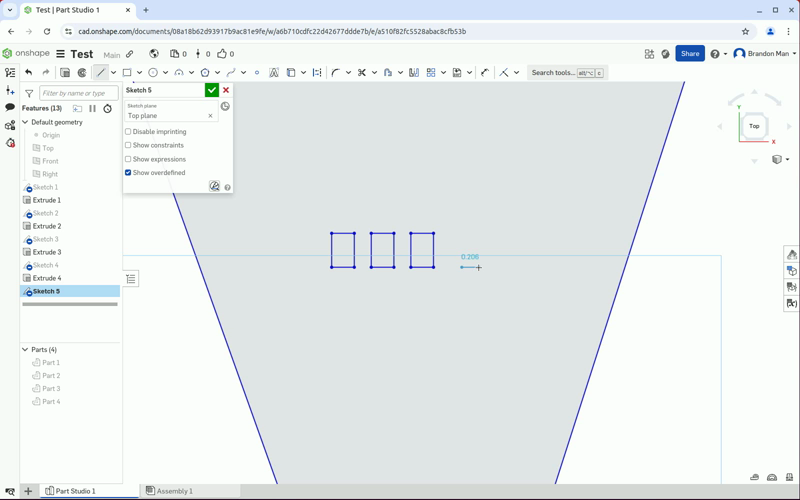
scroll(-6)
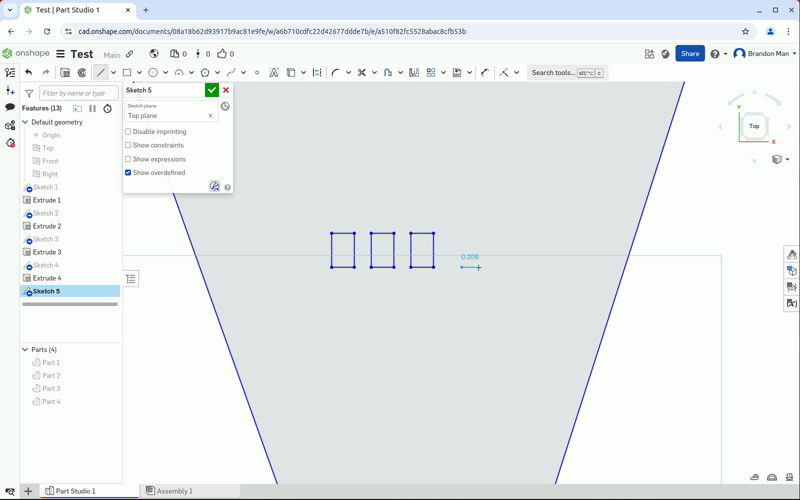
scroll(-6)
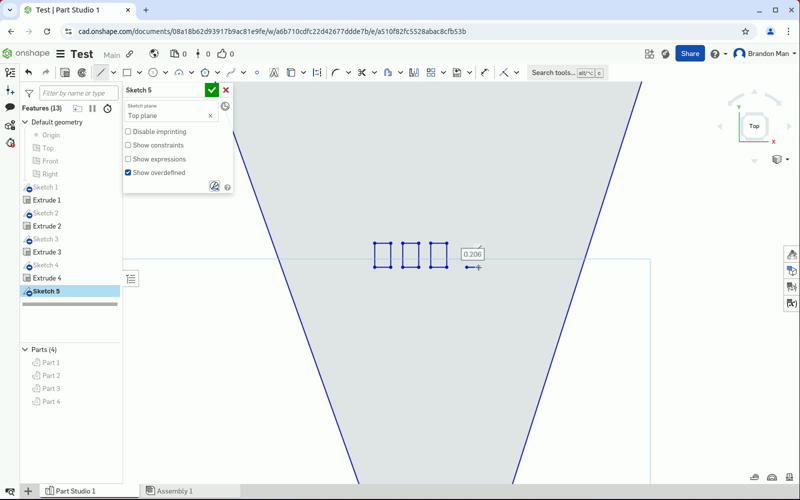
scroll(-6)
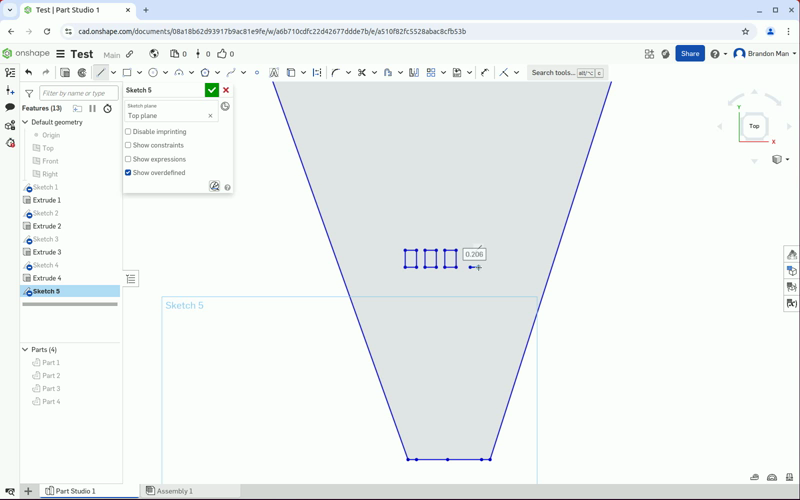
scroll(-6)
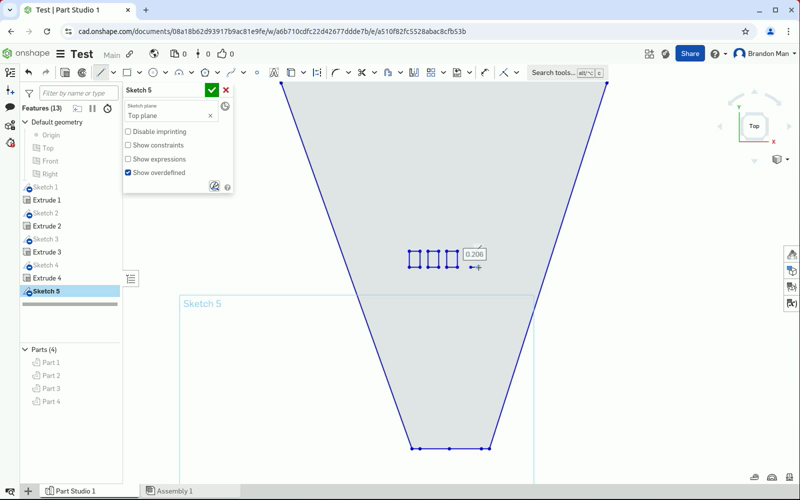
scroll(-6)
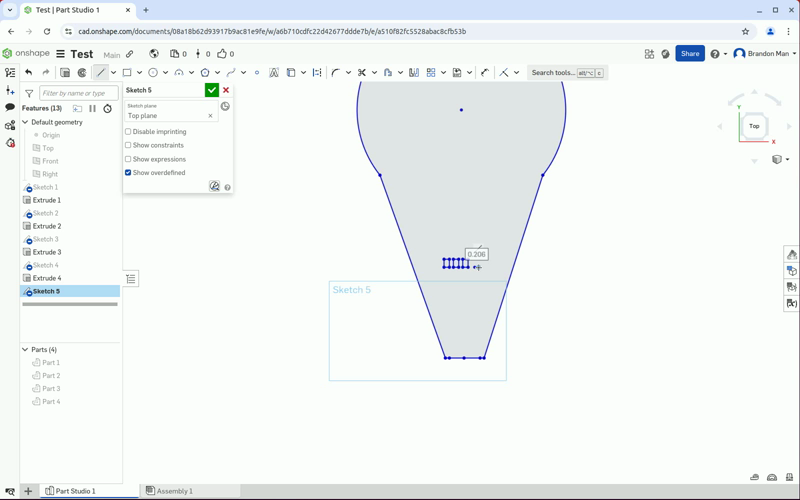
scroll(-6)
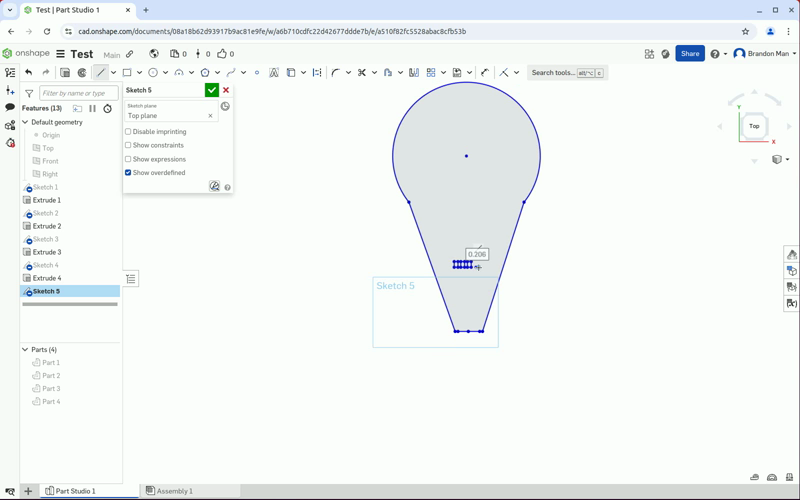
scroll(-6)
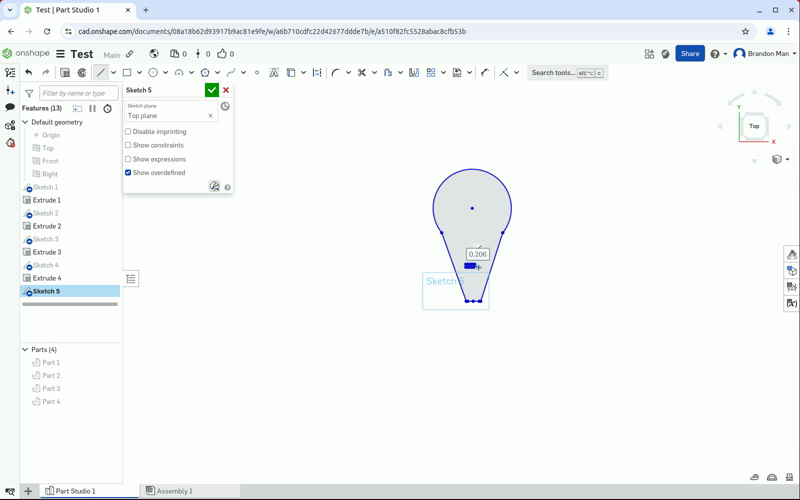
key_up(shift)
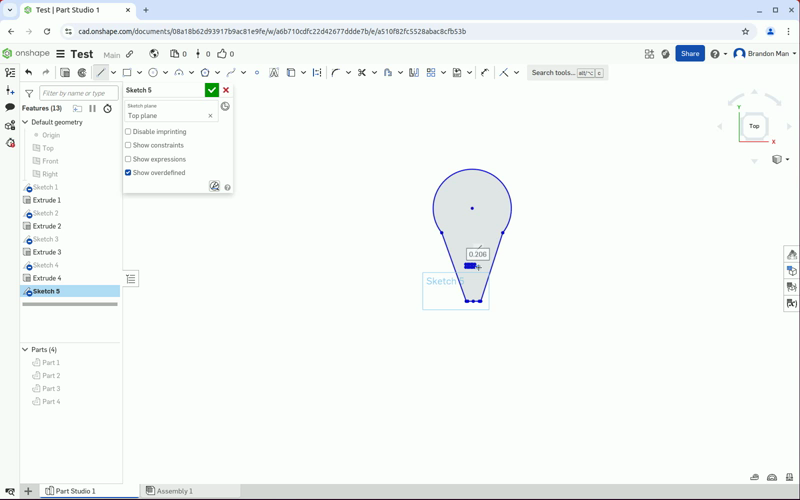
key_down(shift)
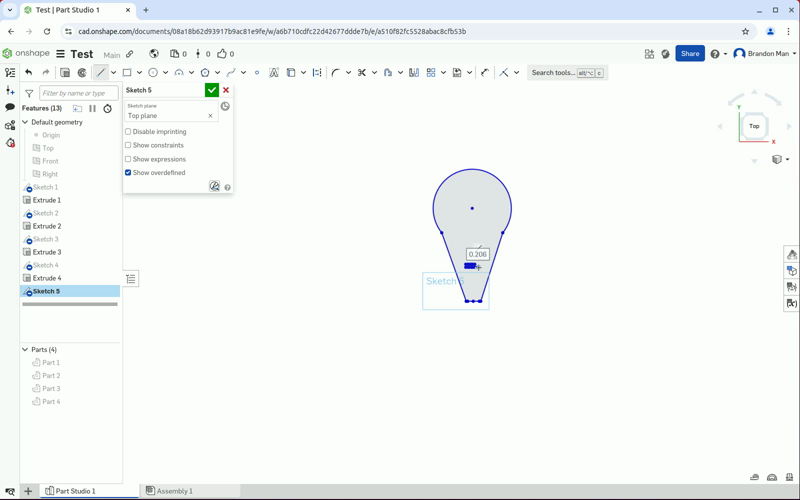
mouse_move(508, 267)
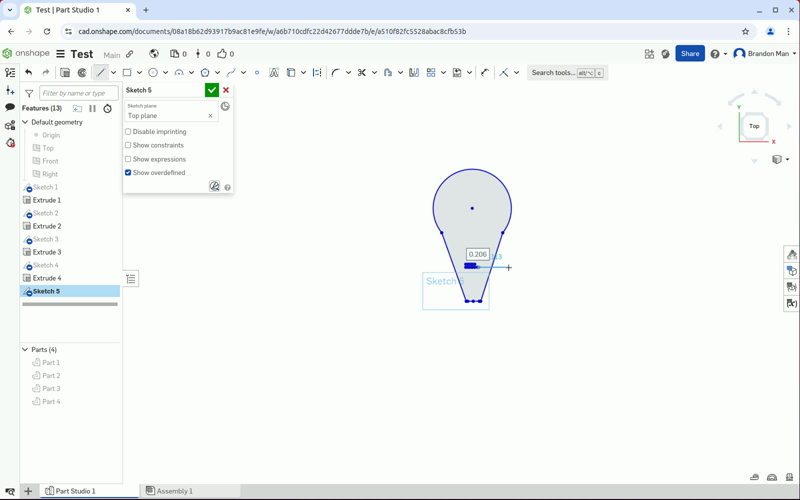
mouse_move(478, 264)
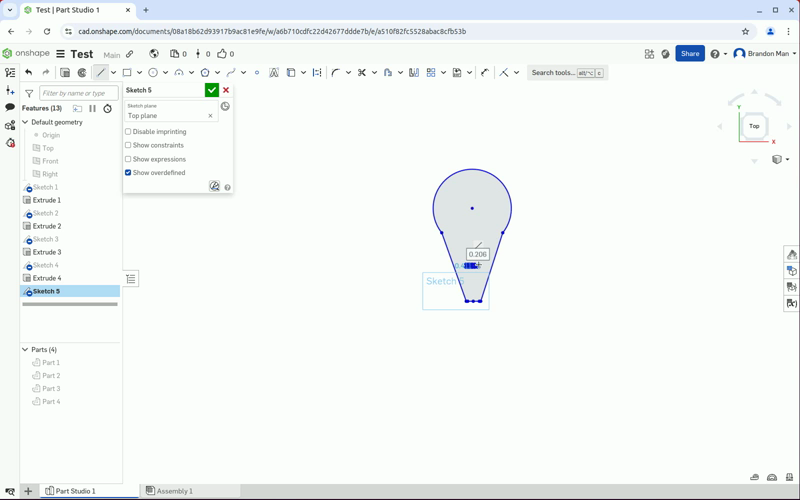
scroll(6)
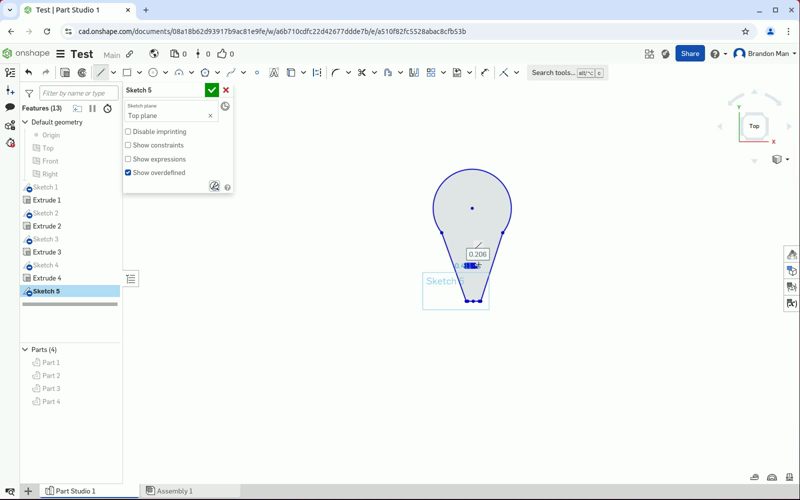
scroll(6)
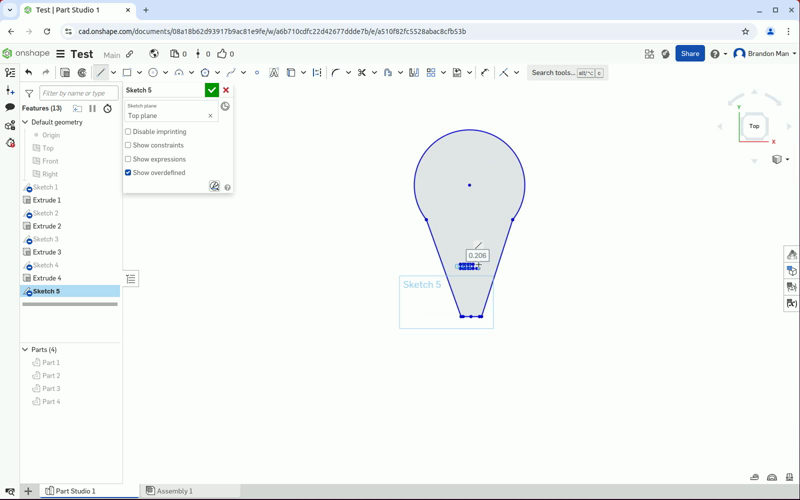
scroll(6)
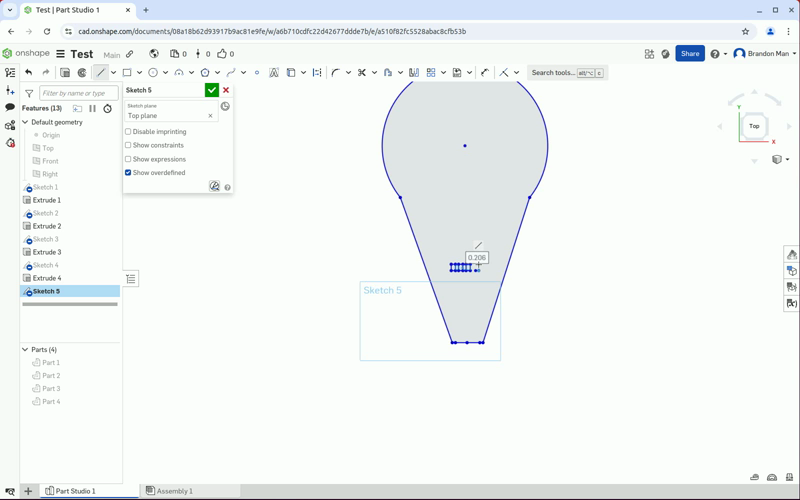
scroll(6)
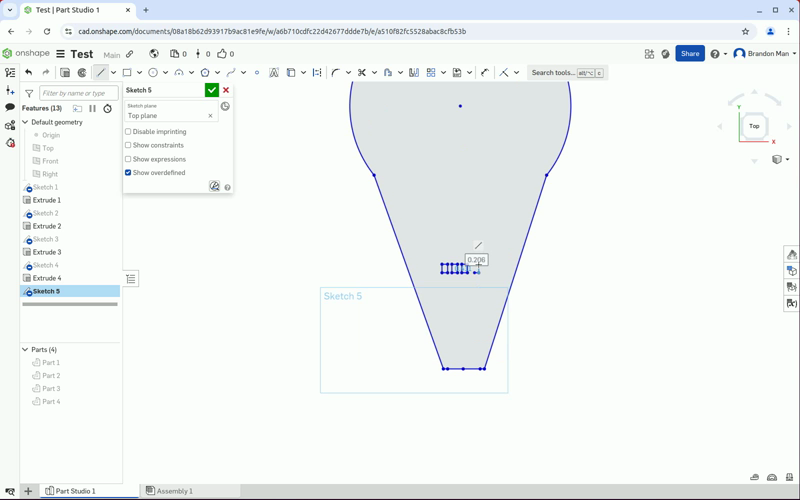
scroll(6)
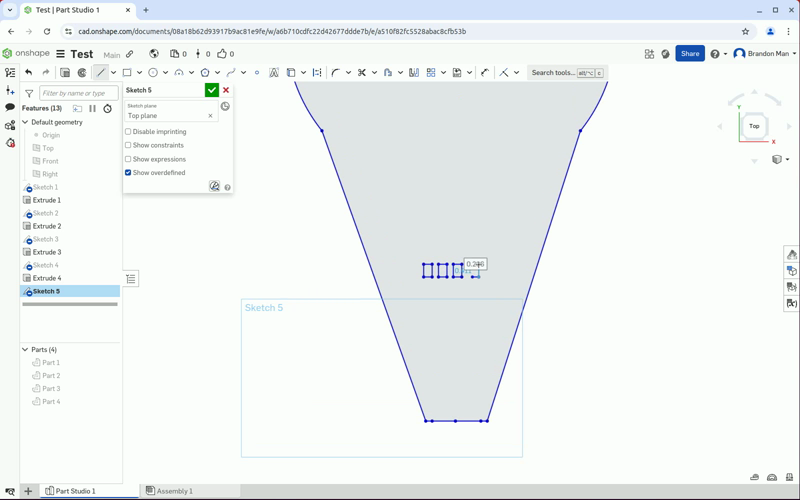
scroll(6)
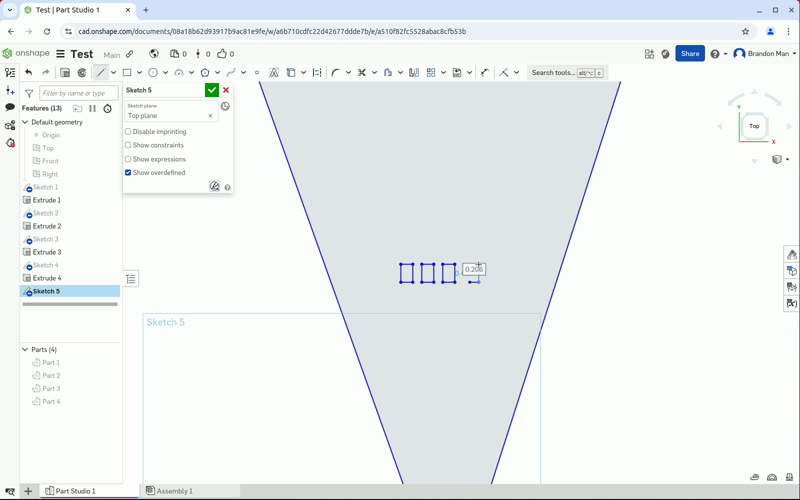
scroll(6)
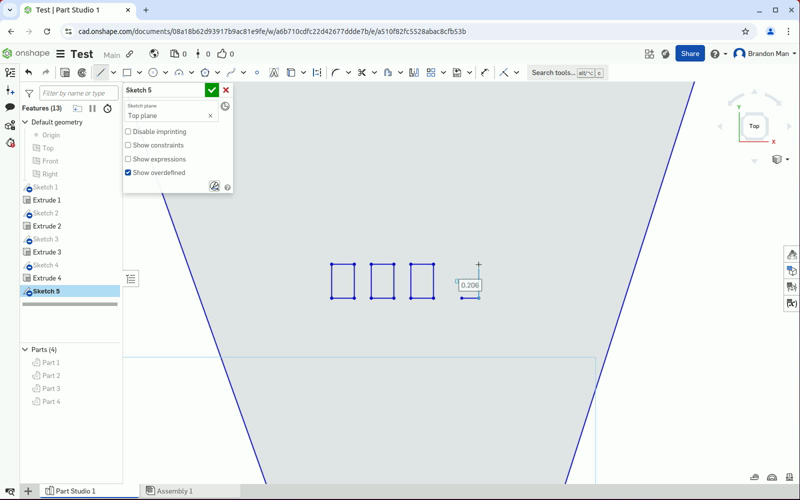
click(478, 264)
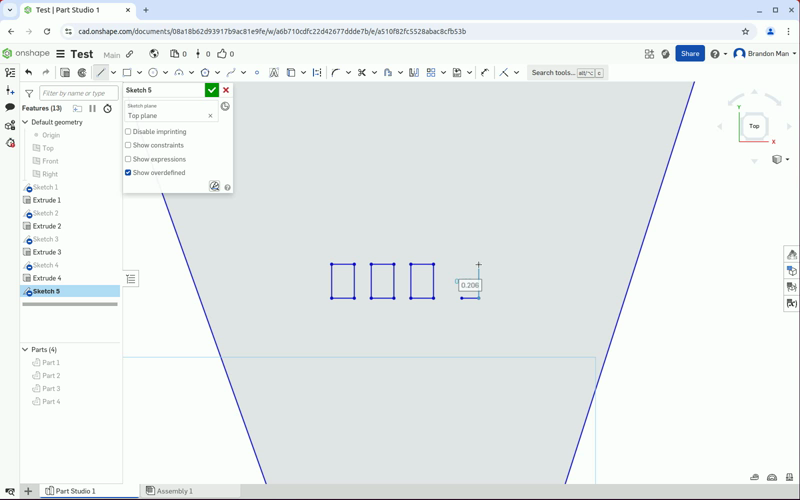
scroll(-6)
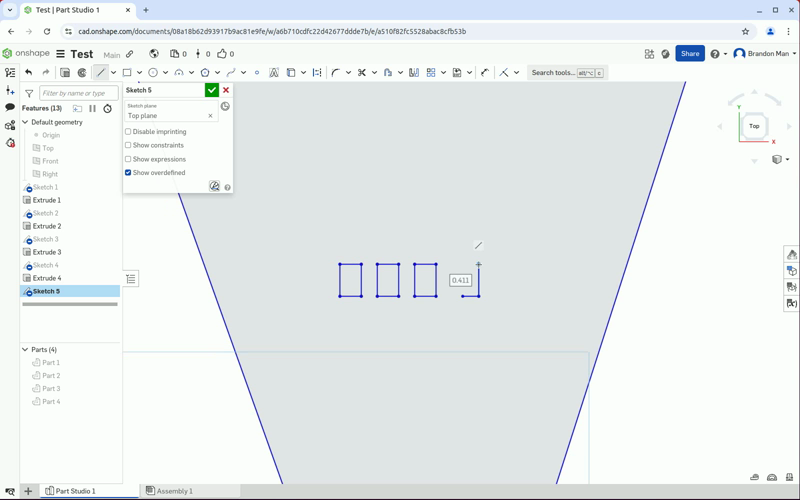
scroll(-6)
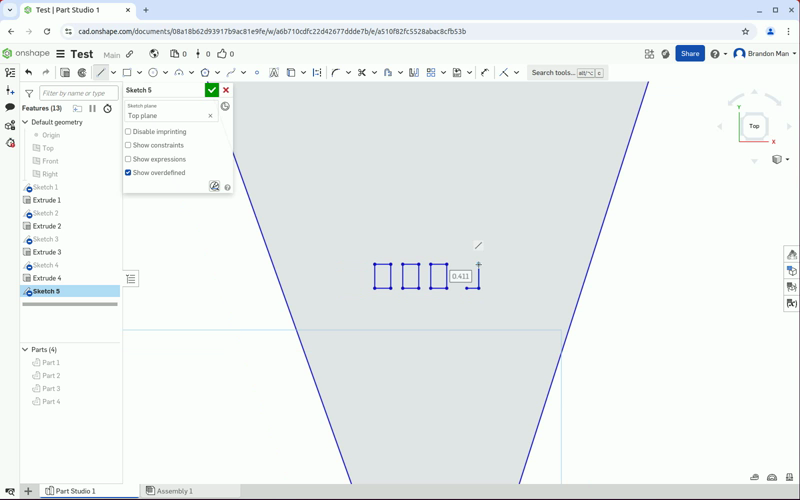
scroll(-6)
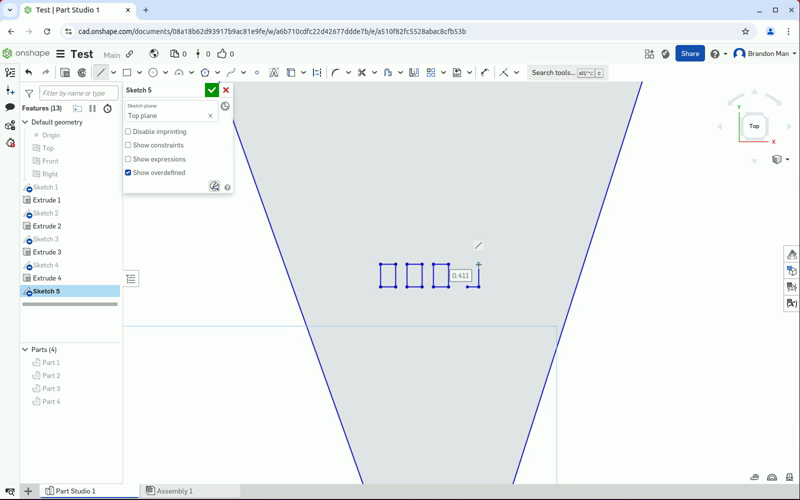
scroll(-6)
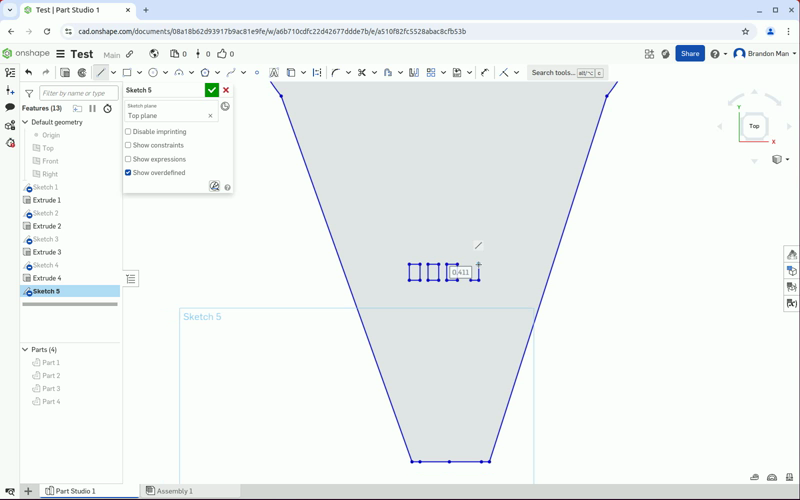
scroll(-6)
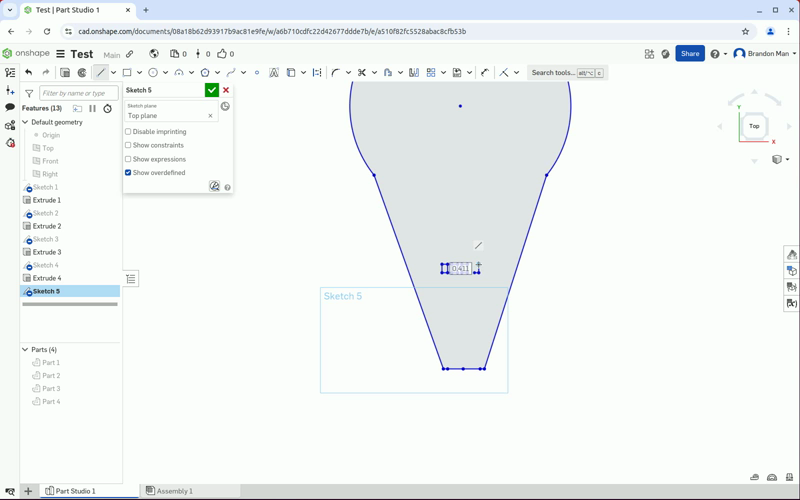
scroll(-6)
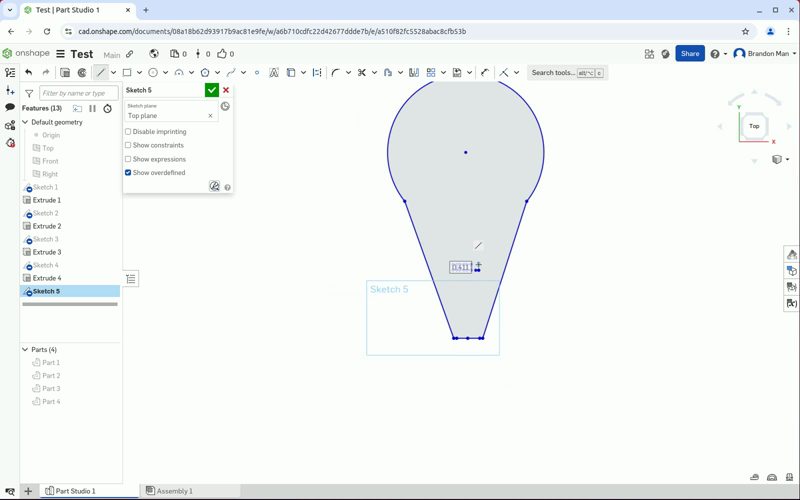
scroll(-6)
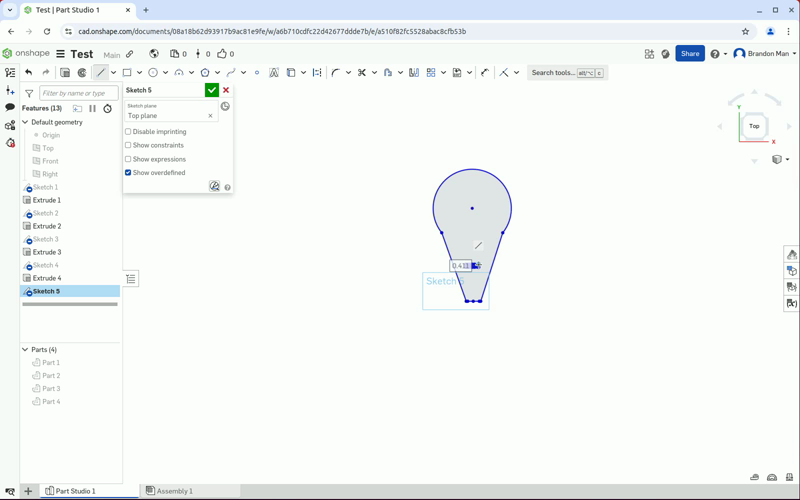
key_up(shift)
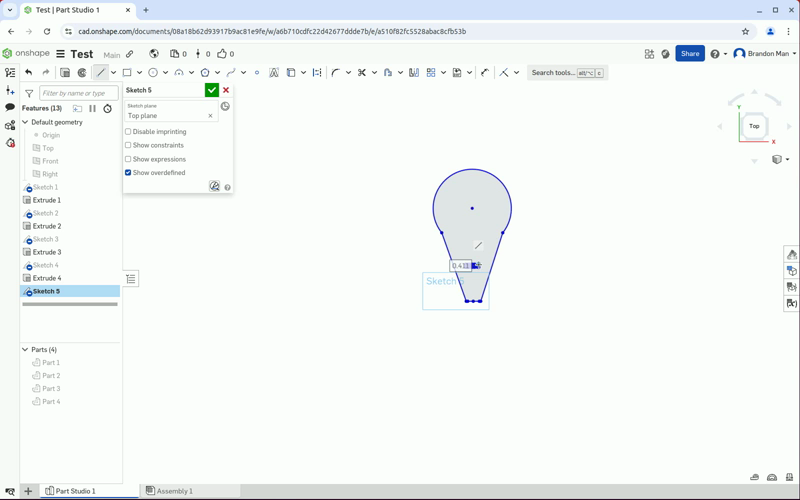
key_down(shift)
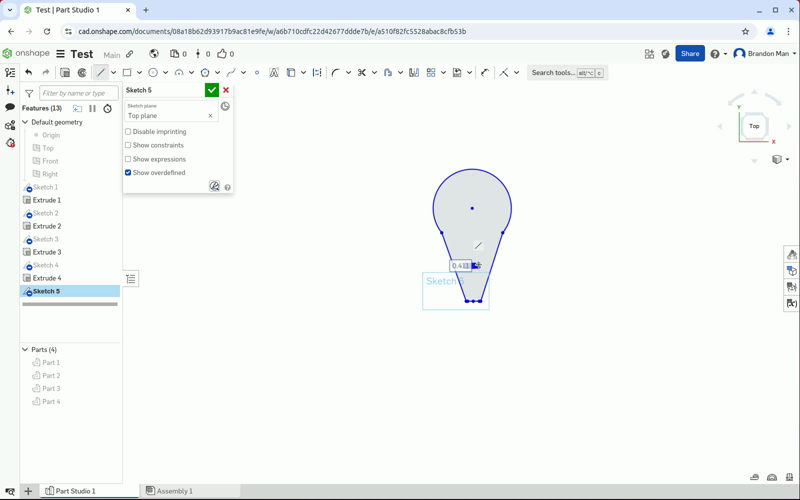
mouse_move(508, 264)
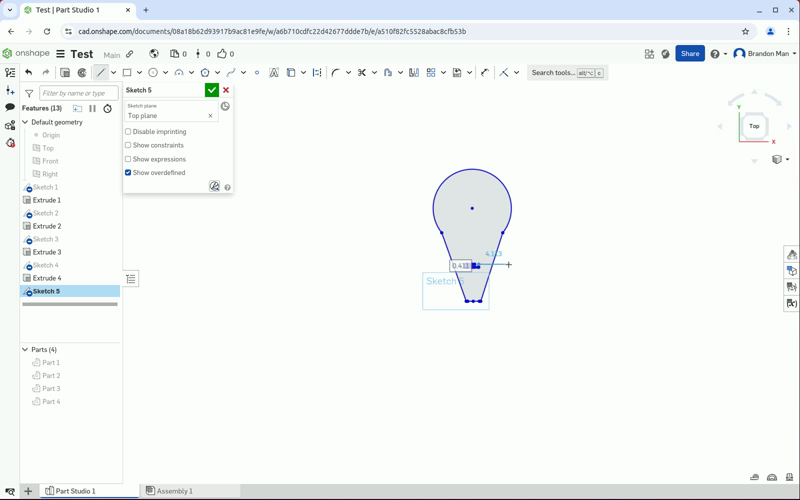
mouse_move(477, 264)
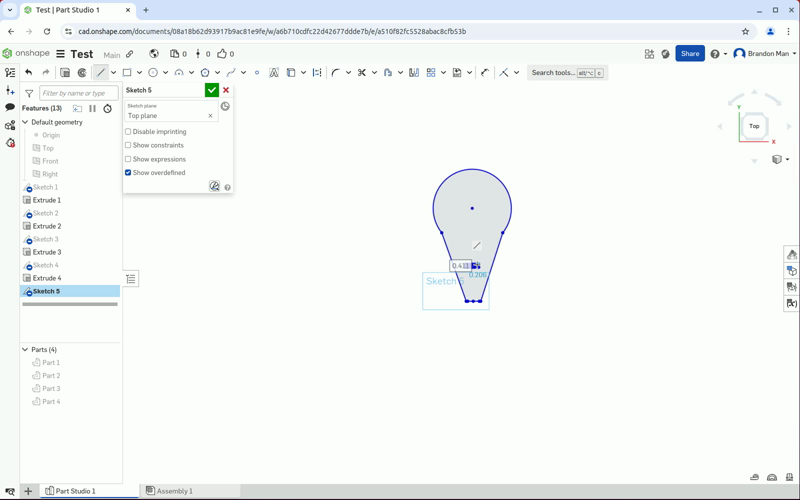
scroll(6)
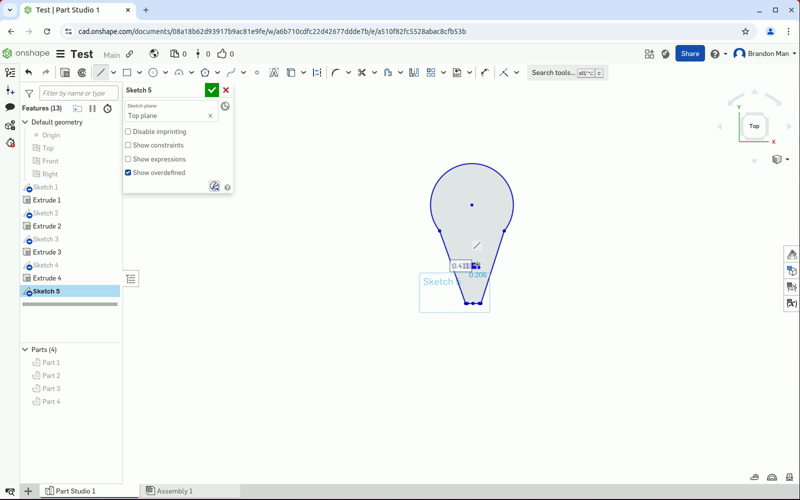
scroll(6)
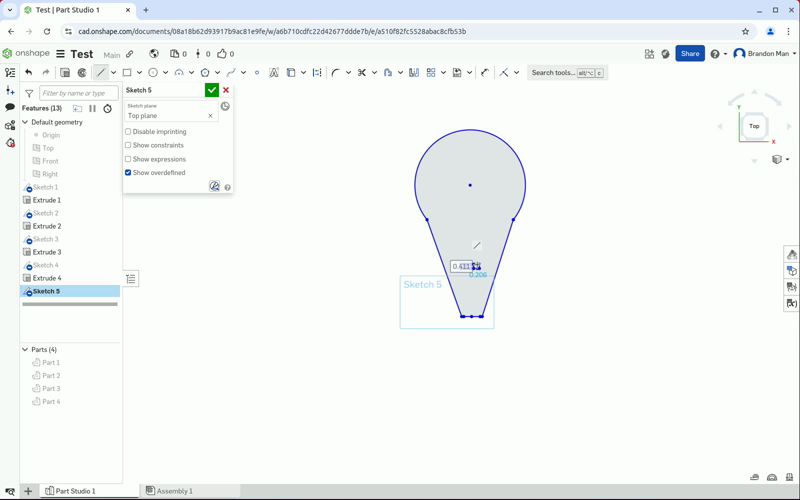
scroll(6)
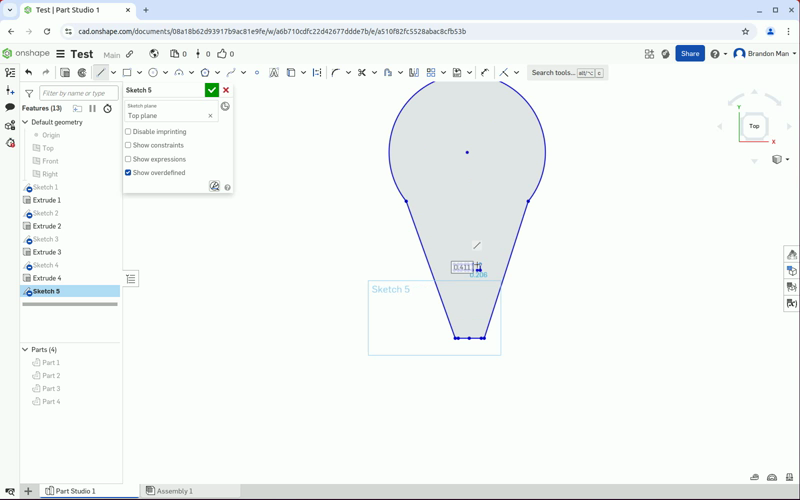
scroll(6)
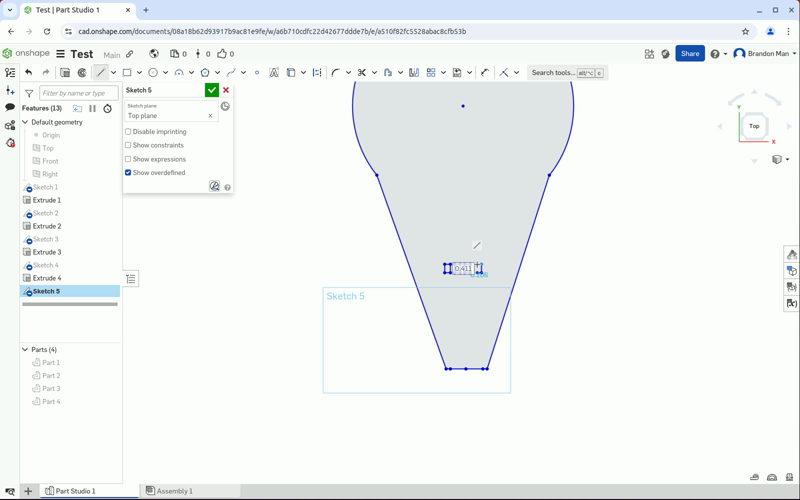
scroll(6)
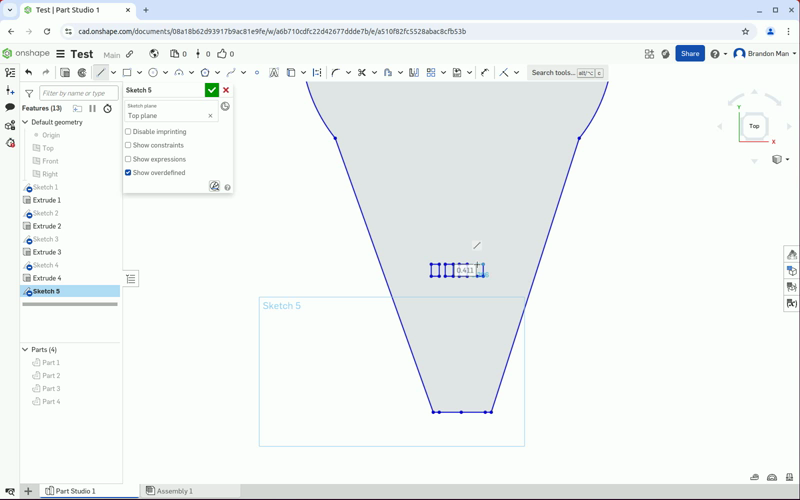
scroll(6)
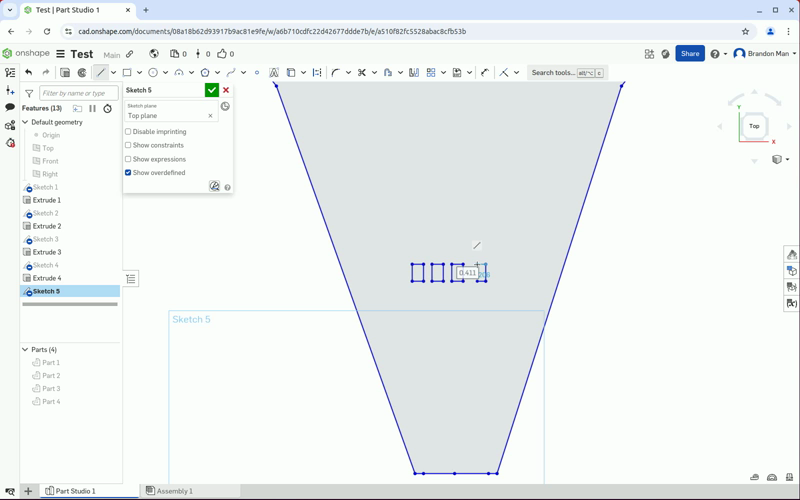
scroll(6)
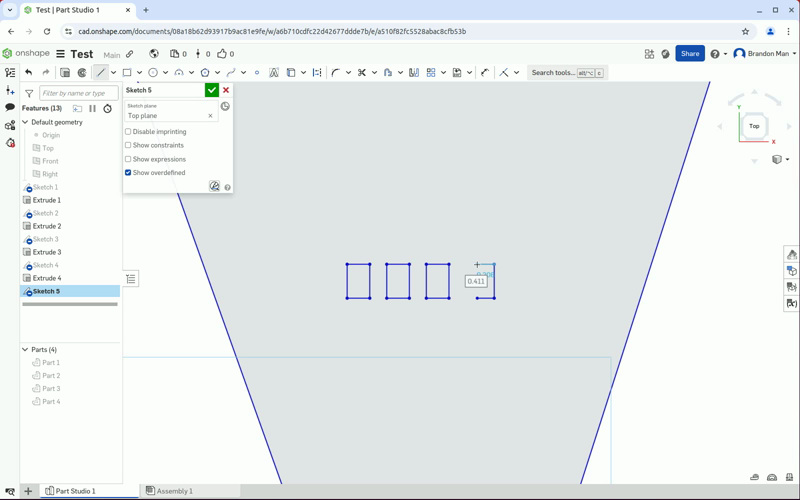
click(477, 264)
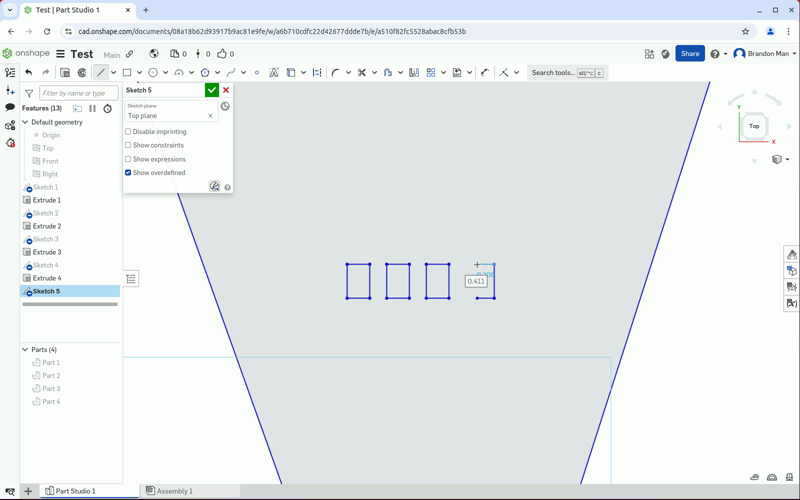
scroll(-6)
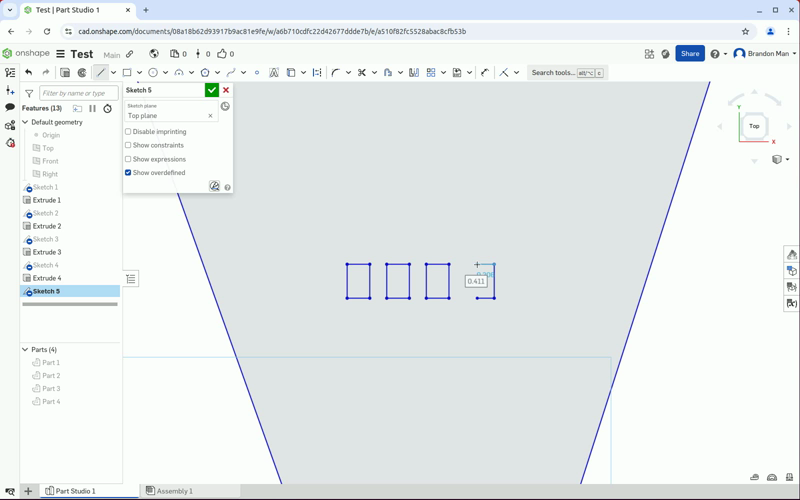
scroll(-6)
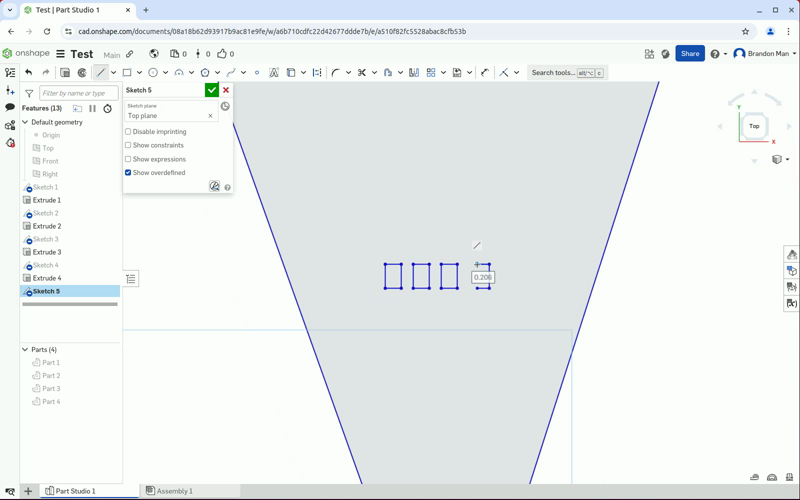
scroll(-6)
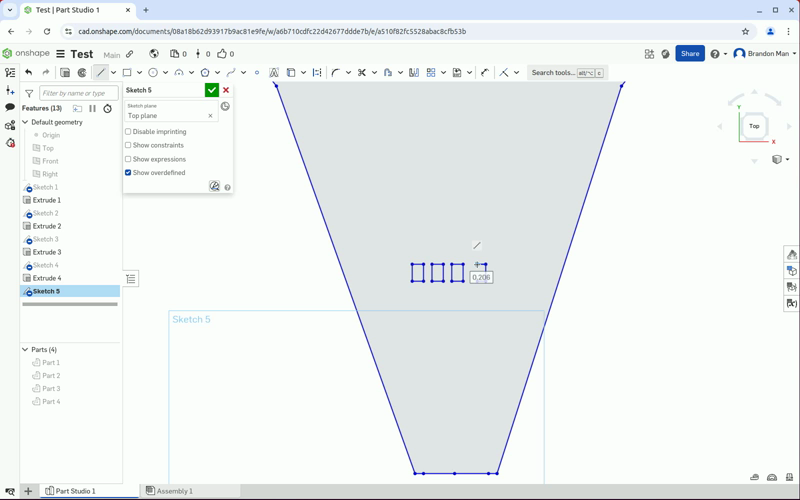
scroll(-6)
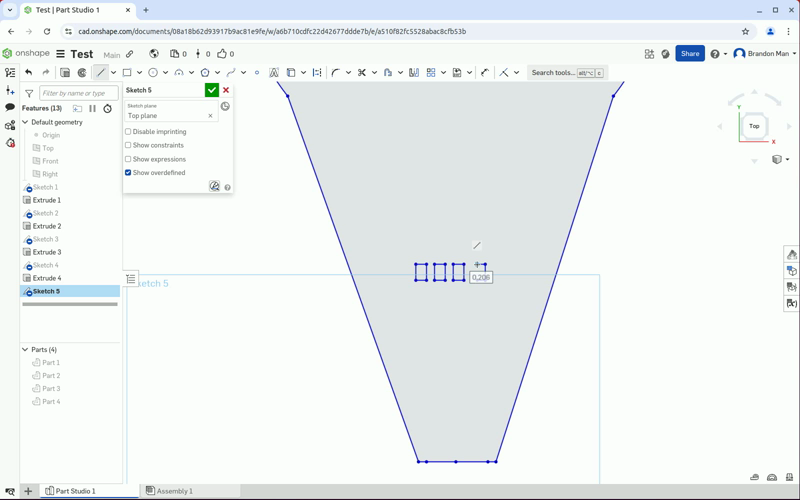
scroll(-6)
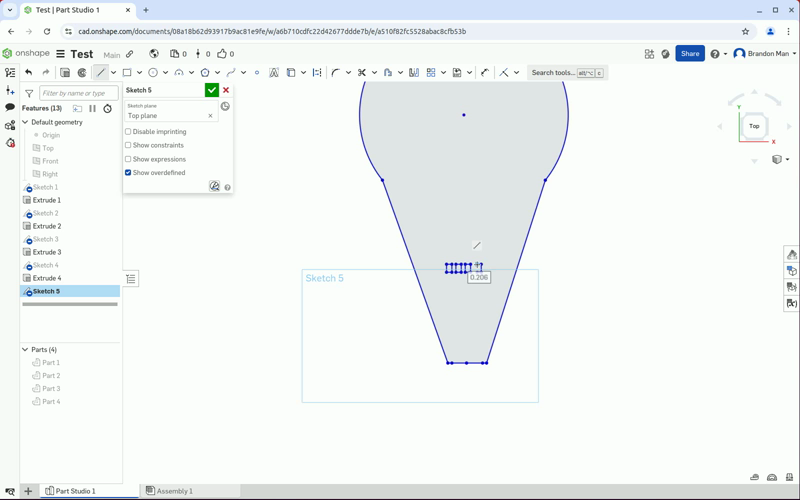
scroll(-6)
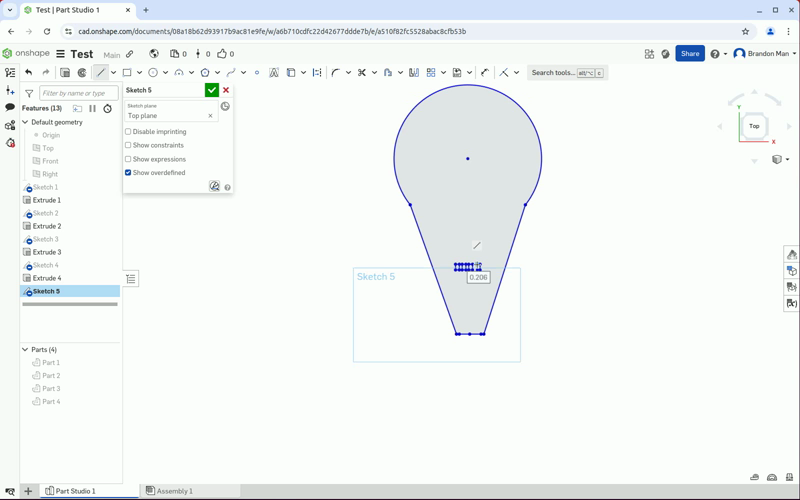
scroll(-6)
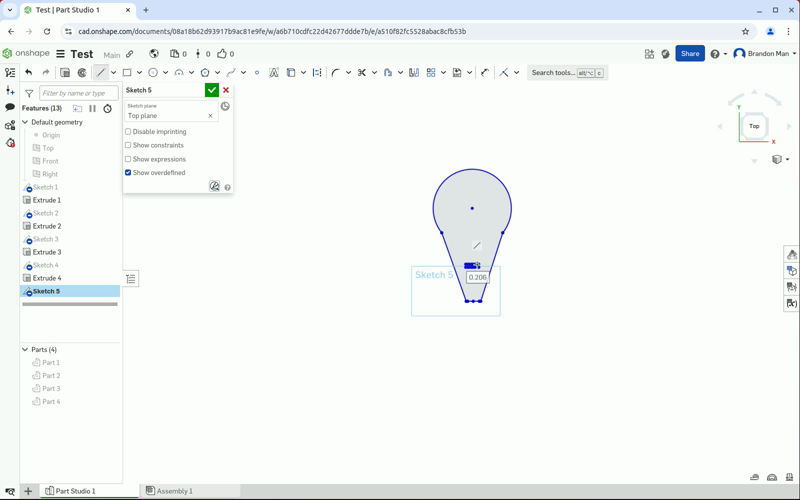
key_up(shift)
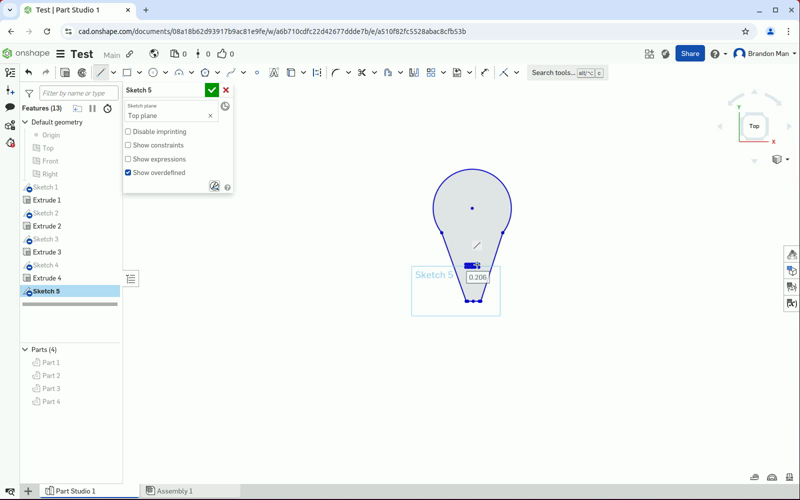
mouse_move(507, 264)
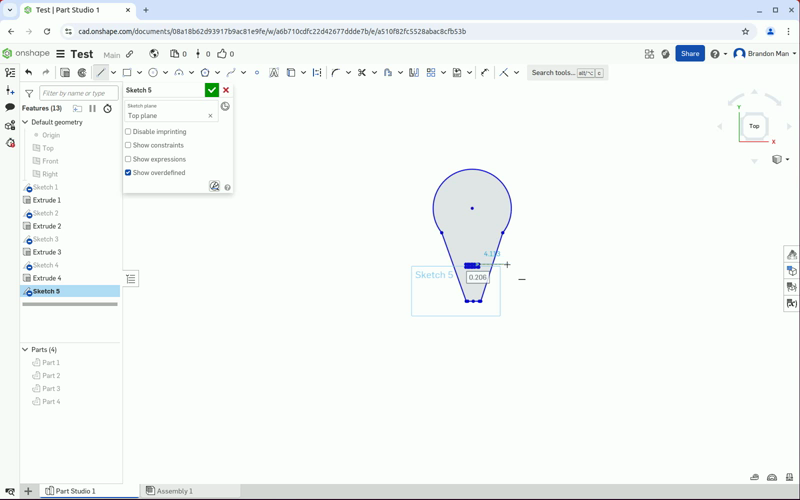
key_down(shift)
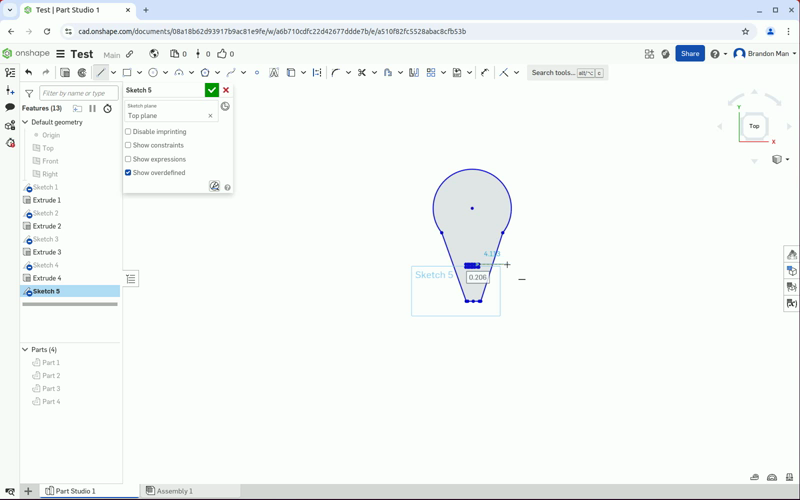
mouse_move(477, 267)
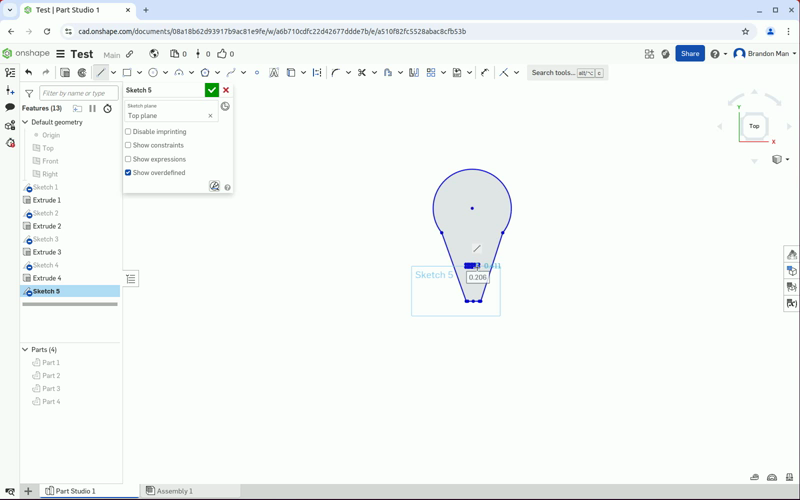
scroll(6)
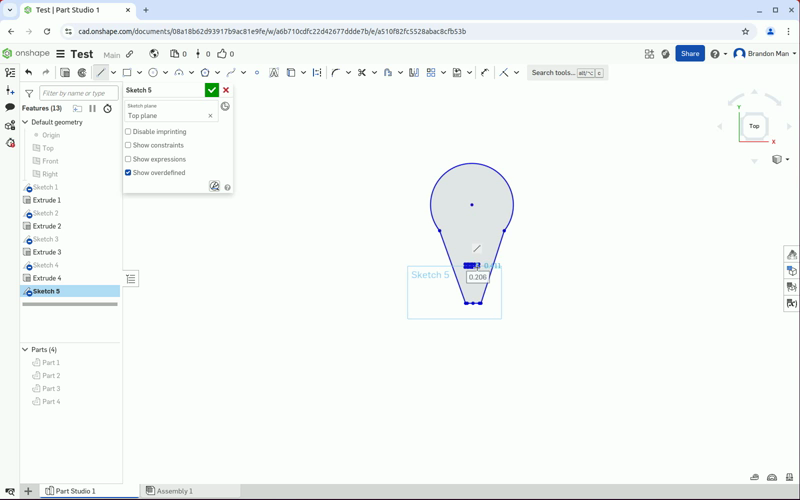
scroll(6)
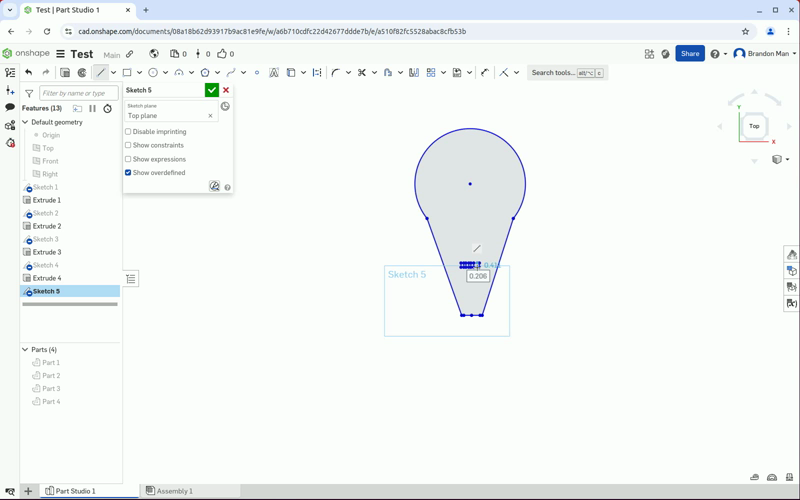
scroll(6)
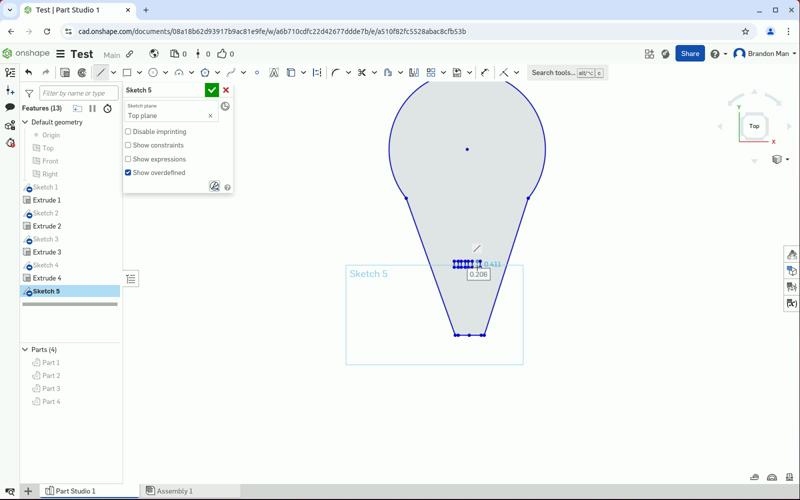
scroll(6)
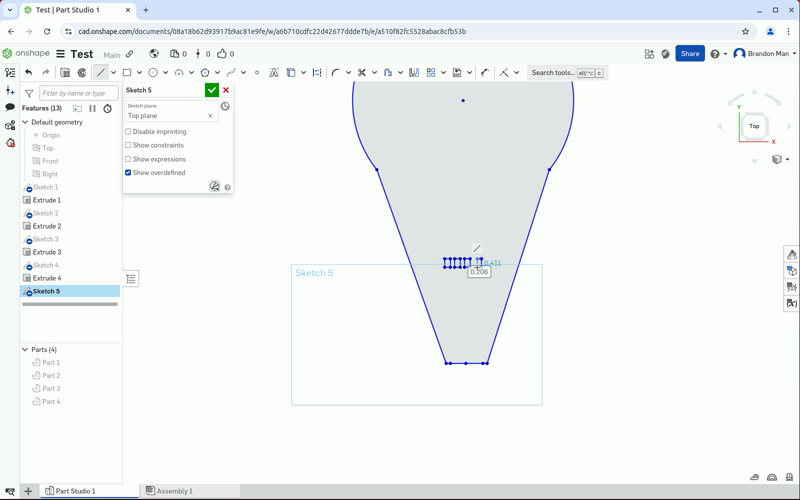
scroll(6)
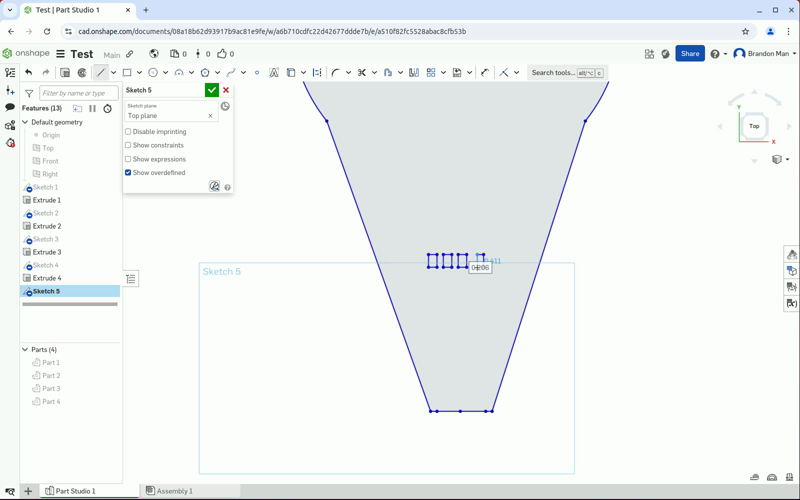
scroll(6)
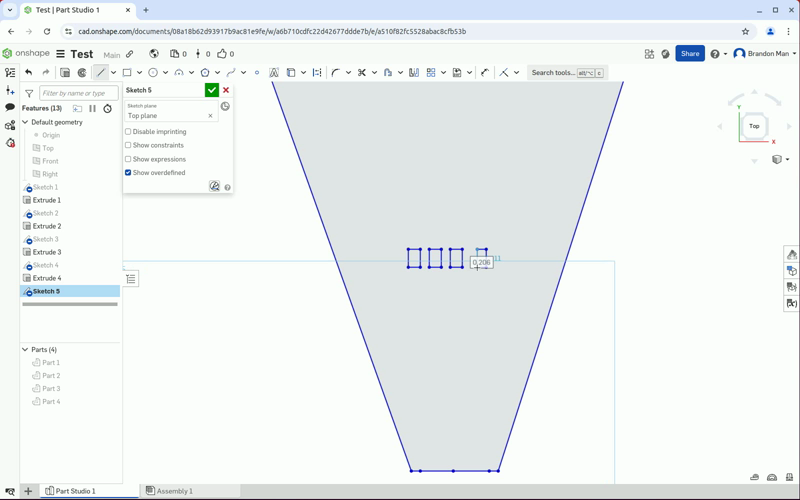
scroll(6)
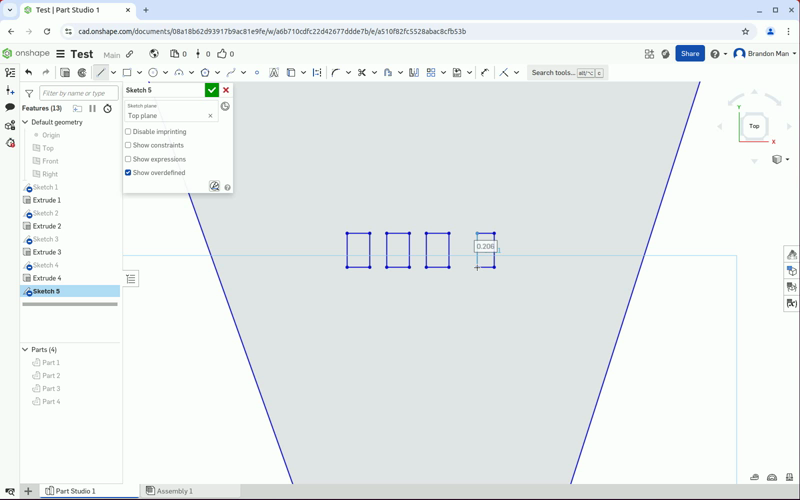
key_up(shift)
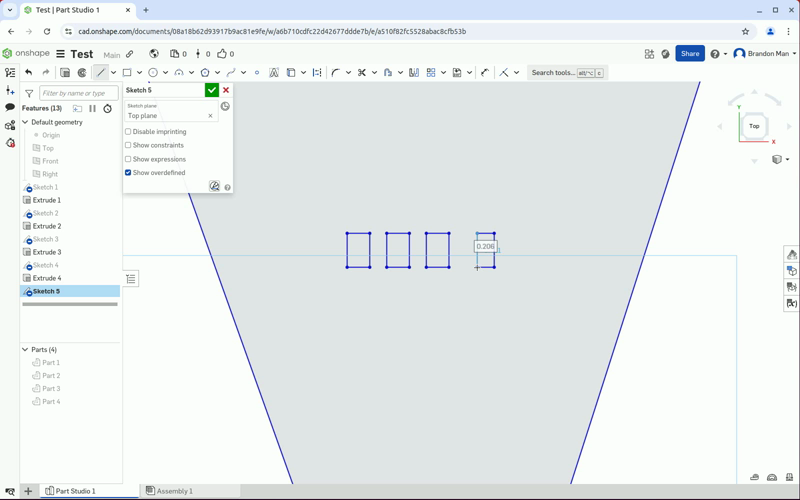
click(477, 267)
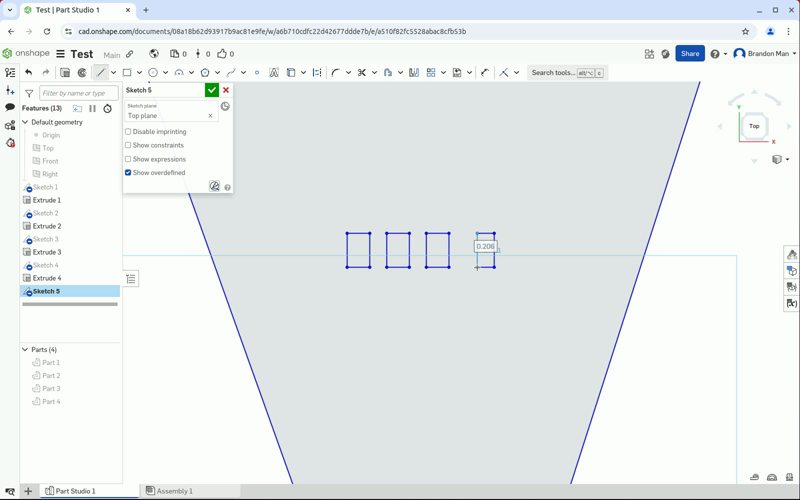
scroll(-6)
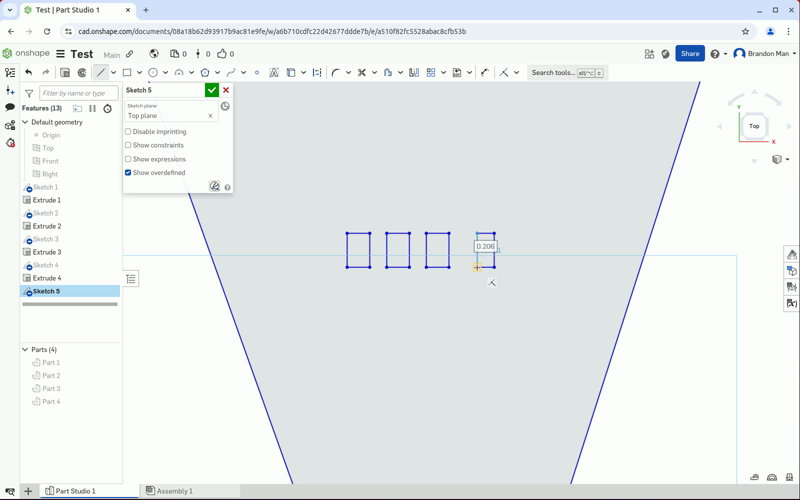
scroll(-6)
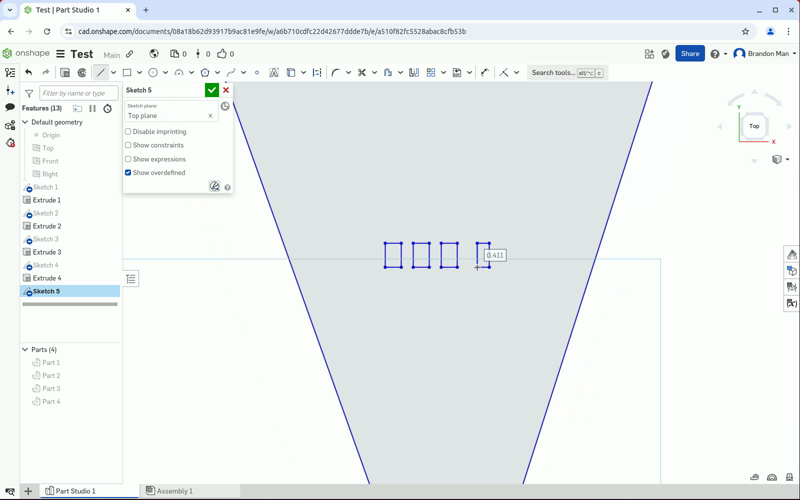
scroll(-6)
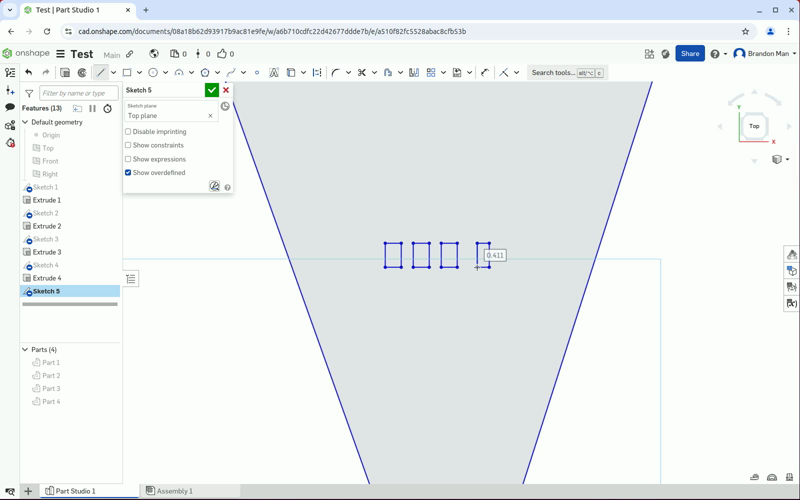
scroll(-6)
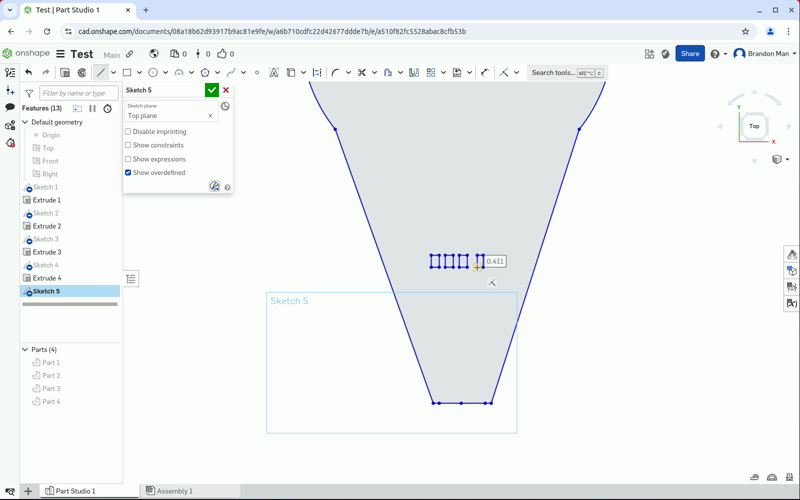
scroll(-6)
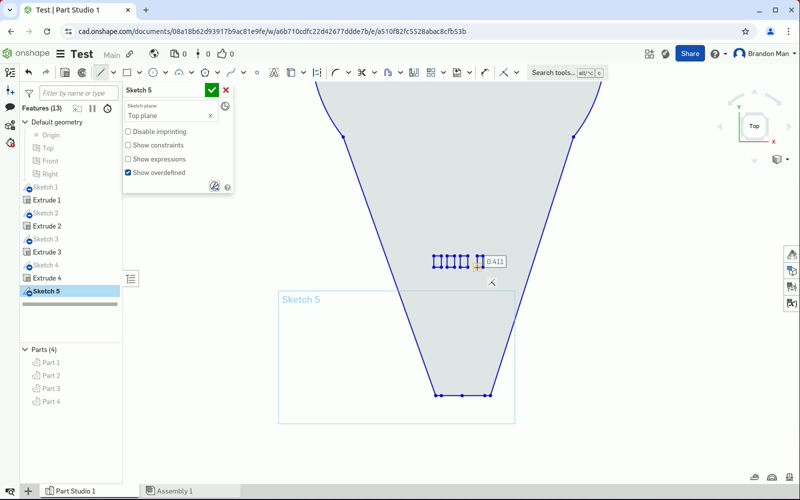
scroll(-6)
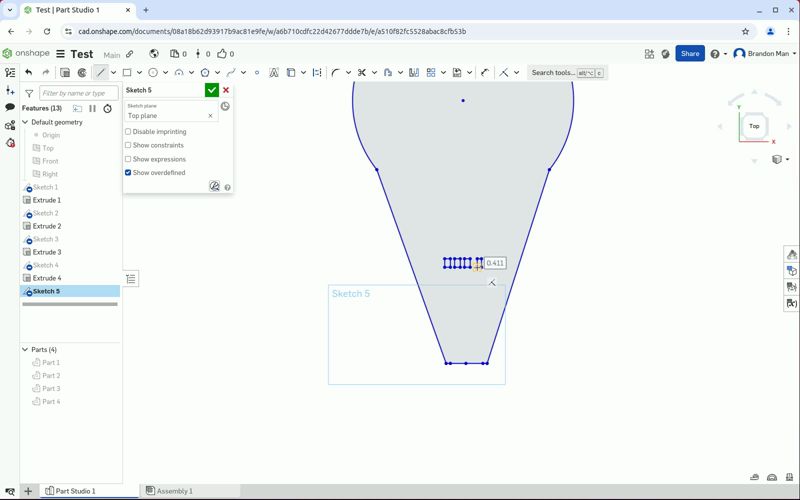
scroll(-6)
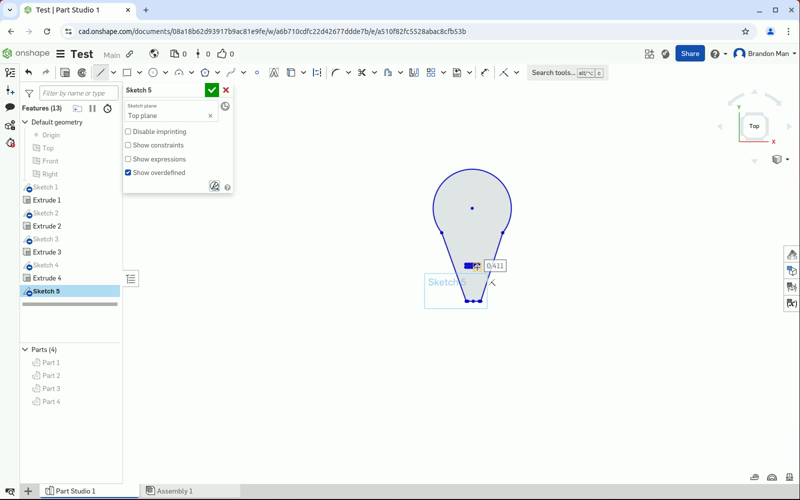
key(esc)
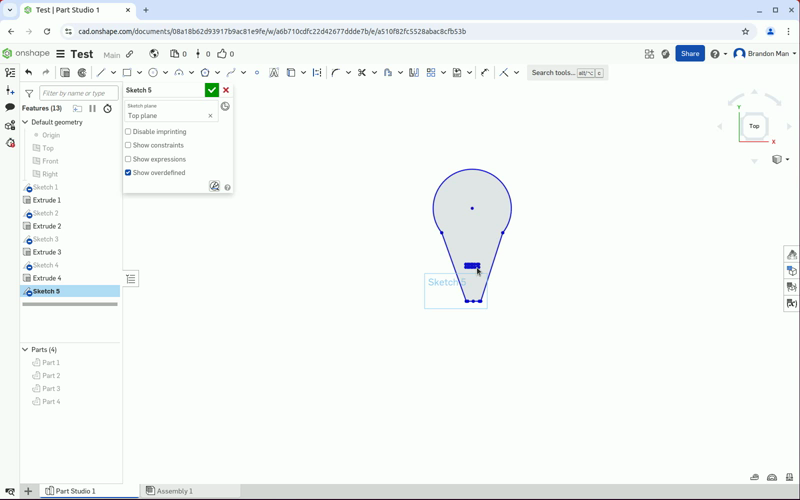
mouse_move(491, 251)
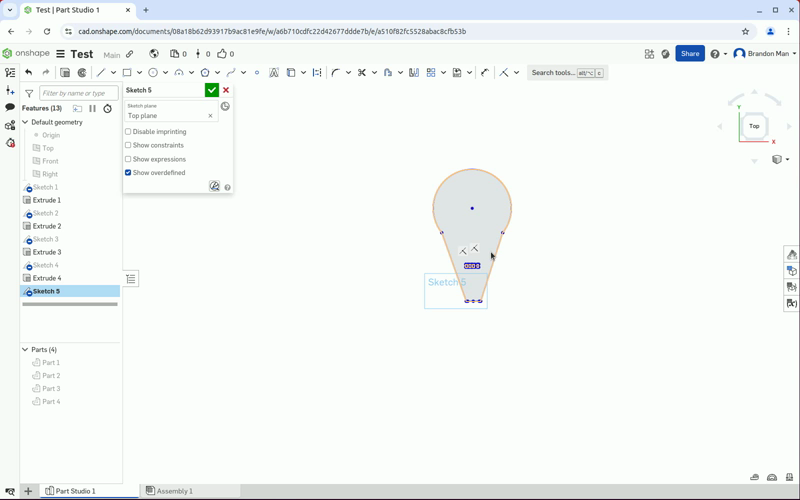
click(491, 251)
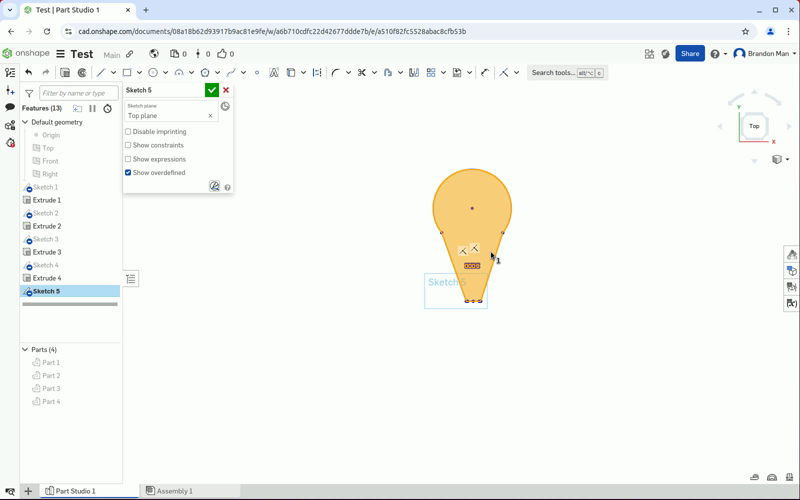
mouse_move(73, 352)
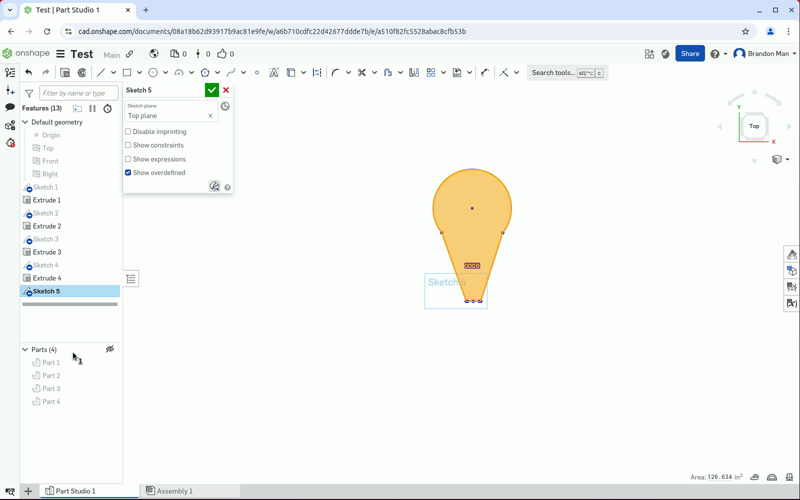
key(shift+y)
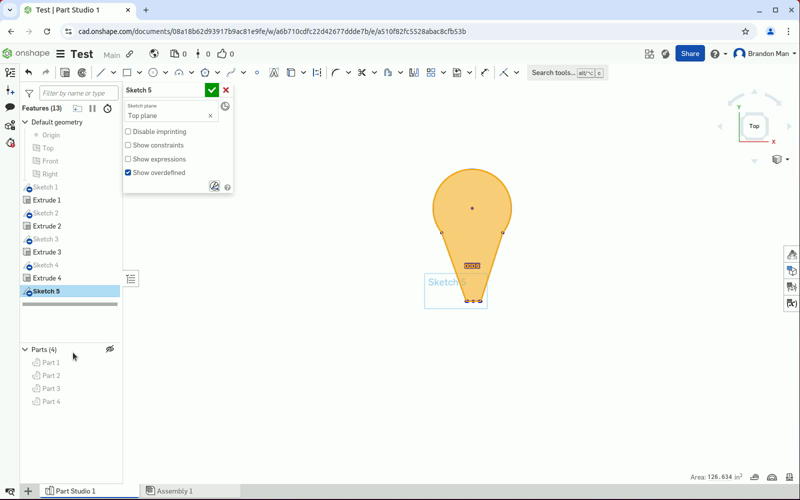
key(shift+e)
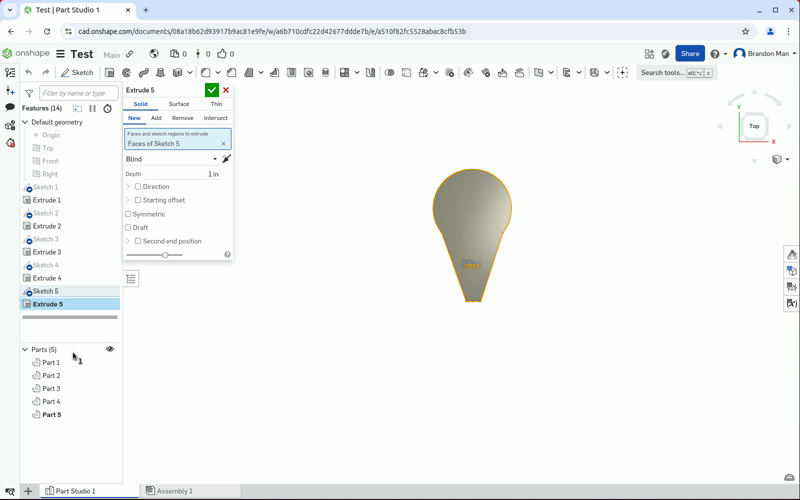
mouse_move(143, 106)
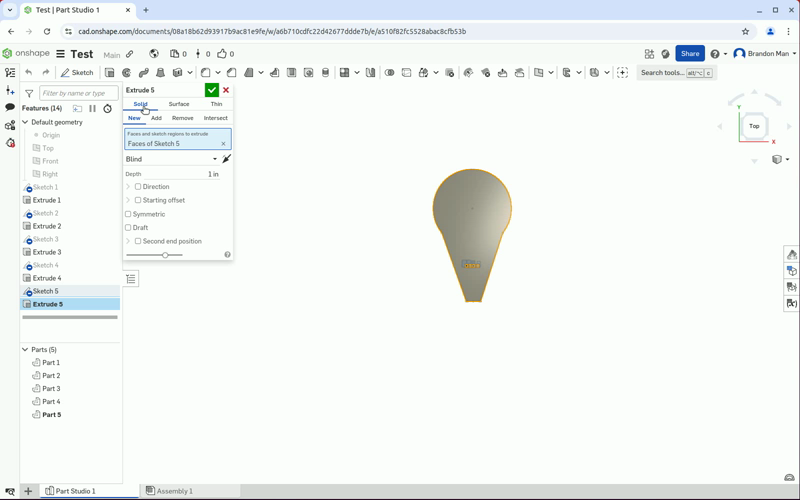
click(143, 106)
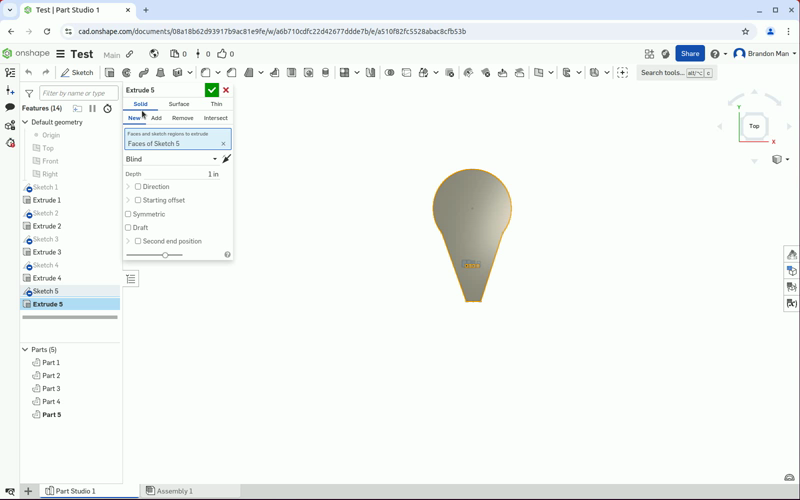
mouse_move(137, 120)
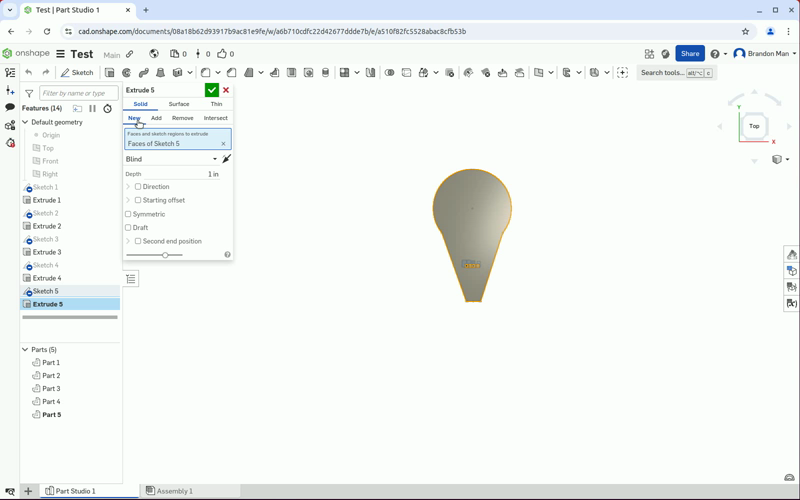
click(137, 120)
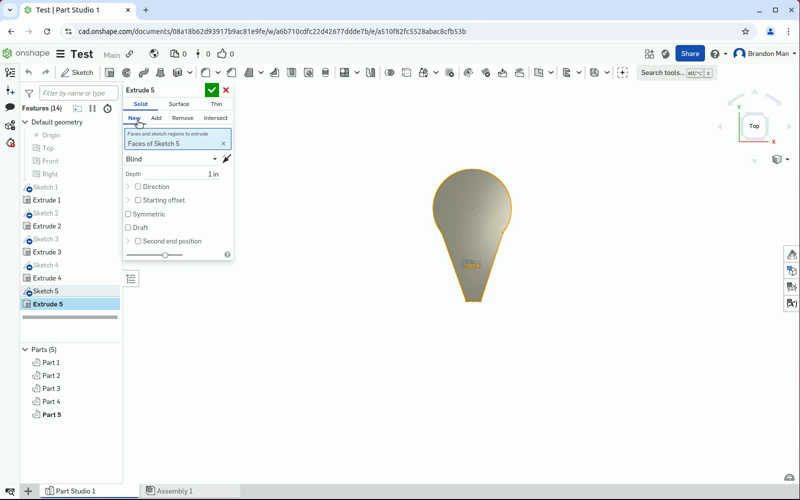
key(tab, 4)
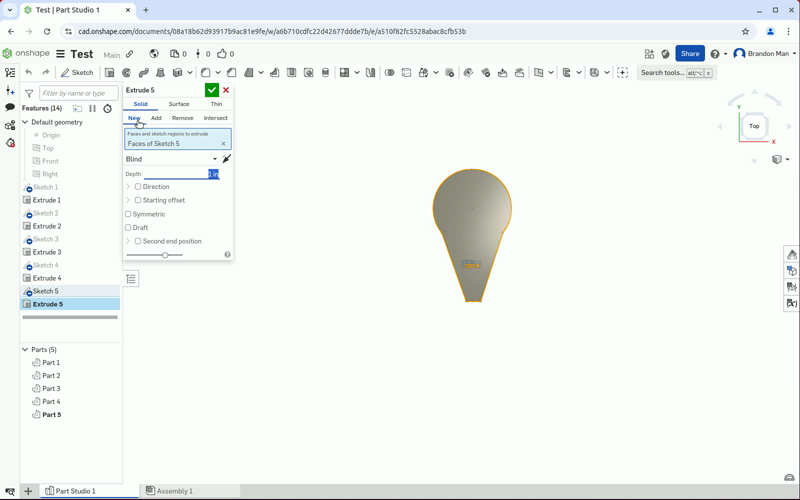
text(0.241)
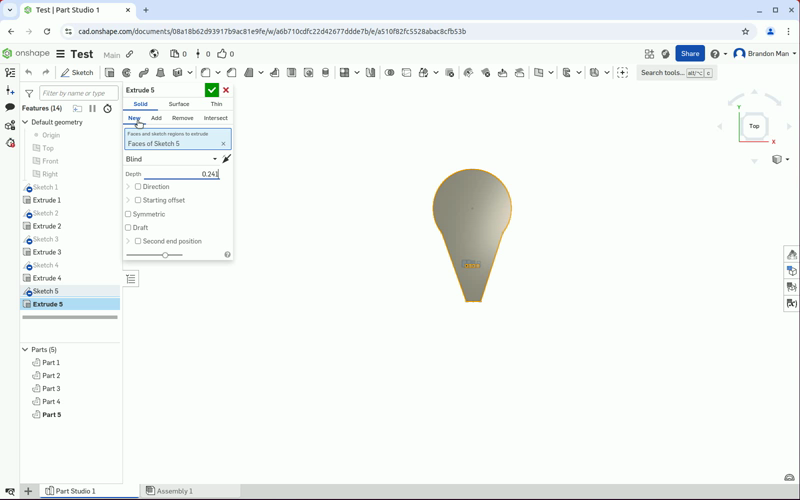
key(enter)
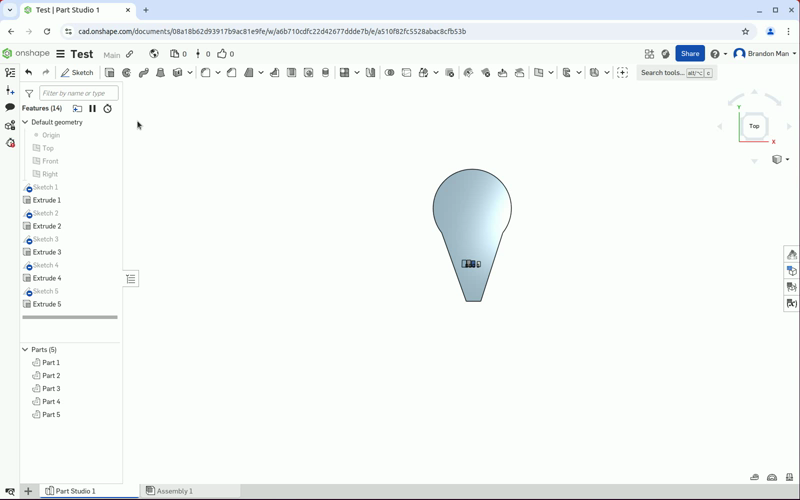
key(shift+h)
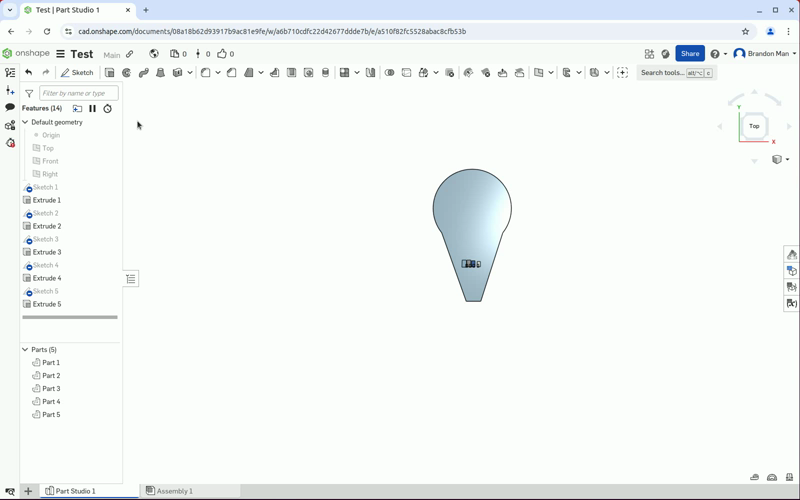
key(shift+h)
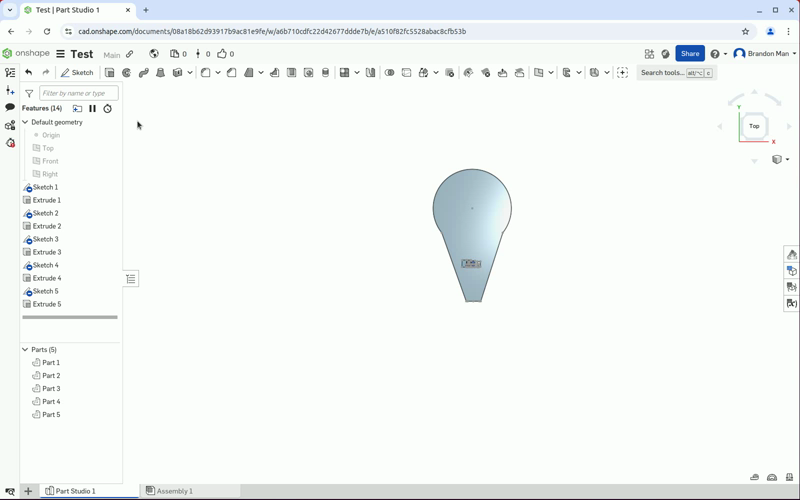
key(shift+7)
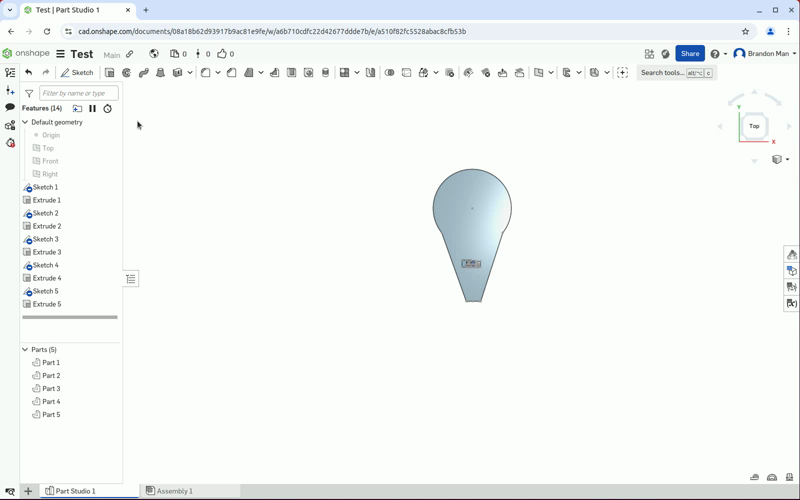
key(up, 3)
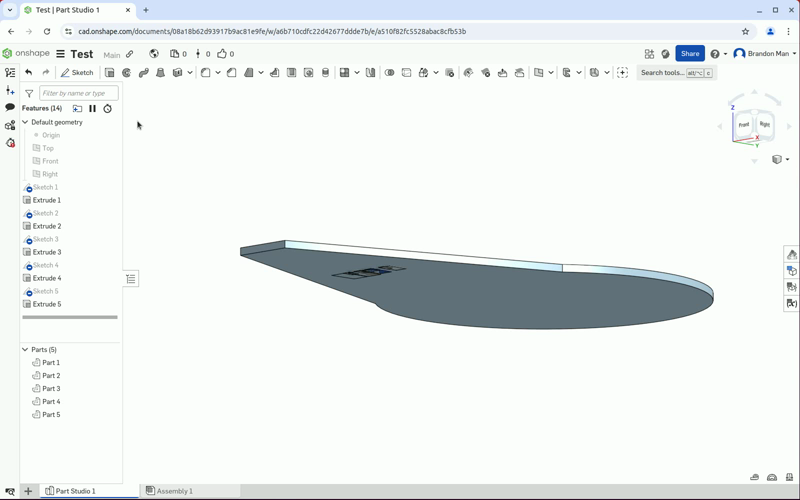
key(left, 3)
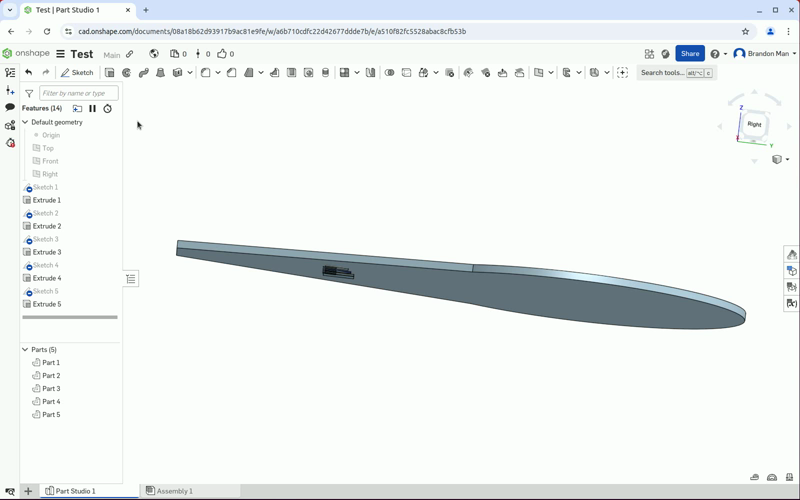
key(right, 3)
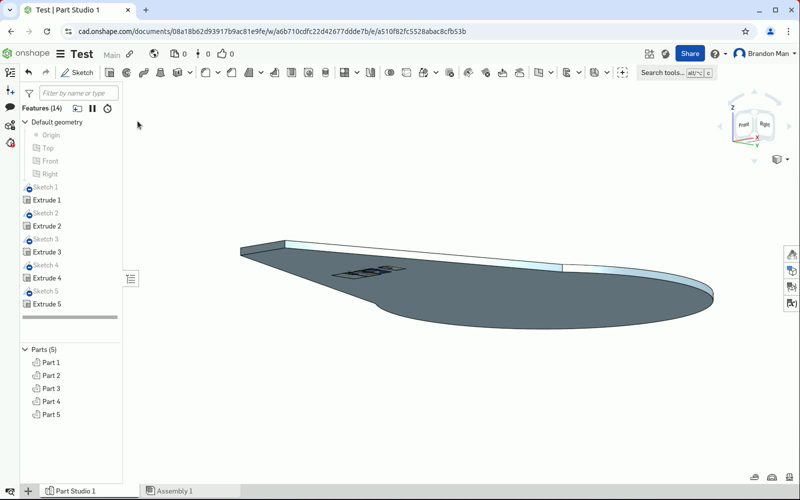
key(down, 3)
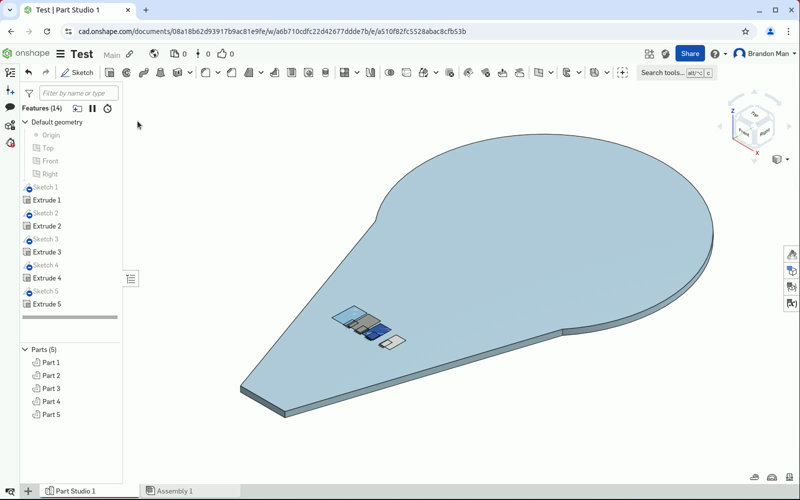
mouse_move(73, 189)
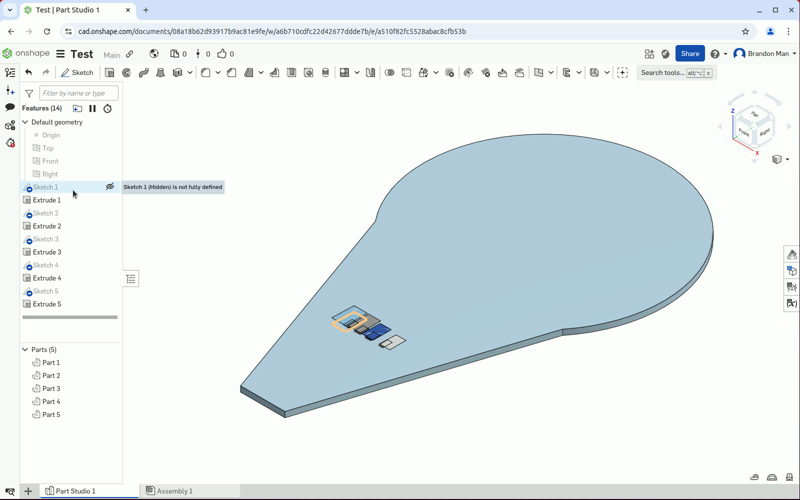
click(73, 189)